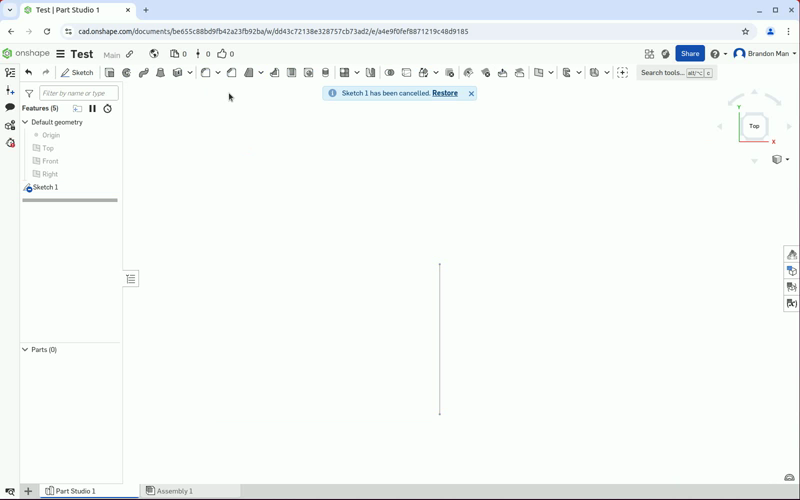
key(shift+h)
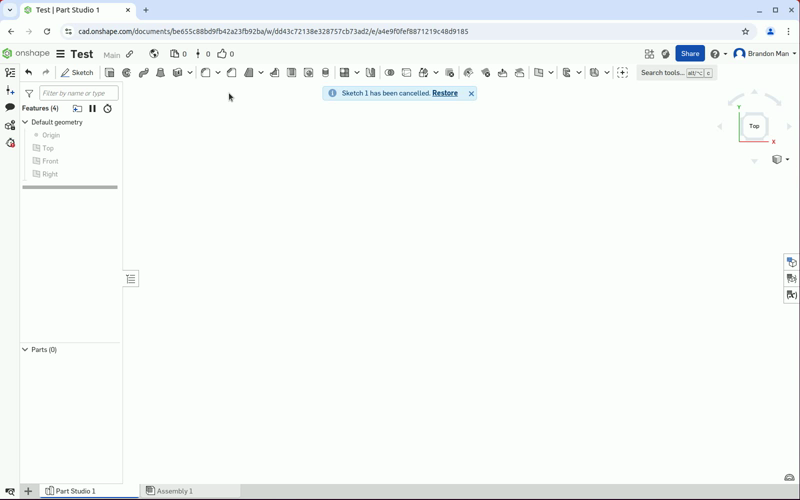
mouse_move(73, 352)
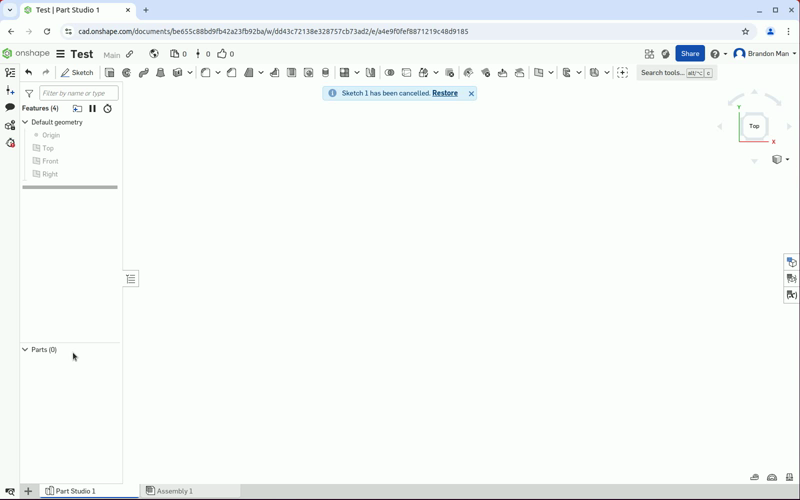
key(y)
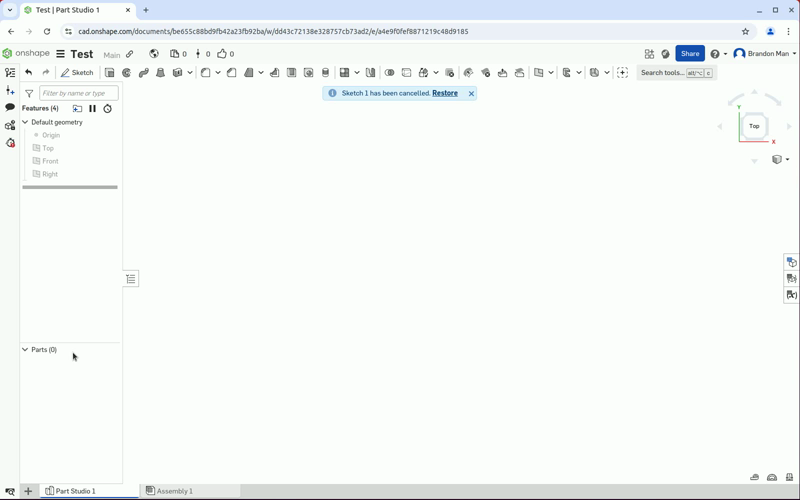
key(shift+p)
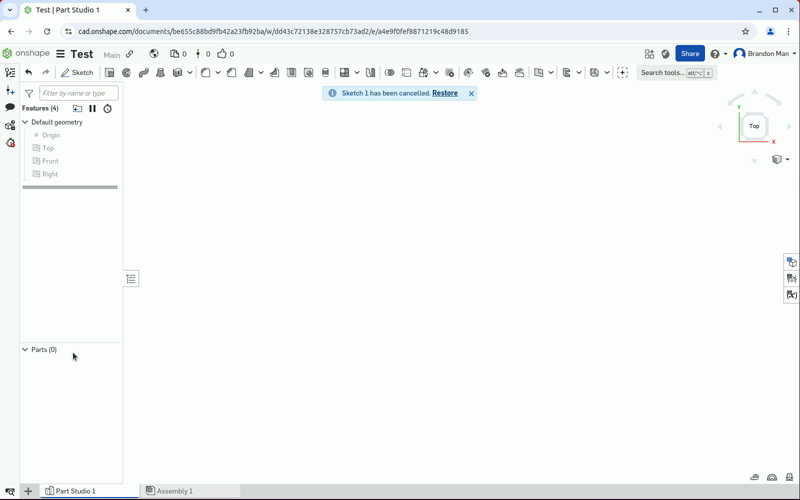
key(space)
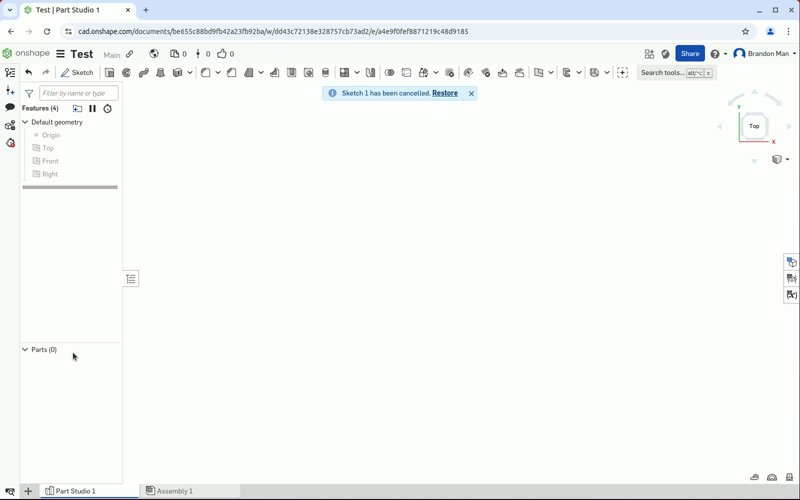
key_down(shift)
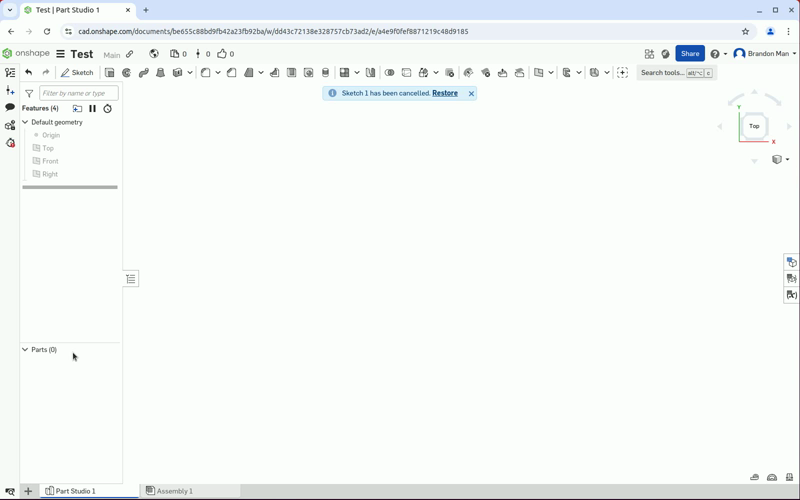
key(up)
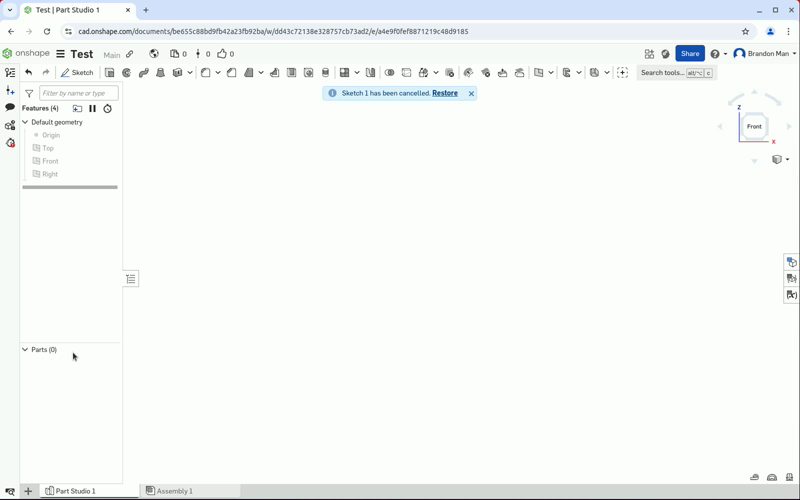
key_up(shift)
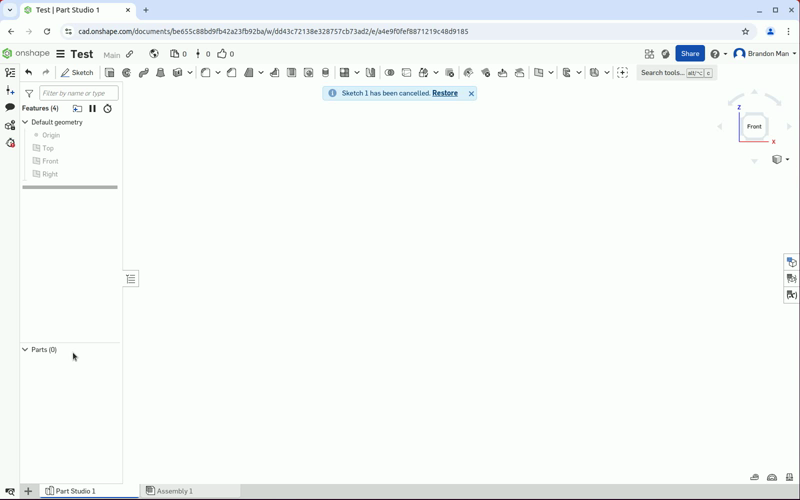
mouse_move(73, 352)
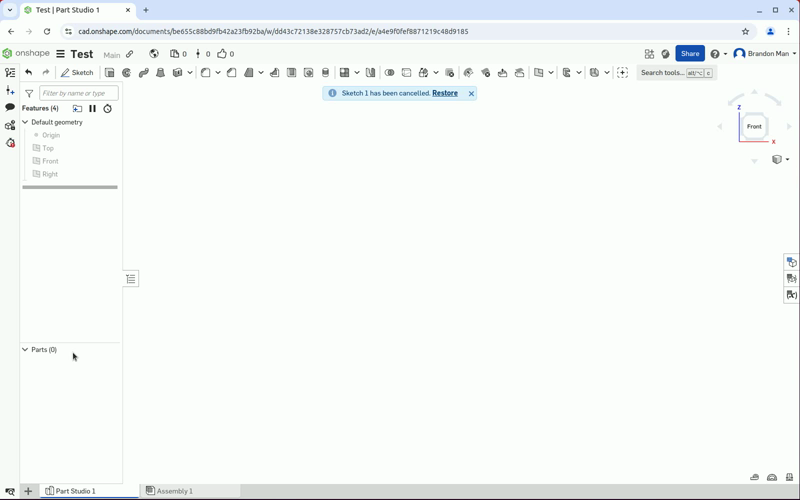
key(shift+y)
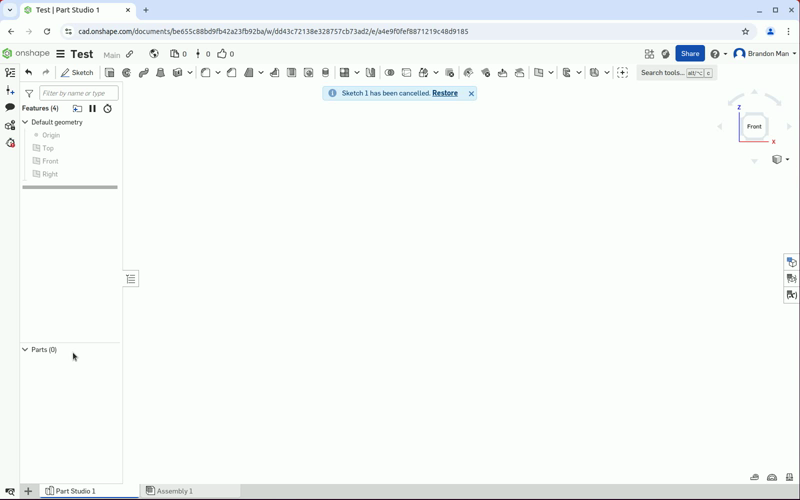
key(shift+s)
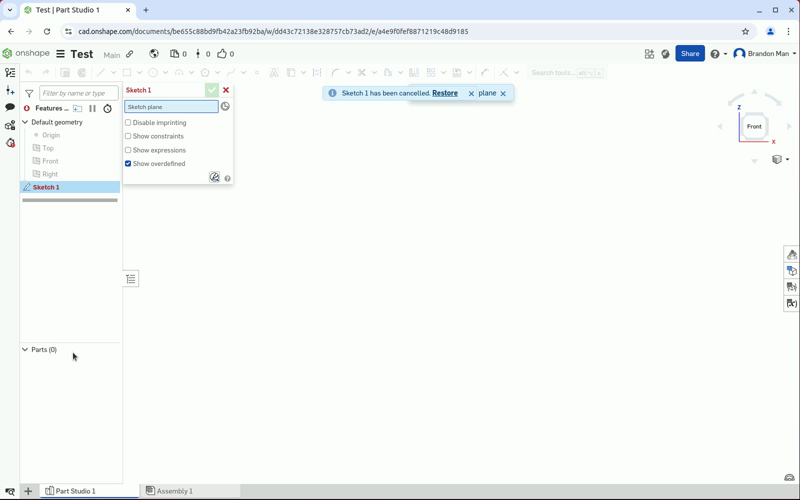
mouse_move(73, 163)
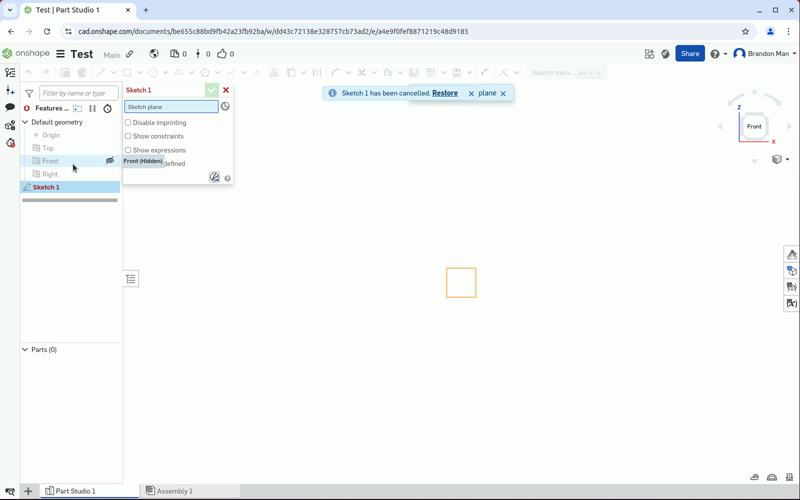
click(73, 163)
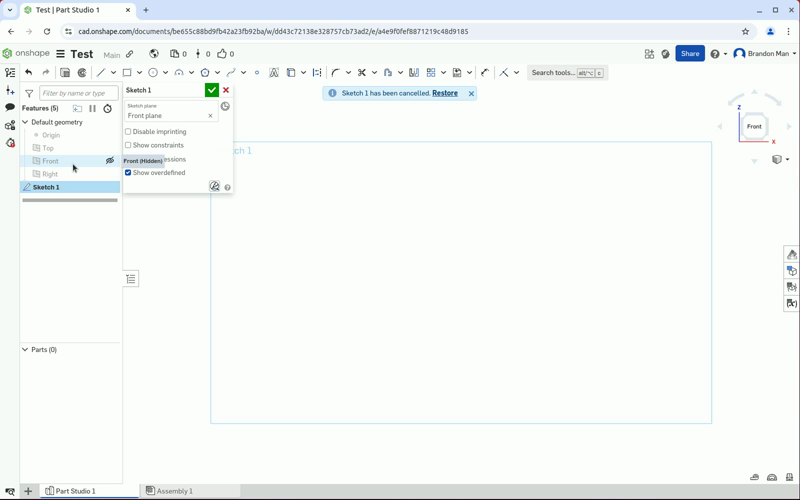
mouse_move(73, 352)
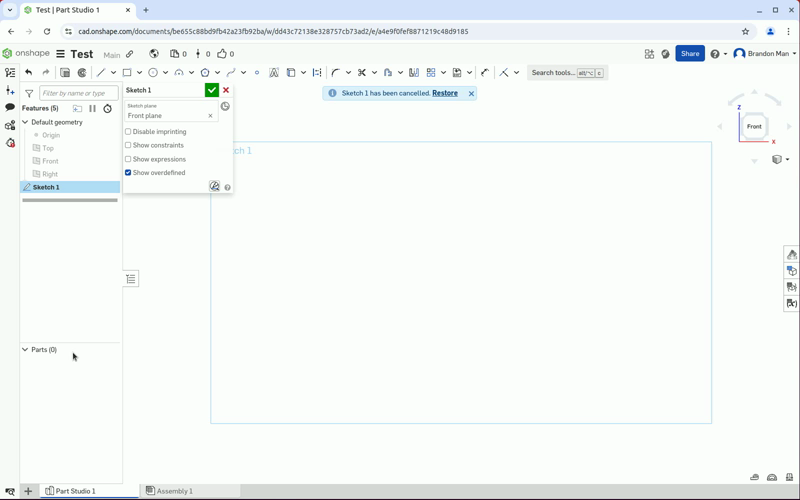
key(y)
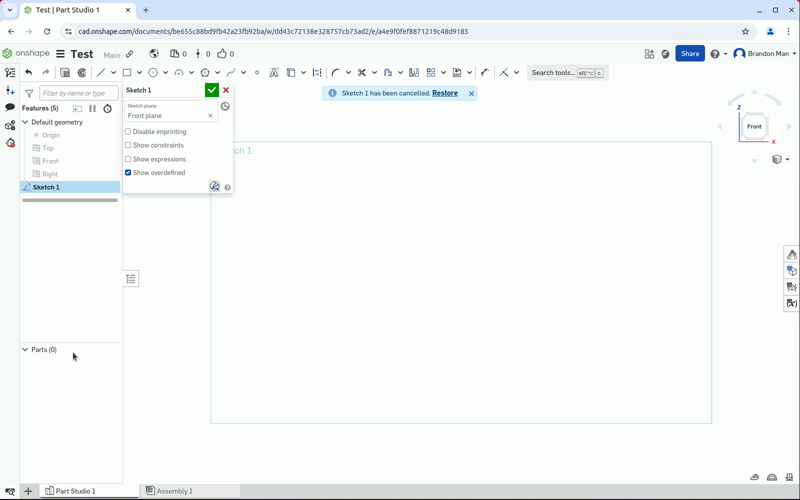
key(l)
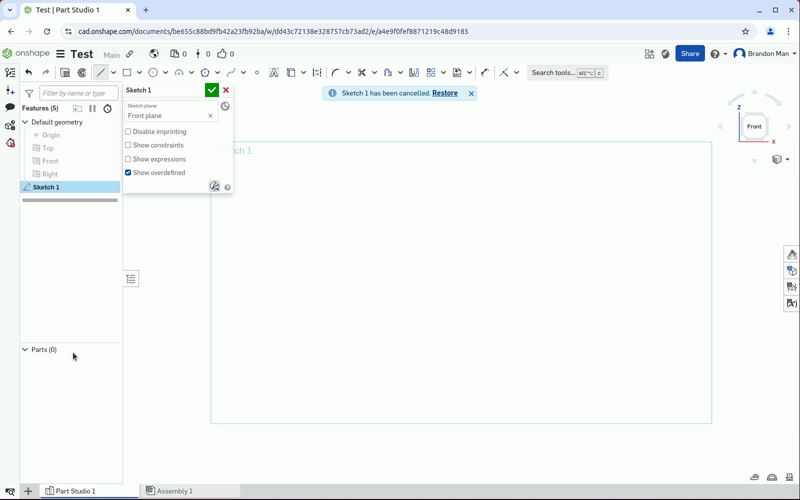
key_down(shift)
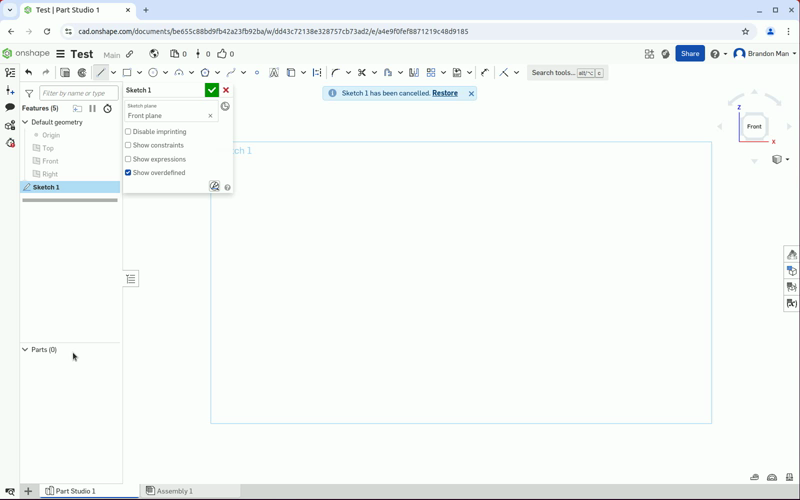
mouse_move(460, 308)
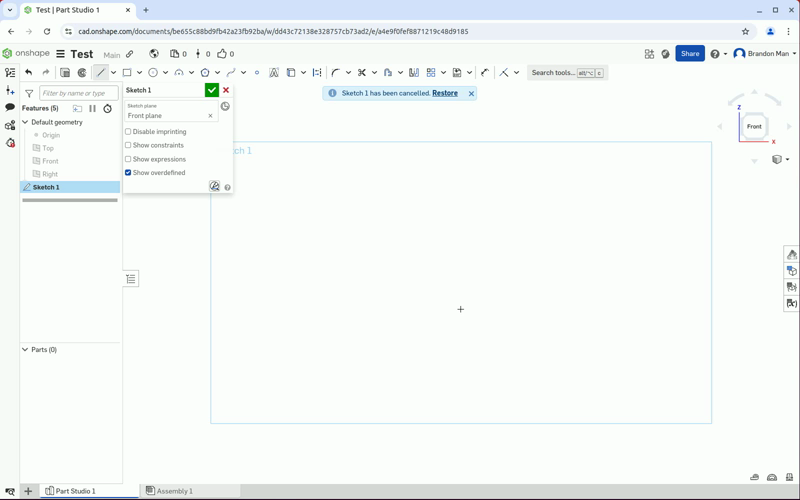
click(460, 308)
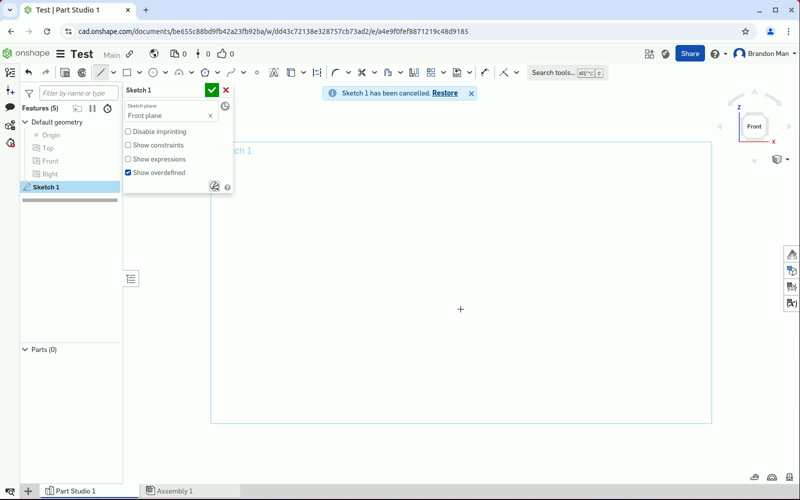
key_up(shift)
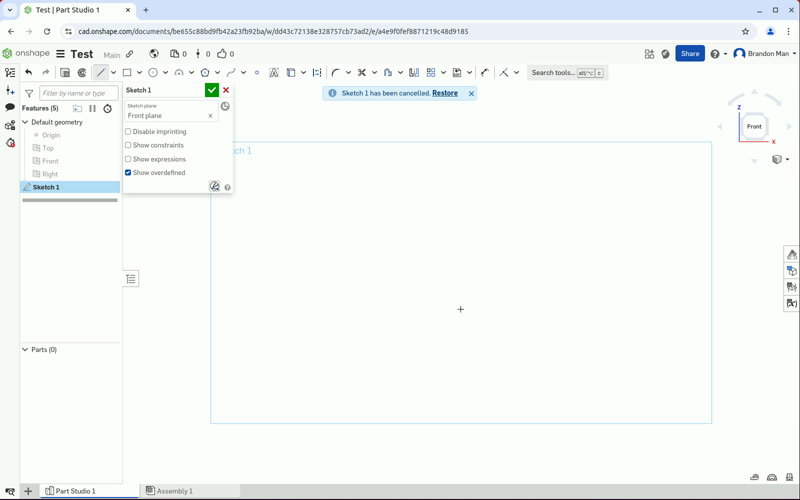
key_down(shift)
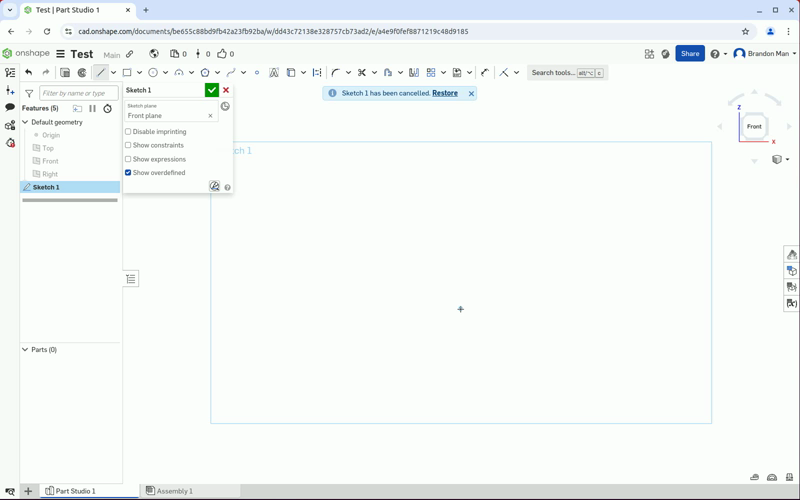
mouse_move(554, 308)
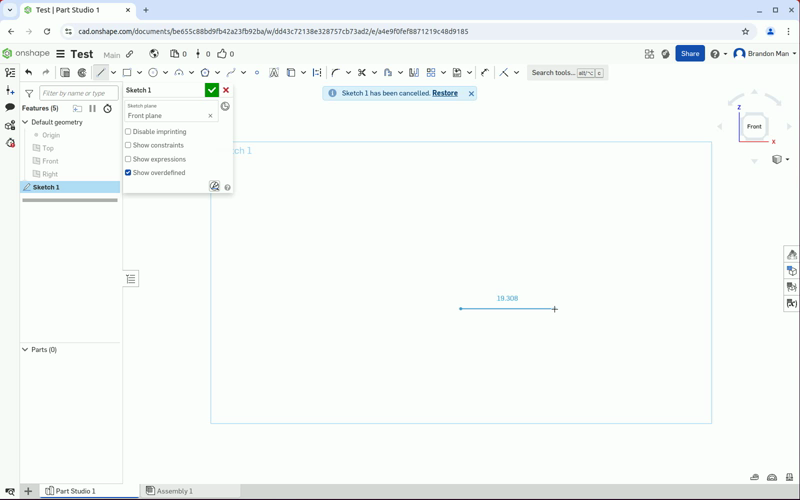
click(554, 308)
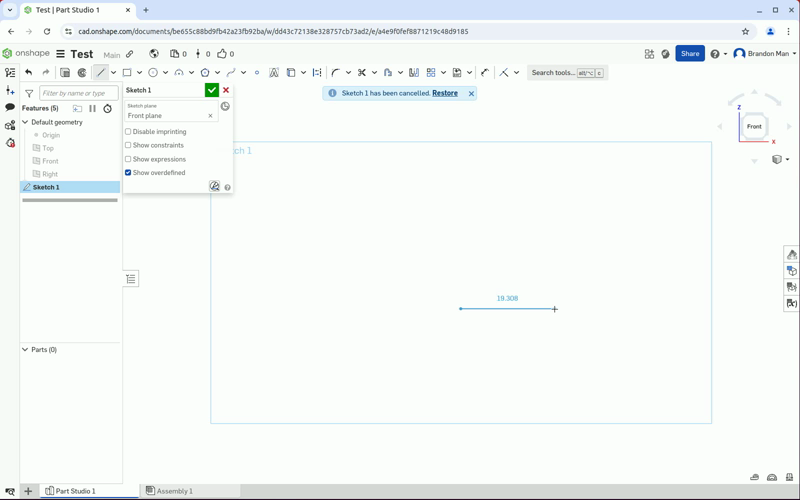
key_up(shift)
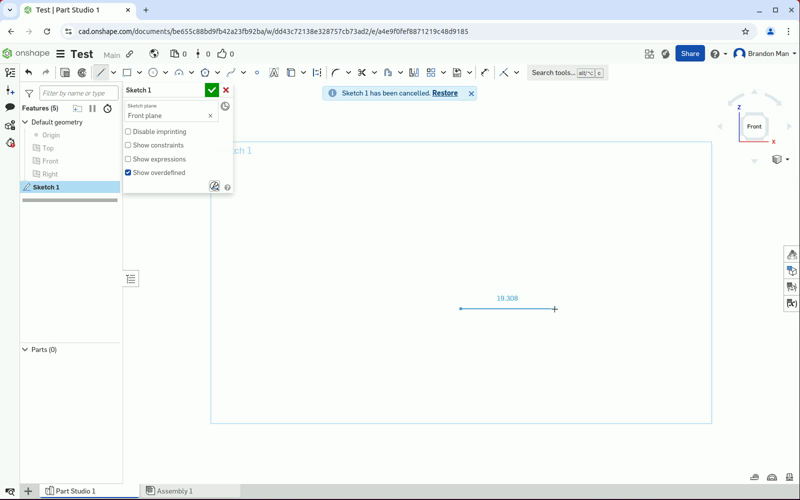
key_down(shift)
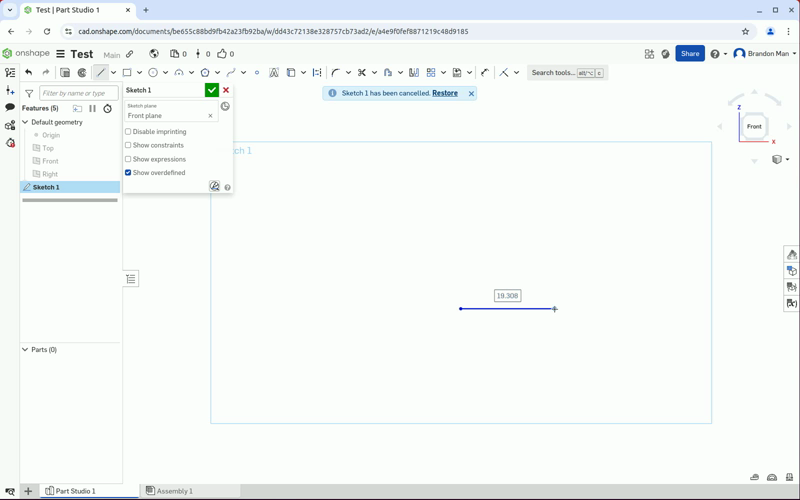
mouse_move(584, 308)
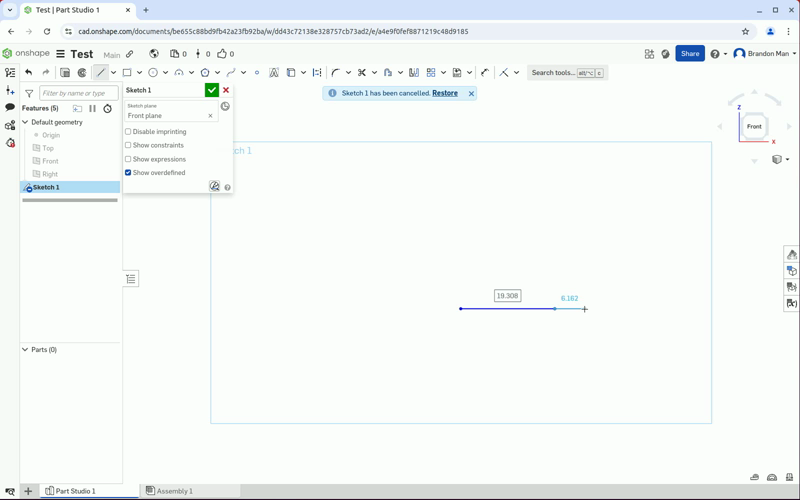
mouse_move(554, 295)
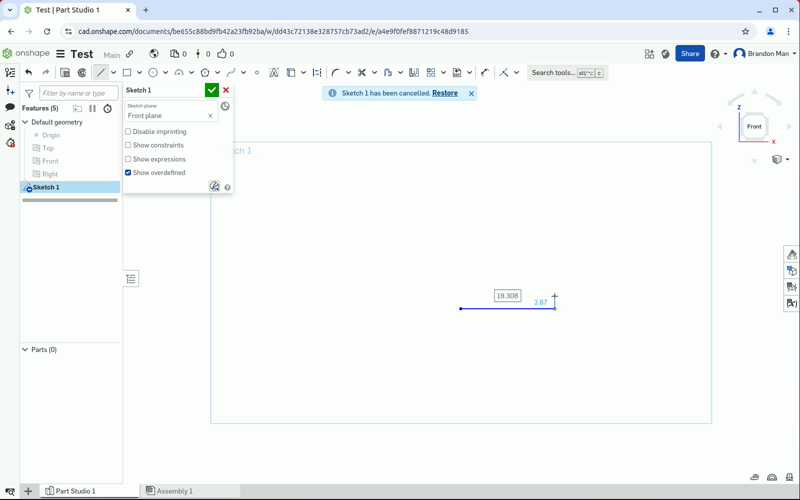
click(554, 295)
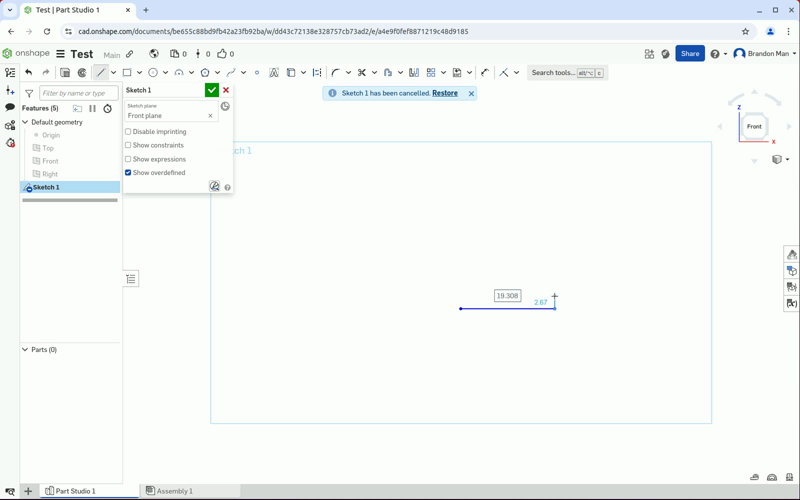
key_up(shift)
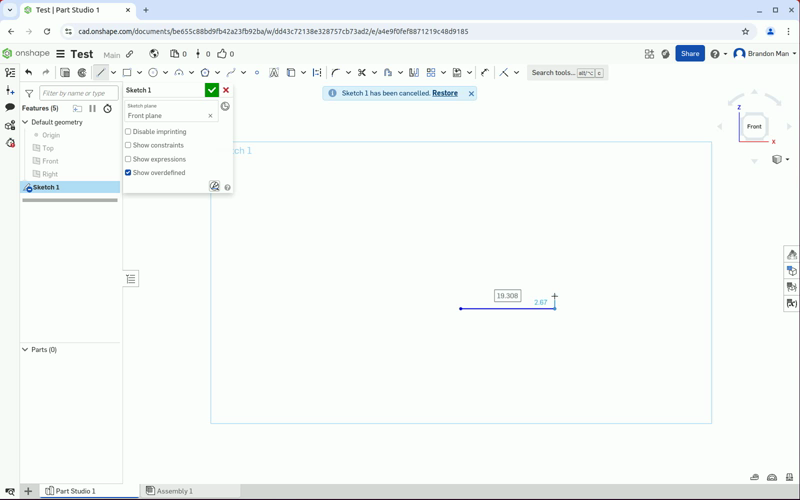
key_down(shift)
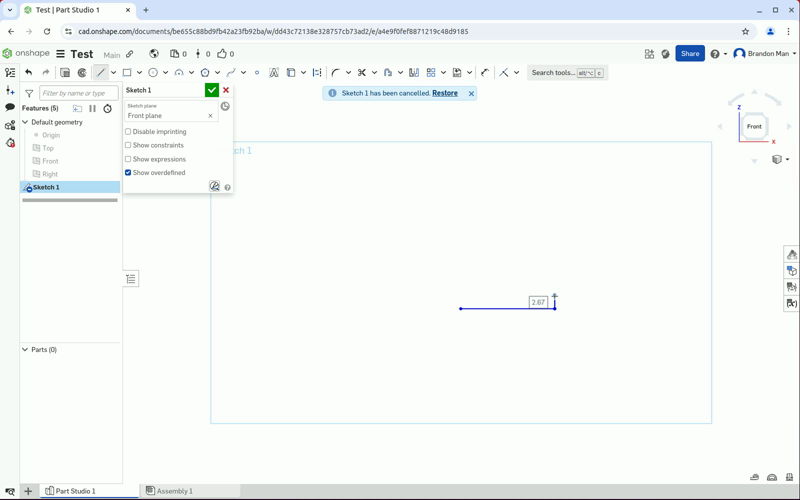
mouse_move(584, 295)
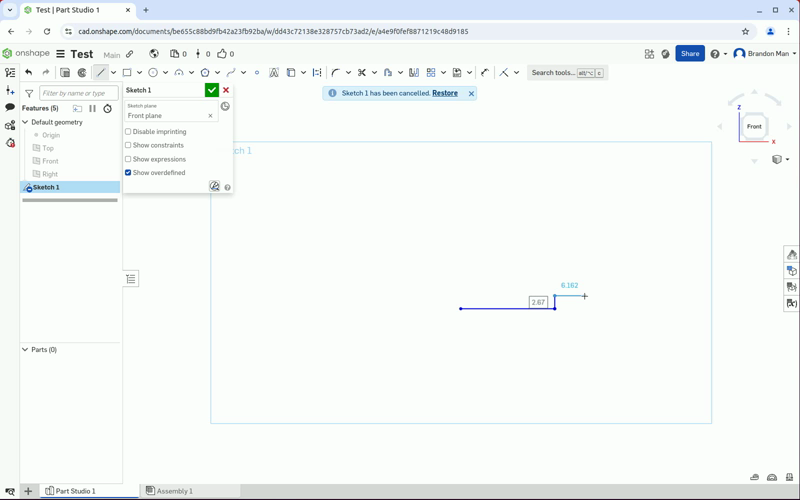
mouse_move(554, 282)
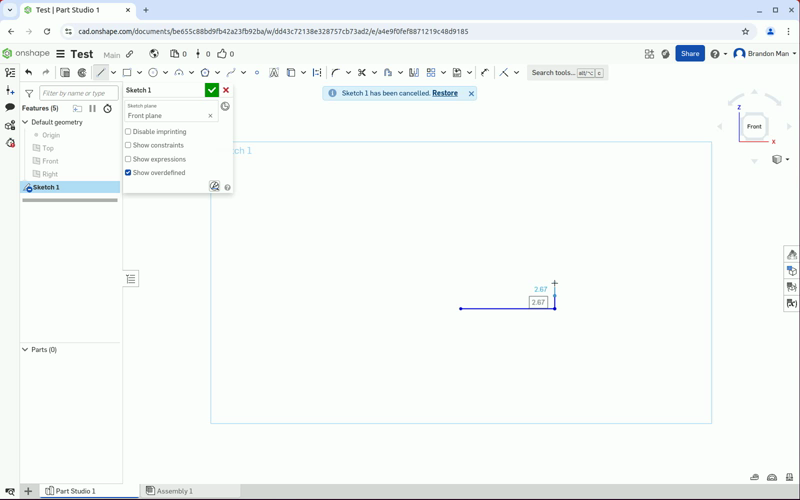
click(554, 282)
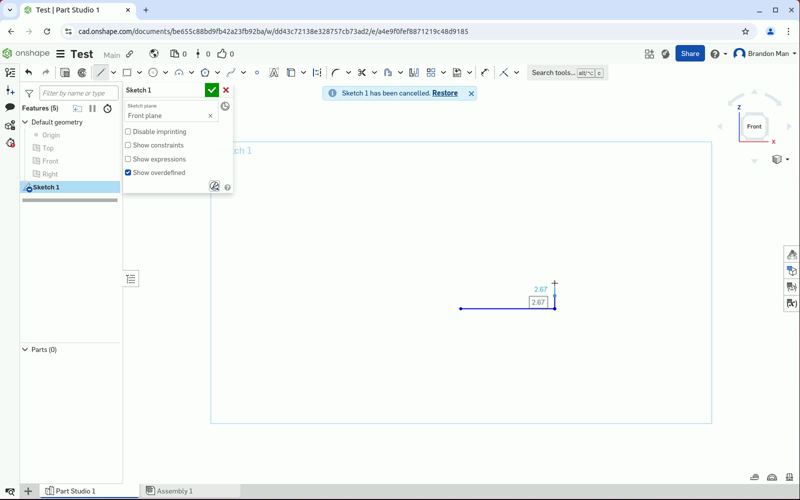
key_up(shift)
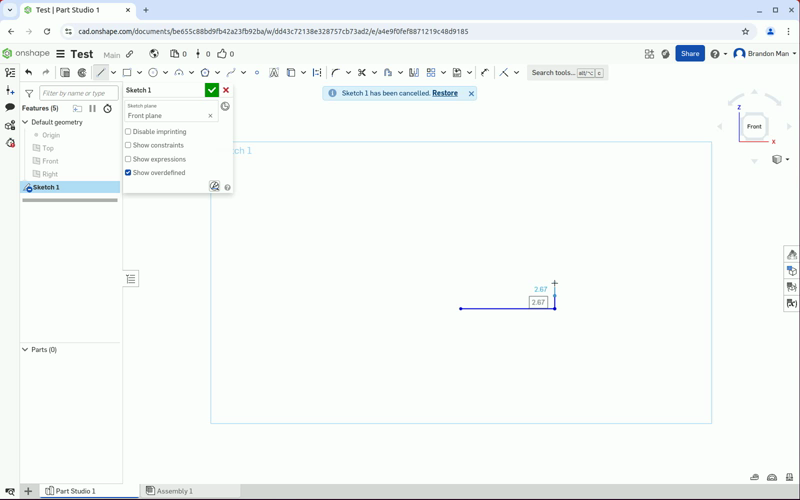
key_down(shift)
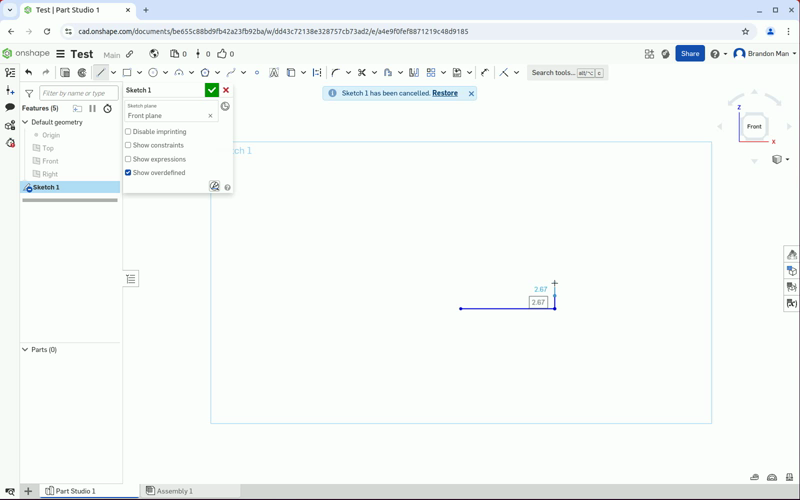
mouse_move(460, 282)
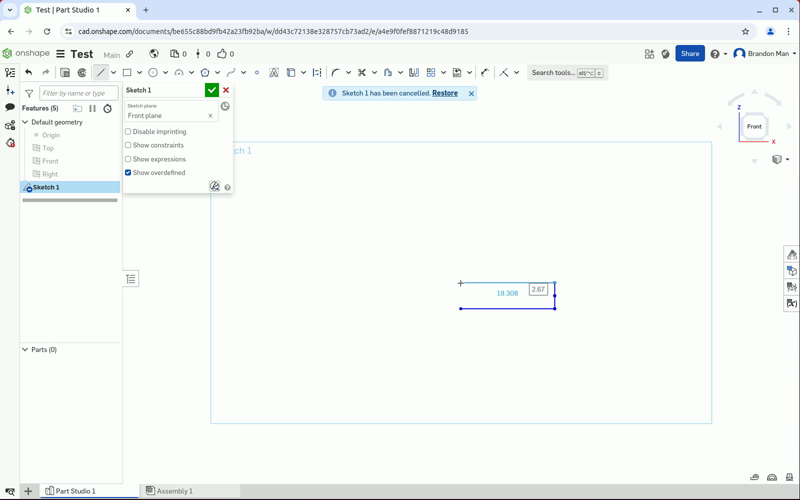
click(460, 282)
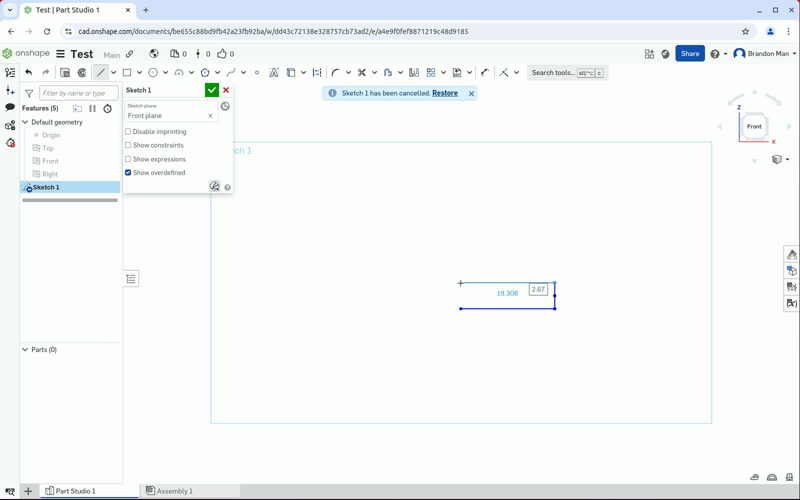
key_up(shift)
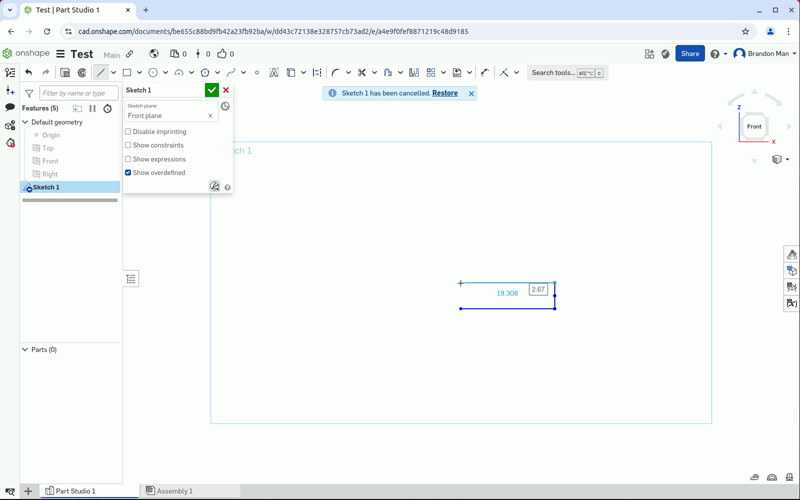
mouse_move(490, 282)
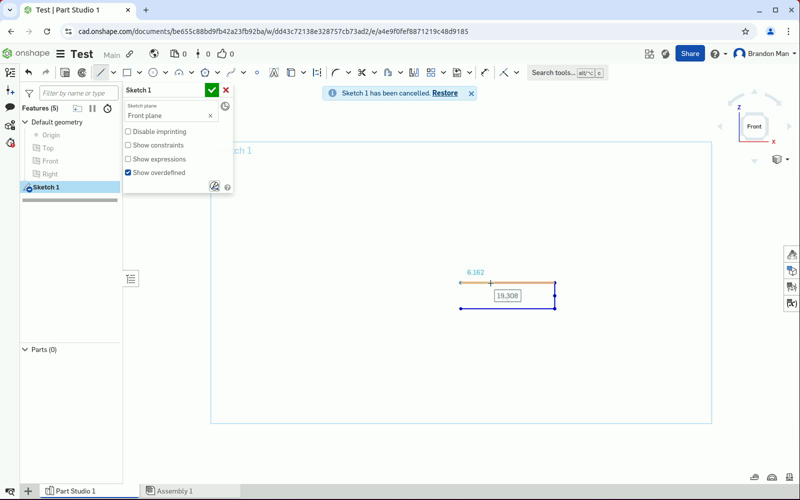
key_down(shift)
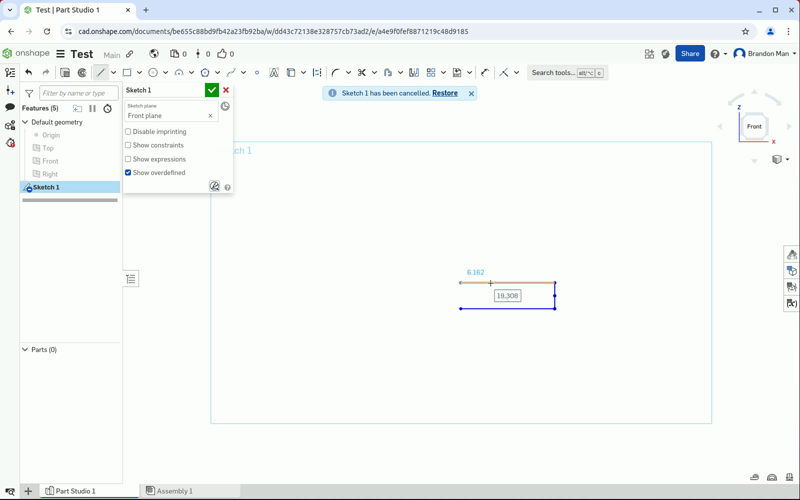
mouse_move(460, 308)
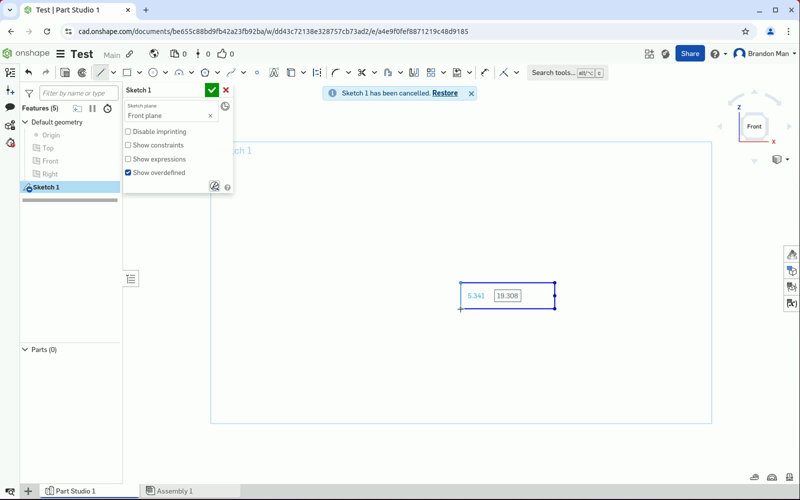
key_up(shift)
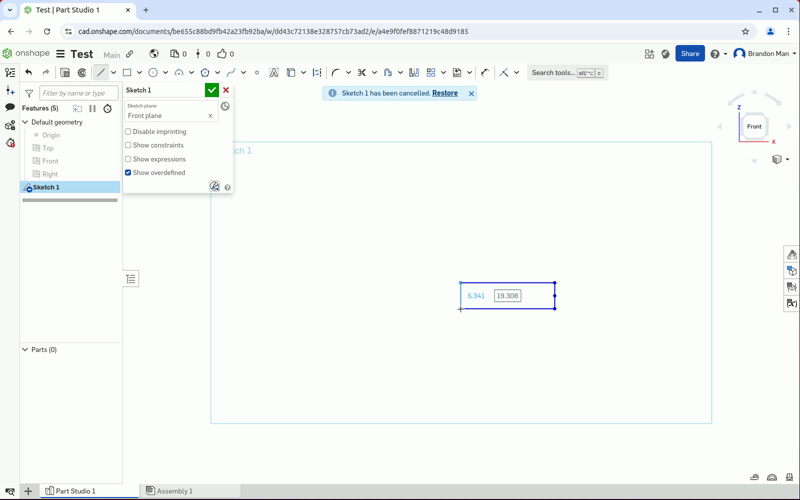
click(460, 308)
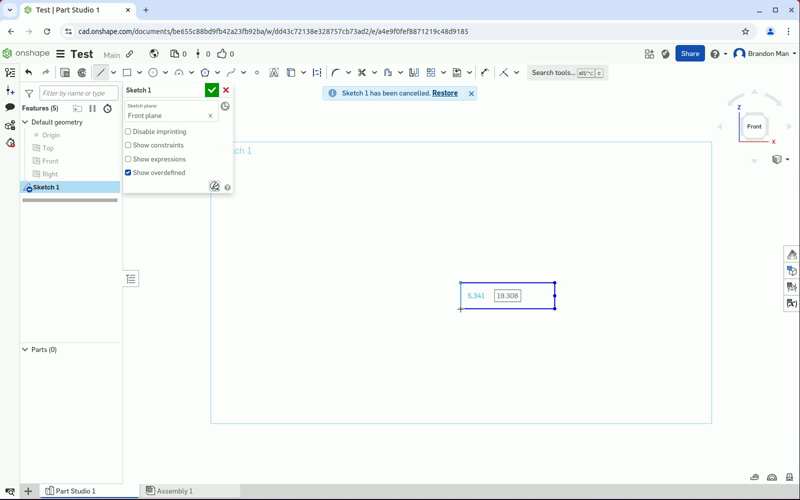
key(esc)
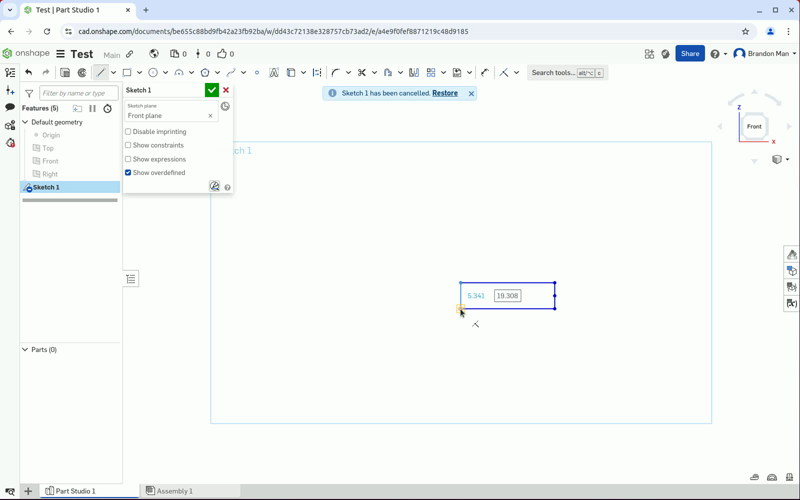
mouse_move(527, 302)
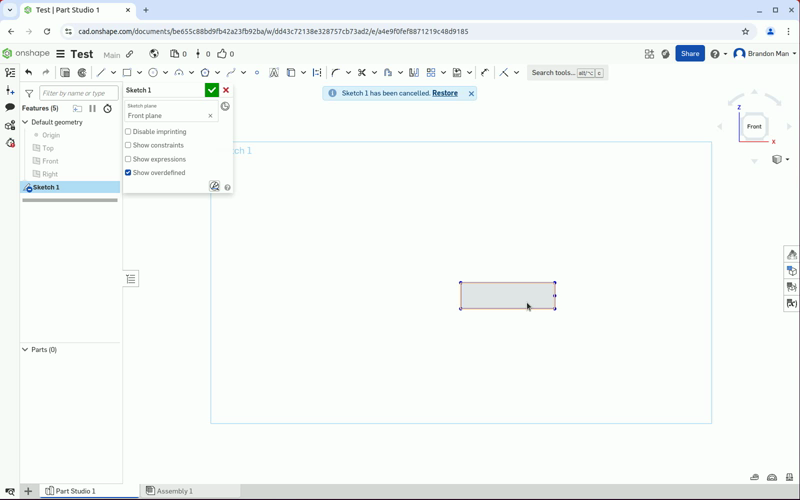
click(527, 302)
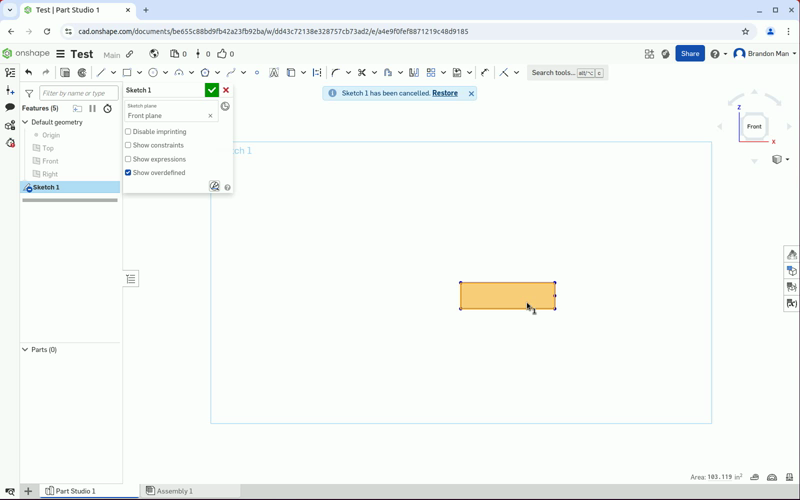
mouse_move(73, 352)
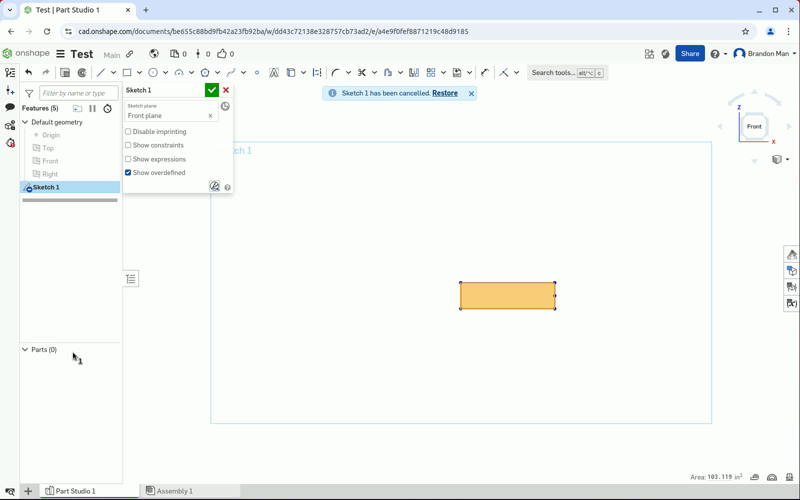
key(shift+y)
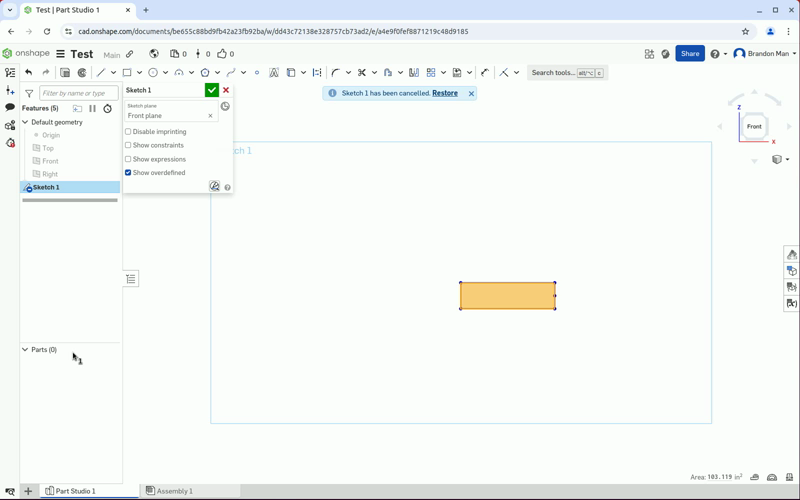
key(shift+e)
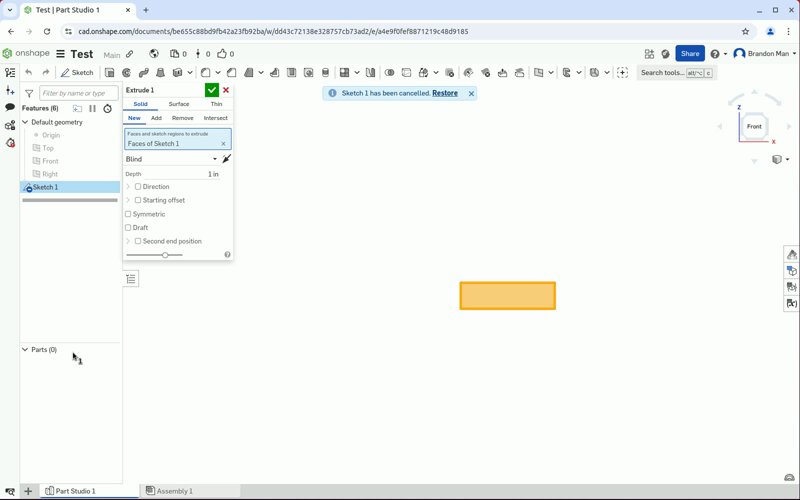
mouse_move(143, 106)
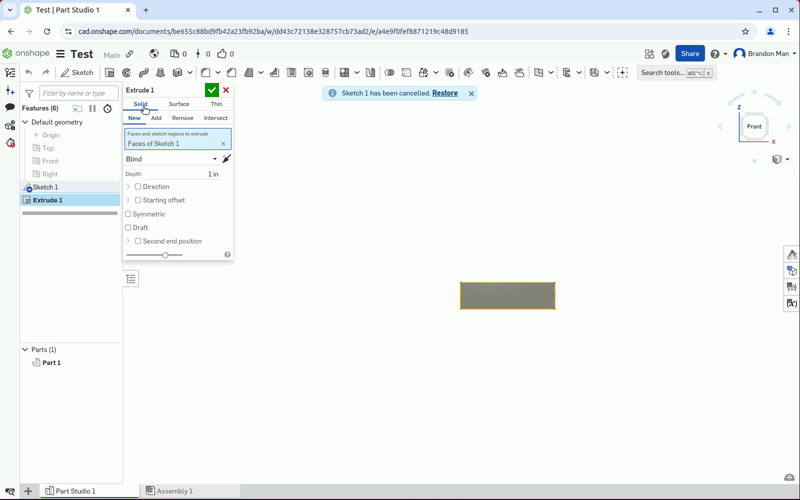
click(143, 106)
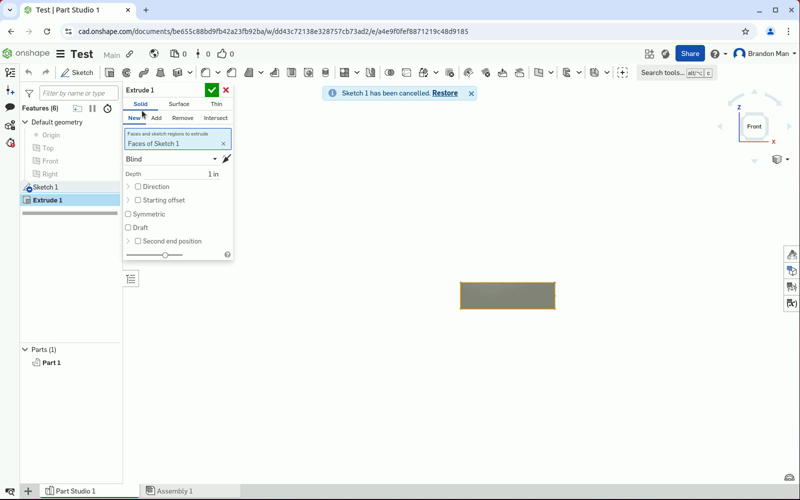
mouse_move(137, 120)
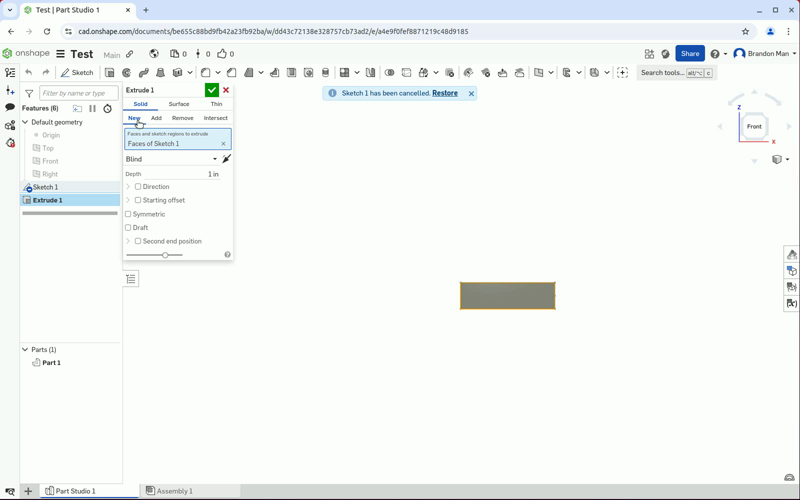
click(137, 120)
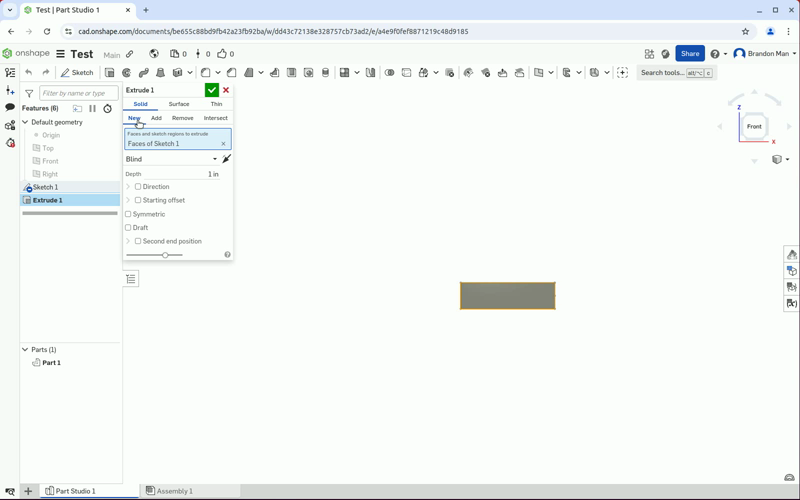
key(tab, 4)
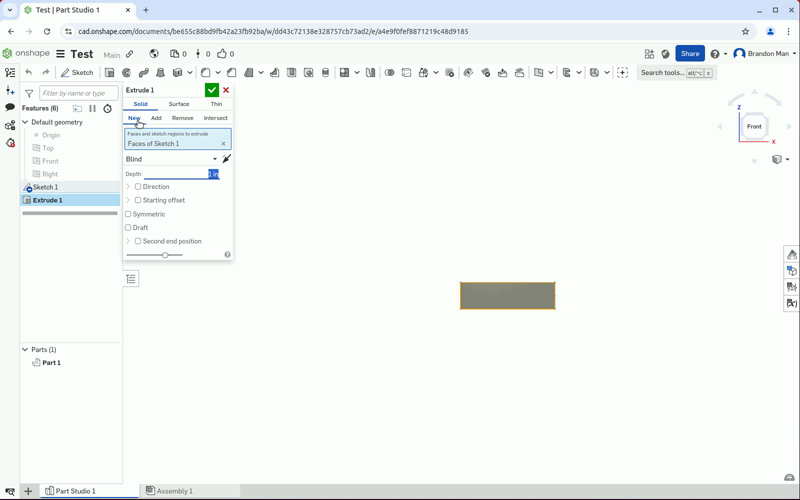
text(15.406)
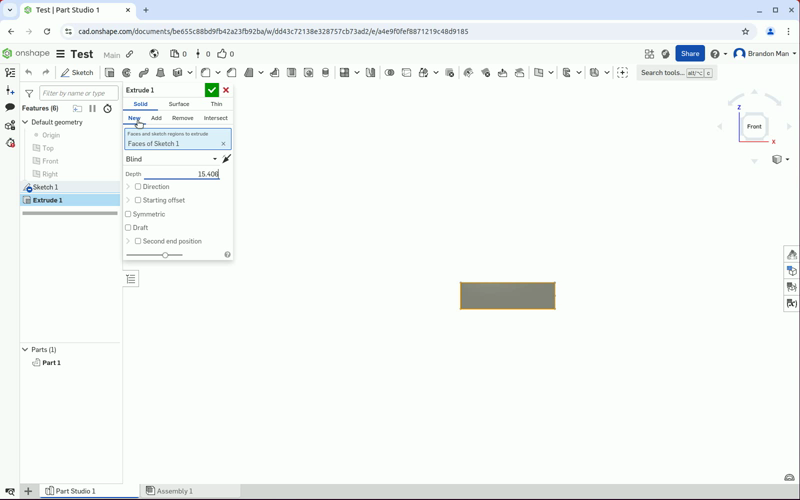
key(tab, 3)
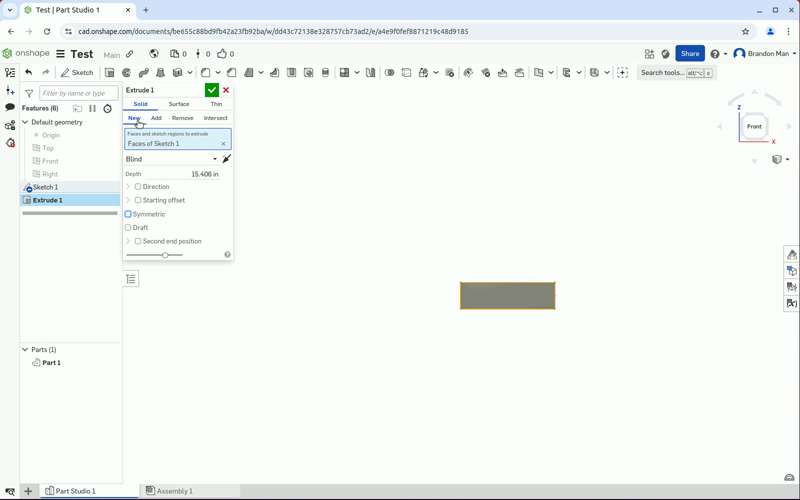
key(space)
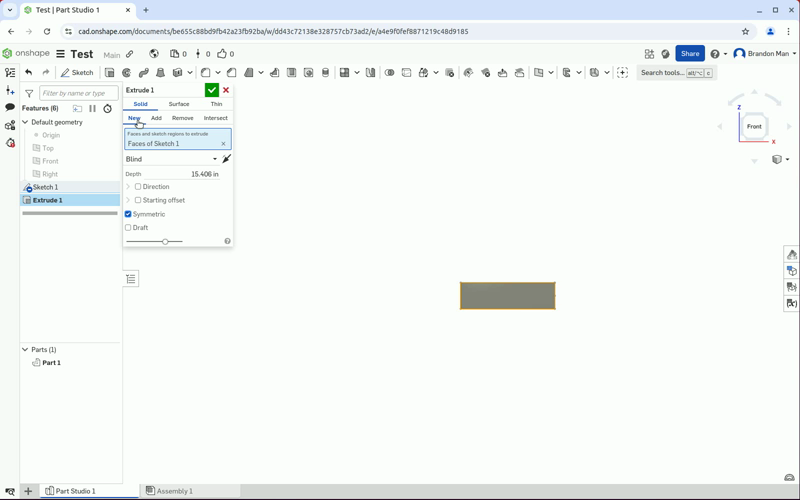
key(enter)
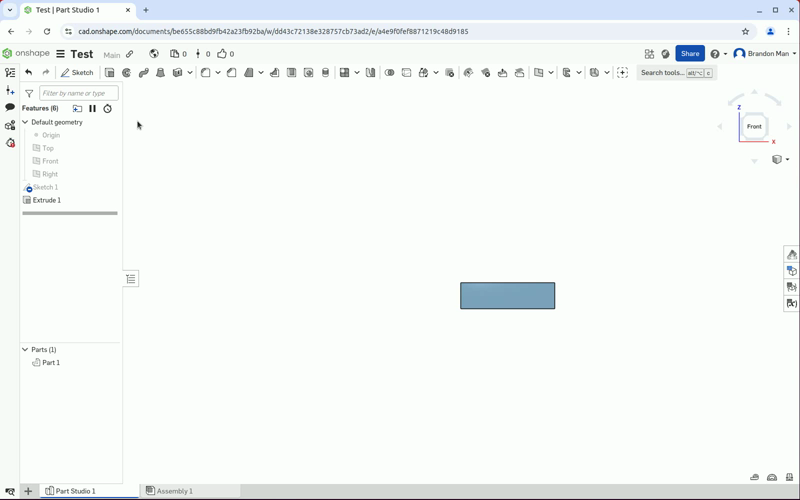
key(shift+h)
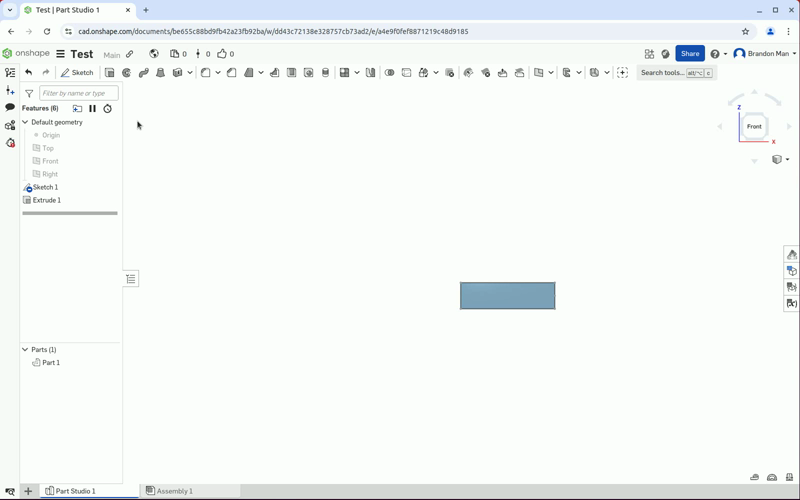
key(shift+h)
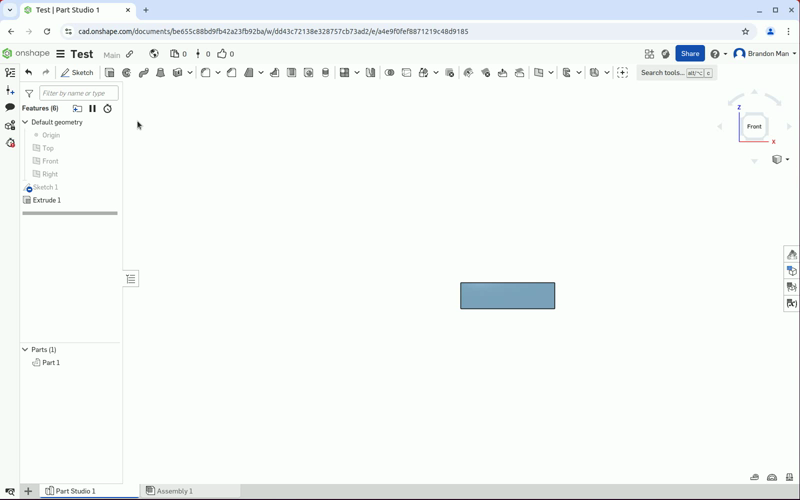
mouse_move(73, 189)
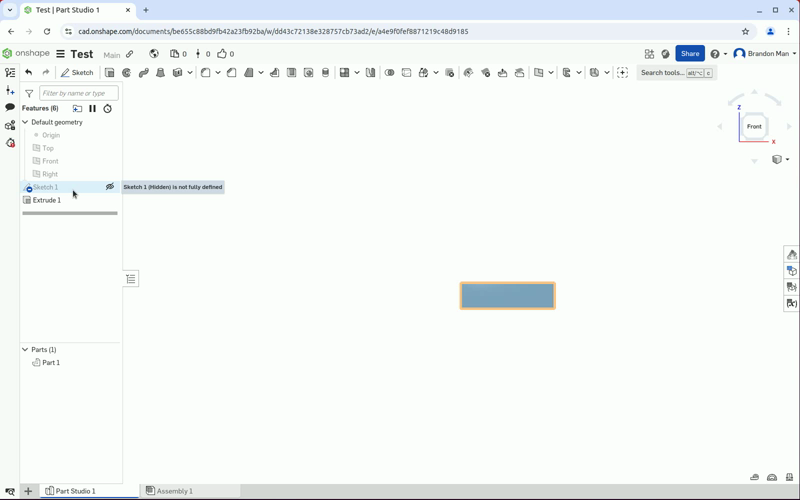
click(73, 189)
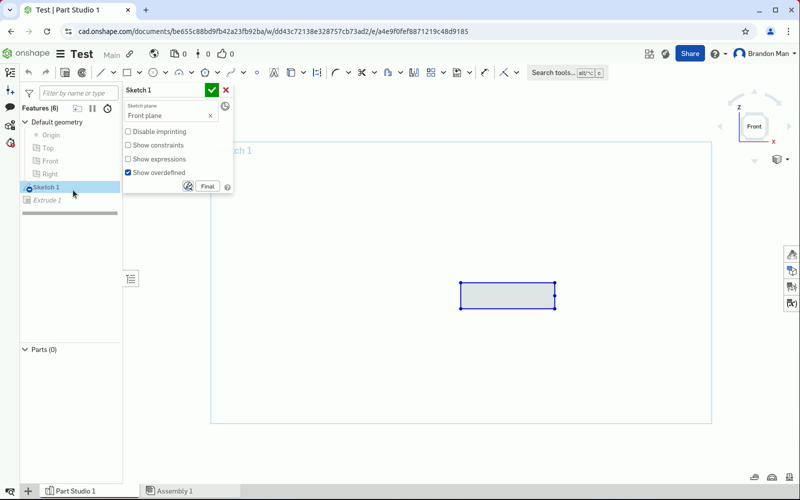
mouse_move(229, 92)
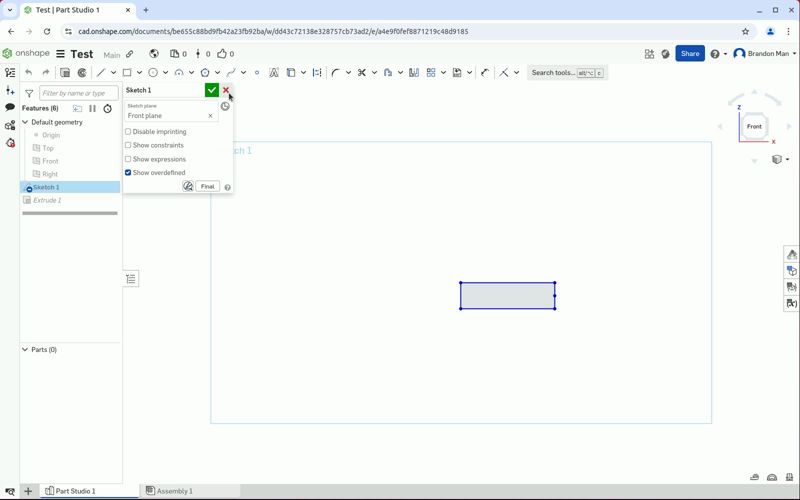
click(229, 92)
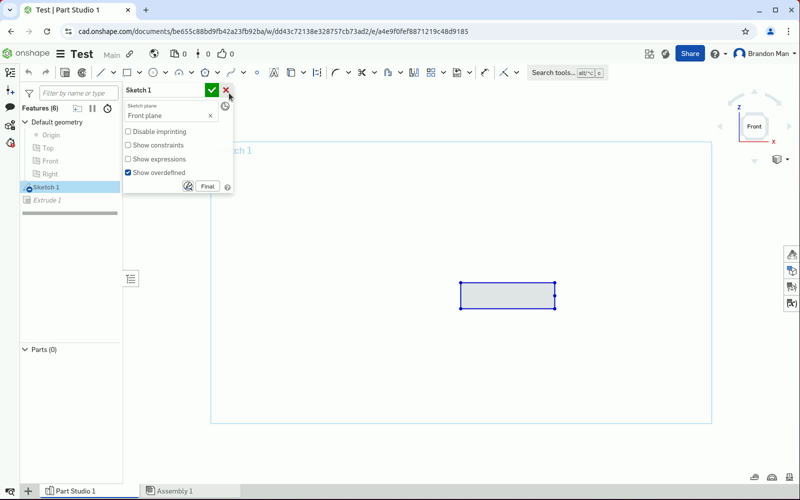
key(shift+s)
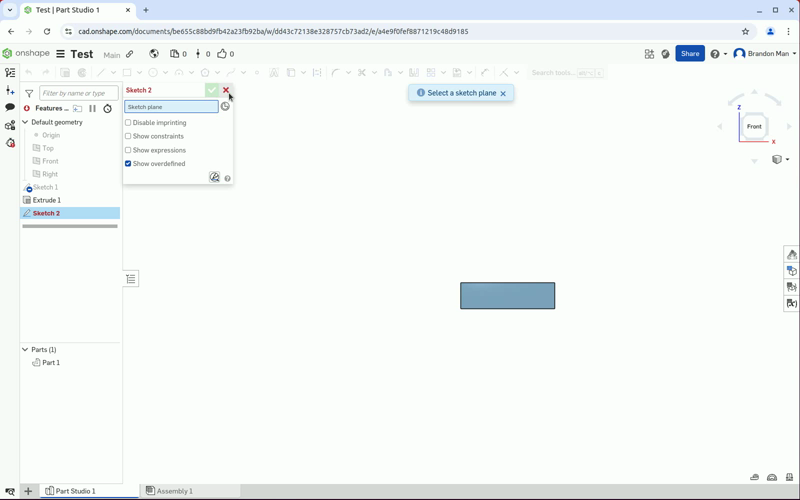
mouse_move(73, 163)
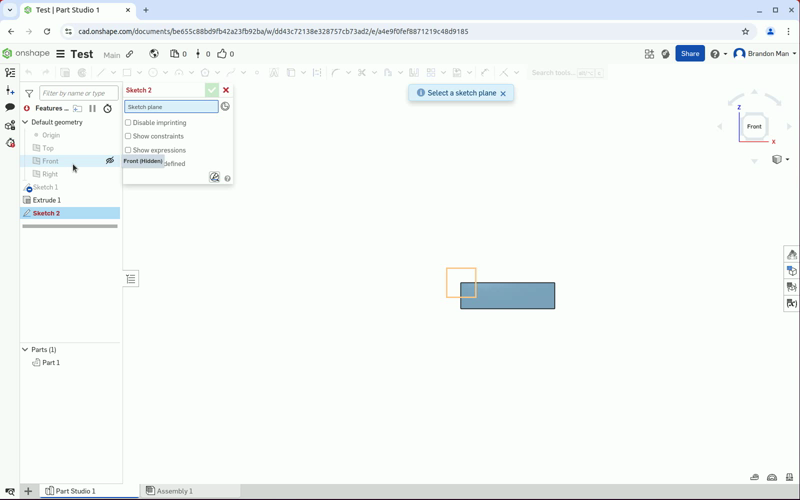
click(73, 163)
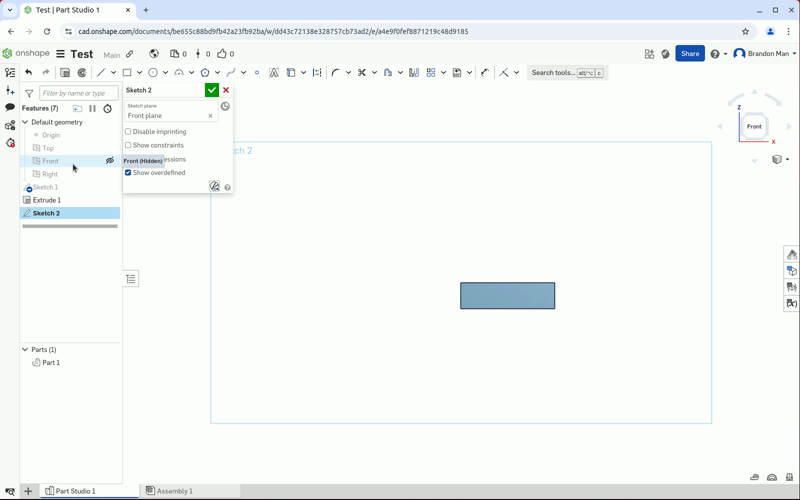
mouse_move(73, 352)
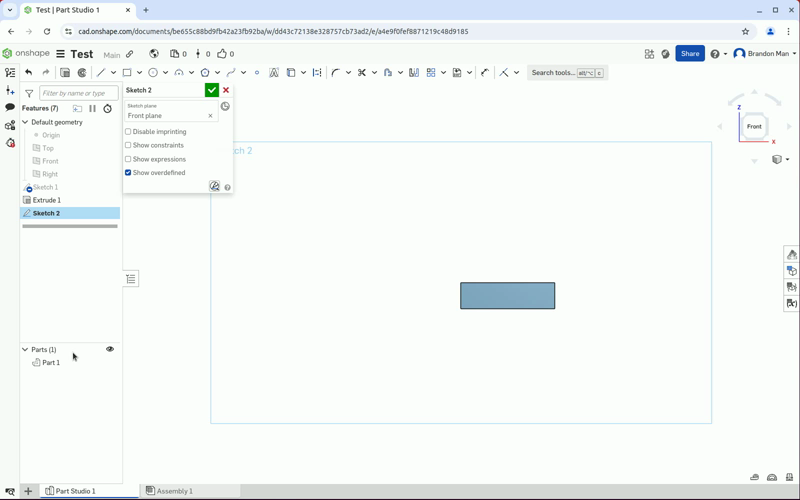
key(y)
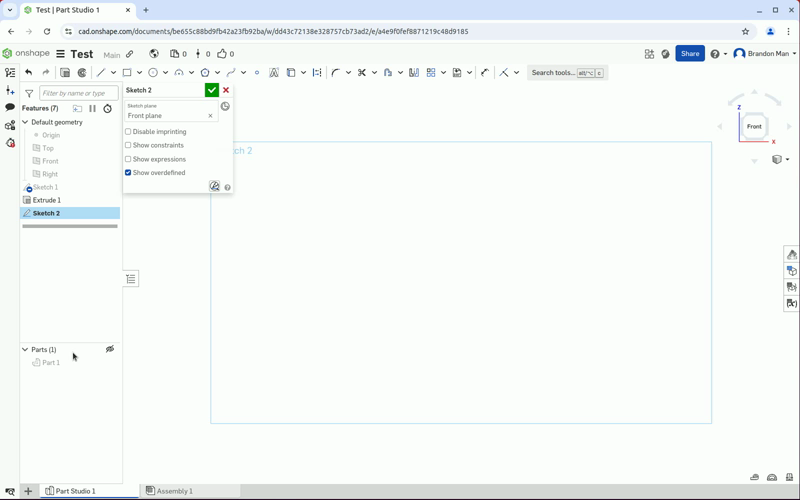
key(l)
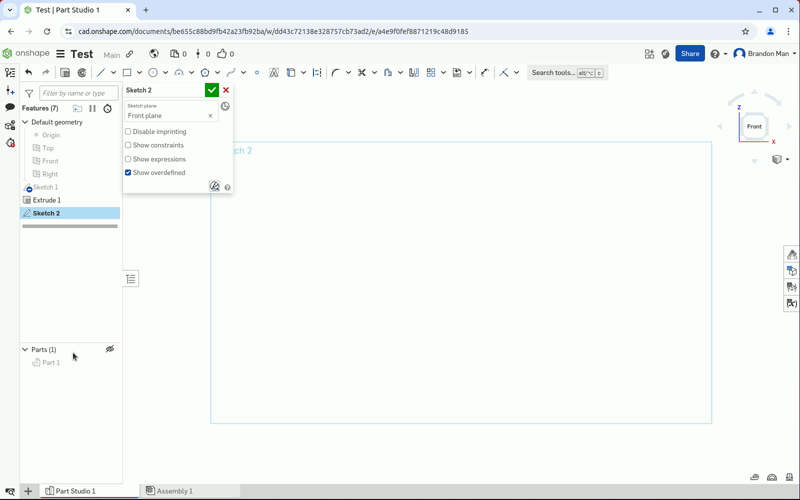
key_down(shift)
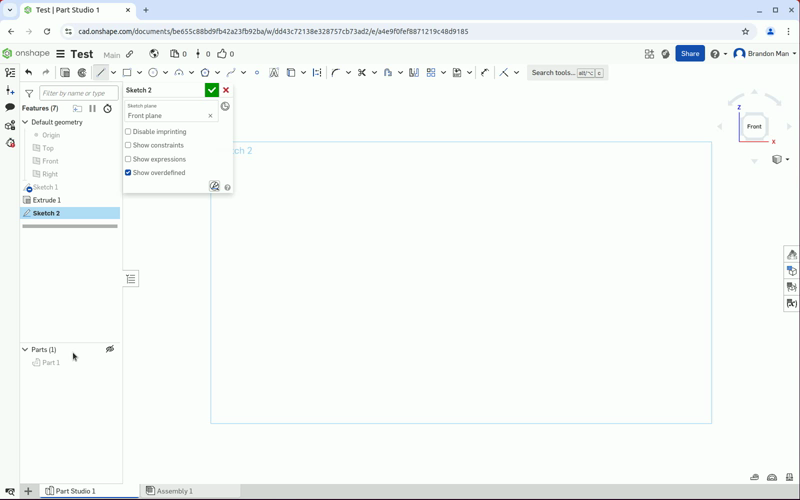
mouse_move(554, 295)
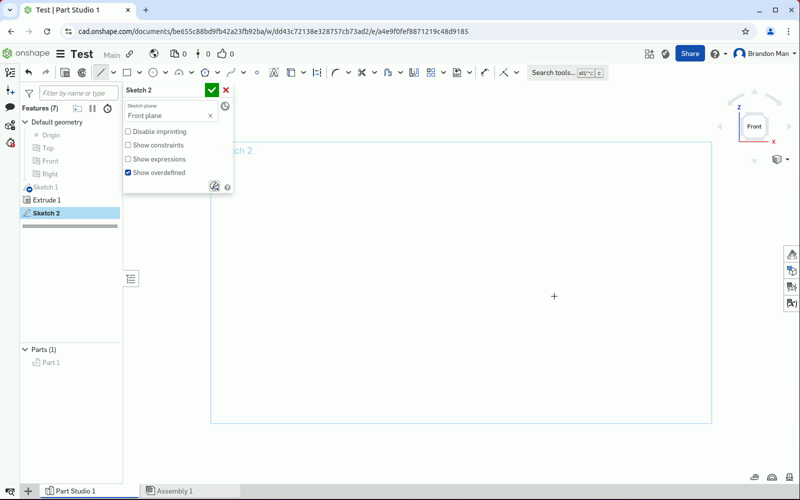
click(554, 295)
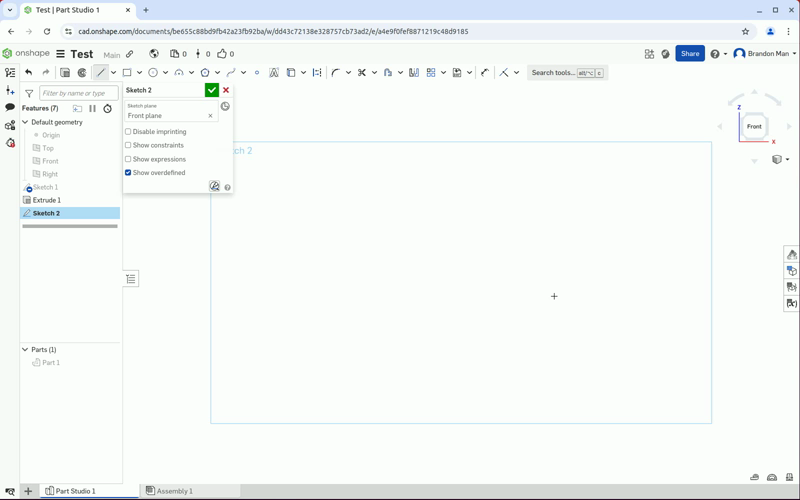
key_up(shift)
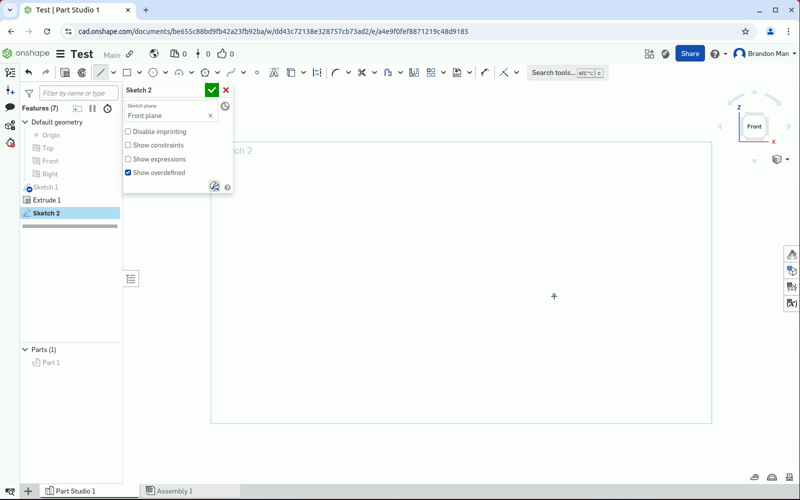
key_down(shift)
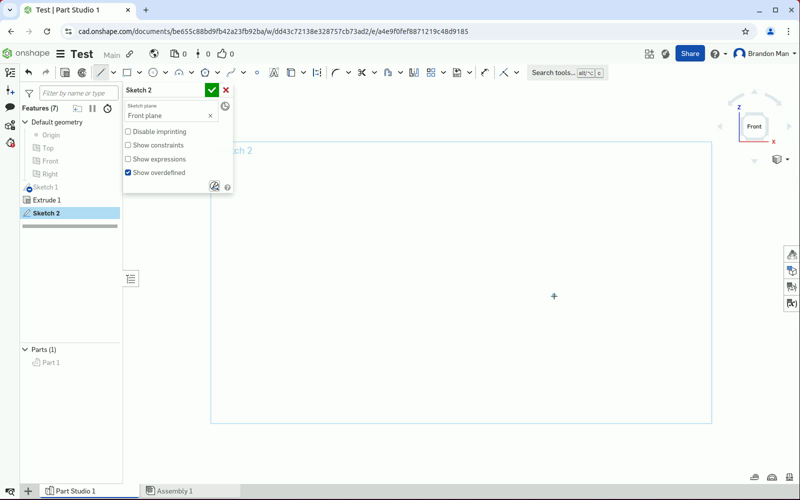
mouse_move(584, 295)
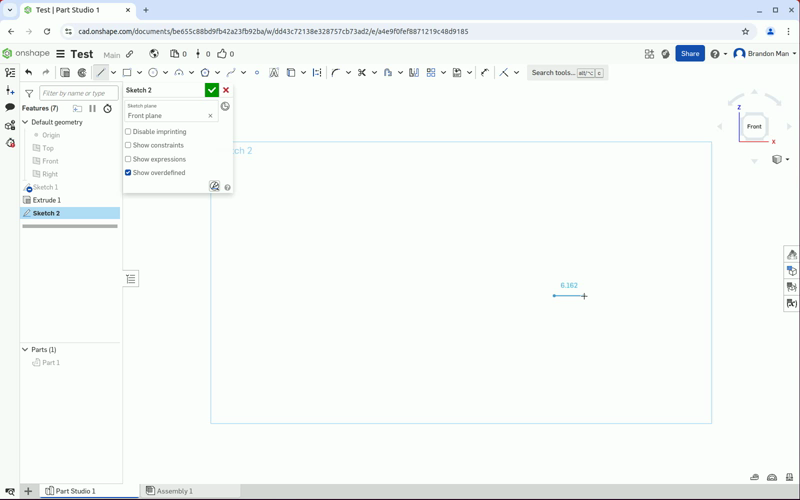
mouse_move(571, 295)
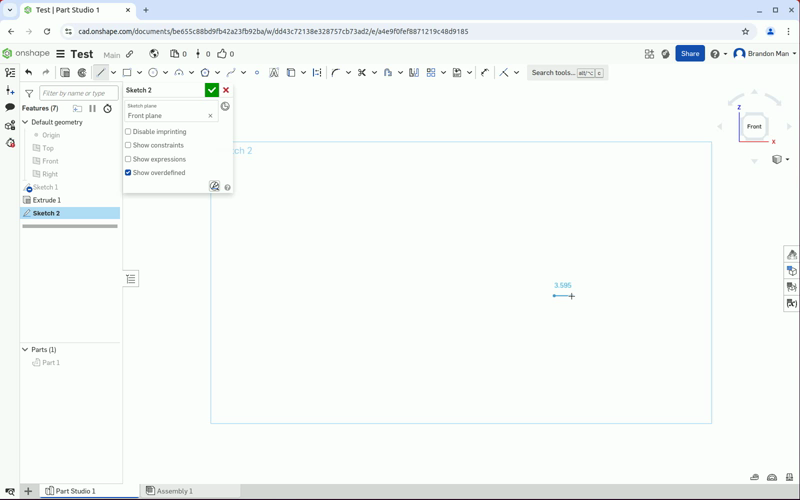
click(571, 295)
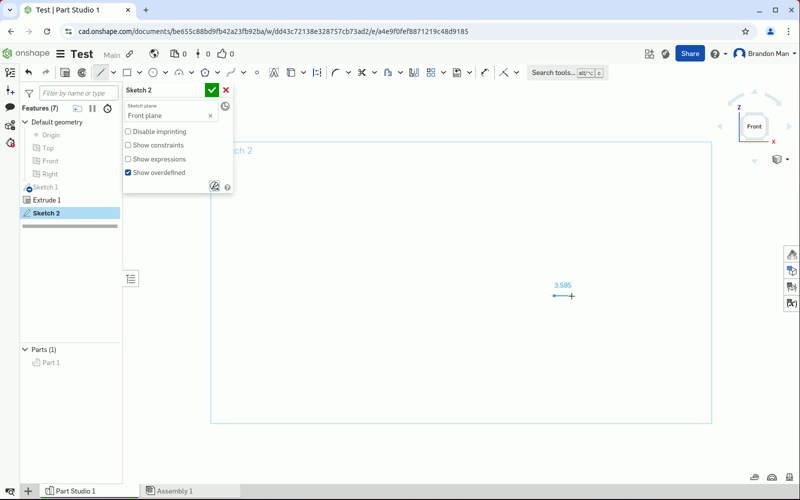
key_up(shift)
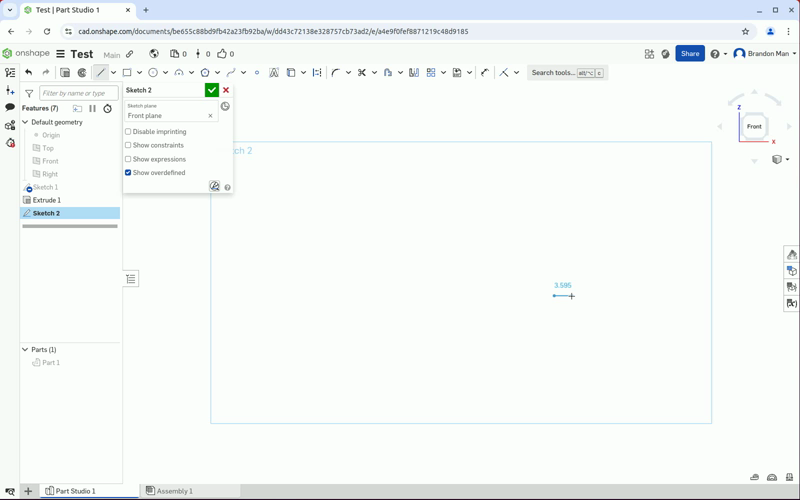
key_down(shift)
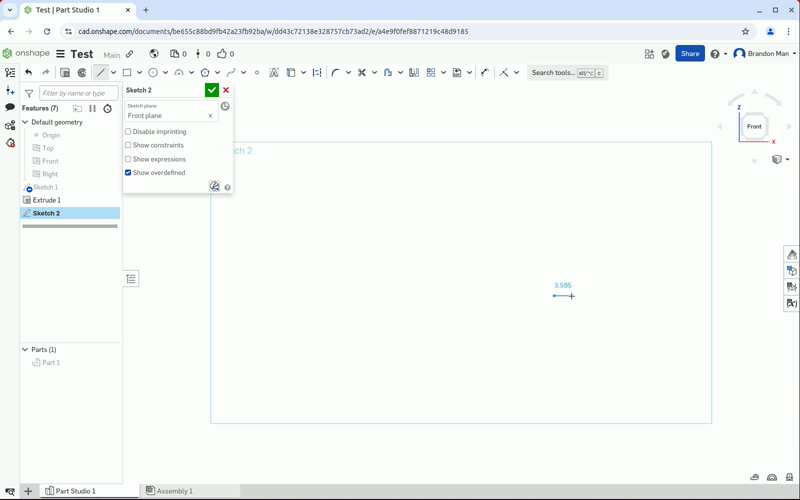
mouse_move(589, 295)
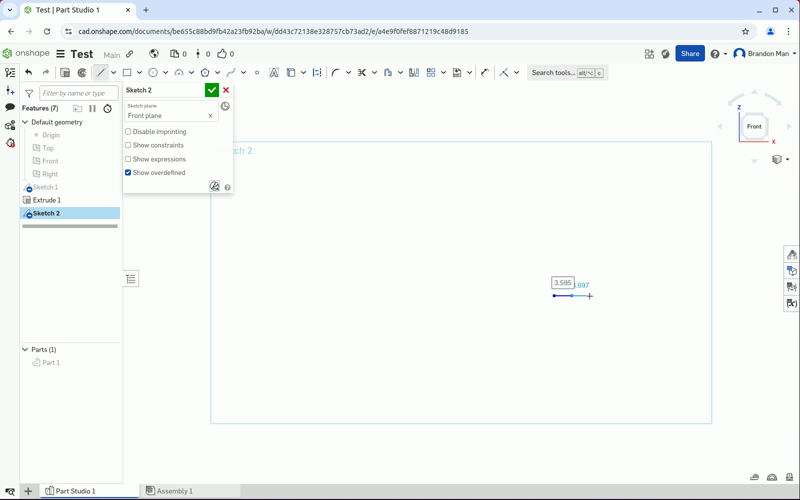
mouse_move(571, 237)
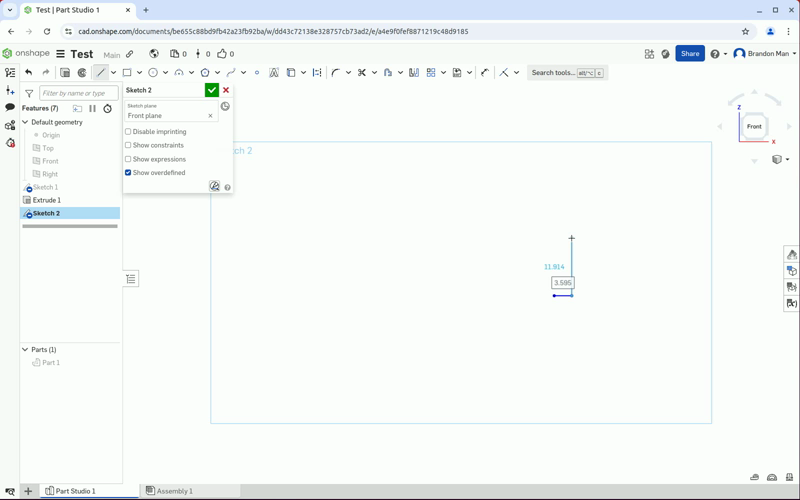
click(571, 237)
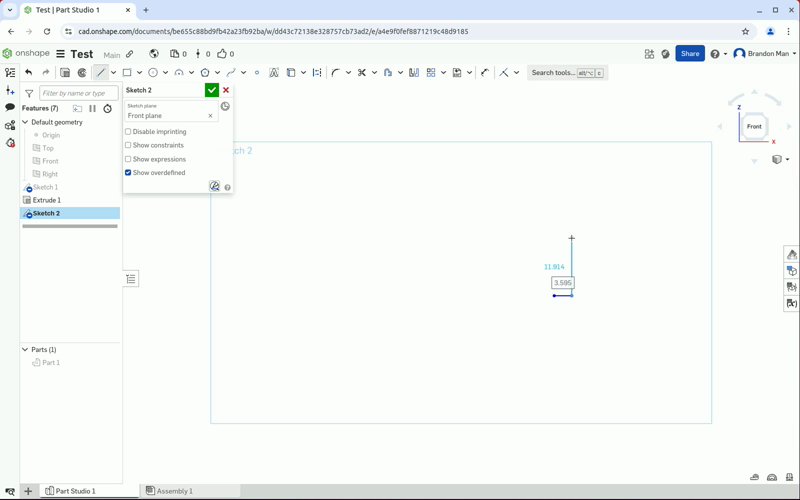
key_up(shift)
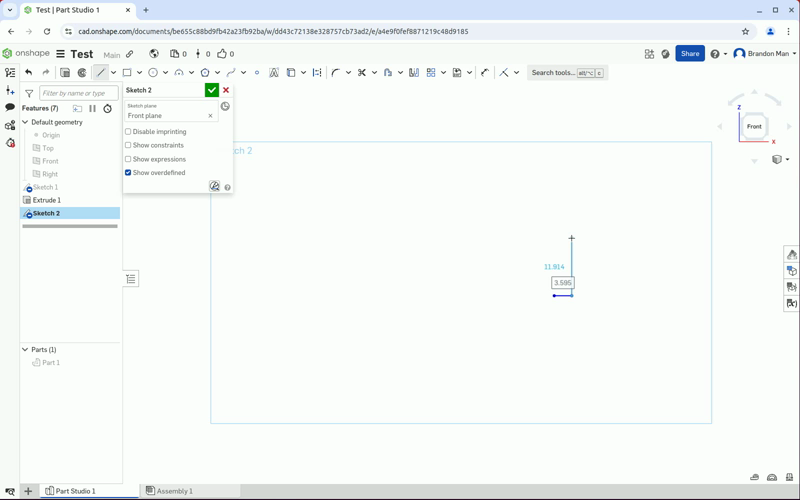
key_down(shift)
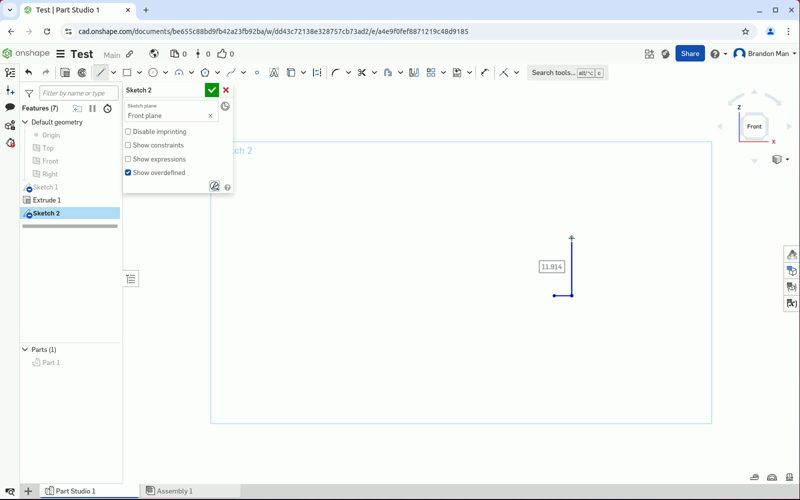
mouse_move(589, 237)
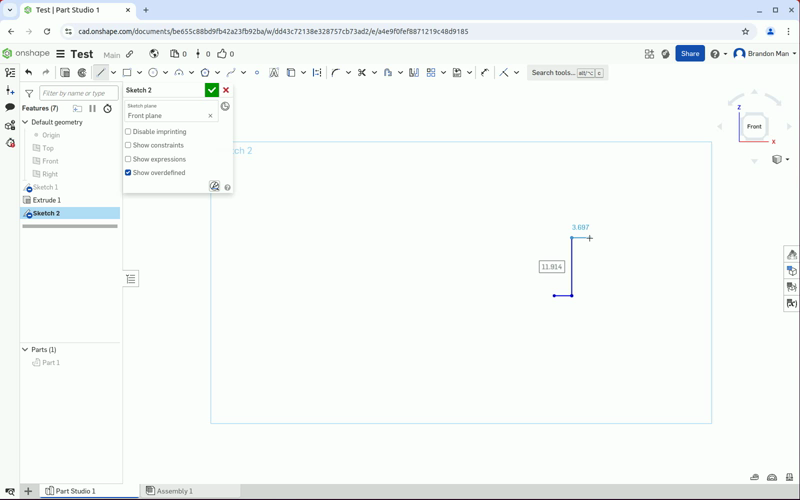
mouse_move(554, 237)
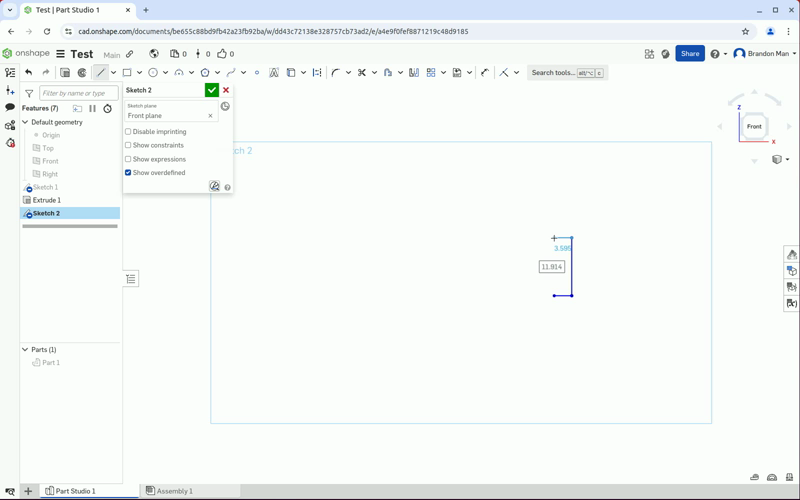
click(554, 237)
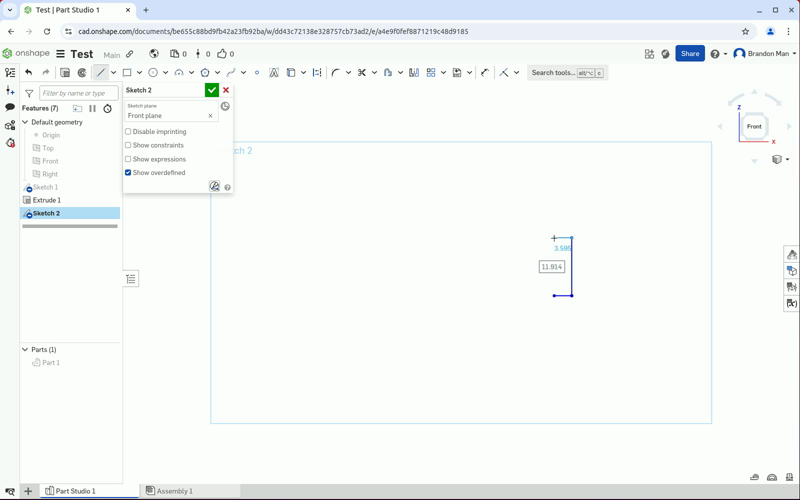
key_up(shift)
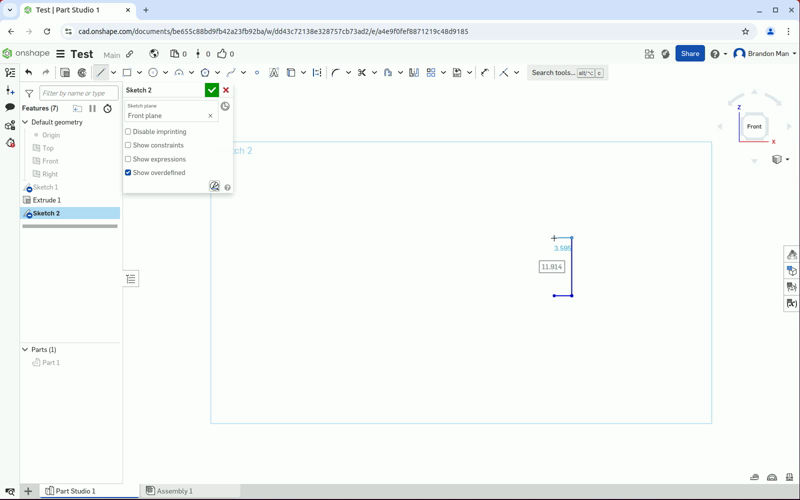
key_down(shift)
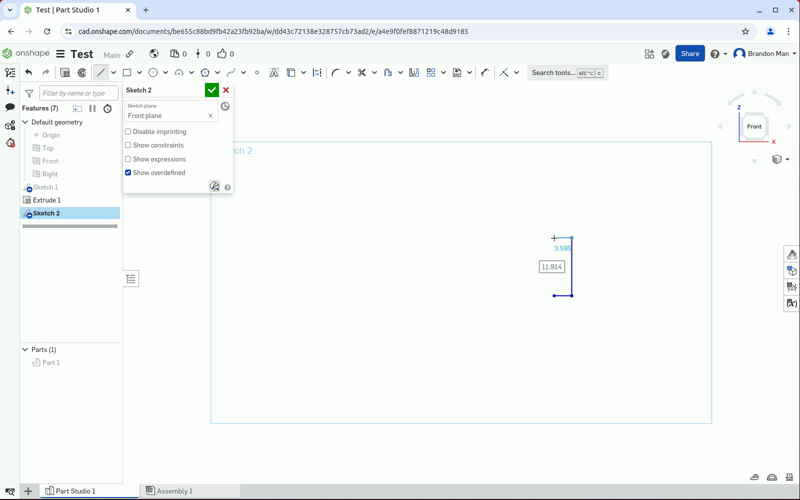
mouse_move(584, 237)
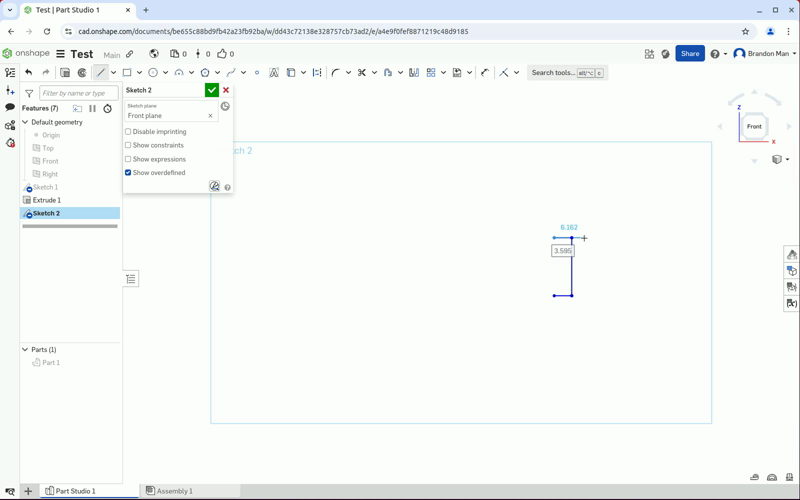
mouse_move(554, 282)
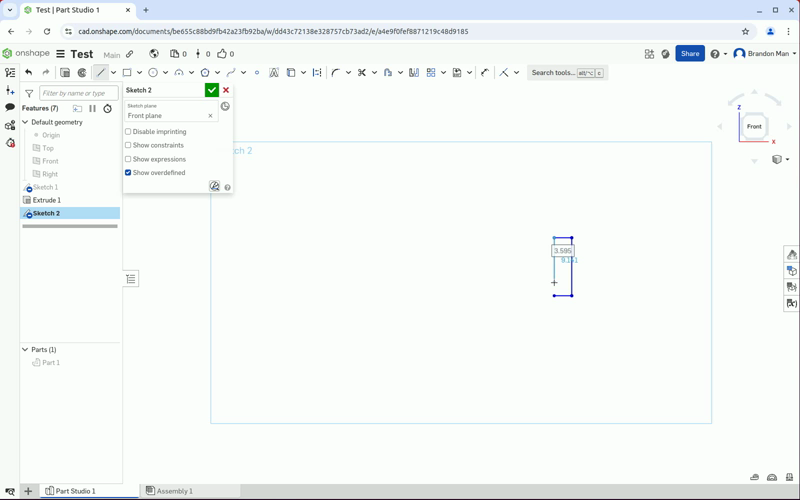
click(554, 282)
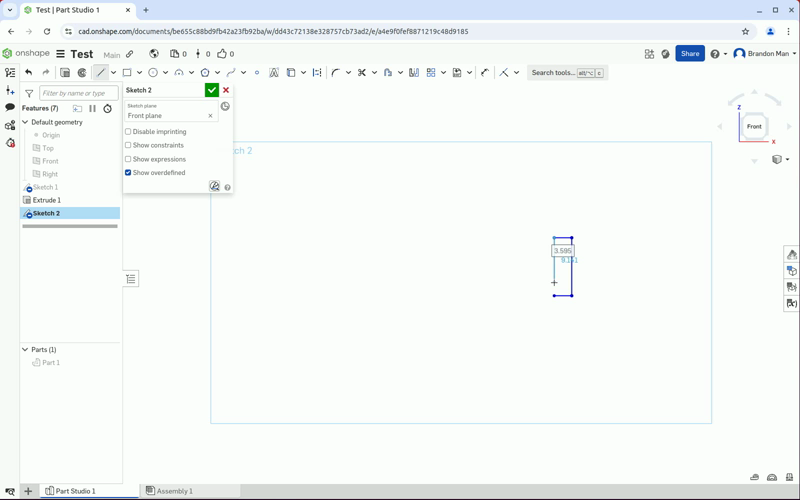
key_up(shift)
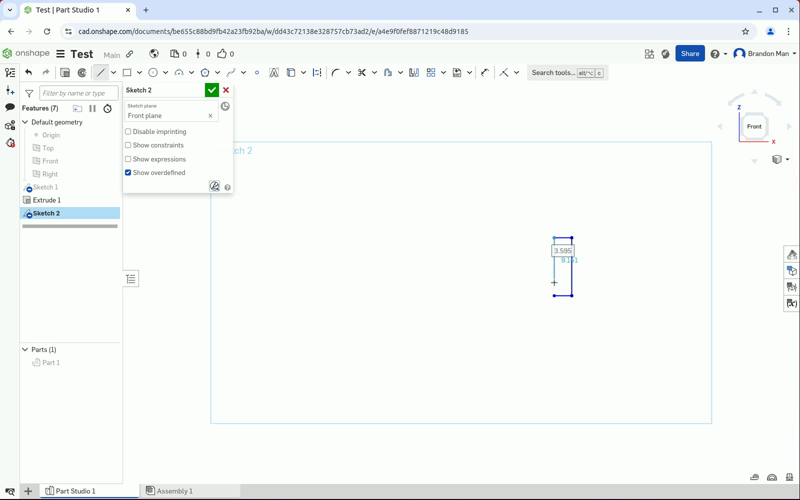
mouse_move(584, 282)
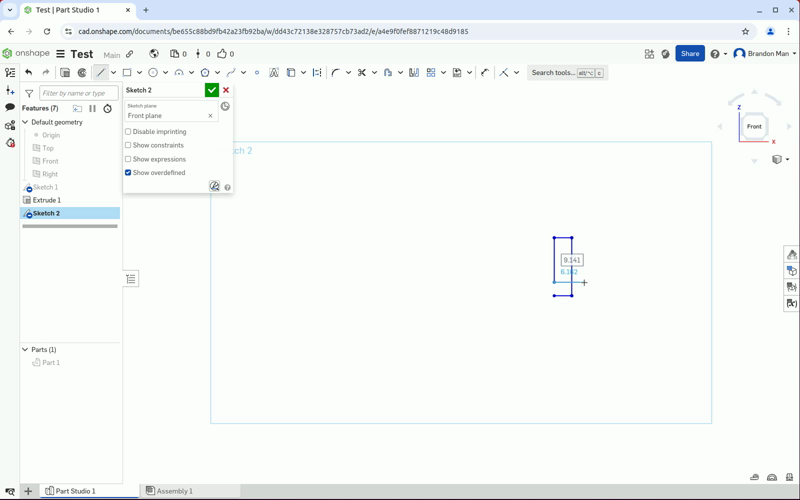
key_down(shift)
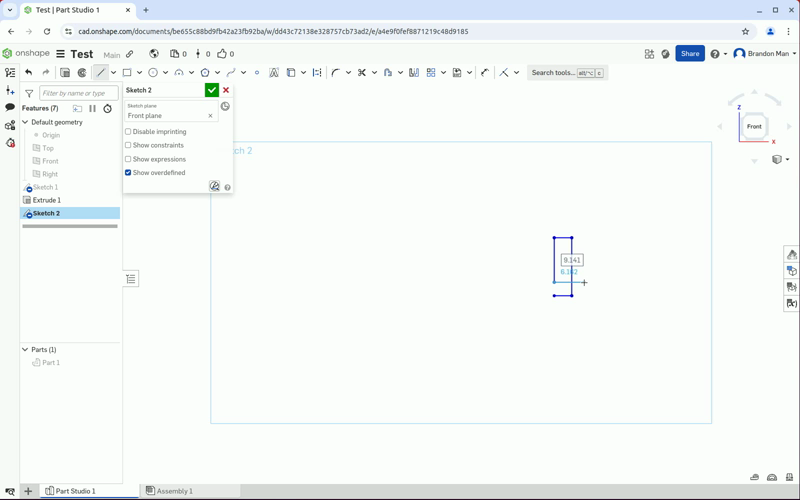
mouse_move(554, 295)
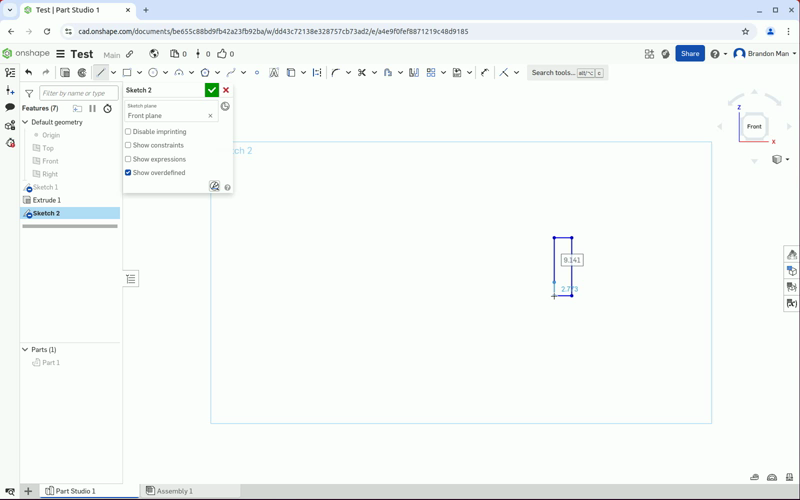
key_up(shift)
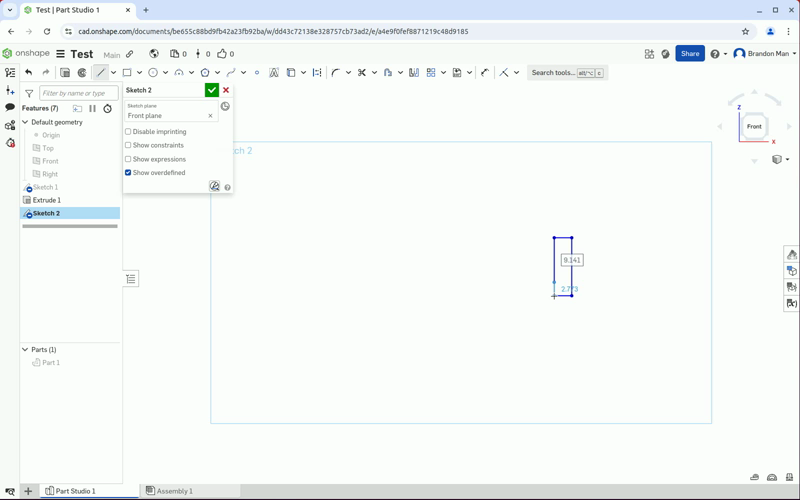
click(554, 295)
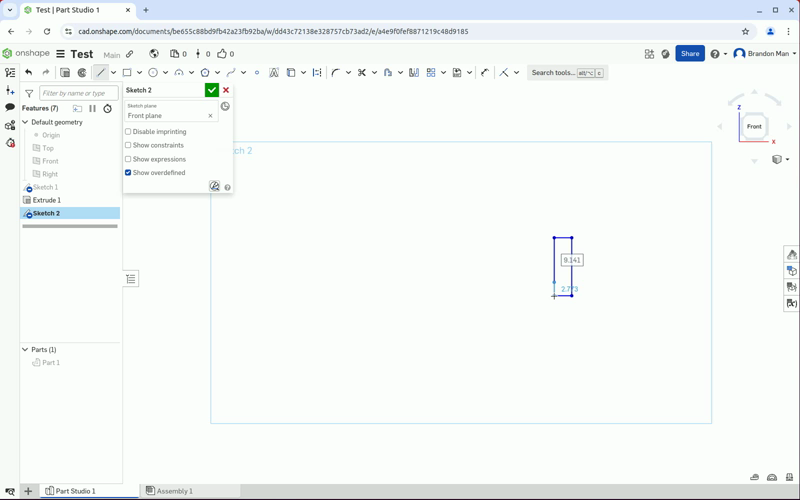
key(esc)
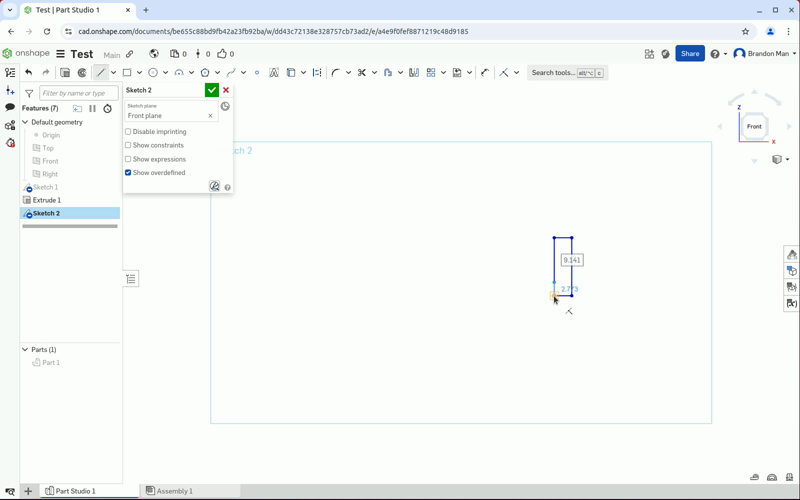
mouse_move(566, 239)
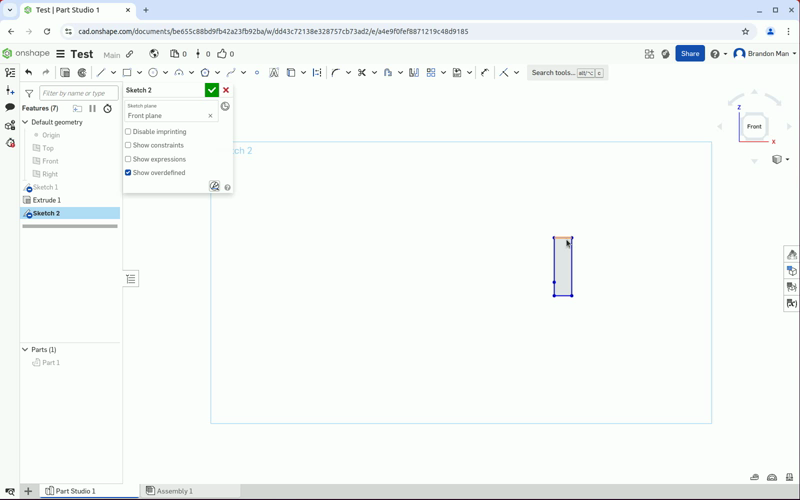
scroll(6)
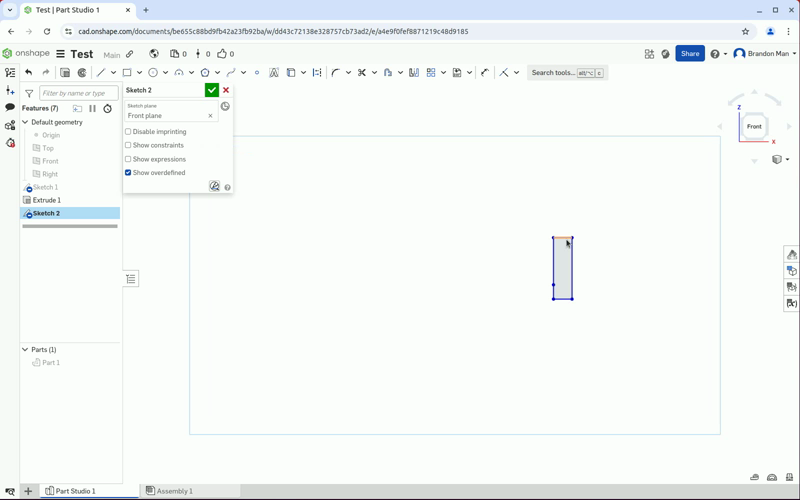
scroll(6)
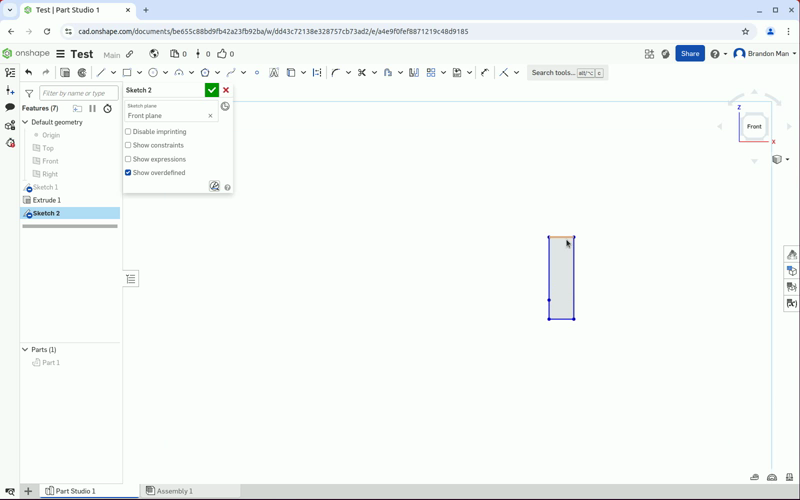
scroll(6)
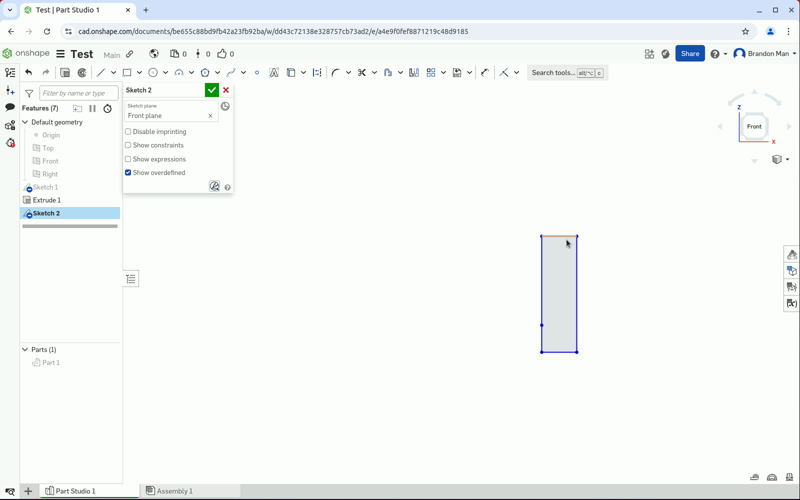
scroll(6)
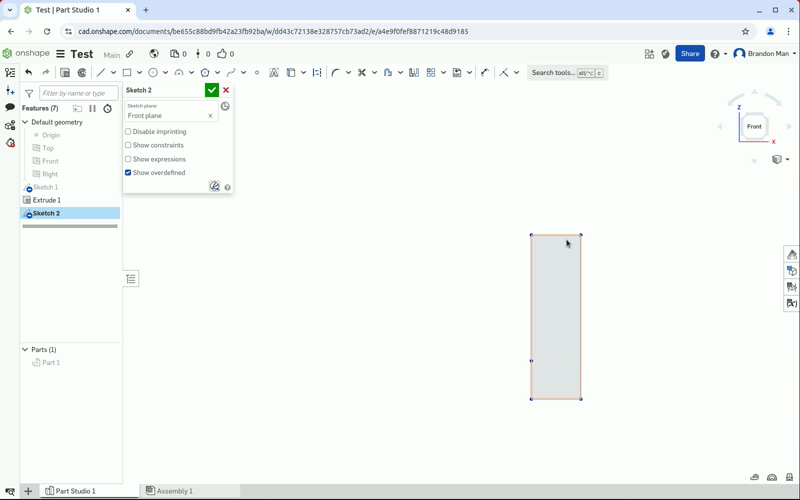
scroll(6)
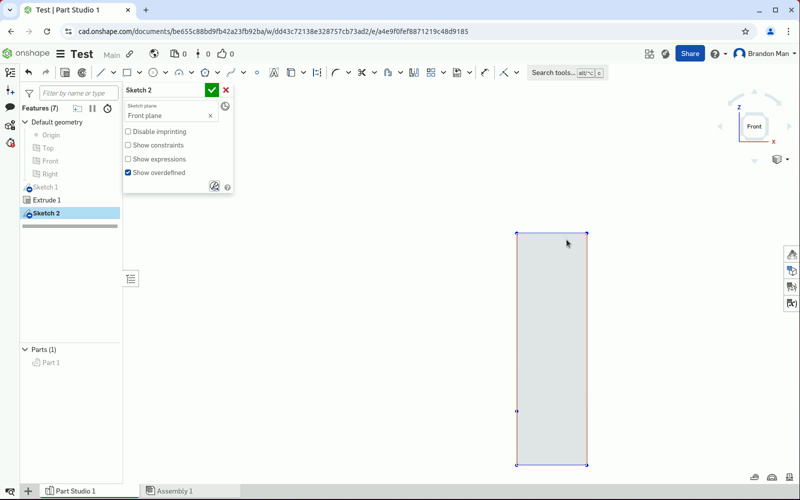
scroll(6)
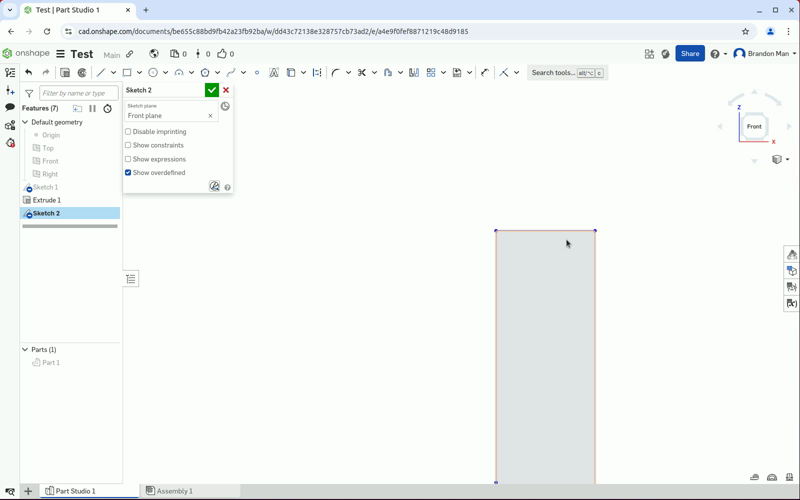
scroll(6)
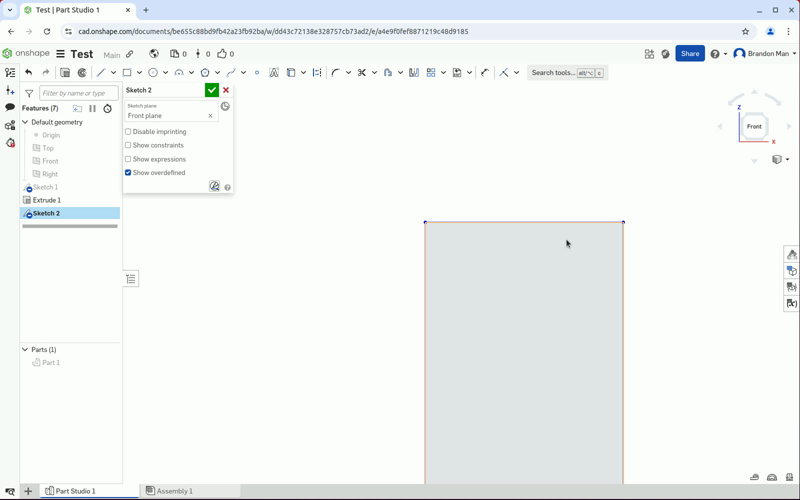
click(566, 239)
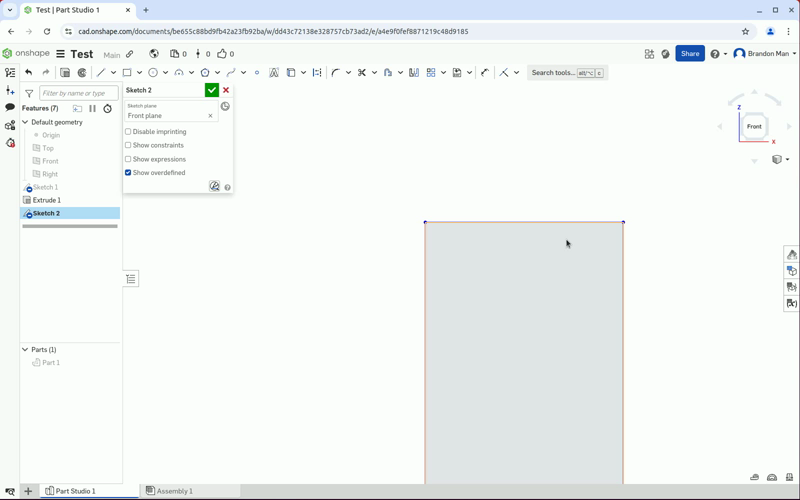
scroll(-6)
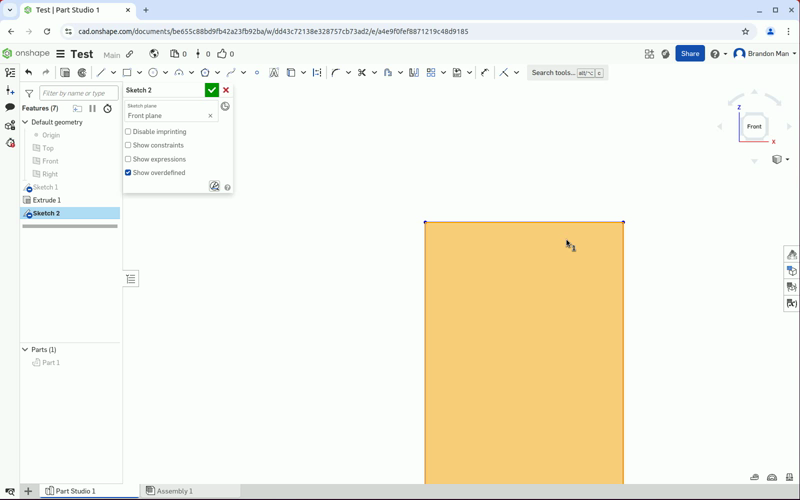
scroll(-6)
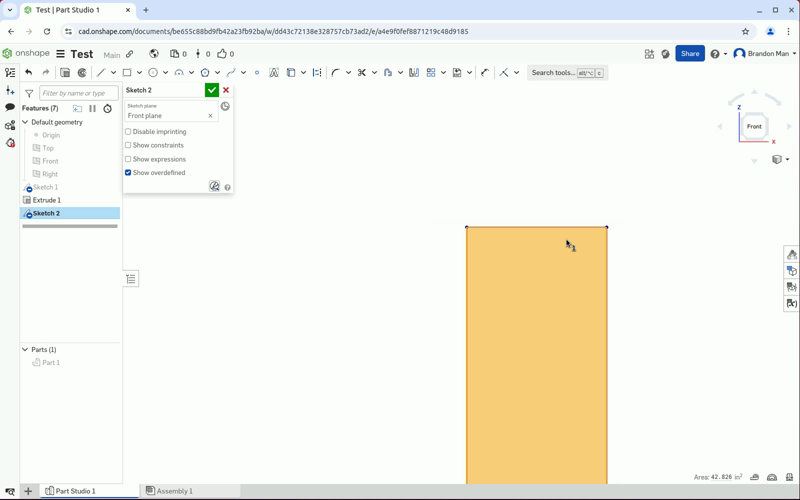
scroll(-6)
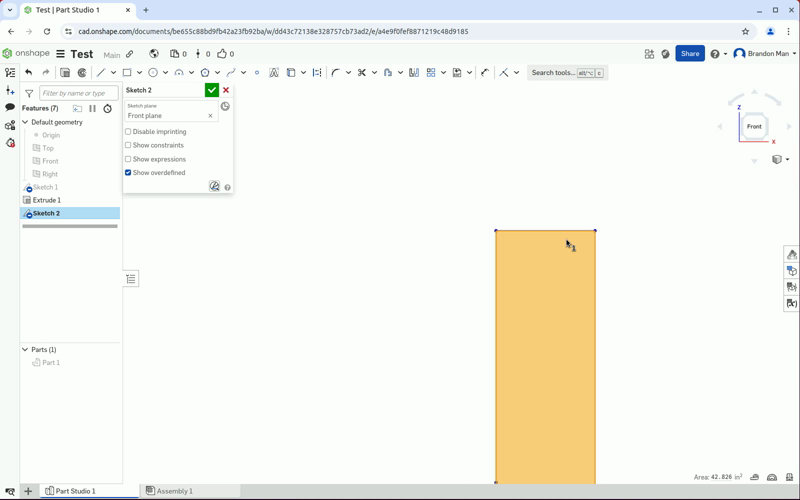
scroll(-6)
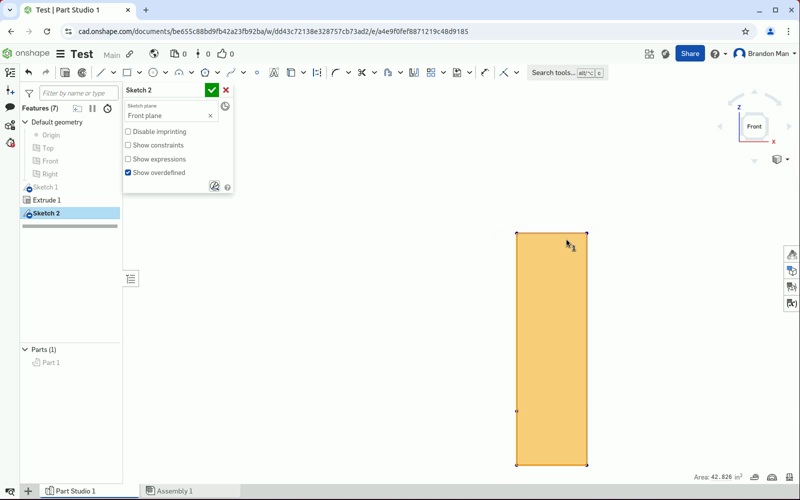
scroll(-6)
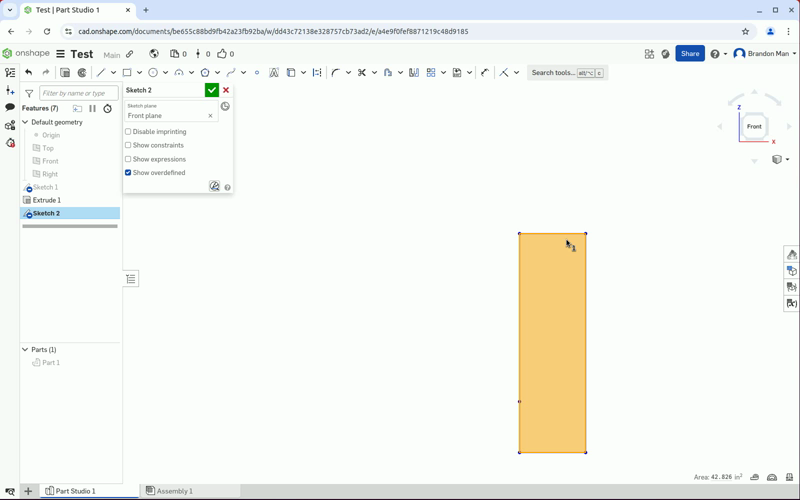
scroll(-6)
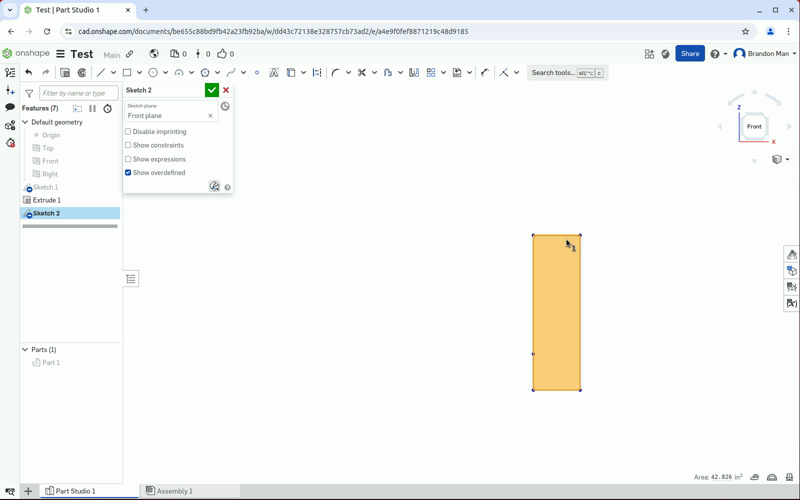
scroll(-6)
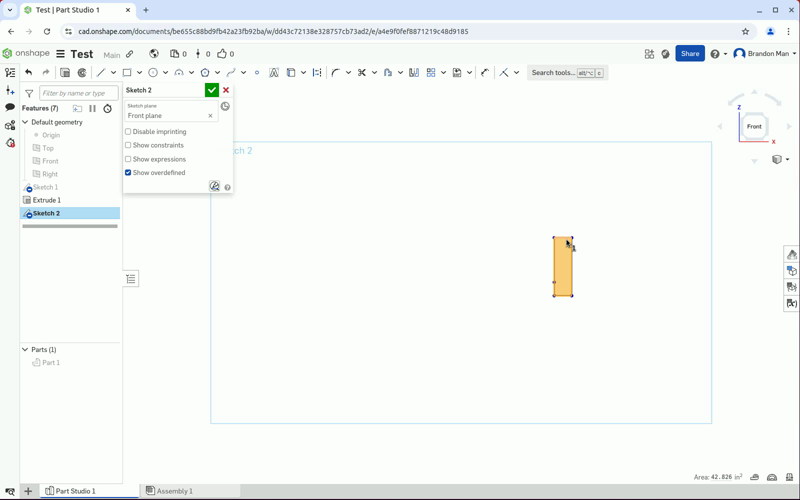
mouse_move(73, 352)
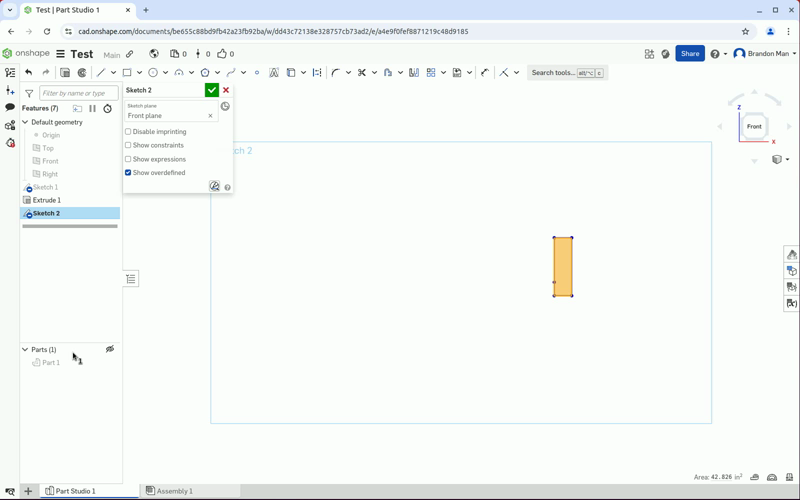
key(shift+y)
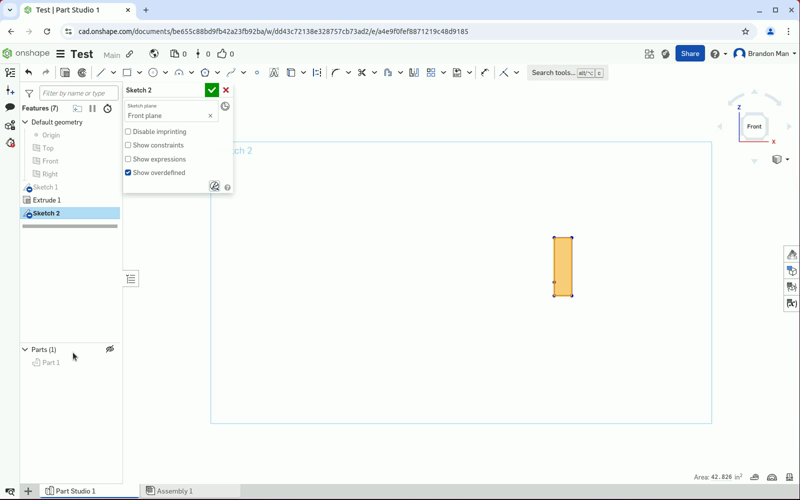
key(shift+e)
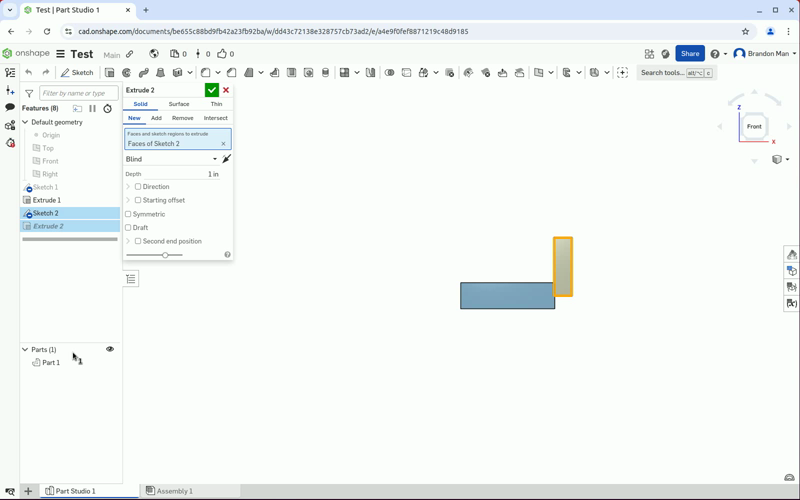
mouse_move(143, 106)
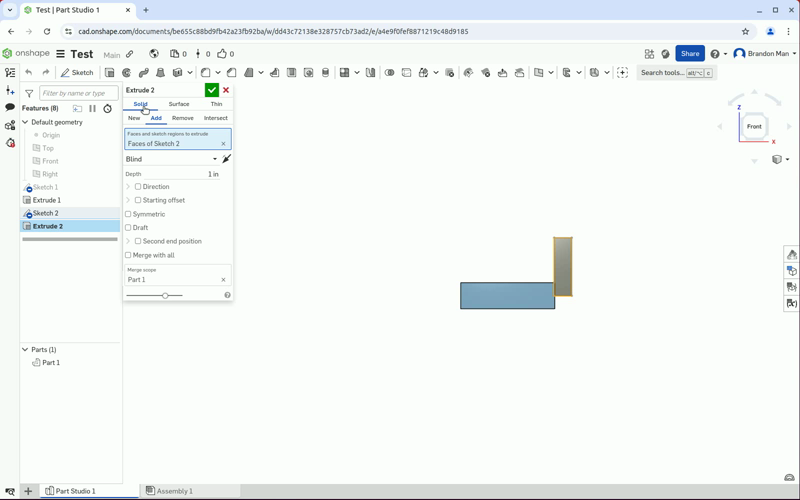
click(143, 106)
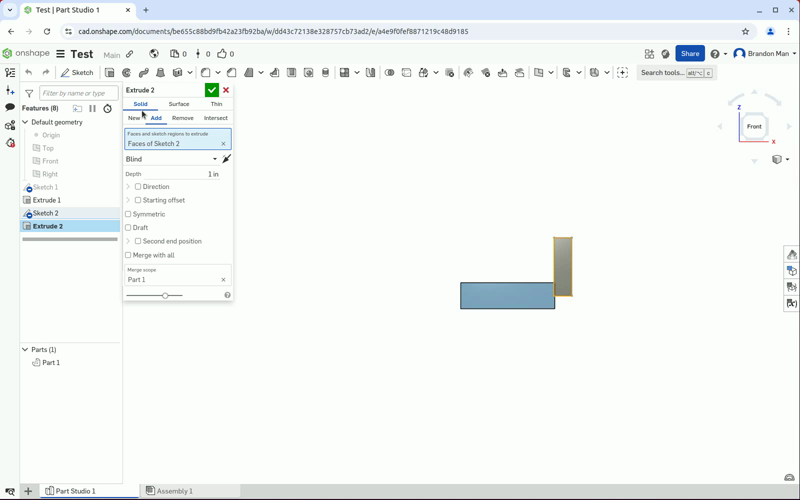
mouse_move(137, 120)
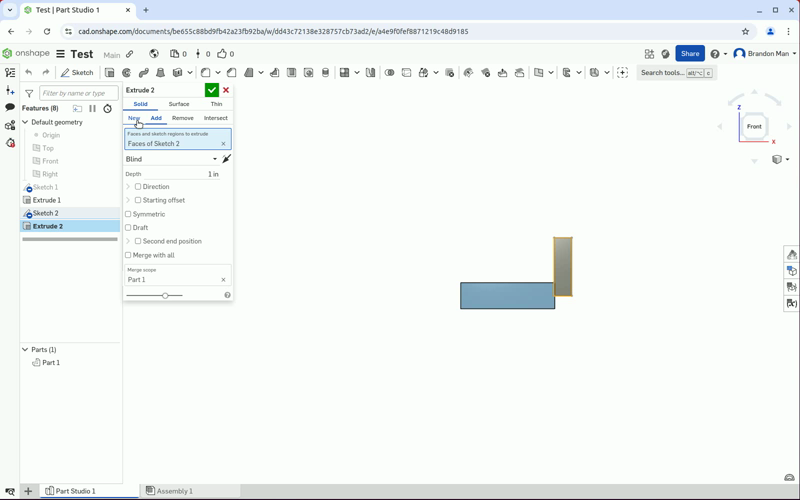
click(137, 120)
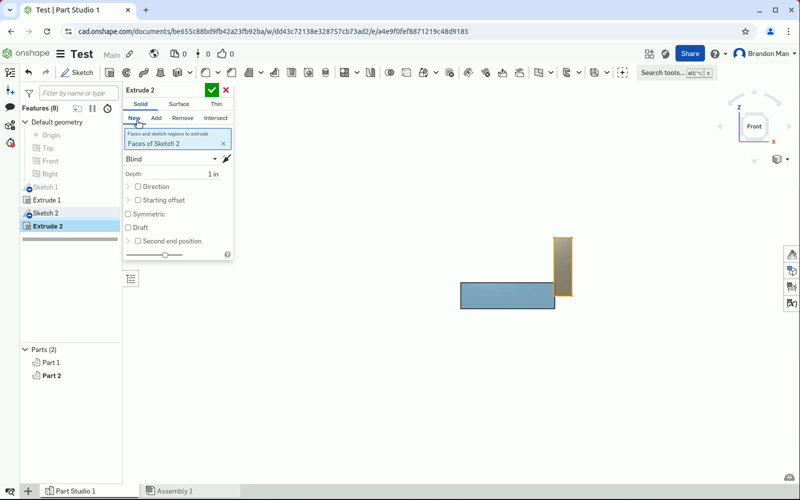
key(tab, 4)
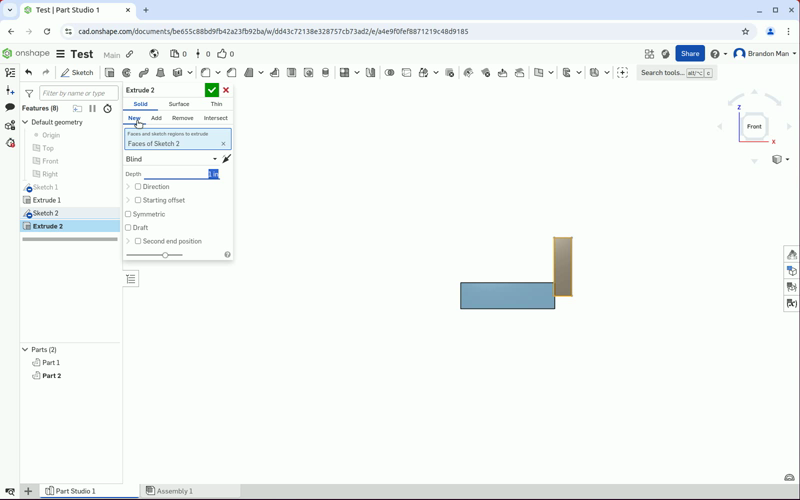
text(15.406)
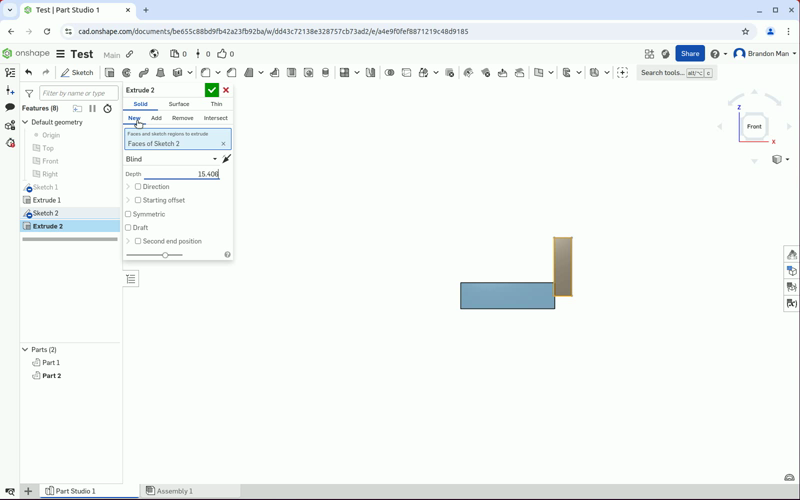
key(tab, 3)
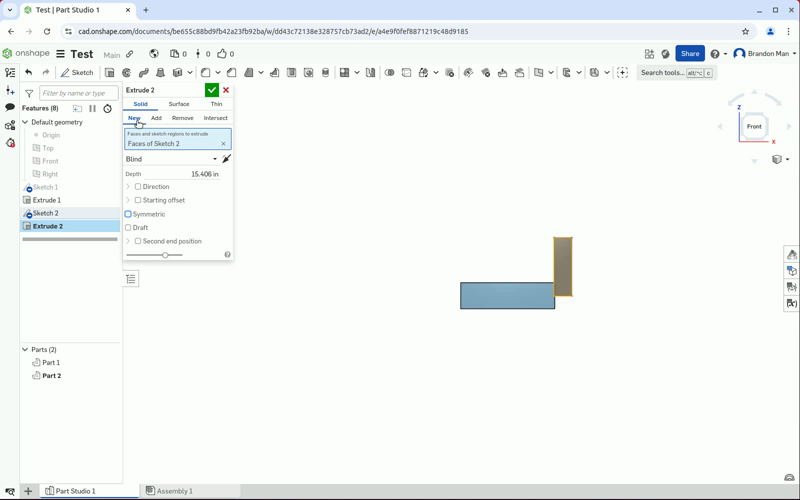
key(space)
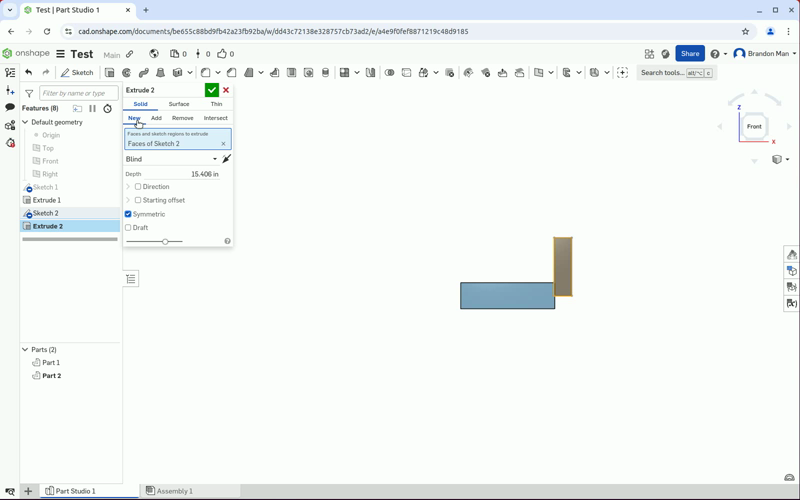
key(enter)
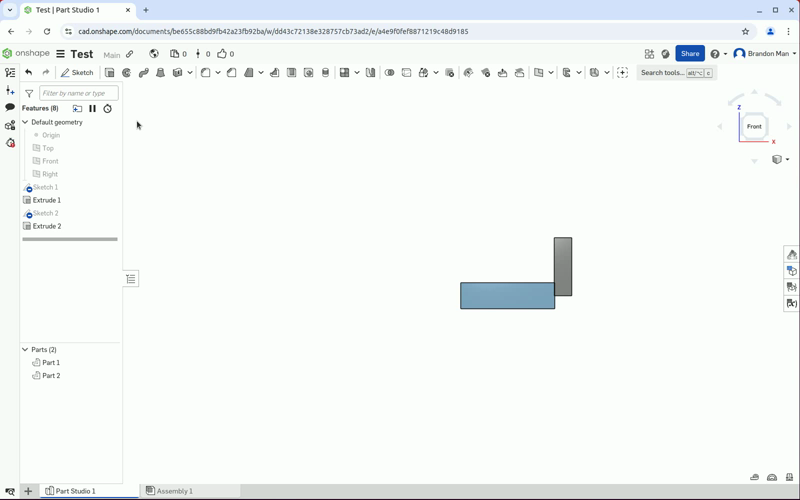
key(shift+h)
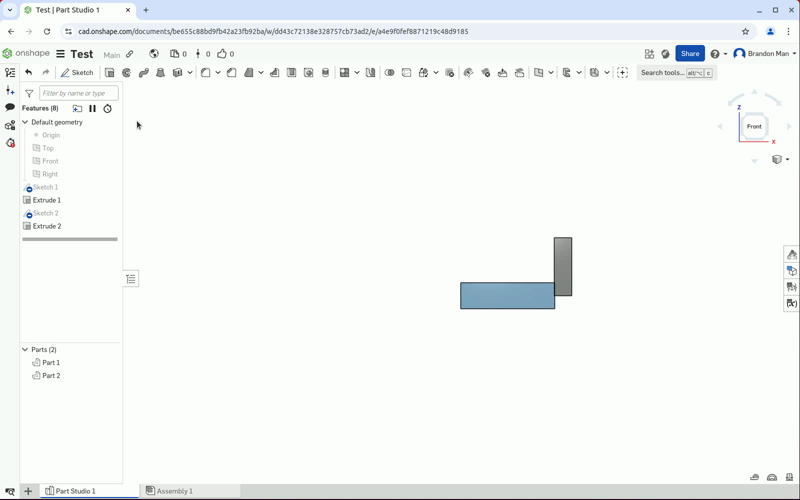
key(shift+h)
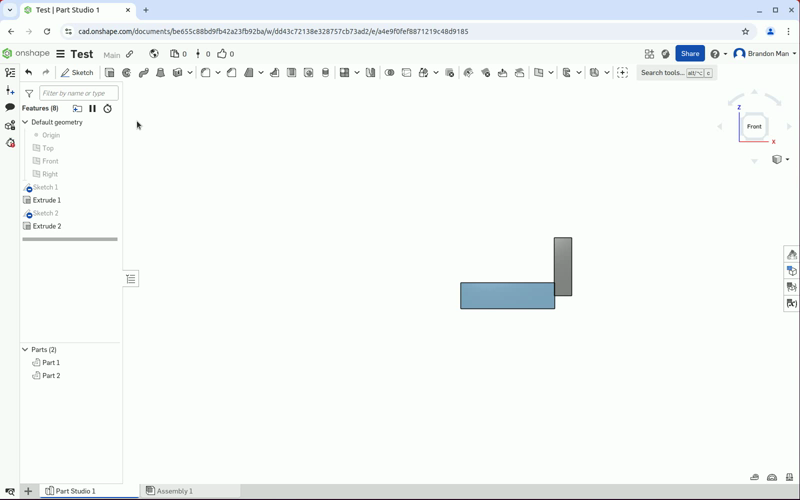
mouse_move(73, 189)
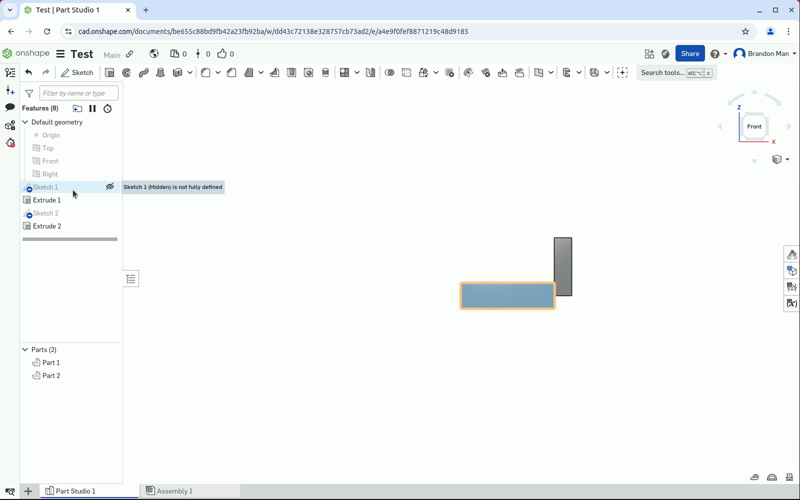
click(73, 189)
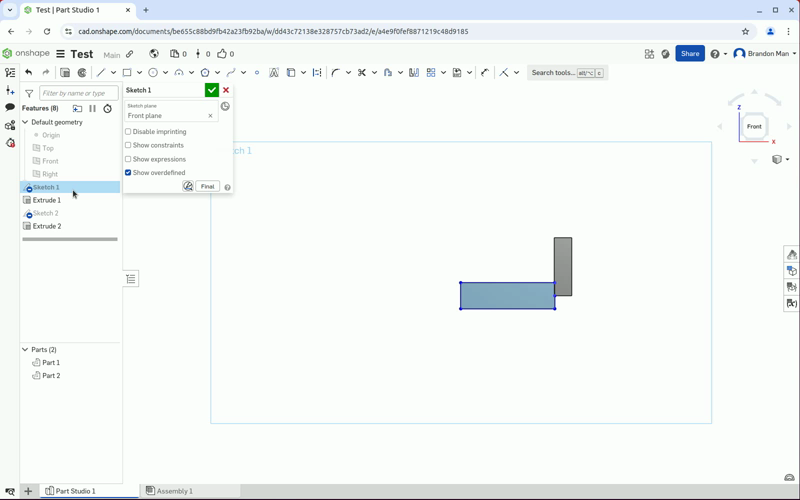
mouse_move(229, 92)
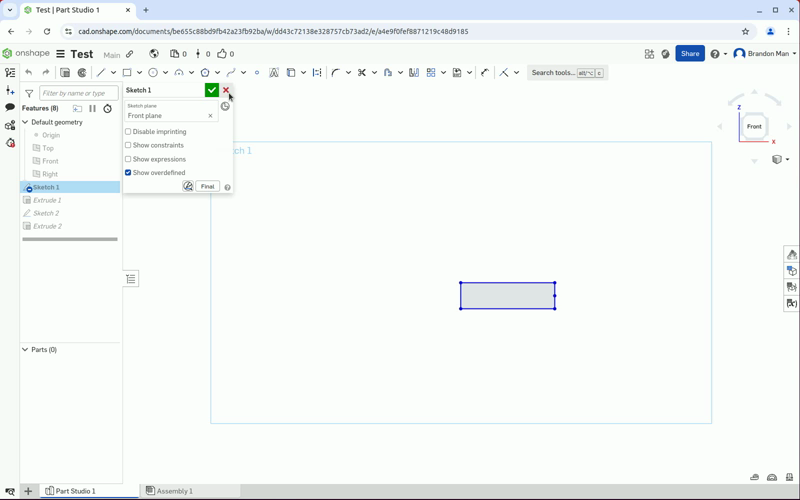
click(229, 92)
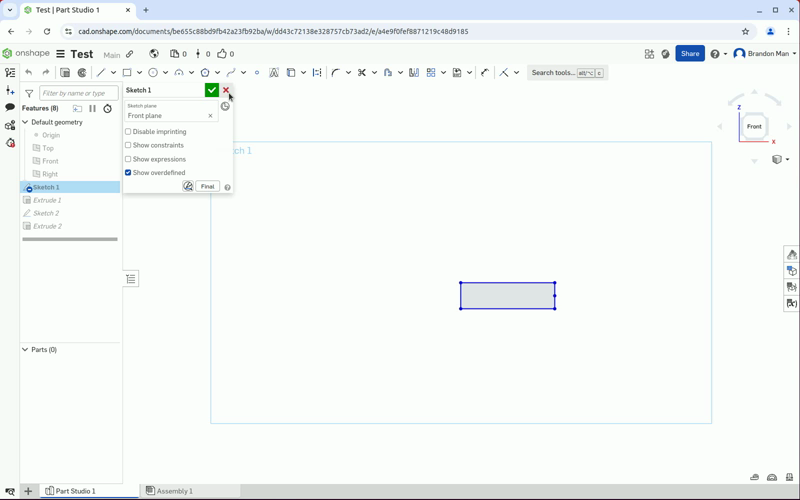
key(shift+s)
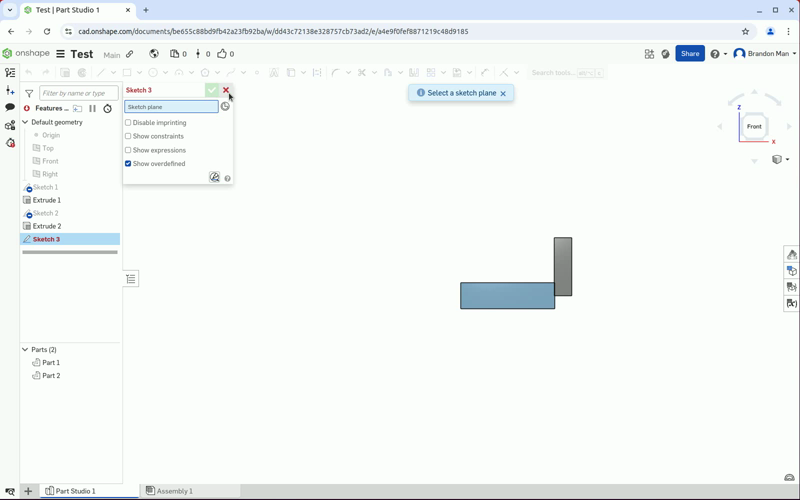
mouse_move(73, 163)
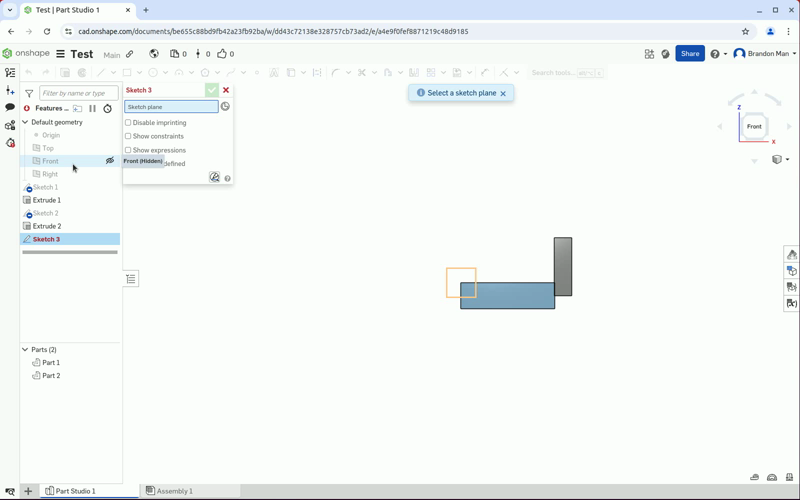
click(73, 163)
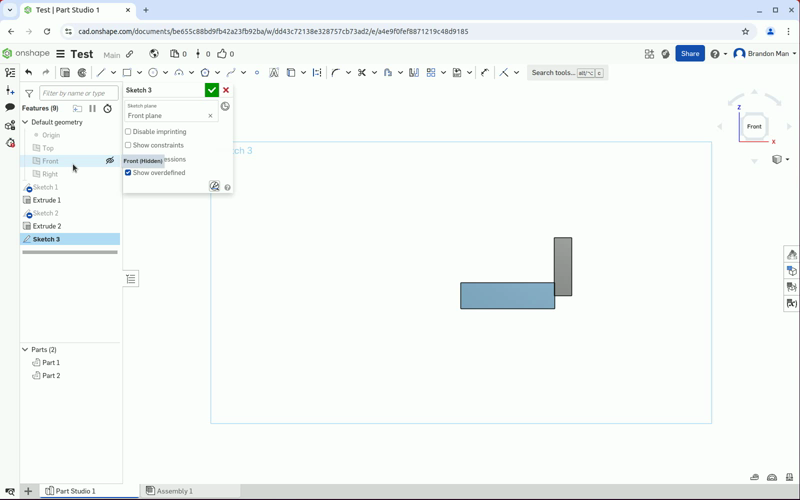
mouse_move(73, 352)
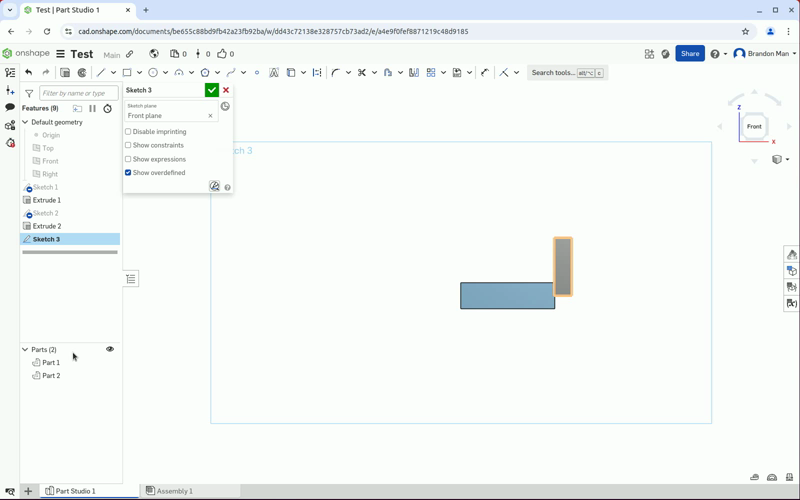
key(y)
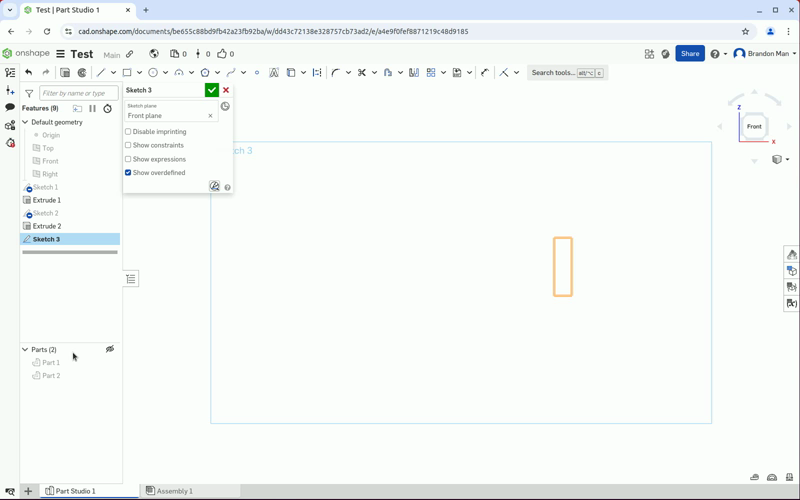
key(l)
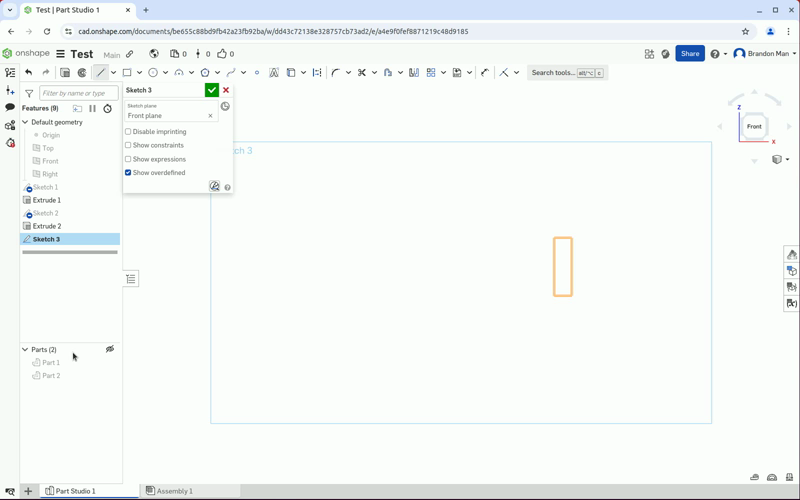
key_down(shift)
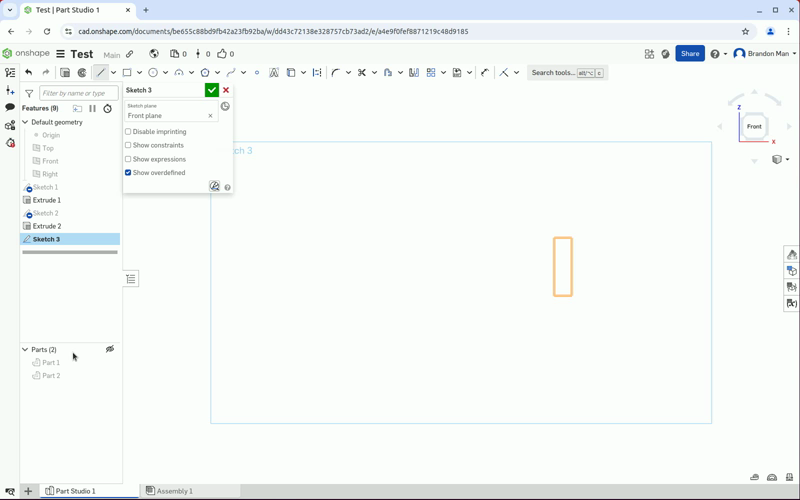
mouse_move(554, 238)
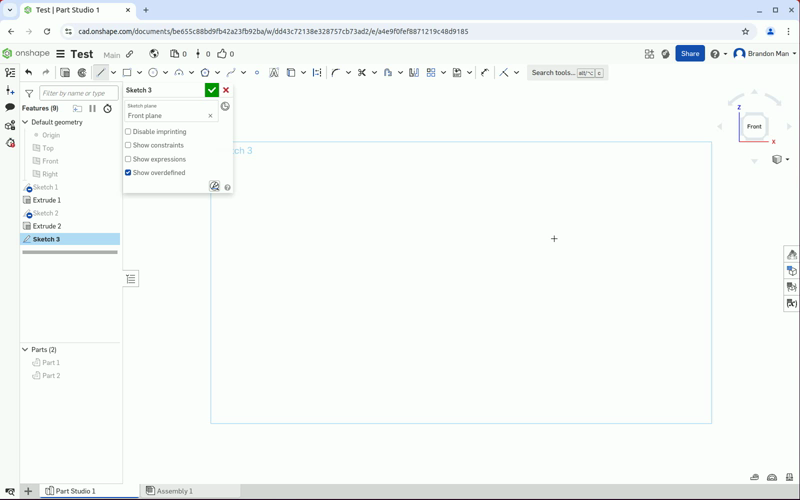
click(554, 238)
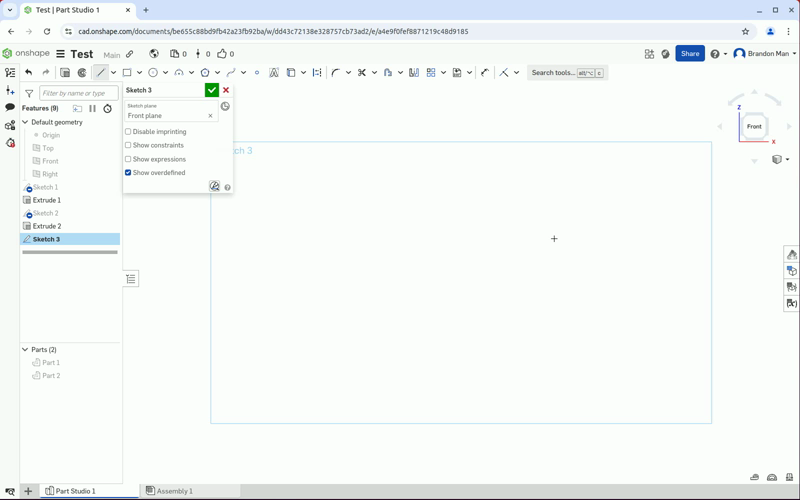
key_up(shift)
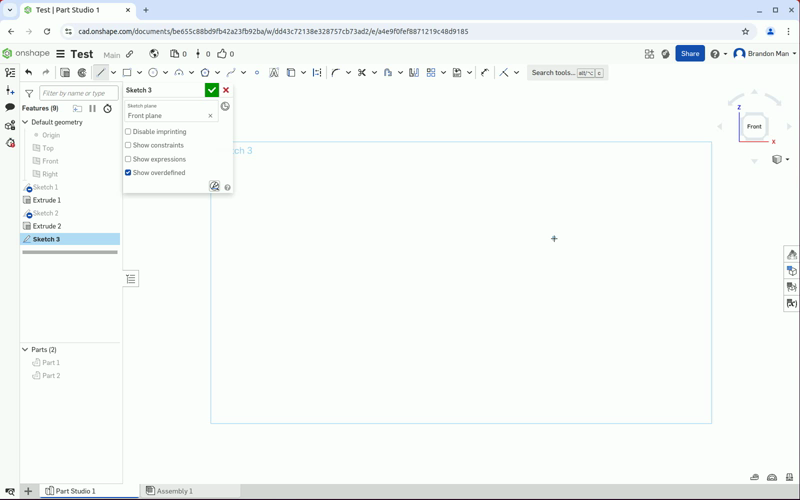
key_down(shift)
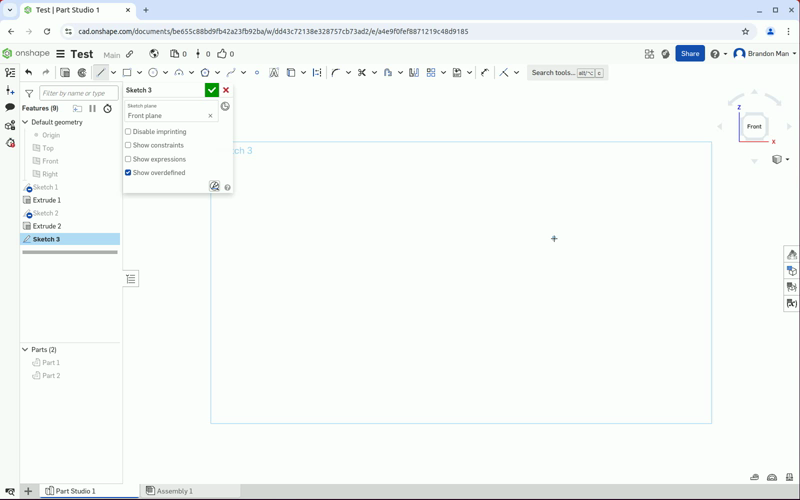
mouse_move(584, 238)
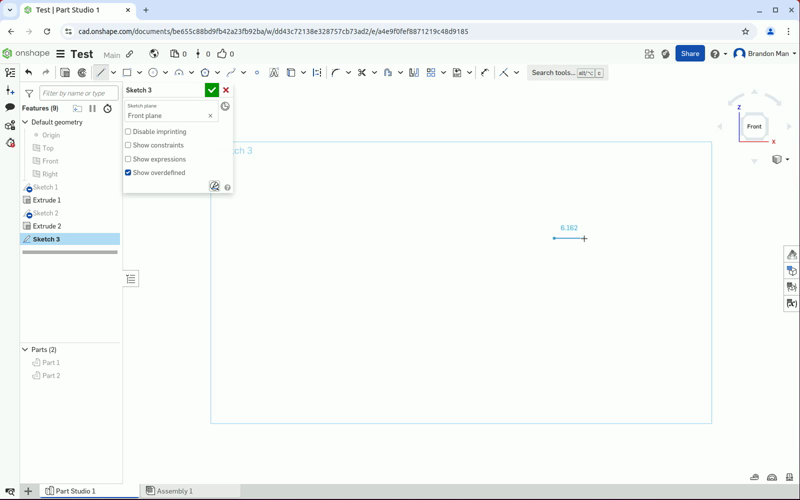
mouse_move(572, 238)
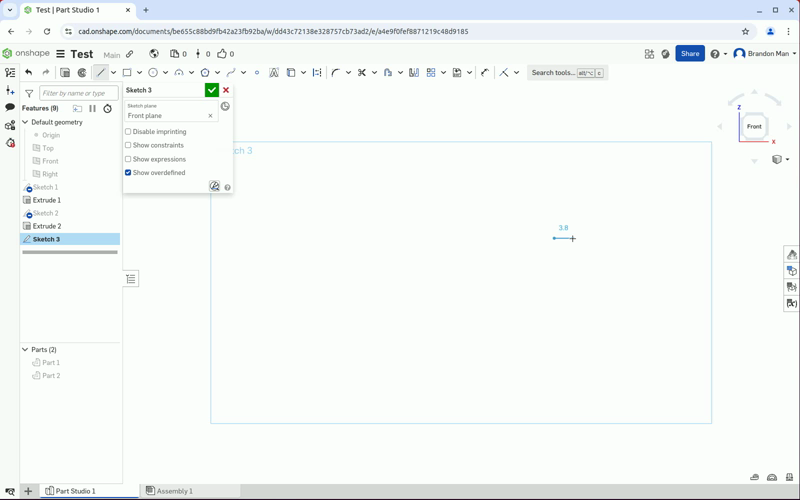
click(572, 238)
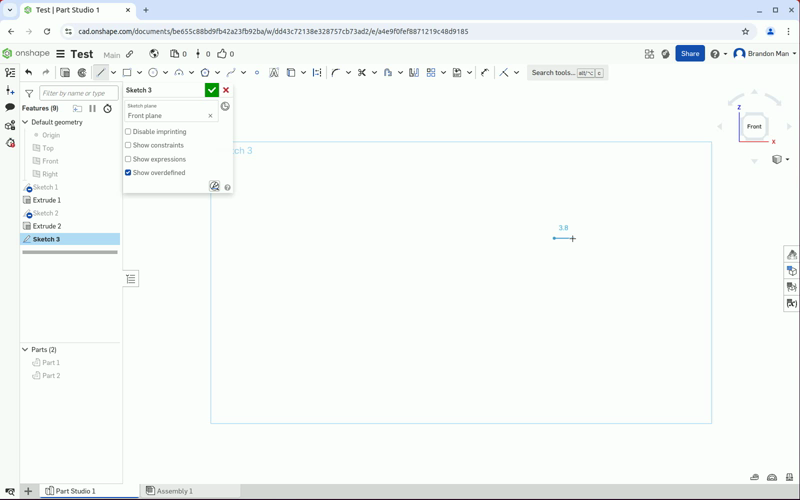
key_up(shift)
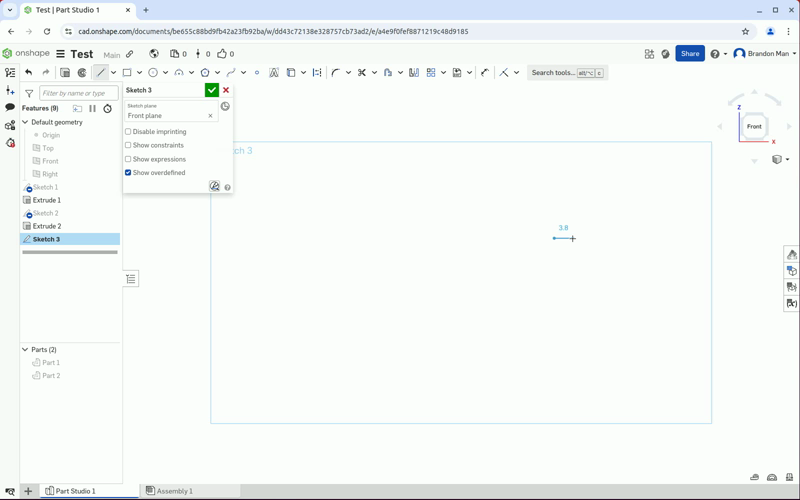
key_down(shift)
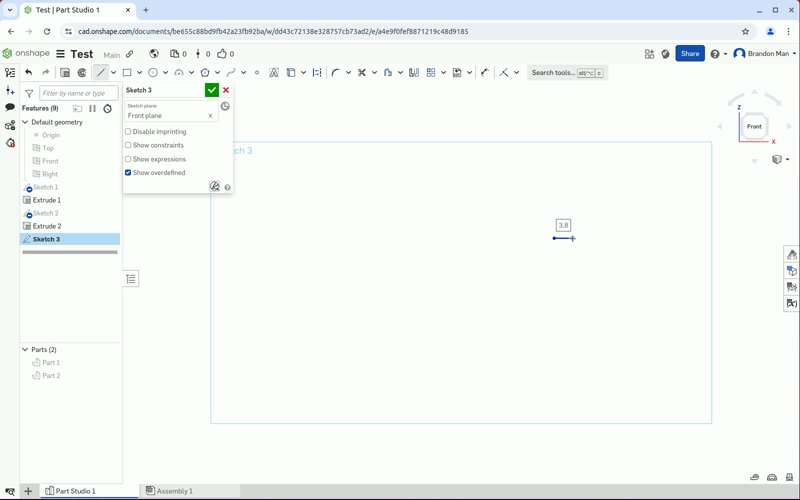
mouse_move(589, 238)
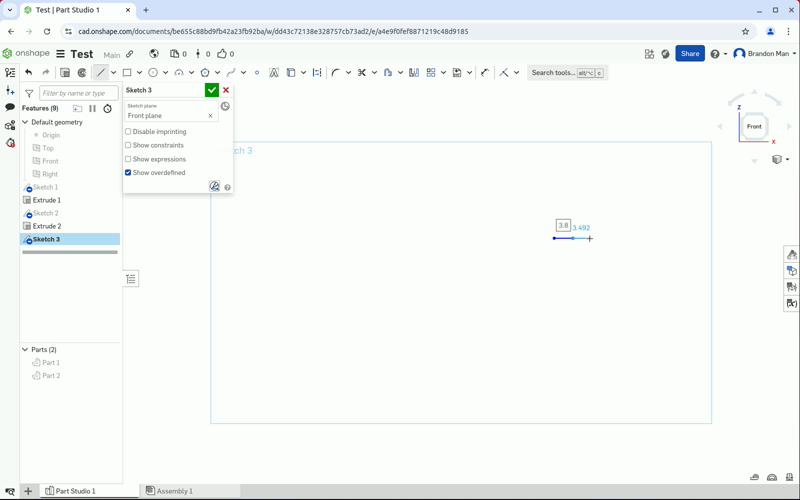
mouse_move(574, 238)
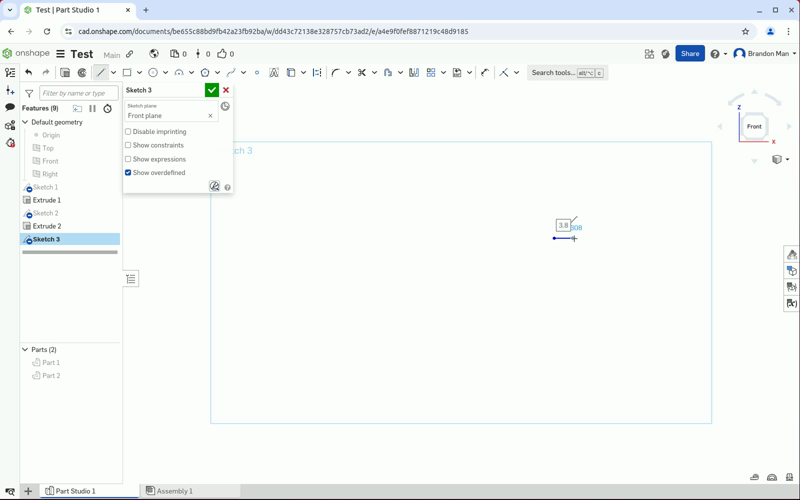
scroll(6)
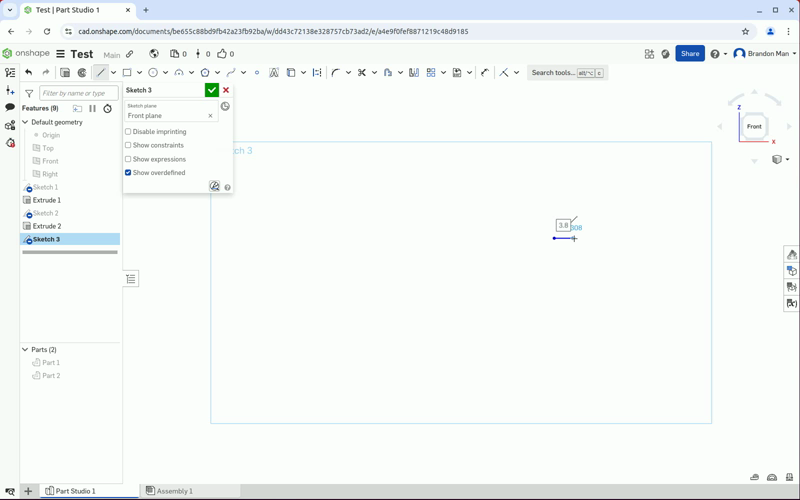
scroll(6)
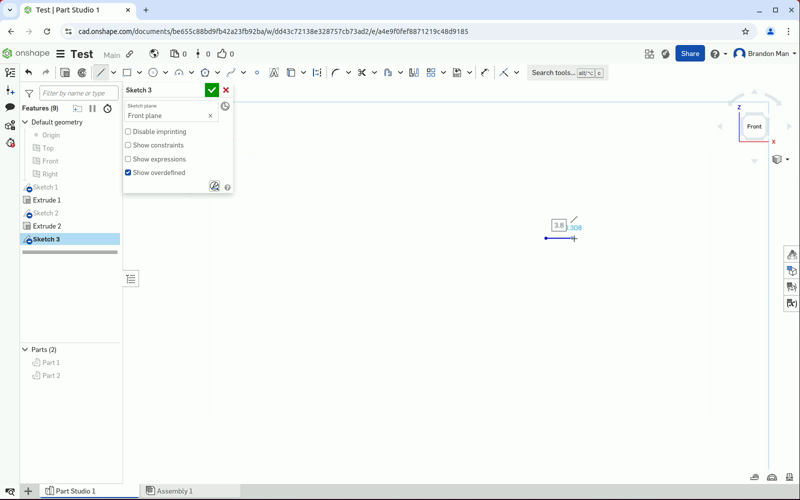
scroll(6)
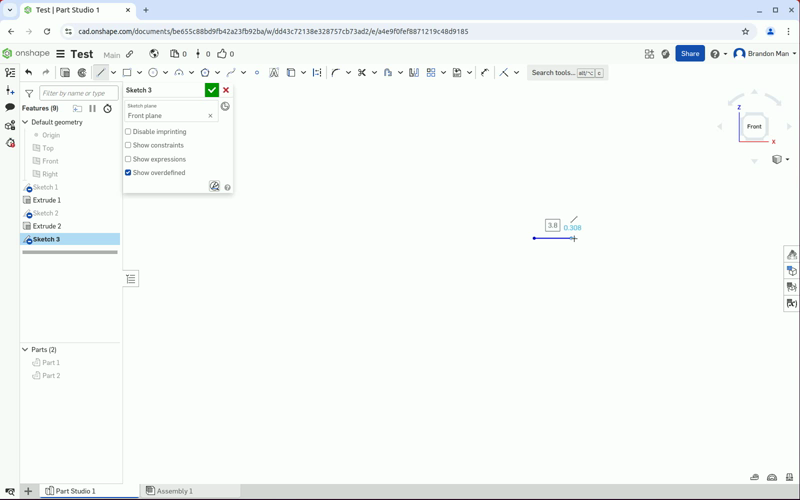
scroll(6)
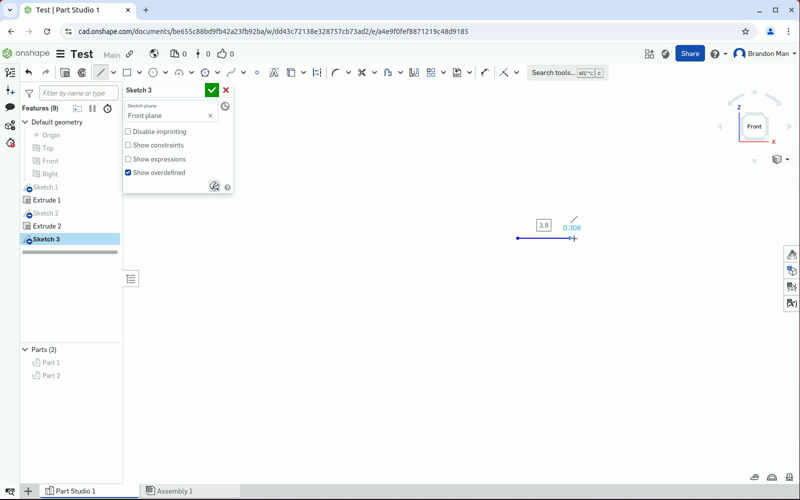
scroll(6)
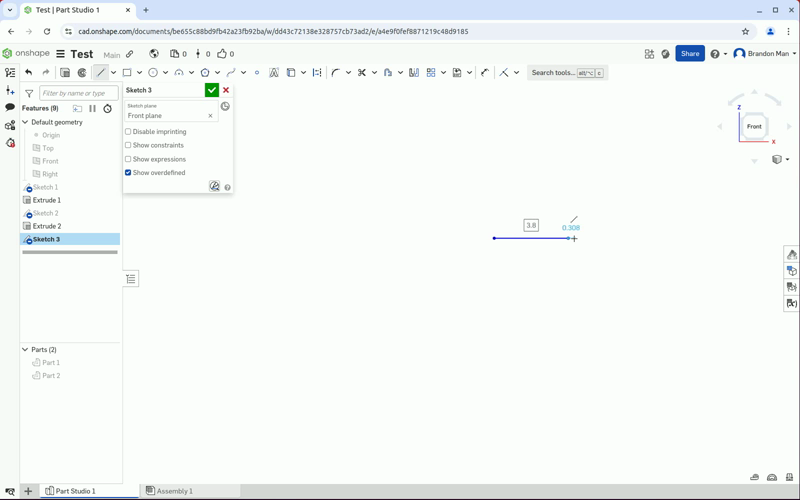
scroll(6)
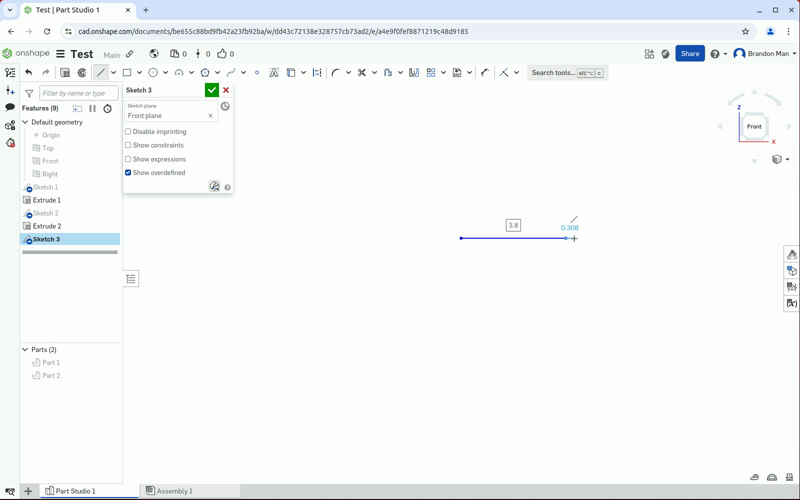
scroll(6)
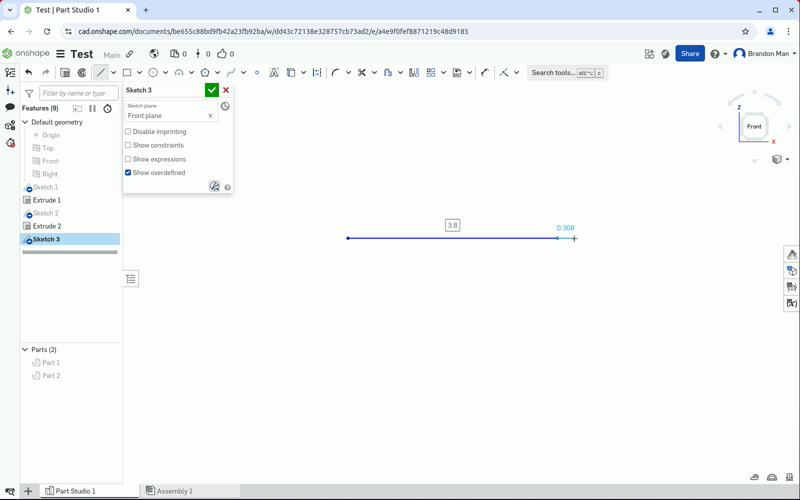
click(574, 238)
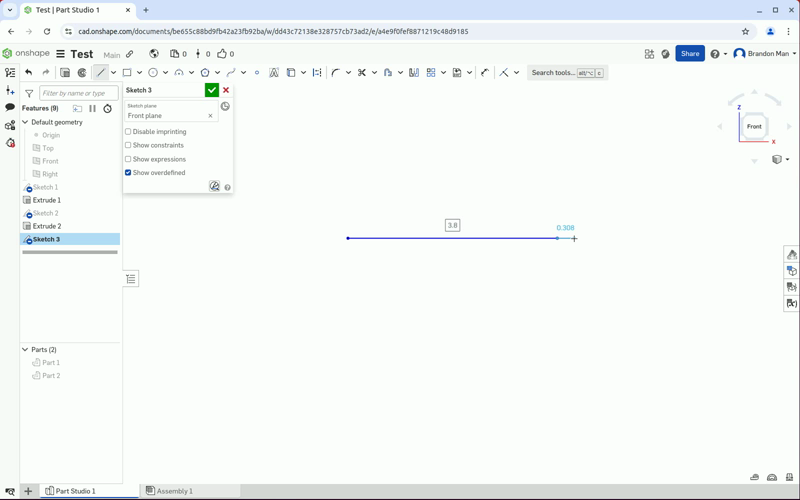
scroll(-6)
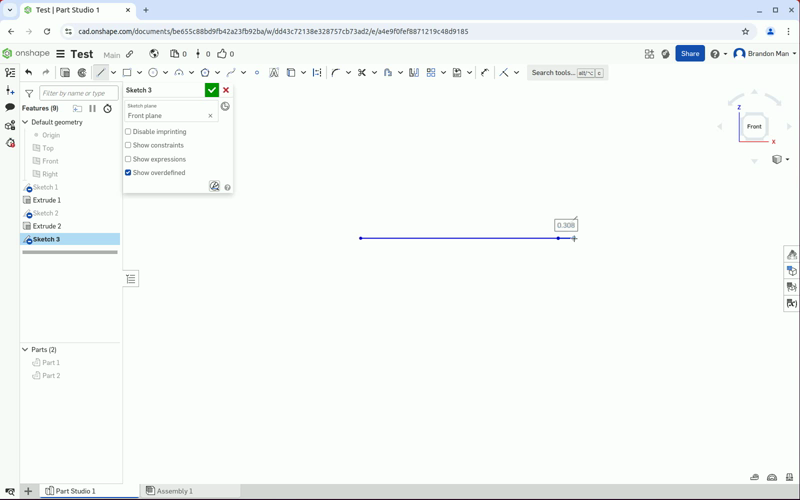
scroll(-6)
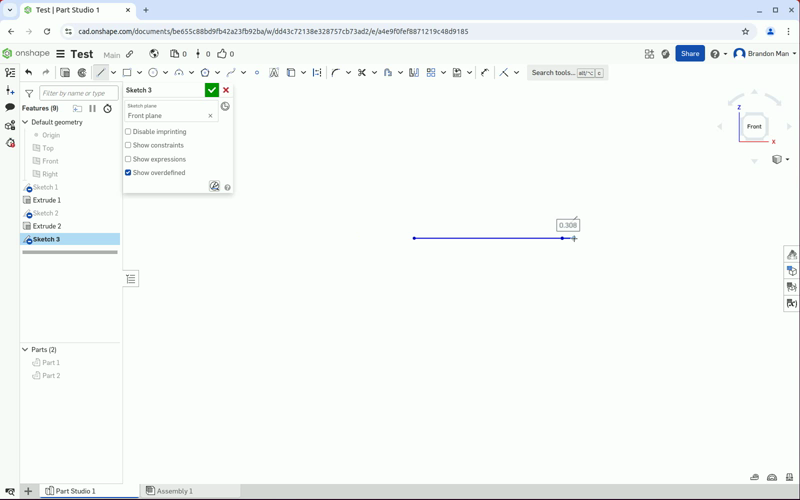
scroll(-6)
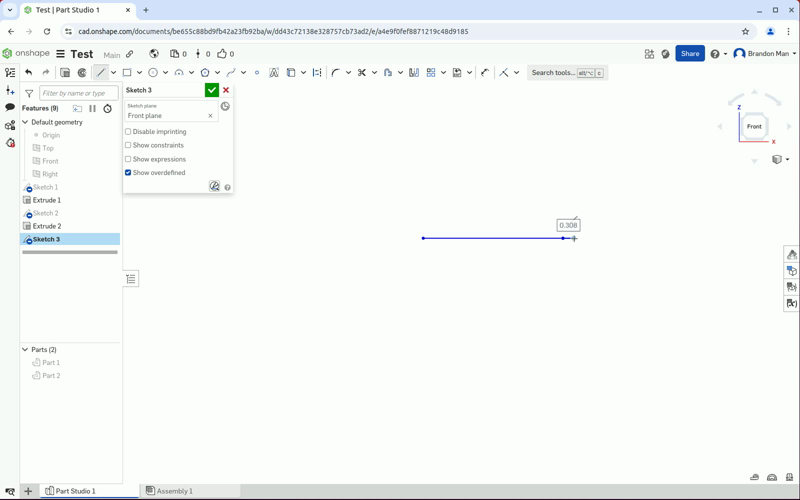
scroll(-6)
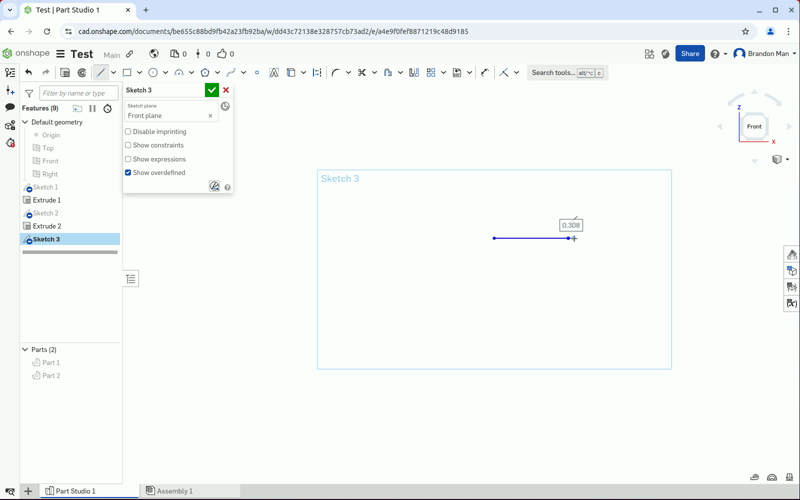
scroll(-6)
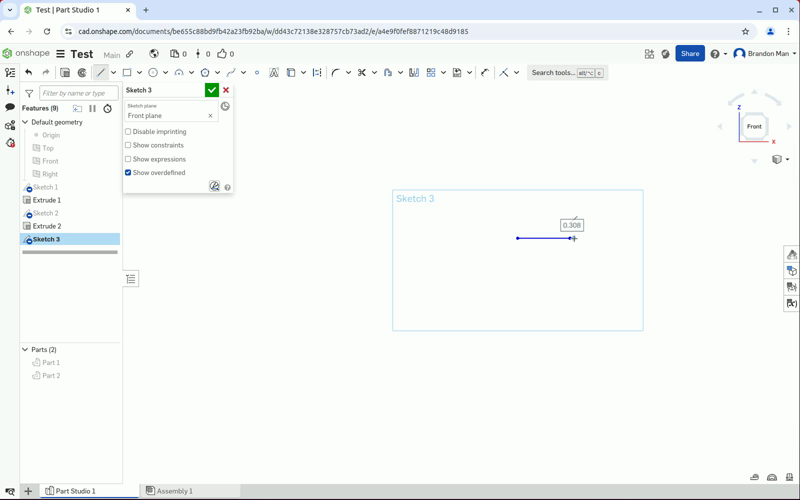
scroll(-6)
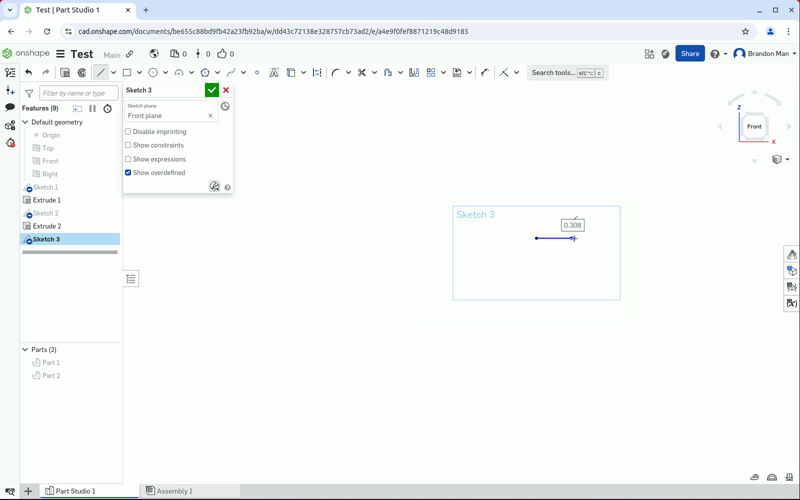
scroll(-6)
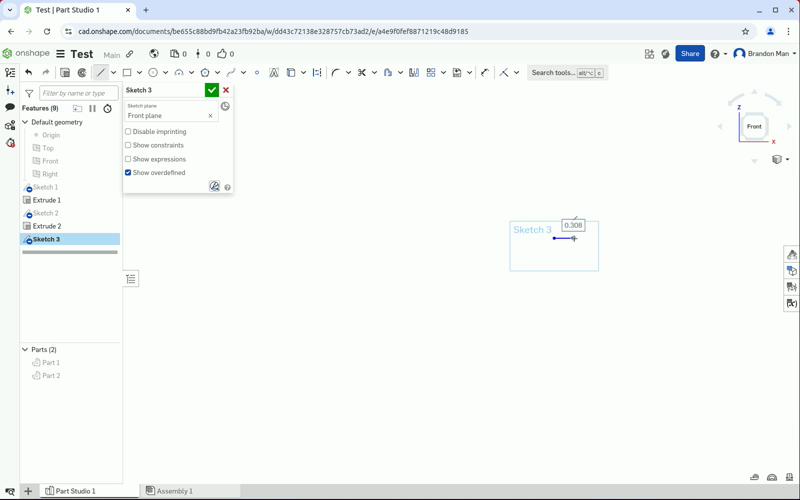
key_up(shift)
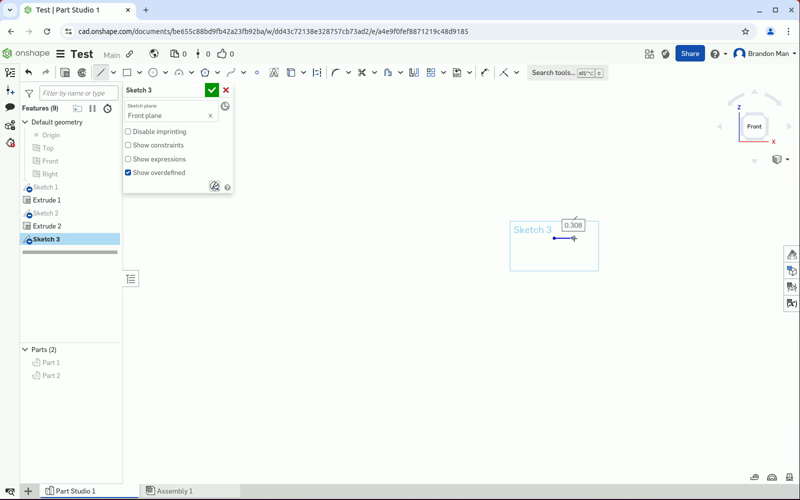
key_down(shift)
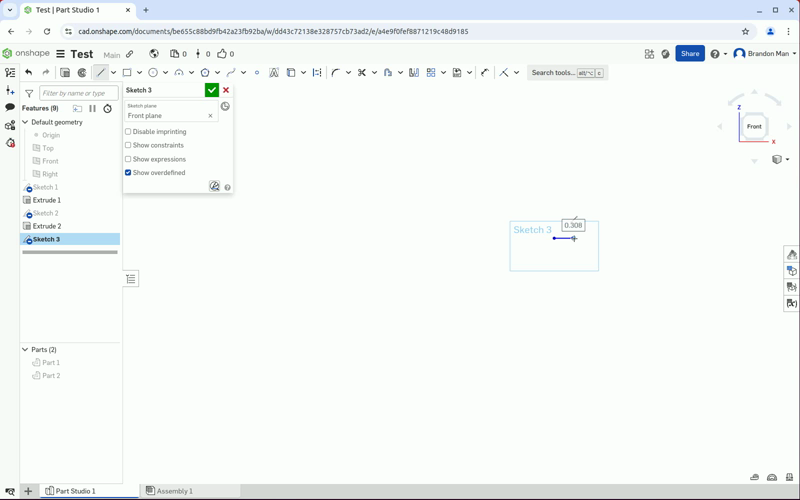
mouse_move(589, 238)
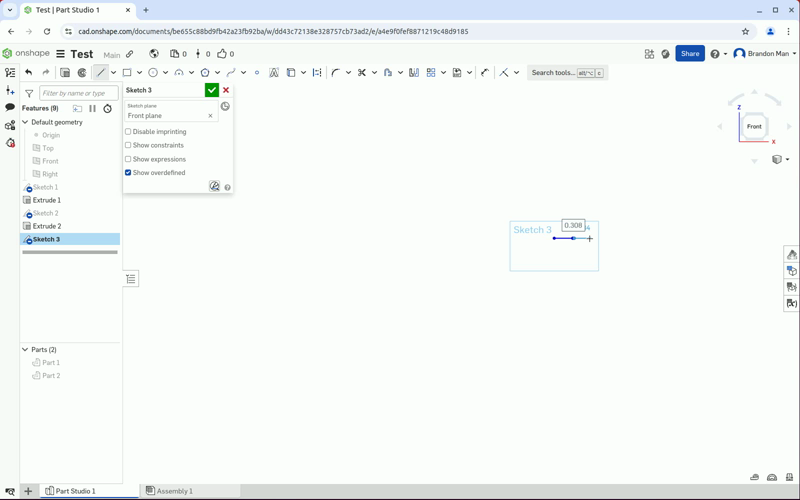
mouse_move(574, 237)
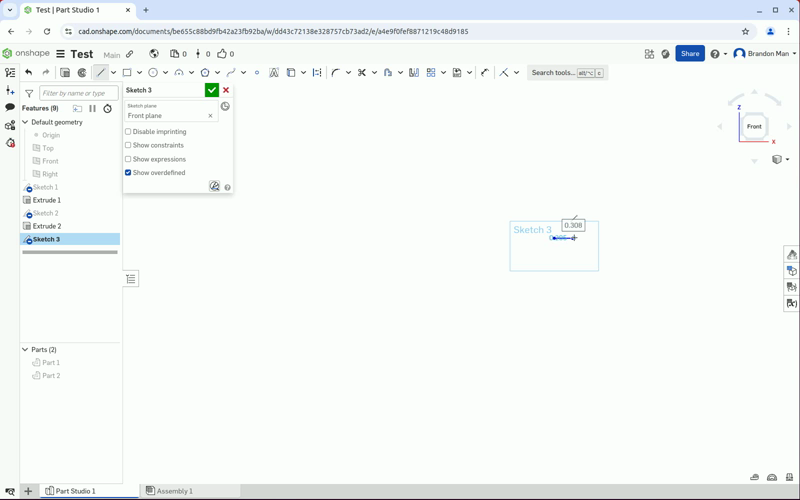
scroll(6)
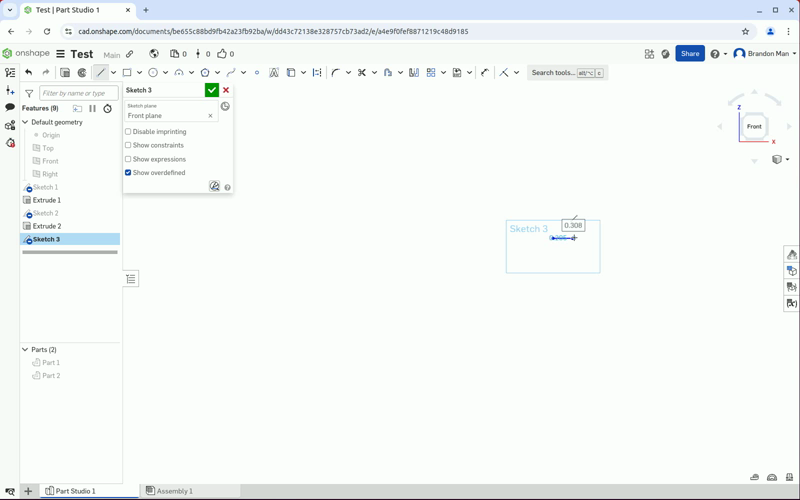
scroll(6)
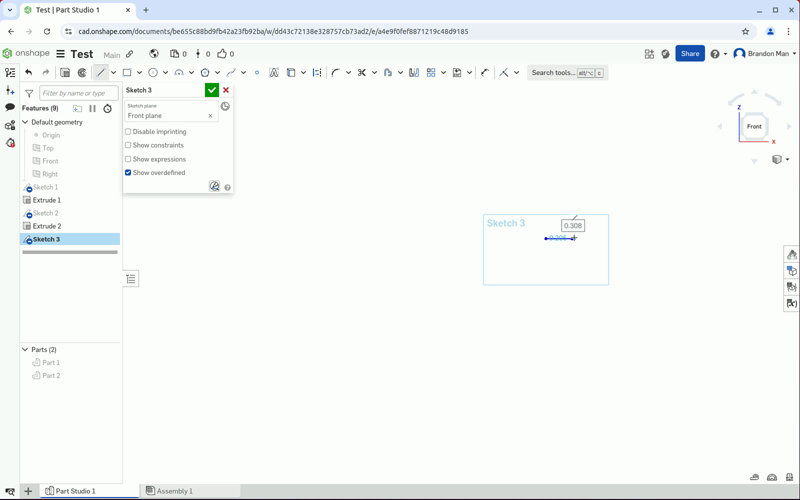
scroll(6)
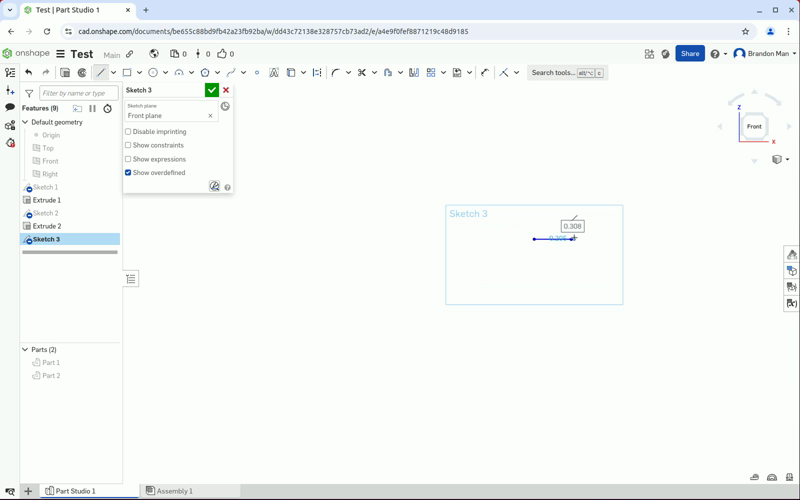
scroll(6)
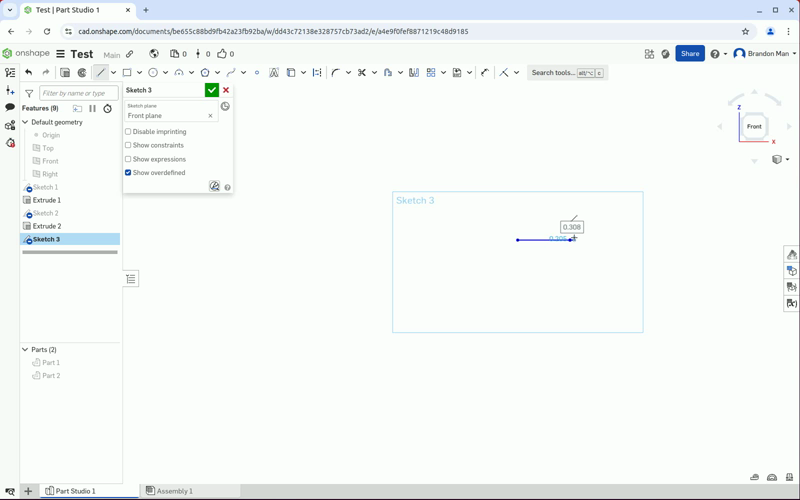
scroll(6)
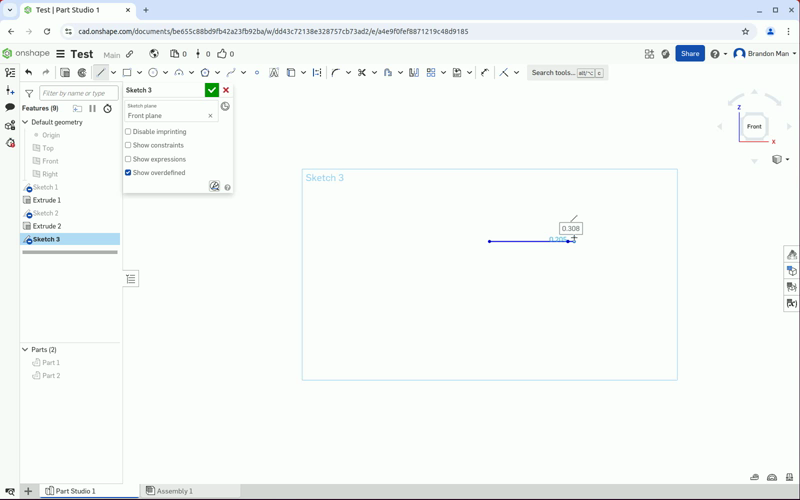
scroll(6)
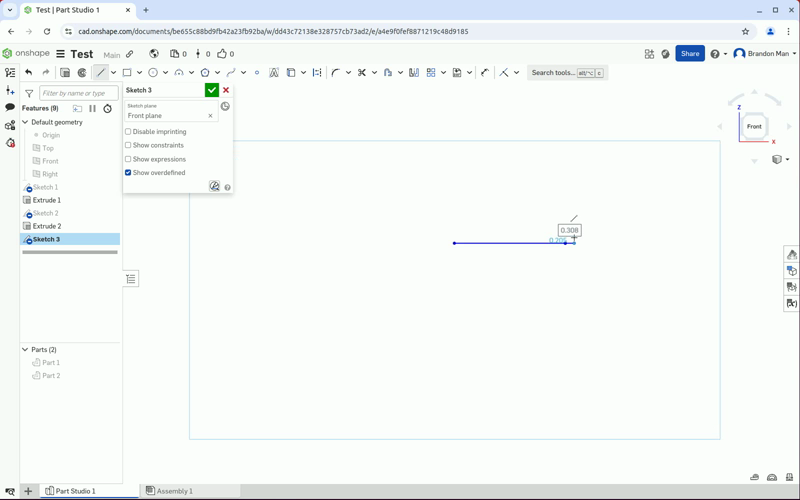
scroll(6)
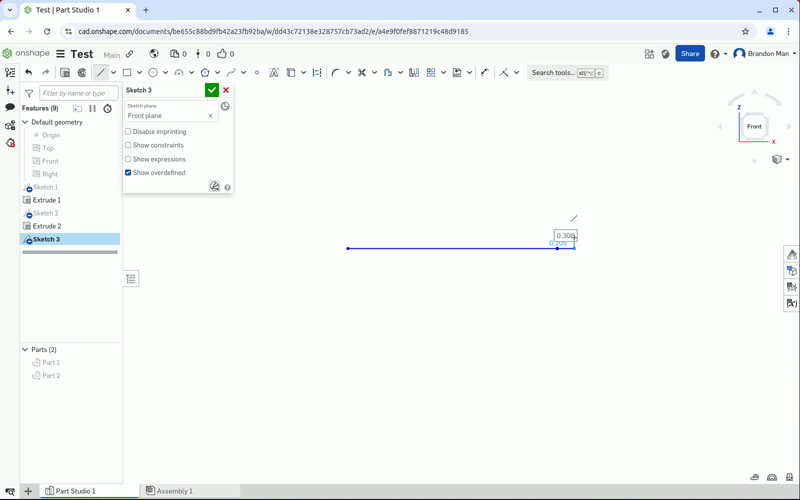
click(574, 237)
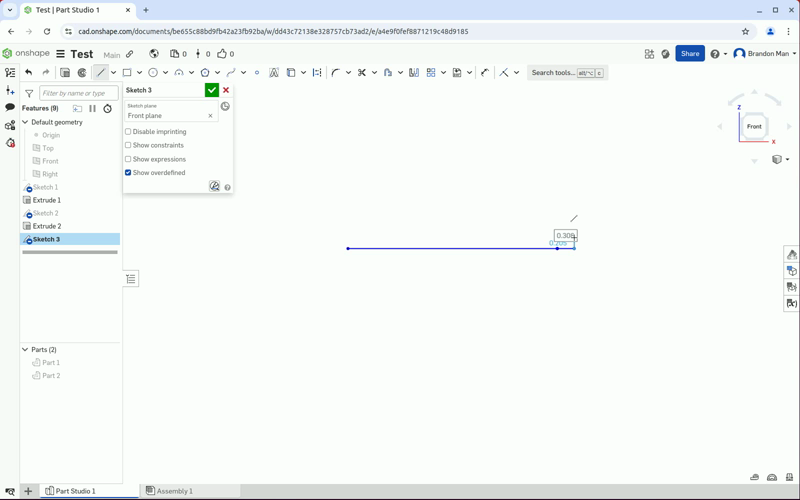
scroll(-6)
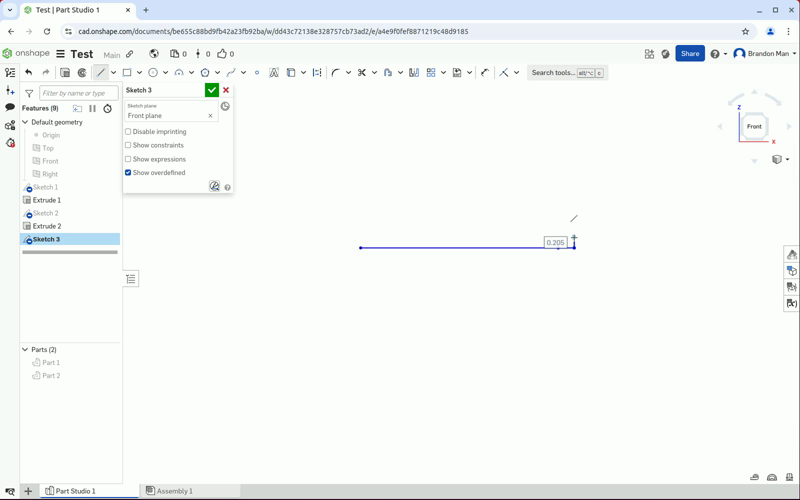
scroll(-6)
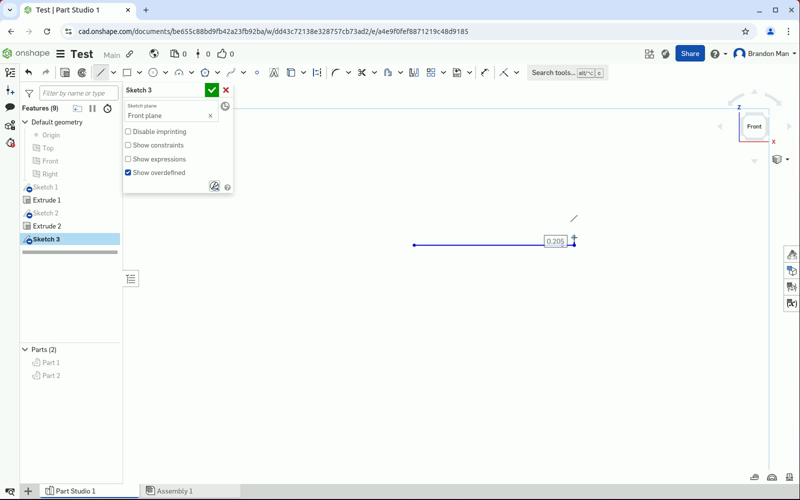
scroll(-6)
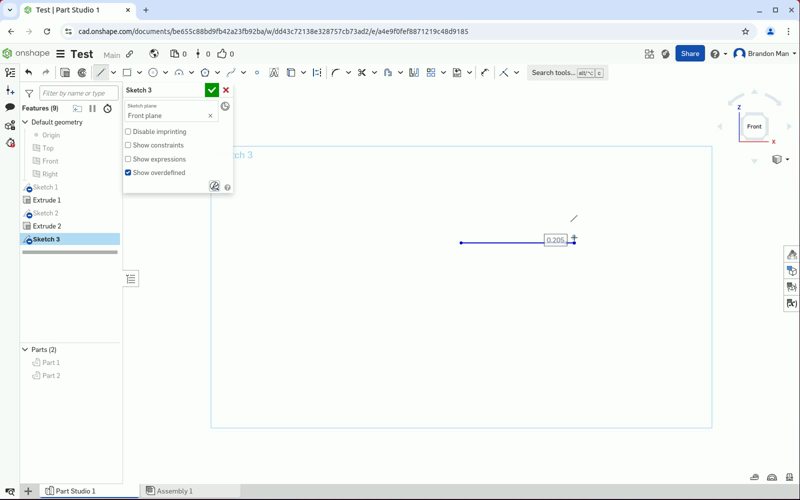
scroll(-6)
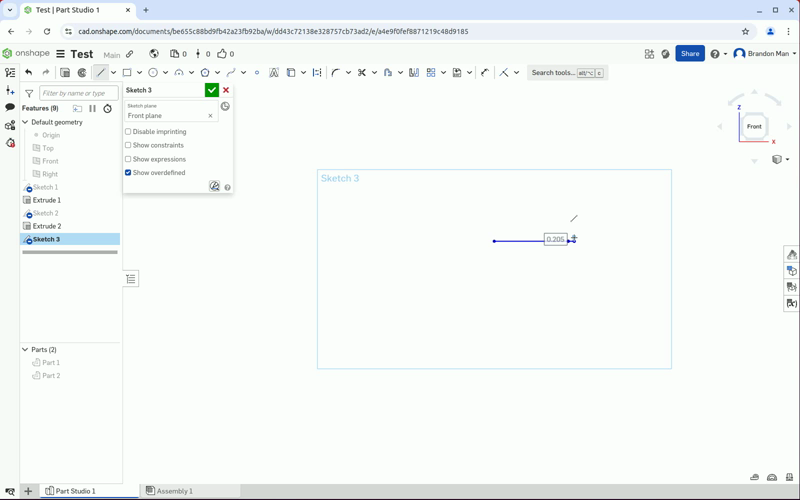
scroll(-6)
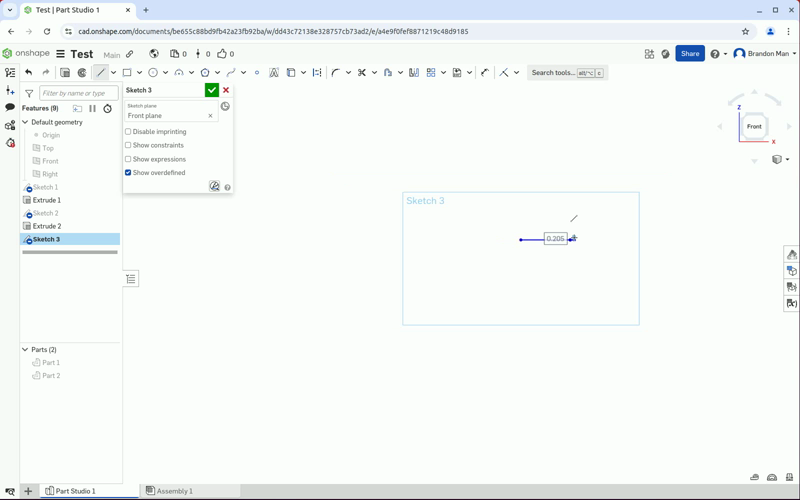
scroll(-6)
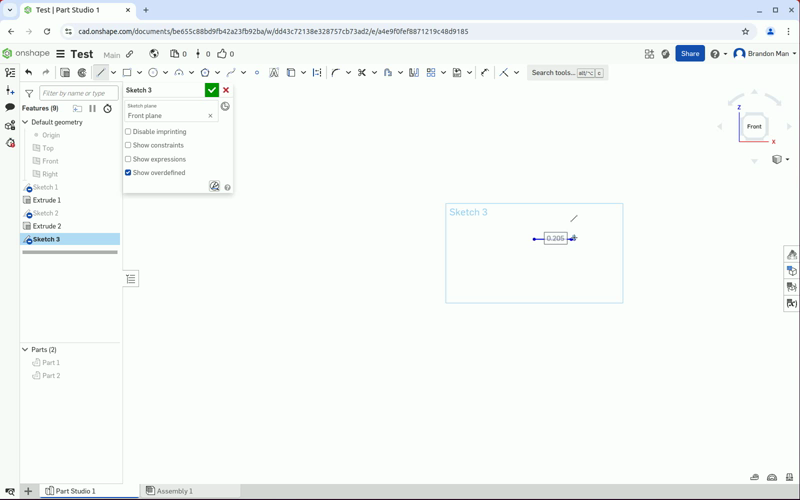
scroll(-6)
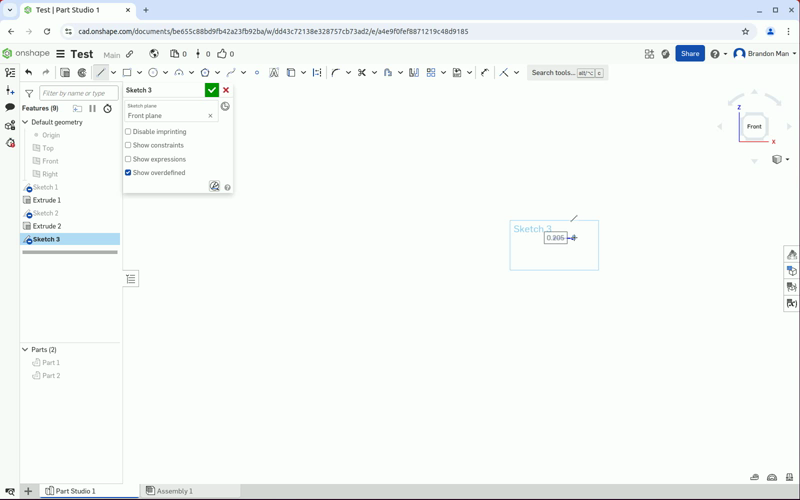
key_up(shift)
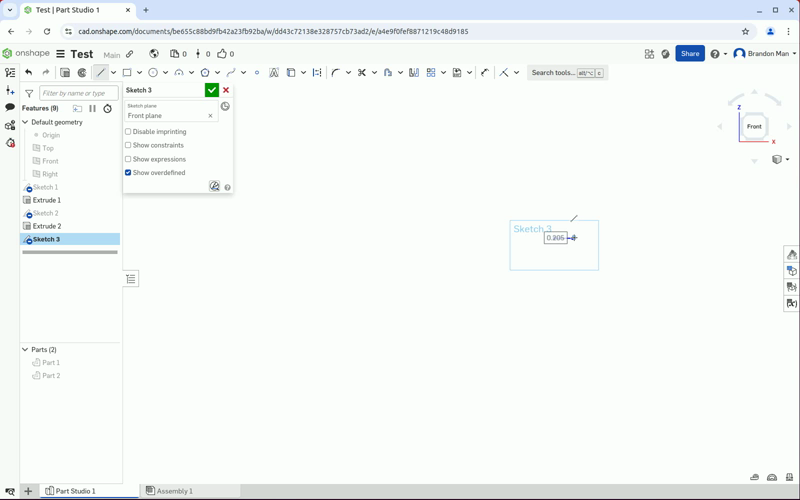
key_down(shift)
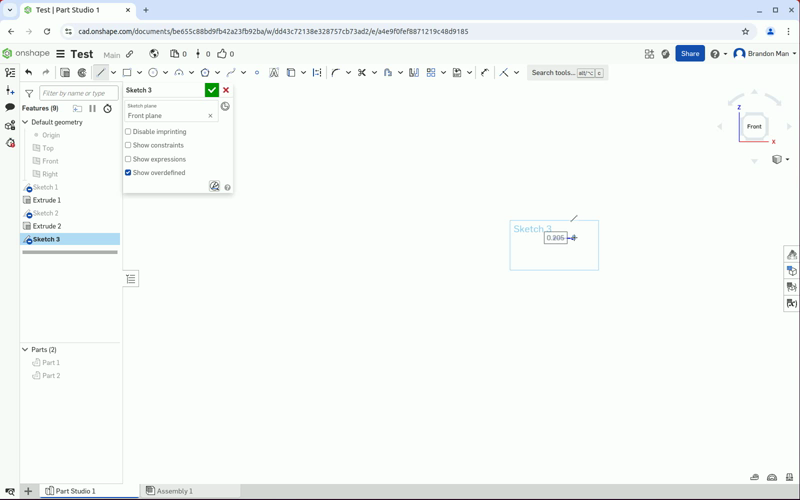
mouse_move(589, 237)
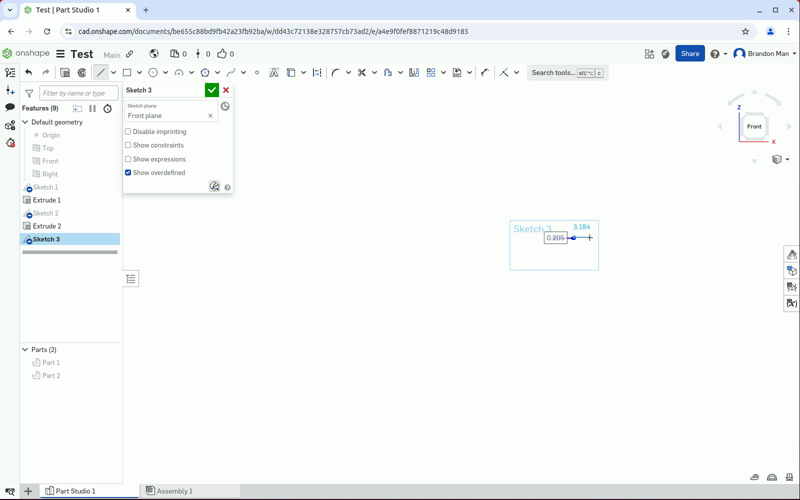
mouse_move(554, 237)
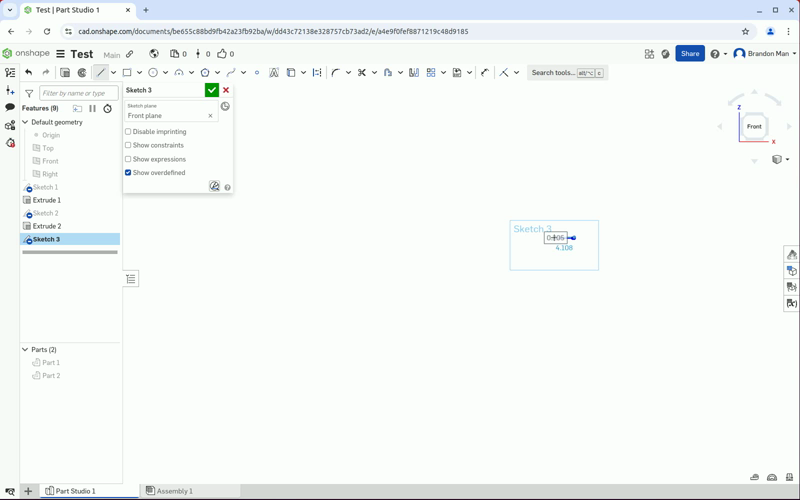
scroll(6)
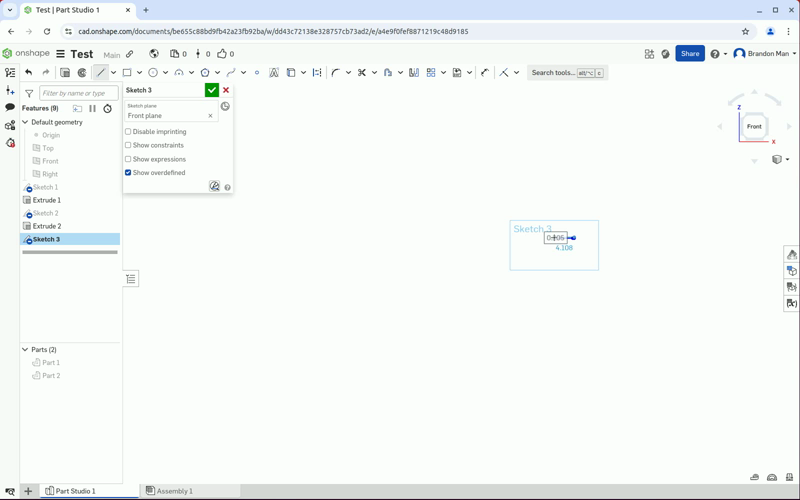
scroll(6)
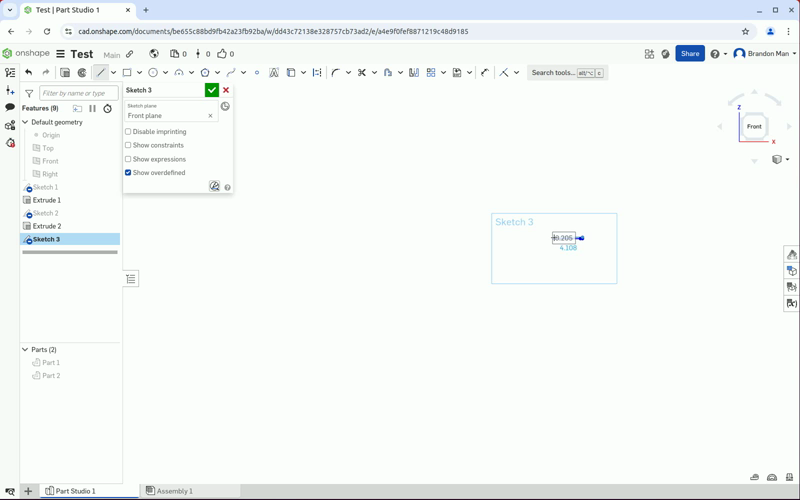
scroll(6)
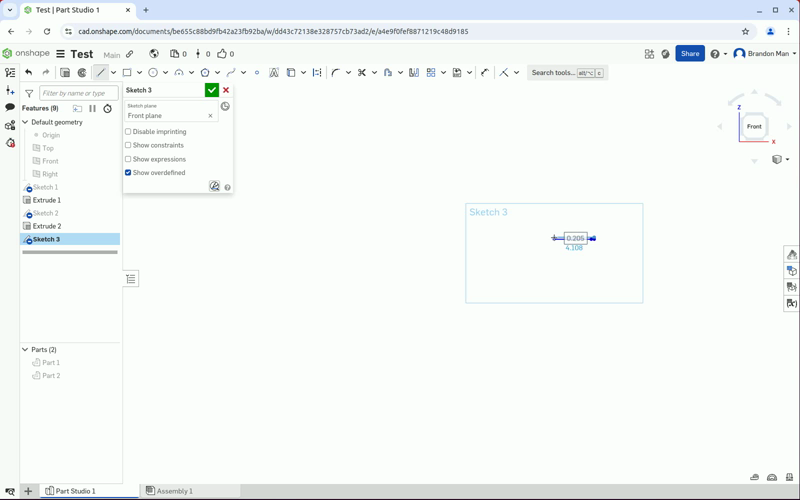
scroll(6)
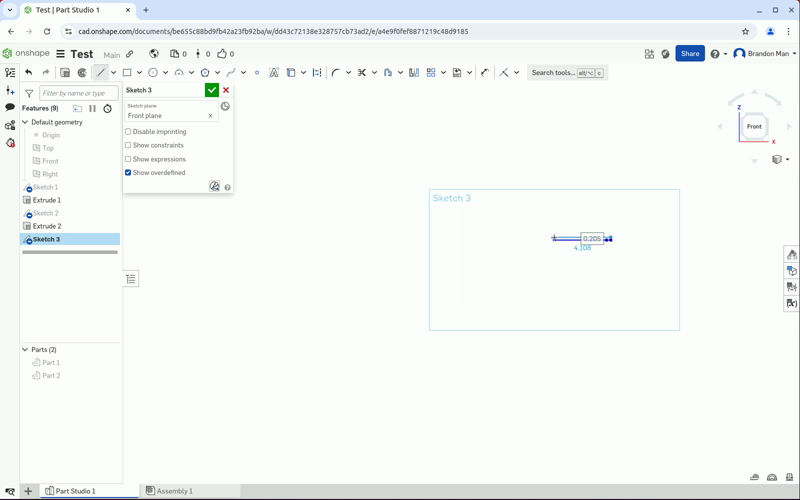
scroll(6)
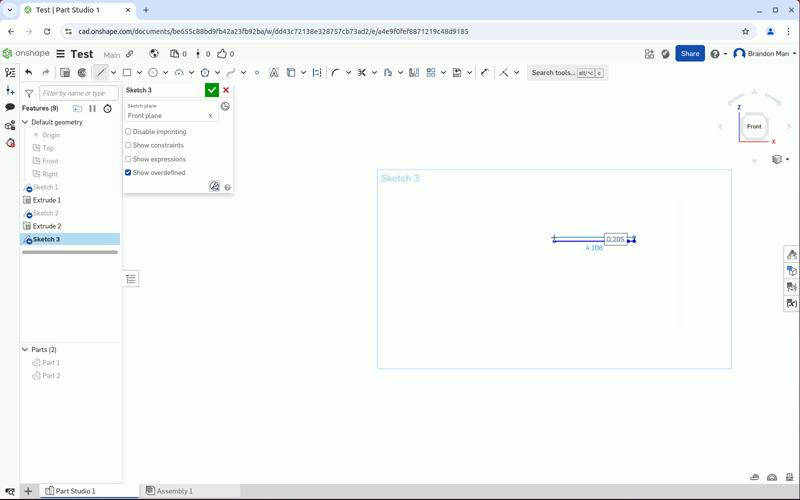
scroll(6)
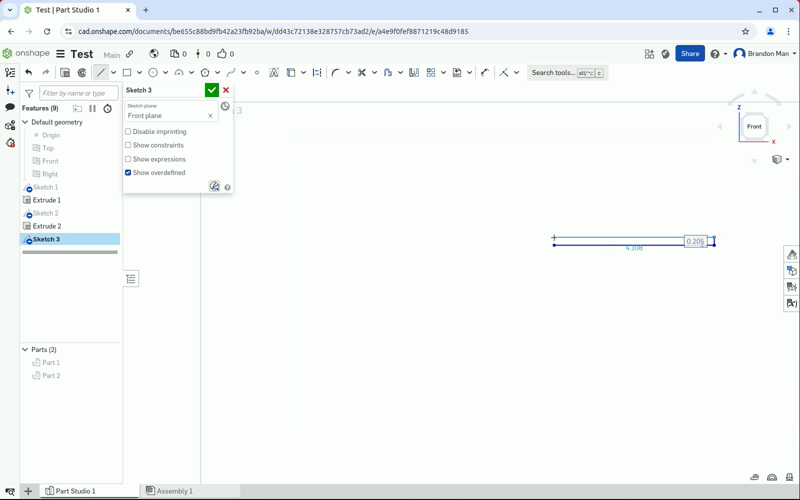
scroll(6)
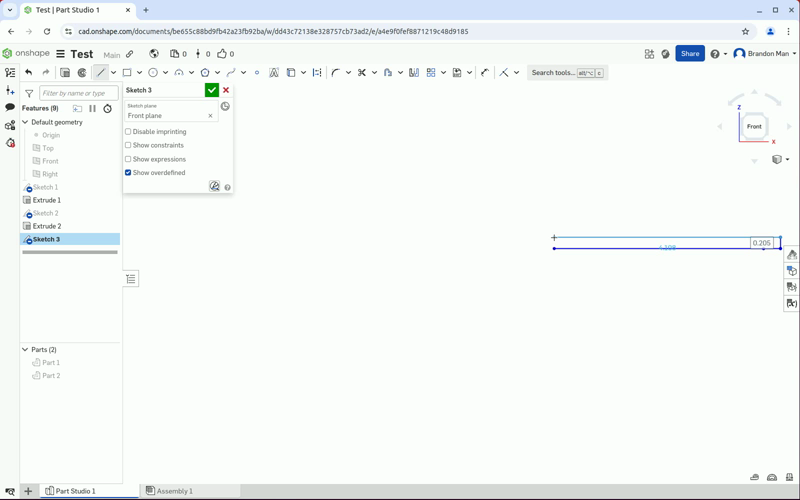
click(554, 237)
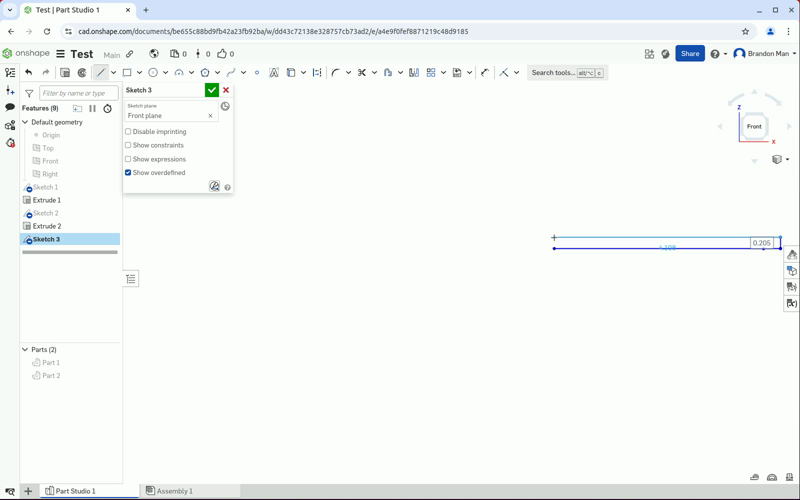
scroll(-6)
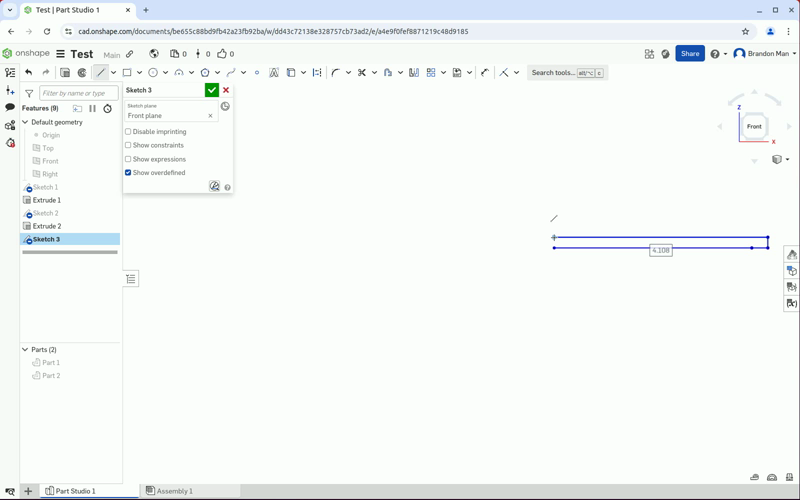
scroll(-6)
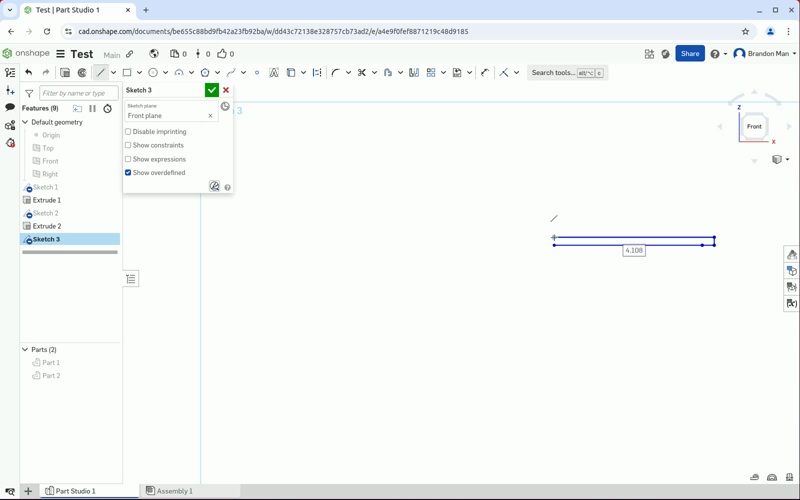
scroll(-6)
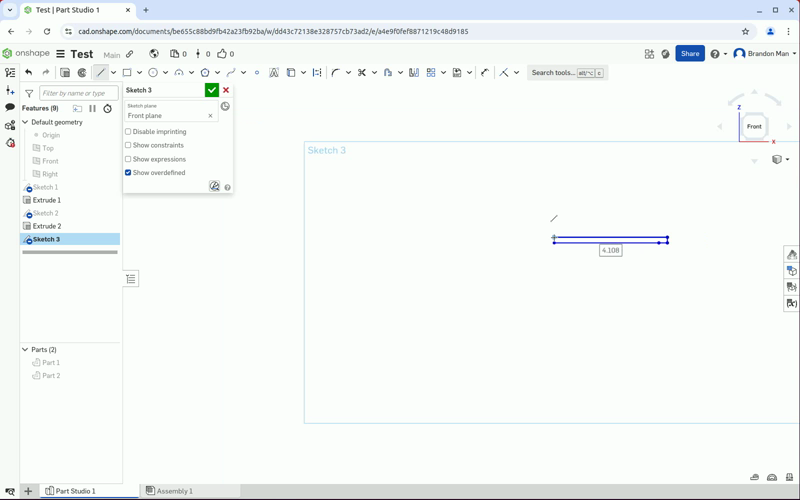
scroll(-6)
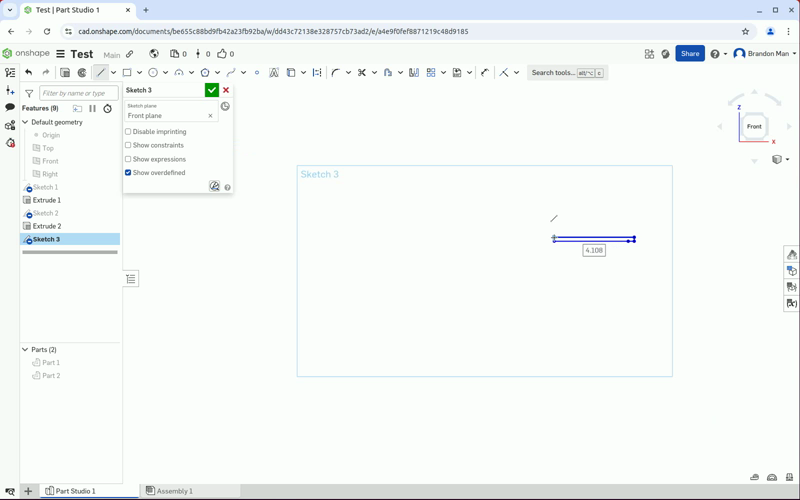
scroll(-6)
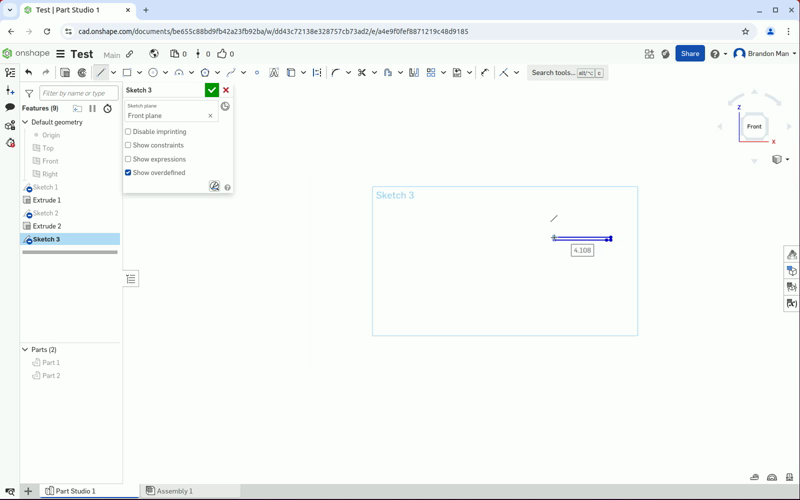
scroll(-6)
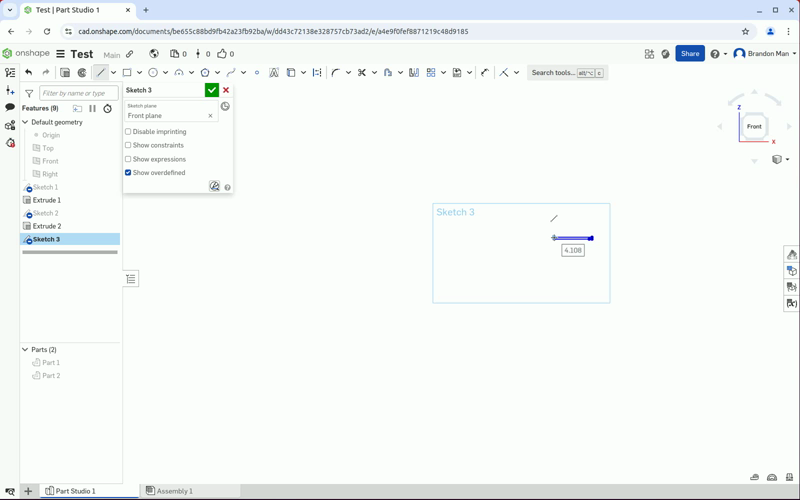
scroll(-6)
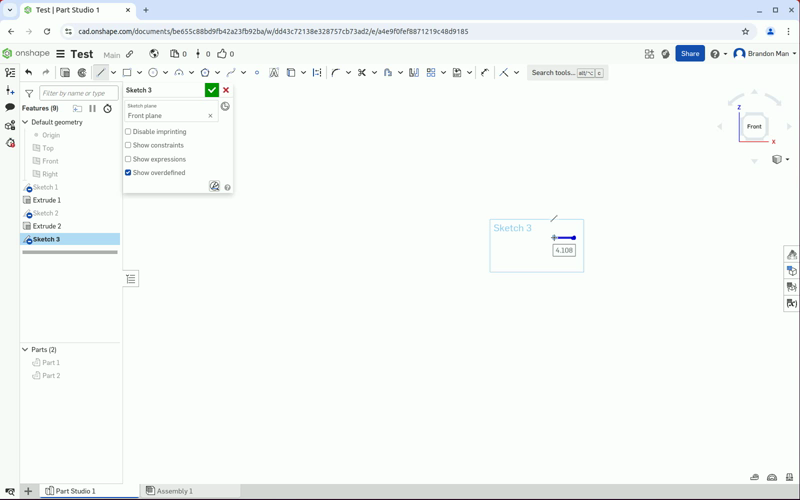
key_up(shift)
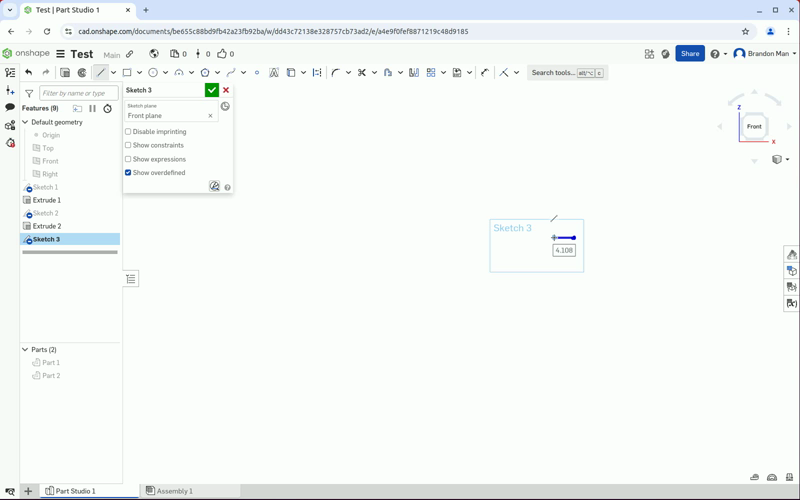
mouse_move(584, 237)
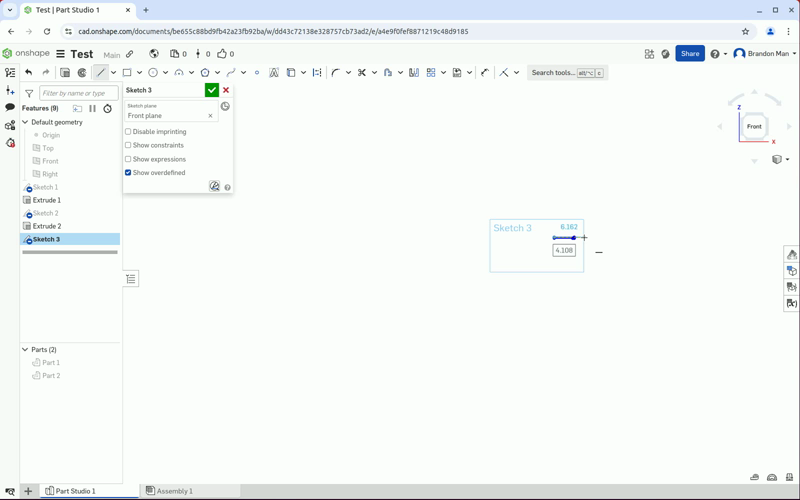
key_down(shift)
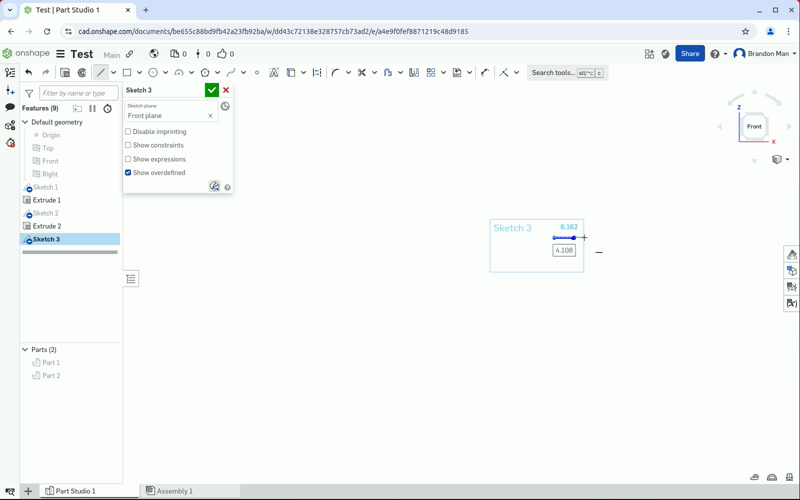
mouse_move(554, 238)
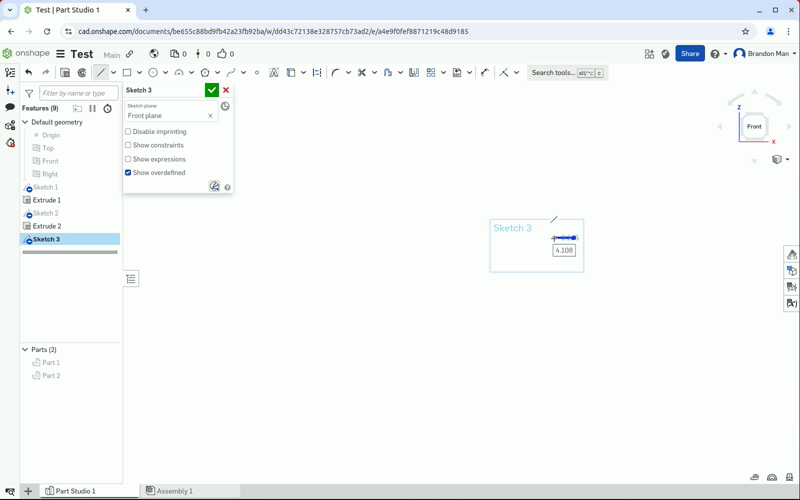
scroll(6)
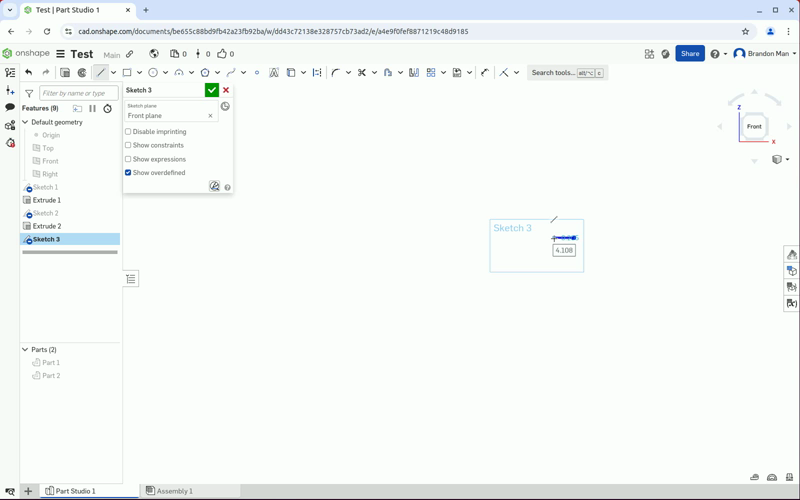
scroll(6)
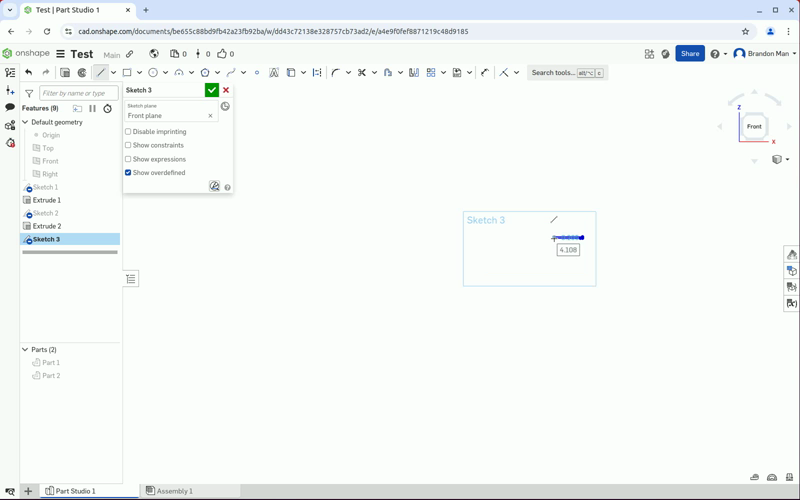
scroll(6)
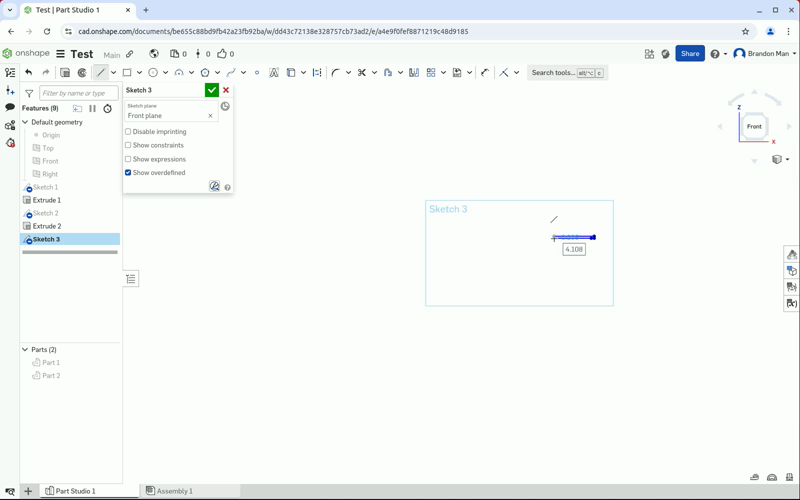
scroll(6)
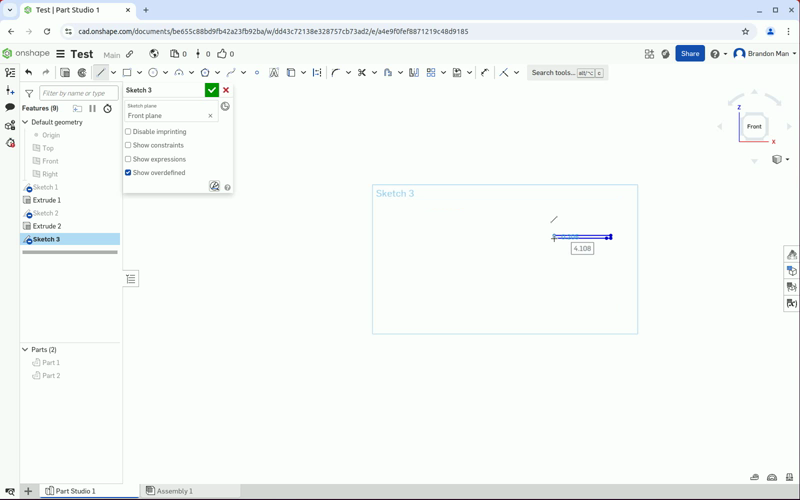
scroll(6)
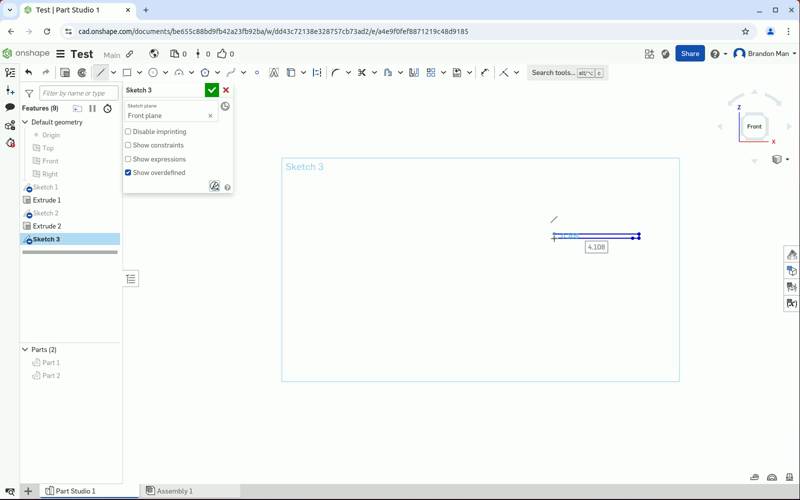
scroll(6)
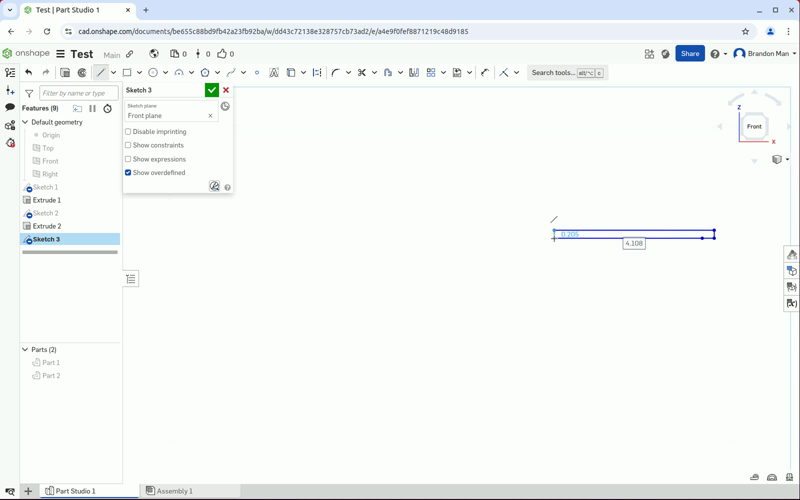
scroll(6)
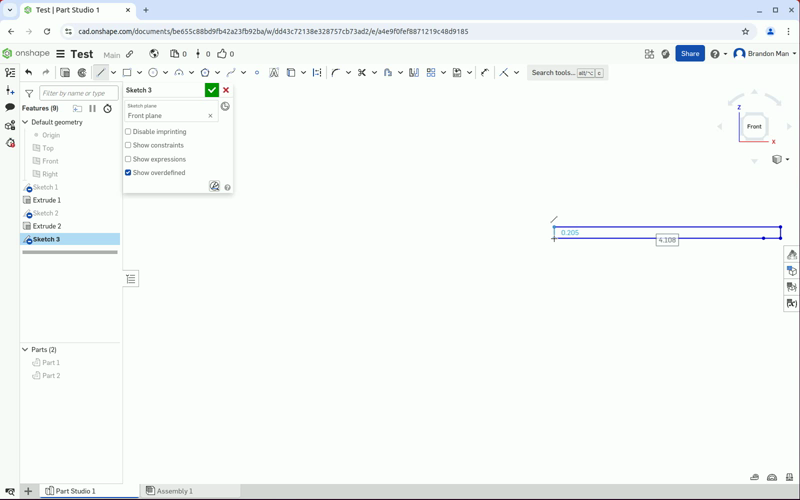
key_up(shift)
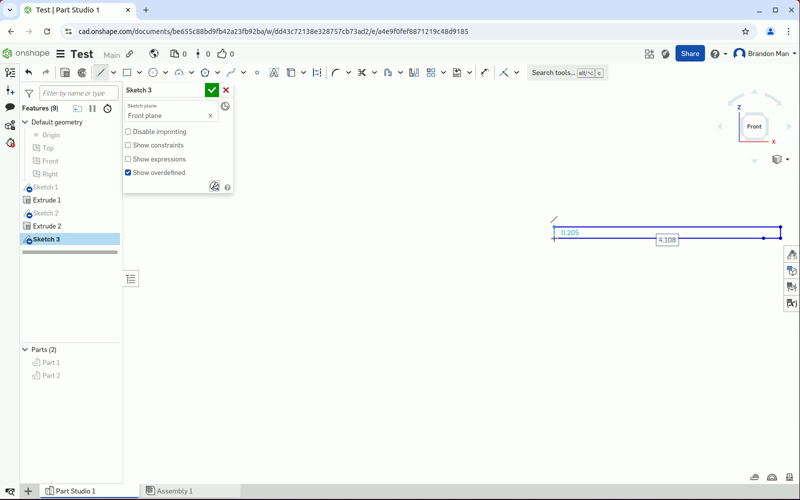
click(554, 238)
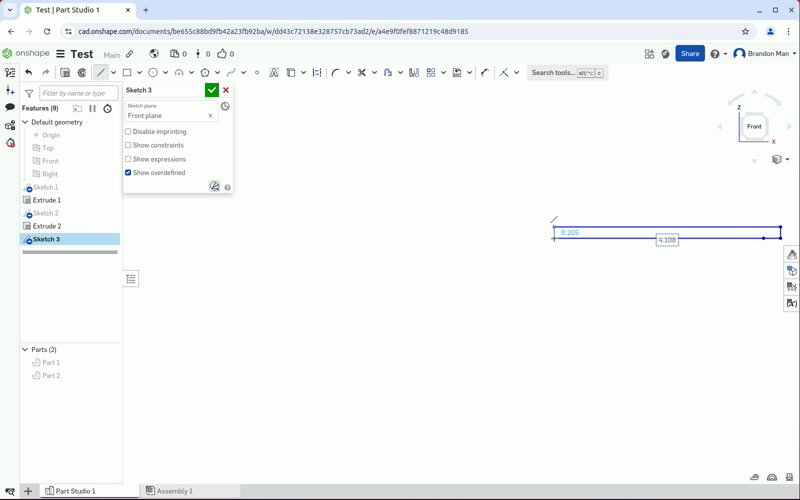
scroll(-6)
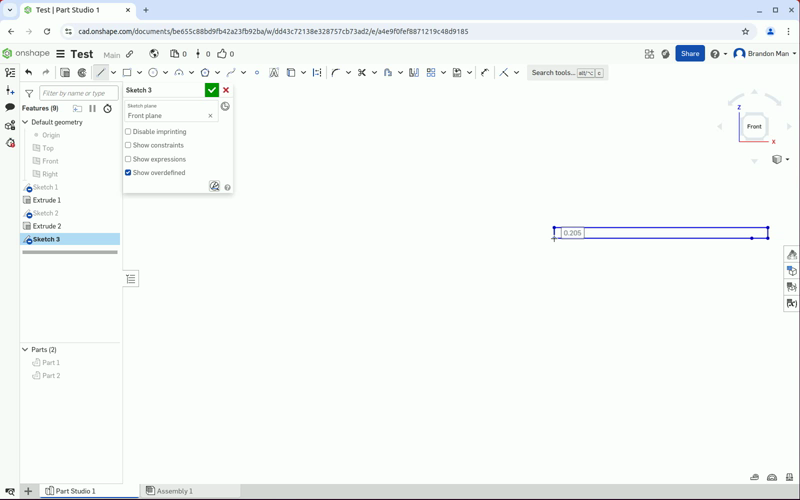
scroll(-6)
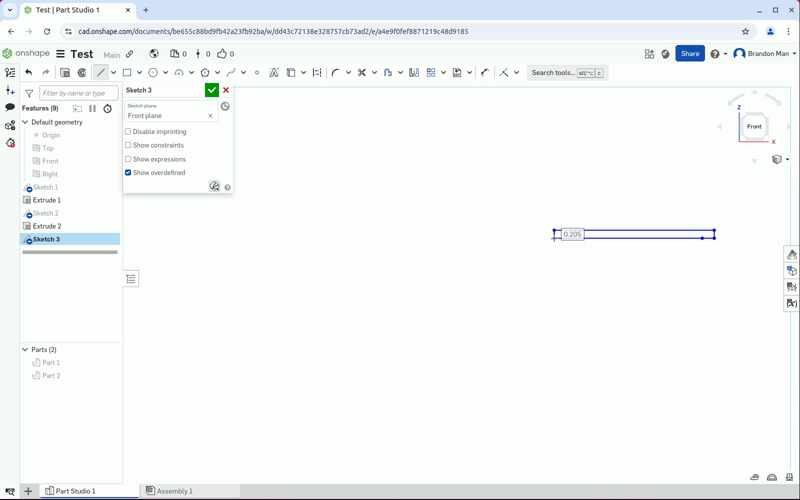
scroll(-6)
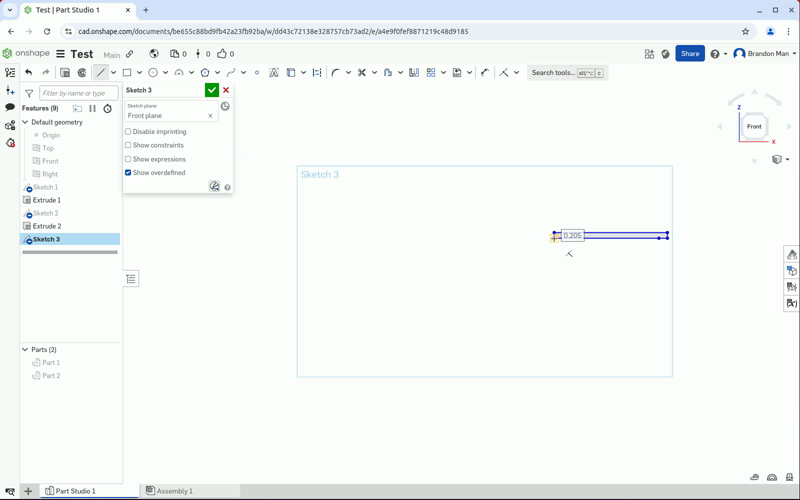
scroll(-6)
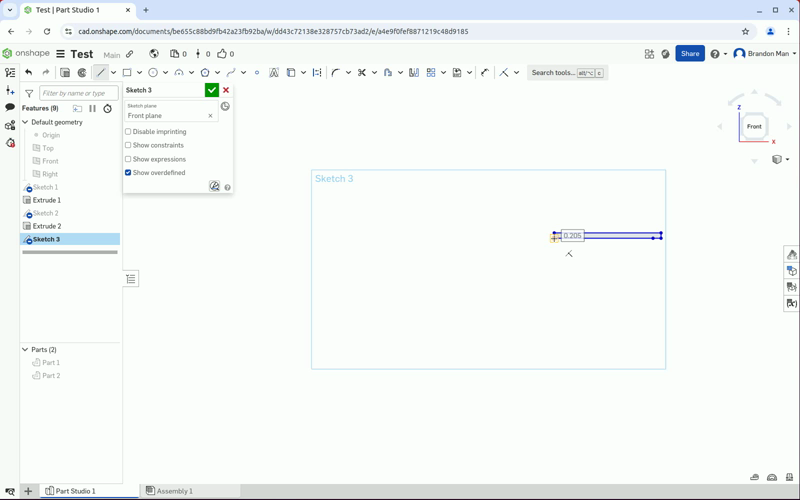
scroll(-6)
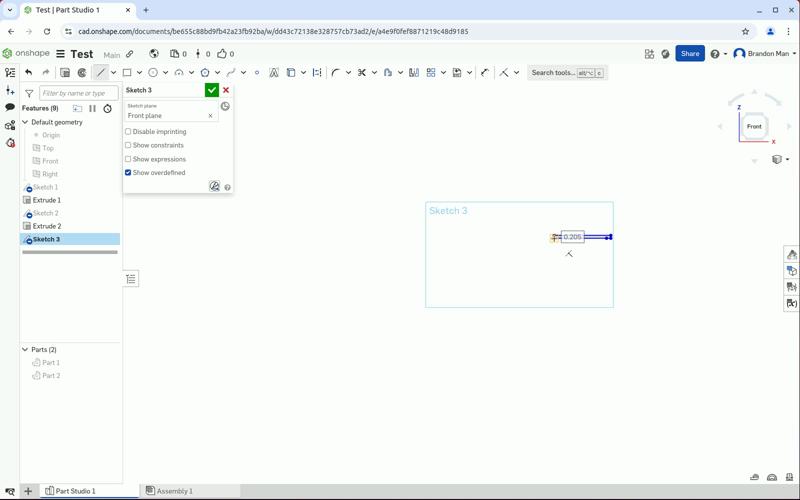
scroll(-6)
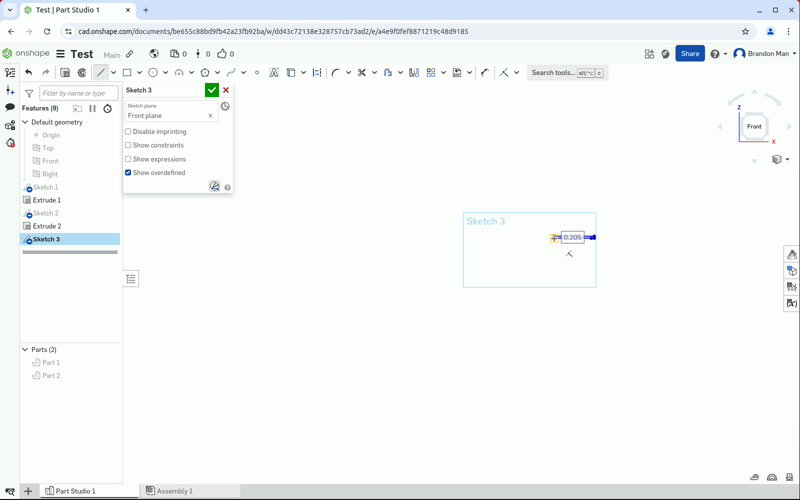
scroll(-6)
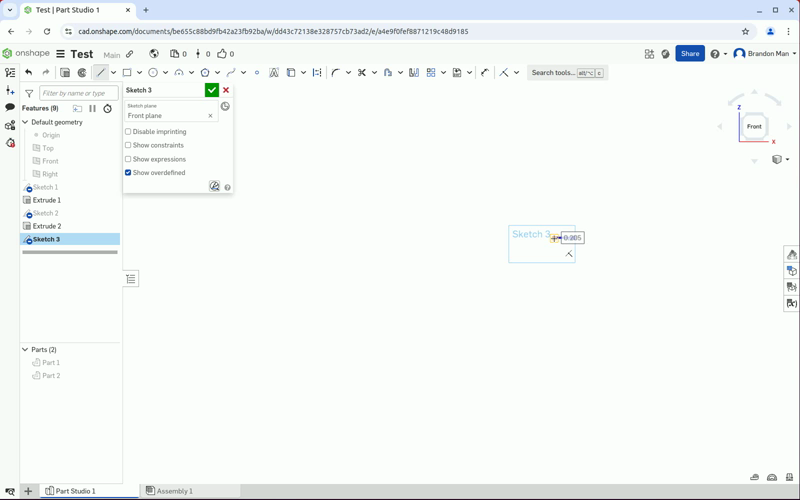
key(esc)
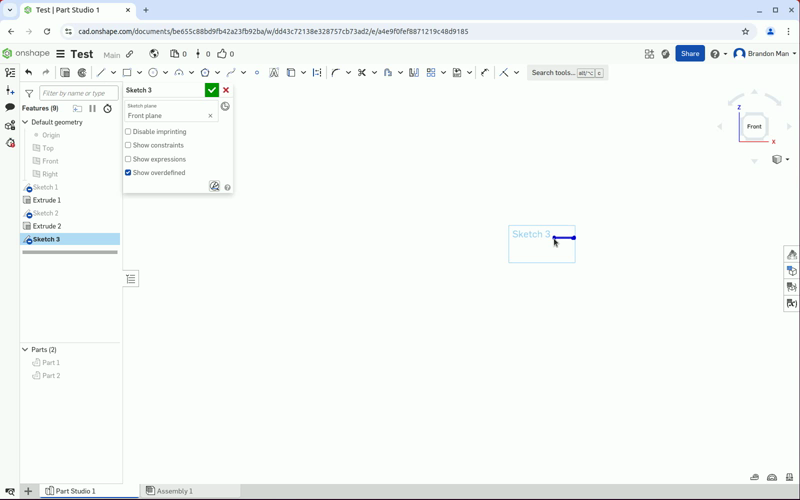
mouse_move(571, 237)
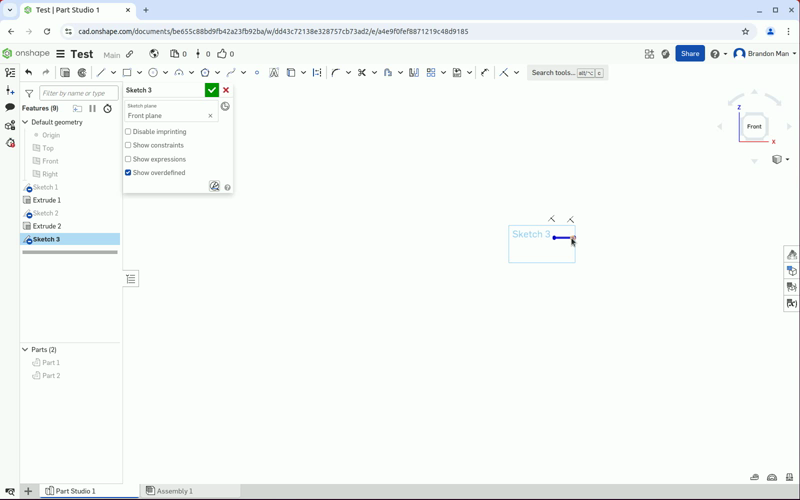
scroll(6)
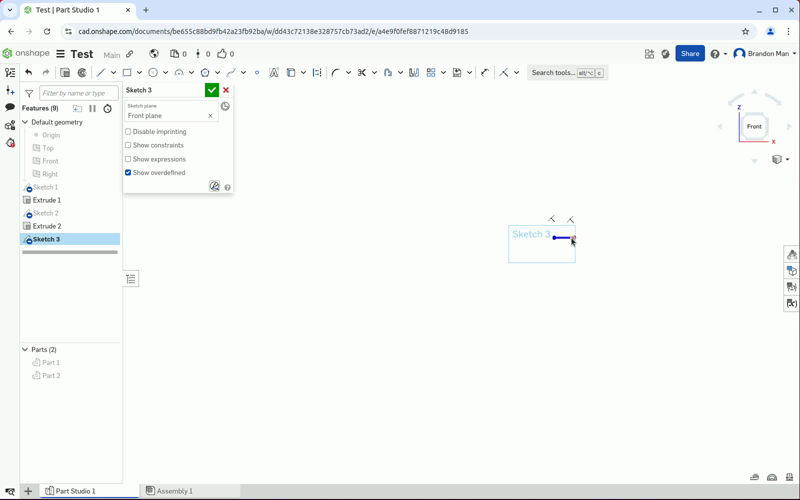
scroll(6)
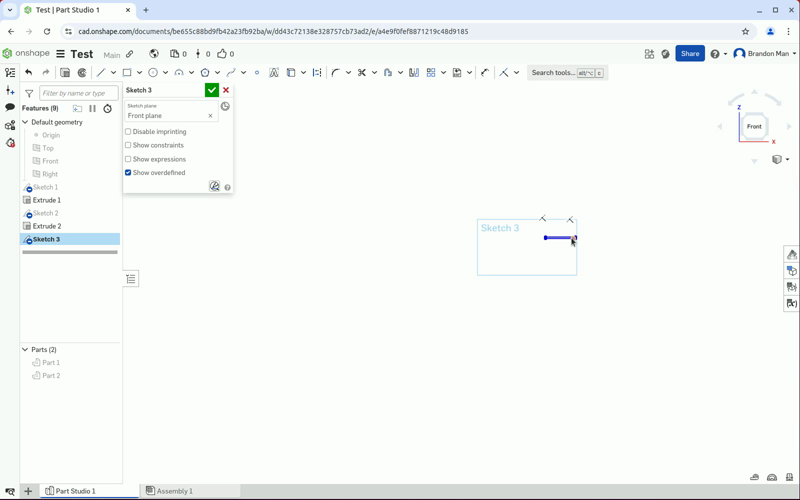
scroll(6)
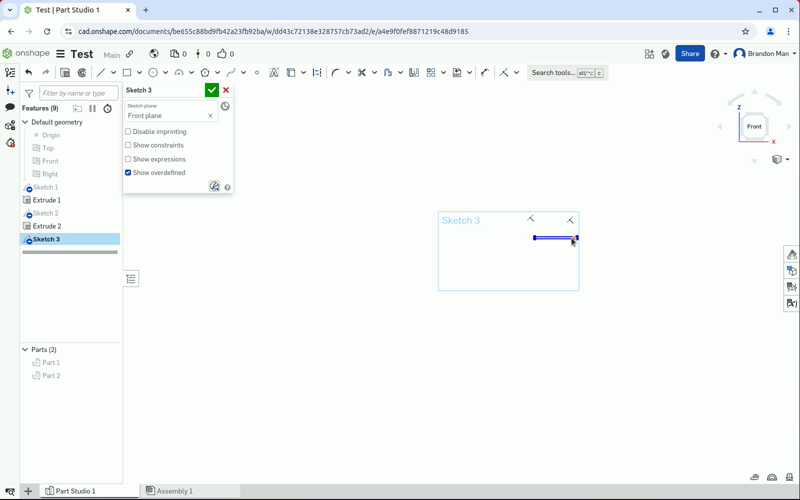
scroll(6)
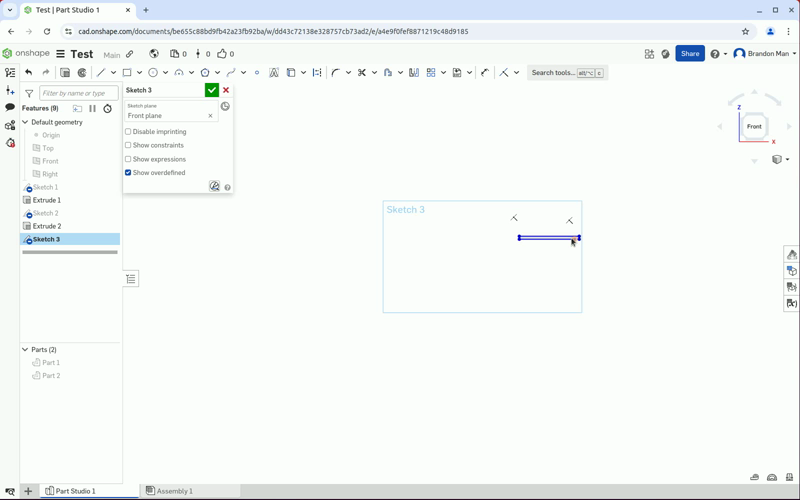
scroll(6)
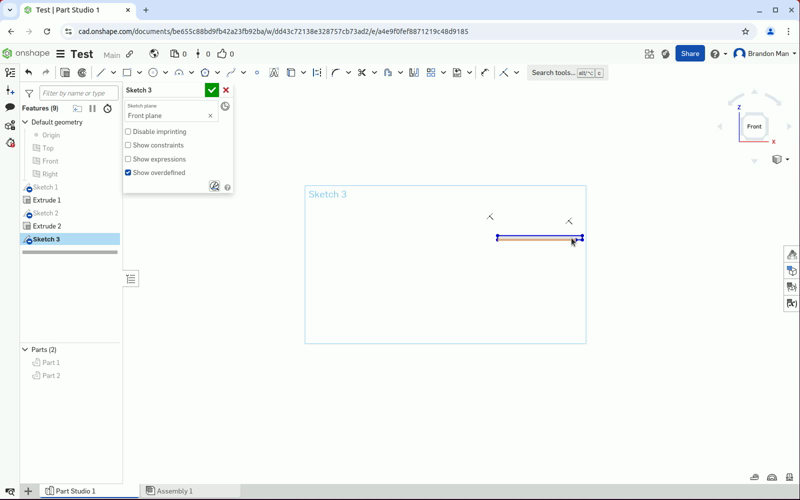
scroll(6)
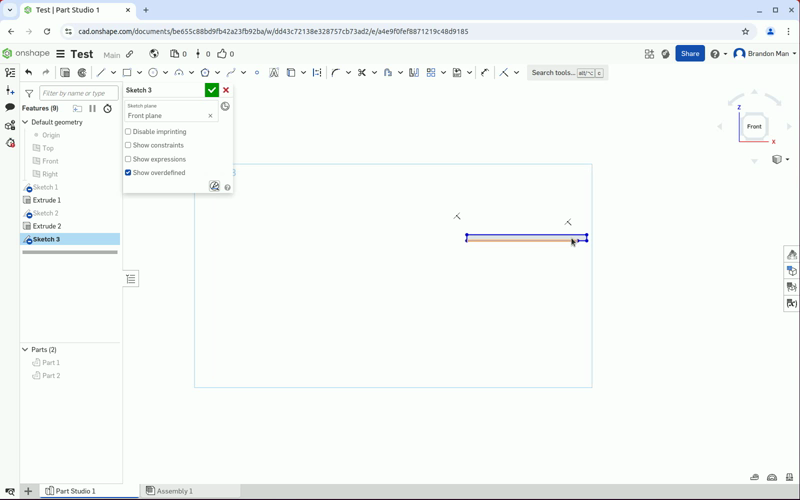
scroll(6)
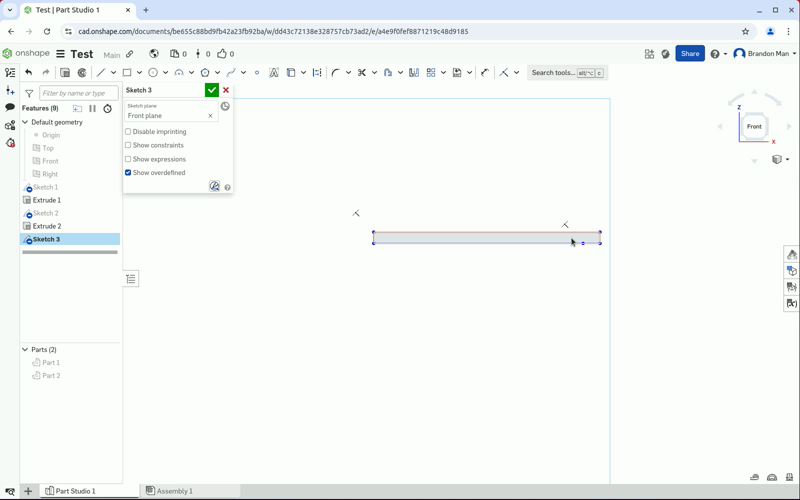
click(571, 237)
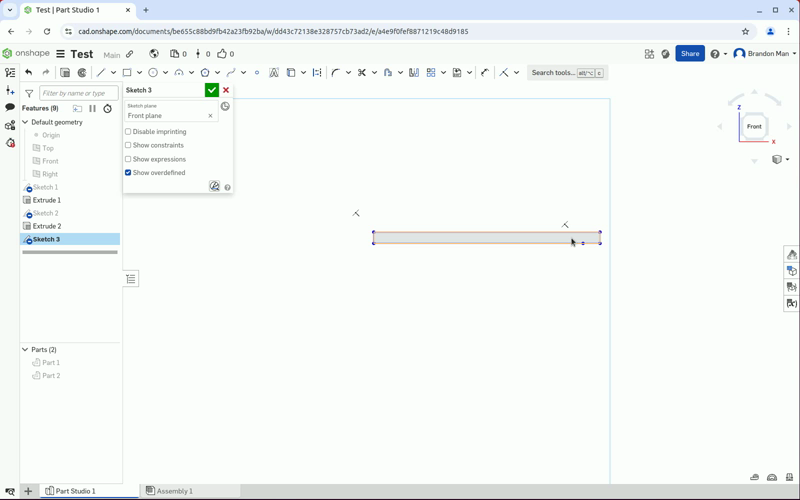
scroll(-6)
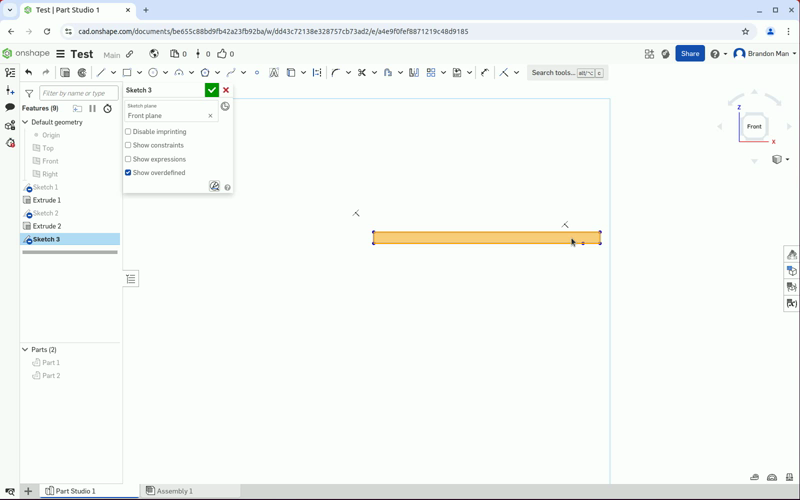
scroll(-6)
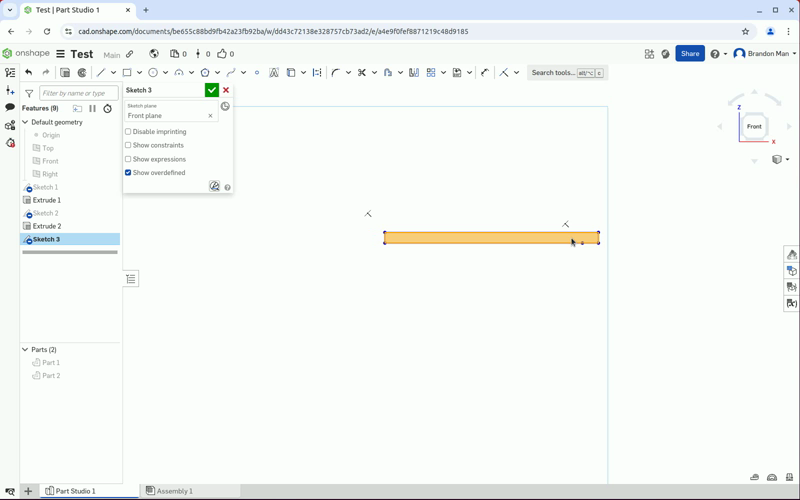
scroll(-6)
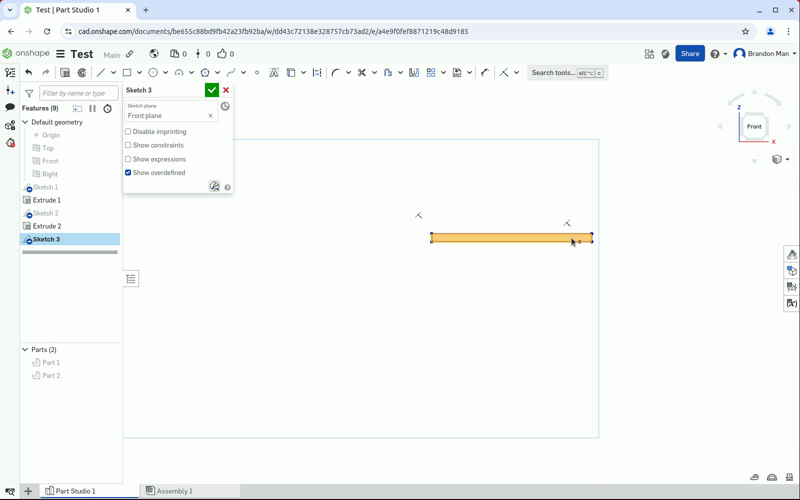
scroll(-6)
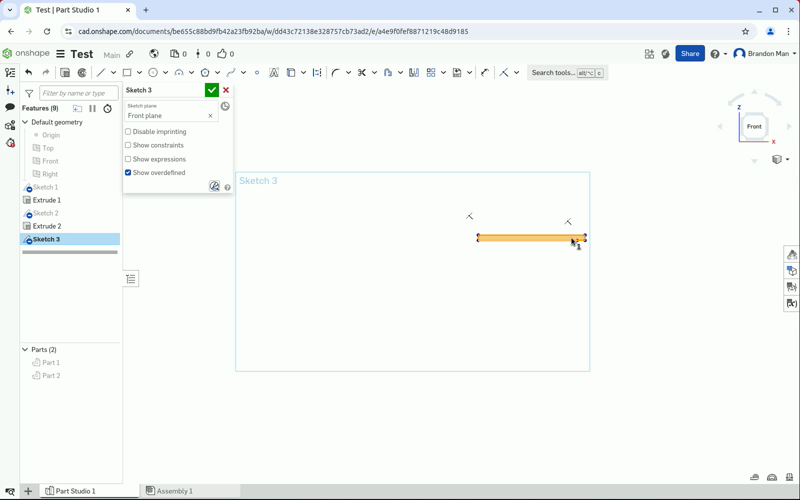
scroll(-6)
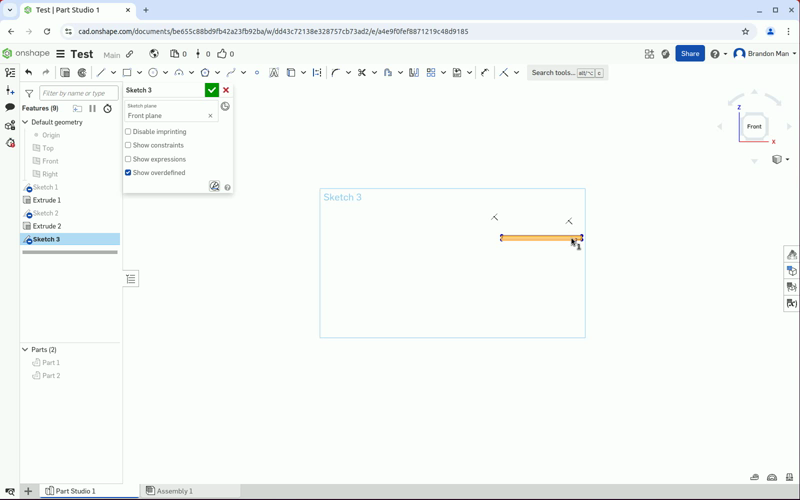
scroll(-6)
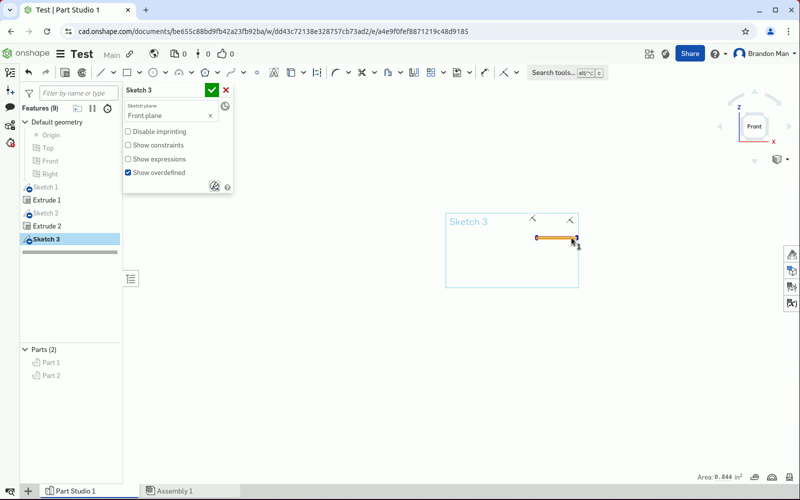
scroll(-6)
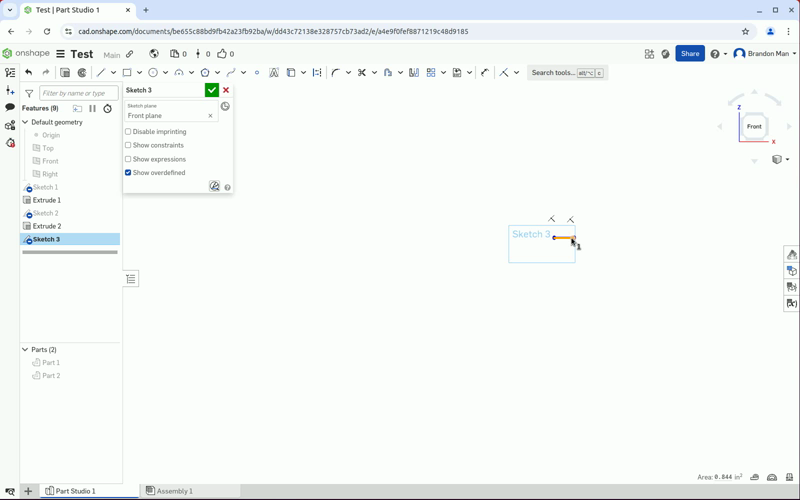
mouse_move(73, 352)
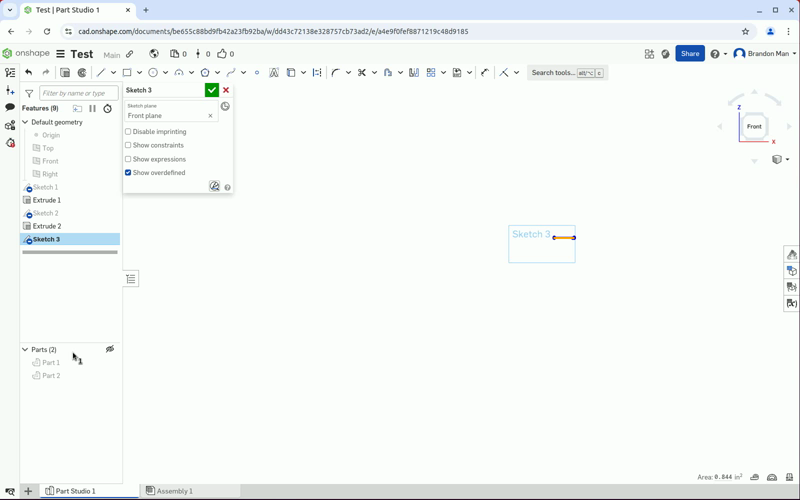
key(shift+y)
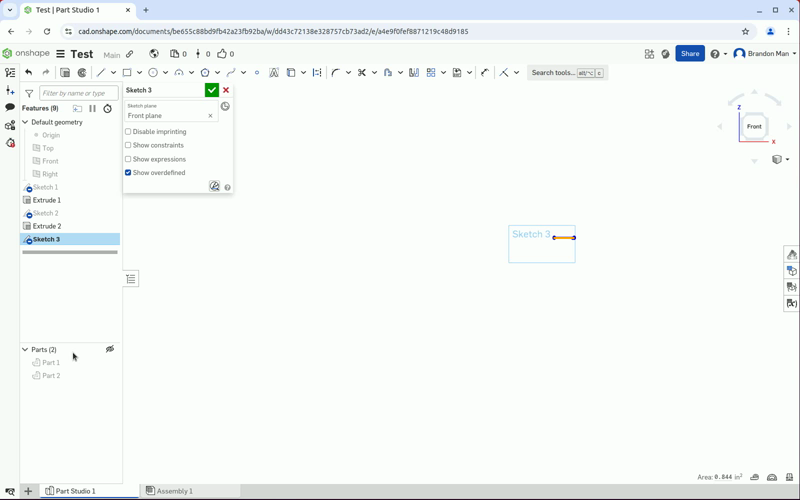
key(shift+e)
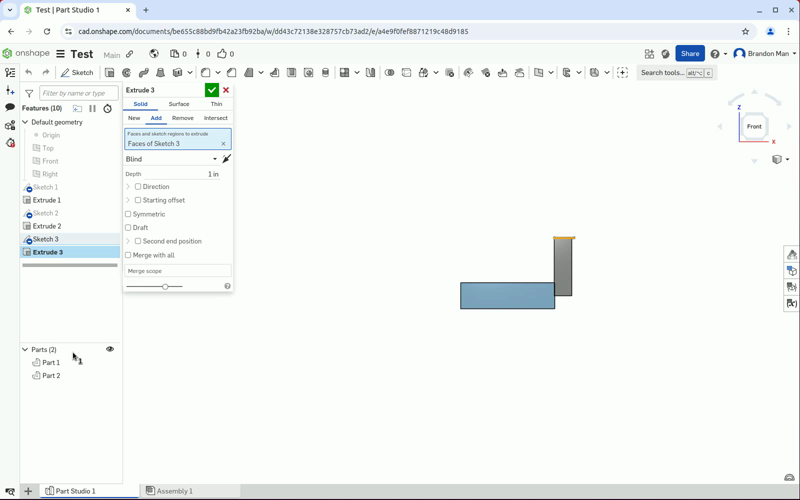
mouse_move(143, 106)
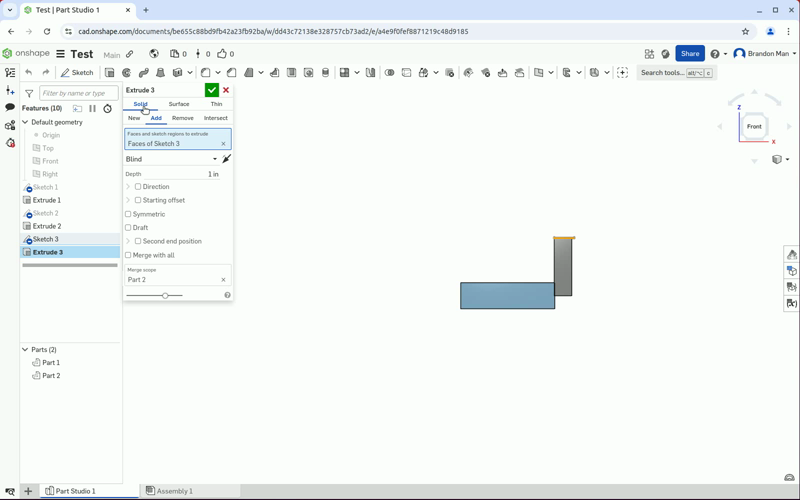
click(143, 106)
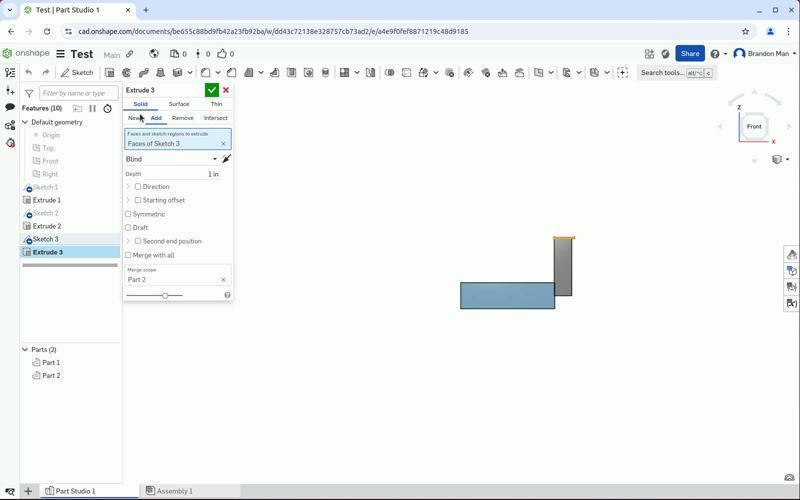
mouse_move(137, 120)
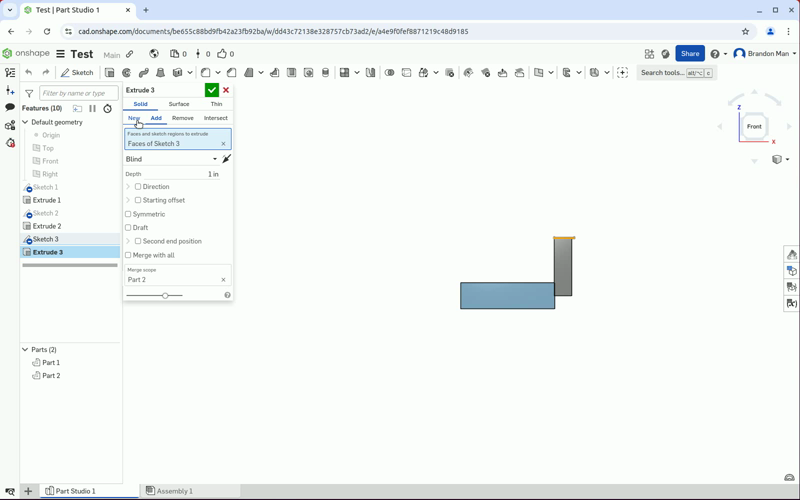
click(137, 120)
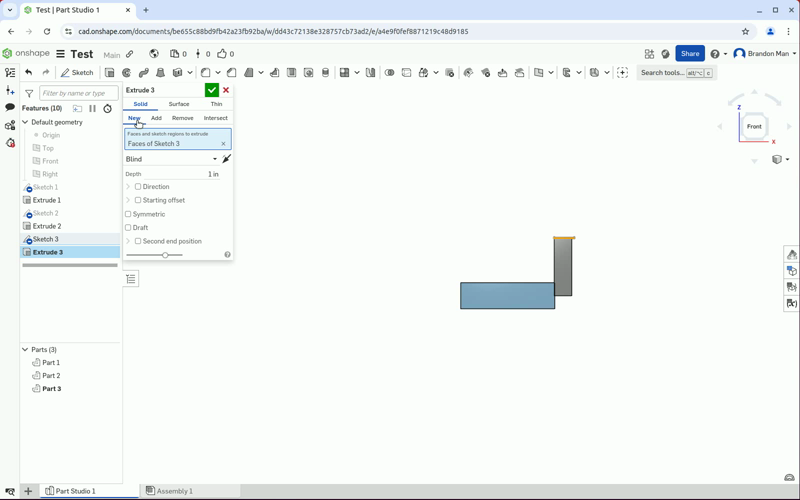
key(tab, 4)
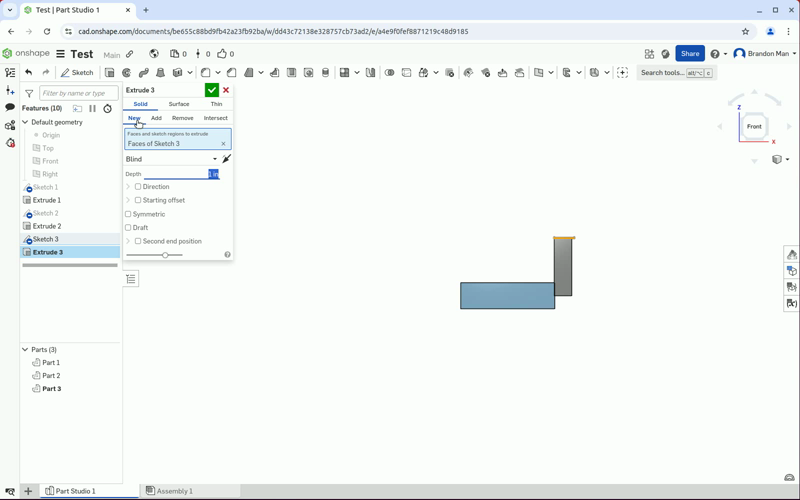
text(19.738)
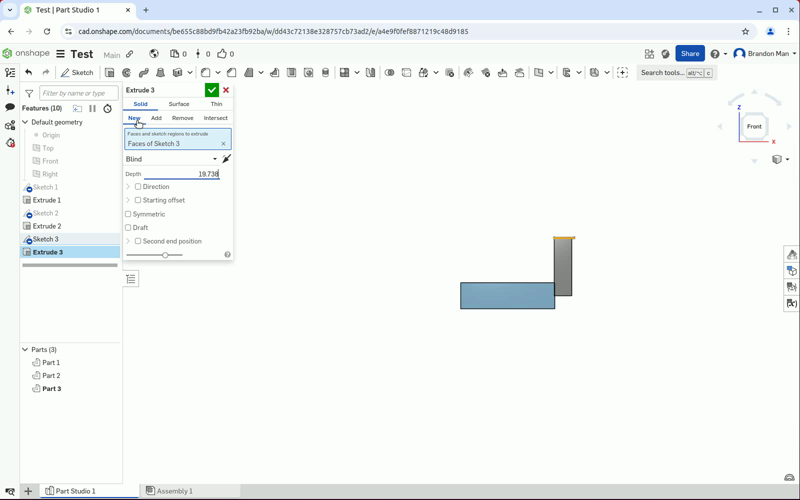
key(tab, 3)
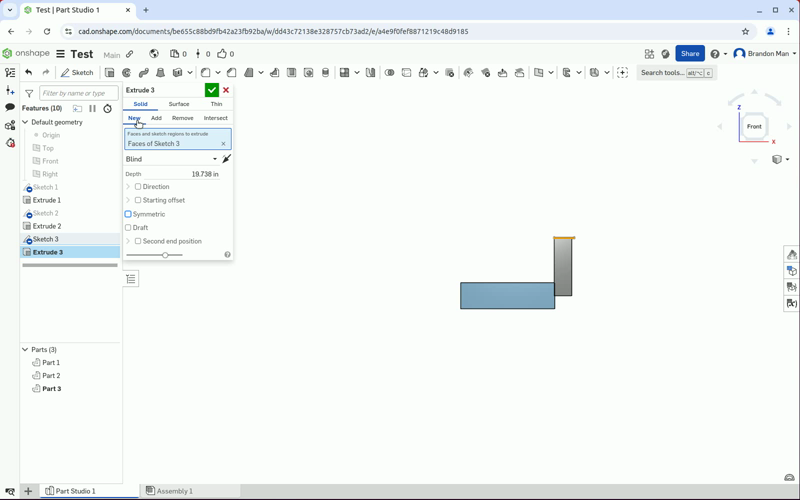
key(space)
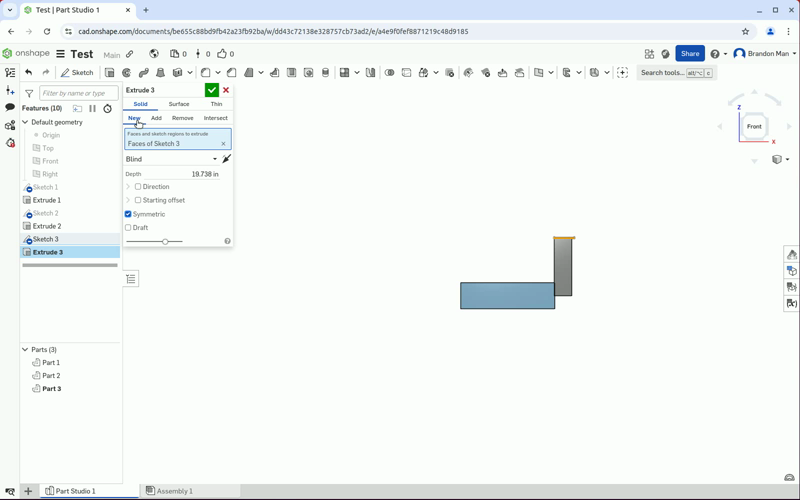
key(enter)
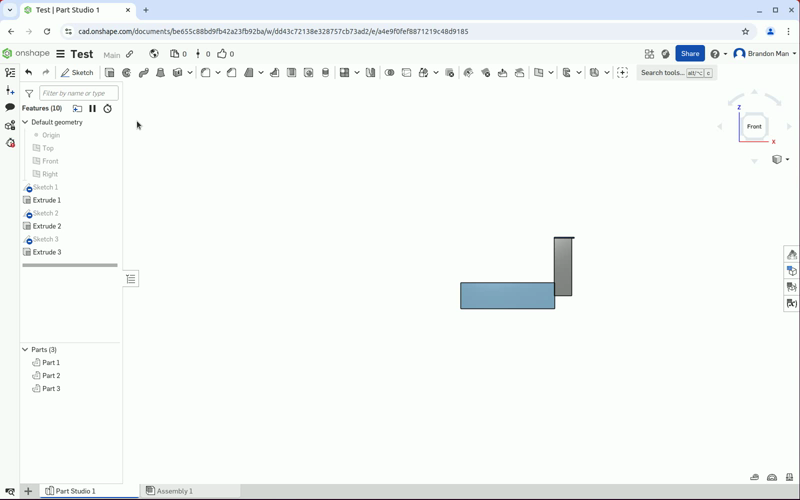
key(shift+h)
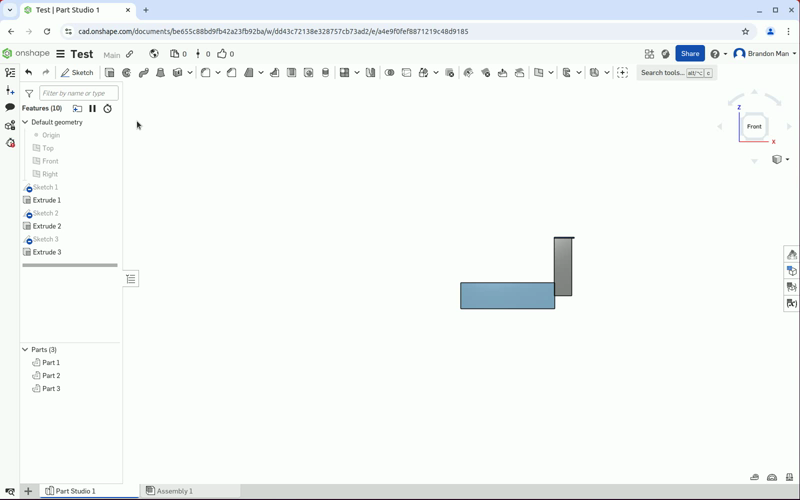
key(shift+h)
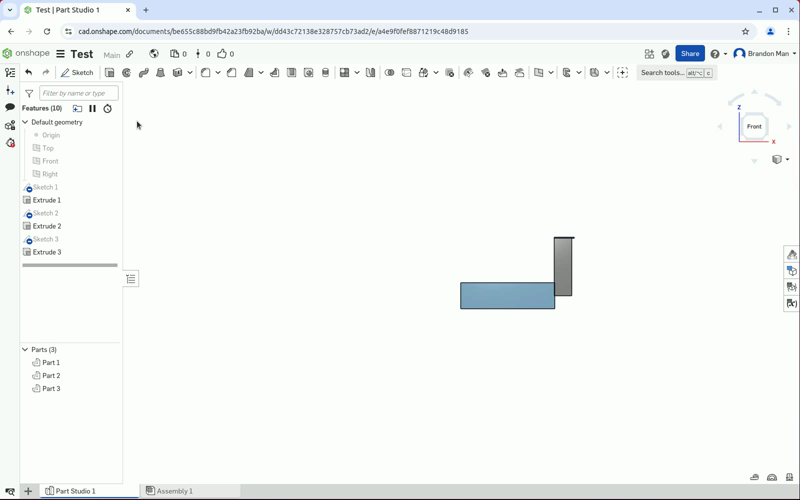
mouse_move(73, 189)
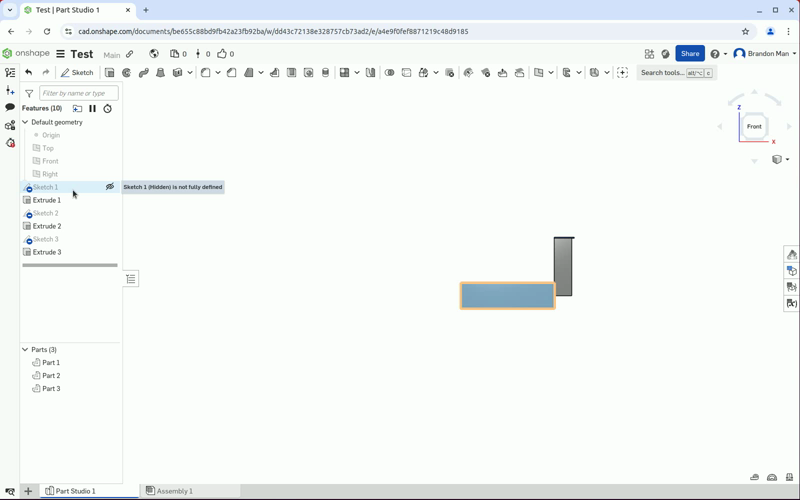
click(73, 189)
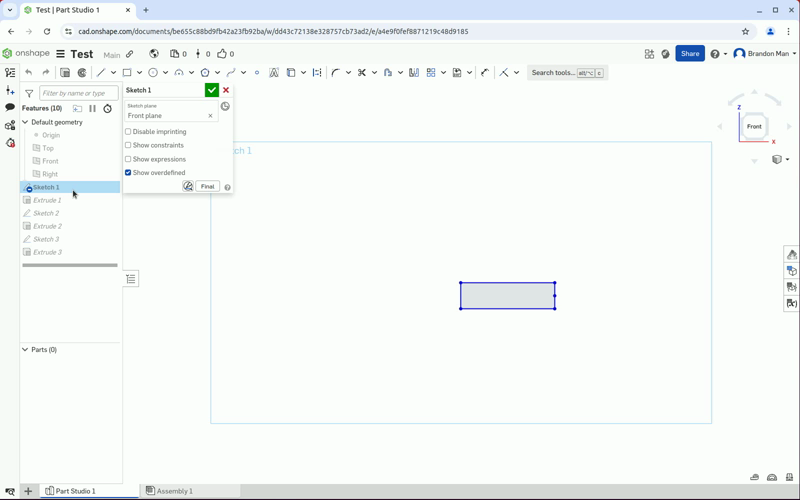
mouse_move(229, 92)
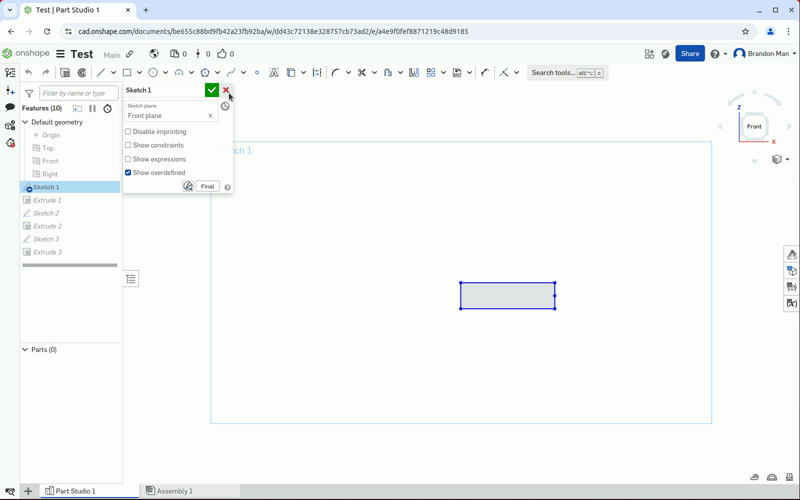
click(229, 92)
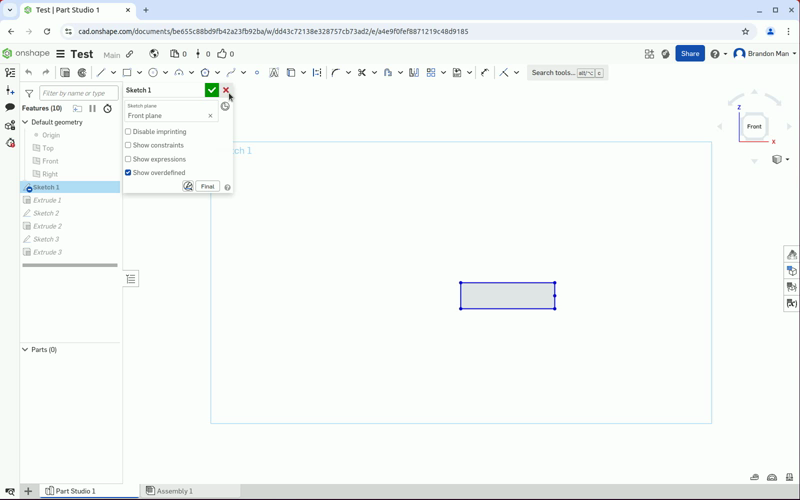
key(shift+s)
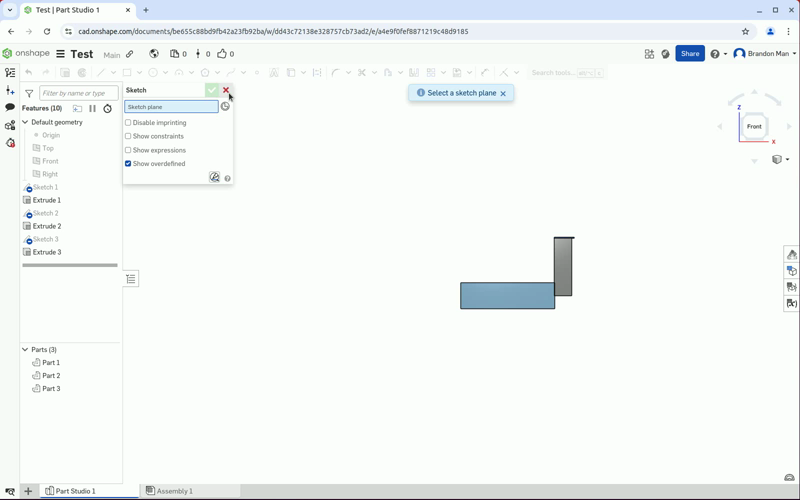
mouse_move(73, 163)
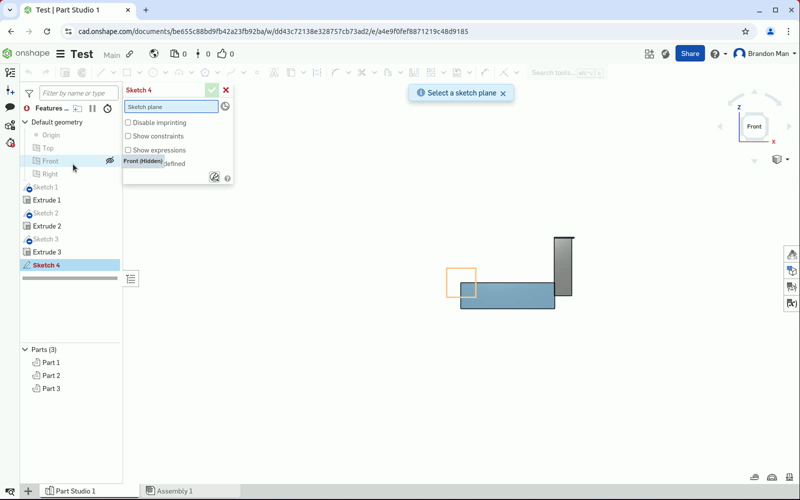
click(73, 163)
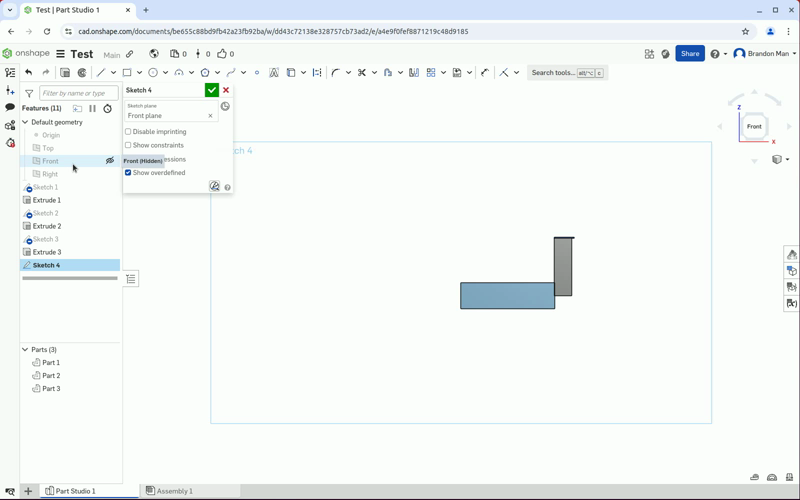
mouse_move(73, 352)
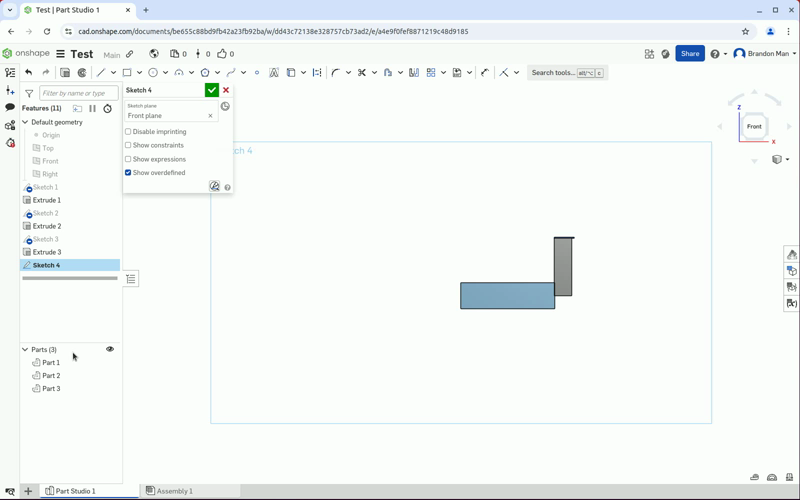
key(y)
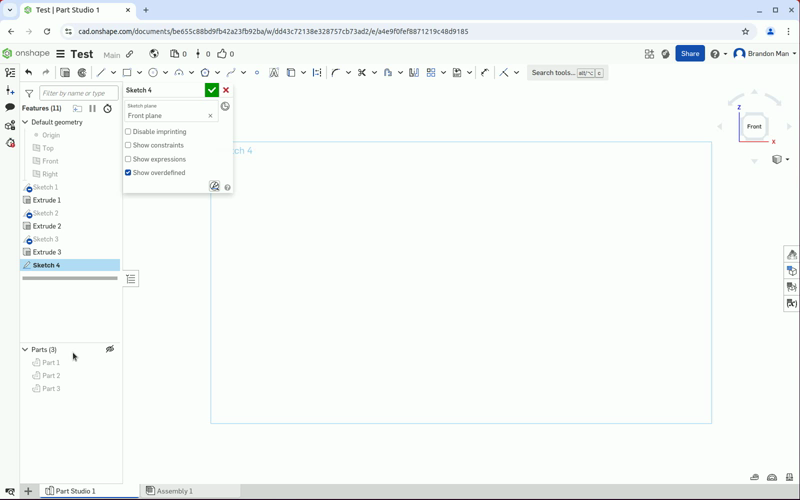
key(l)
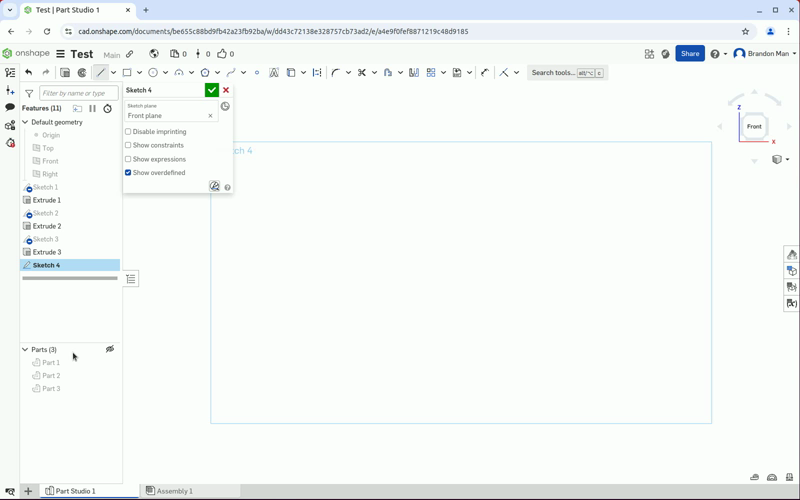
key_down(shift)
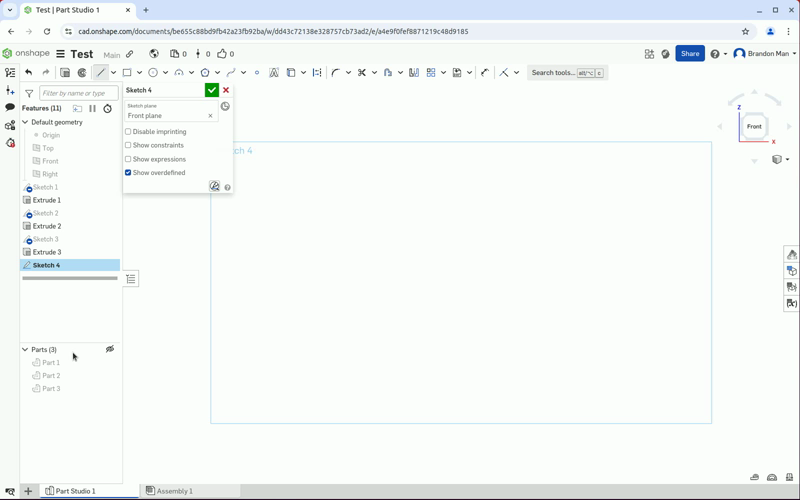
mouse_move(572, 297)
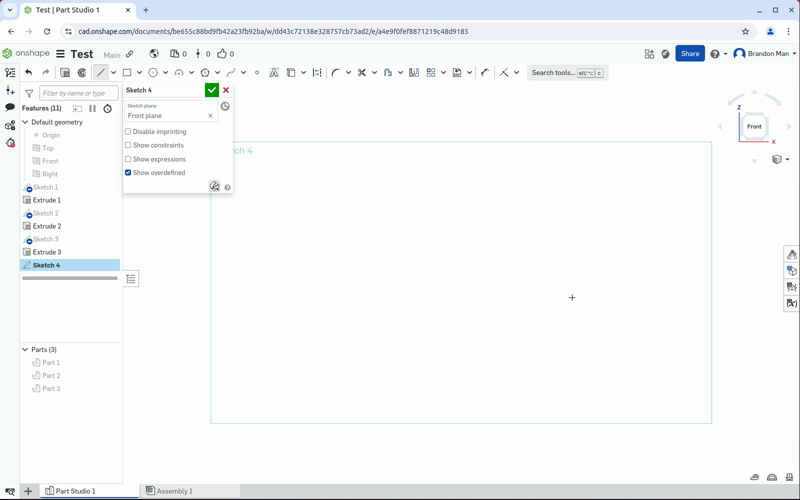
click(572, 297)
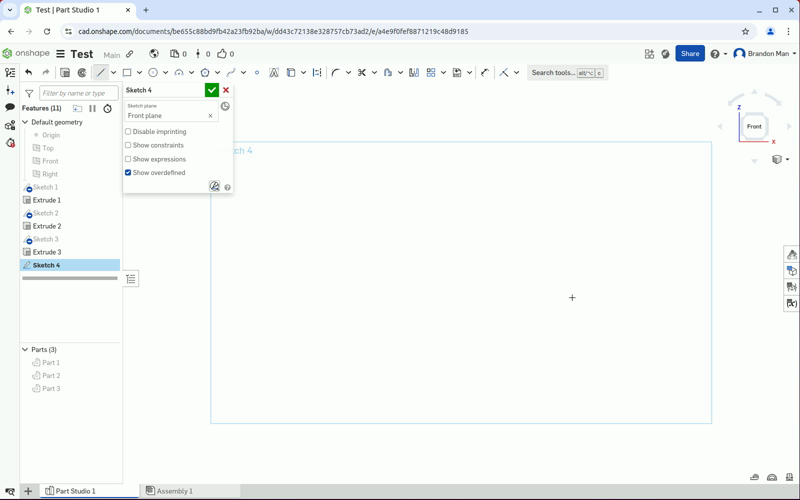
key_up(shift)
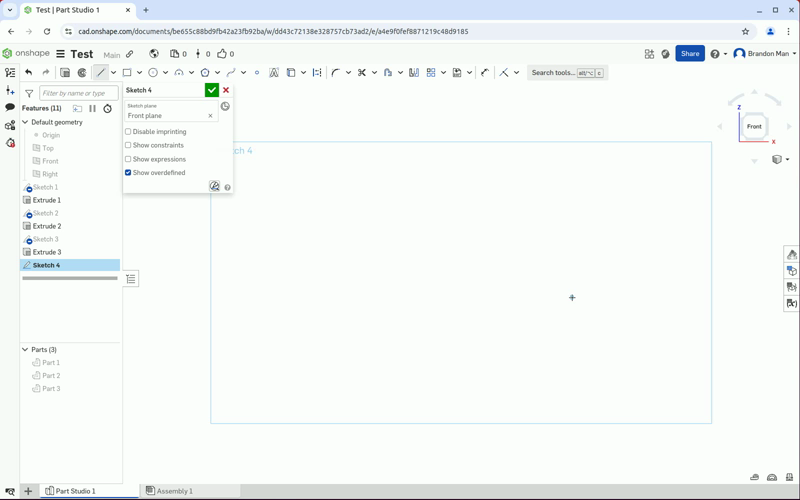
key_down(shift)
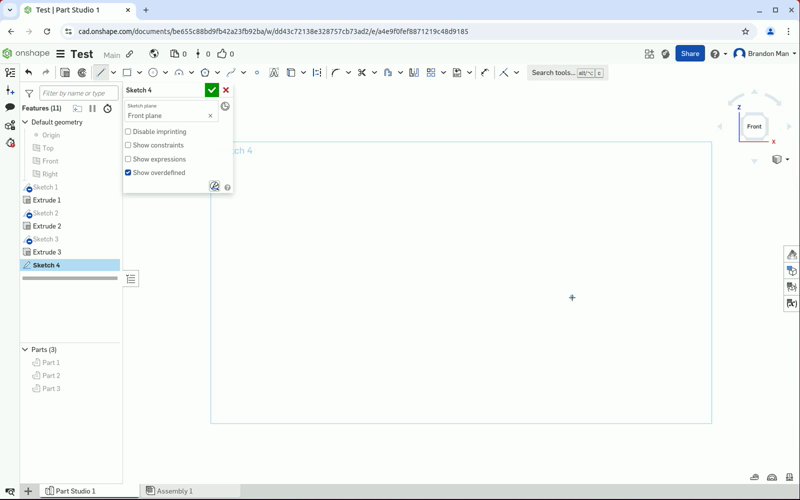
mouse_move(589, 297)
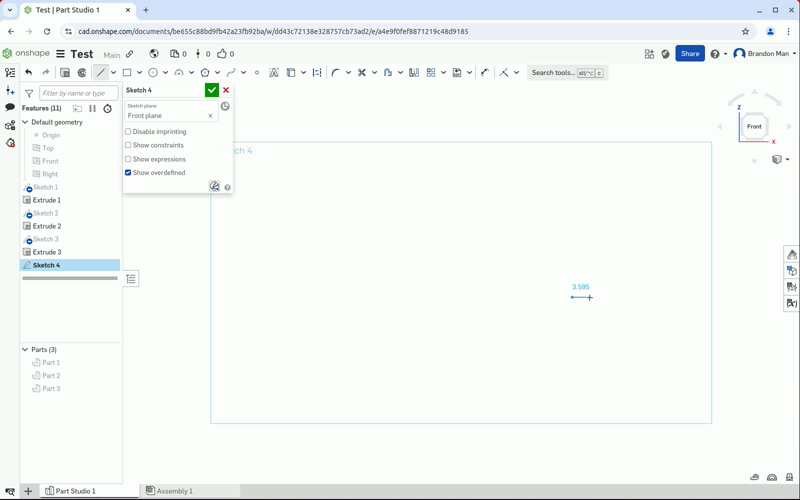
mouse_move(573, 297)
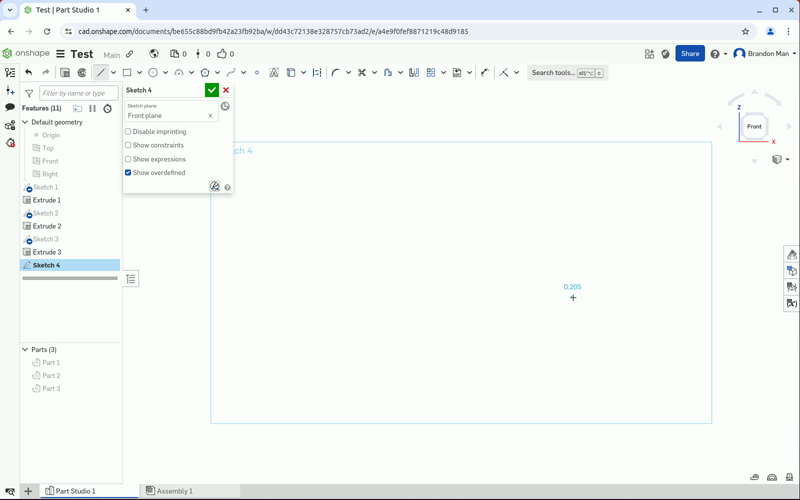
scroll(6)
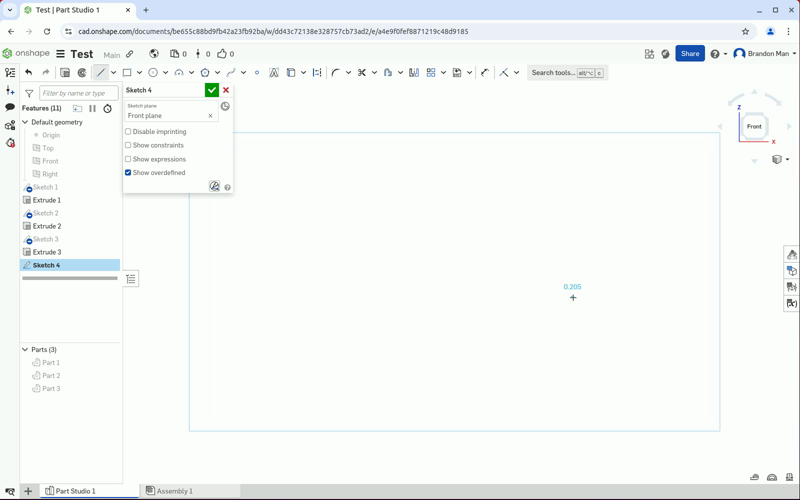
scroll(6)
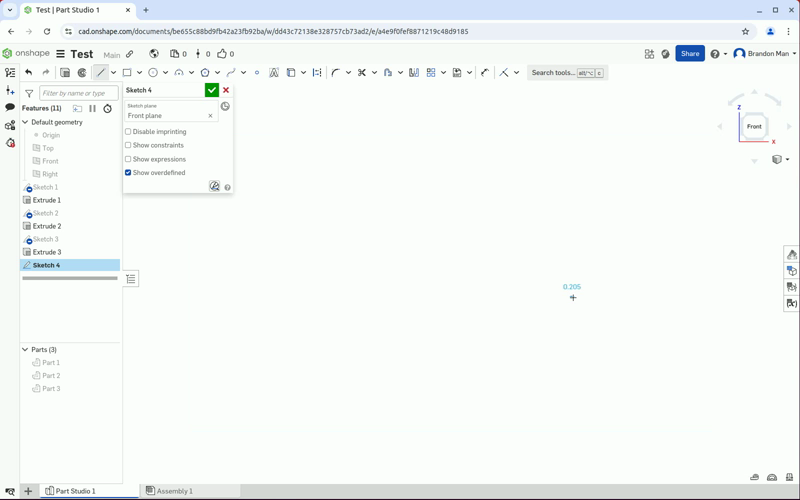
scroll(6)
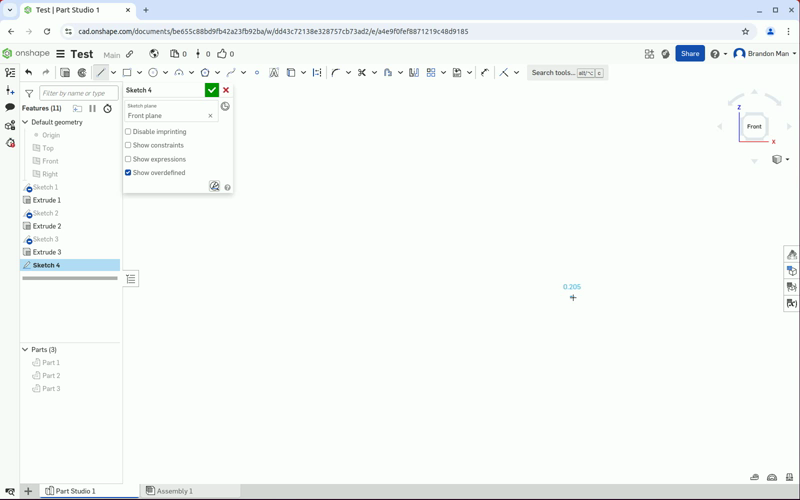
scroll(6)
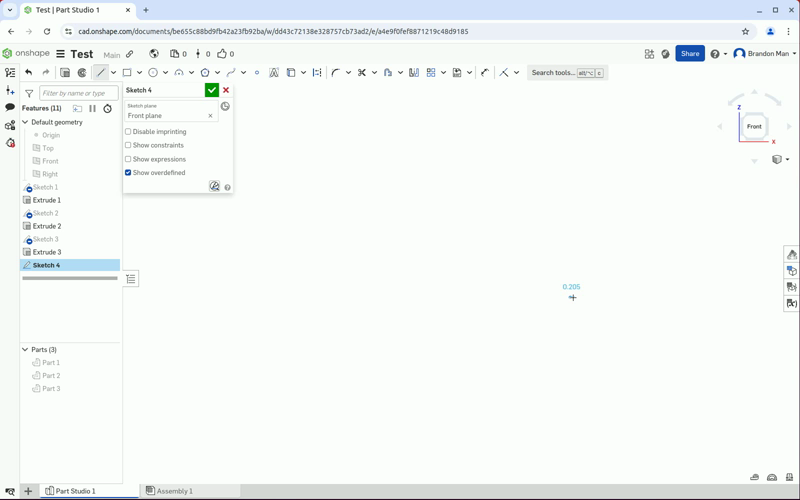
scroll(6)
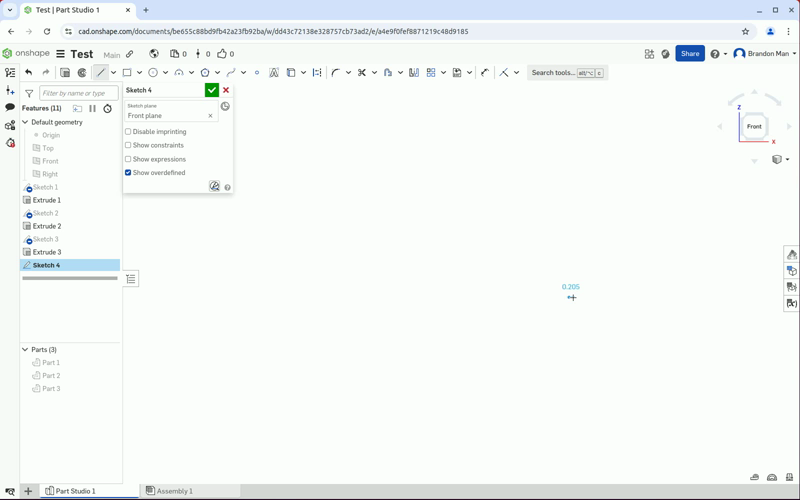
scroll(6)
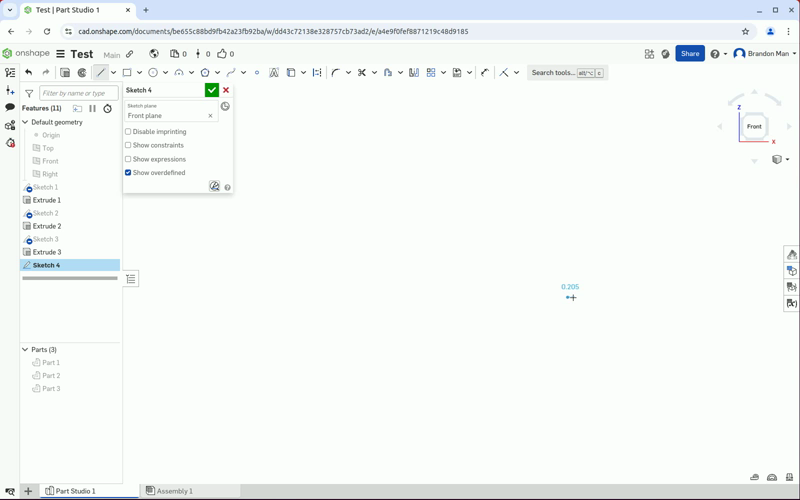
scroll(6)
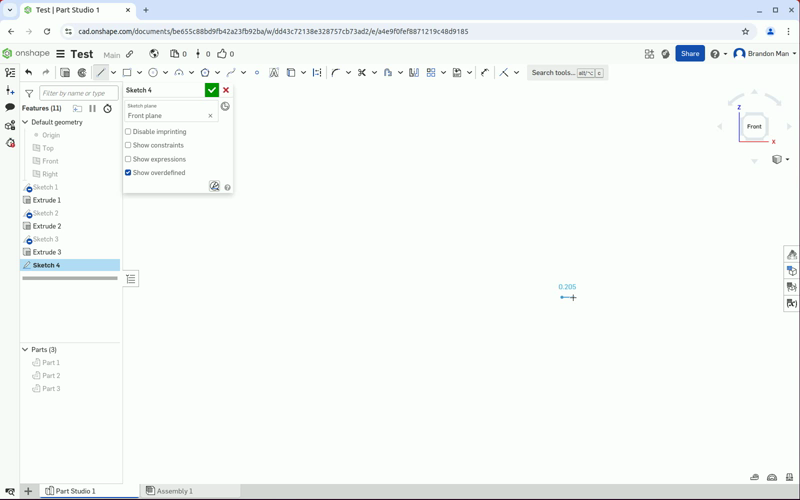
click(573, 297)
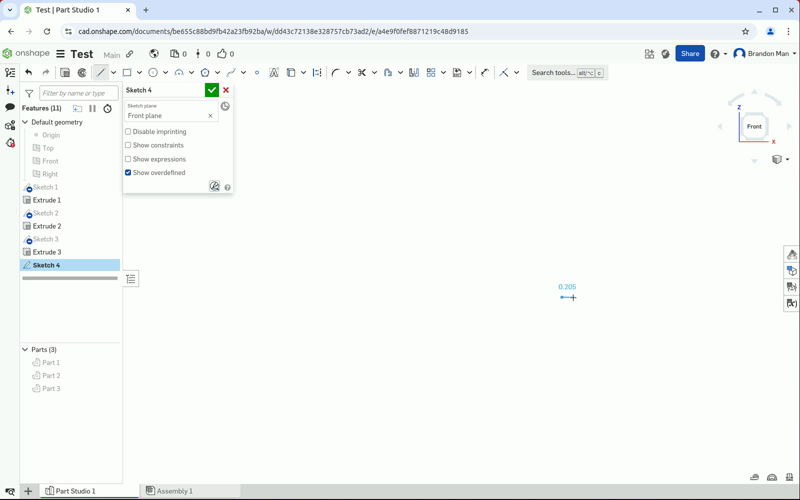
scroll(-6)
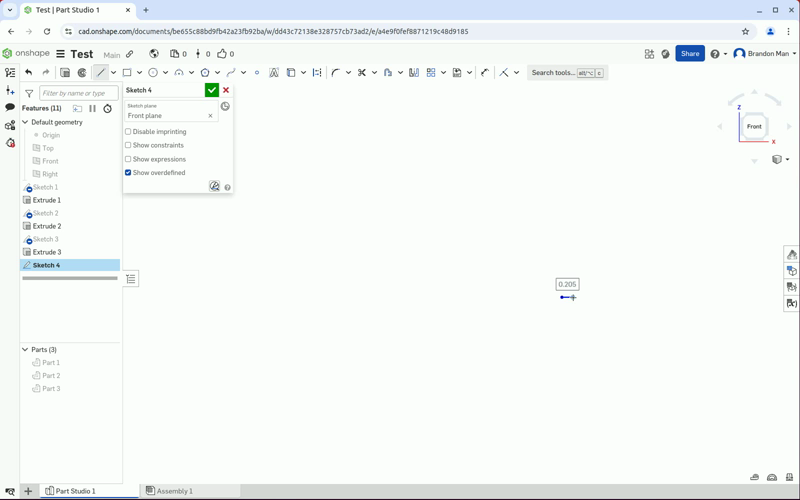
scroll(-6)
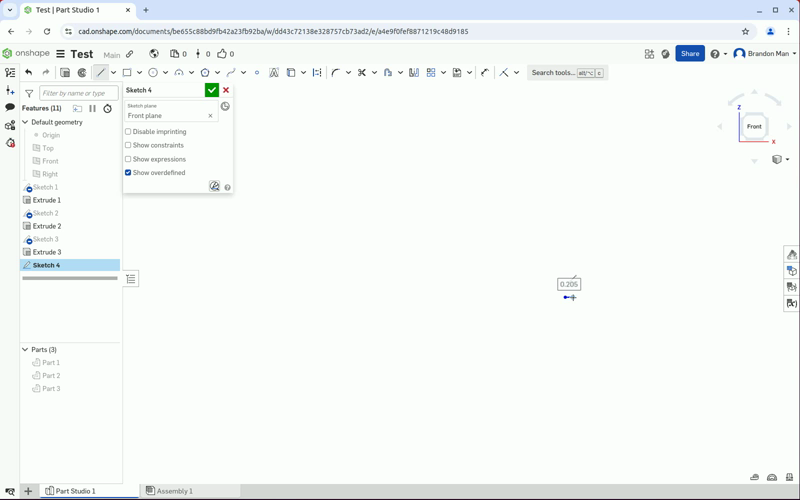
scroll(-6)
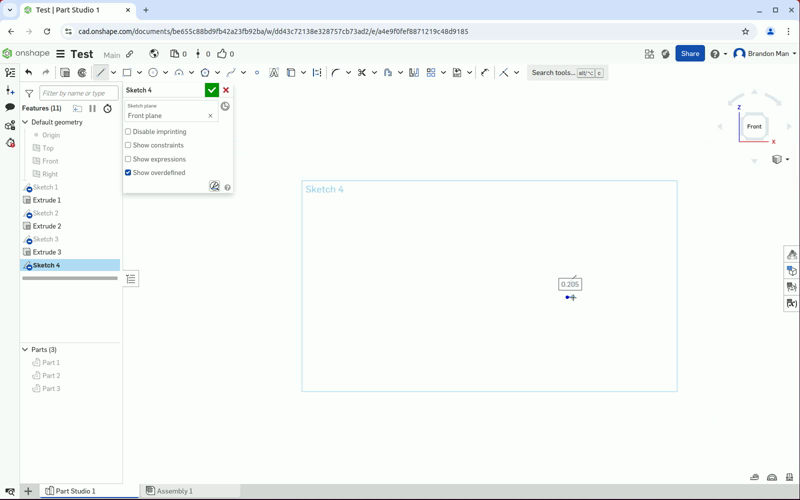
scroll(-6)
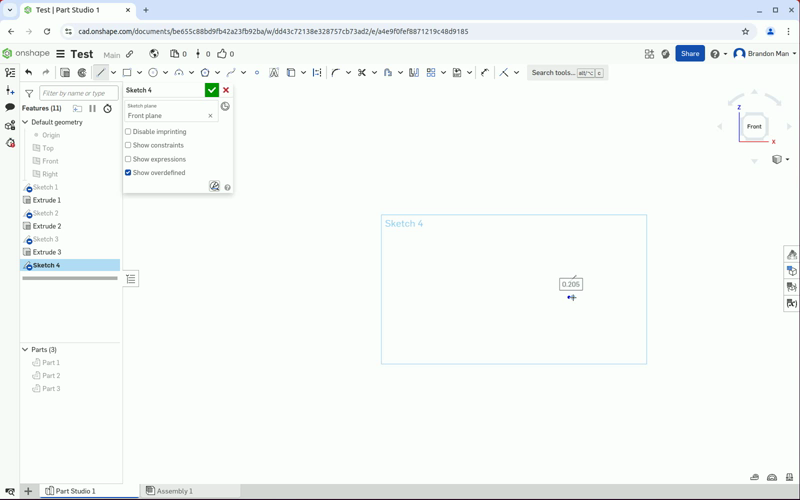
scroll(-6)
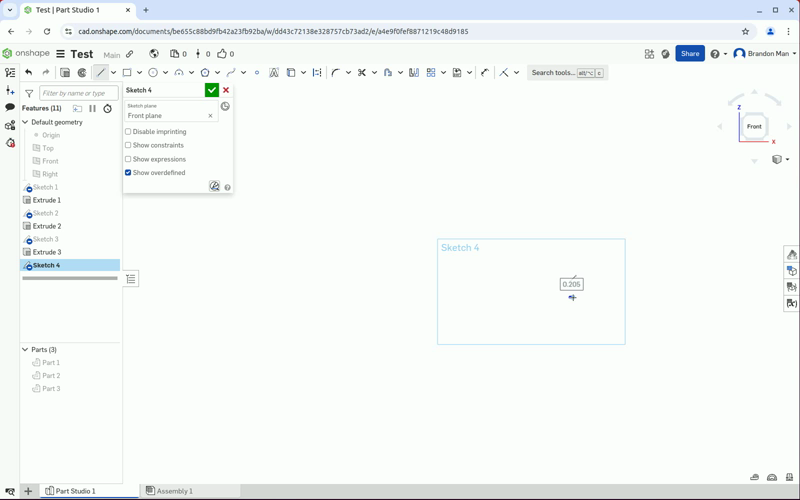
scroll(-6)
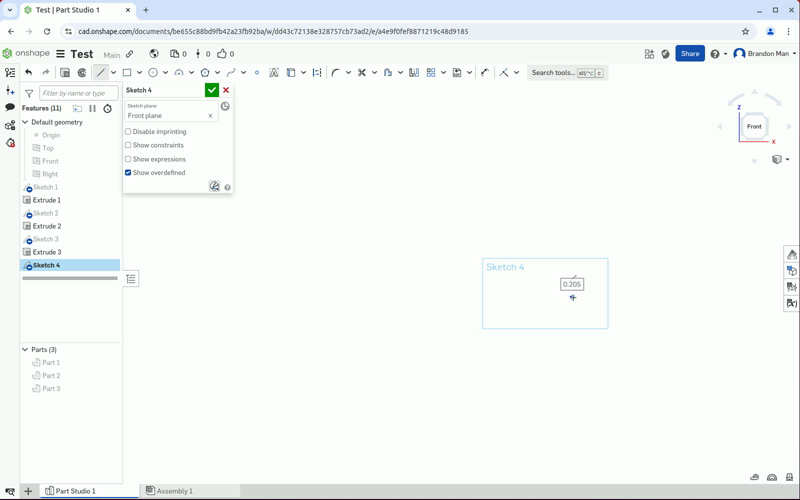
scroll(-6)
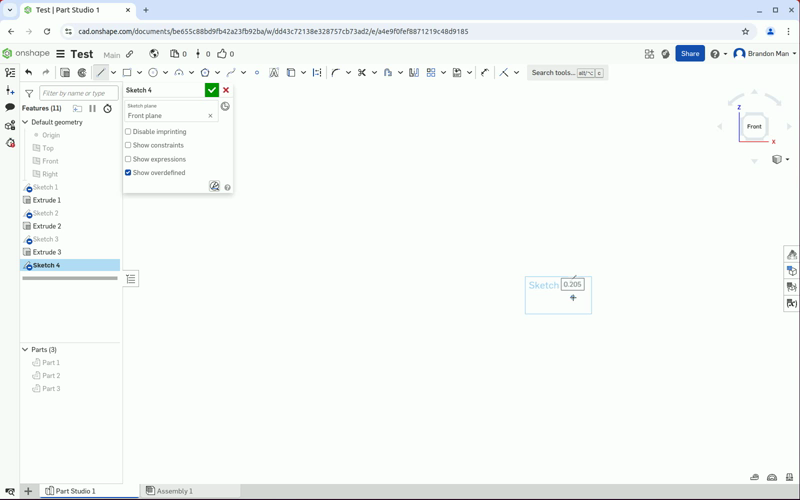
key_up(shift)
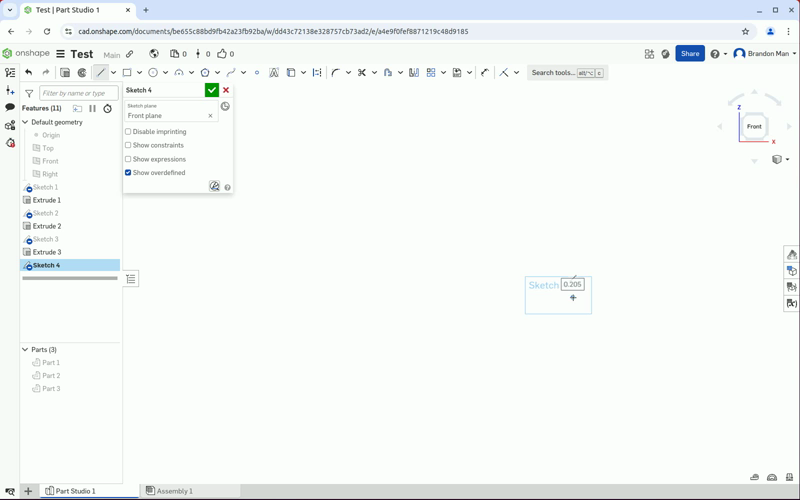
key_down(shift)
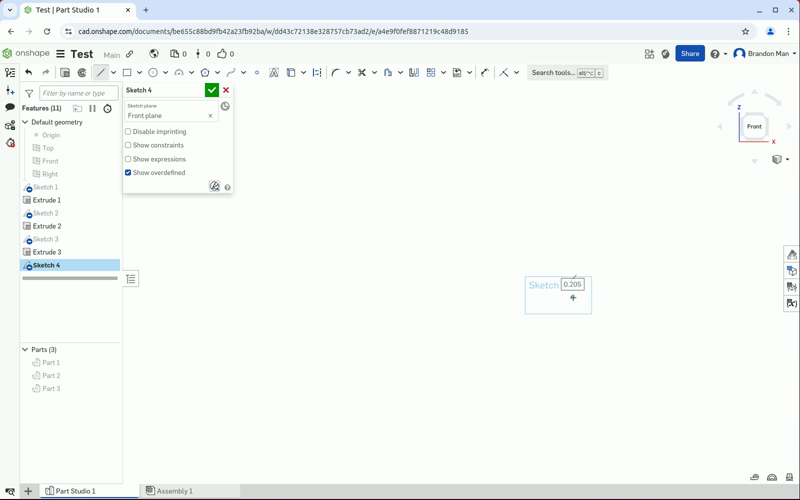
mouse_move(589, 297)
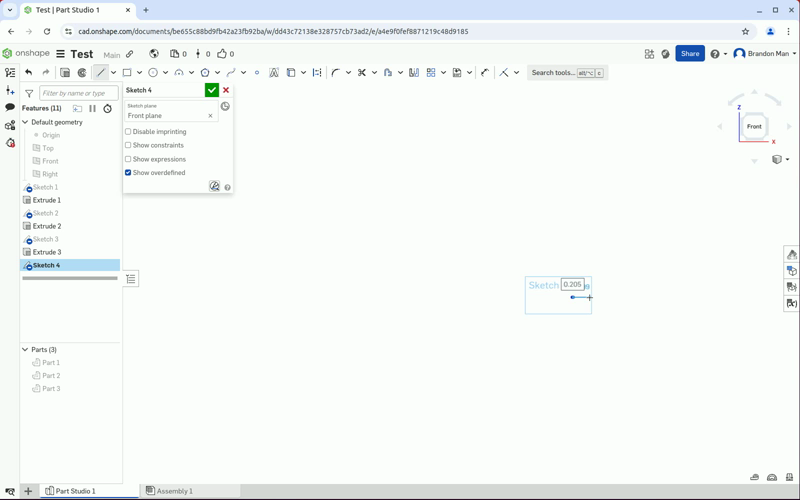
mouse_move(573, 237)
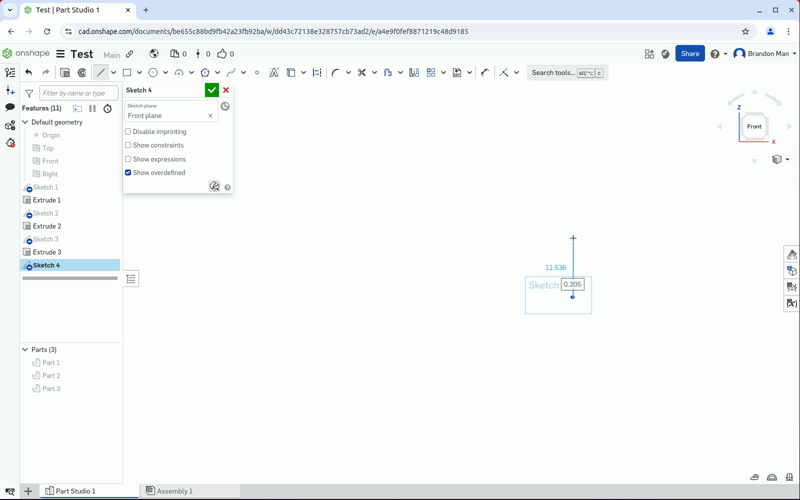
click(573, 237)
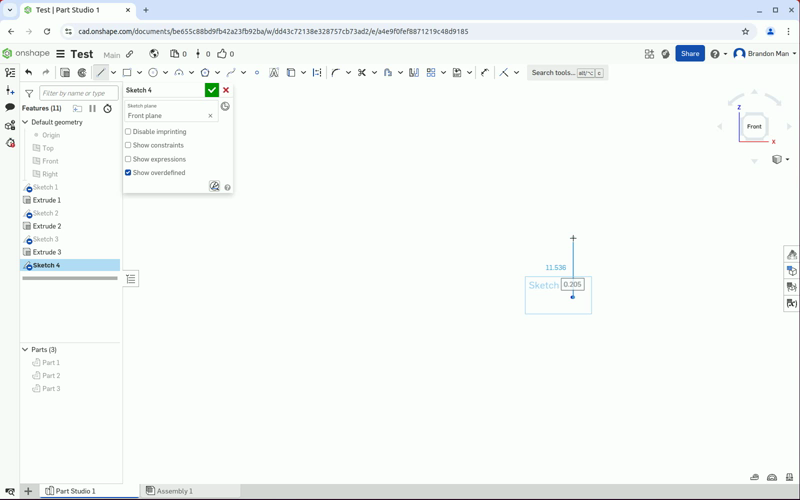
key_up(shift)
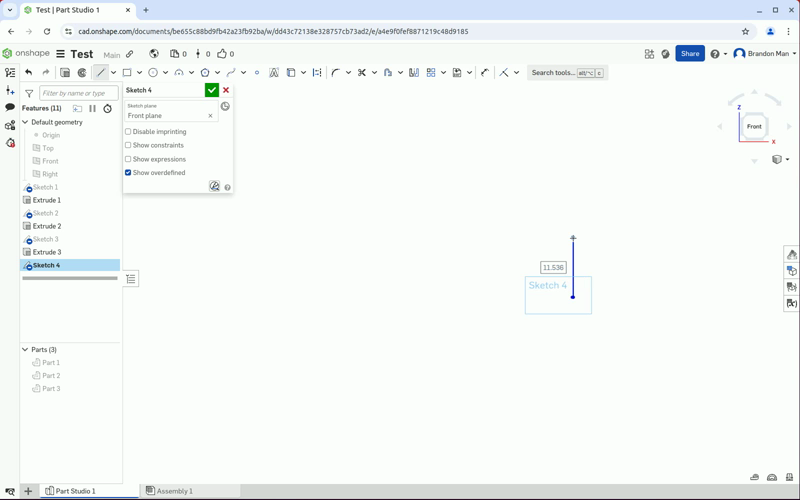
key_down(shift)
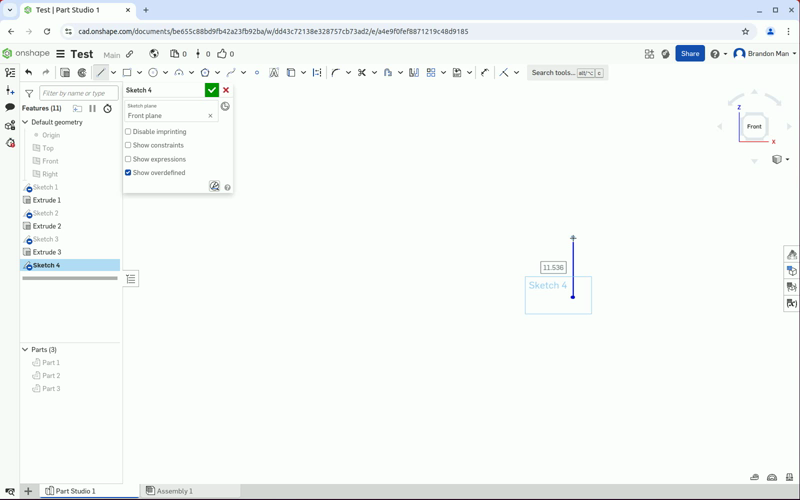
mouse_move(589, 237)
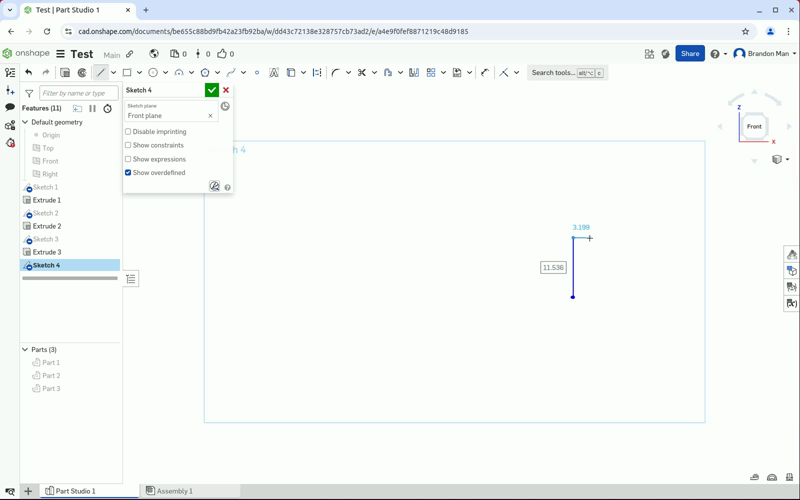
mouse_move(572, 237)
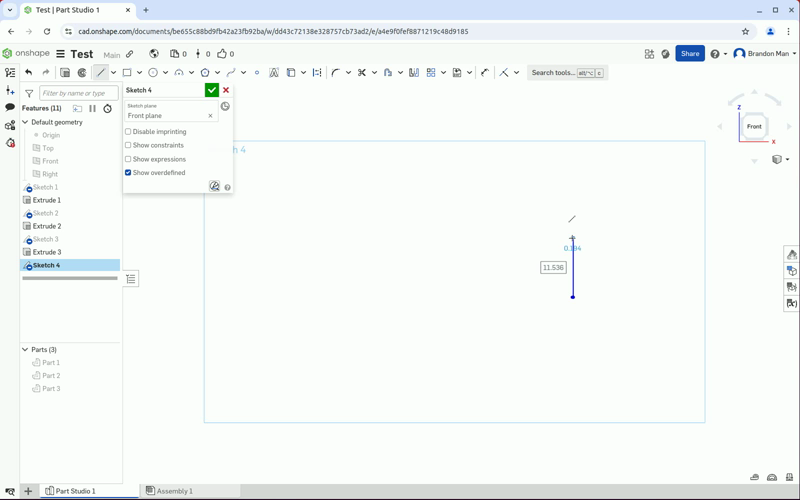
scroll(6)
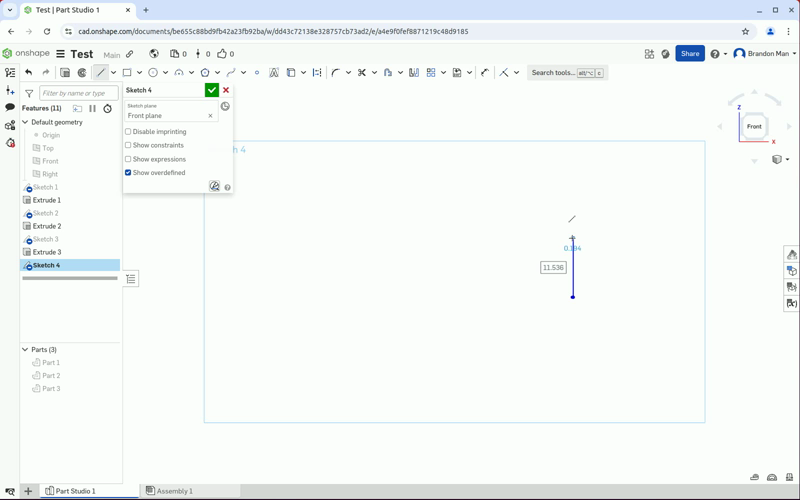
scroll(6)
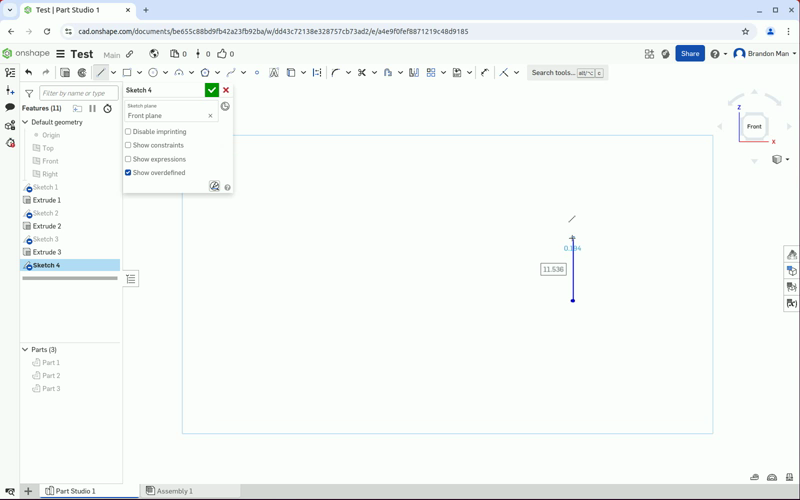
scroll(6)
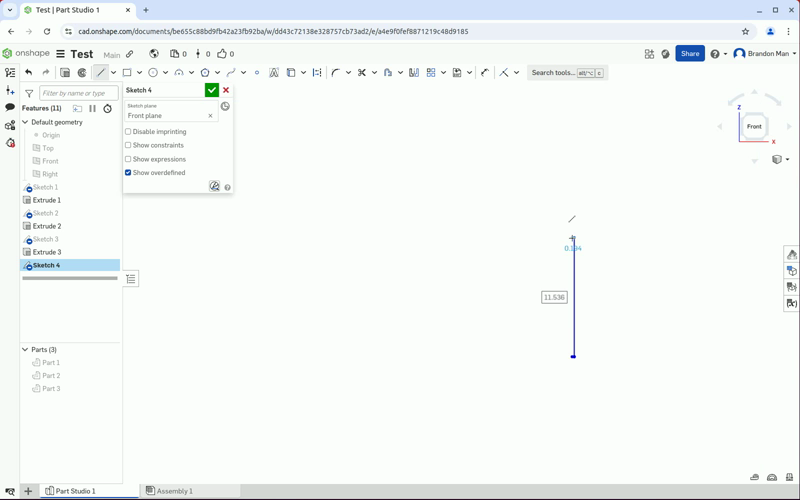
scroll(6)
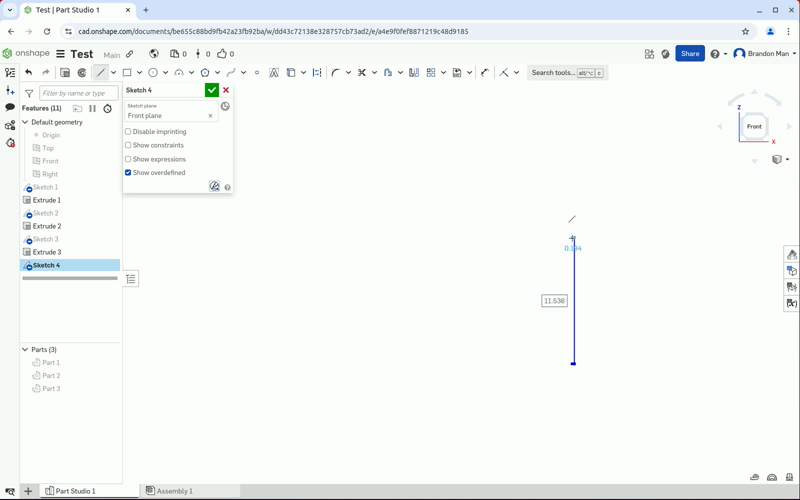
scroll(6)
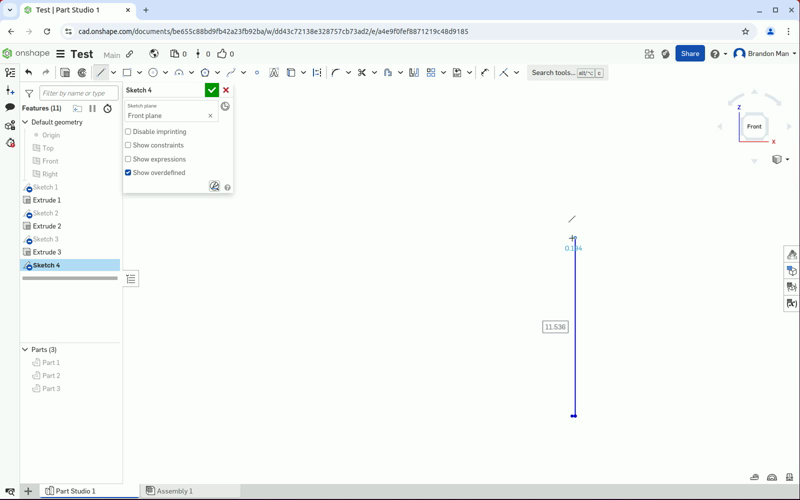
scroll(6)
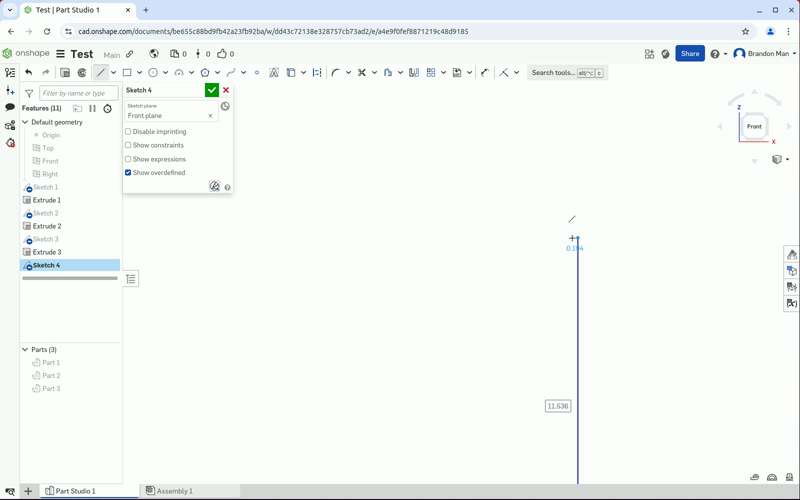
scroll(6)
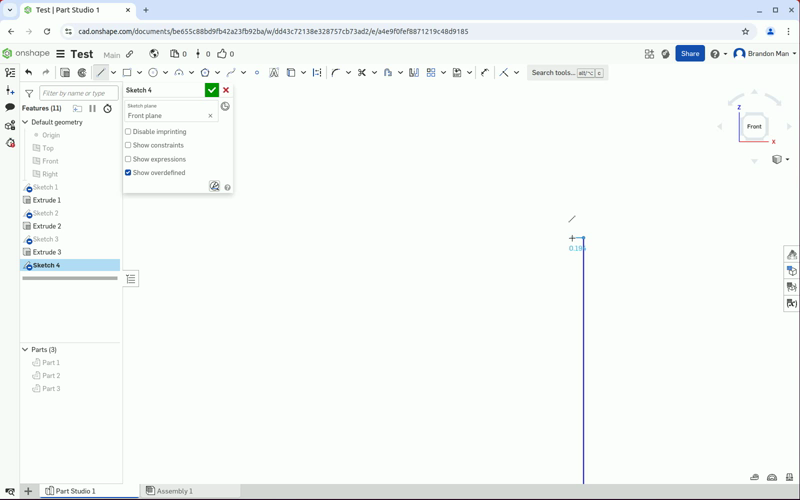
click(572, 237)
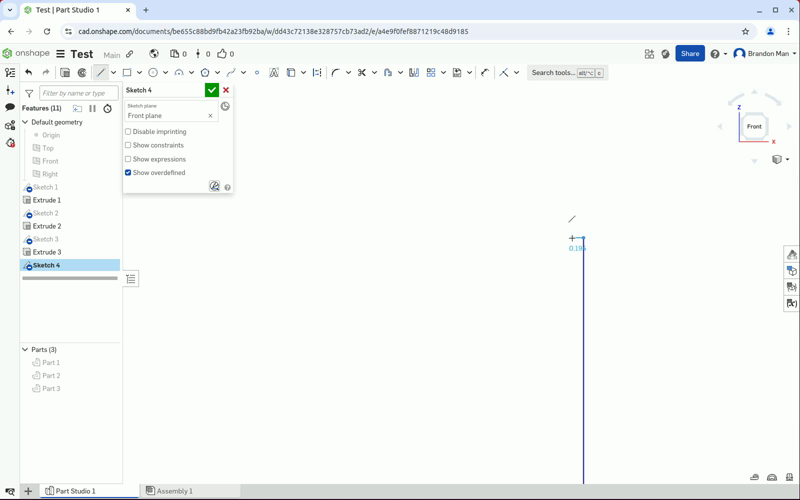
scroll(-6)
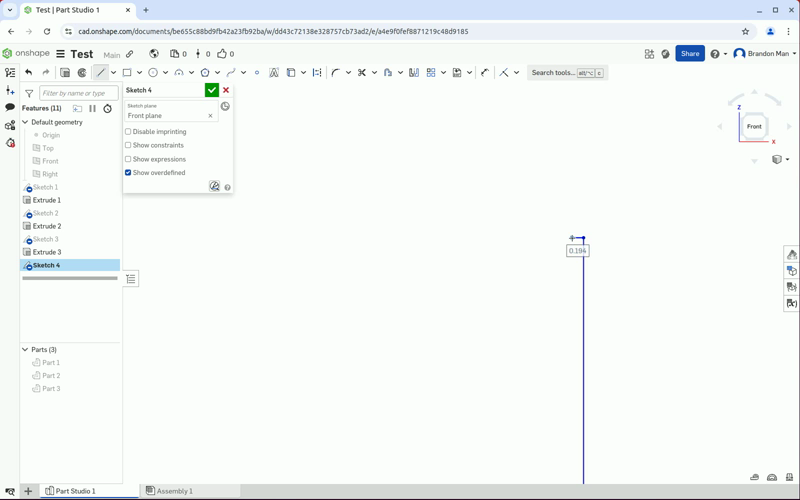
scroll(-6)
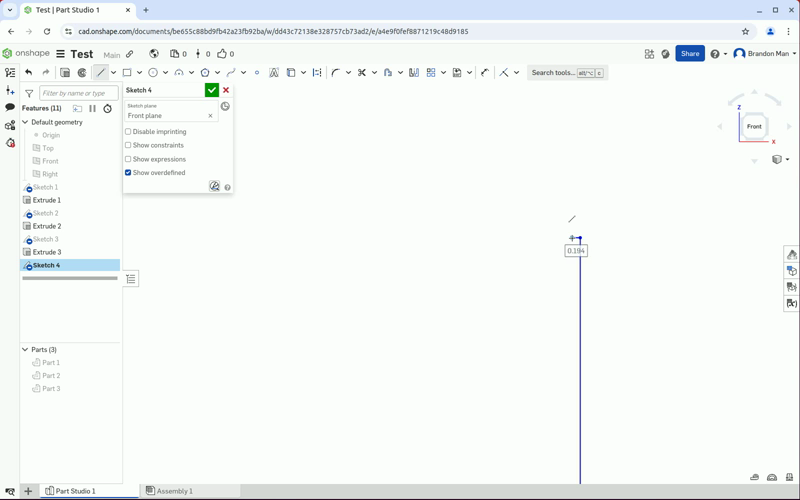
scroll(-6)
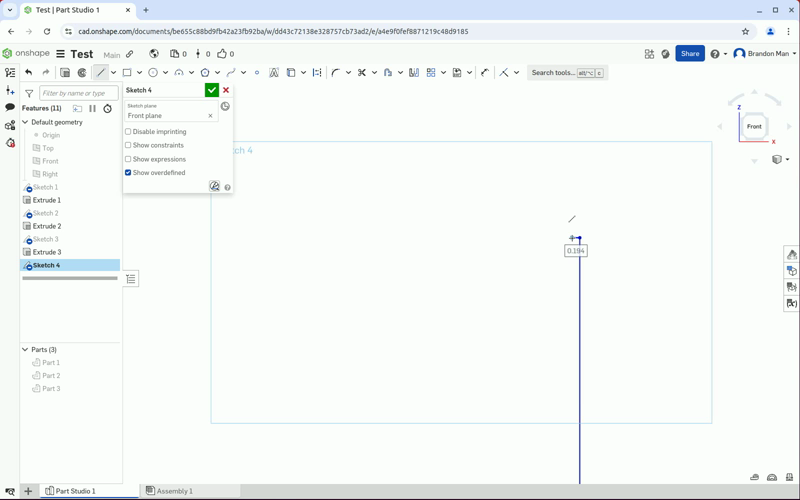
scroll(-6)
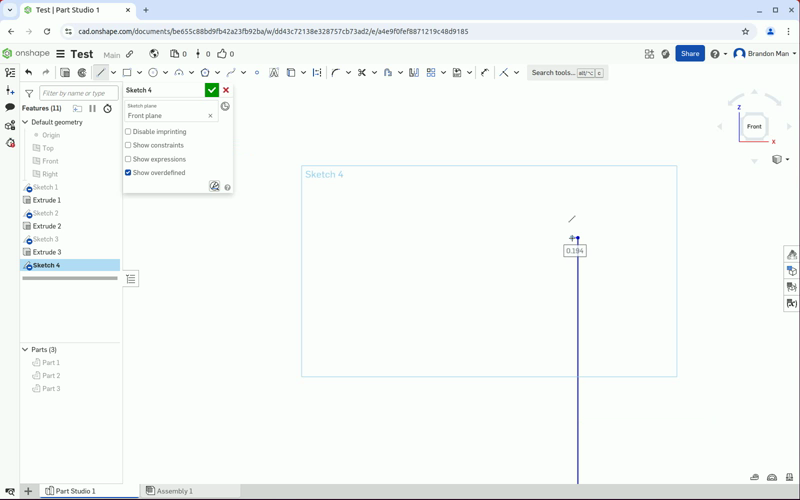
scroll(-6)
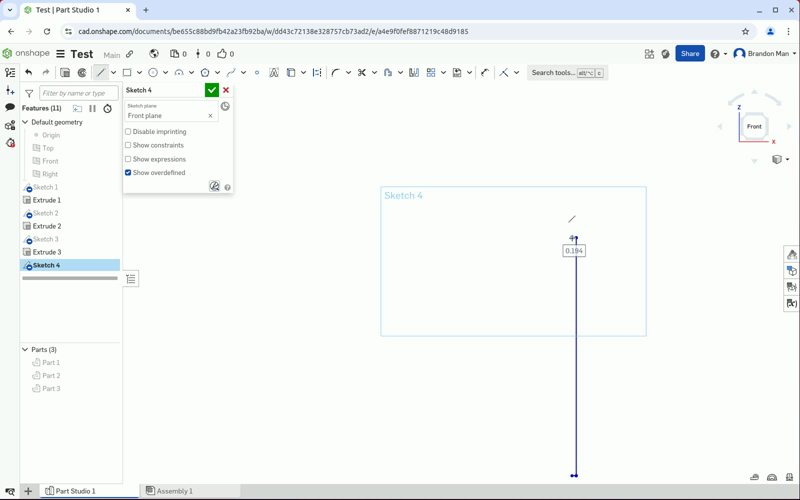
scroll(-6)
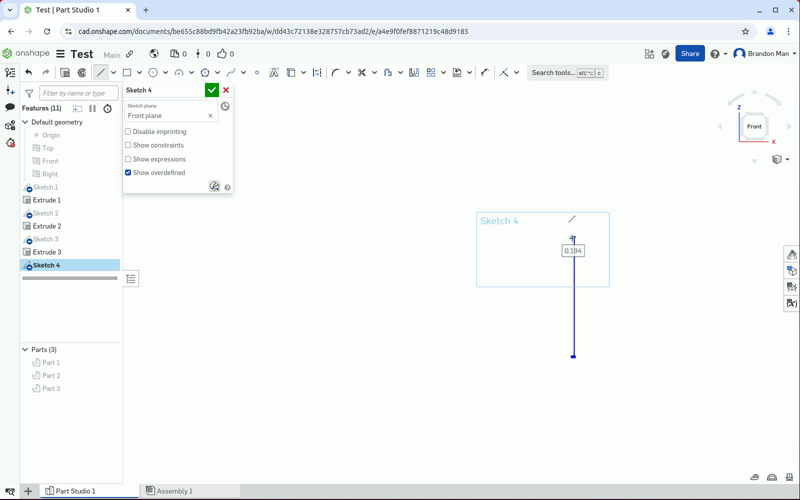
scroll(-6)
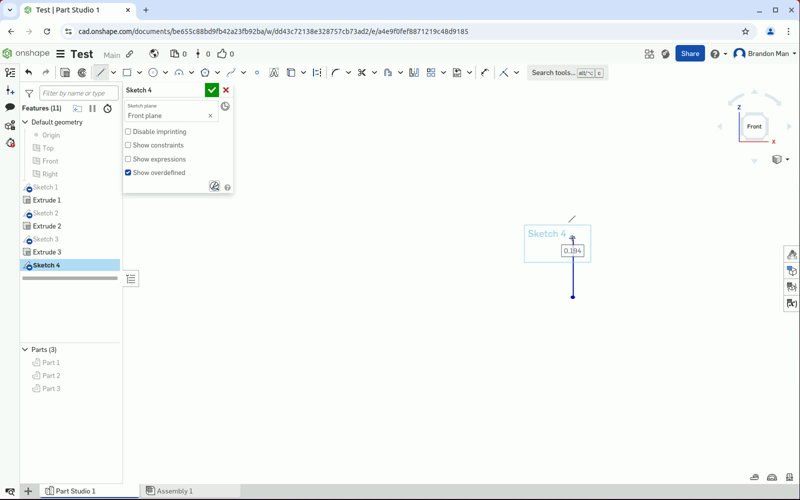
key_up(shift)
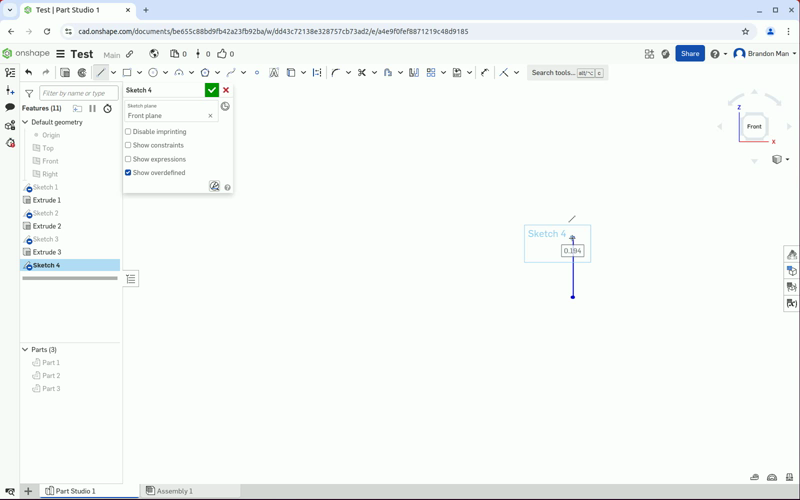
key_down(shift)
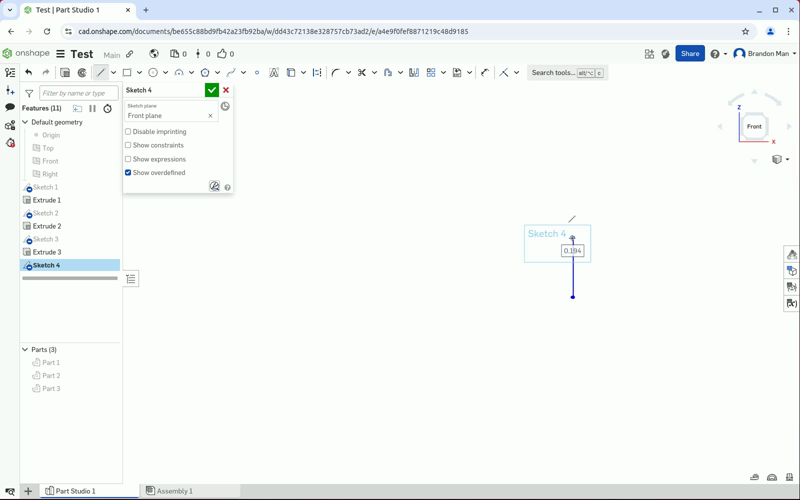
mouse_move(589, 237)
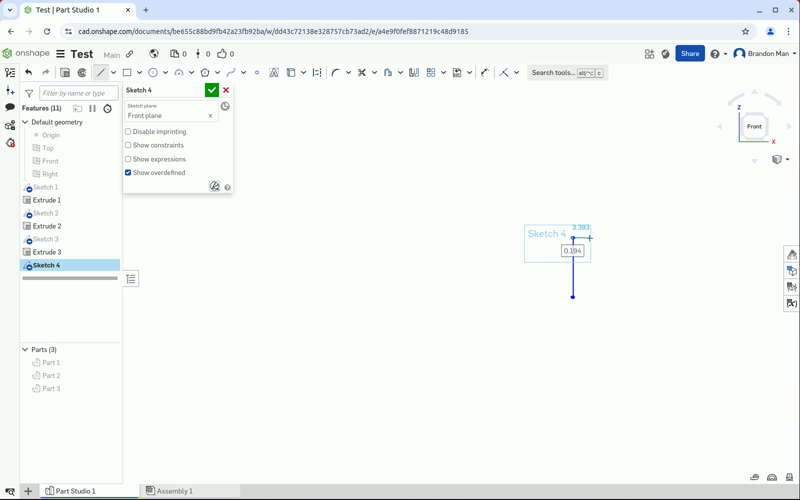
mouse_move(572, 295)
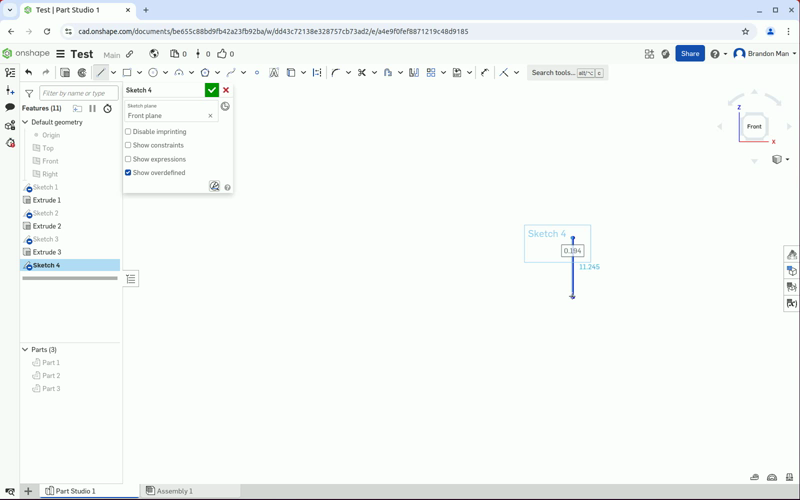
scroll(6)
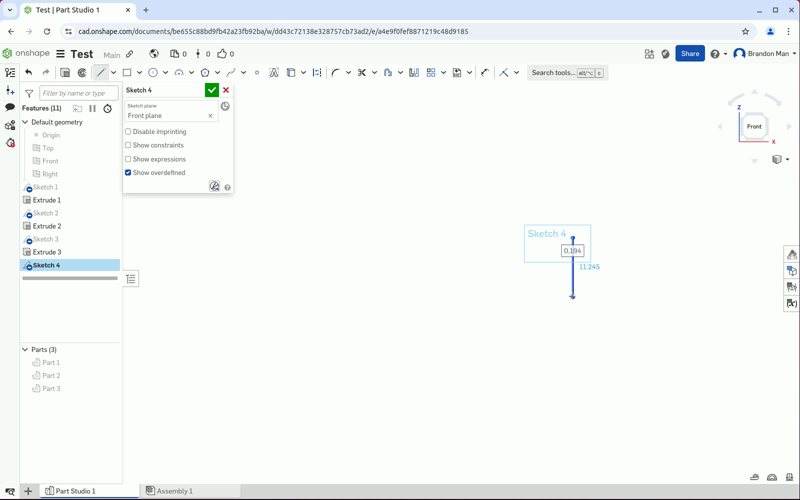
scroll(6)
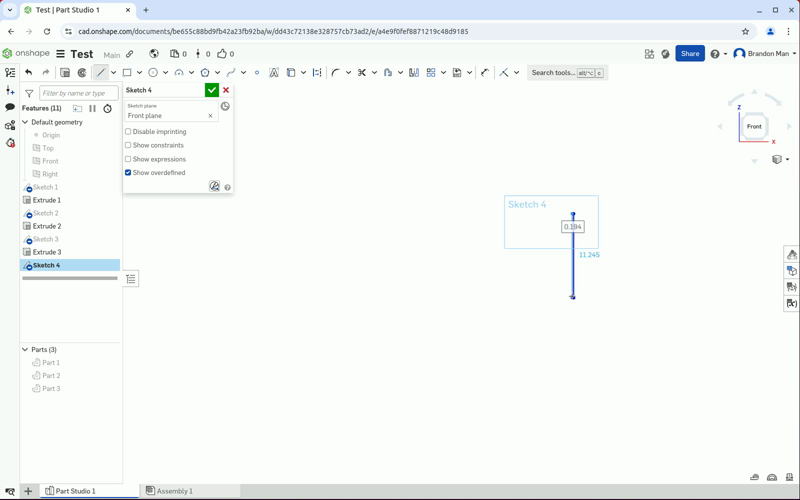
scroll(6)
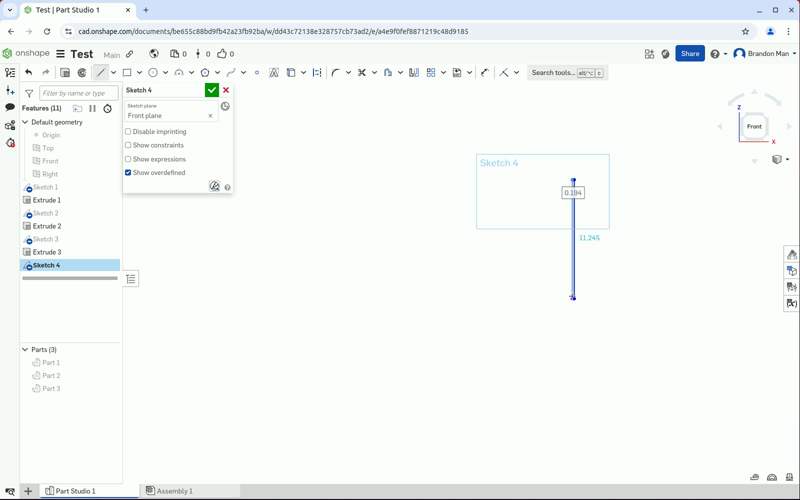
scroll(6)
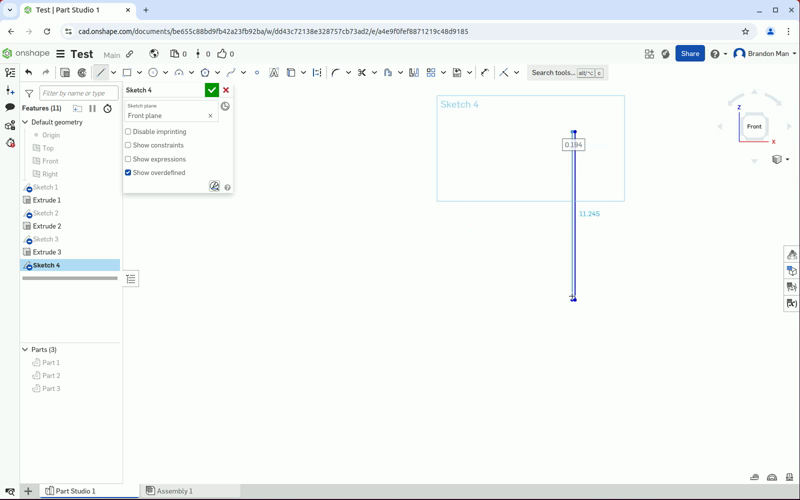
scroll(6)
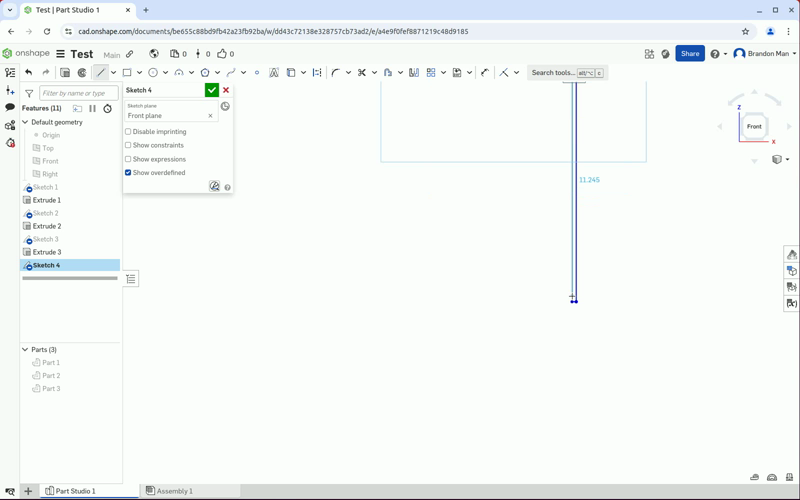
scroll(6)
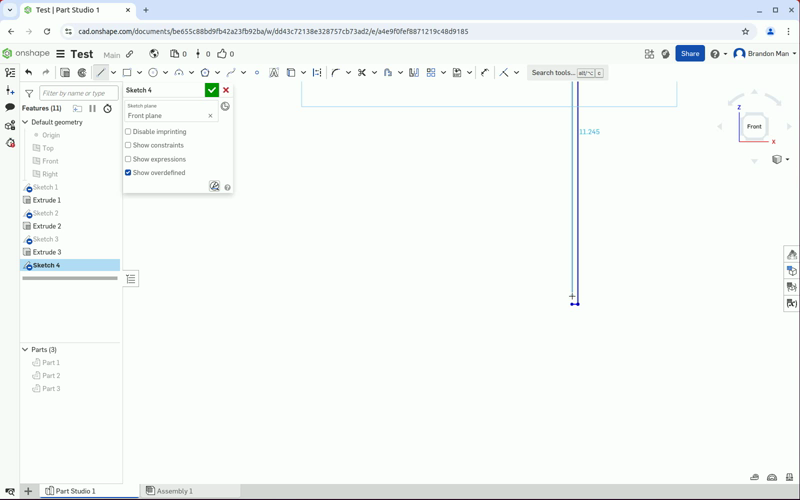
scroll(6)
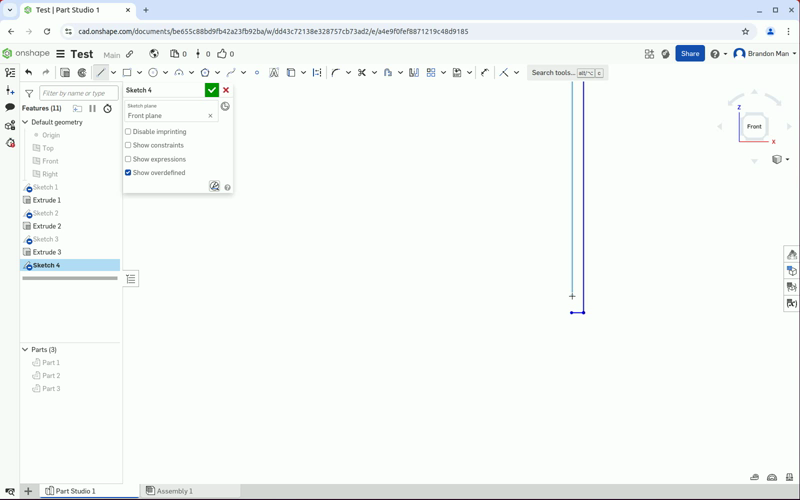
click(572, 295)
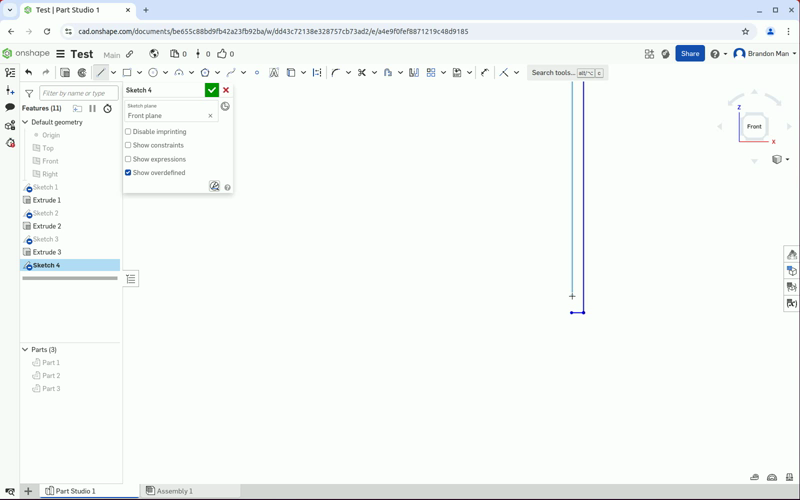
scroll(-6)
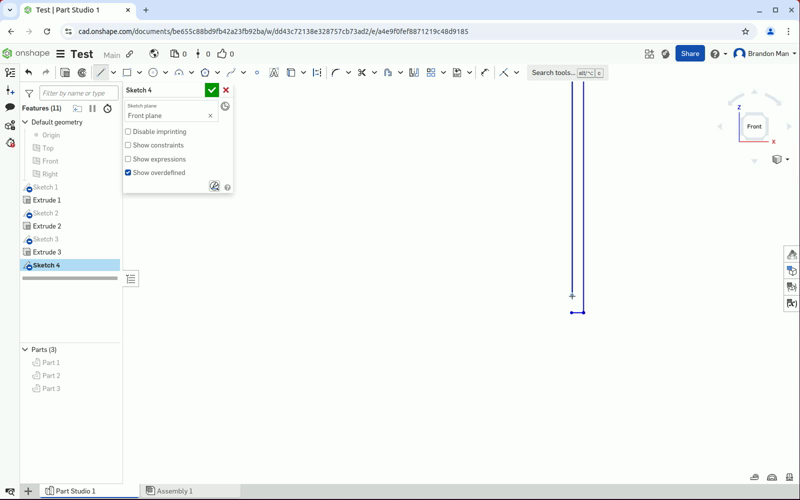
scroll(-6)
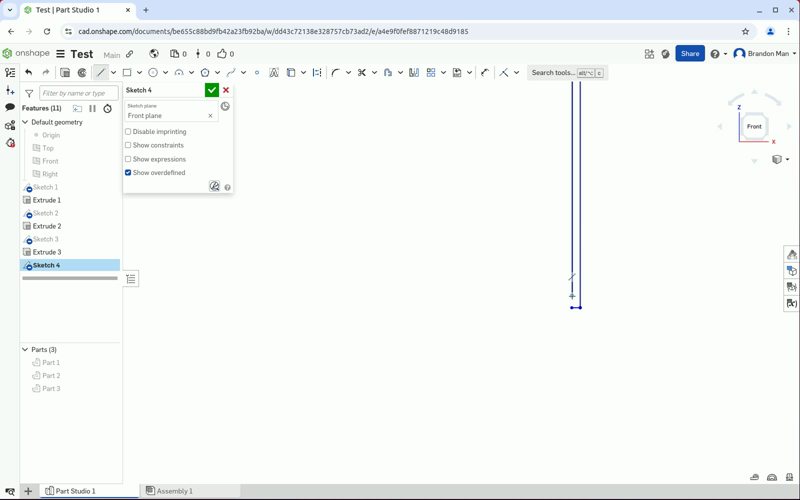
scroll(-6)
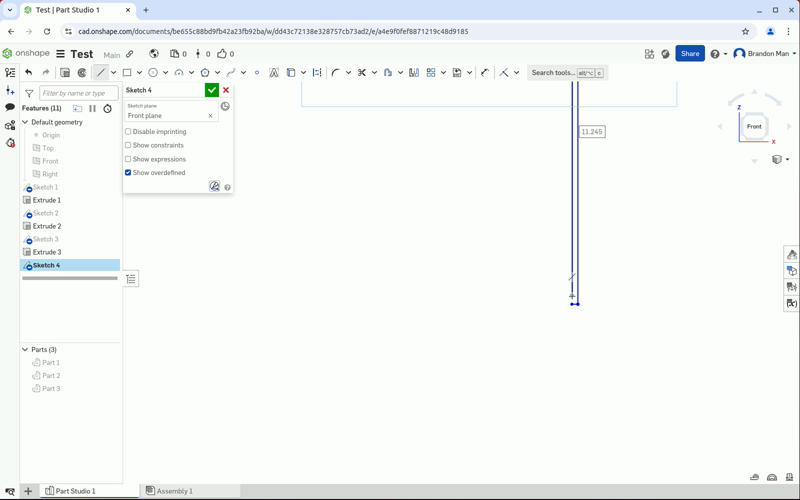
scroll(-6)
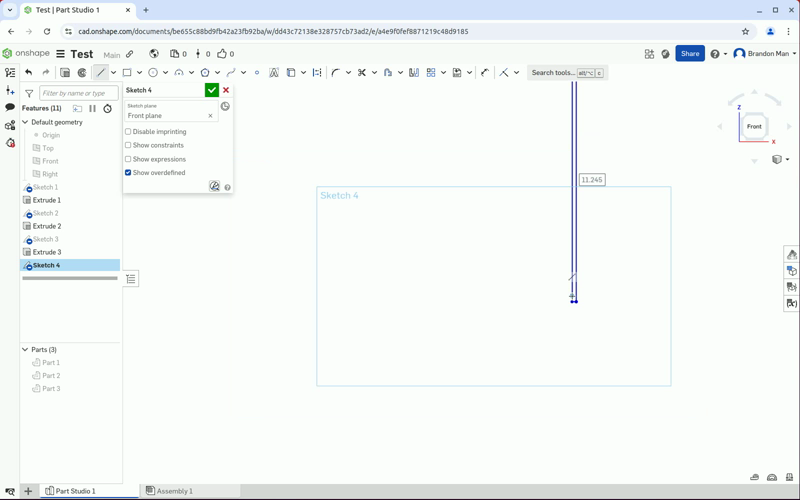
scroll(-6)
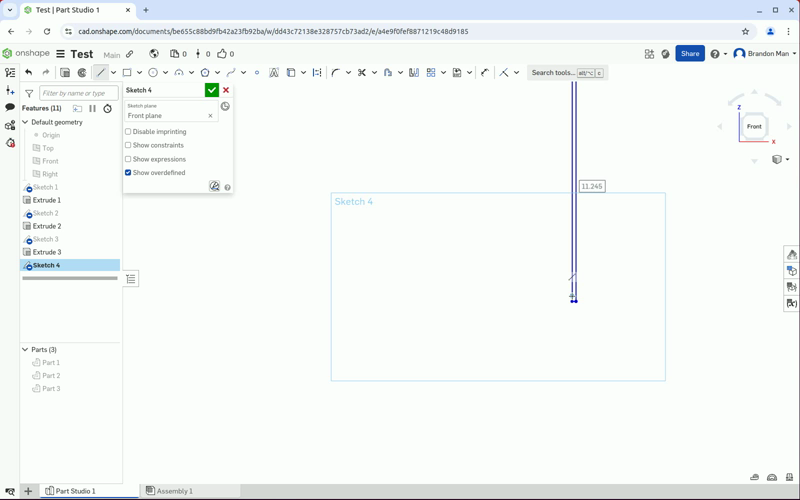
scroll(-6)
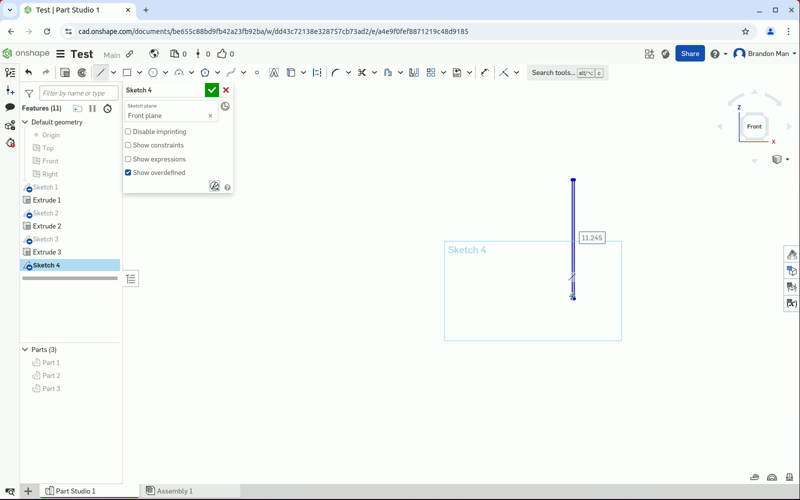
scroll(-6)
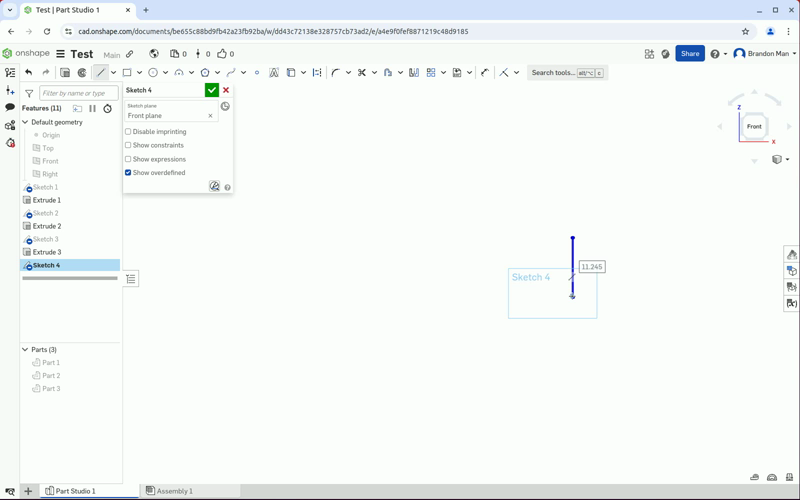
key_up(shift)
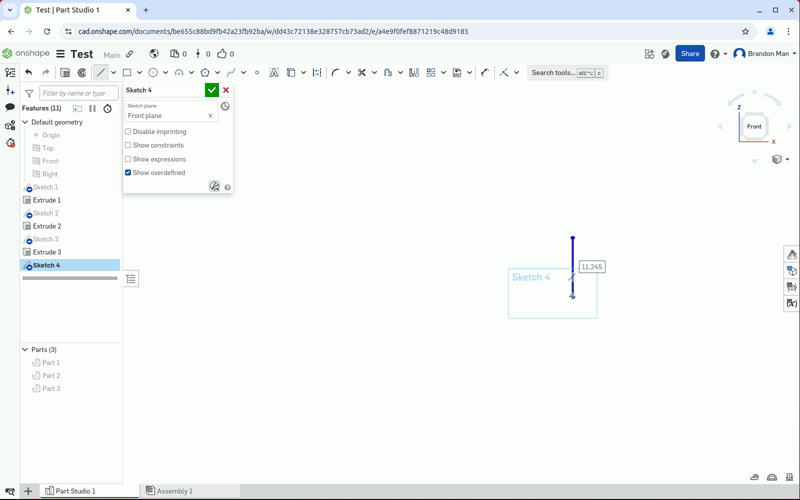
mouse_move(589, 295)
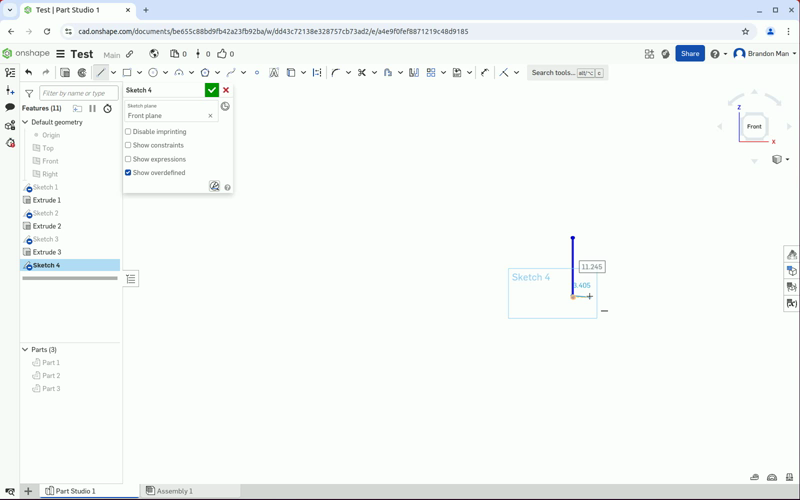
key_down(shift)
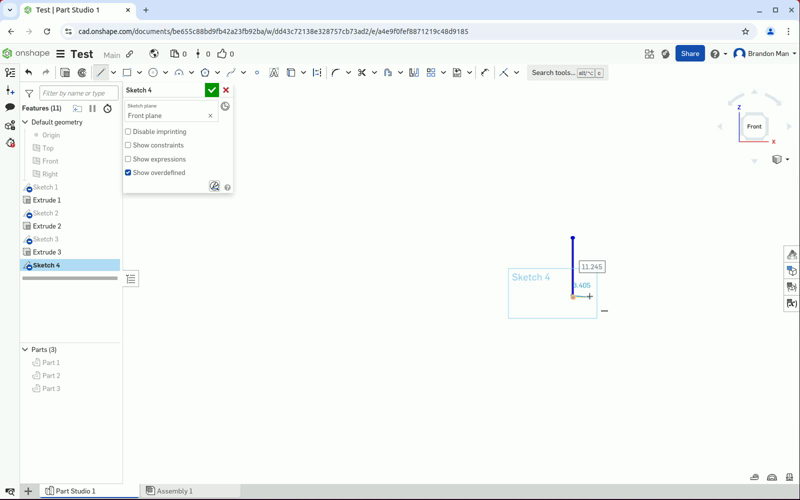
mouse_move(572, 297)
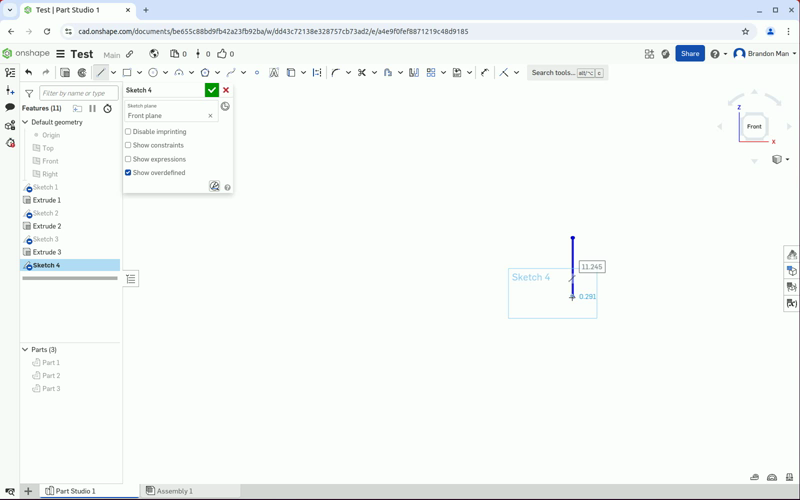
scroll(6)
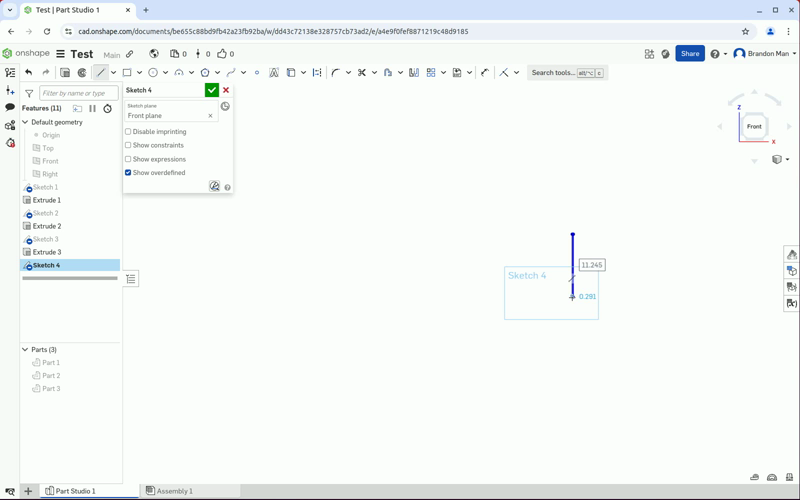
scroll(6)
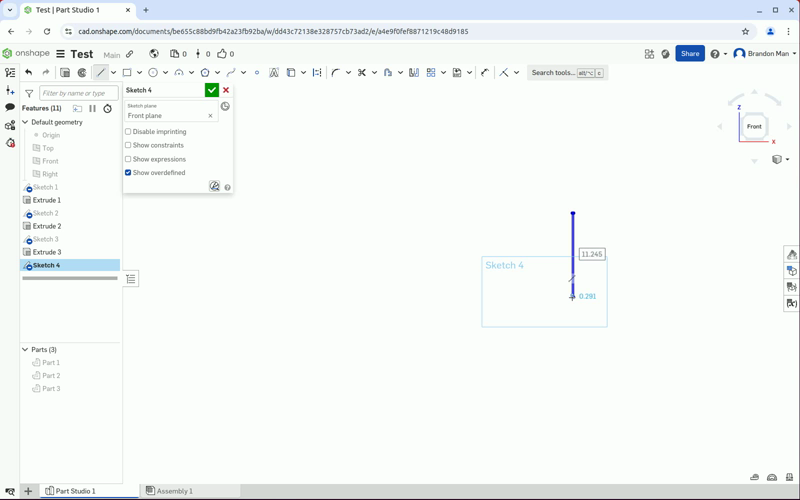
scroll(6)
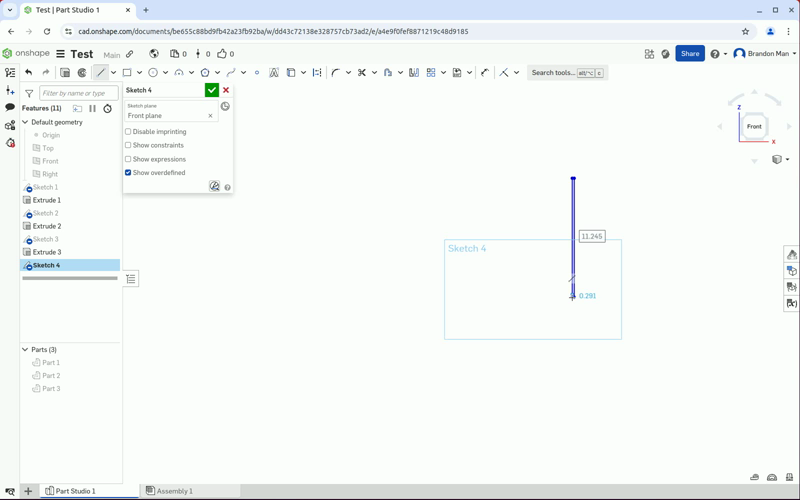
scroll(6)
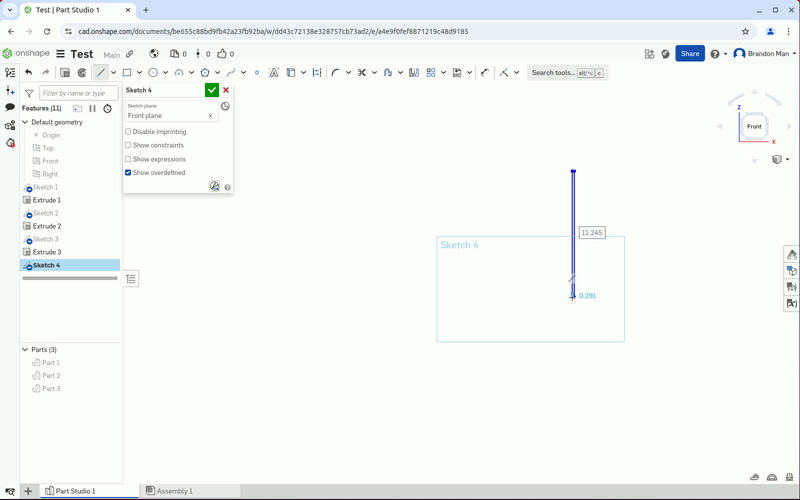
scroll(6)
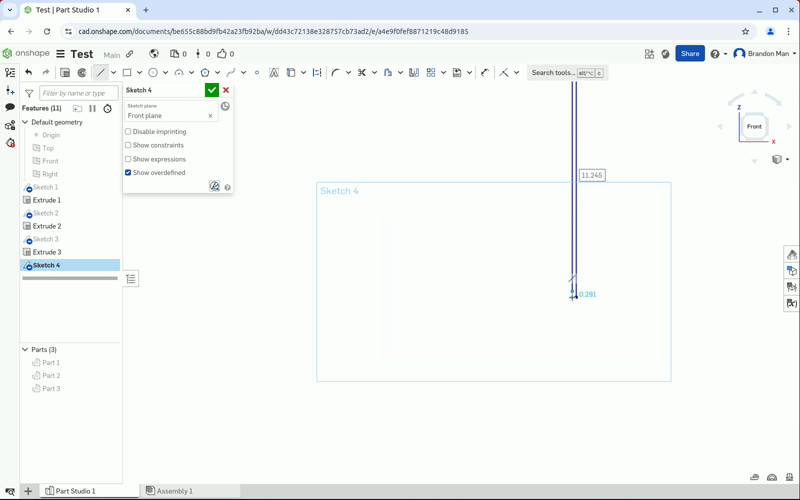
scroll(6)
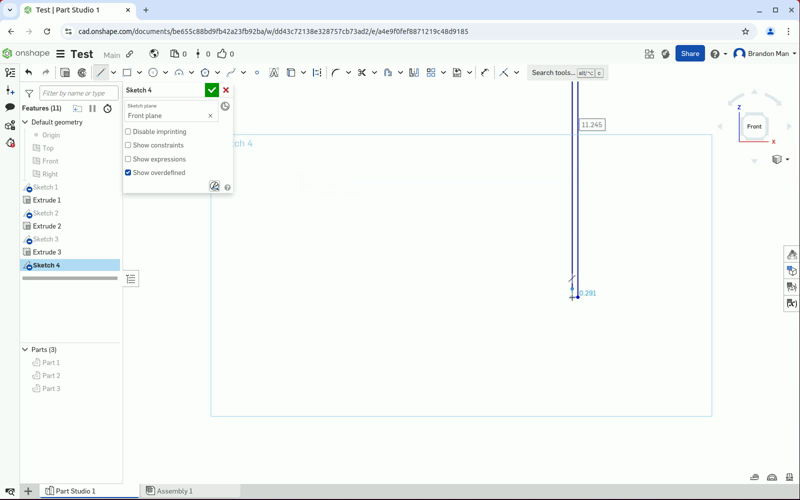
scroll(6)
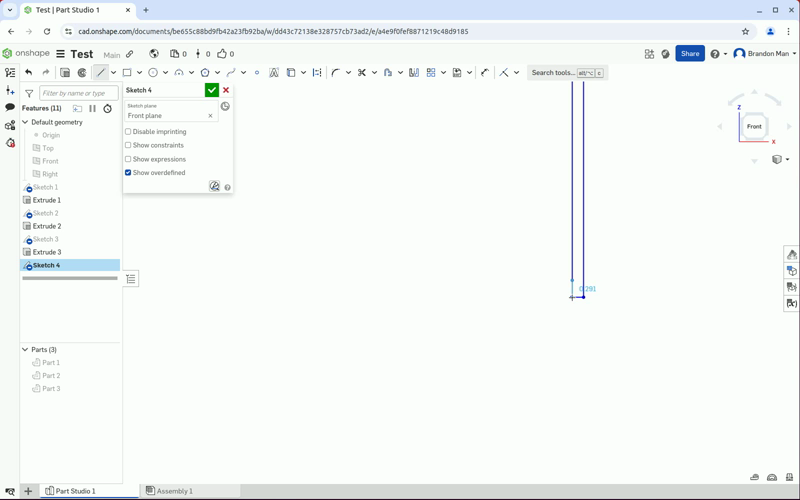
key_up(shift)
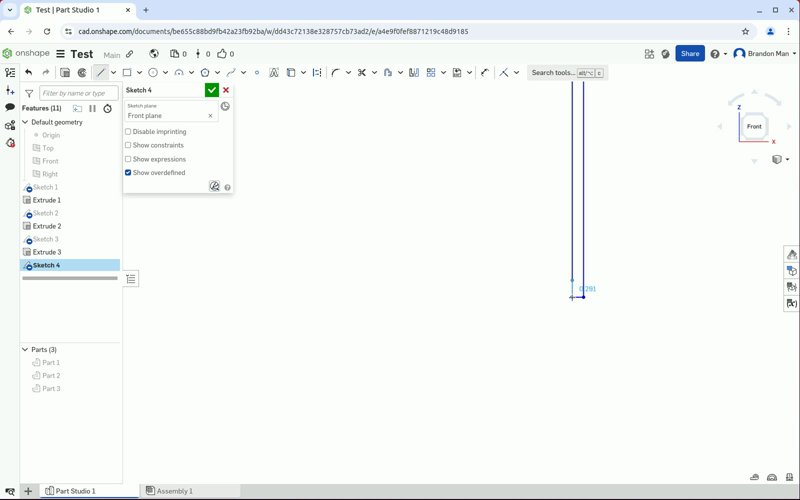
click(572, 297)
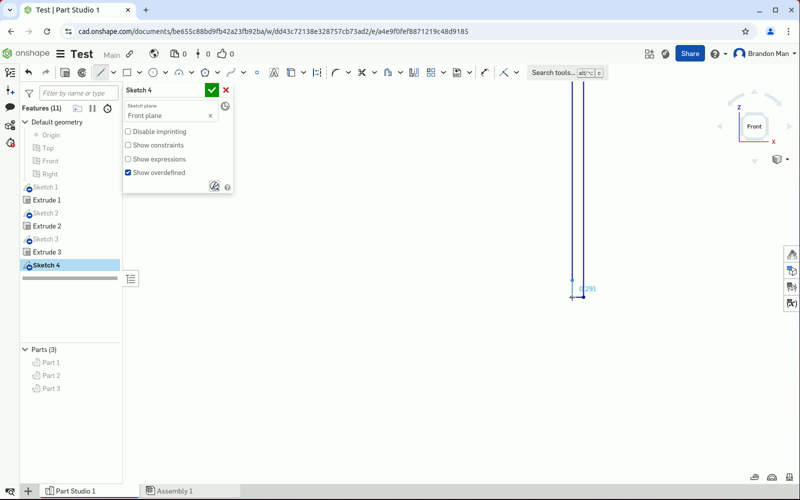
scroll(-6)
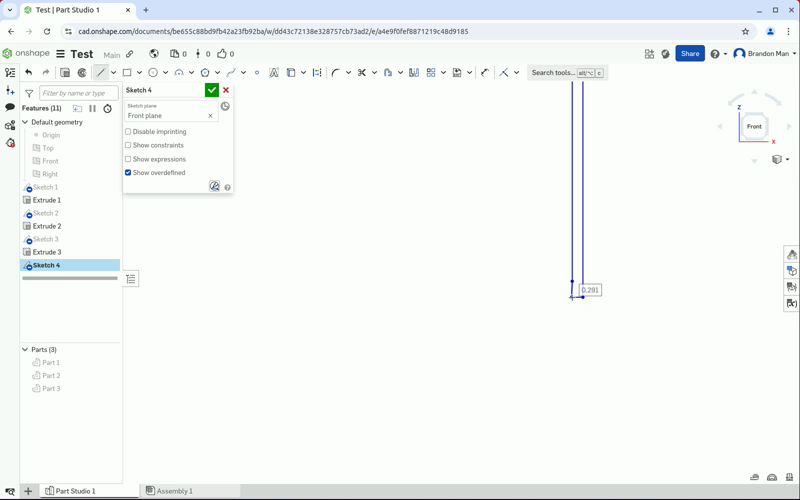
scroll(-6)
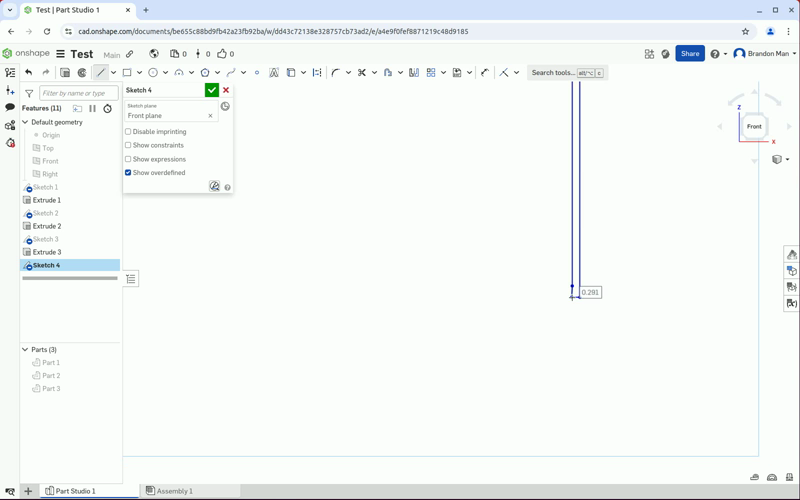
scroll(-6)
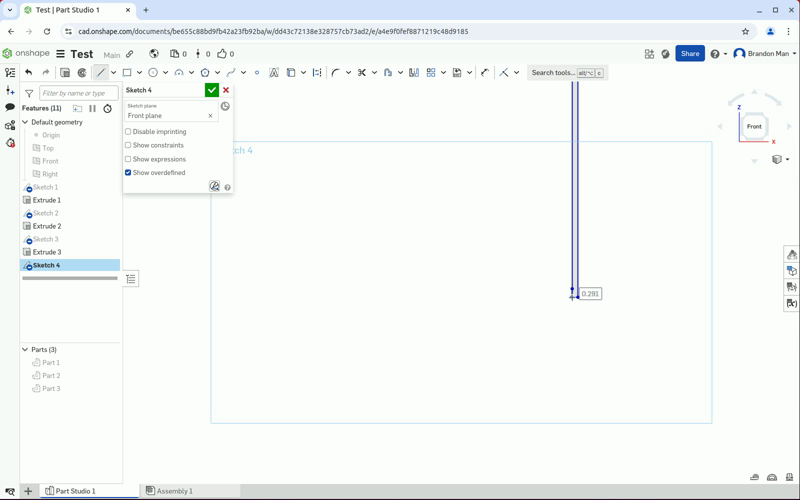
scroll(-6)
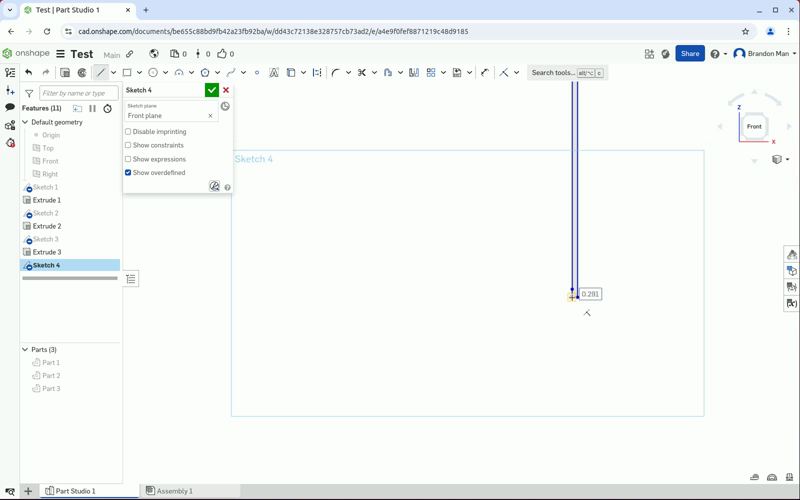
scroll(-6)
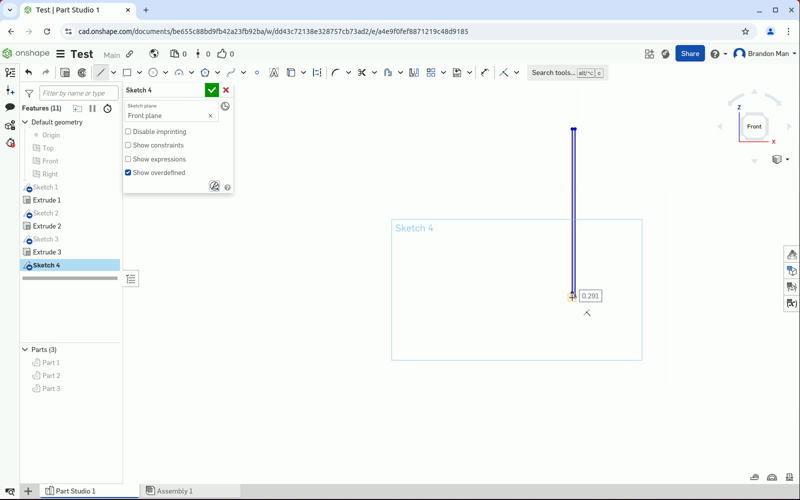
scroll(-6)
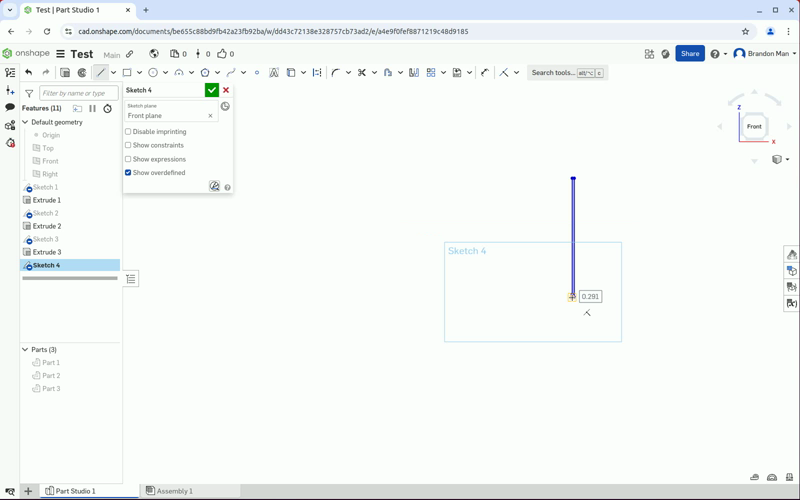
scroll(-6)
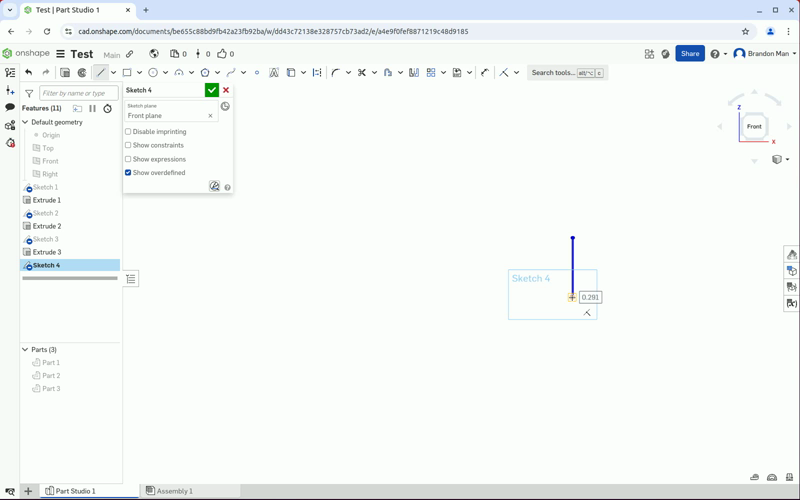
key(esc)
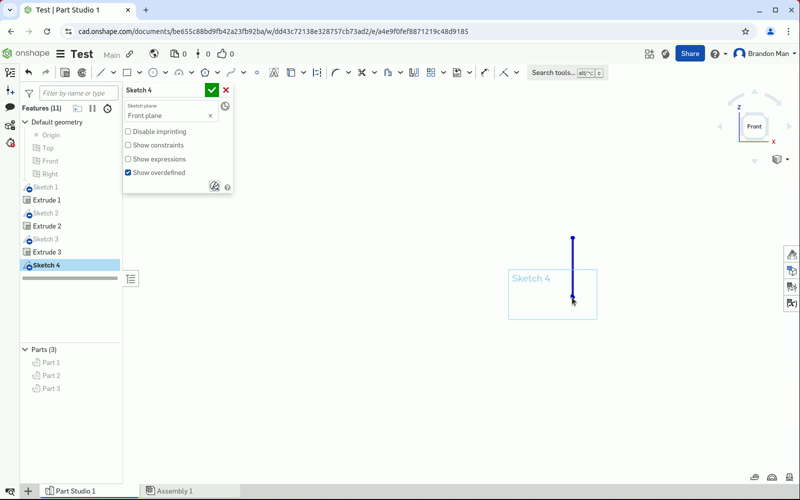
mouse_move(573, 271)
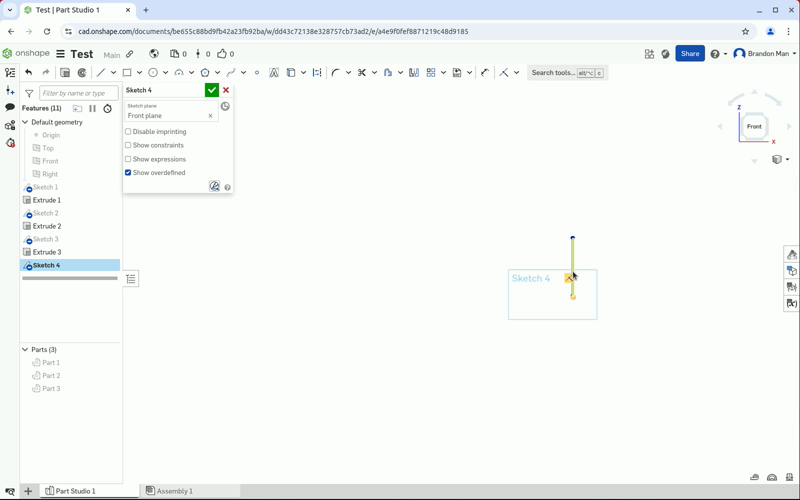
scroll(6)
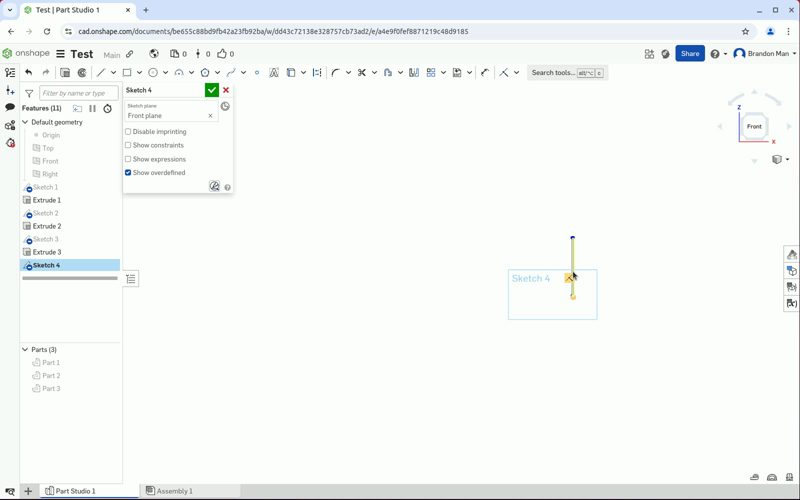
scroll(6)
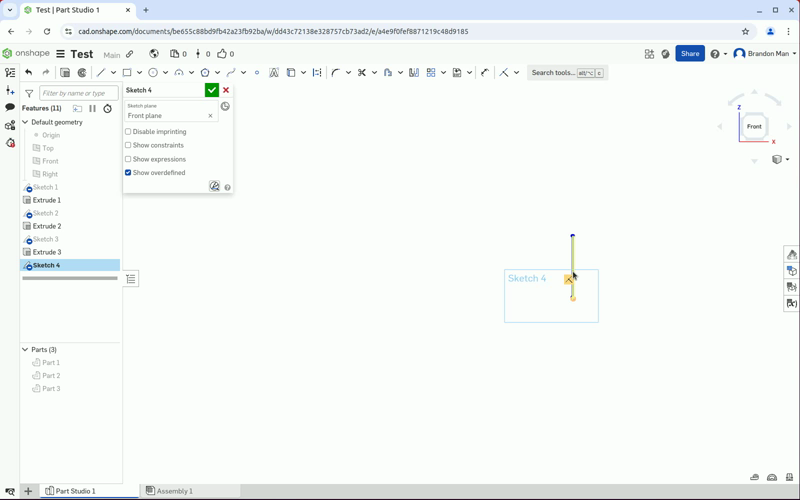
scroll(6)
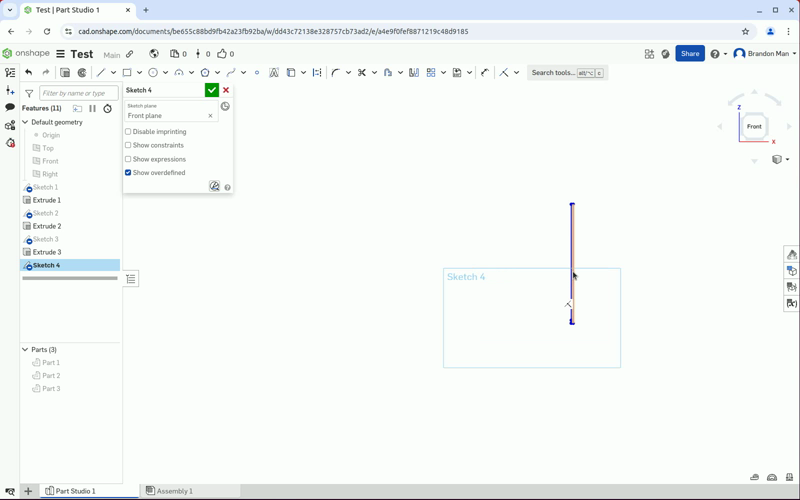
scroll(6)
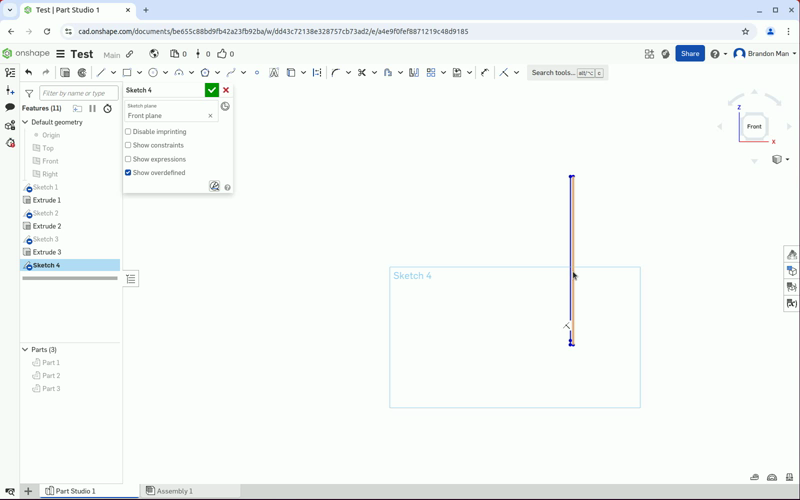
scroll(6)
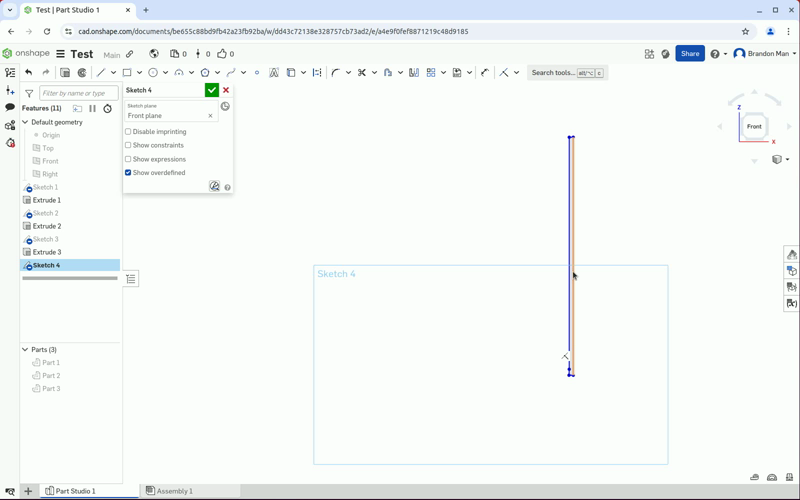
scroll(6)
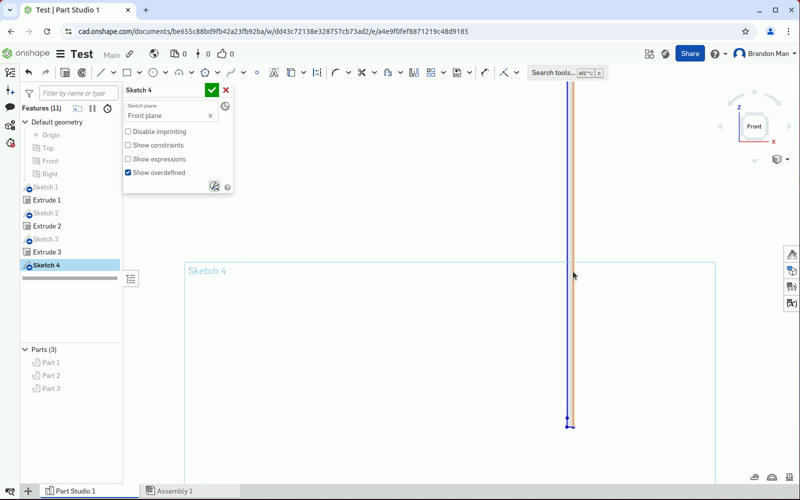
scroll(6)
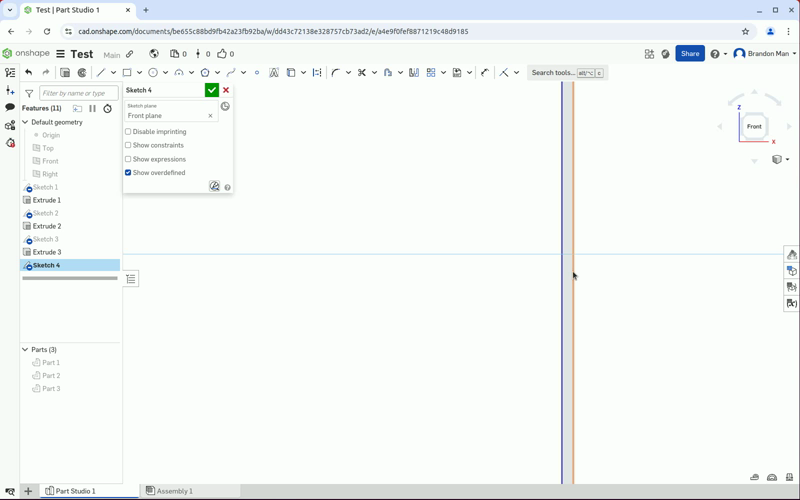
click(573, 271)
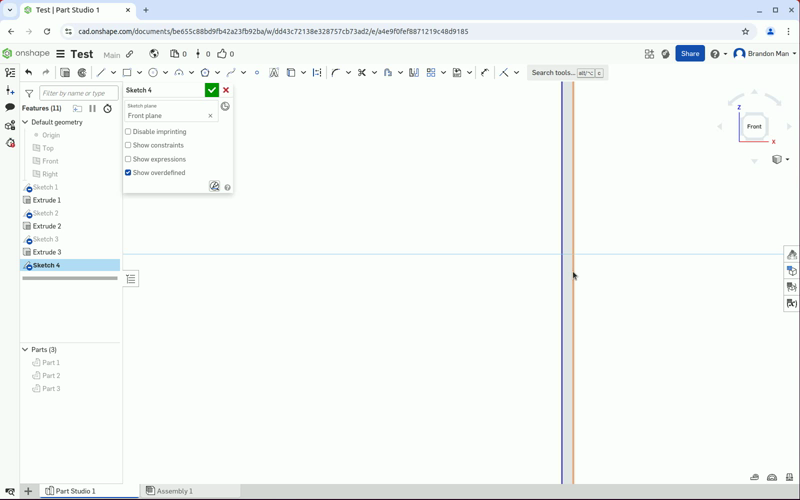
scroll(-6)
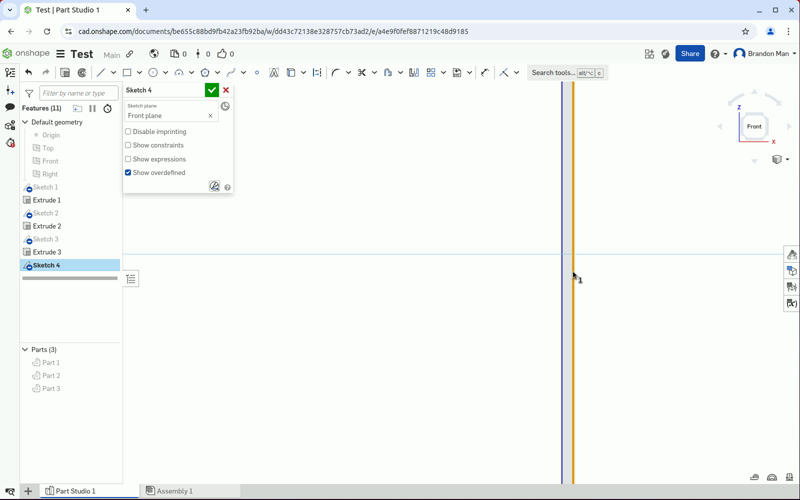
scroll(-6)
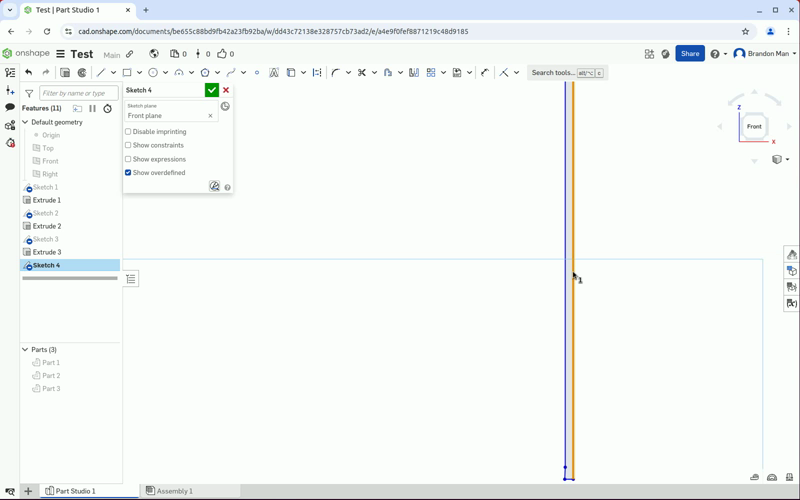
scroll(-6)
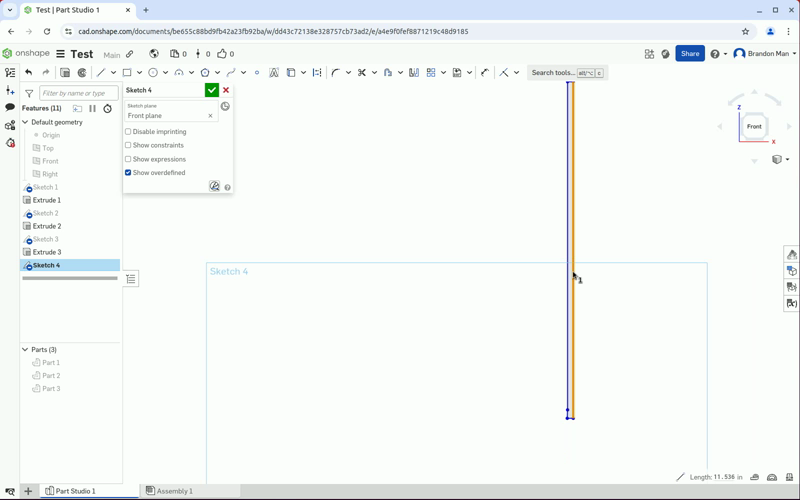
scroll(-6)
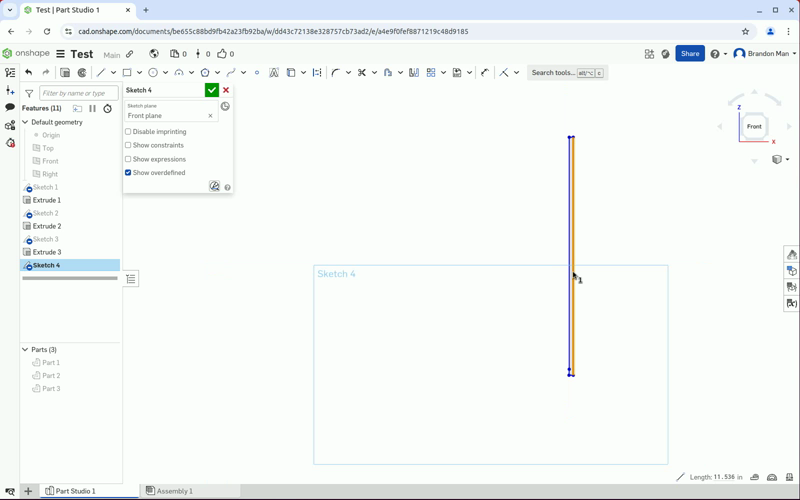
scroll(-6)
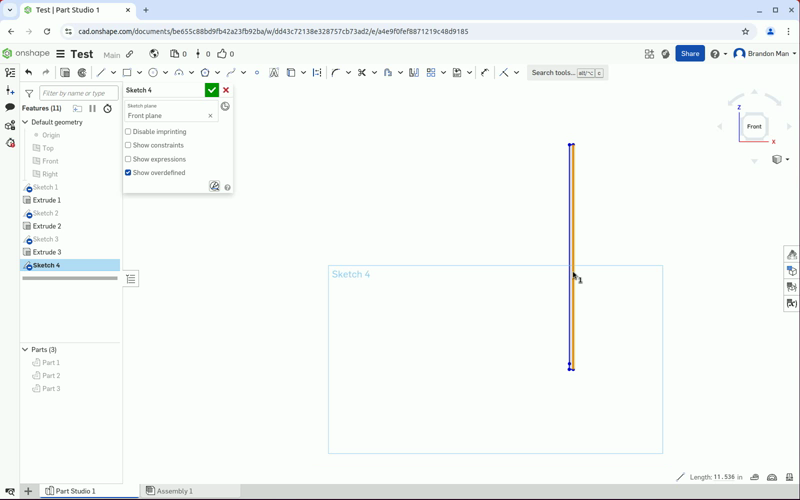
scroll(-6)
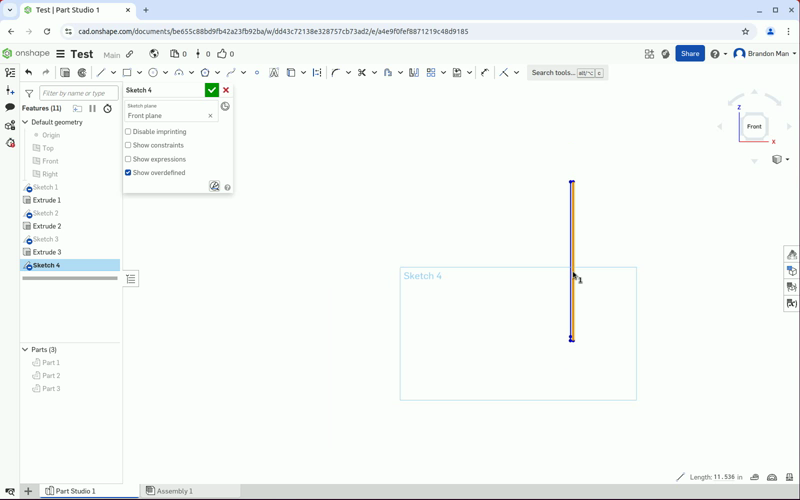
scroll(-6)
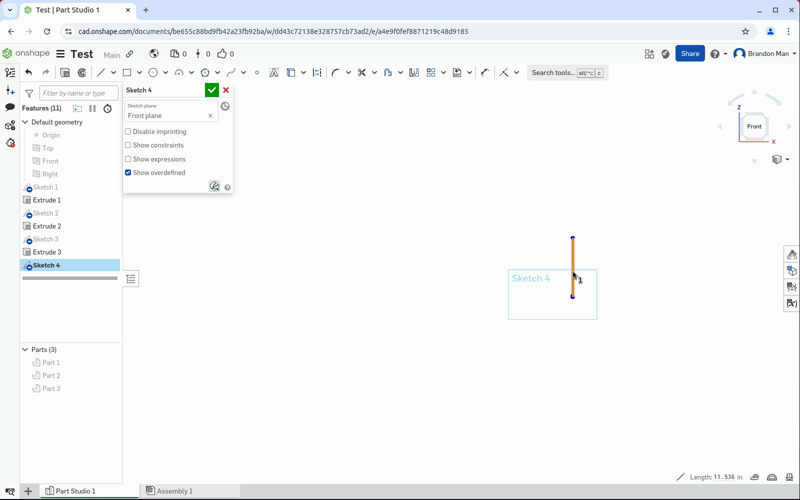
mouse_move(73, 352)
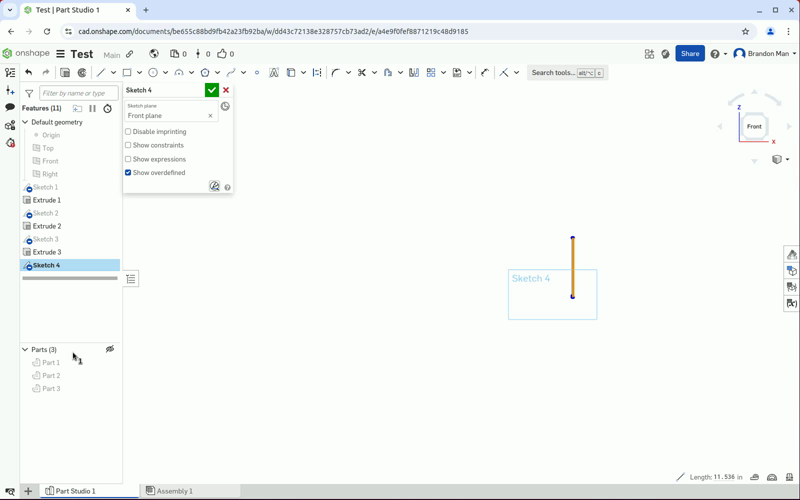
key(shift+y)
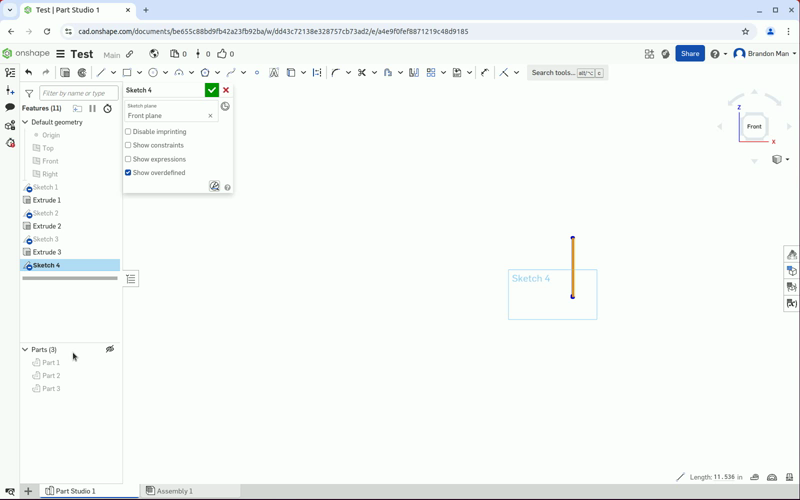
key(shift+e)
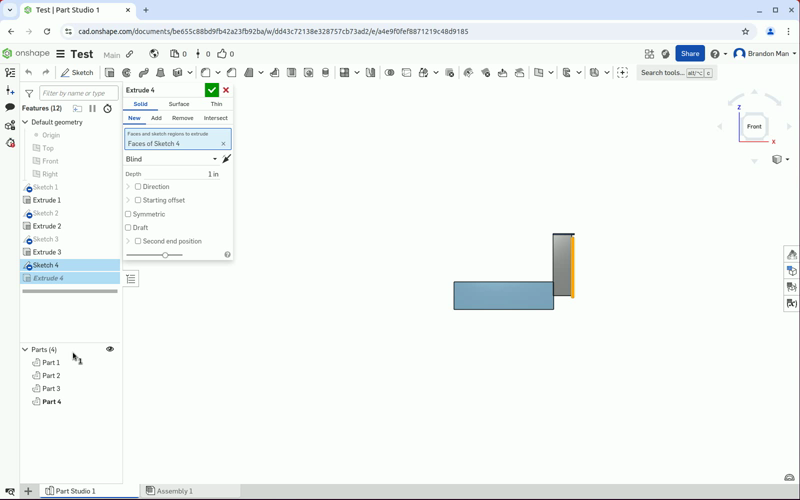
mouse_move(143, 106)
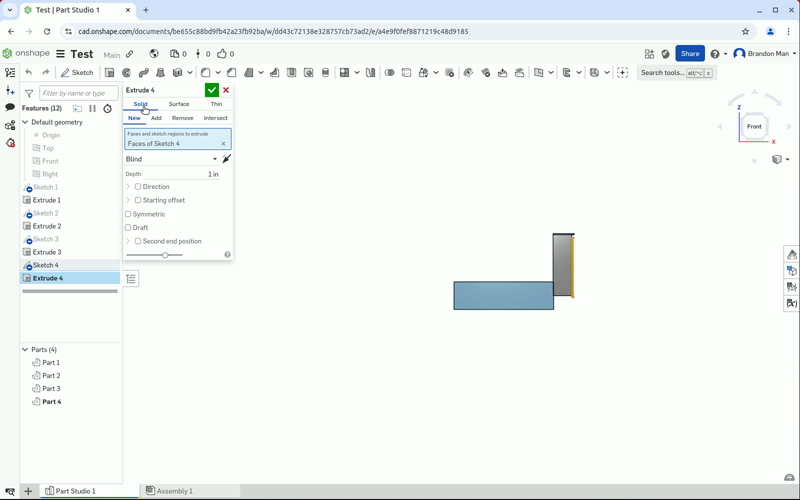
click(143, 106)
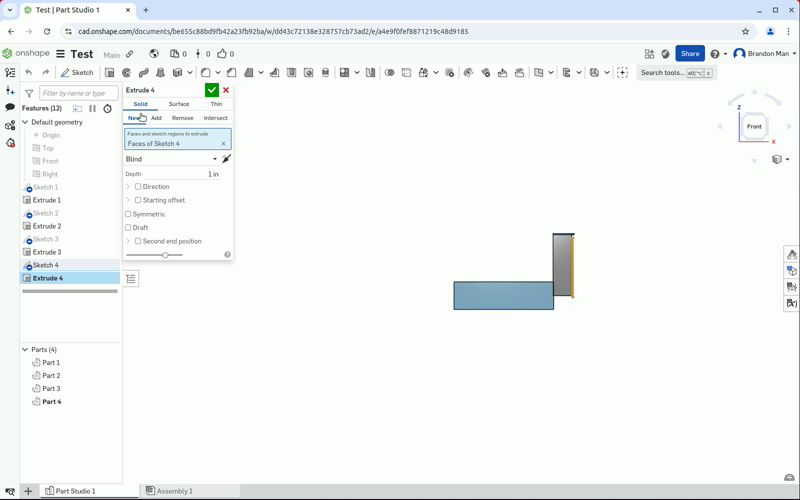
mouse_move(137, 120)
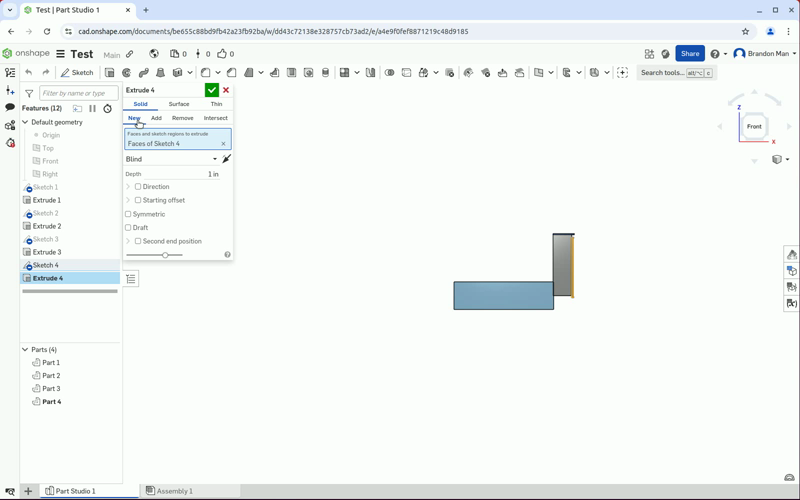
click(137, 120)
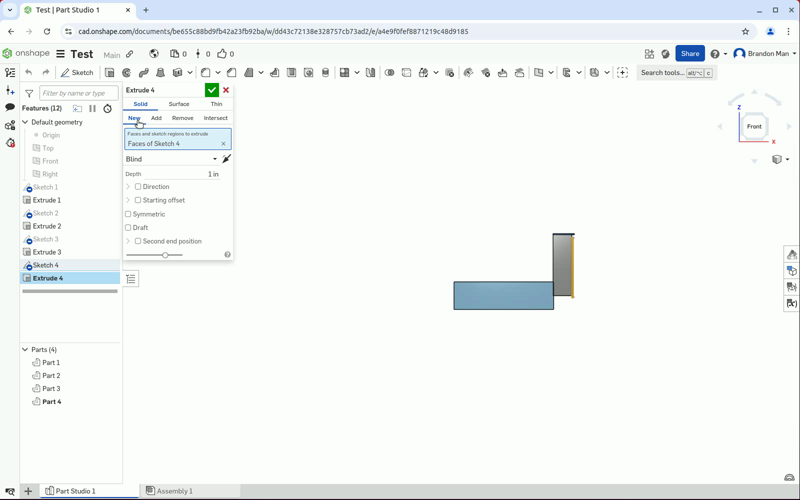
key(tab, 4)
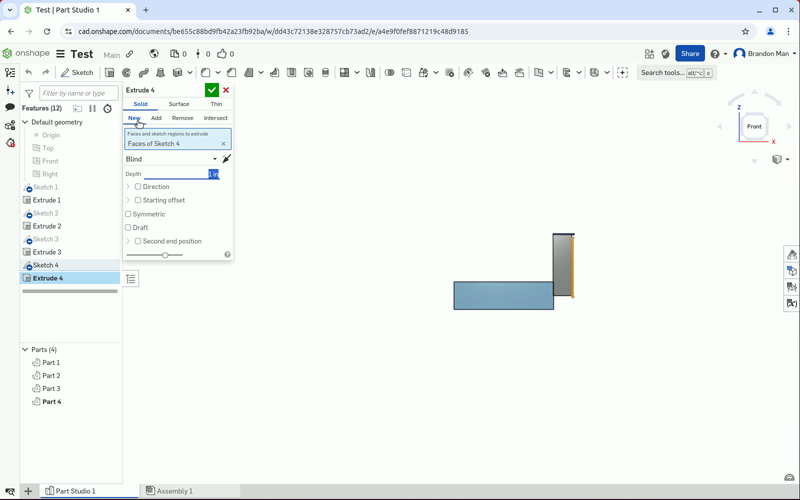
text(19.738)
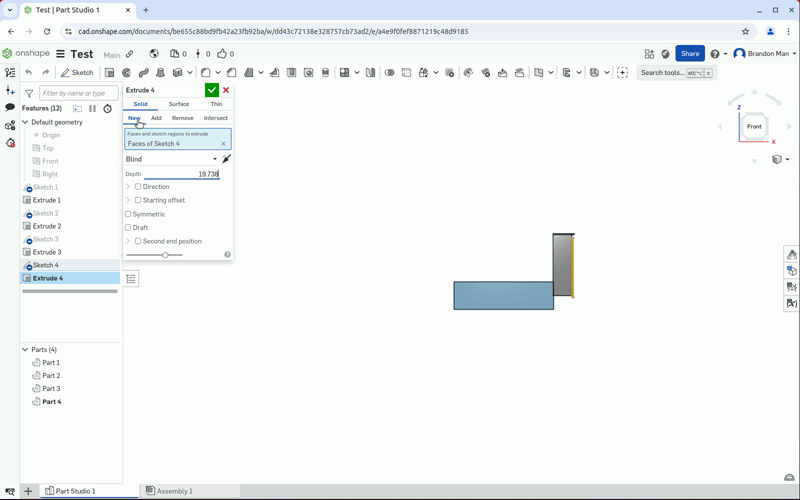
key(tab, 3)
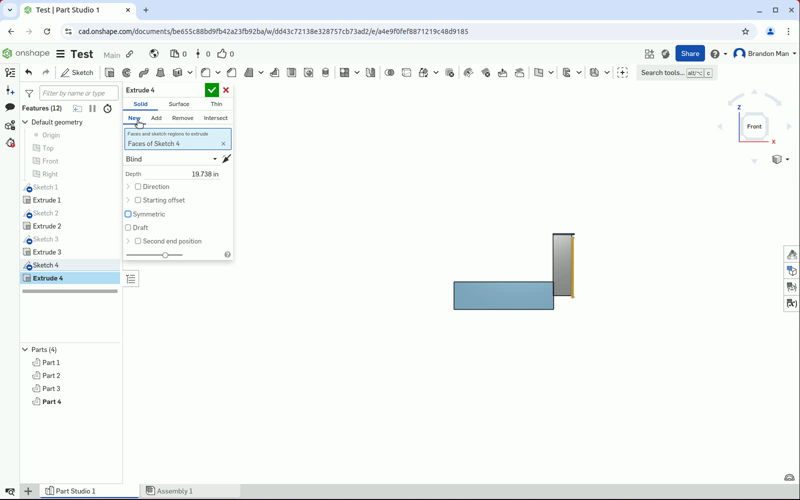
key(space)
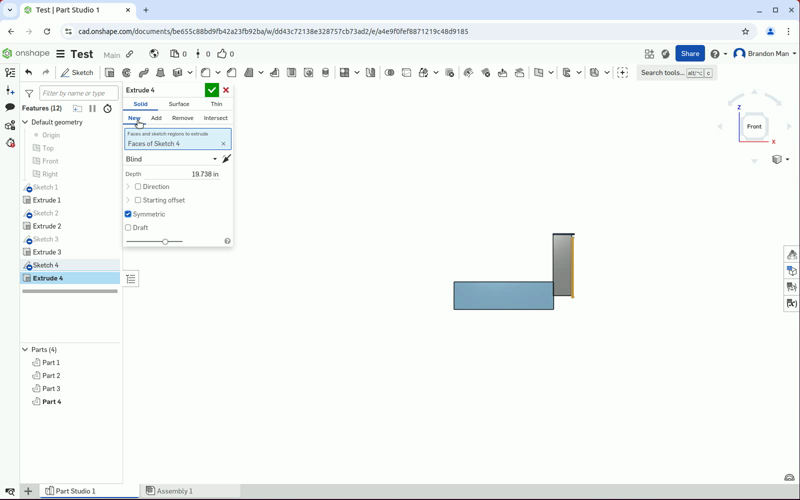
key(enter)
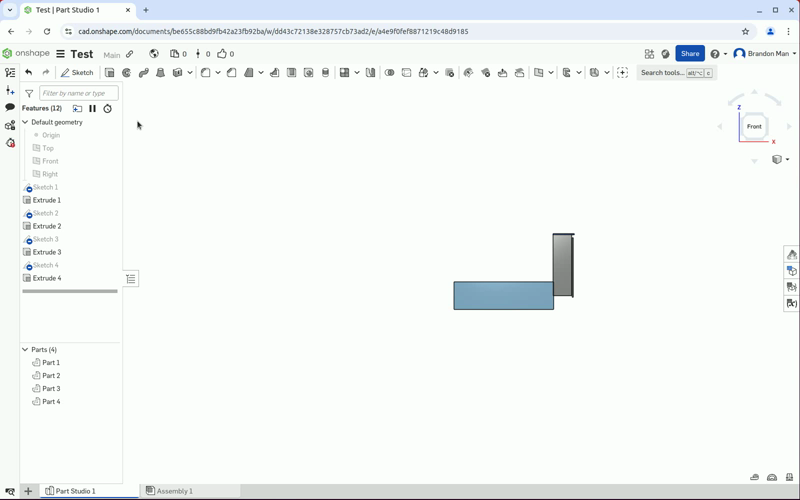
key(shift+h)
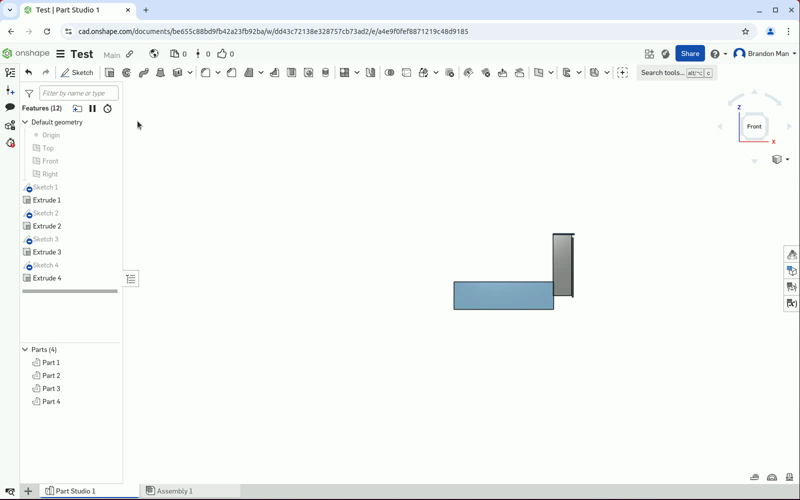
key(shift+h)
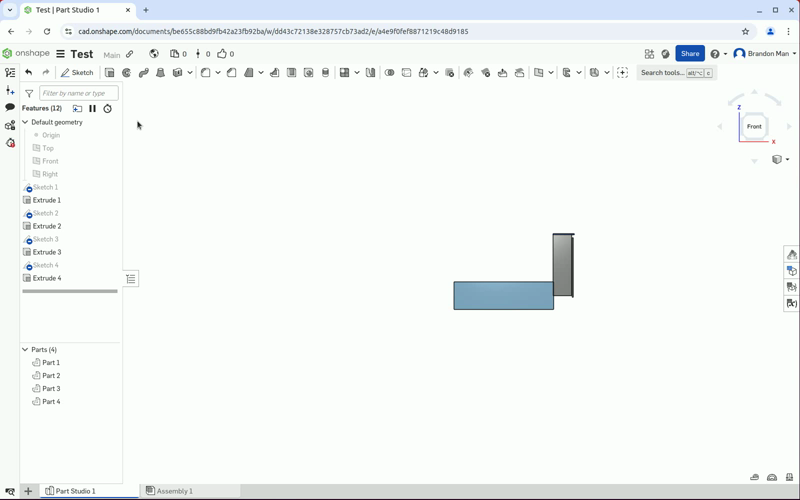
mouse_move(73, 189)
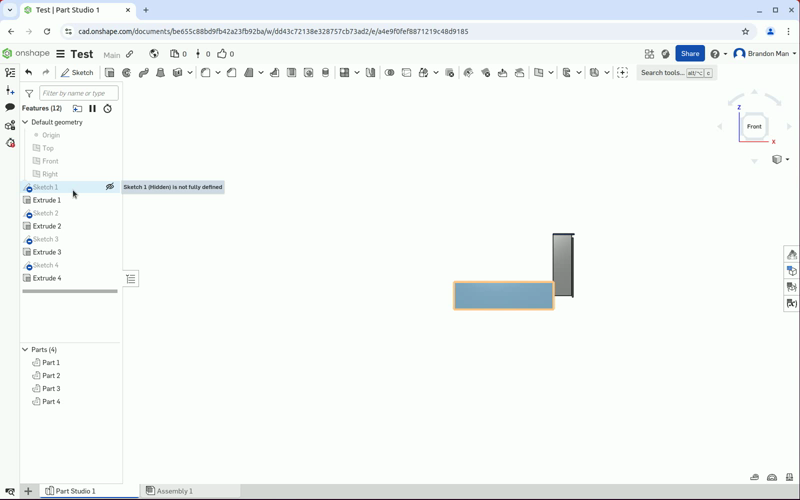
click(73, 189)
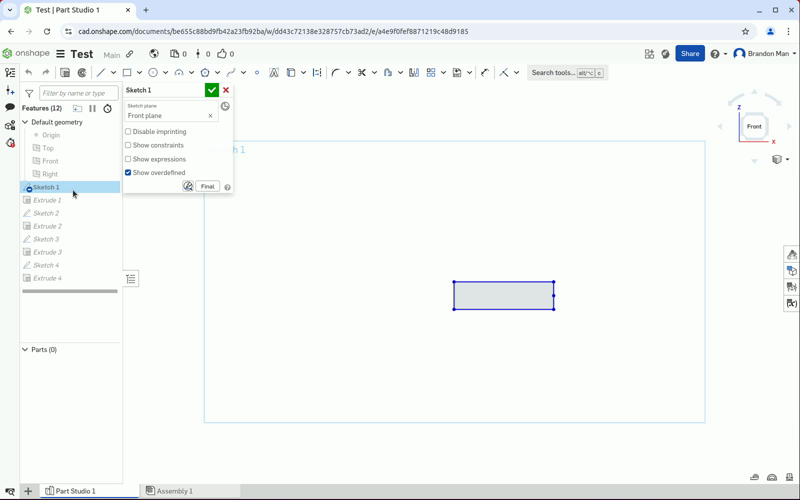
mouse_move(229, 92)
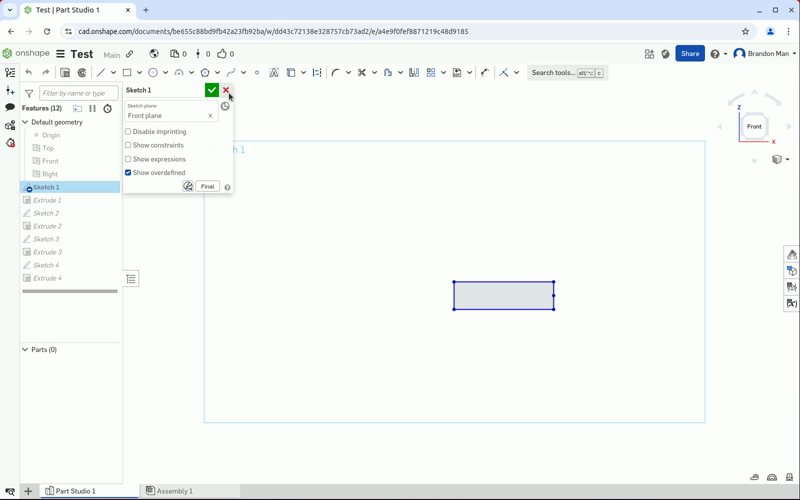
click(229, 92)
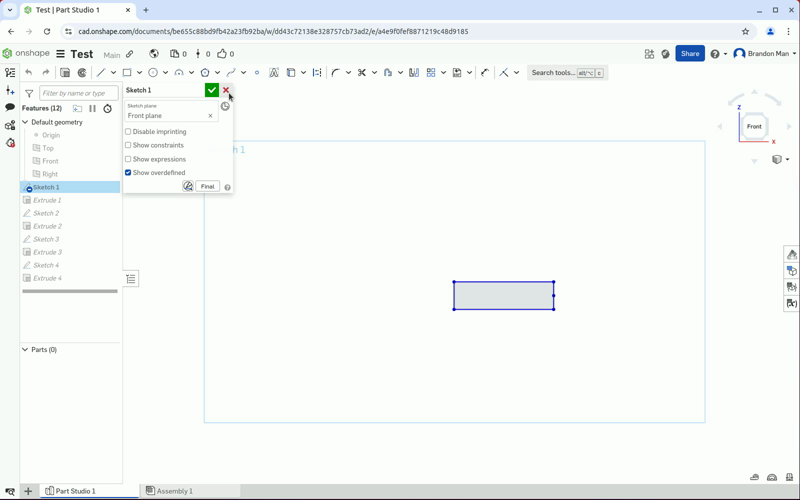
key(shift+s)
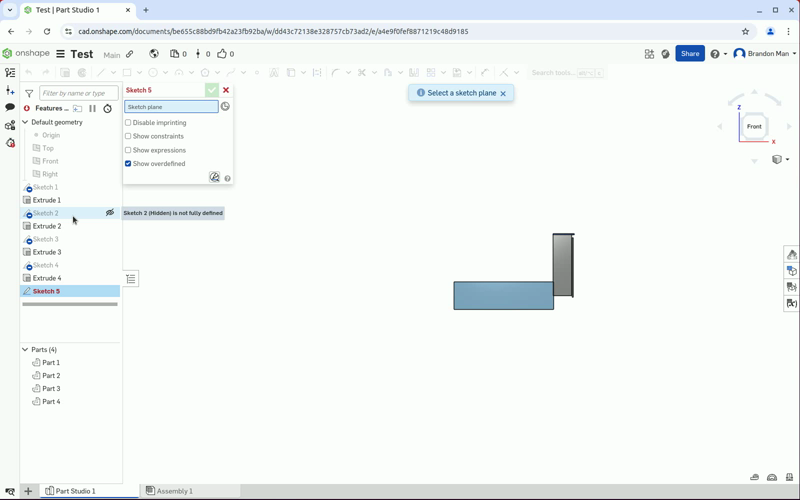
scroll(3)
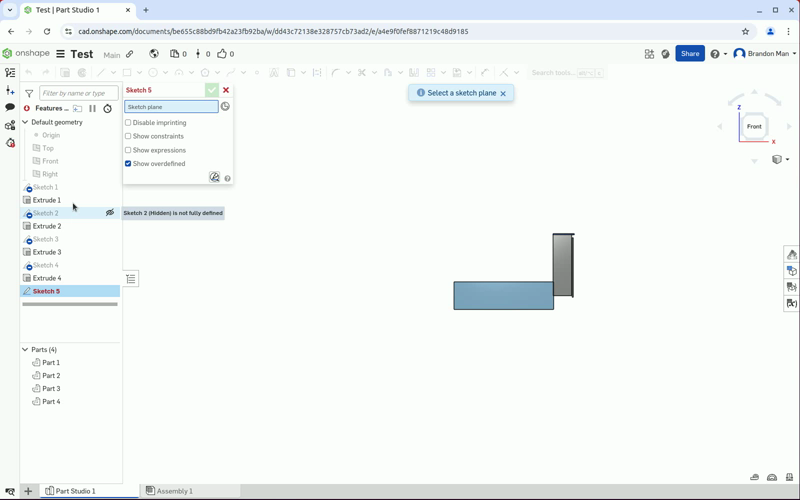
mouse_move(73, 163)
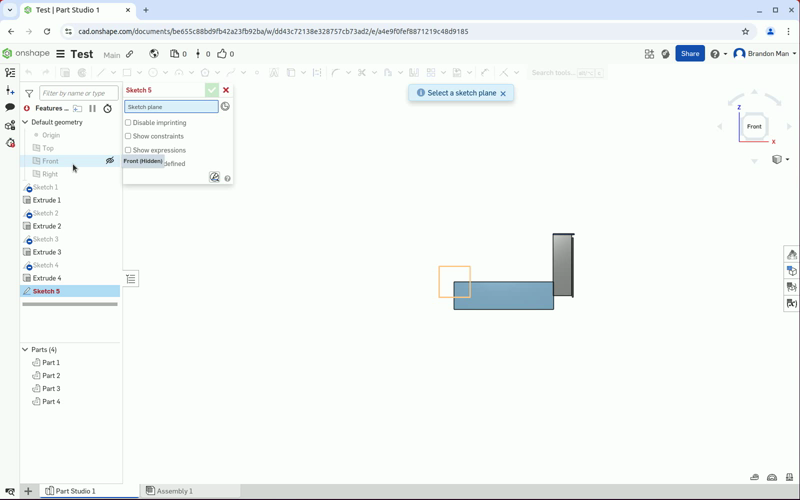
click(73, 163)
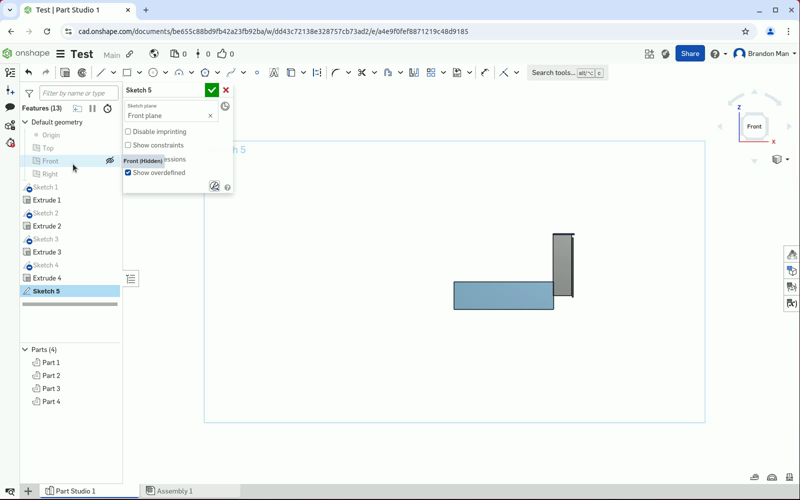
mouse_move(73, 352)
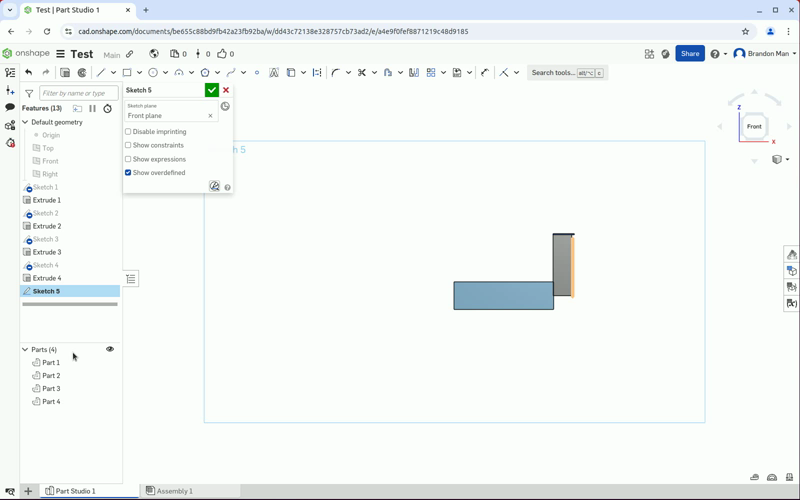
key(y)
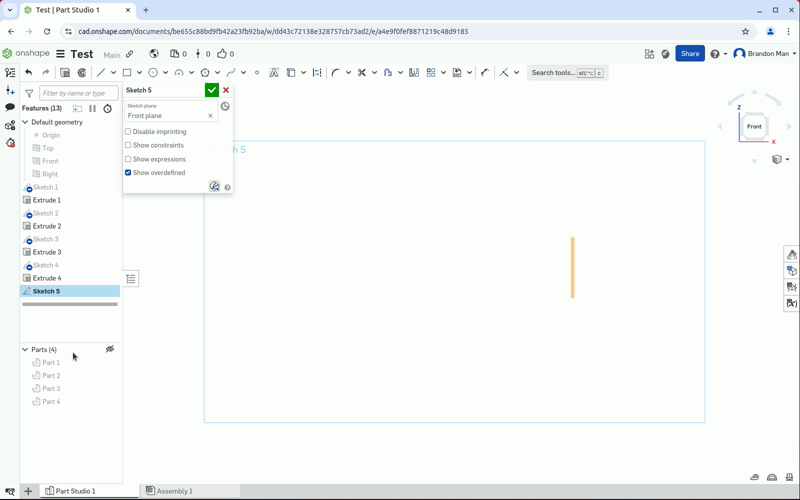
key(l)
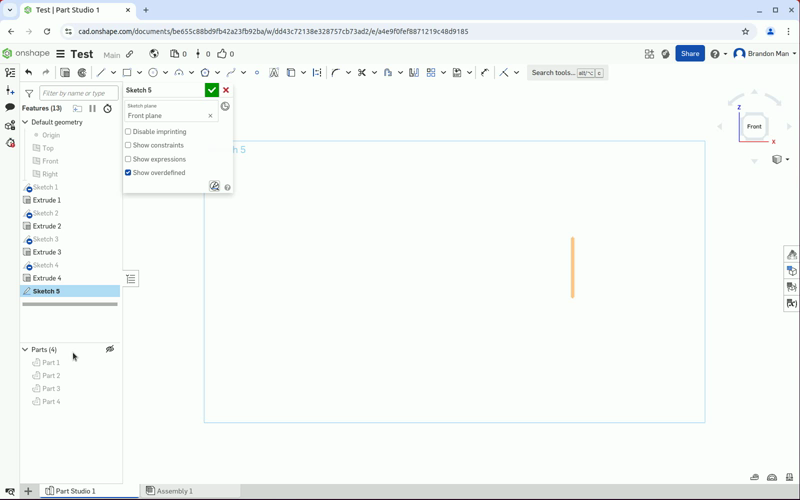
key_down(shift)
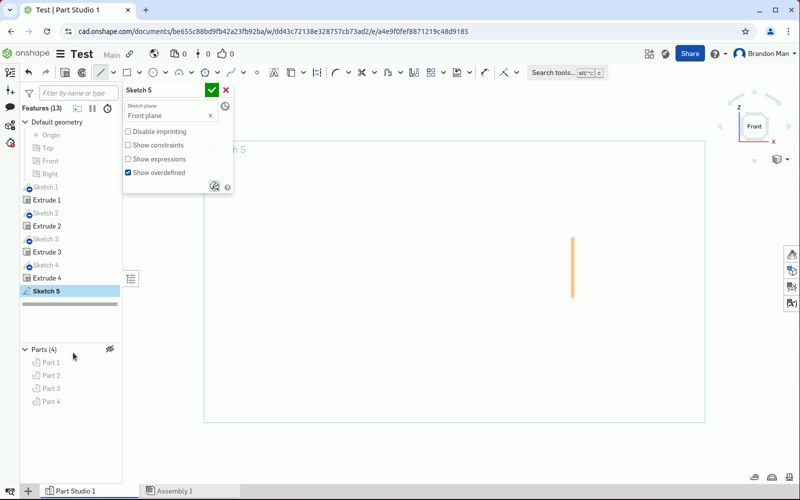
mouse_move(460, 309)
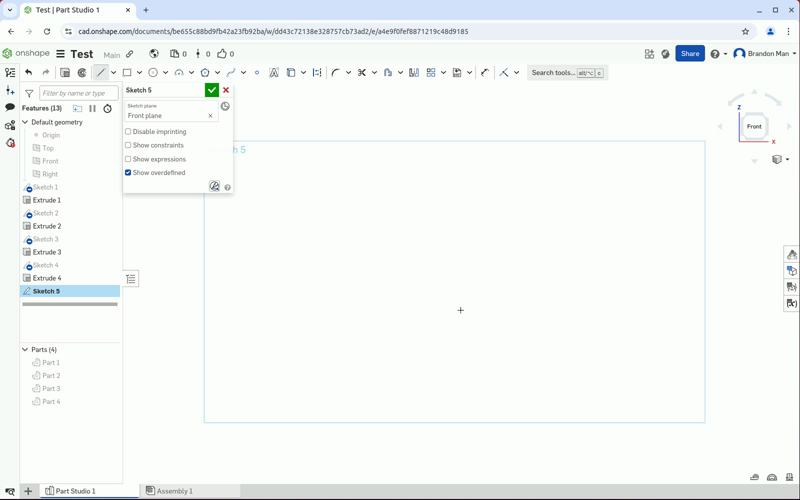
click(460, 309)
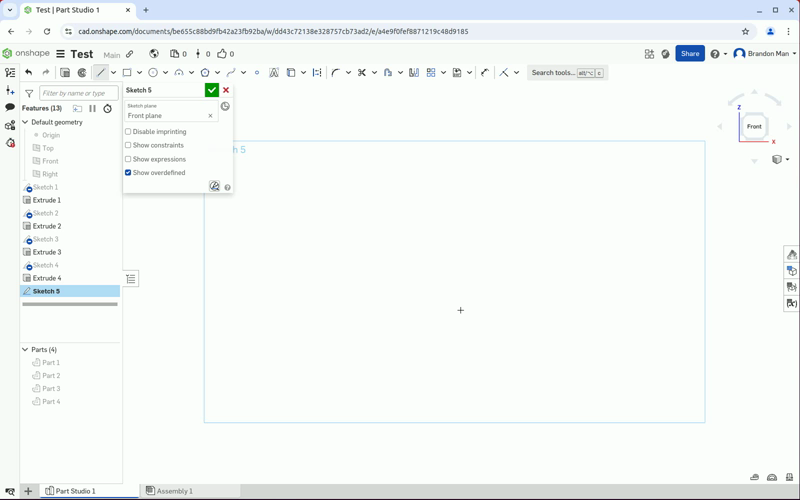
key_up(shift)
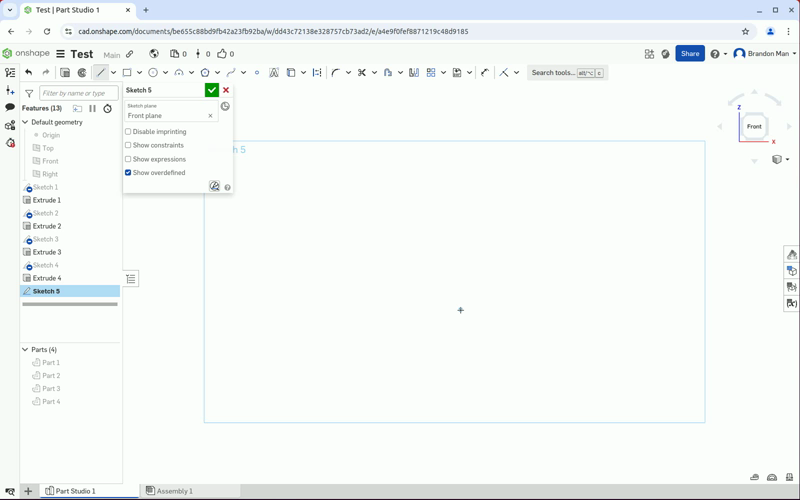
key_down(shift)
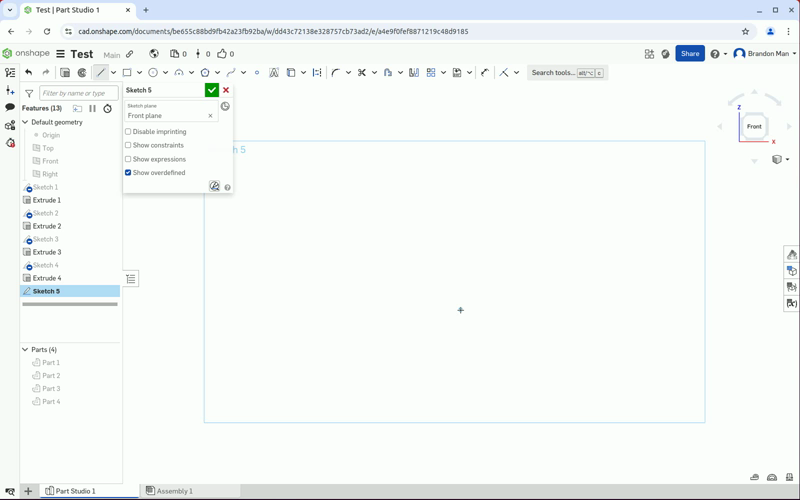
mouse_move(554, 309)
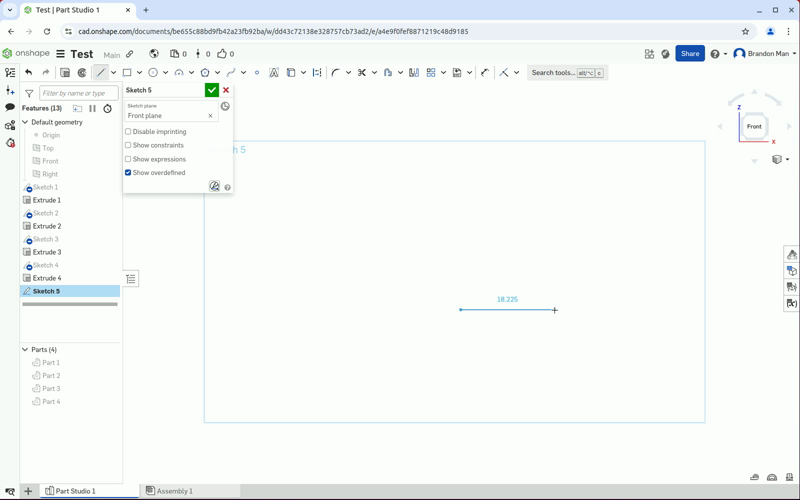
click(554, 309)
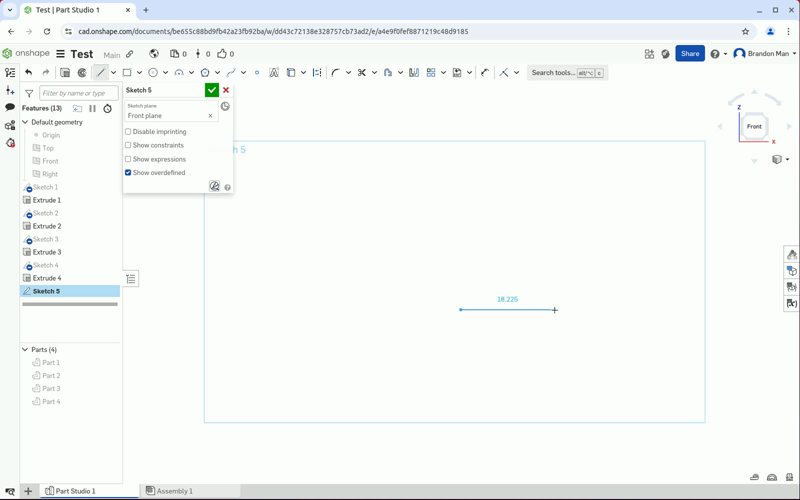
key_up(shift)
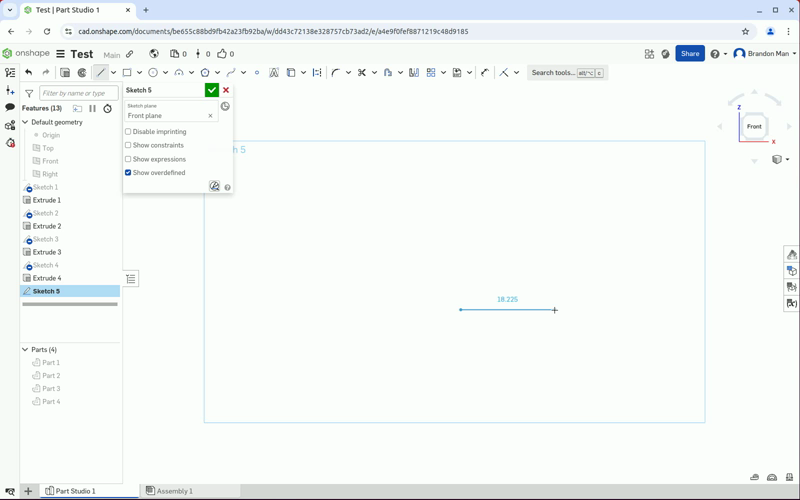
key_down(shift)
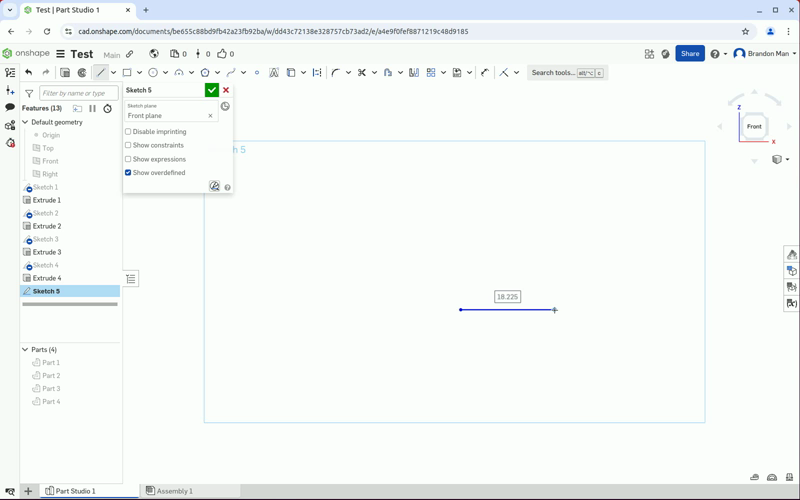
mouse_move(584, 309)
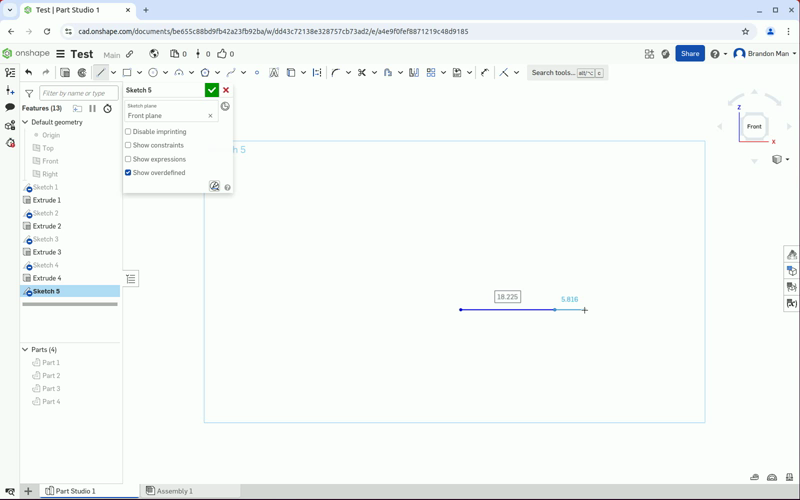
mouse_move(554, 309)
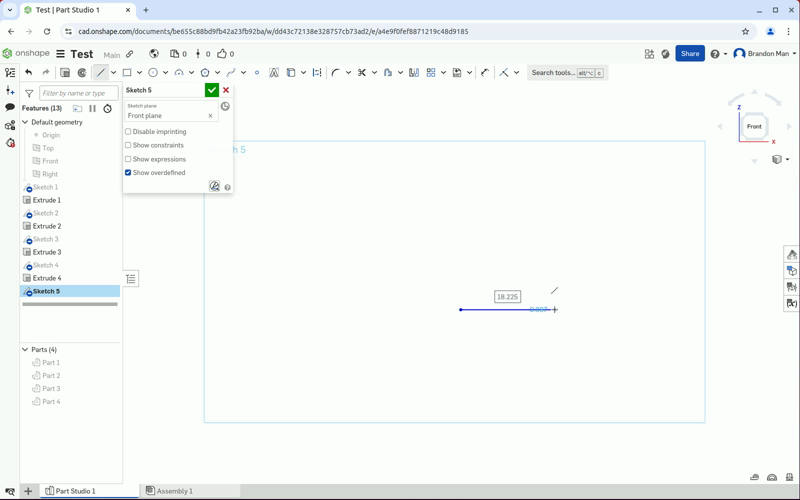
scroll(6)
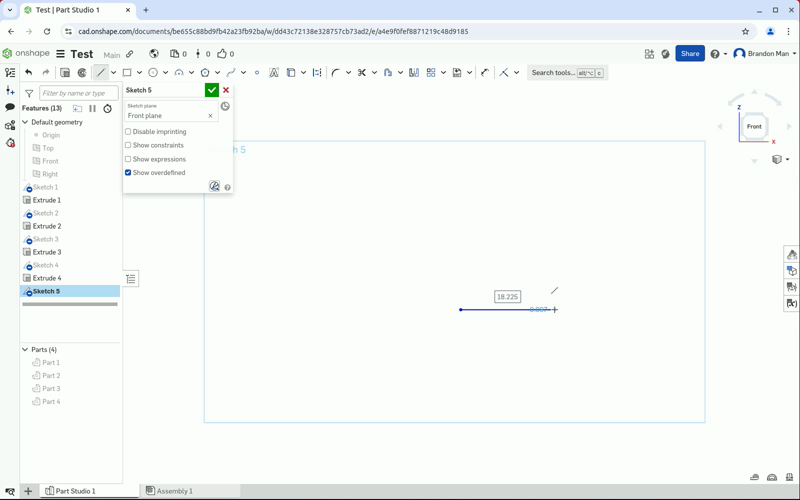
scroll(6)
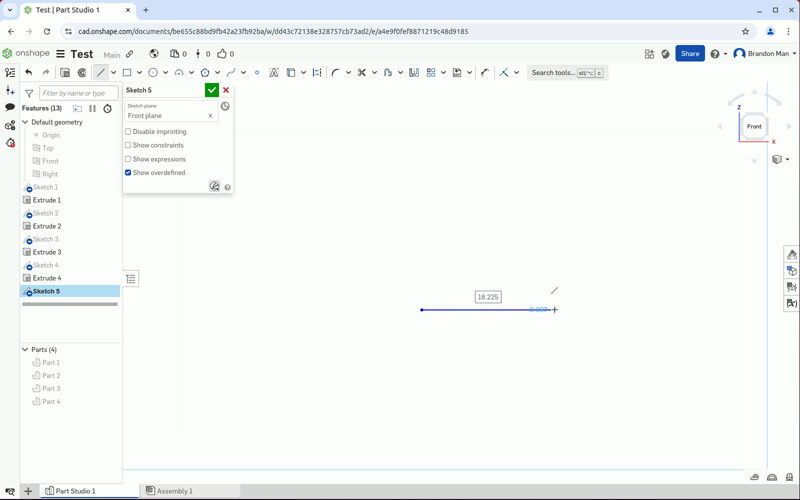
scroll(6)
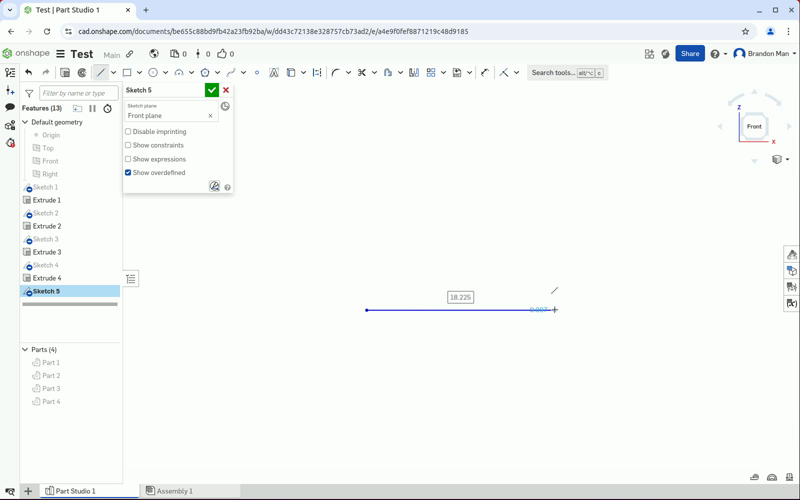
scroll(6)
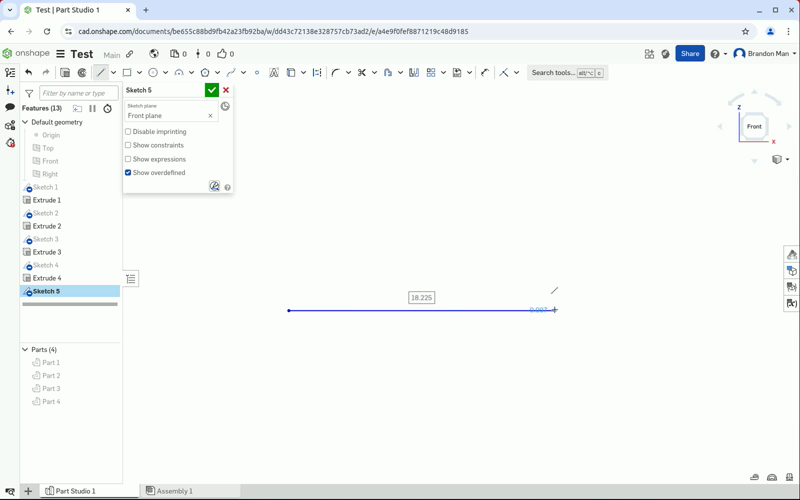
scroll(6)
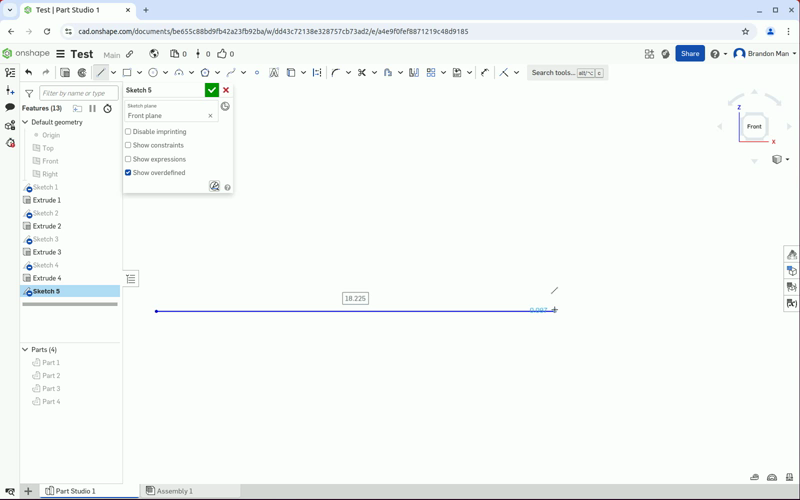
scroll(6)
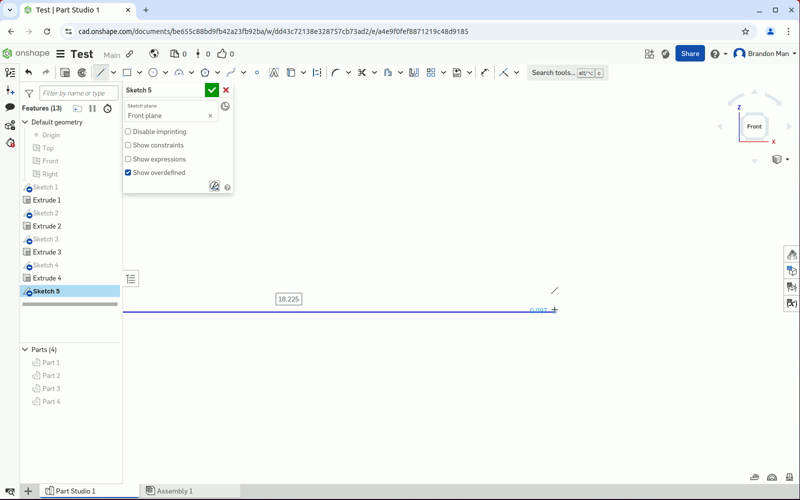
scroll(6)
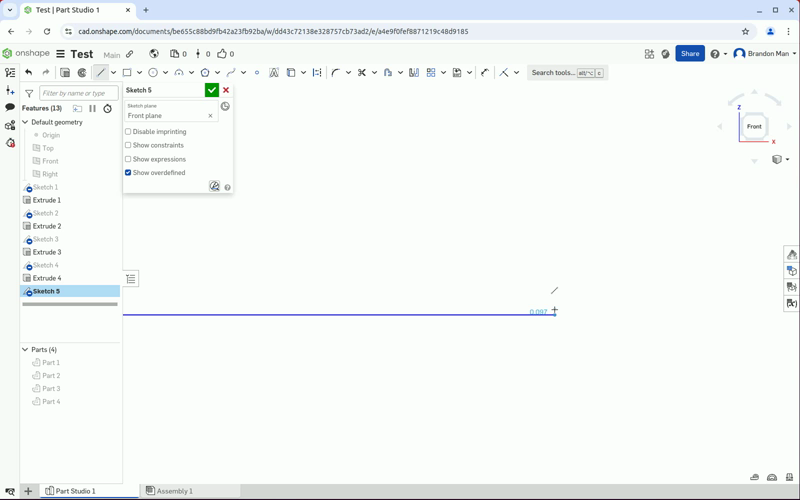
click(554, 309)
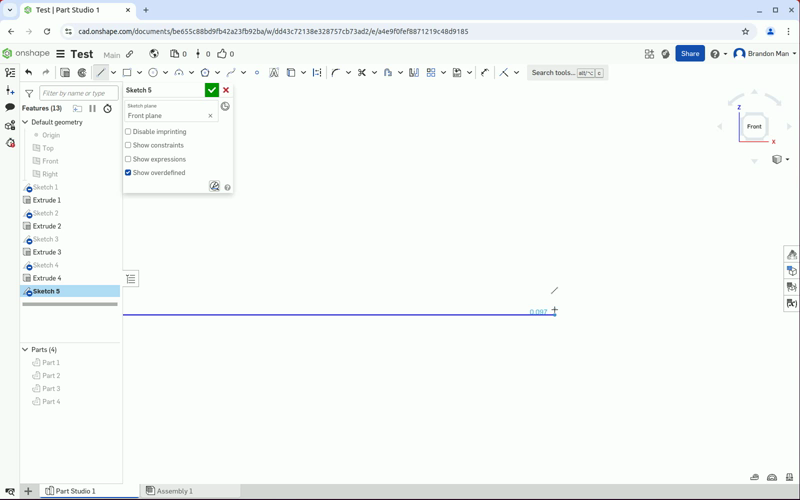
scroll(-6)
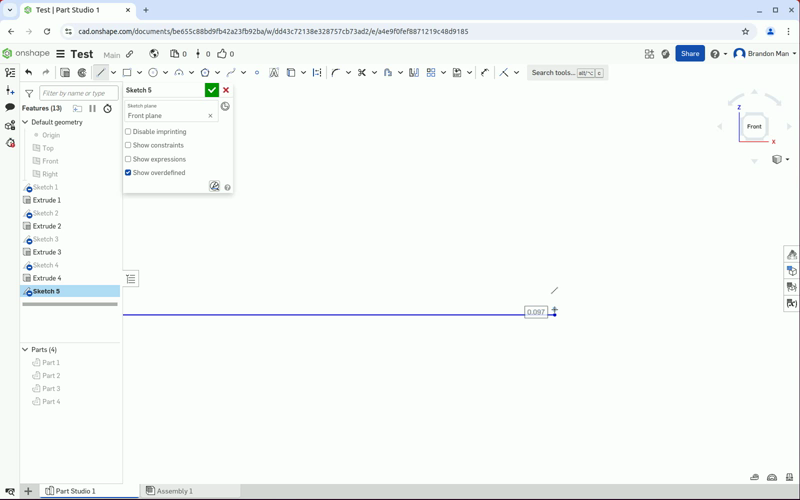
scroll(-6)
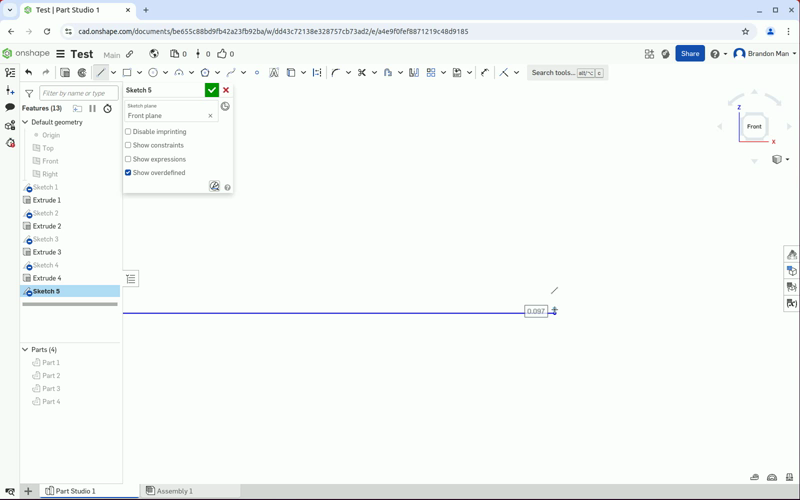
scroll(-6)
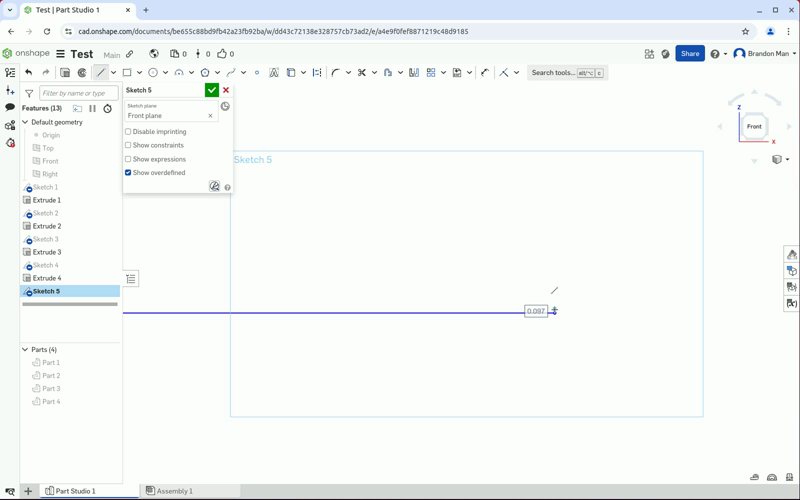
scroll(-6)
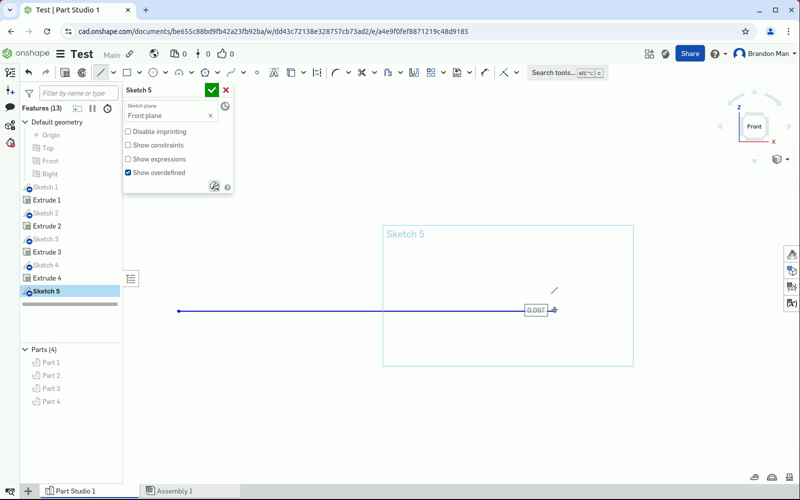
scroll(-6)
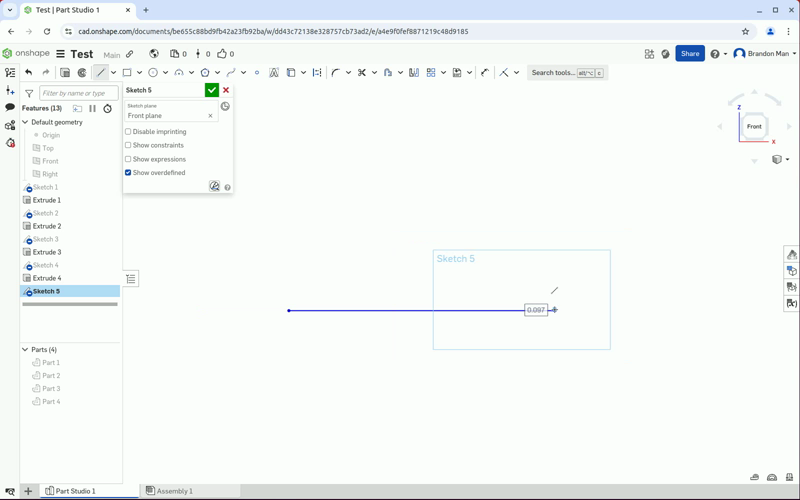
scroll(-6)
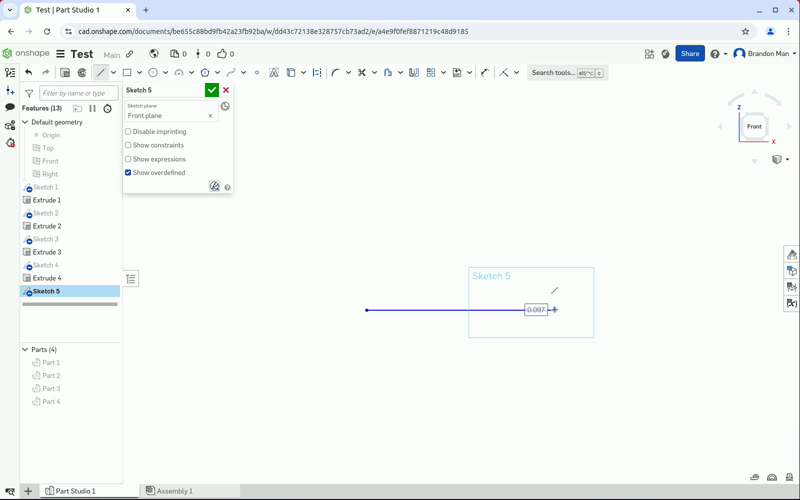
scroll(-6)
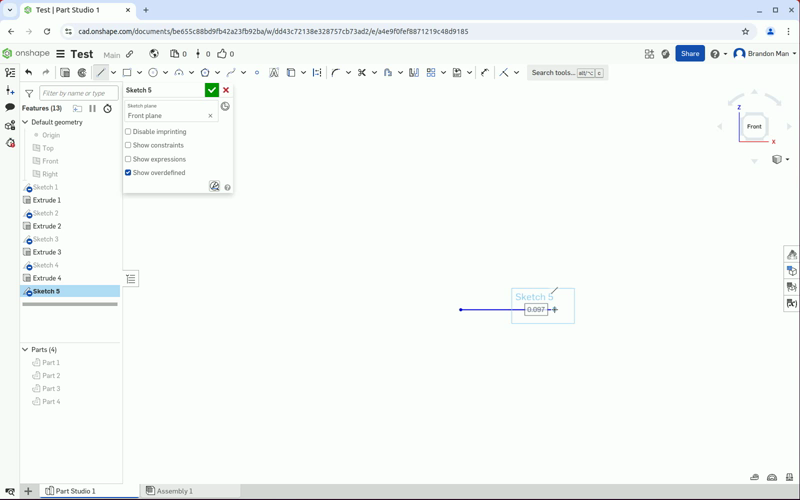
key_up(shift)
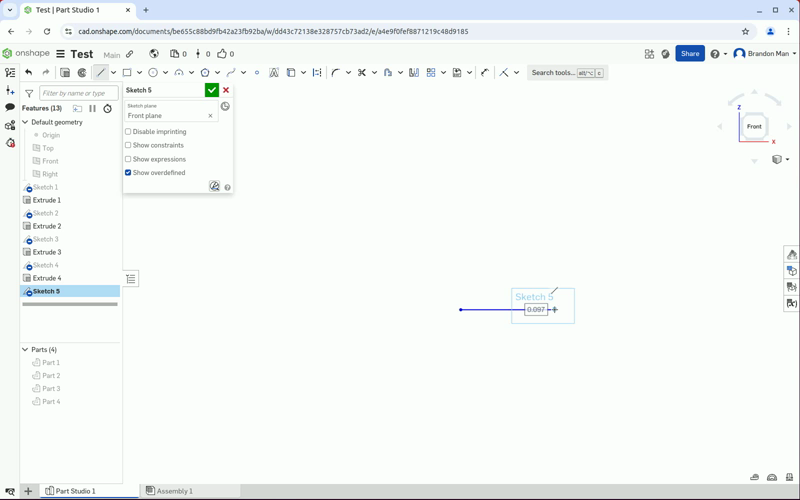
key_down(shift)
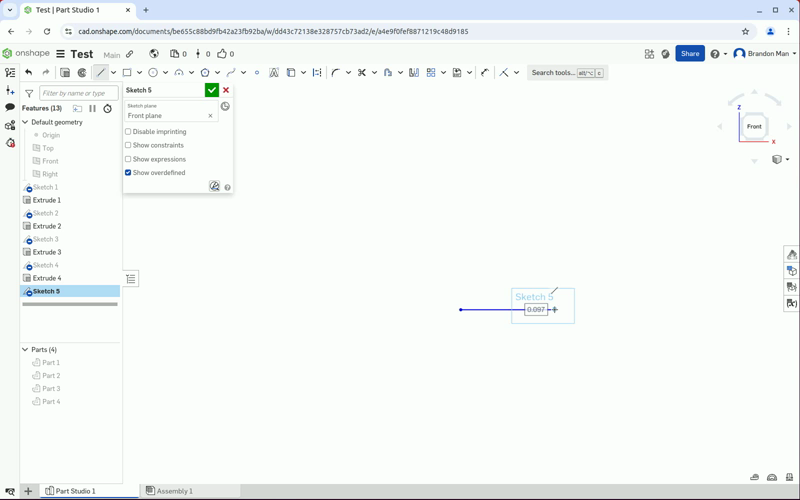
mouse_move(460, 309)
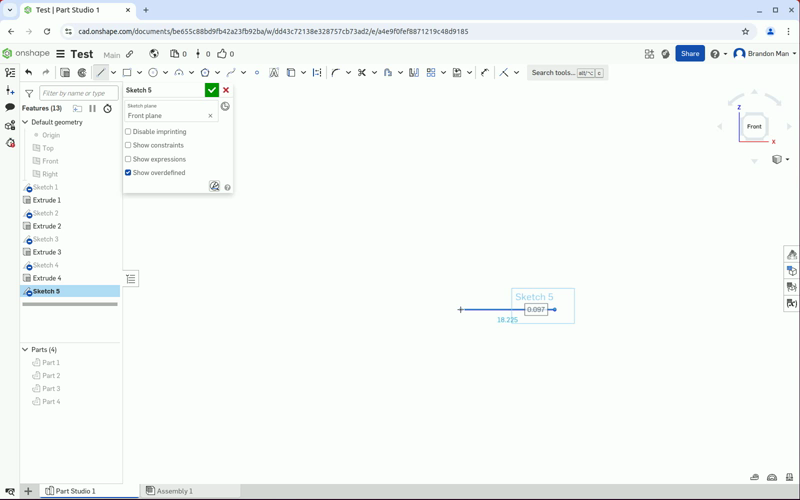
scroll(6)
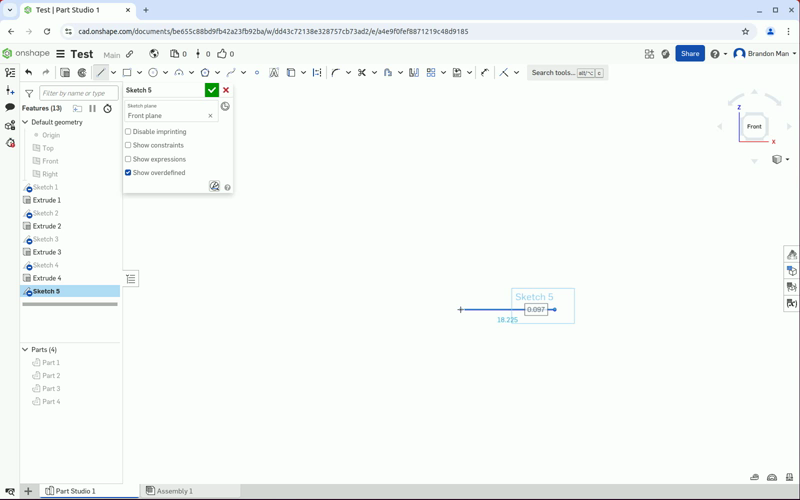
scroll(6)
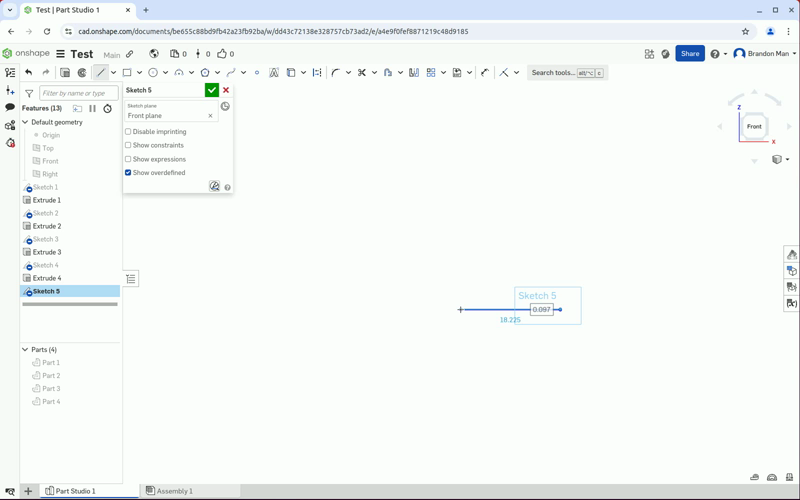
scroll(6)
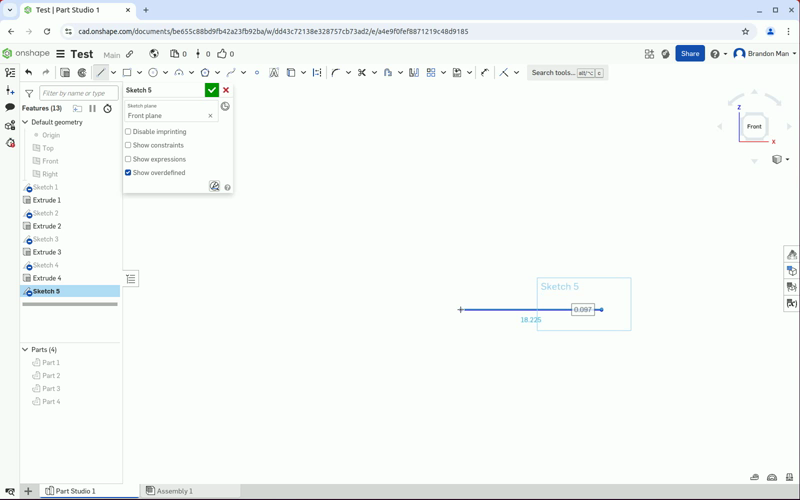
scroll(6)
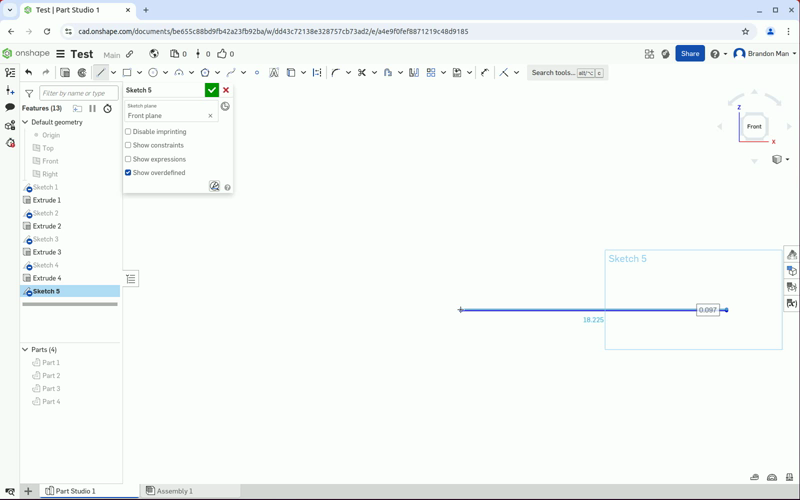
scroll(6)
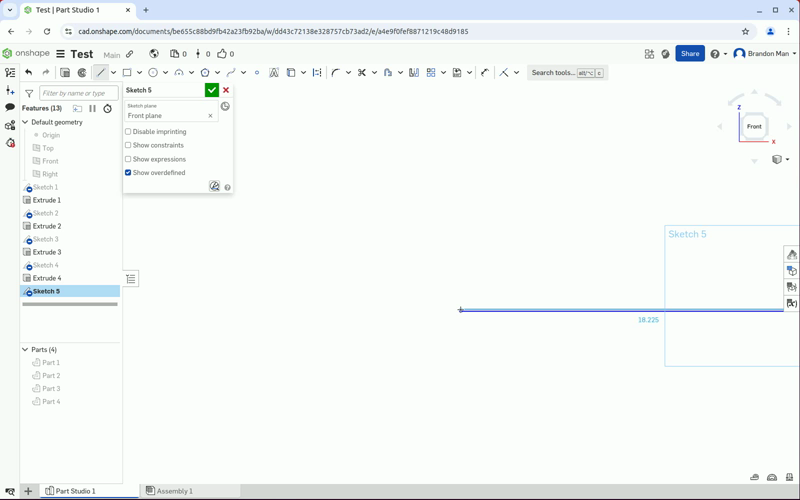
scroll(6)
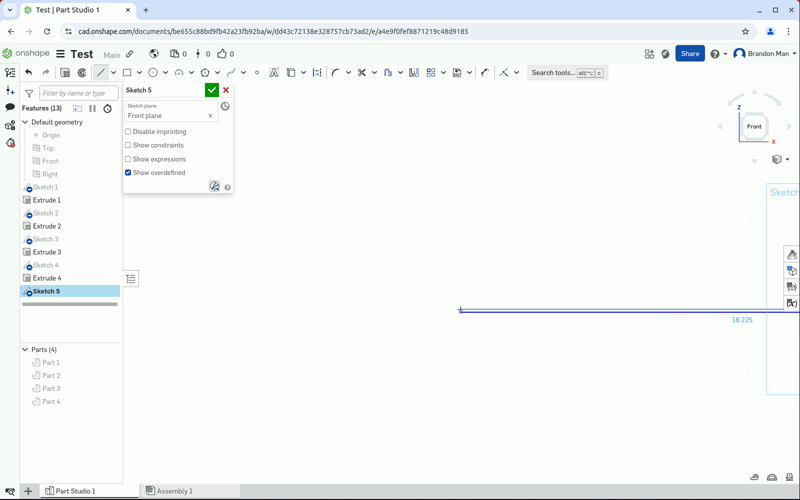
scroll(6)
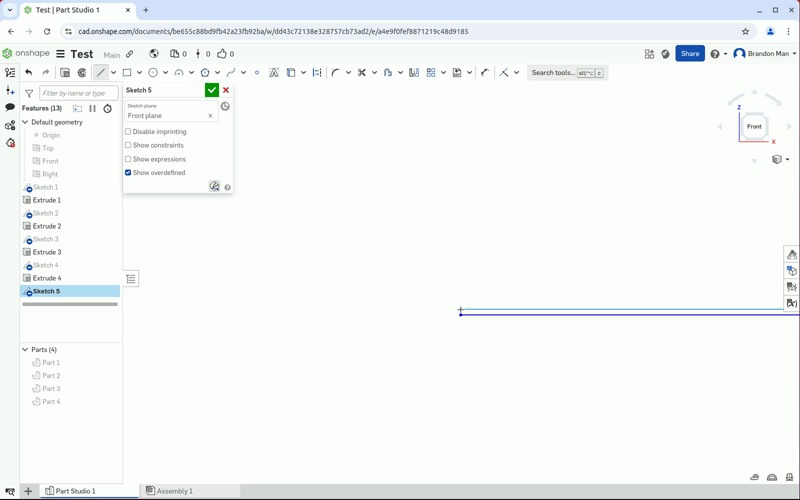
click(460, 309)
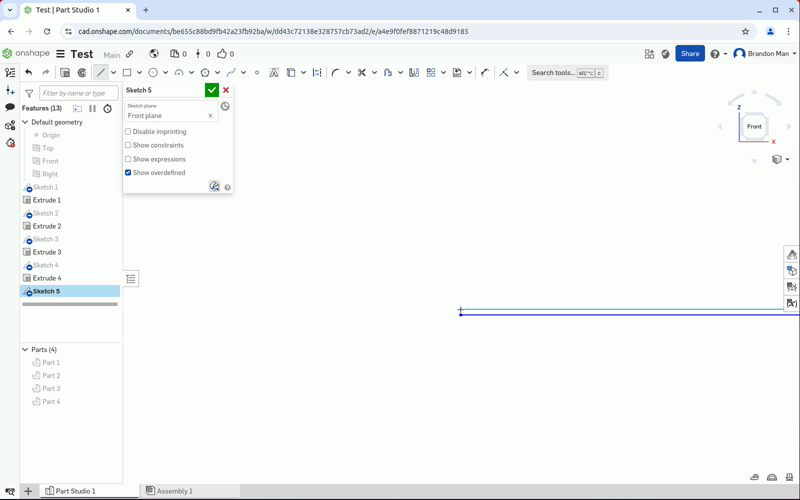
scroll(-6)
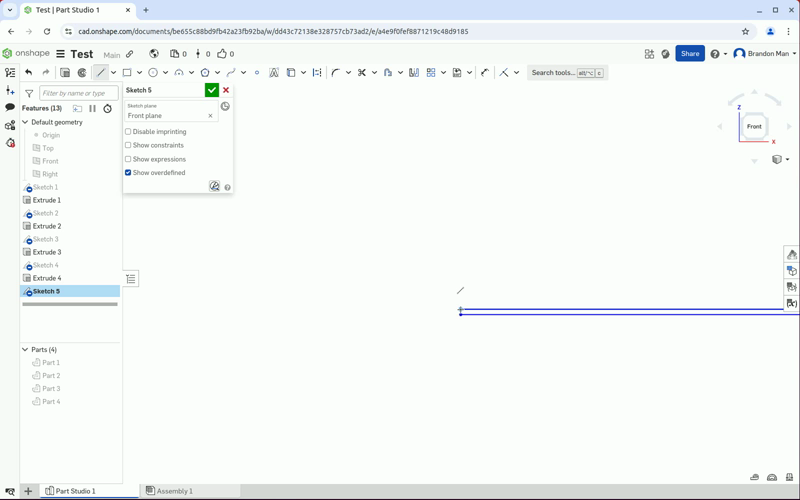
scroll(-6)
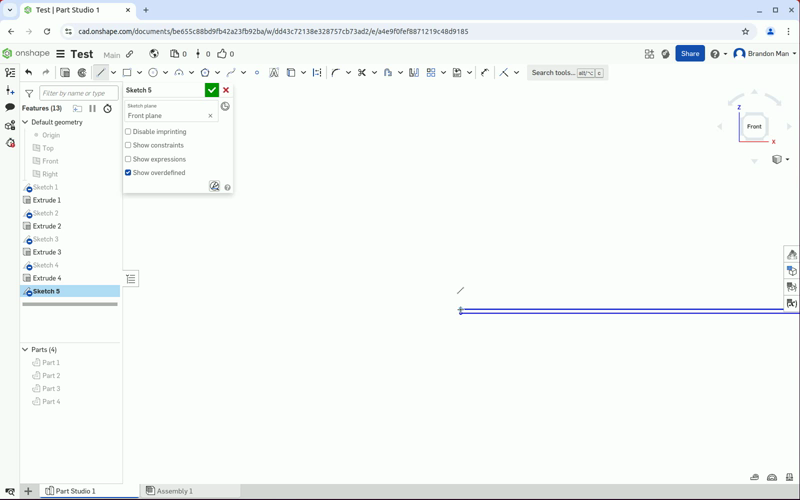
scroll(-6)
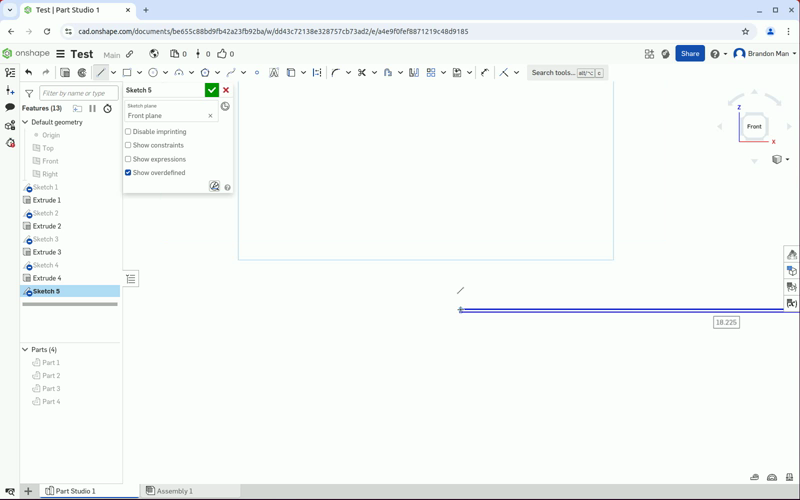
scroll(-6)
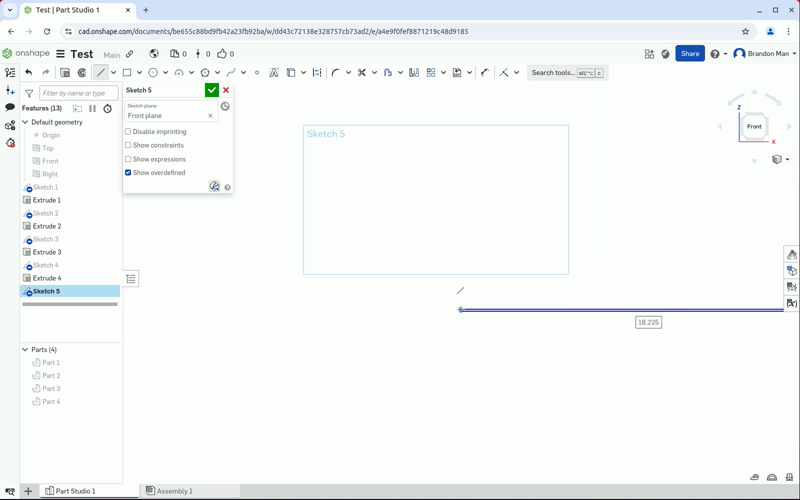
scroll(-6)
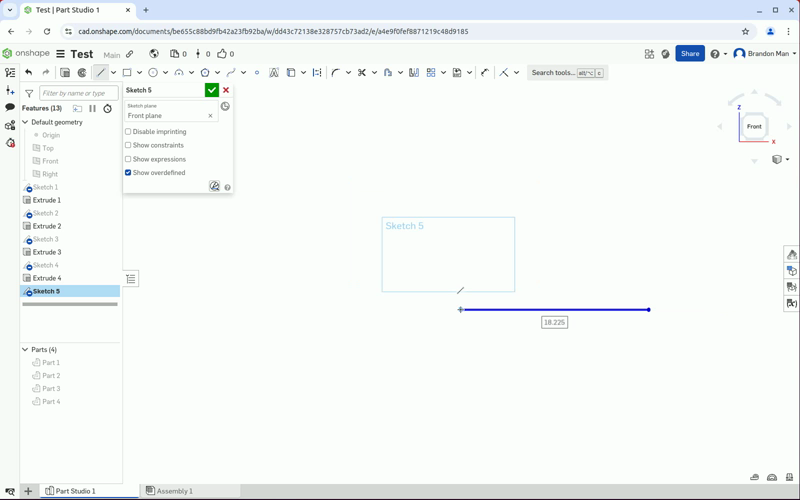
scroll(-6)
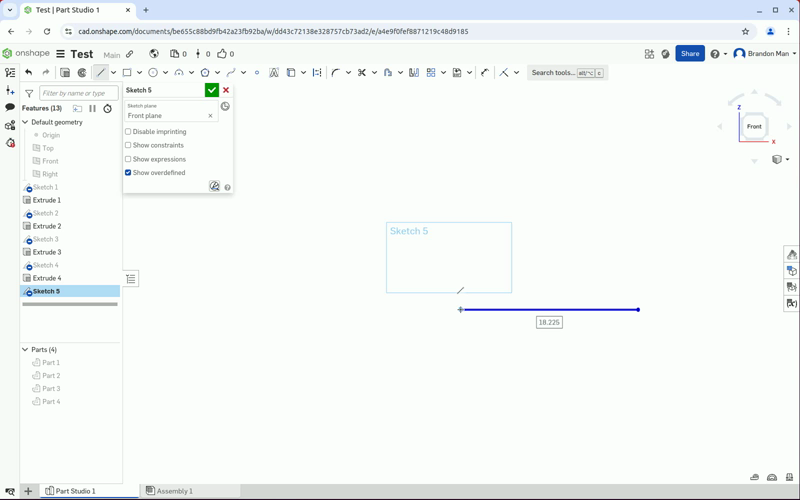
scroll(-6)
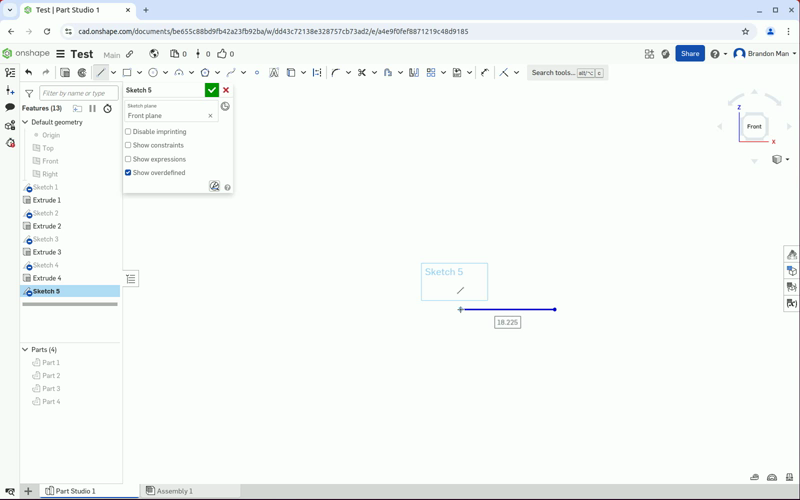
key_up(shift)
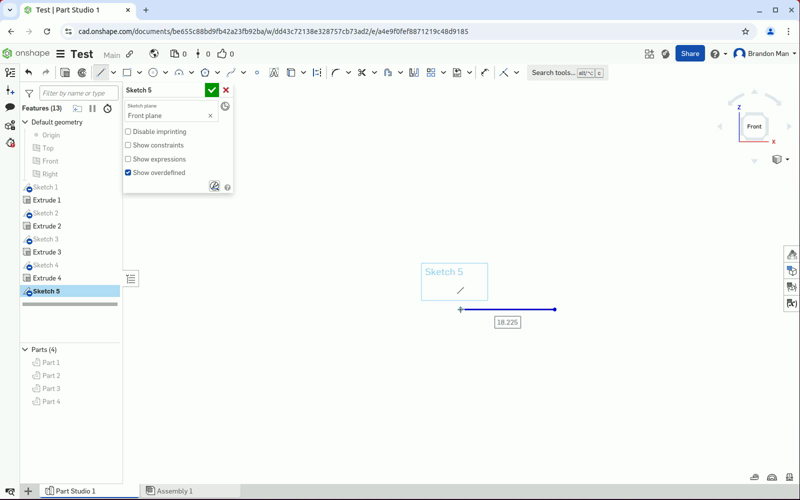
mouse_move(490, 309)
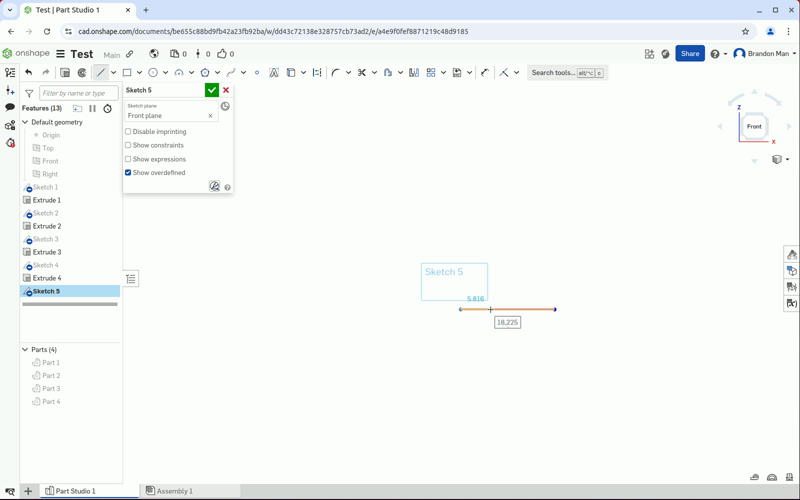
key_down(shift)
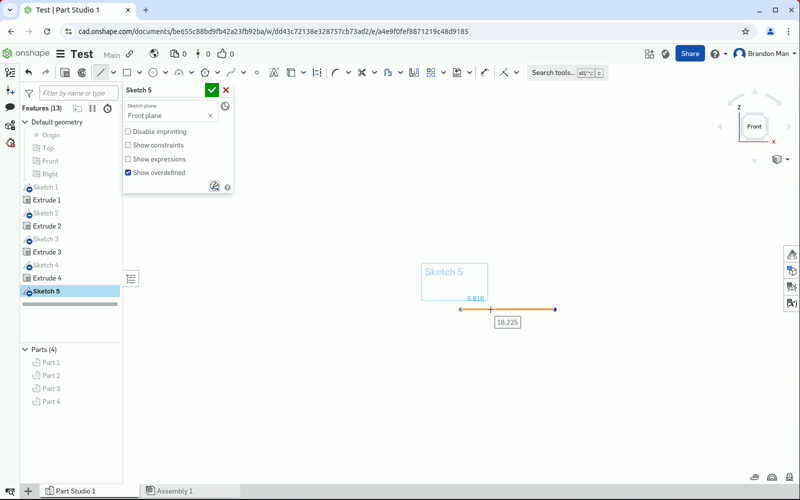
mouse_move(460, 309)
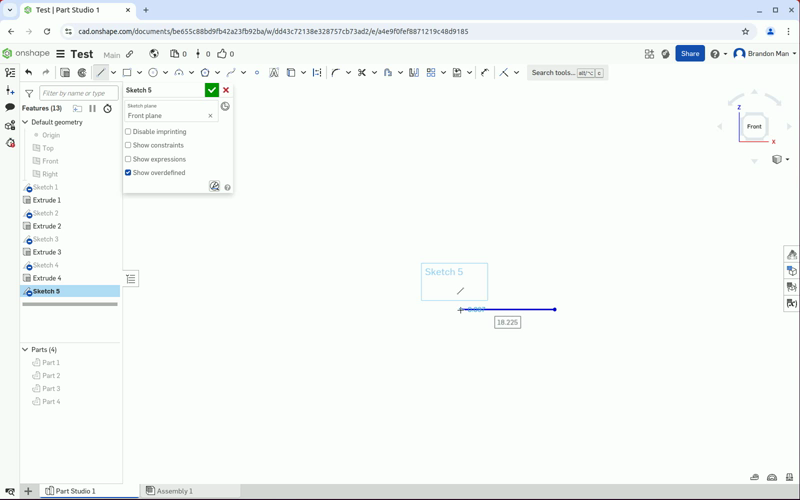
scroll(6)
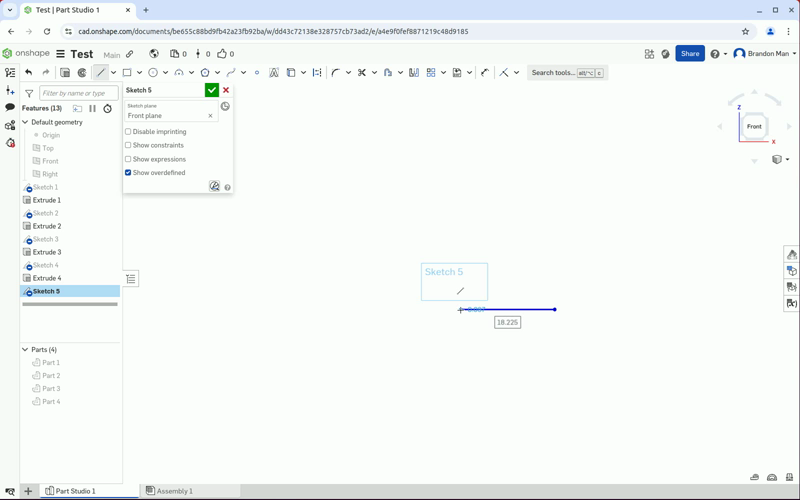
scroll(6)
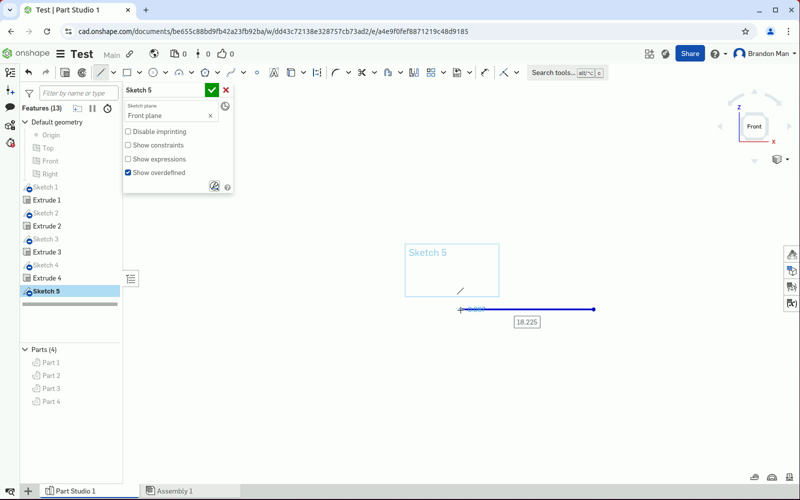
scroll(6)
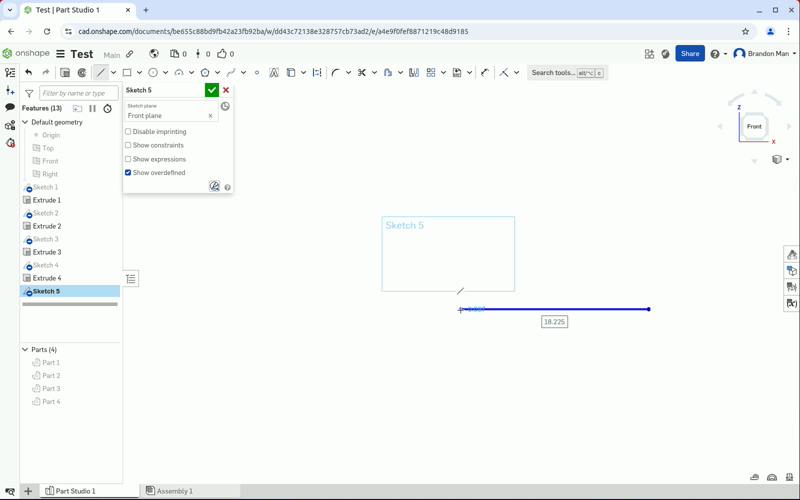
scroll(6)
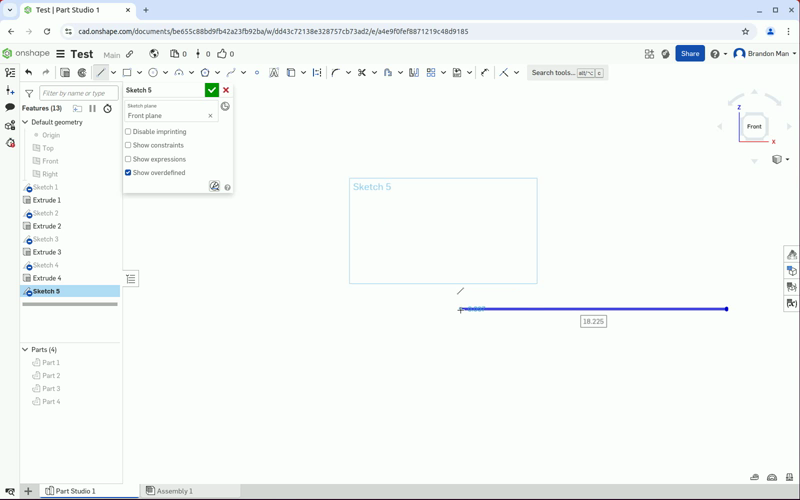
scroll(6)
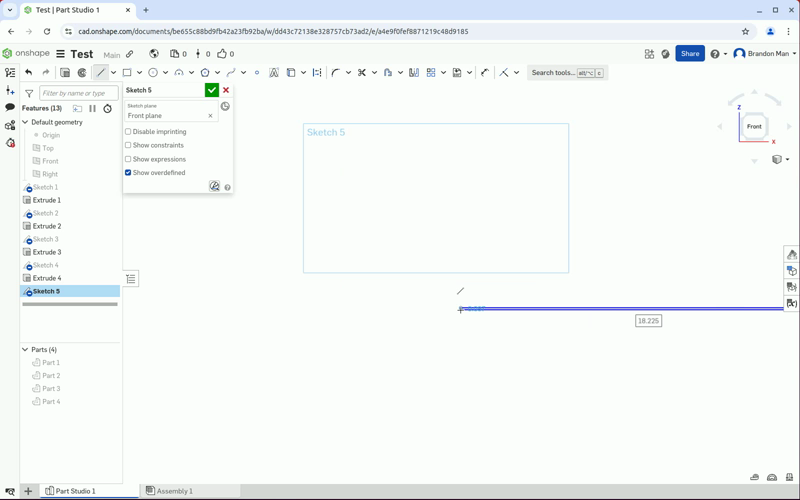
scroll(6)
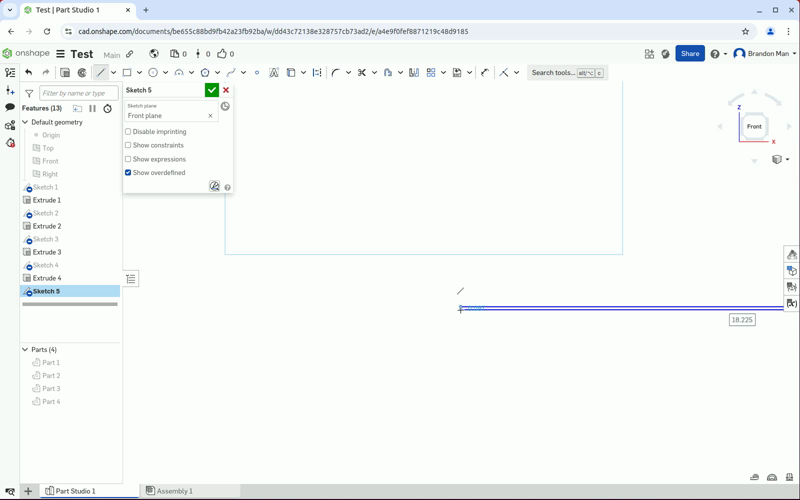
scroll(6)
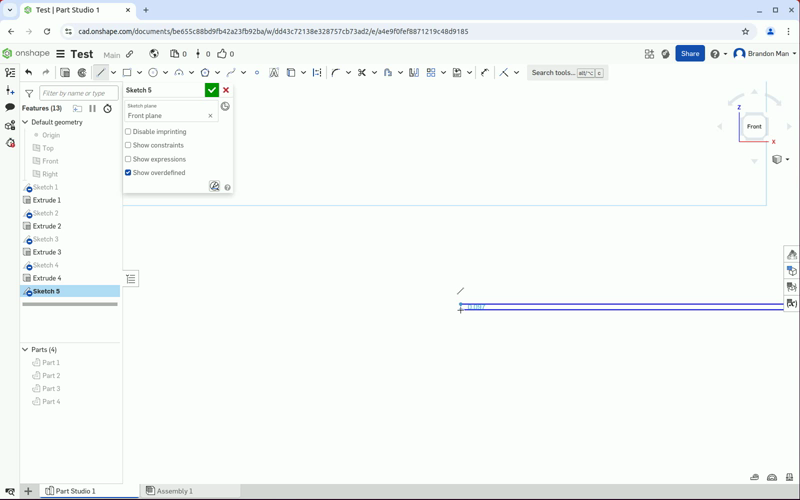
key_up(shift)
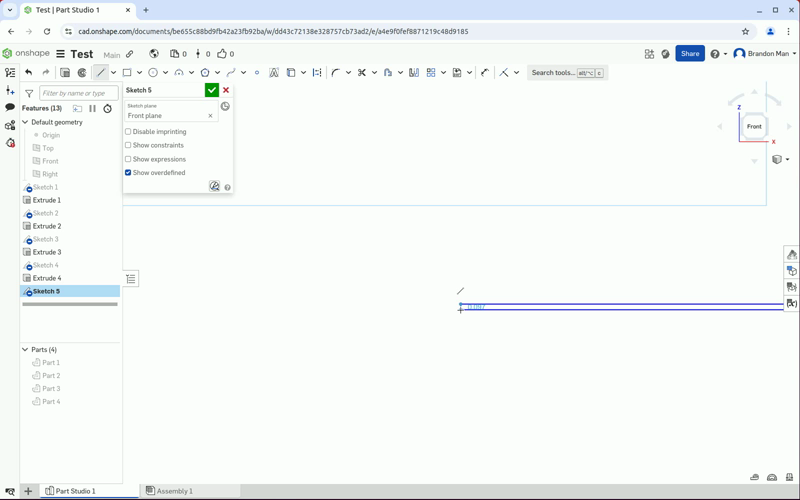
click(460, 309)
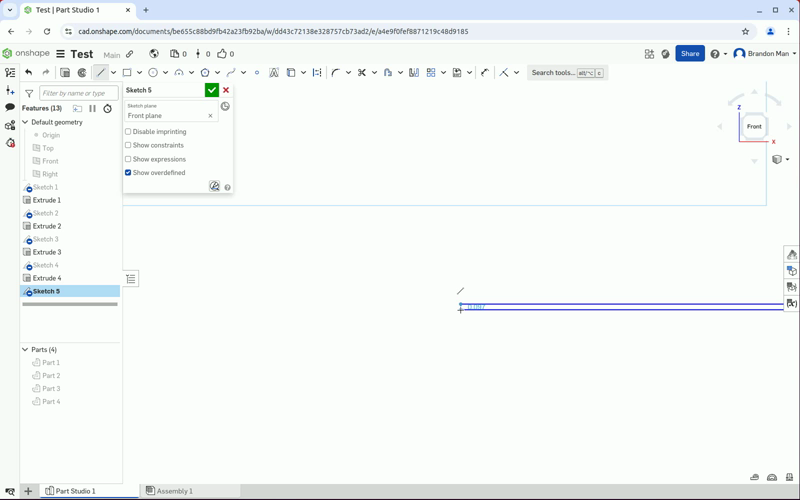
scroll(-6)
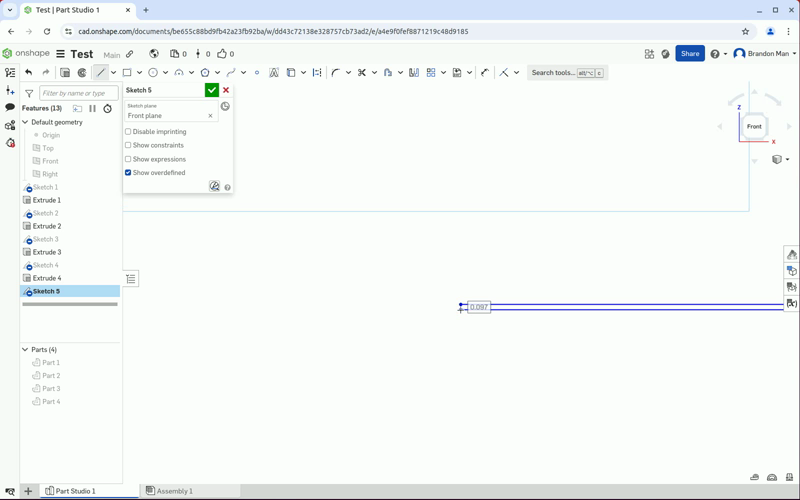
scroll(-6)
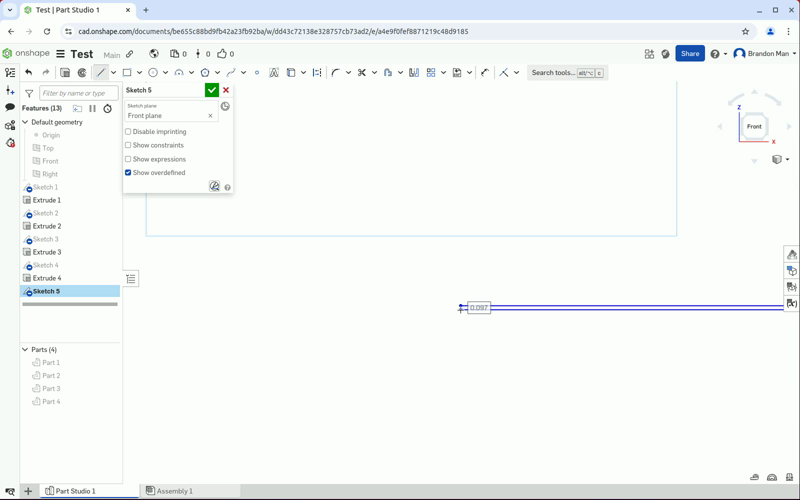
scroll(-6)
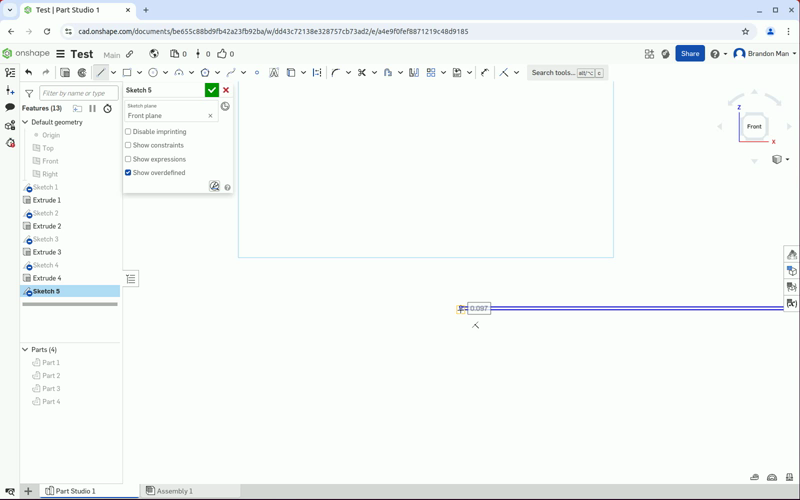
scroll(-6)
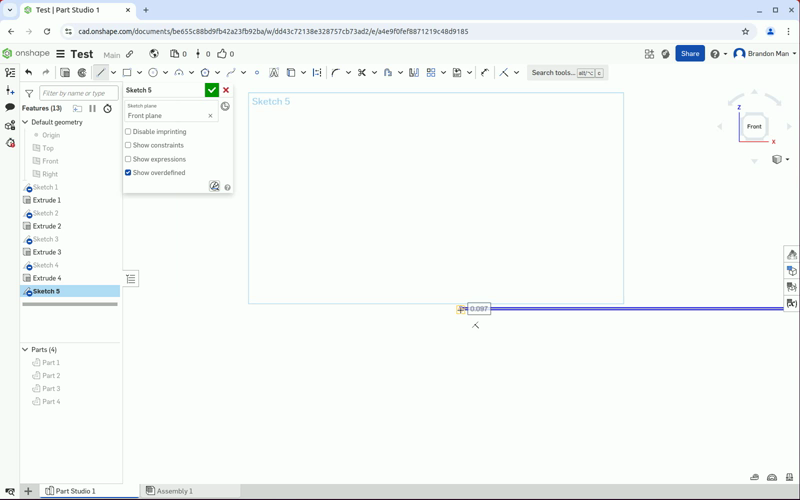
scroll(-6)
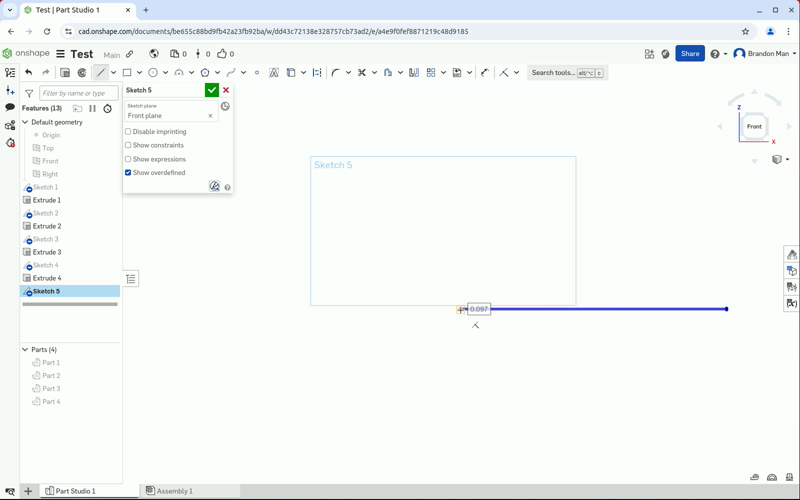
scroll(-6)
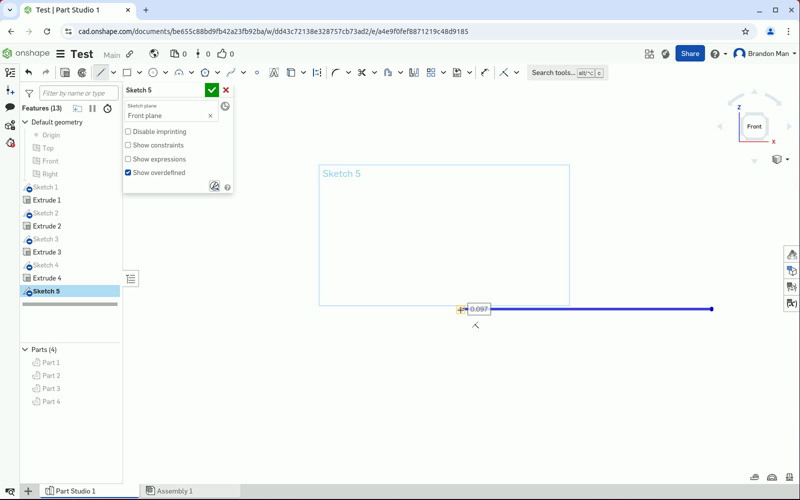
scroll(-6)
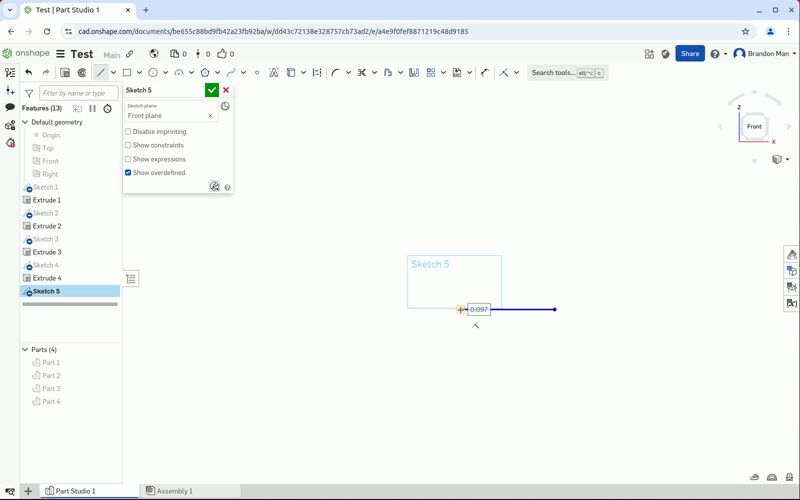
key(esc)
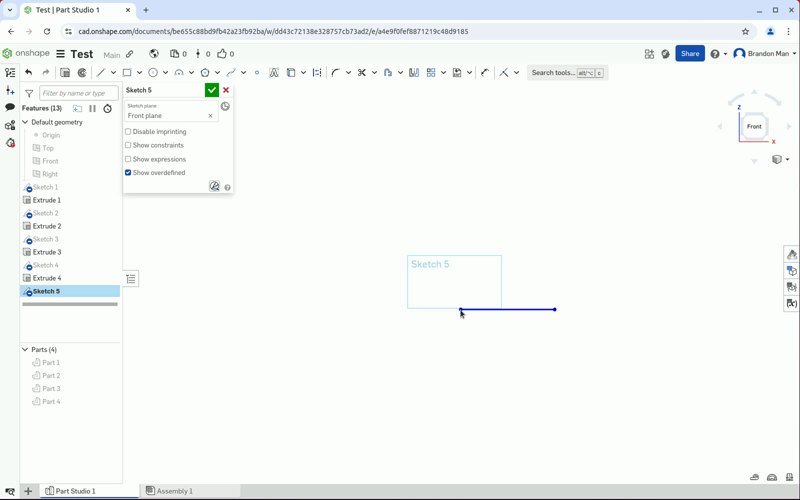
mouse_move(490, 309)
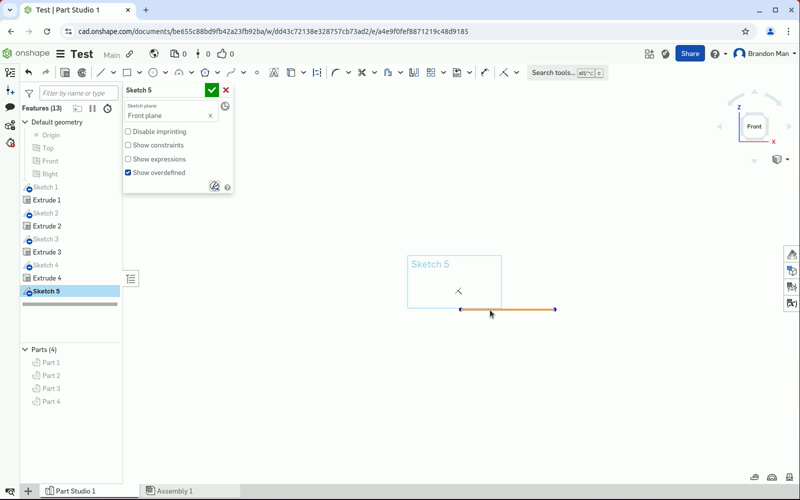
scroll(6)
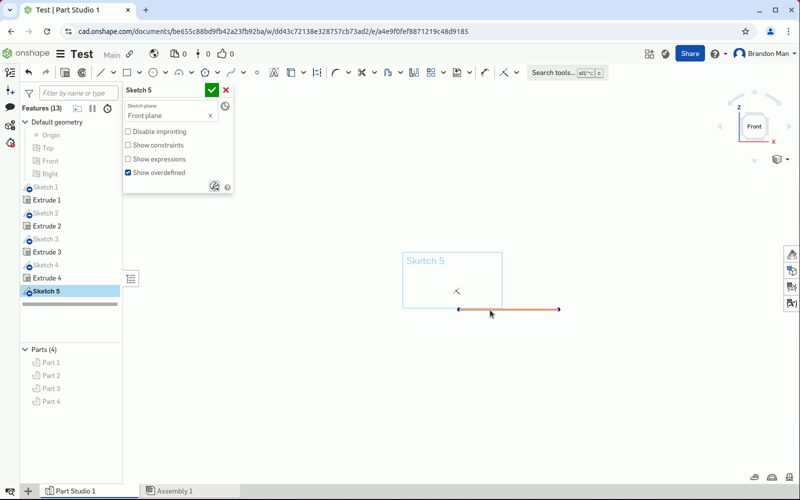
scroll(6)
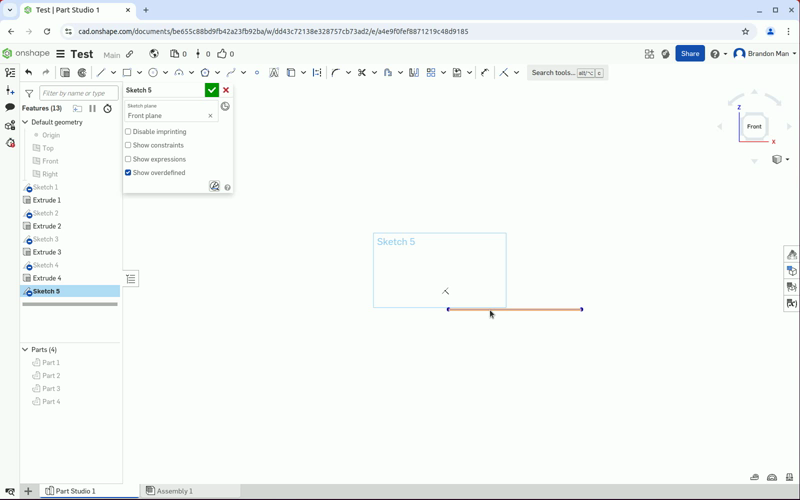
scroll(6)
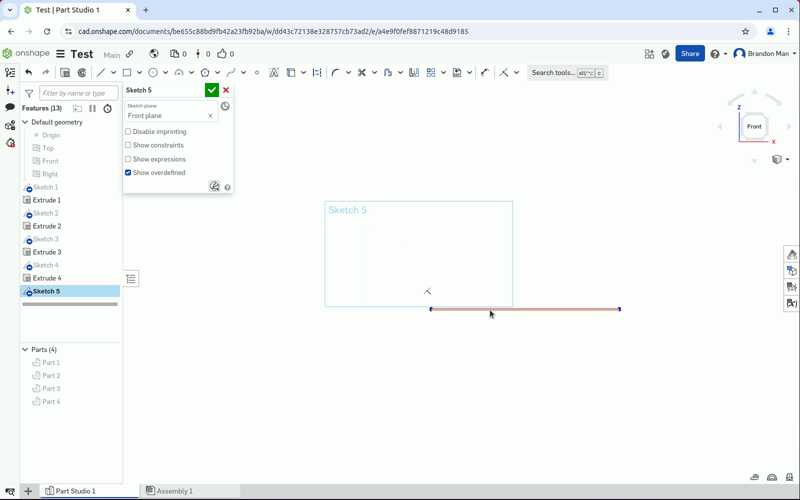
scroll(6)
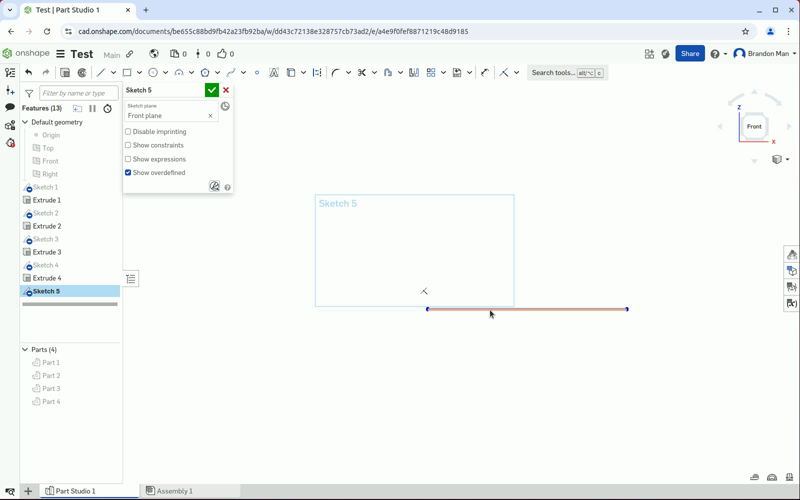
scroll(6)
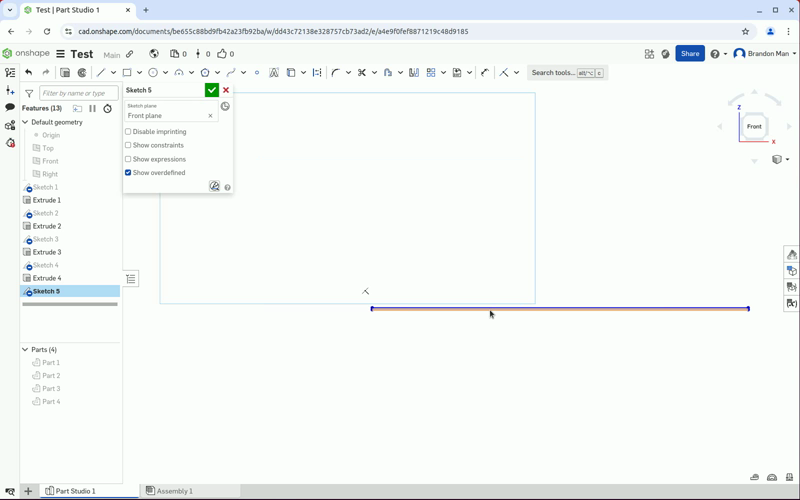
scroll(6)
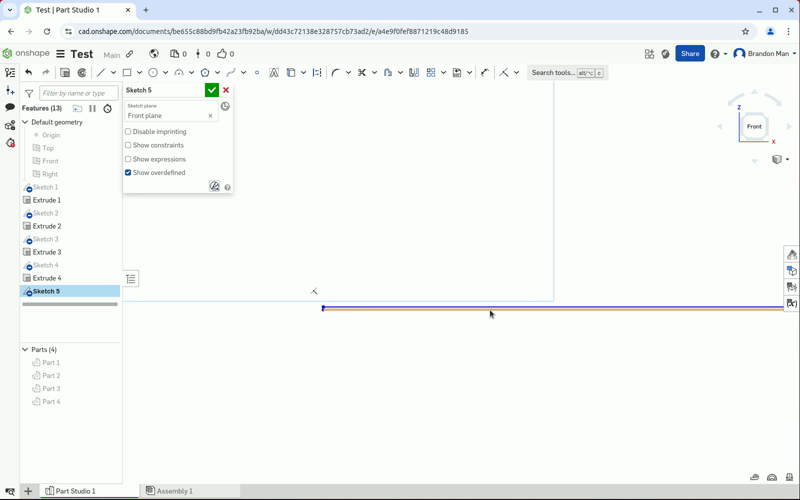
scroll(6)
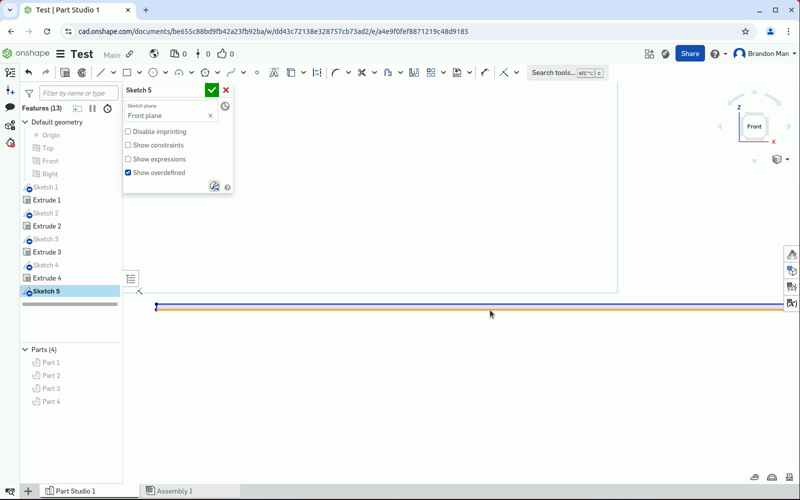
click(490, 309)
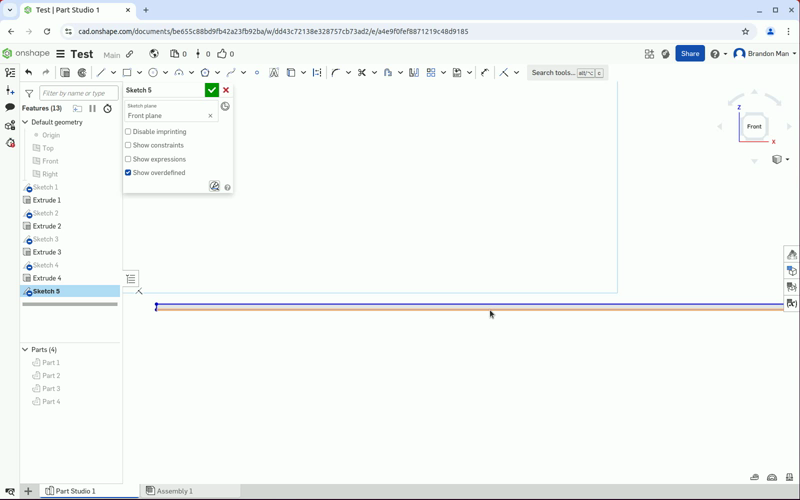
scroll(-6)
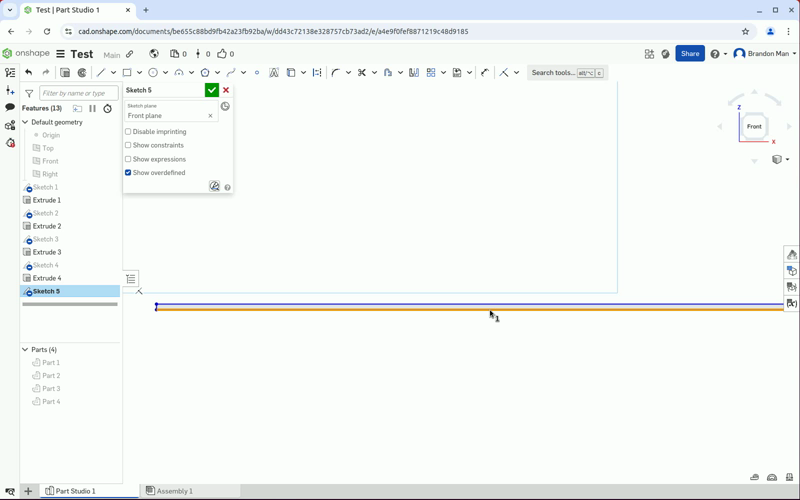
scroll(-6)
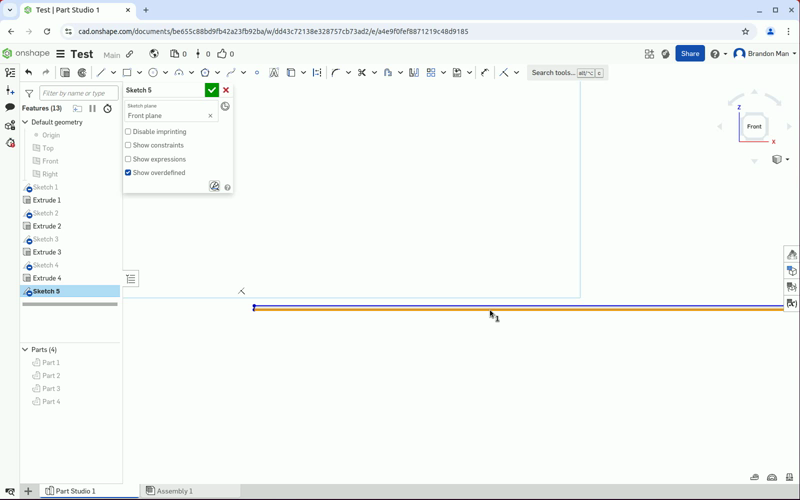
scroll(-6)
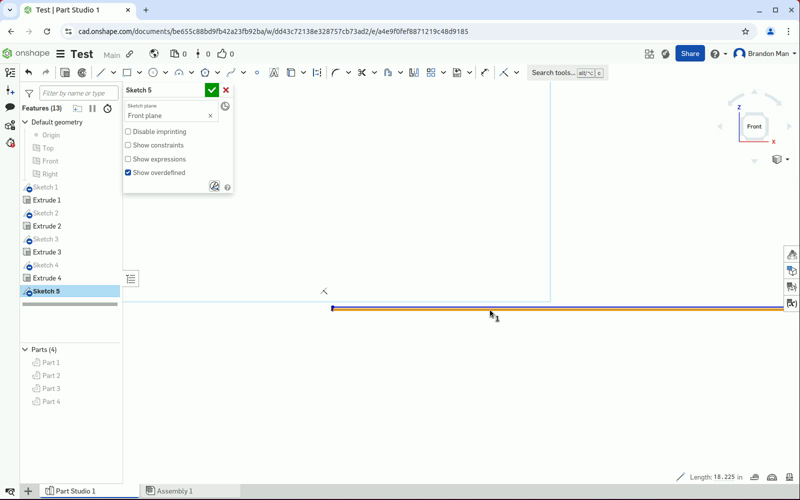
scroll(-6)
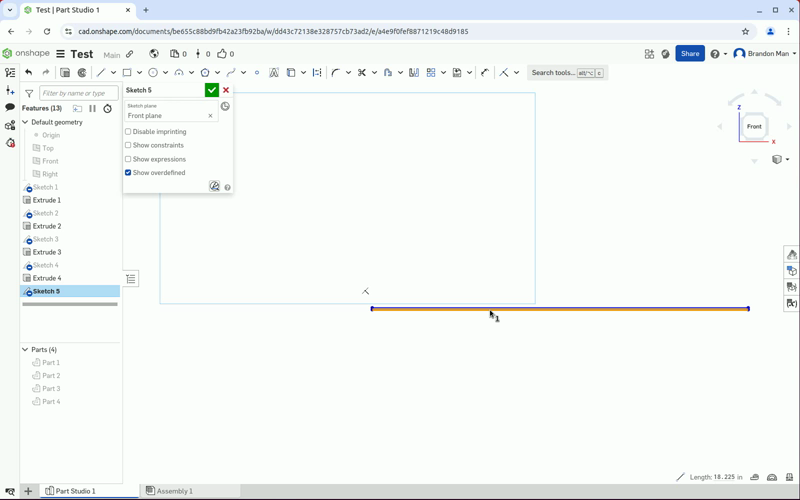
scroll(-6)
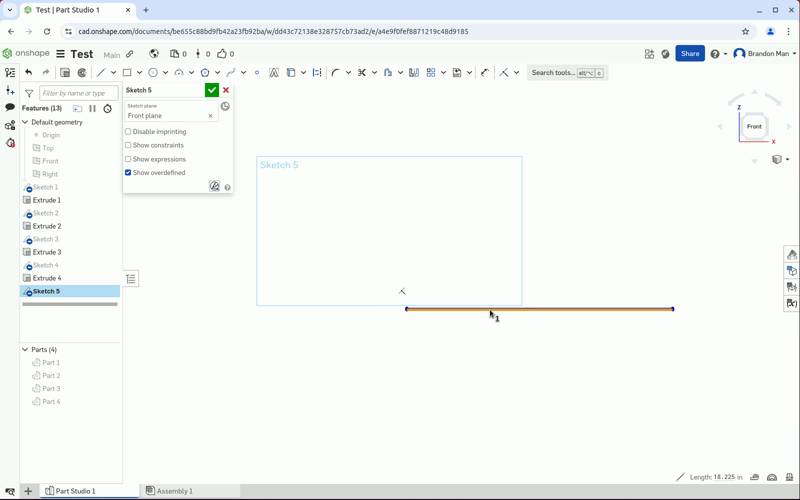
scroll(-6)
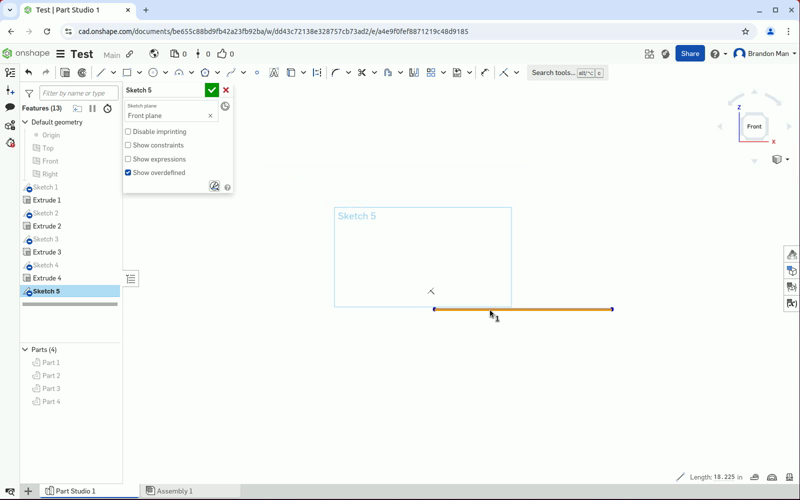
scroll(-6)
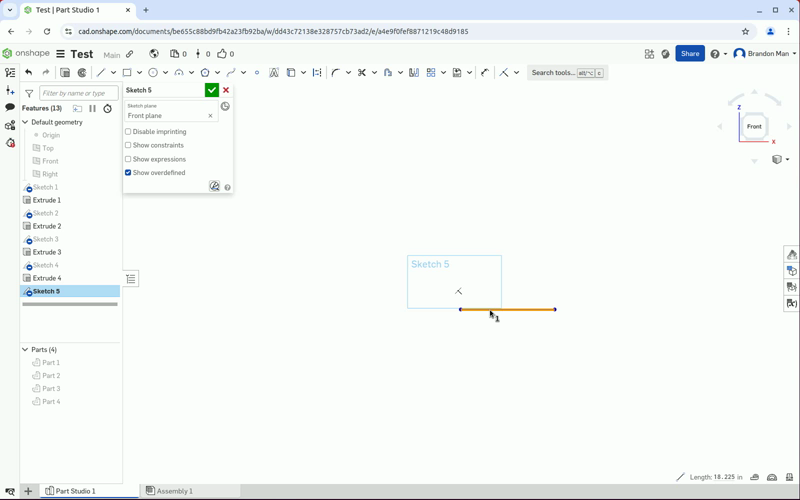
mouse_move(73, 352)
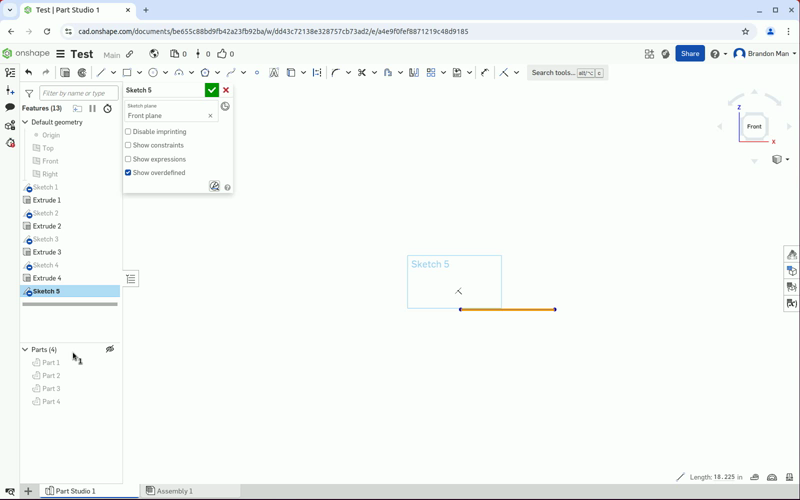
key(shift+y)
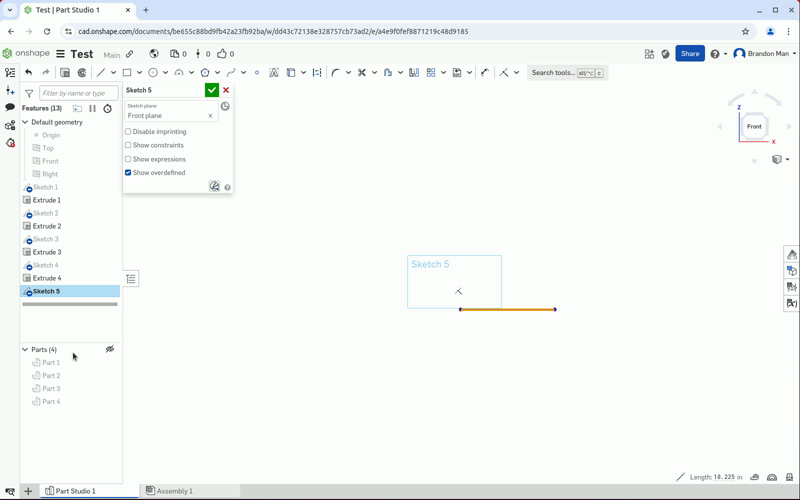
key(shift+e)
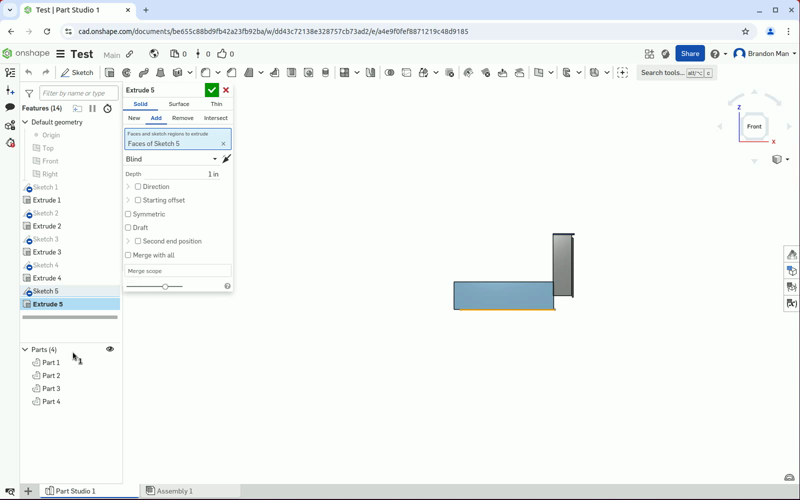
mouse_move(143, 106)
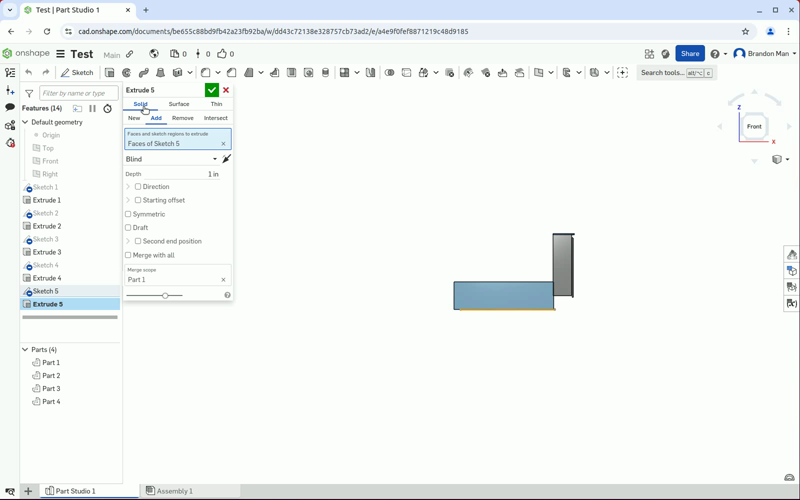
click(143, 106)
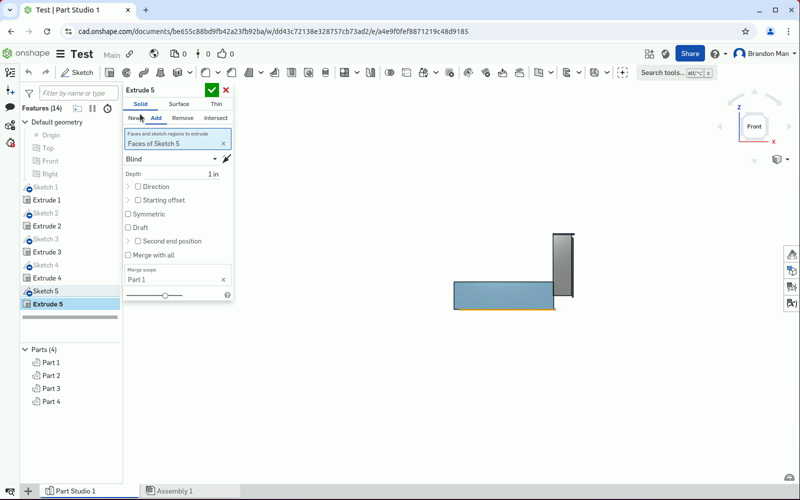
mouse_move(137, 120)
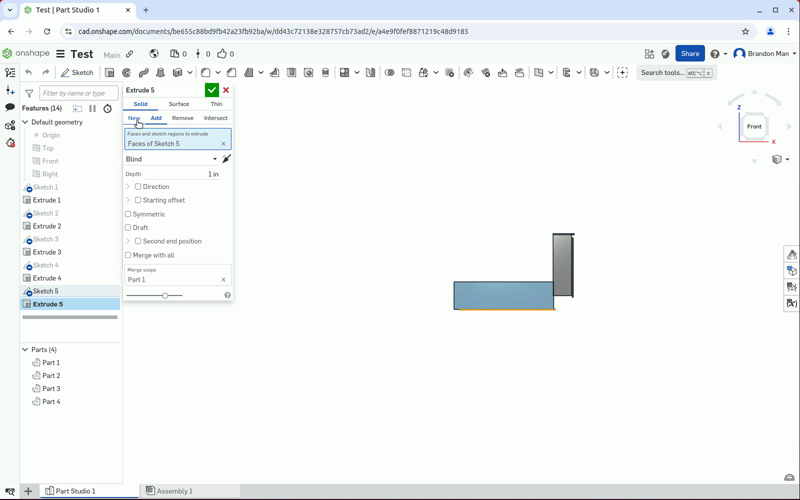
click(137, 120)
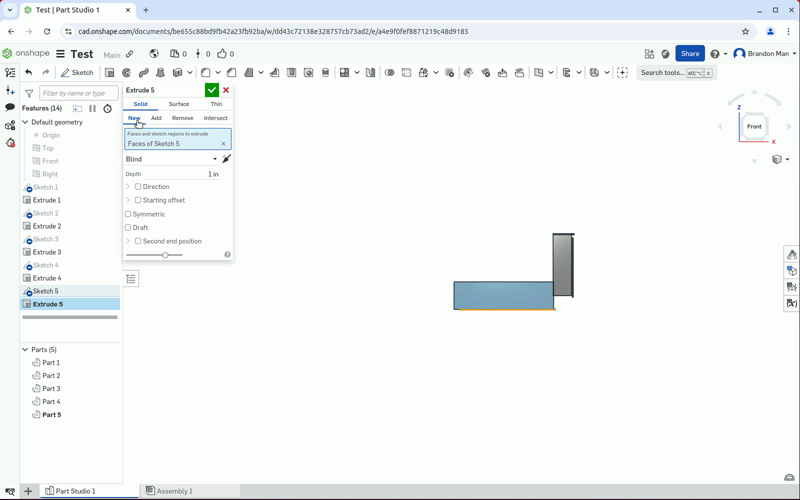
key(tab, 4)
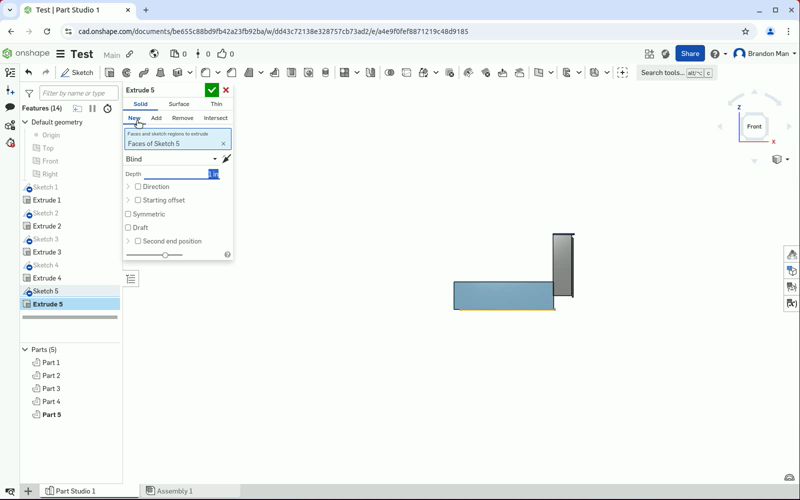
text(19.738)
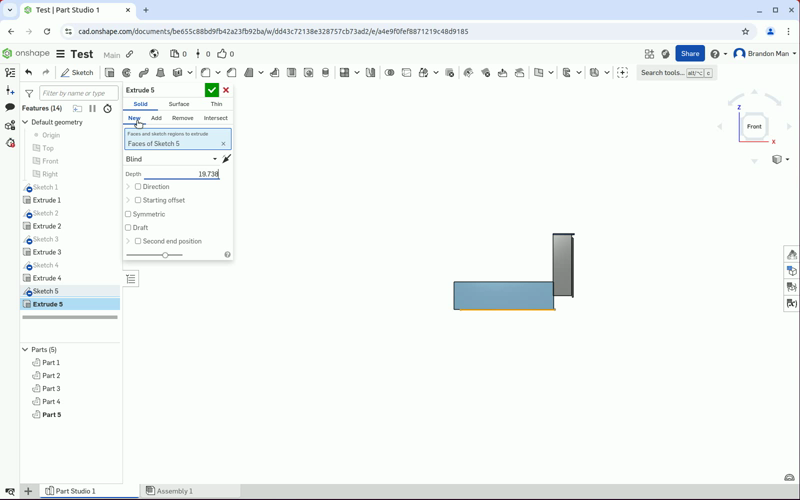
key(tab, 3)
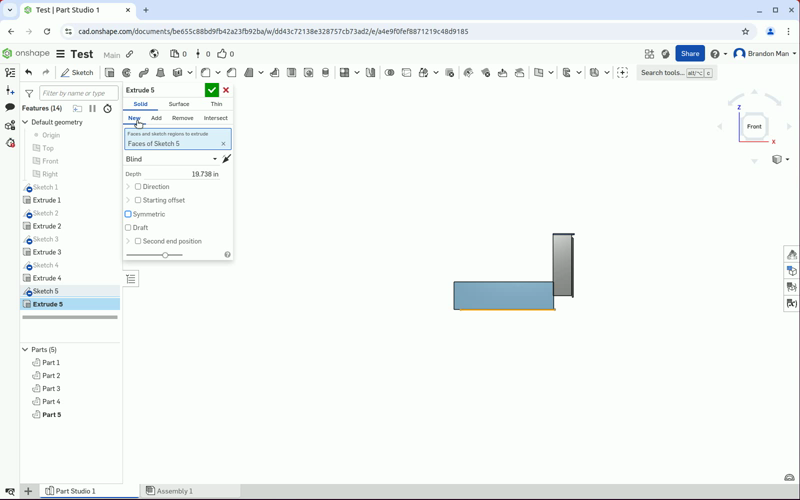
key(space)
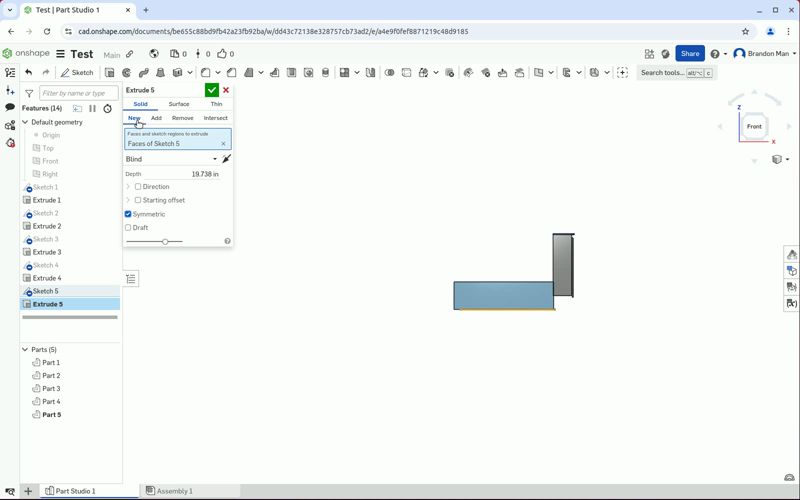
key(enter)
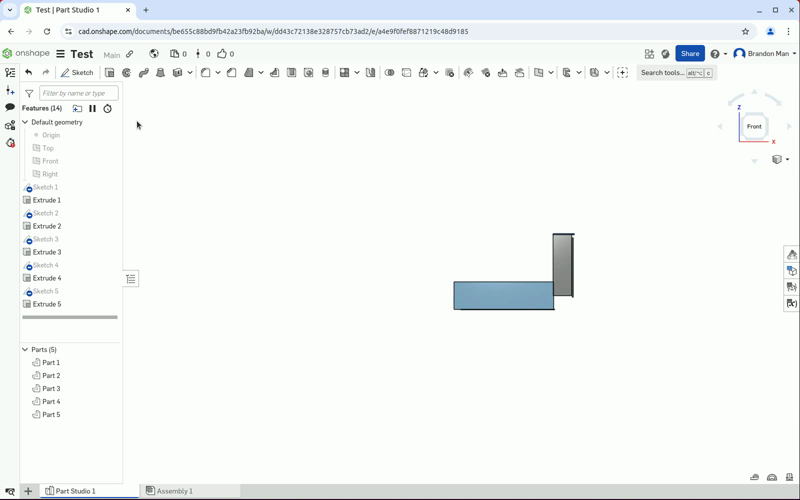
key(shift+h)
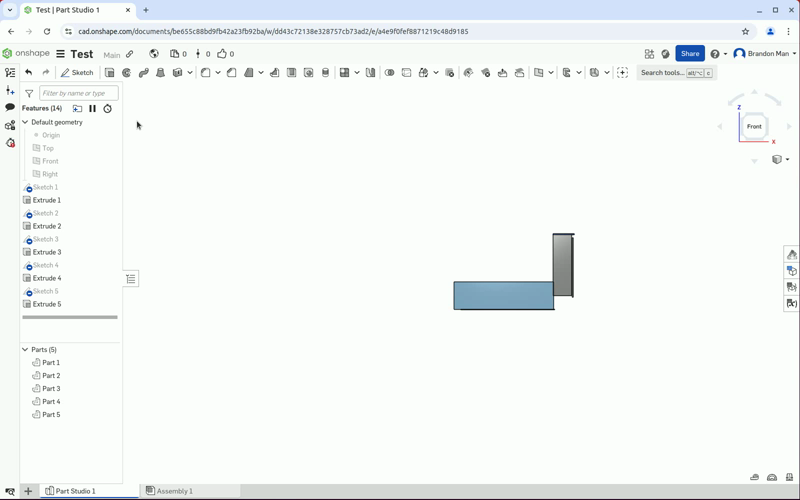
key(shift+h)
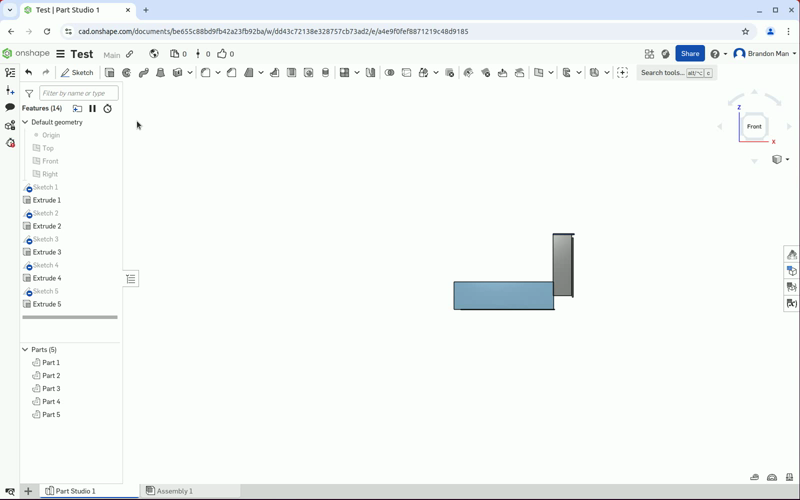
mouse_move(73, 189)
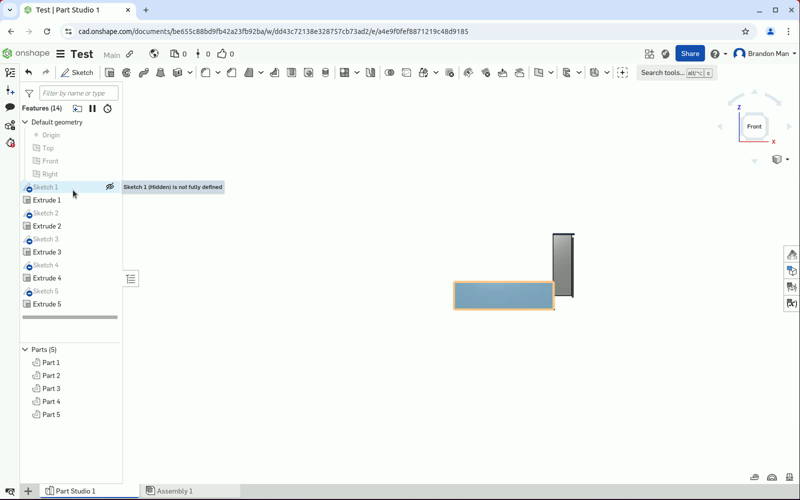
click(73, 189)
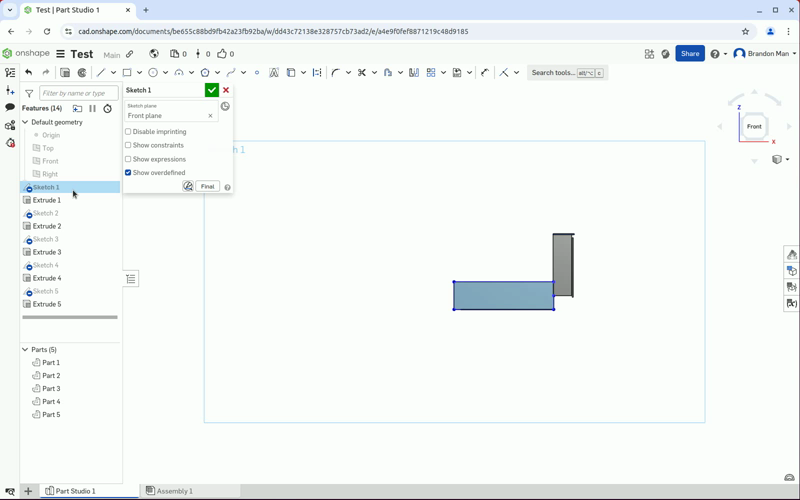
mouse_move(229, 92)
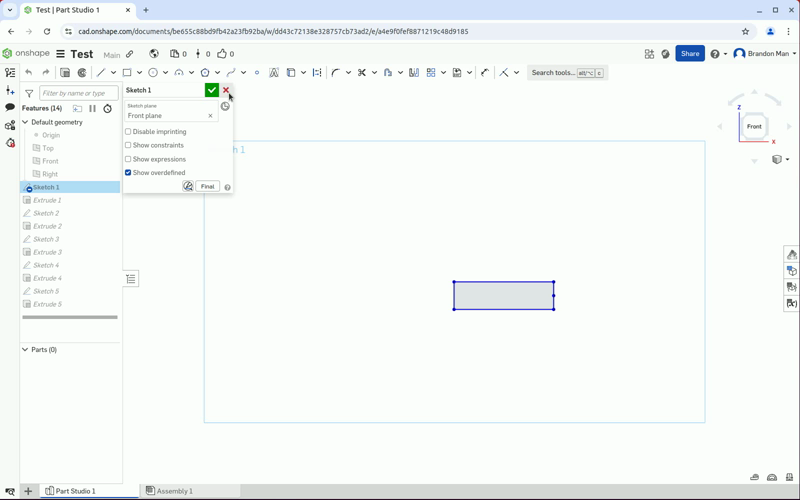
click(229, 92)
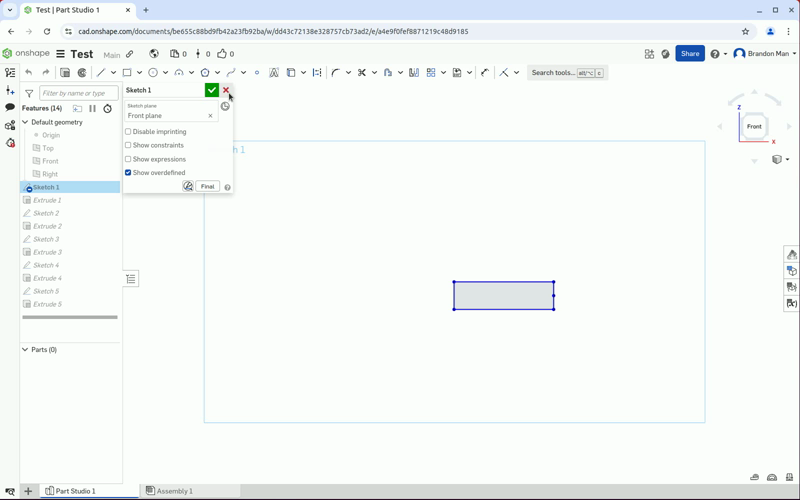
key(shift+s)
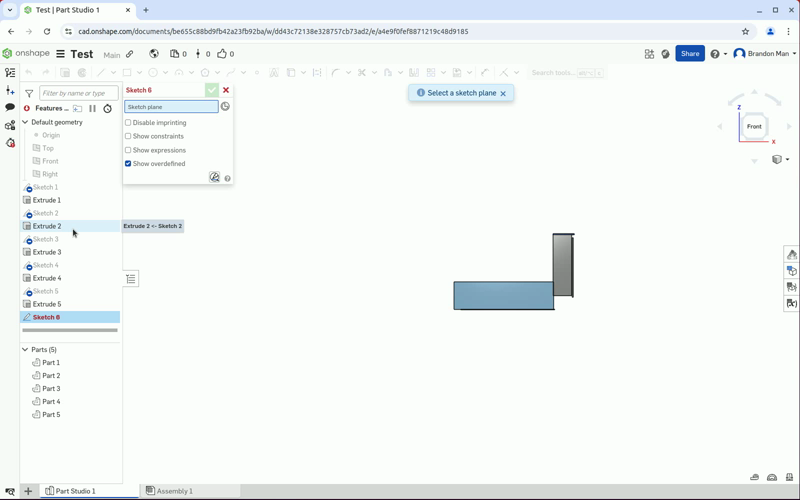
scroll(3)
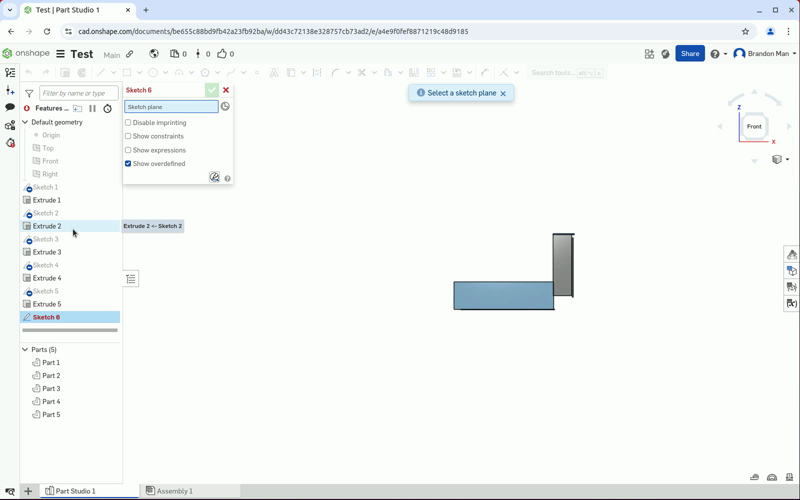
mouse_move(73, 163)
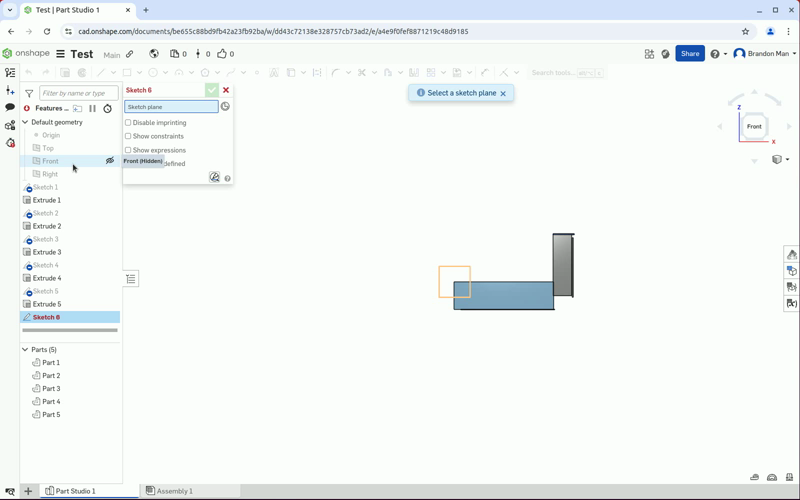
click(73, 163)
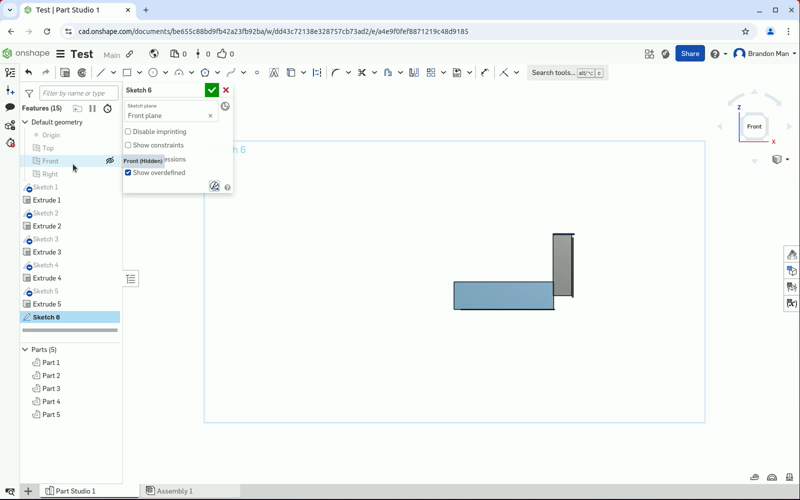
mouse_move(73, 352)
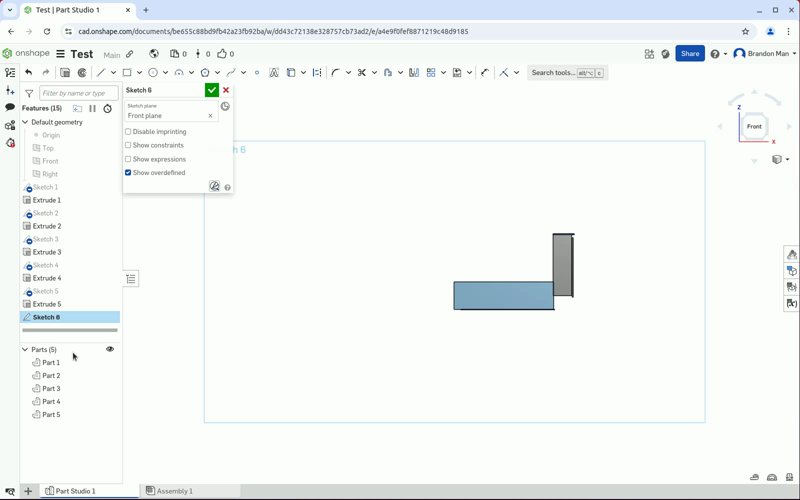
key(y)
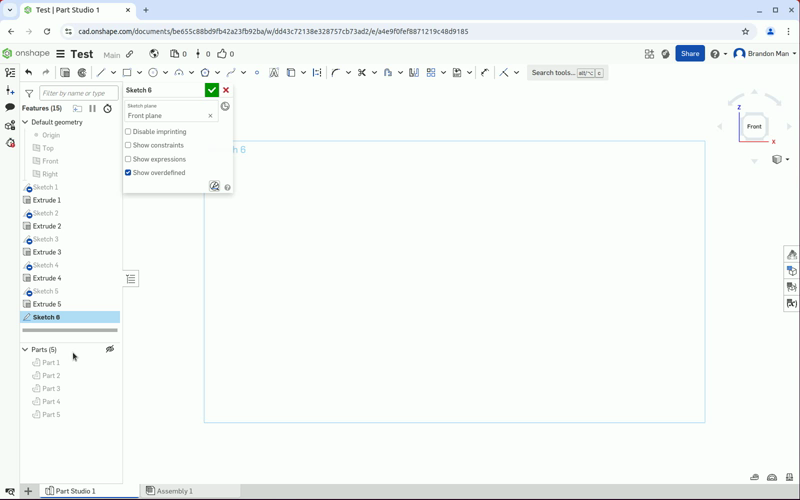
key(l)
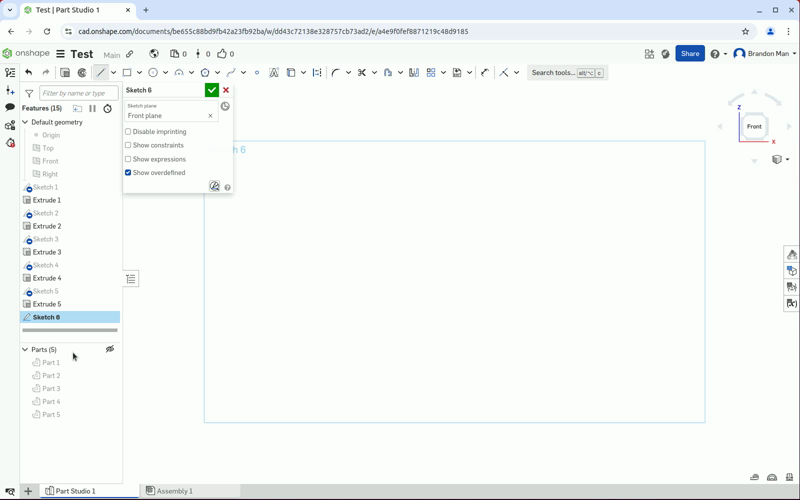
key_down(shift)
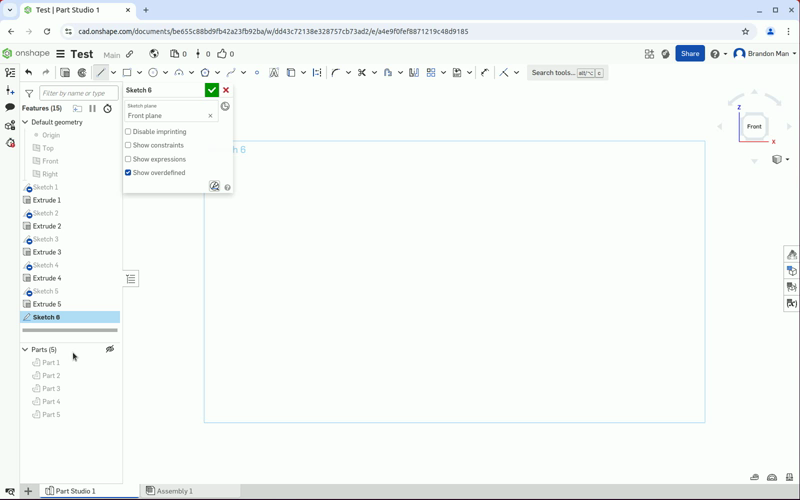
mouse_move(554, 309)
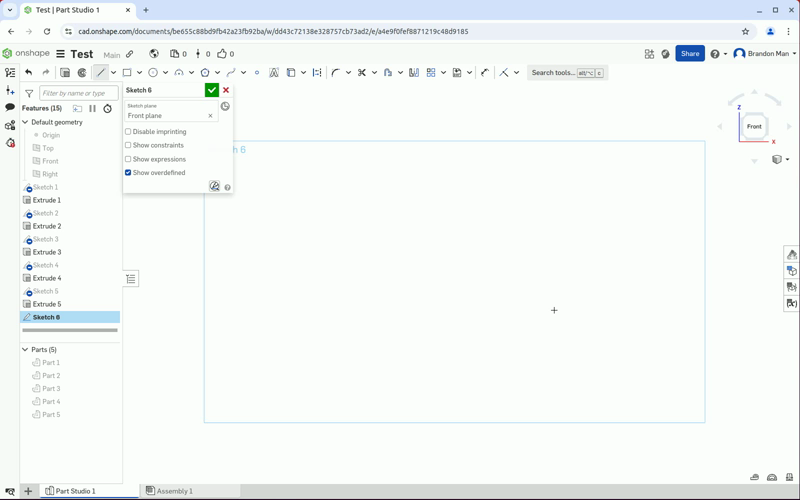
click(554, 309)
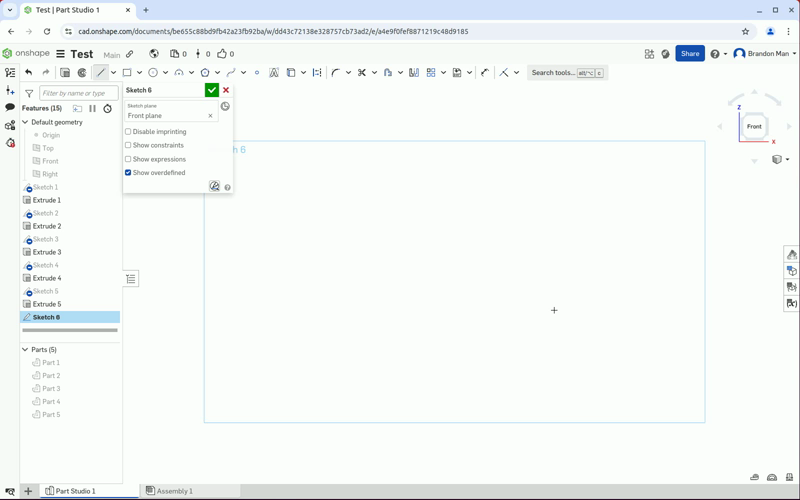
key_up(shift)
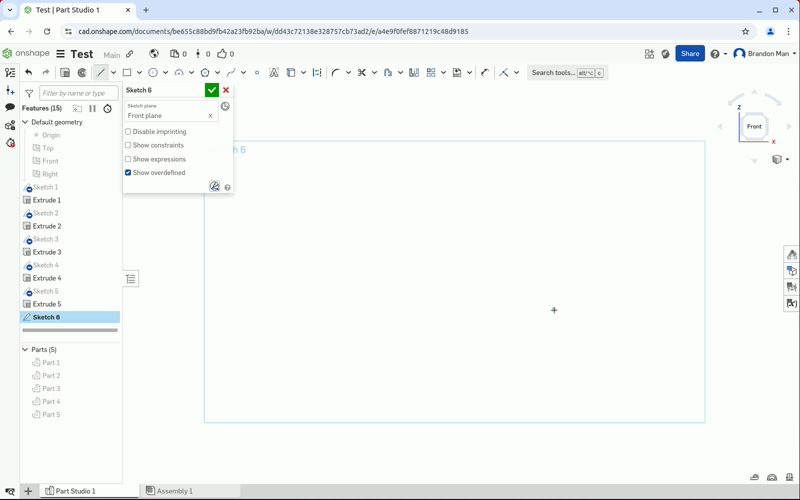
key_down(shift)
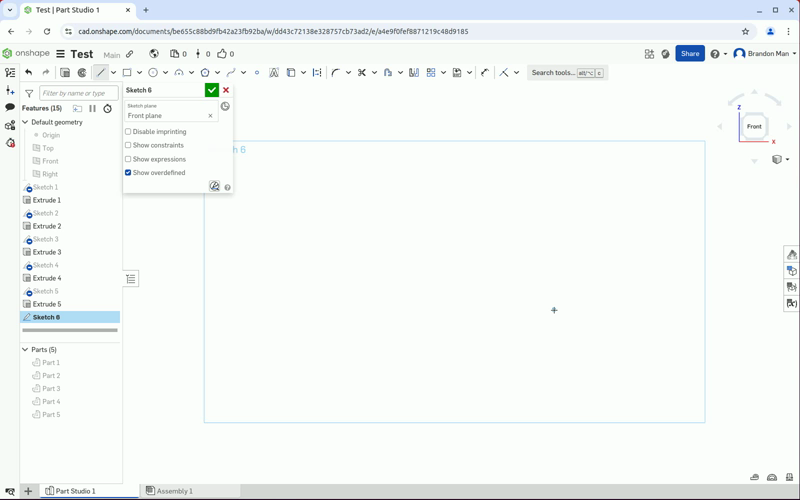
mouse_move(584, 309)
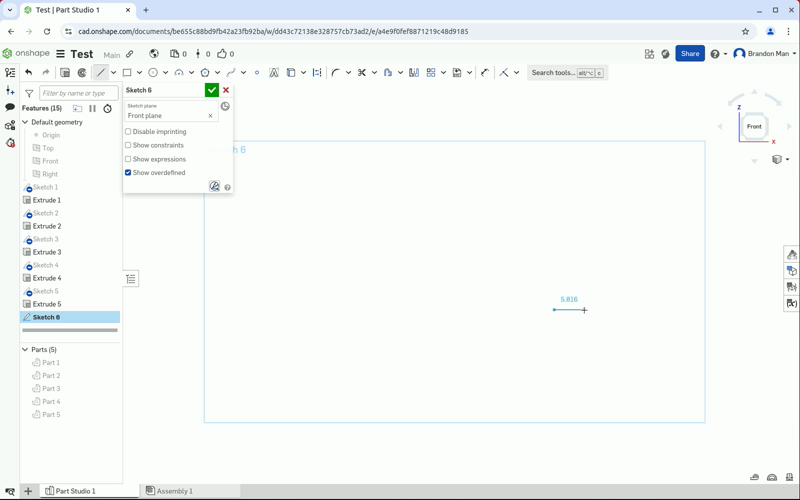
mouse_move(555, 309)
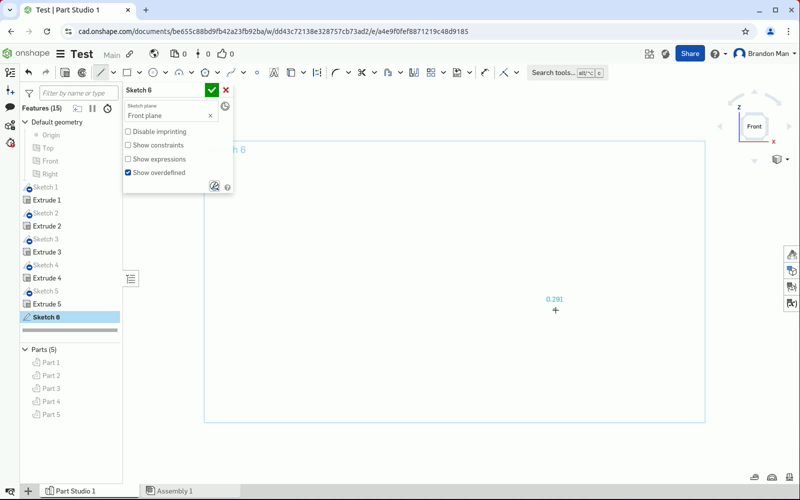
scroll(6)
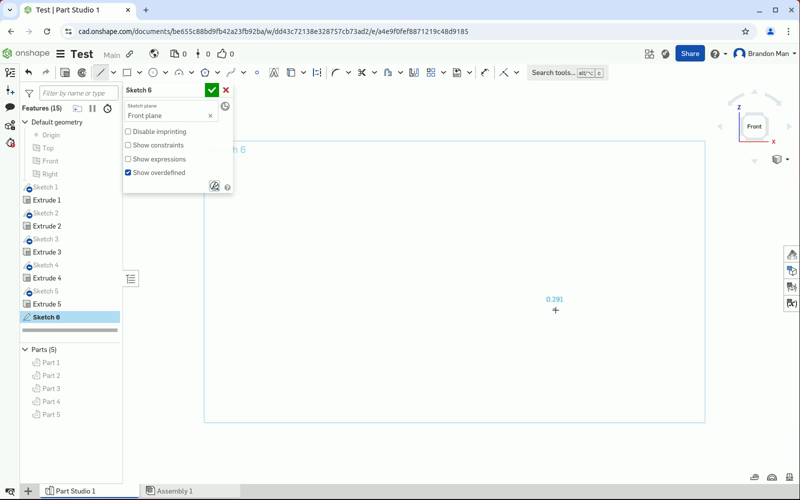
scroll(6)
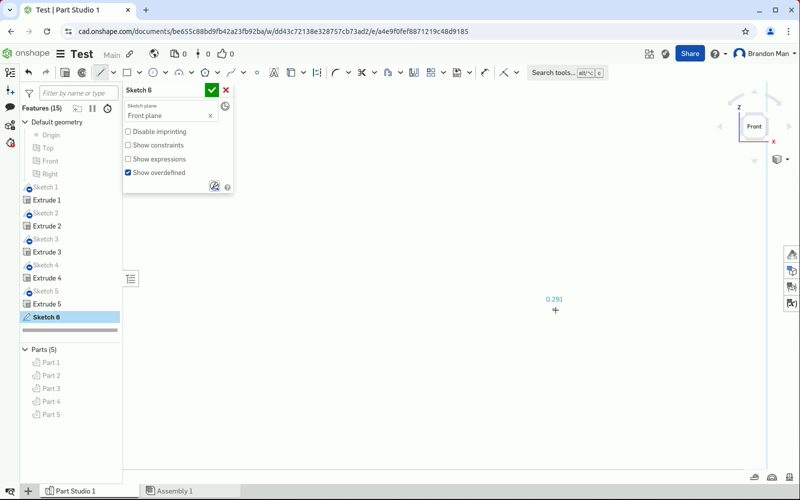
scroll(6)
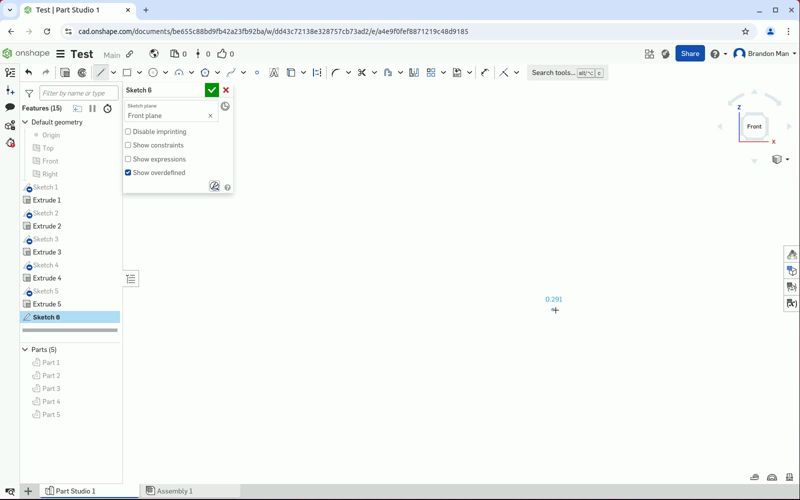
scroll(6)
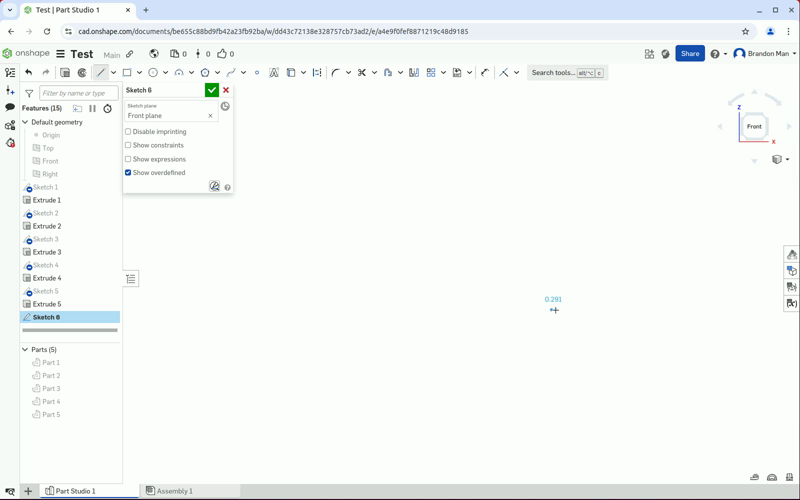
scroll(6)
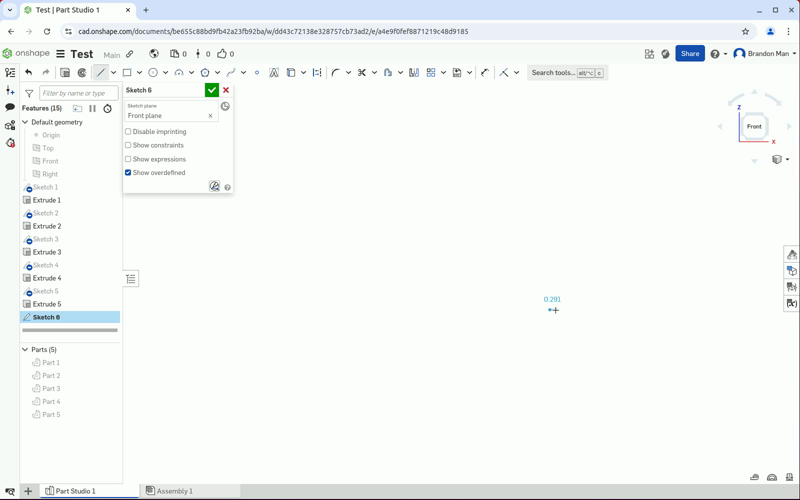
scroll(6)
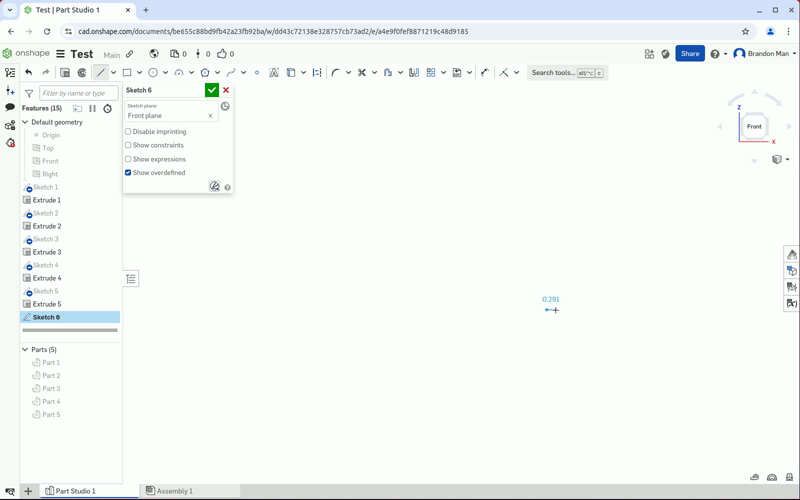
scroll(6)
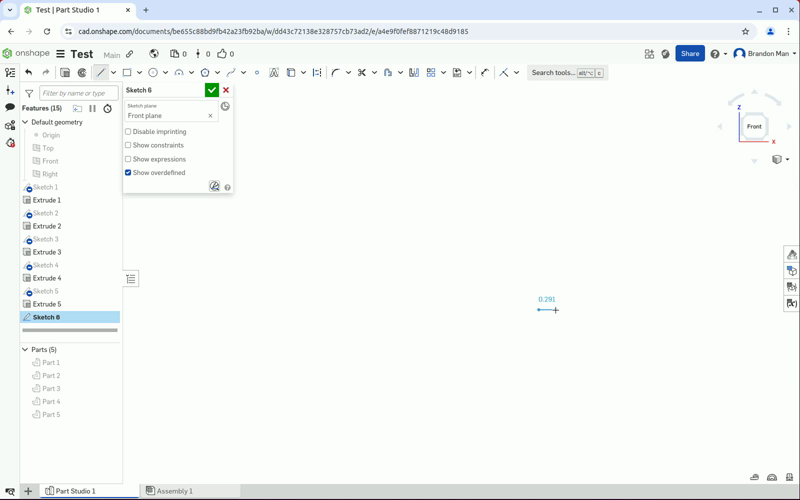
click(555, 309)
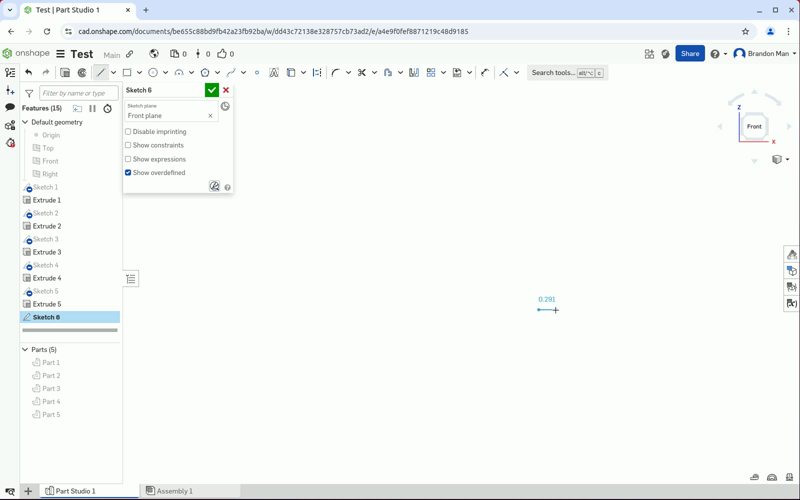
scroll(-6)
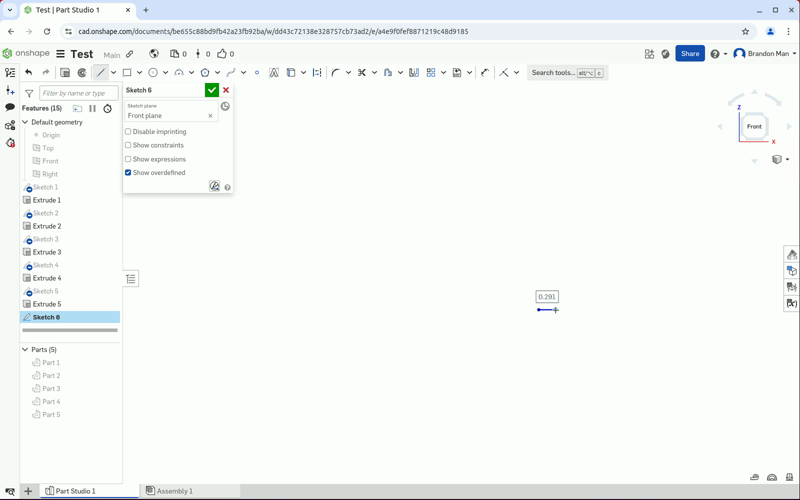
scroll(-6)
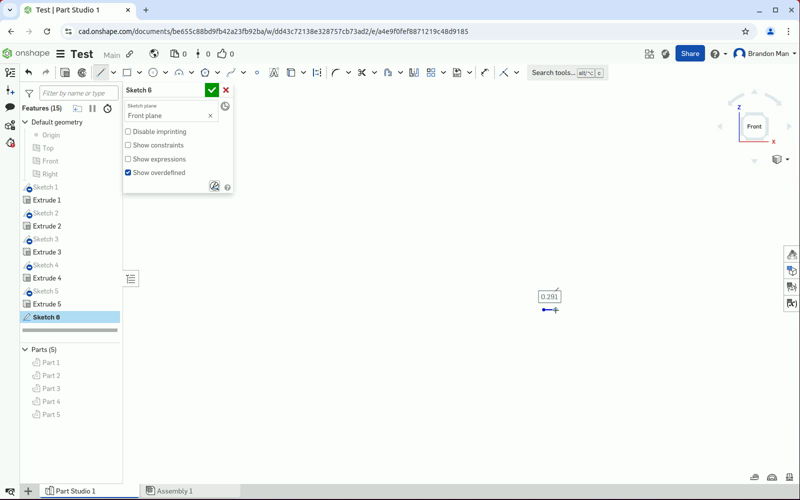
scroll(-6)
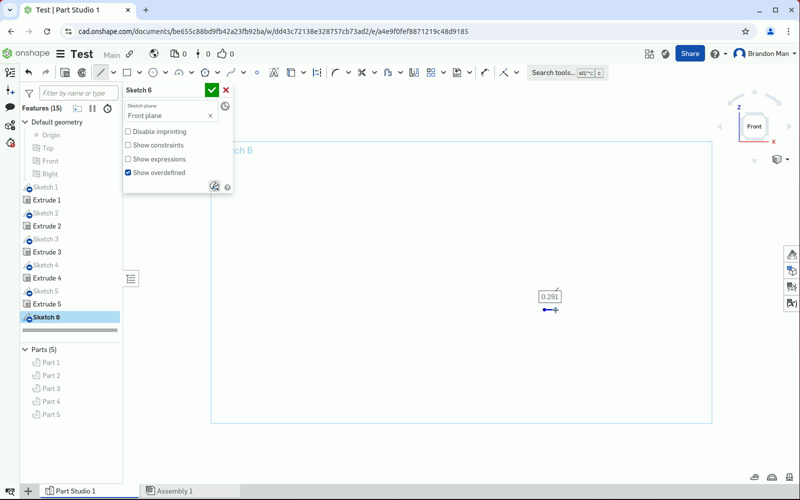
scroll(-6)
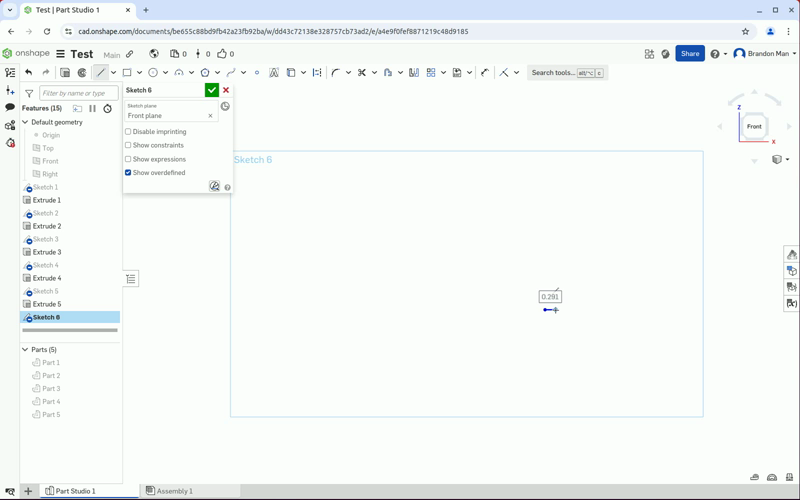
scroll(-6)
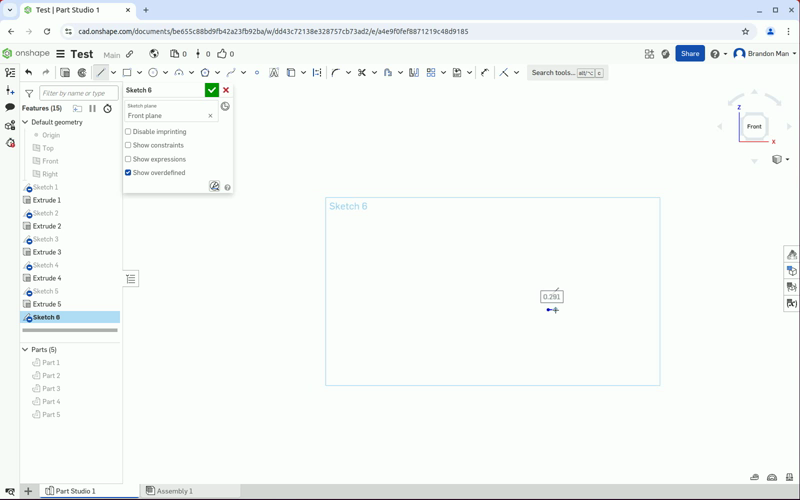
scroll(-6)
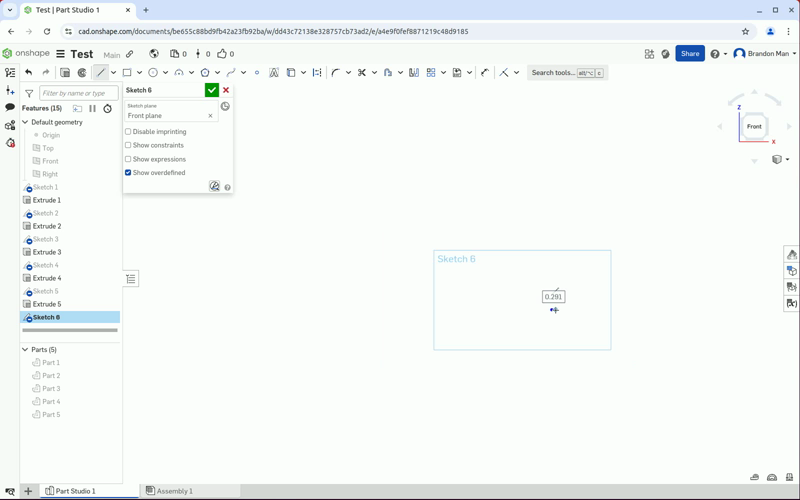
scroll(-6)
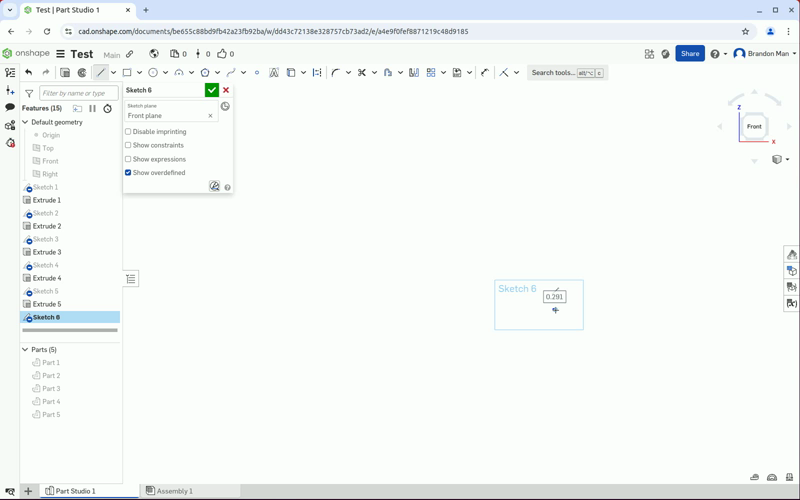
key_up(shift)
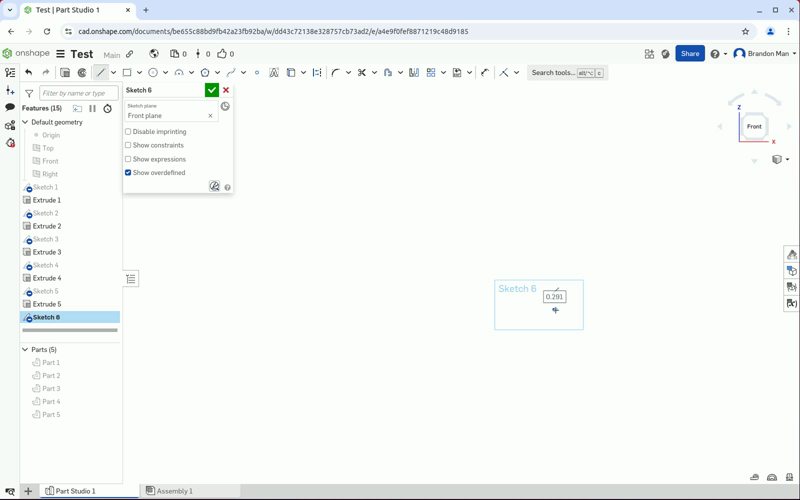
key_down(shift)
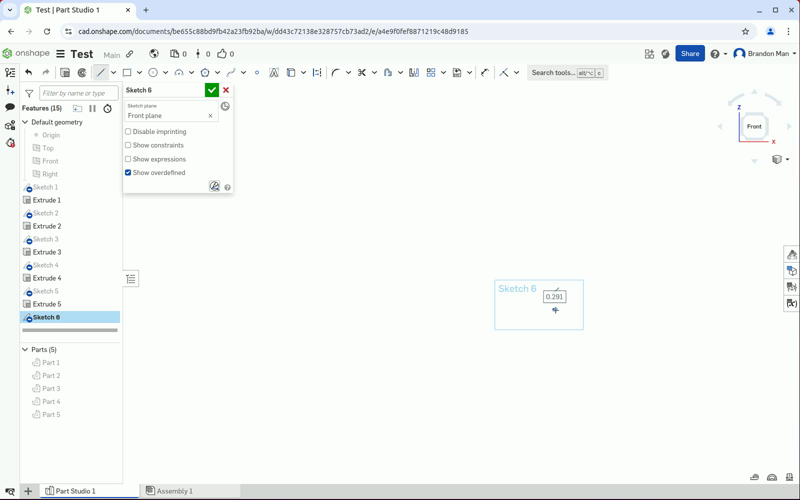
mouse_move(585, 309)
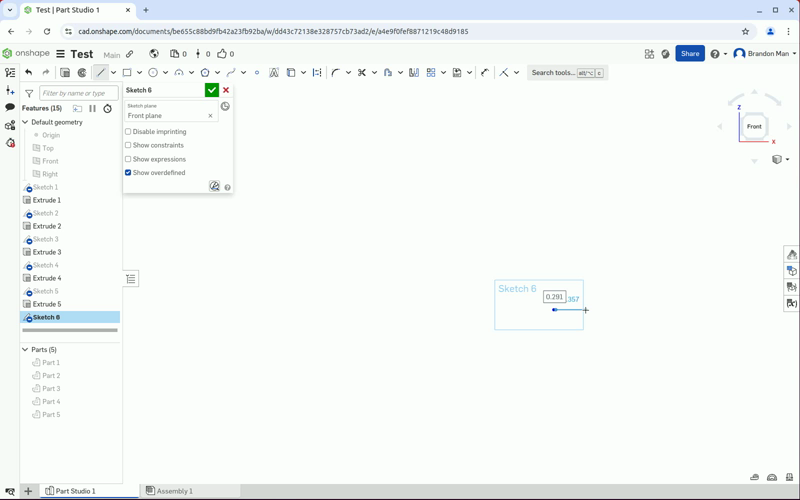
mouse_move(555, 296)
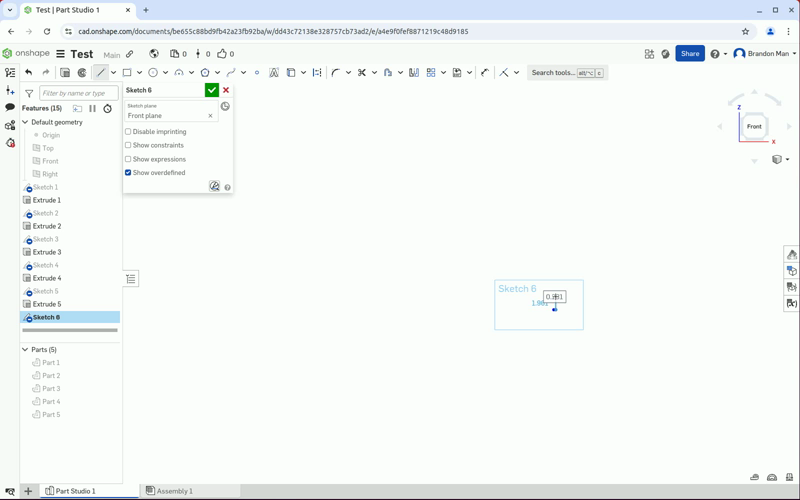
click(555, 296)
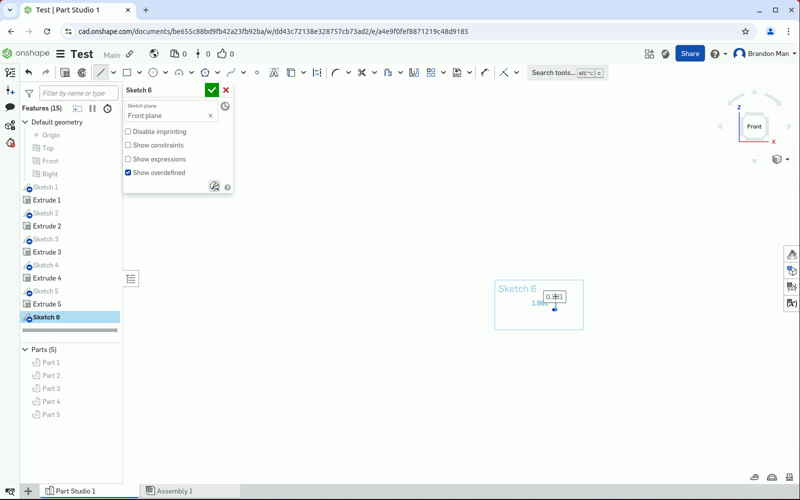
key_up(shift)
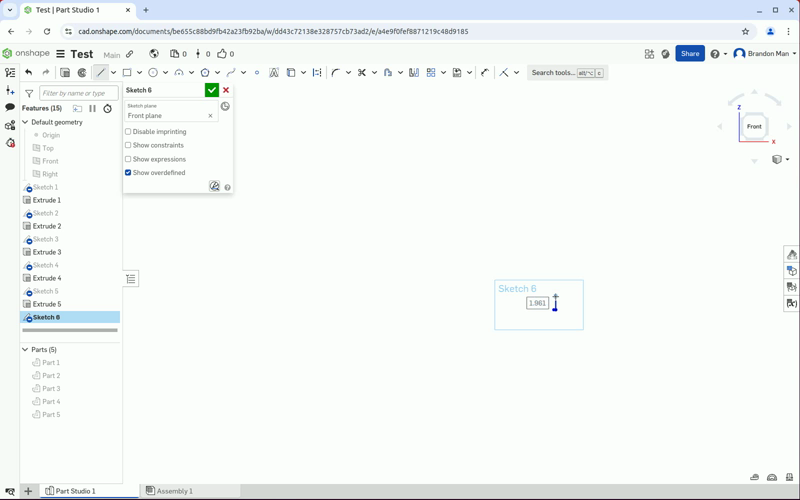
key_down(shift)
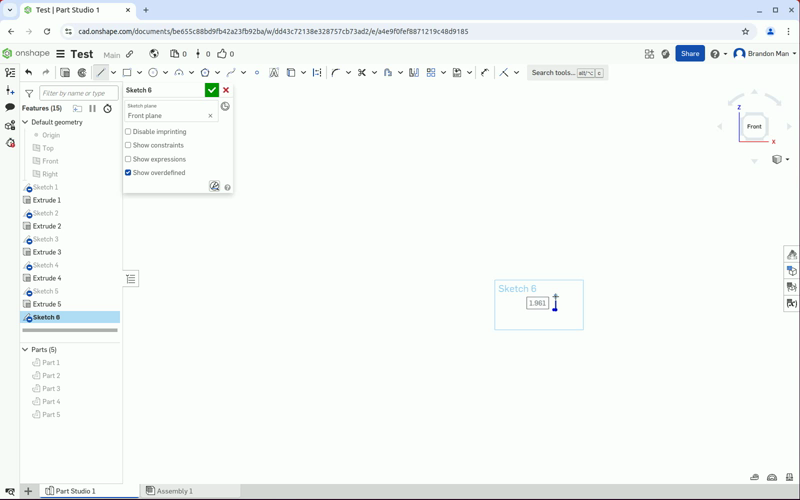
mouse_move(585, 296)
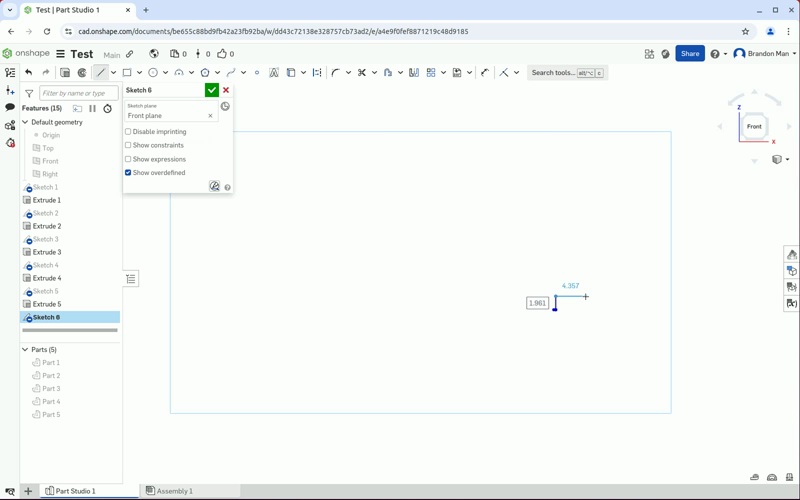
mouse_move(554, 296)
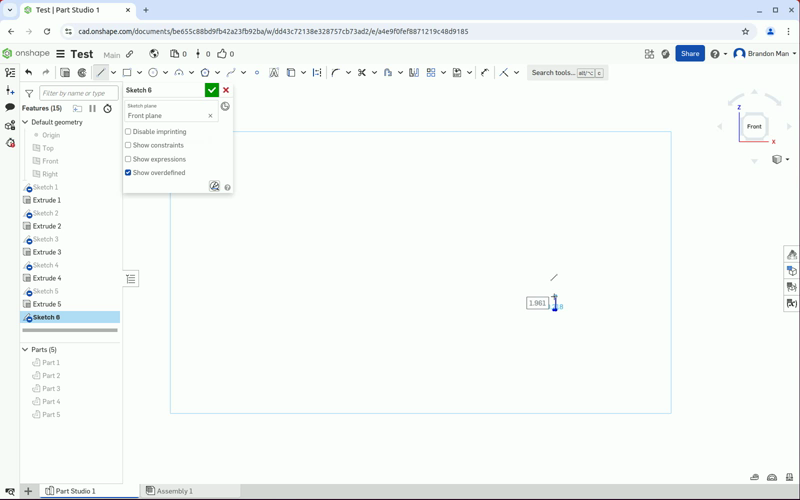
scroll(6)
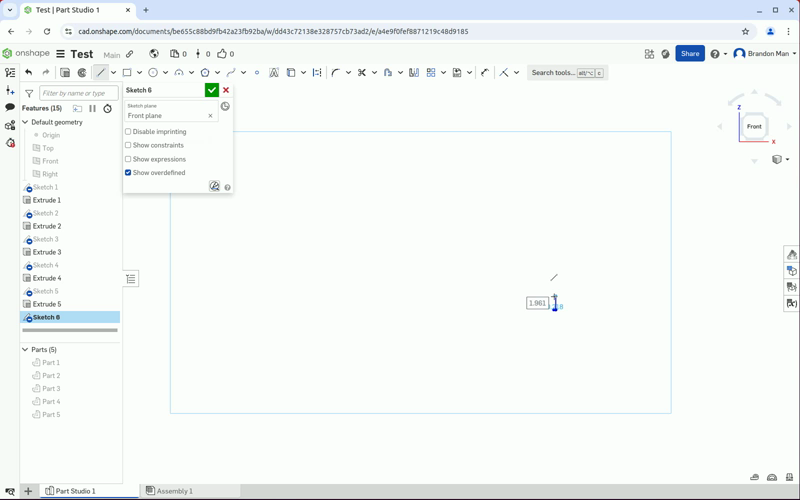
scroll(6)
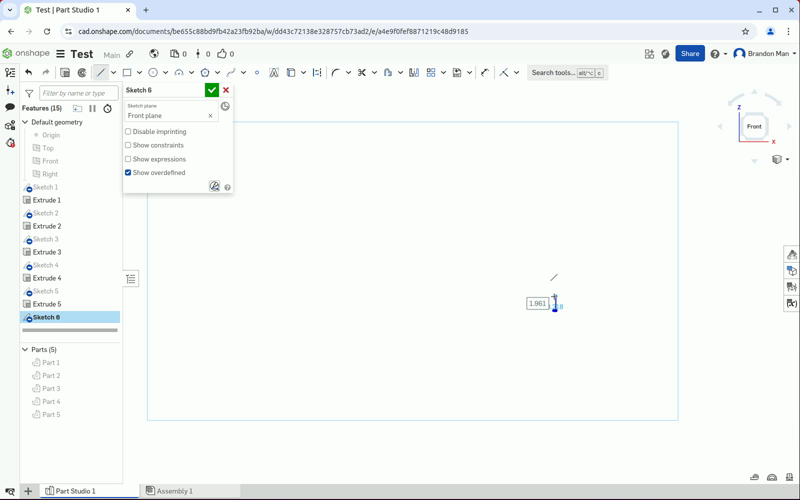
scroll(6)
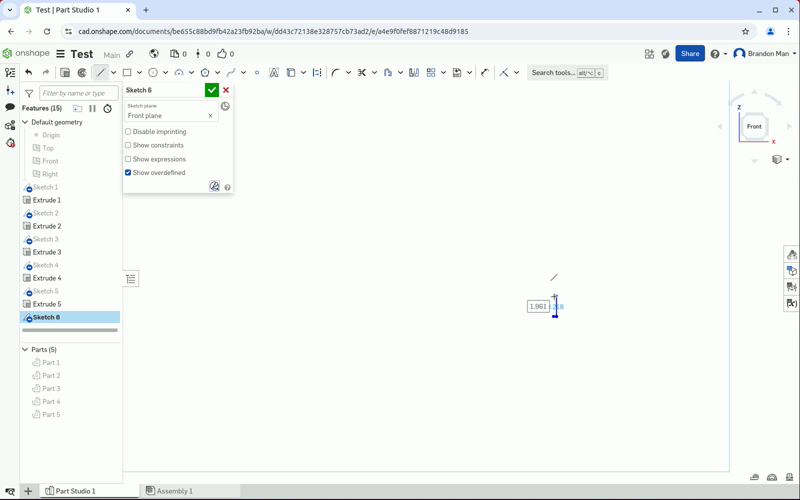
scroll(6)
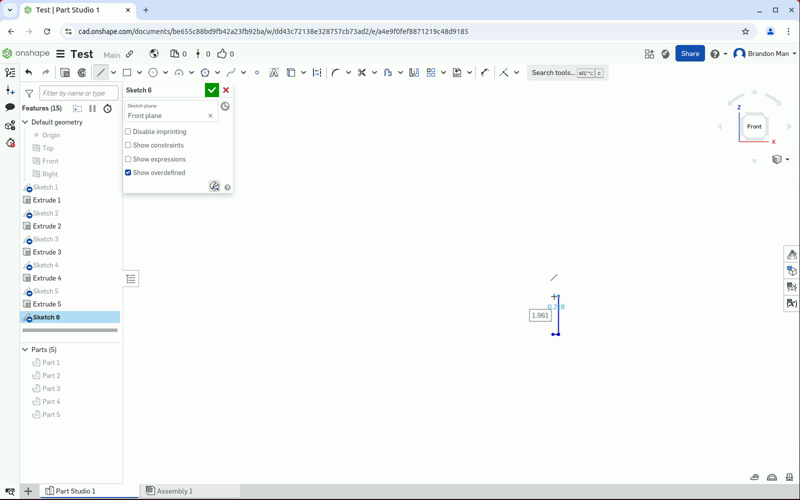
scroll(6)
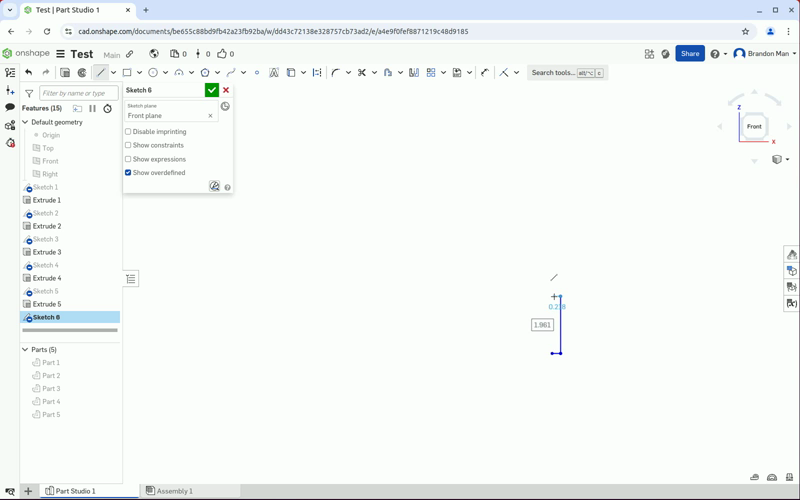
scroll(6)
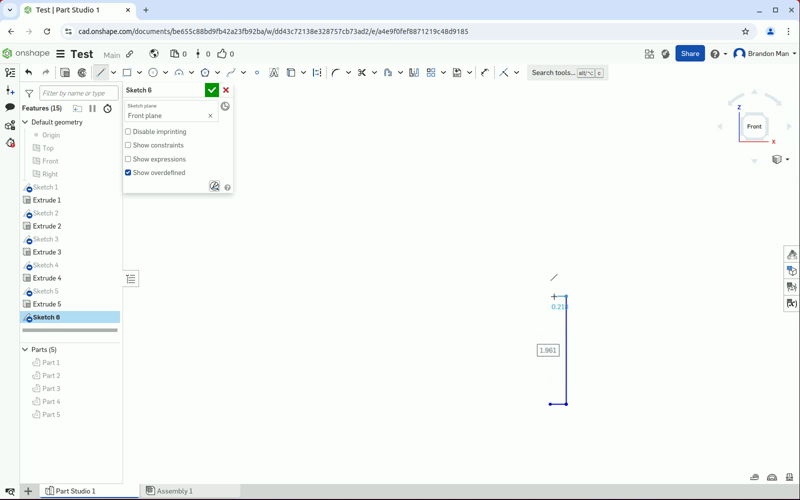
scroll(6)
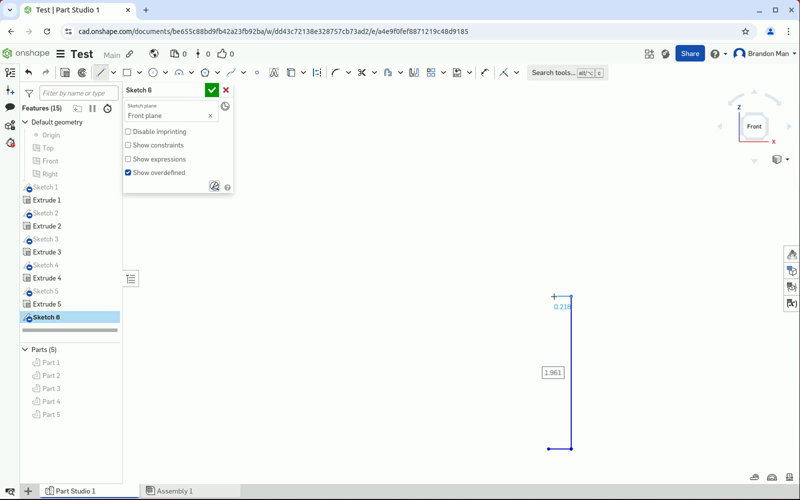
click(554, 296)
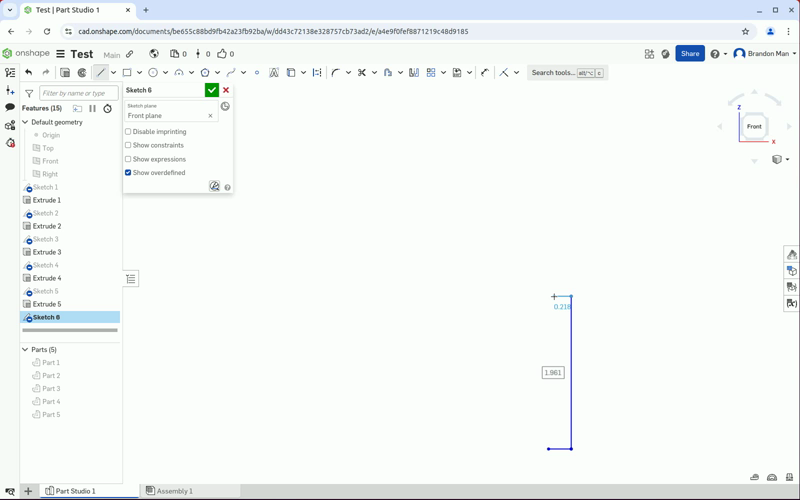
scroll(-6)
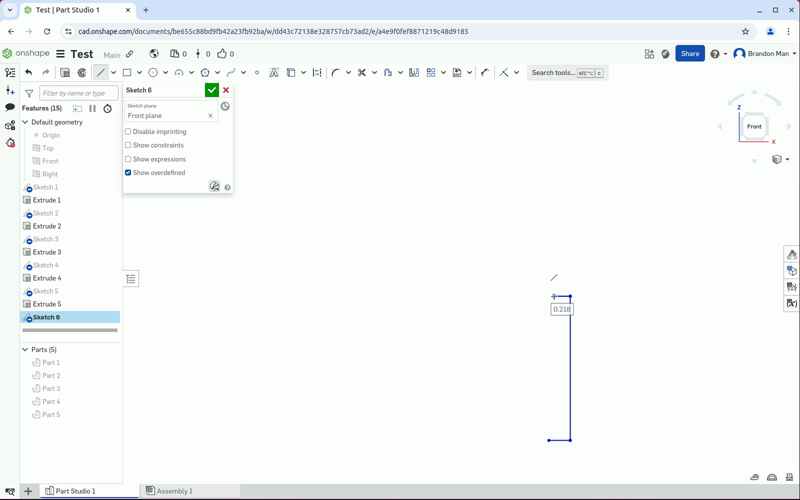
scroll(-6)
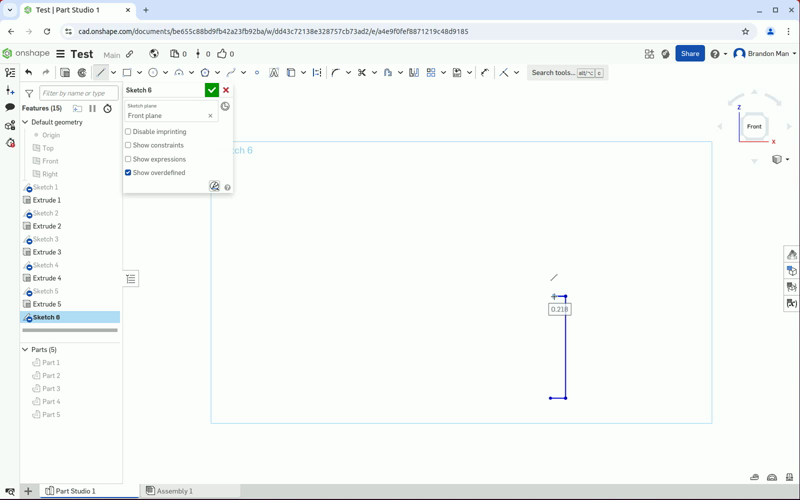
scroll(-6)
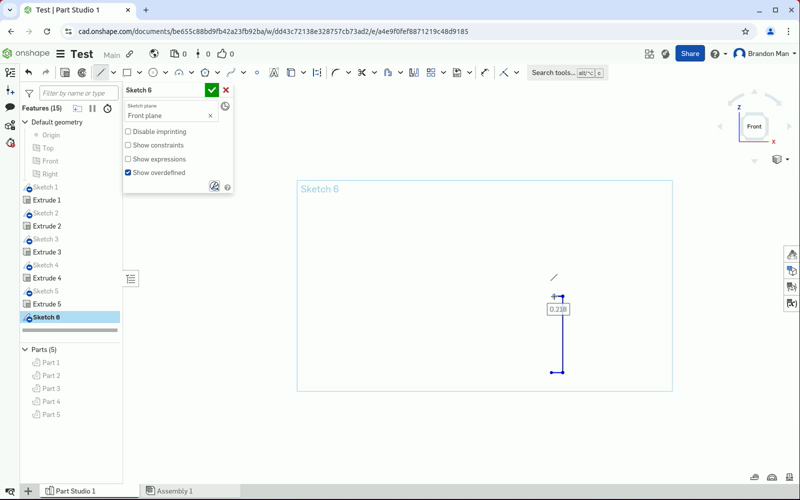
scroll(-6)
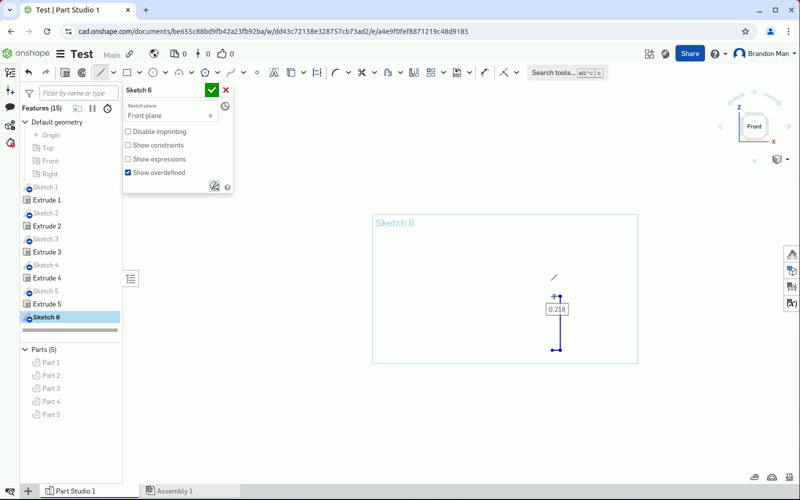
scroll(-6)
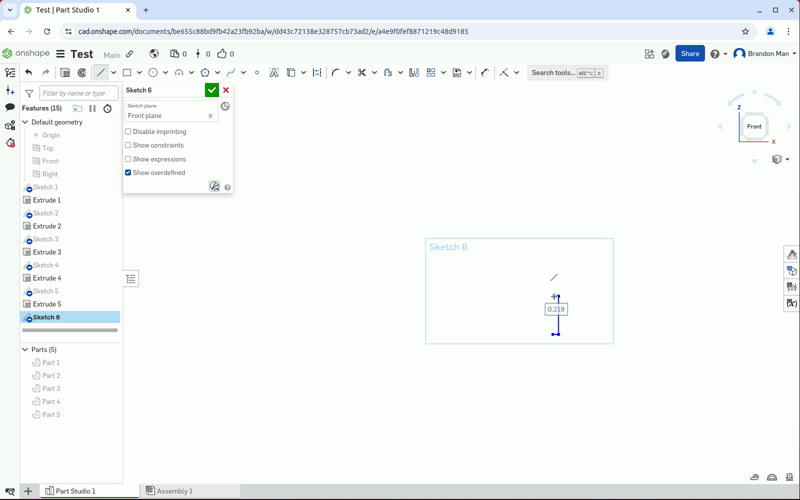
scroll(-6)
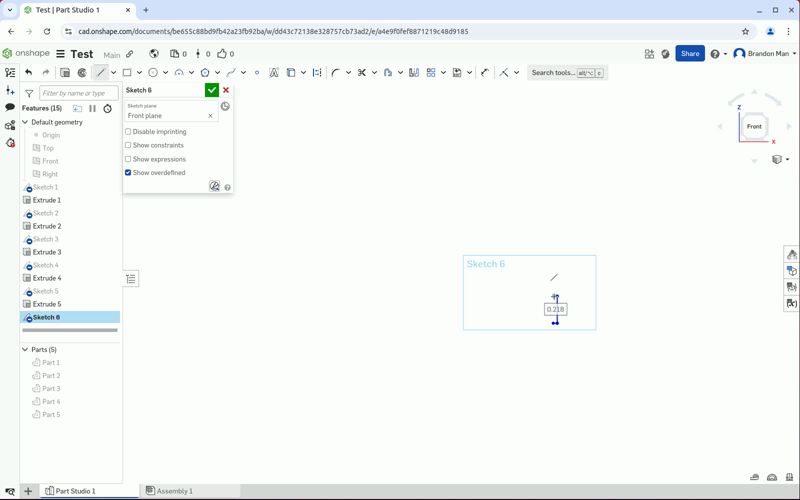
scroll(-6)
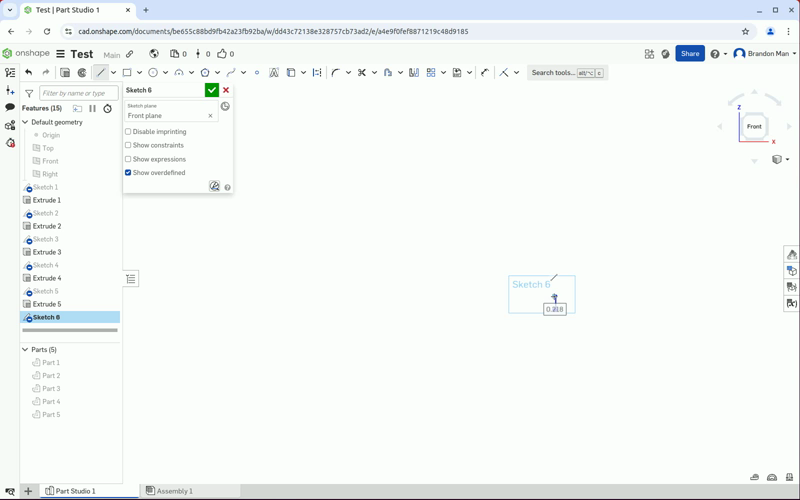
key_up(shift)
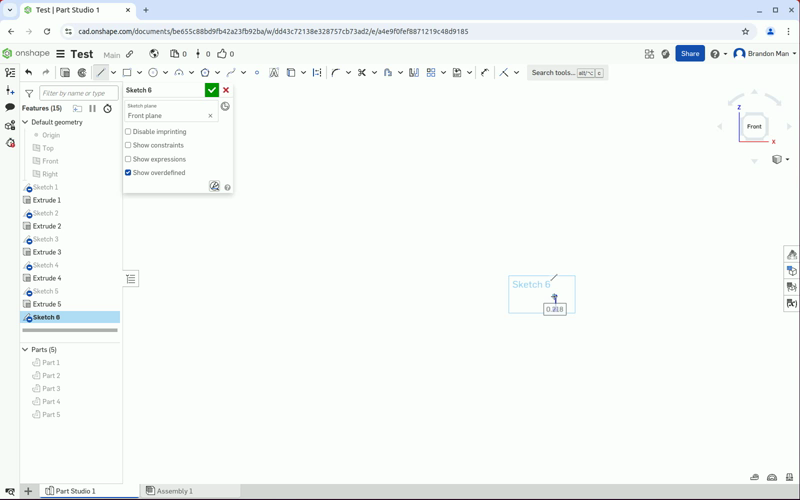
key_down(shift)
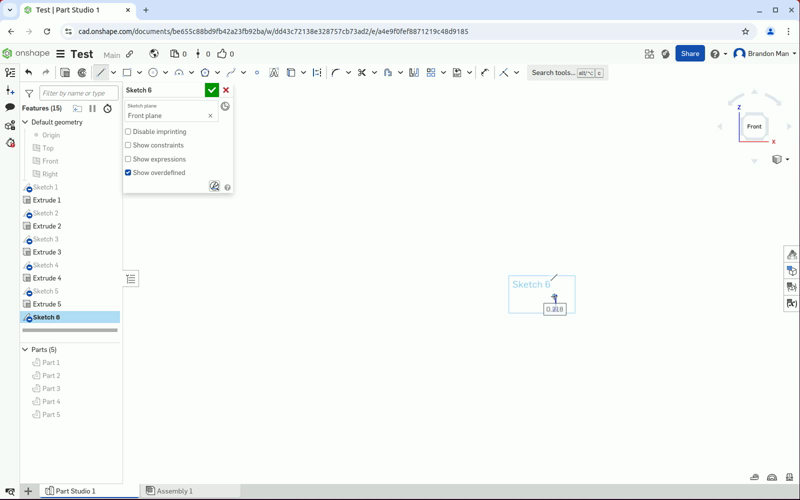
mouse_move(584, 296)
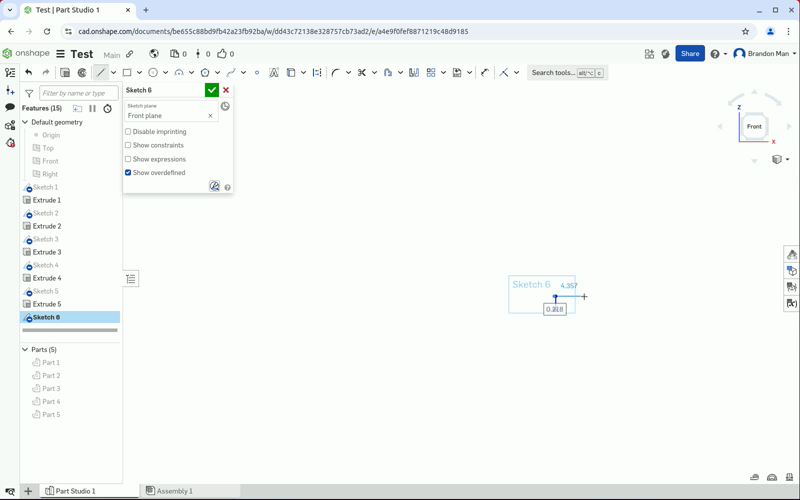
mouse_move(554, 308)
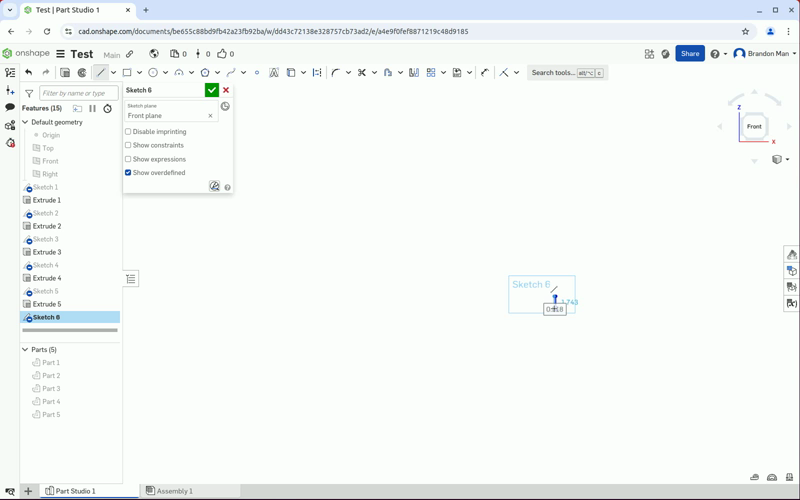
scroll(6)
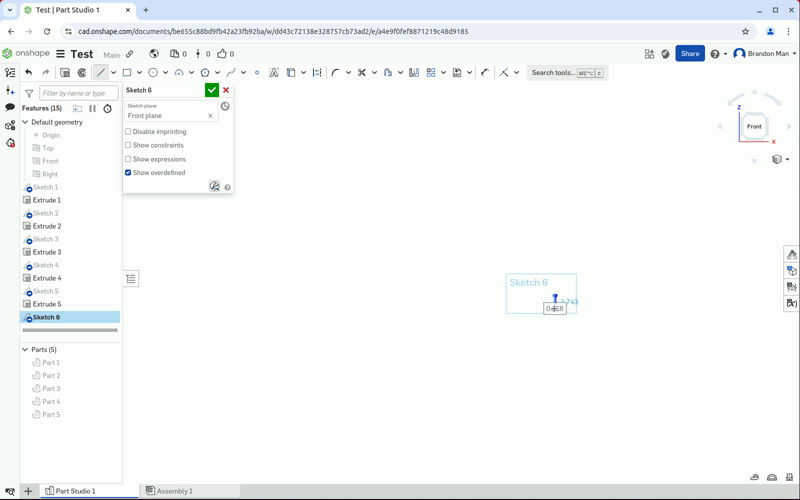
scroll(6)
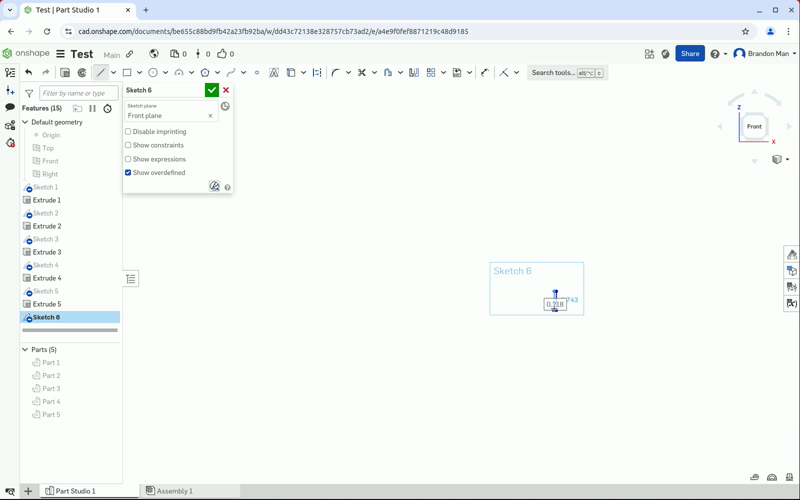
scroll(6)
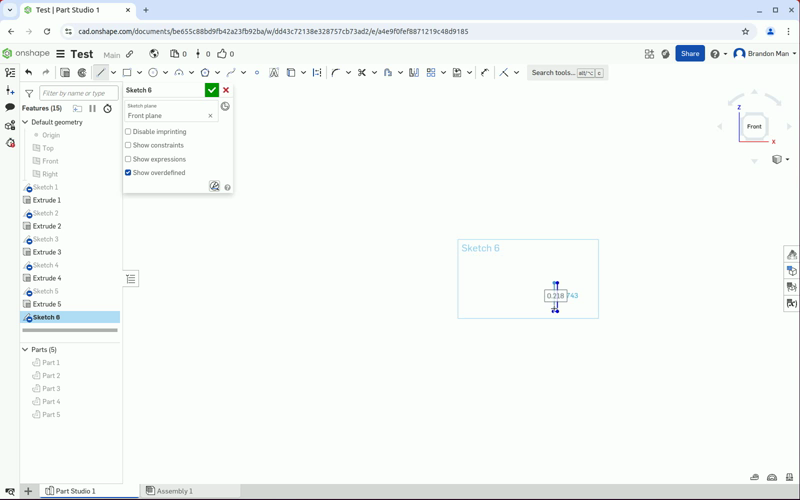
scroll(6)
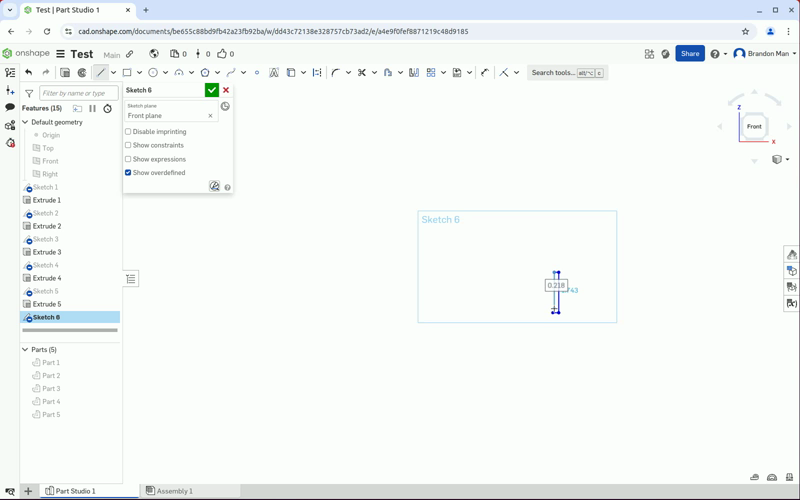
scroll(6)
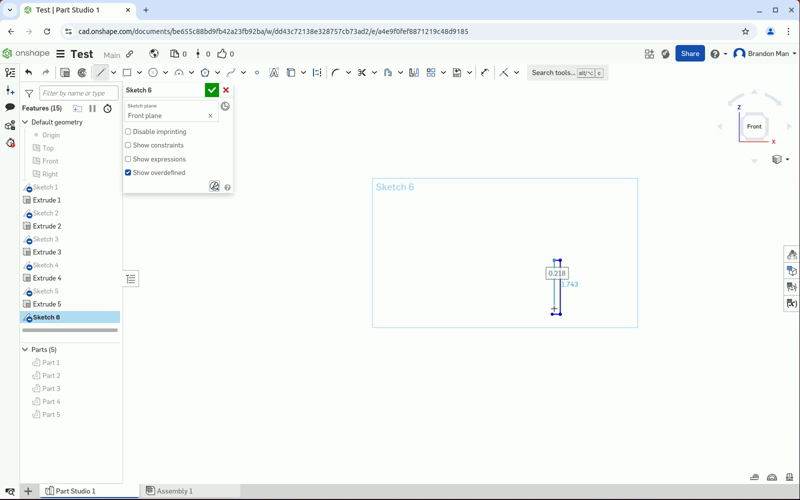
scroll(6)
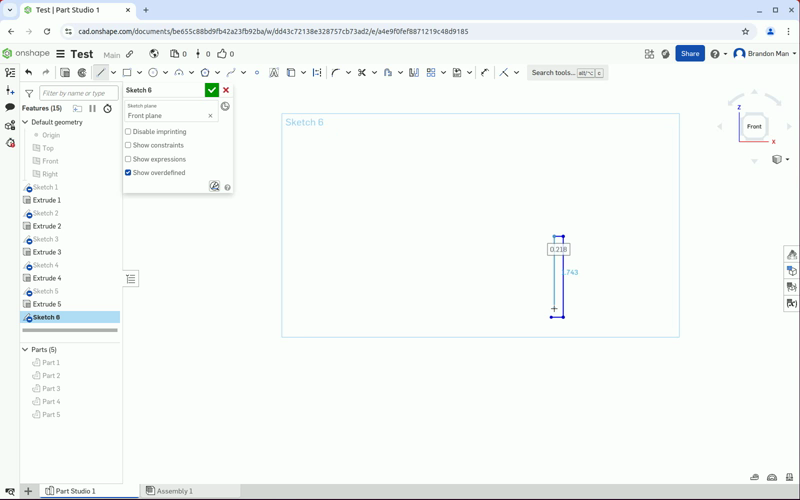
scroll(6)
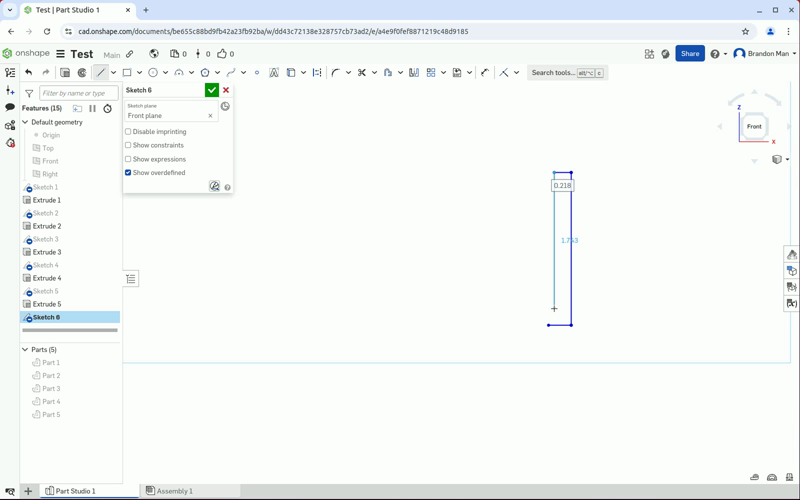
click(554, 308)
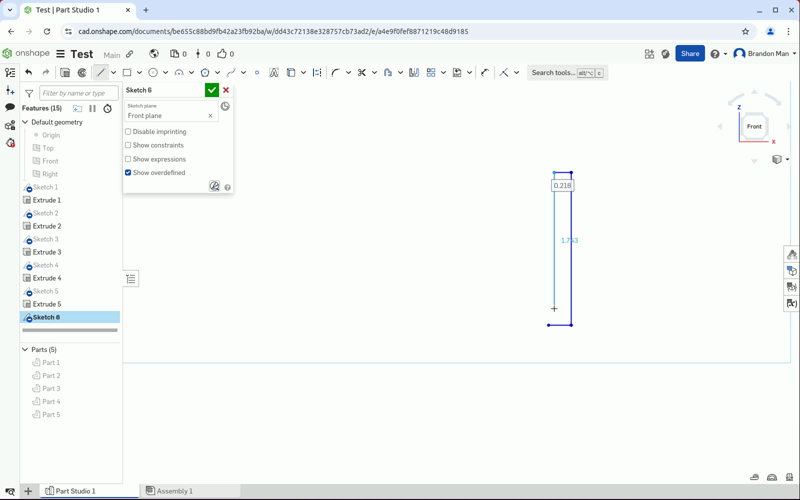
scroll(-6)
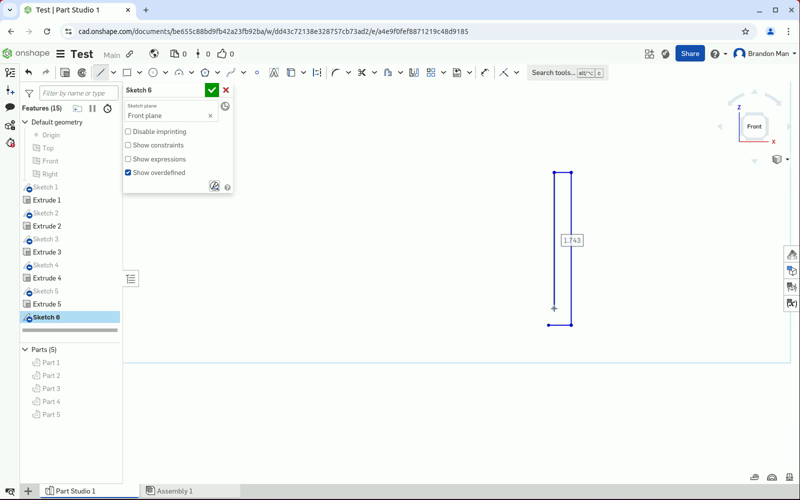
scroll(-6)
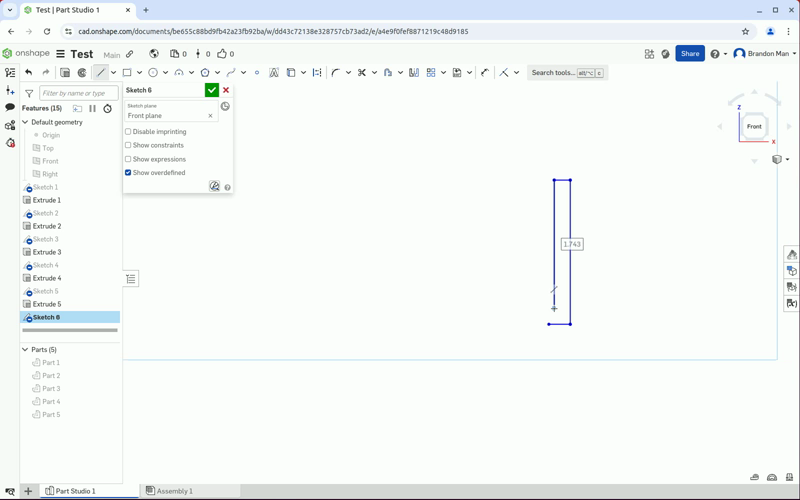
scroll(-6)
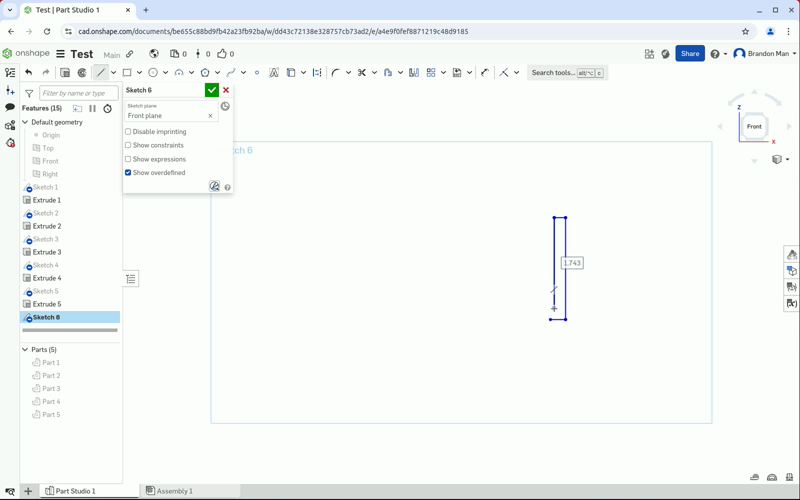
scroll(-6)
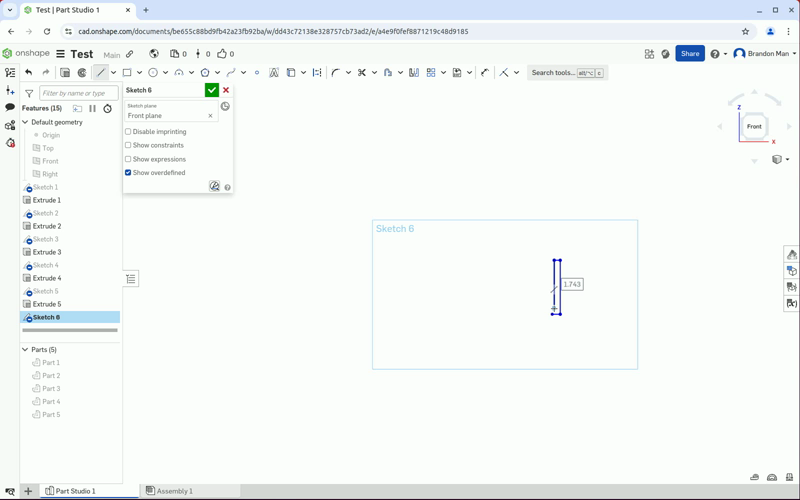
scroll(-6)
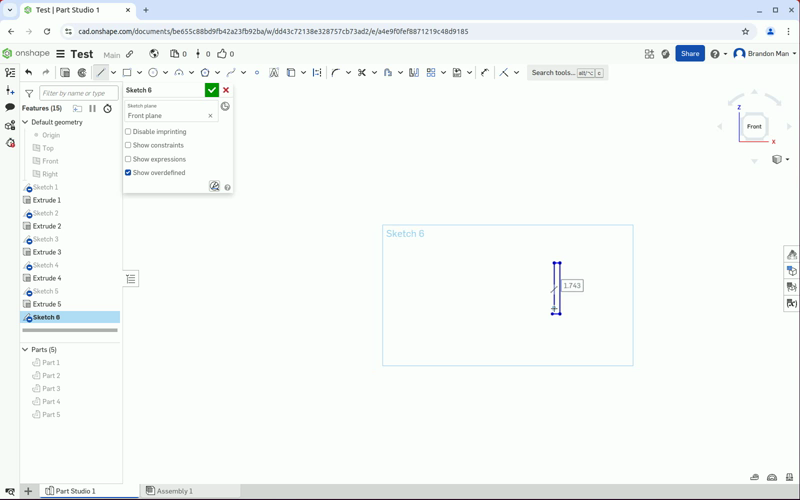
scroll(-6)
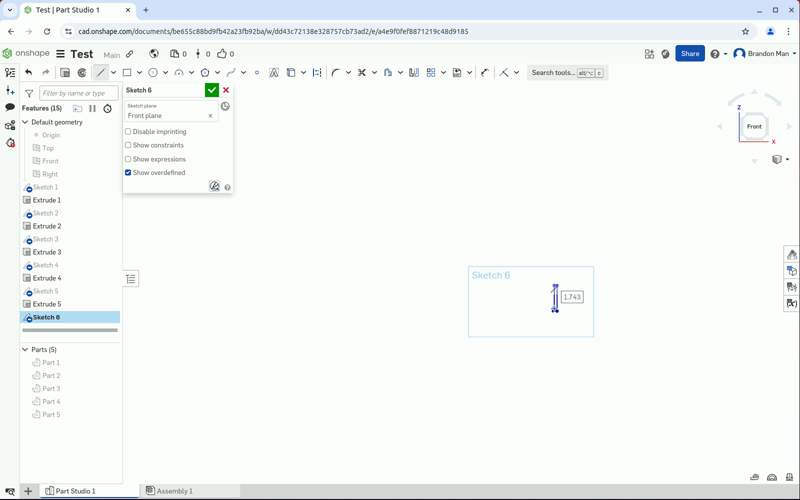
scroll(-6)
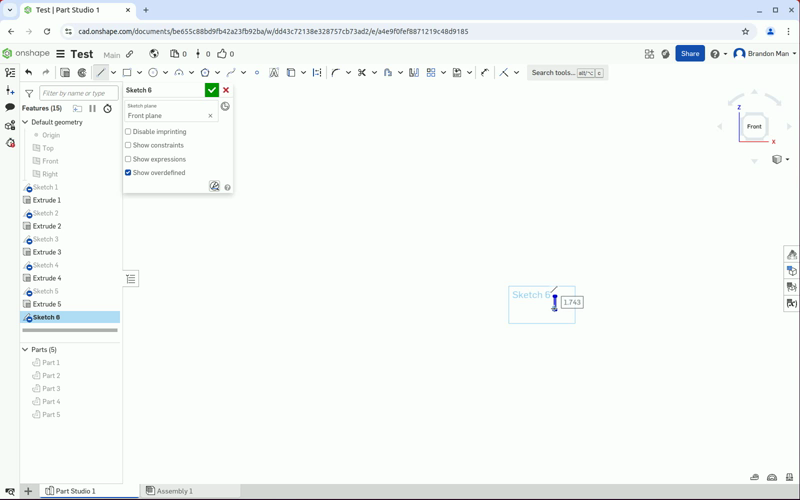
key_up(shift)
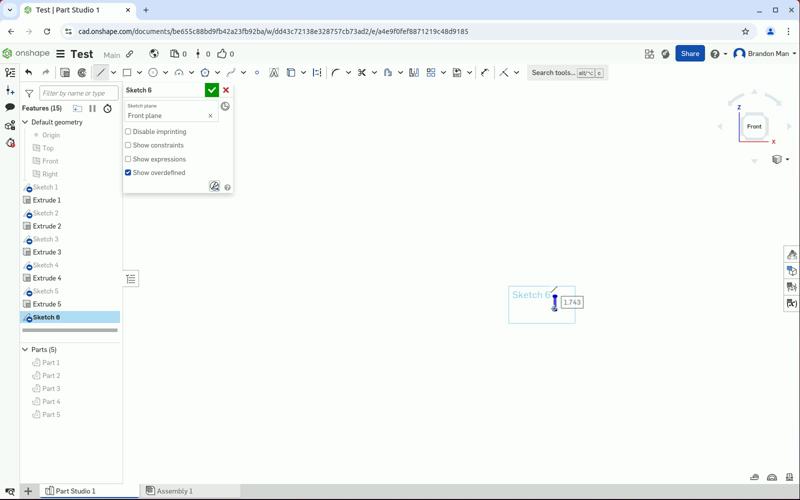
mouse_move(584, 308)
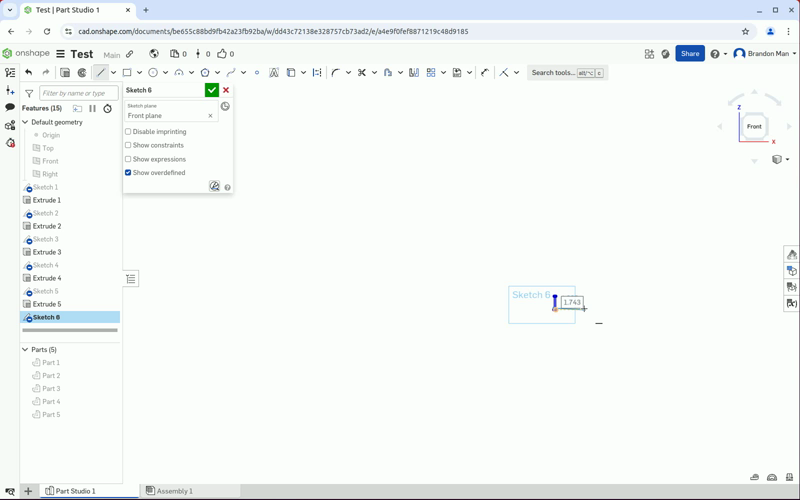
key_down(shift)
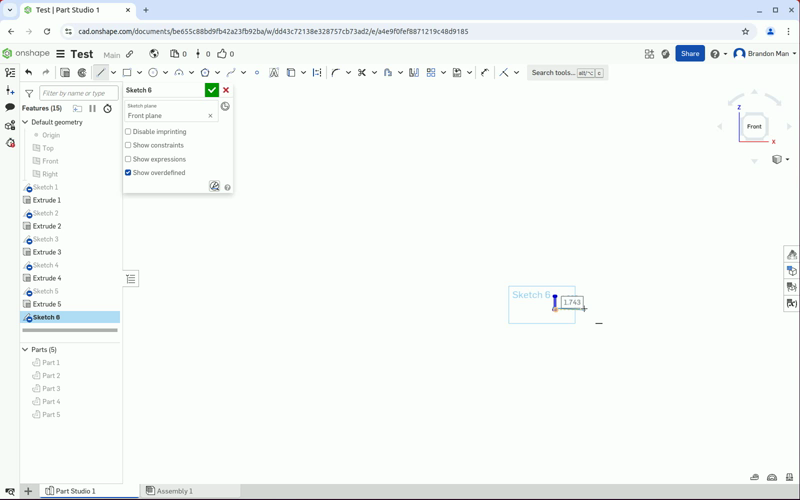
mouse_move(554, 309)
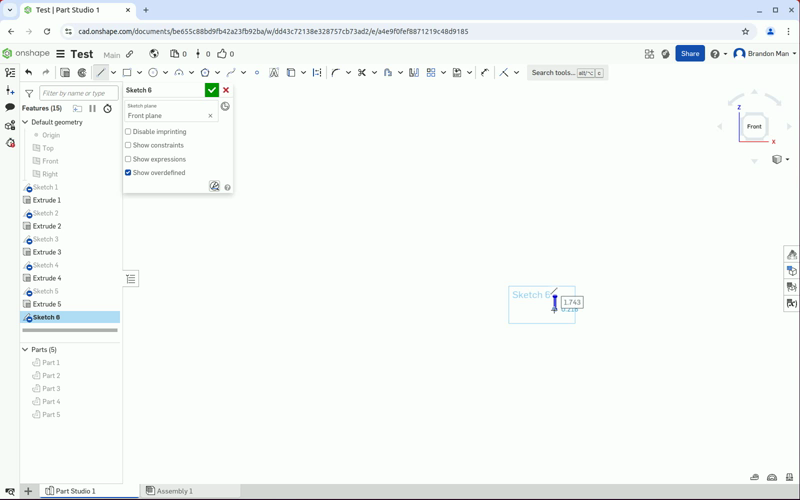
scroll(6)
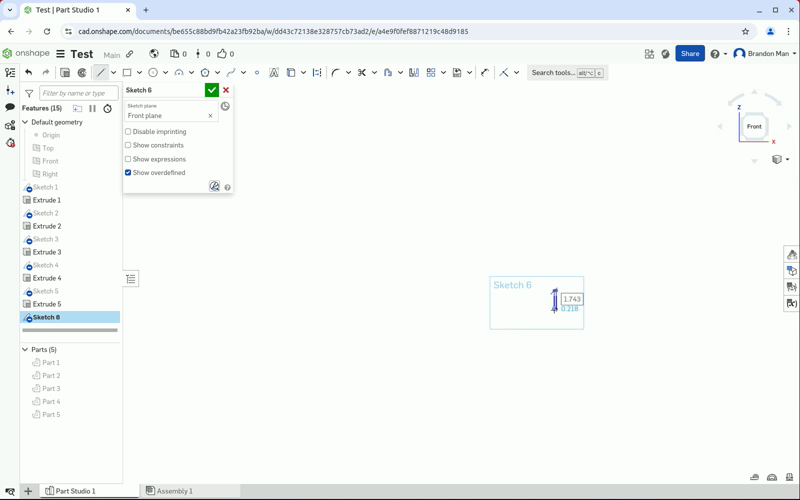
scroll(6)
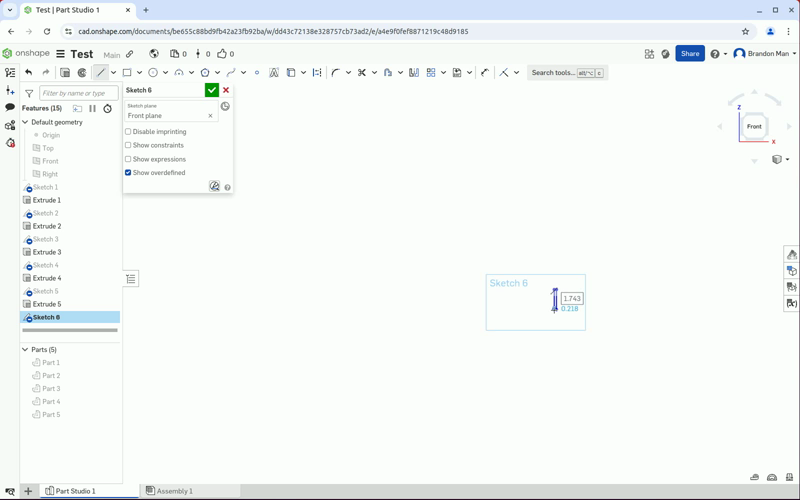
scroll(6)
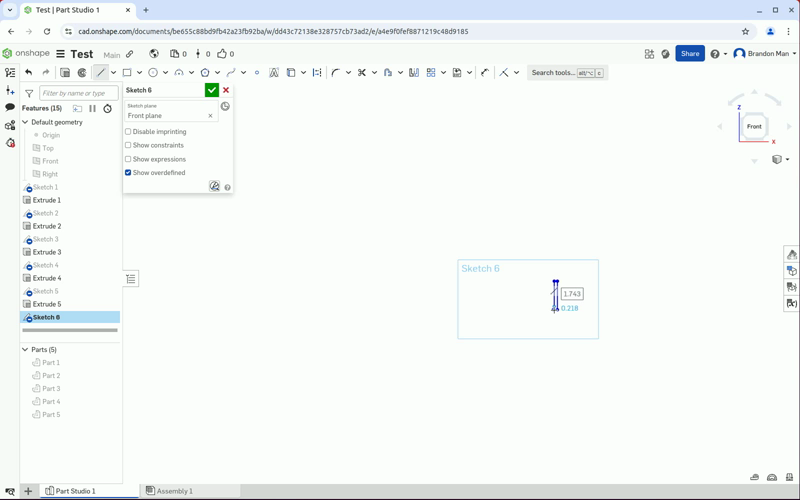
scroll(6)
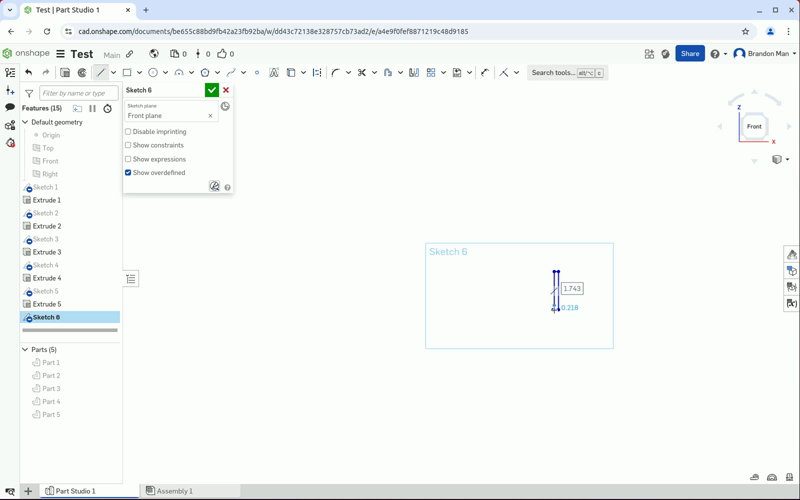
scroll(6)
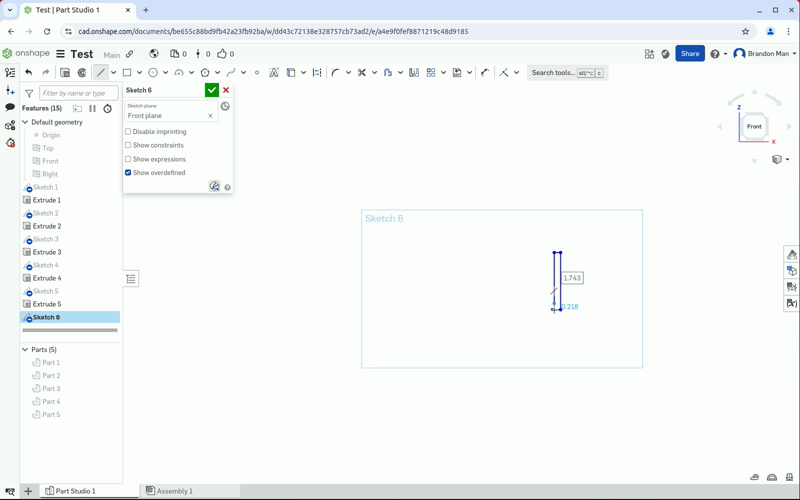
scroll(6)
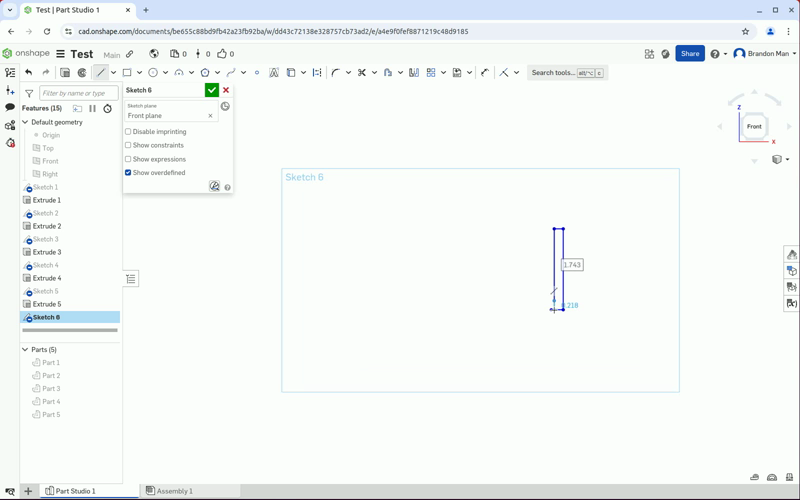
scroll(6)
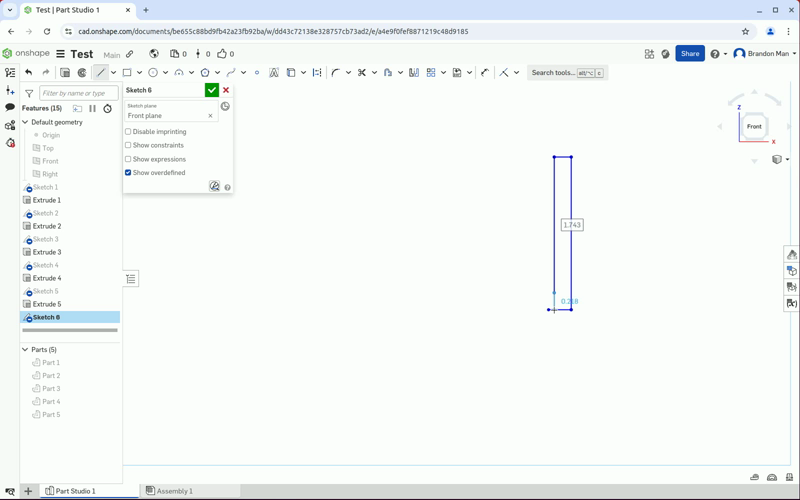
key_up(shift)
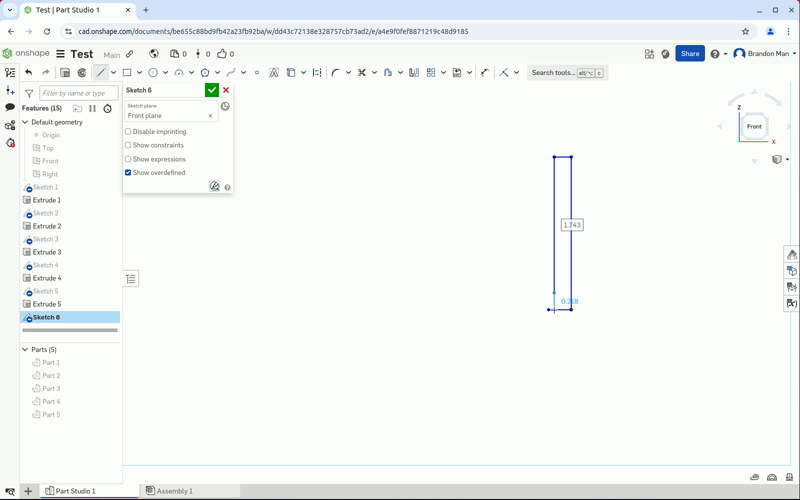
click(554, 309)
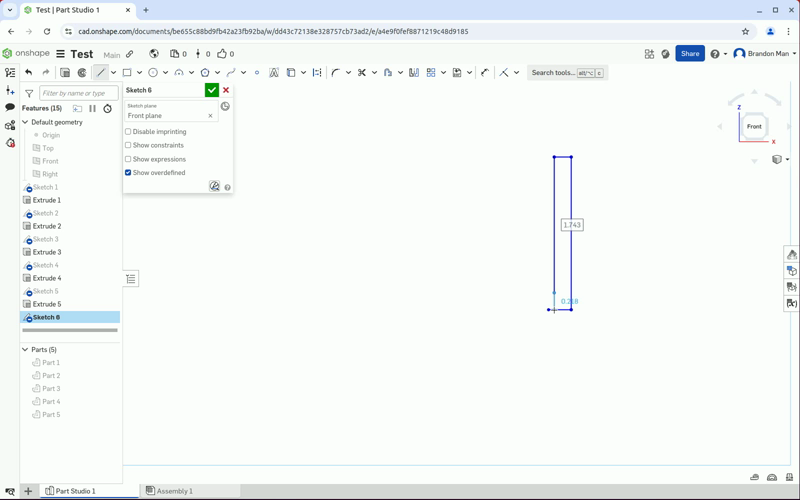
scroll(-6)
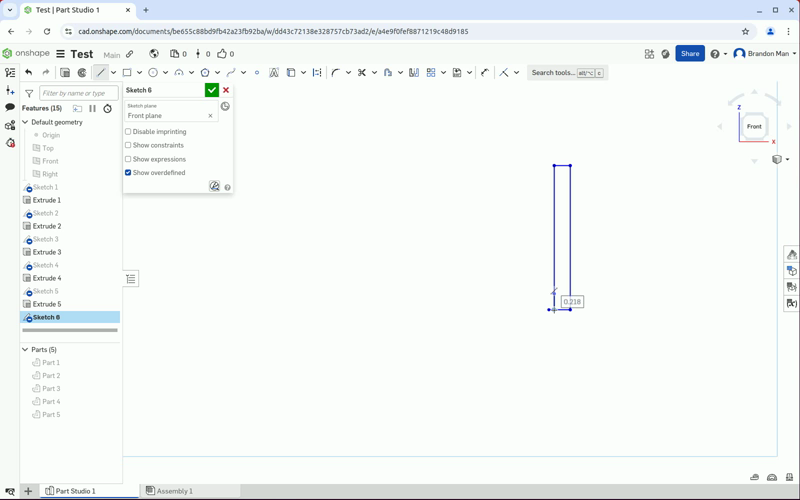
scroll(-6)
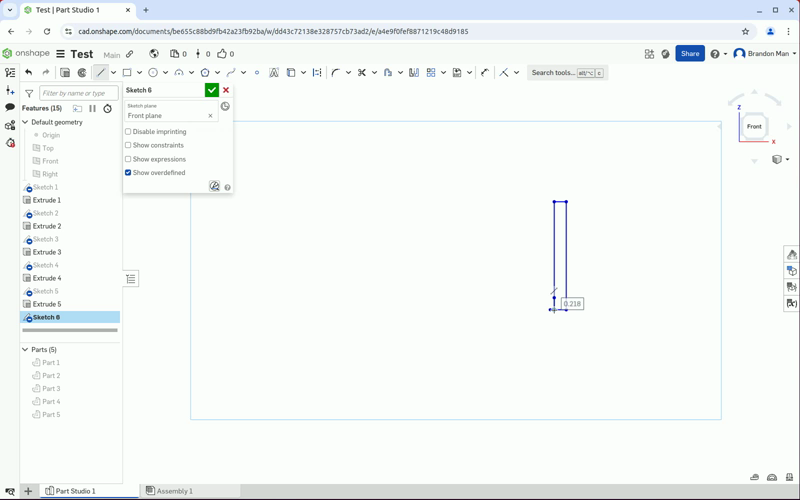
scroll(-6)
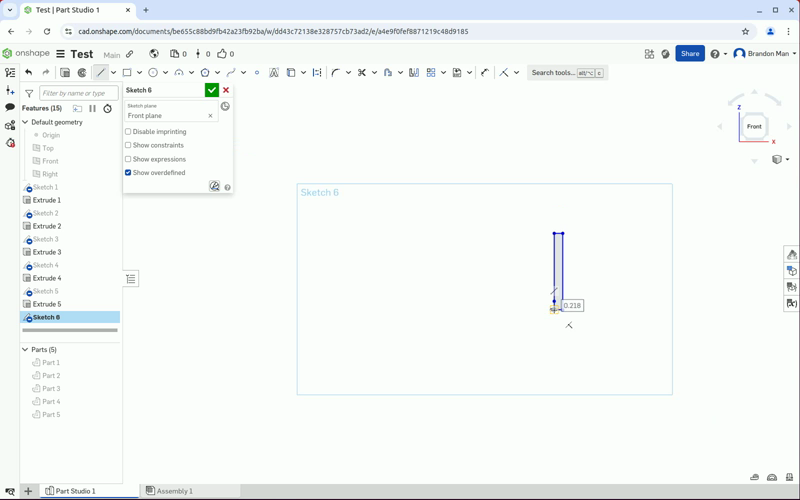
scroll(-6)
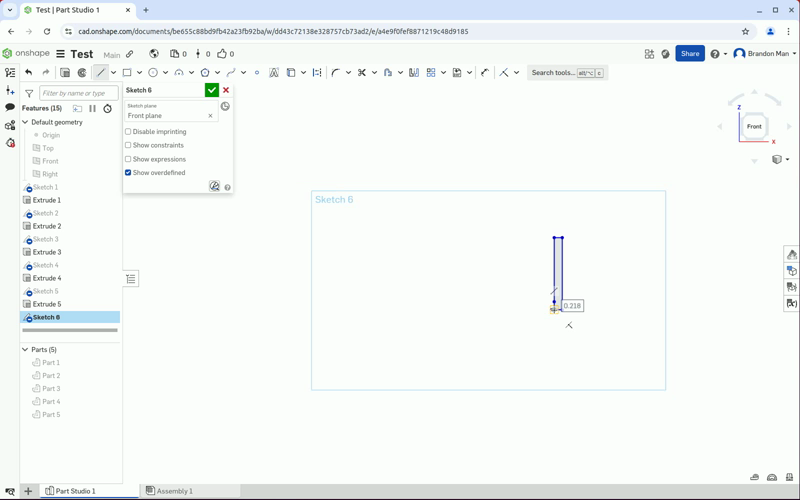
scroll(-6)
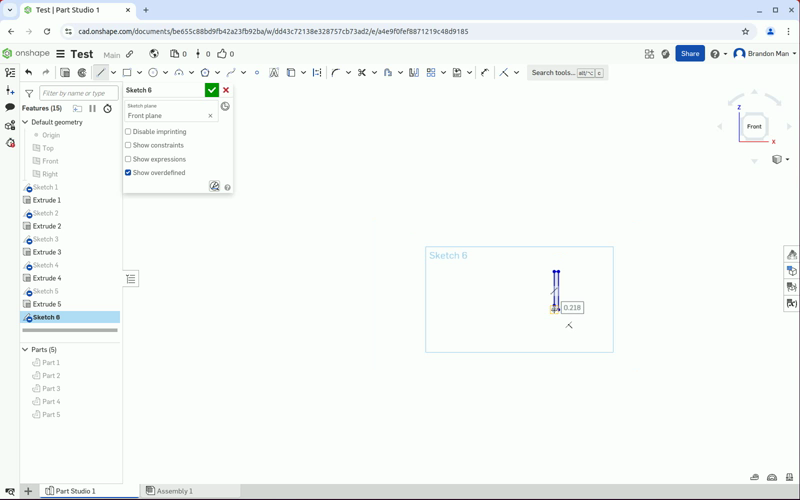
scroll(-6)
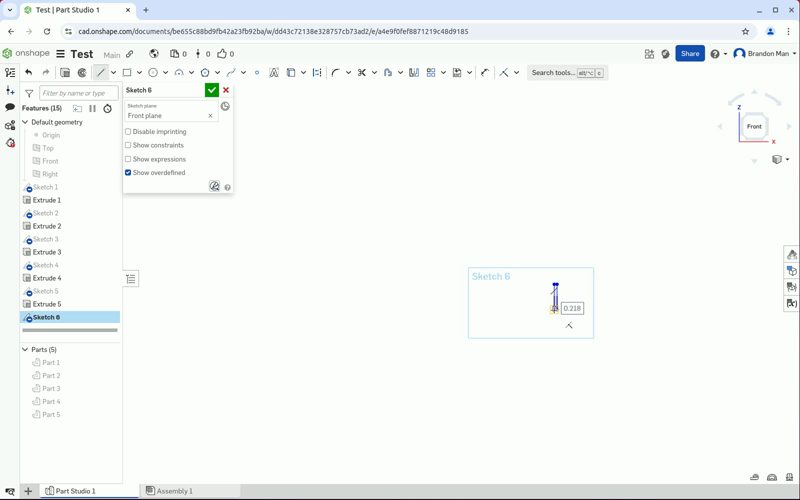
scroll(-6)
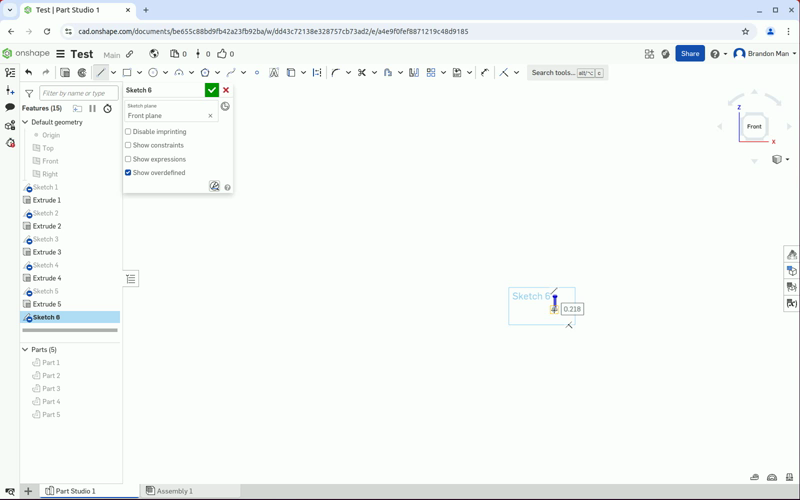
key(esc)
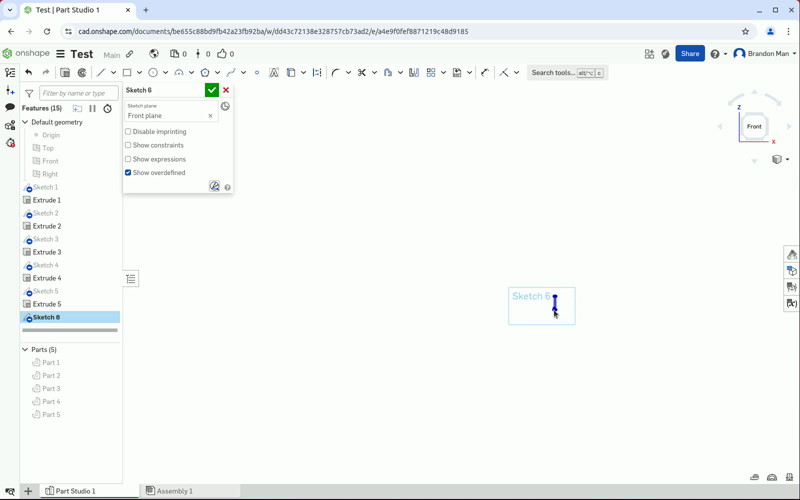
mouse_move(554, 296)
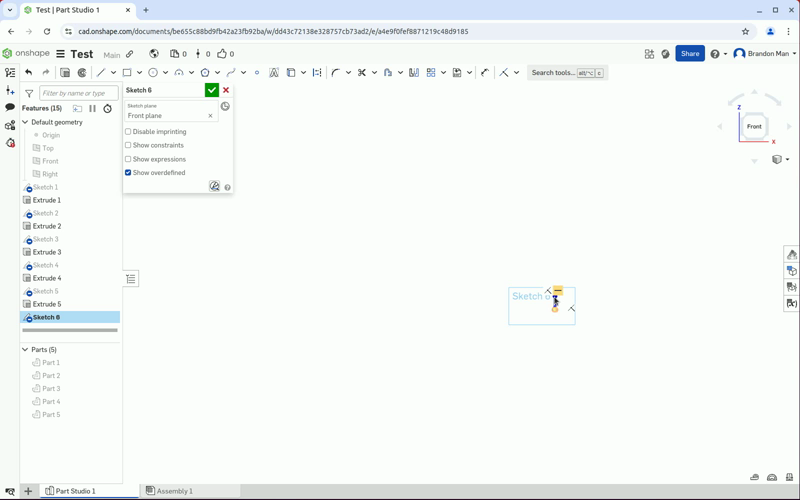
scroll(6)
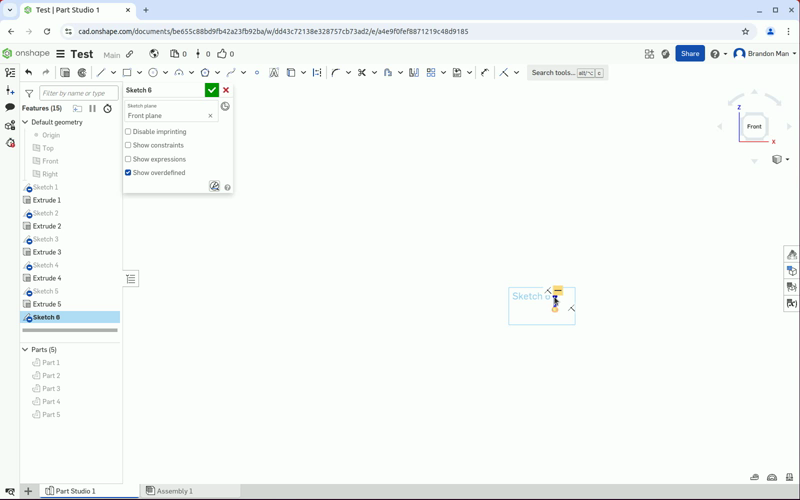
scroll(6)
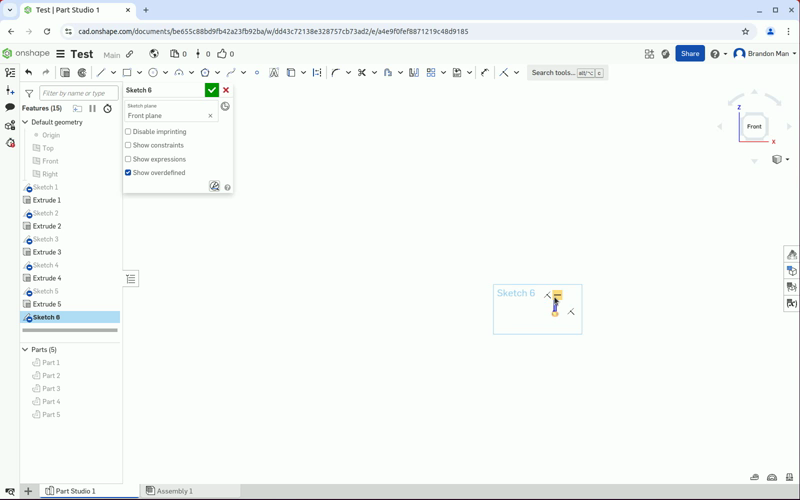
scroll(6)
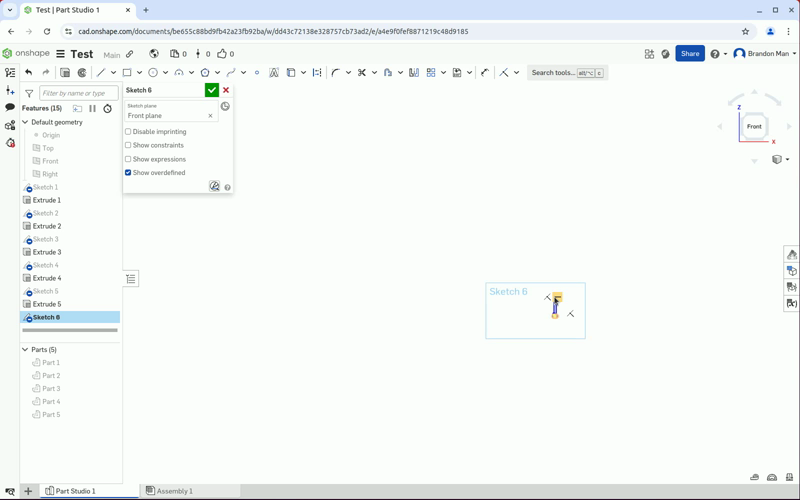
scroll(6)
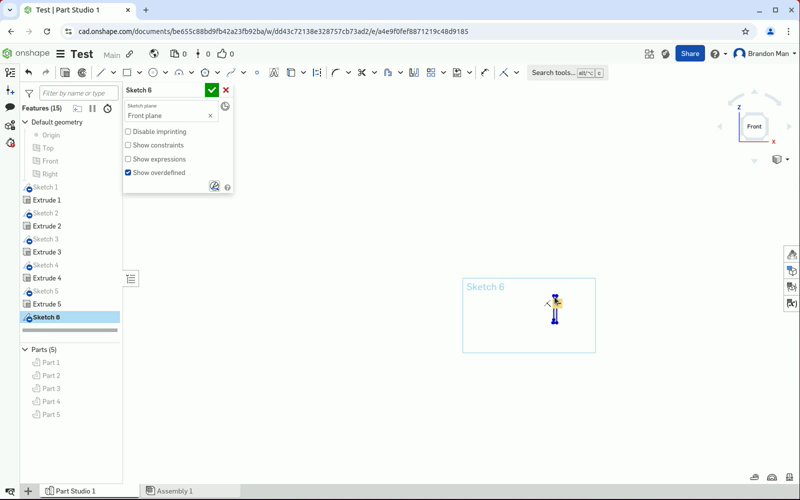
scroll(6)
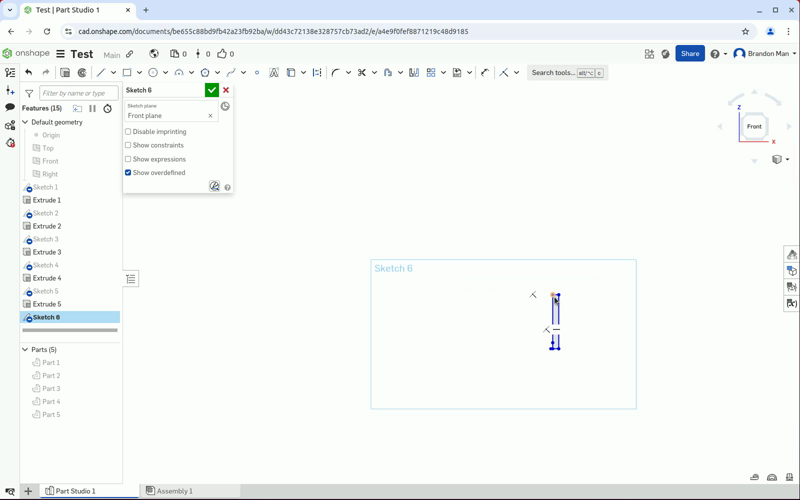
scroll(6)
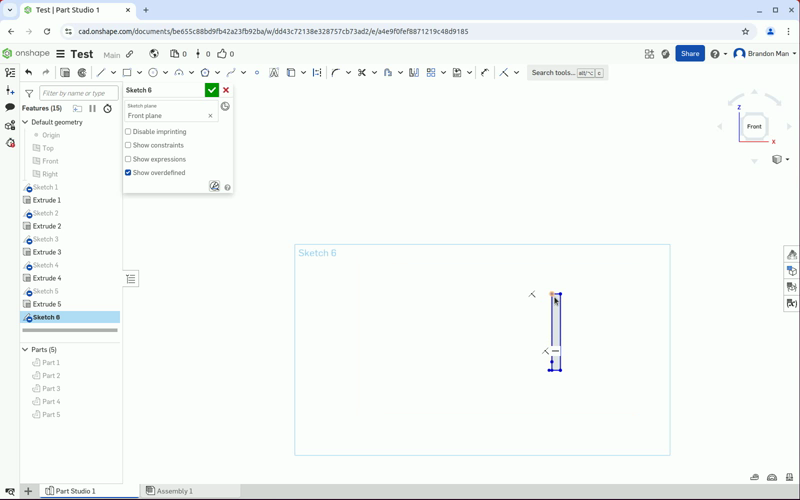
scroll(6)
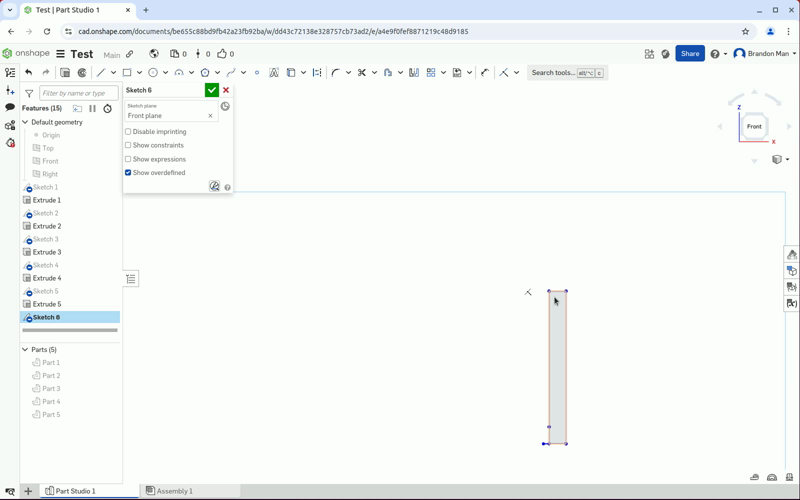
click(554, 296)
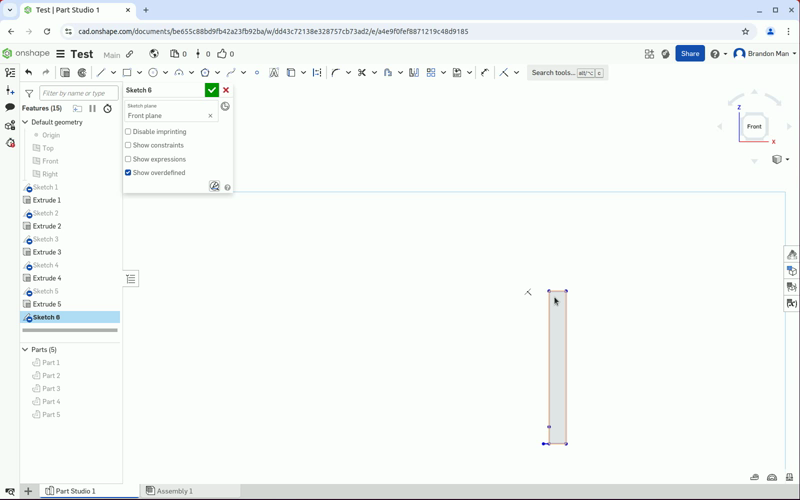
scroll(-6)
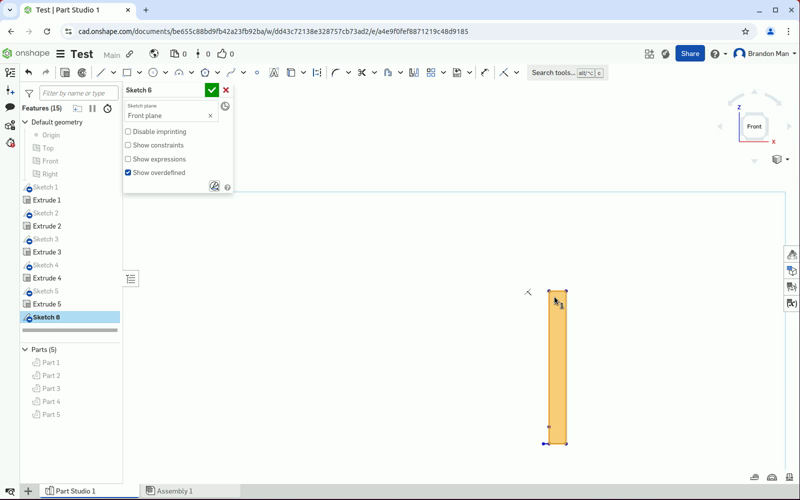
scroll(-6)
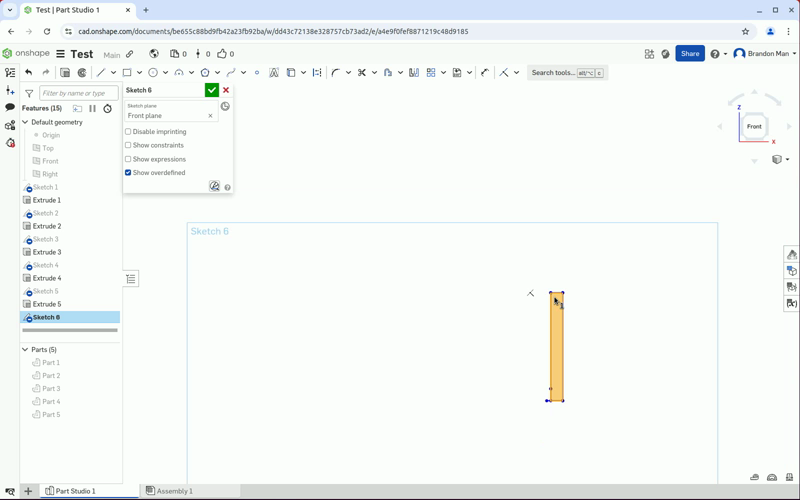
scroll(-6)
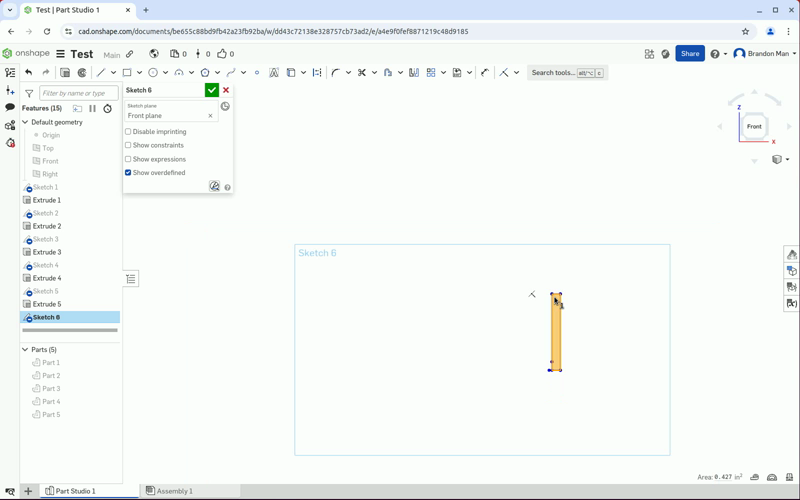
scroll(-6)
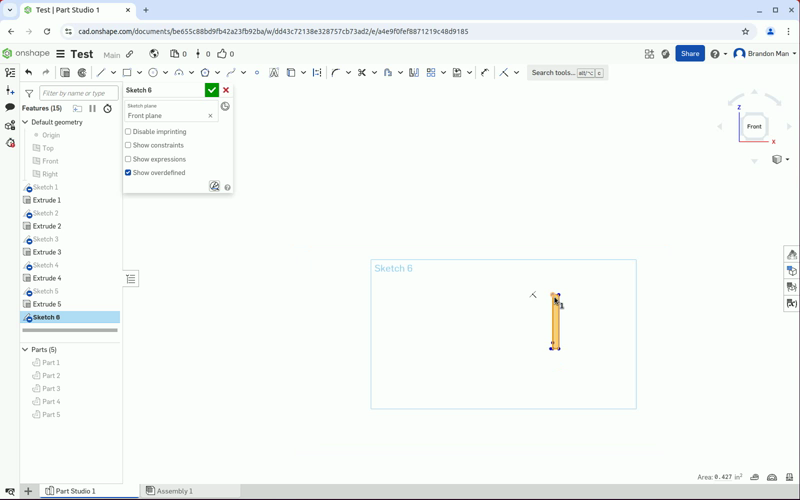
scroll(-6)
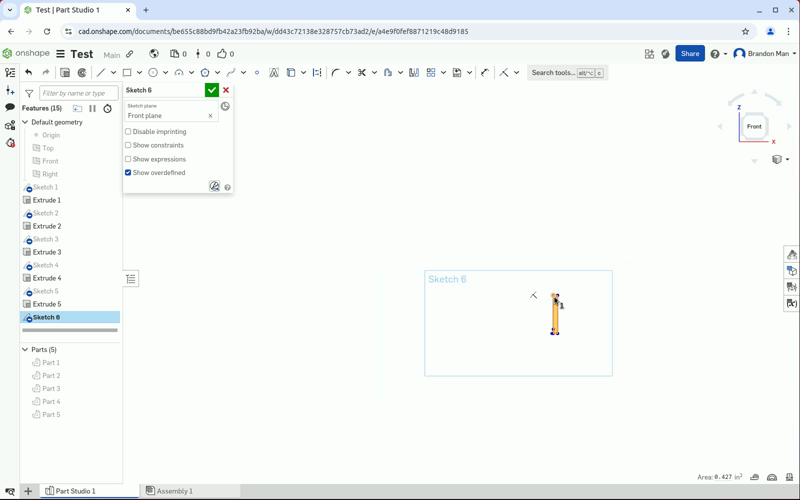
scroll(-6)
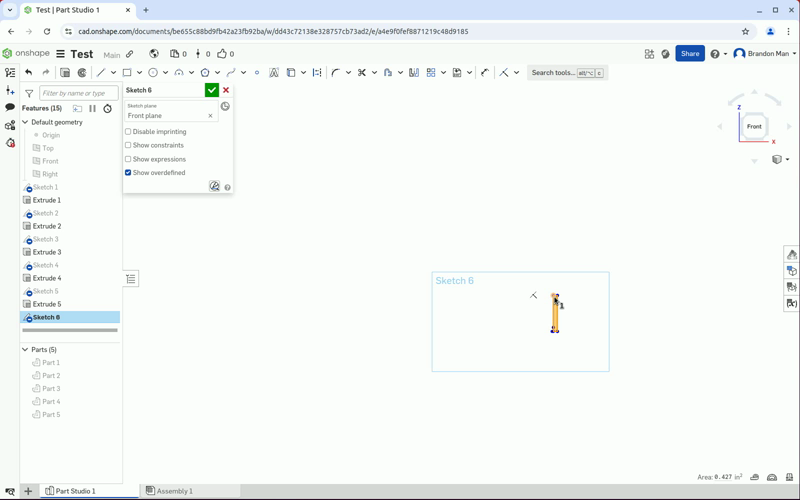
scroll(-6)
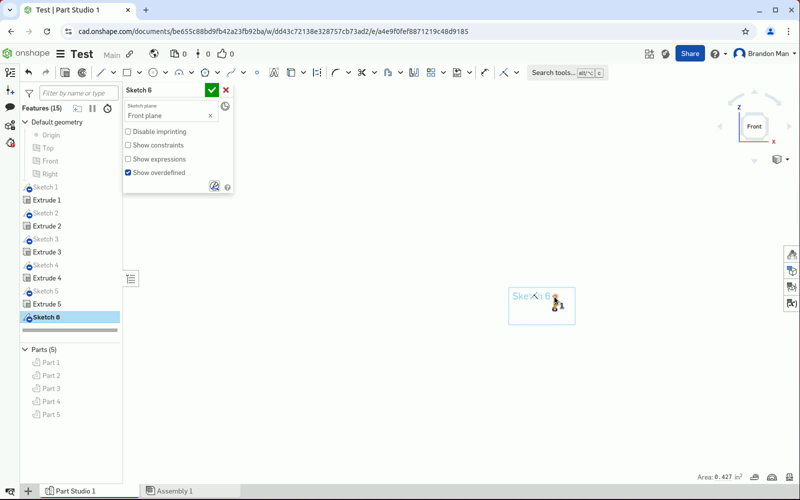
mouse_move(73, 352)
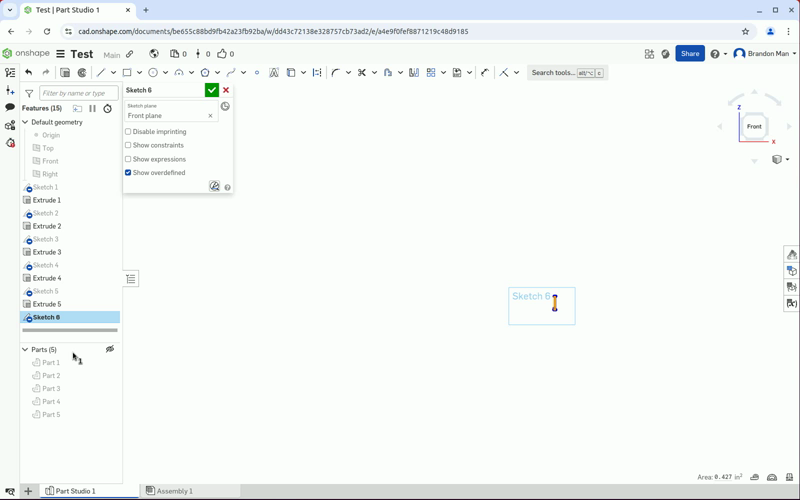
key(shift+y)
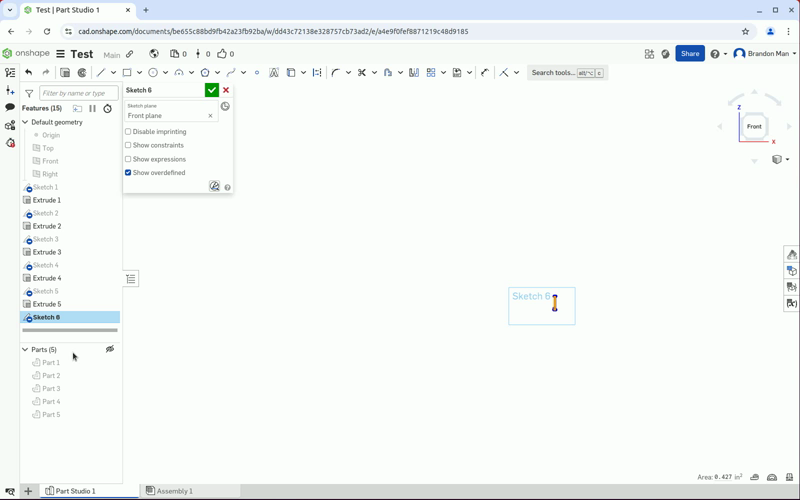
key(shift+e)
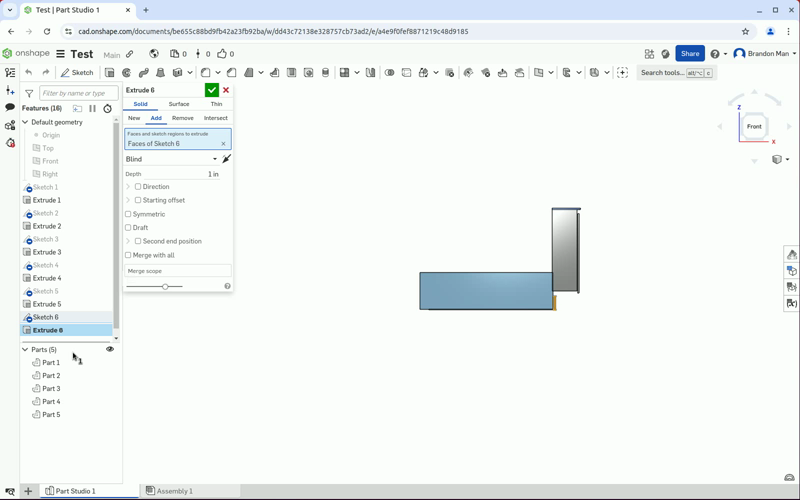
mouse_move(143, 106)
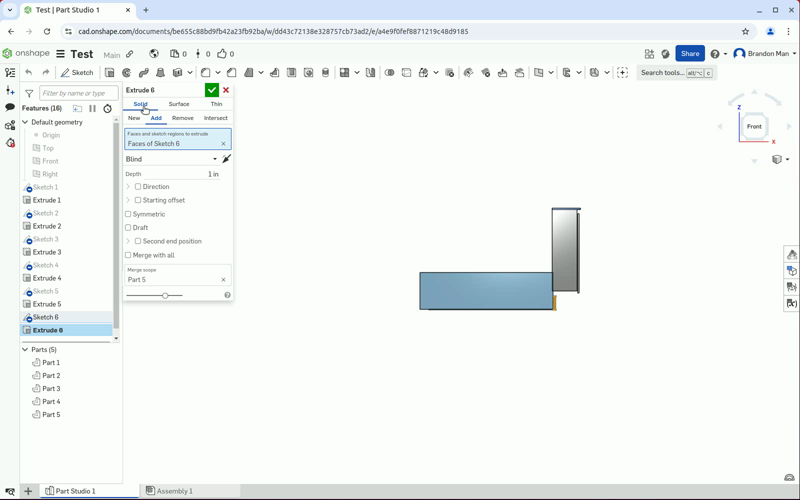
click(143, 106)
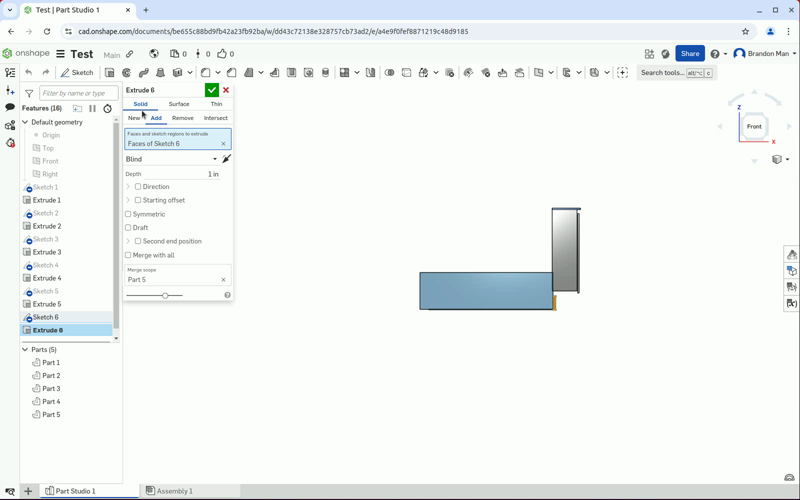
mouse_move(137, 120)
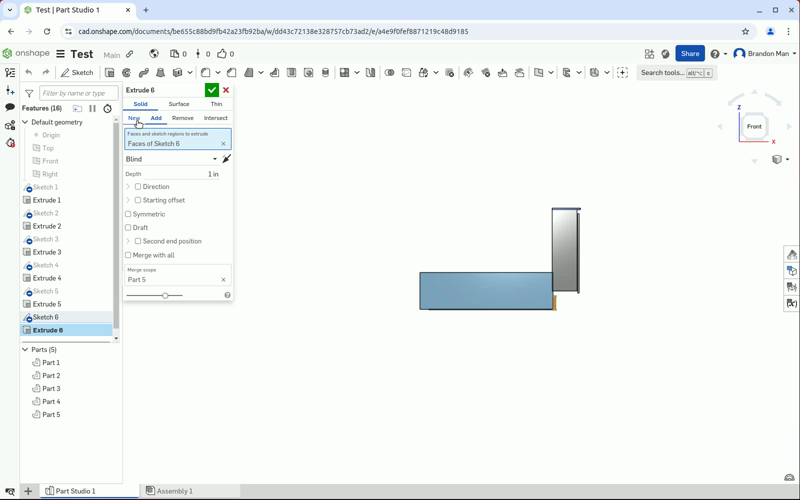
click(137, 120)
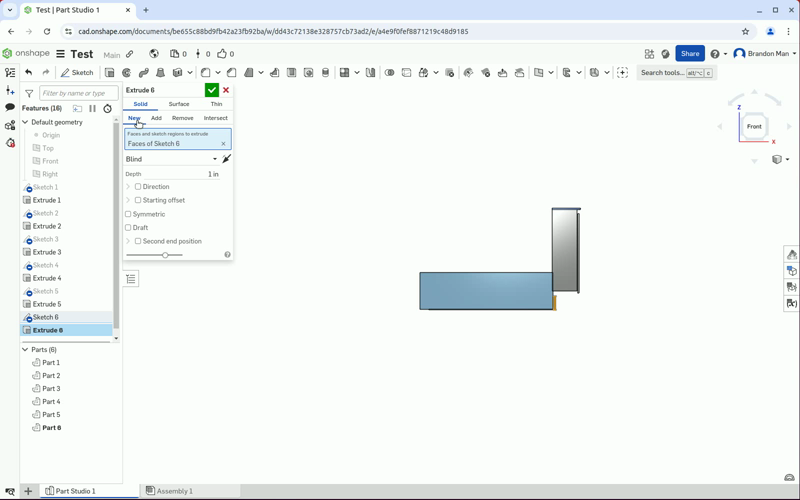
key(tab, 4)
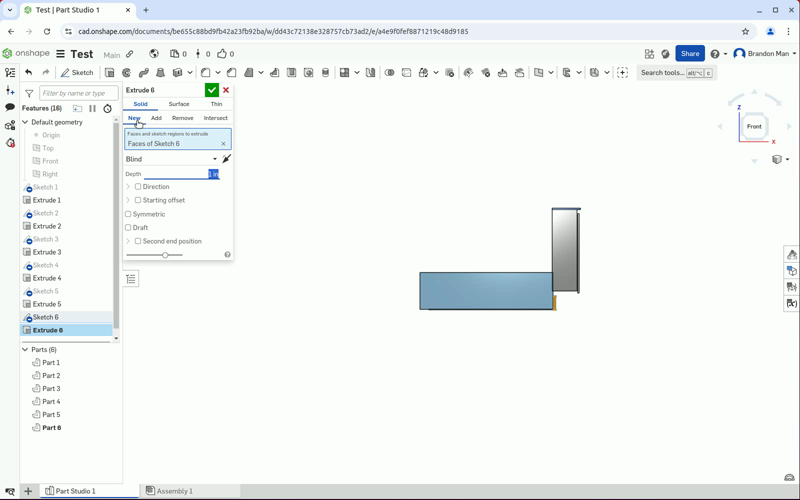
text(19.738)
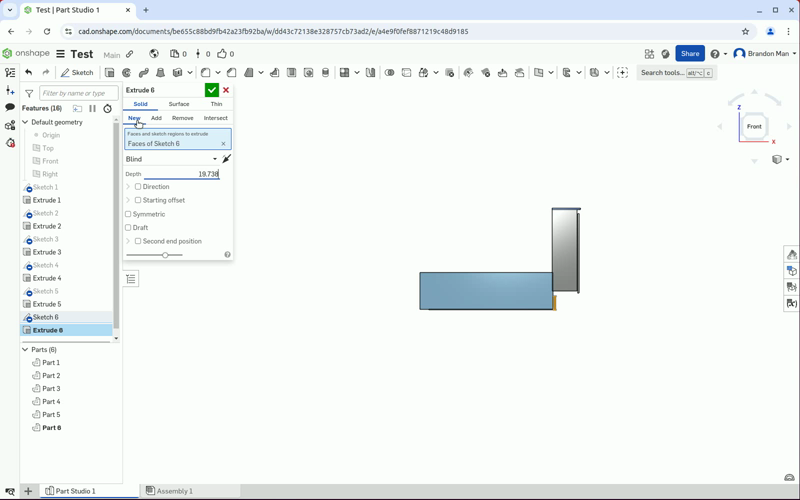
key(tab, 3)
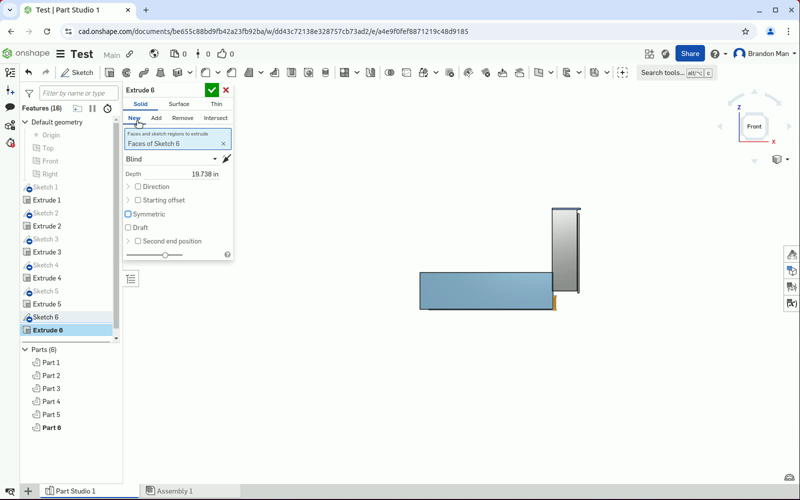
key(space)
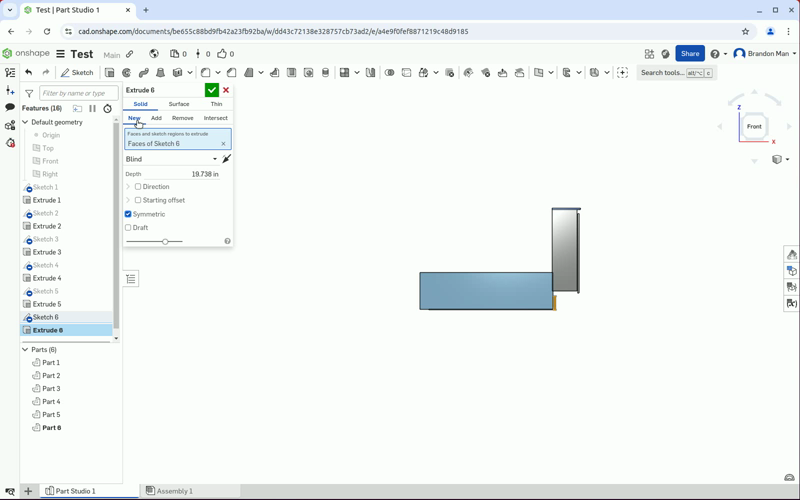
key(enter)
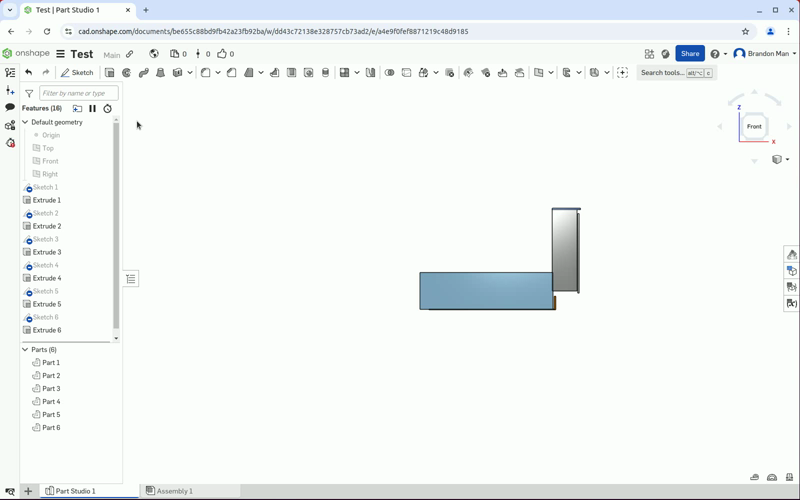
key(shift+h)
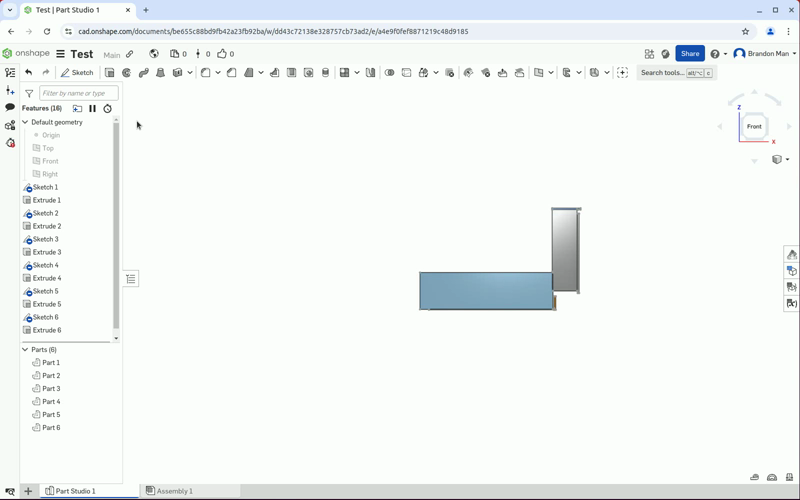
key(shift+h)
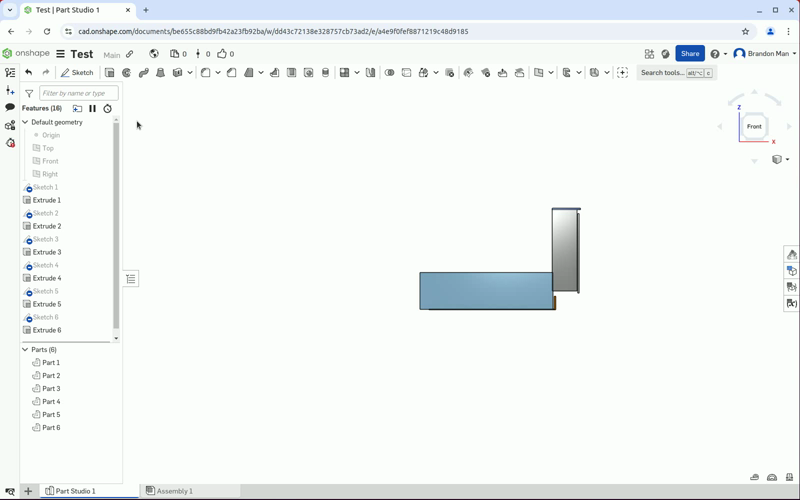
mouse_move(69, 189)
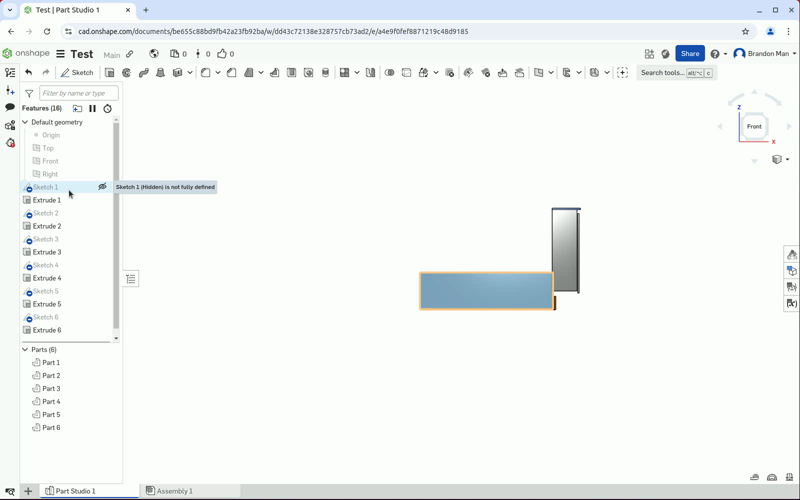
click(69, 189)
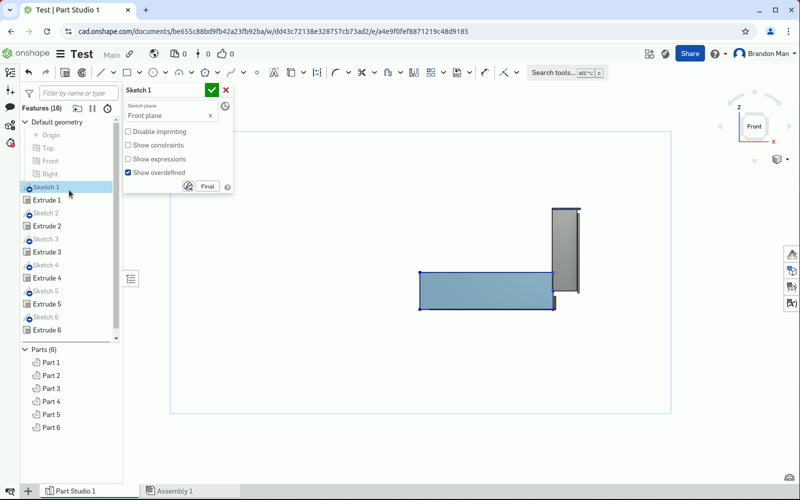
mouse_move(229, 92)
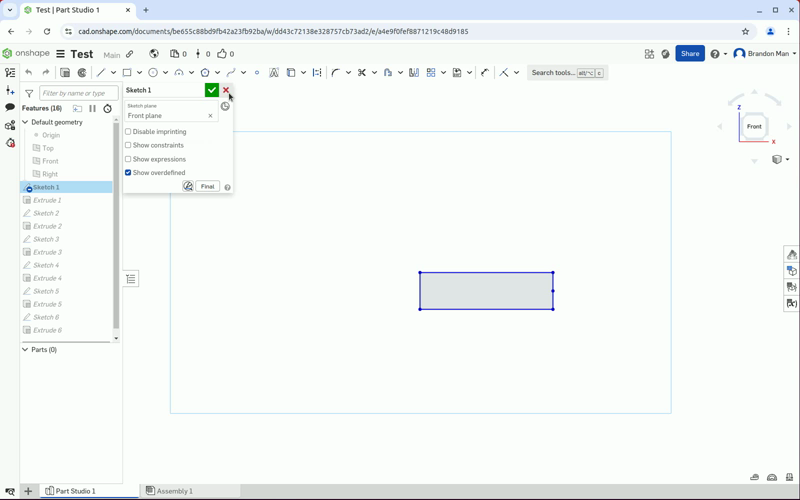
click(229, 92)
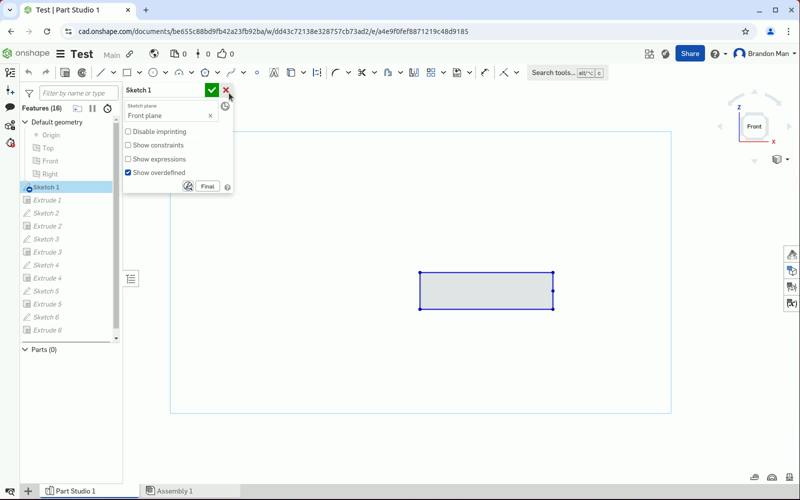
key(shift+s)
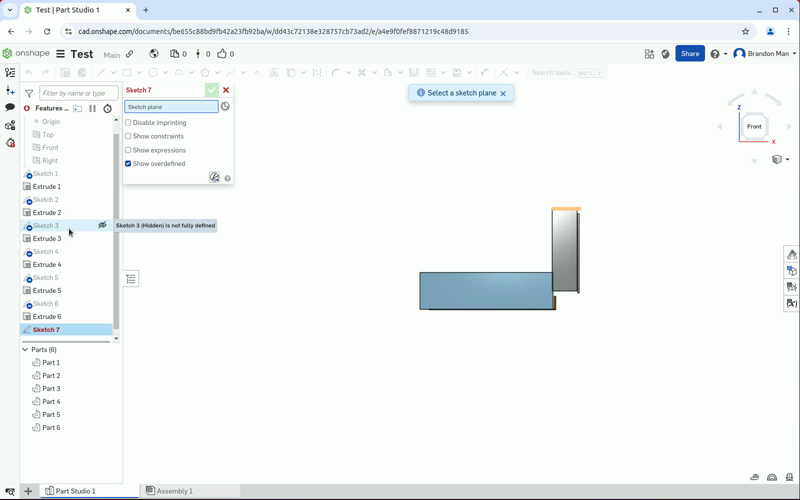
scroll(3)
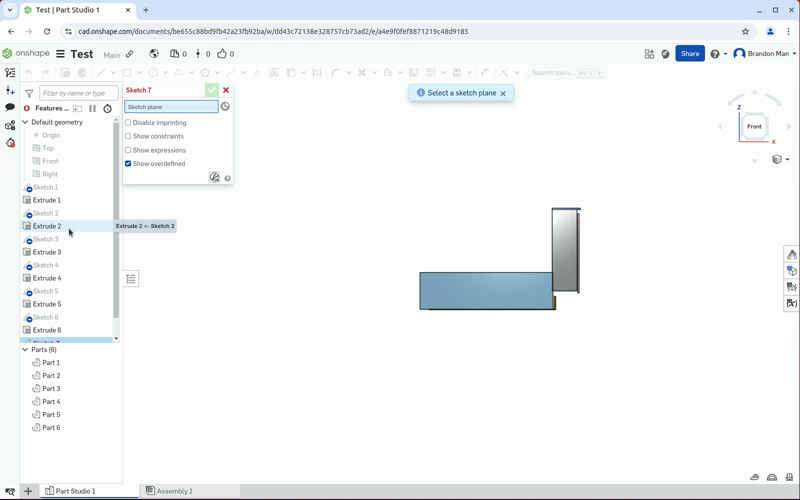
mouse_move(69, 163)
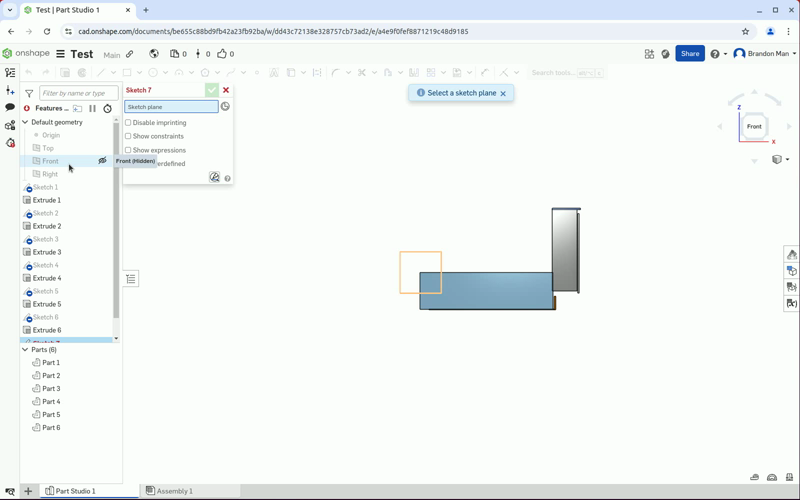
click(69, 163)
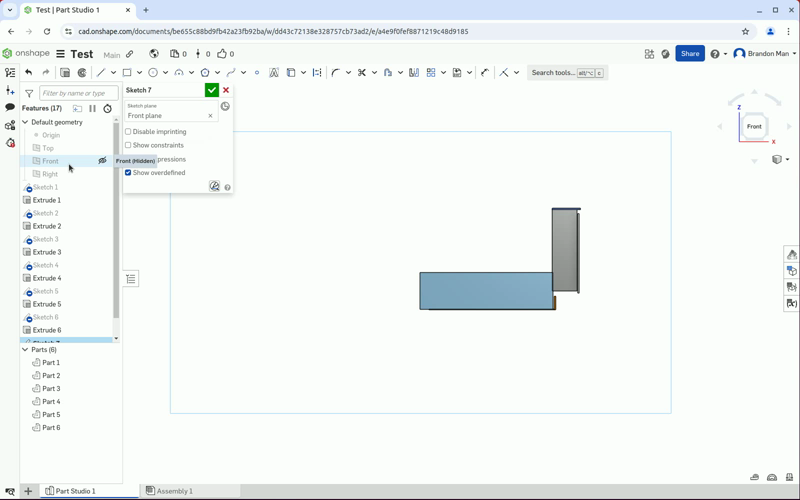
mouse_move(73, 352)
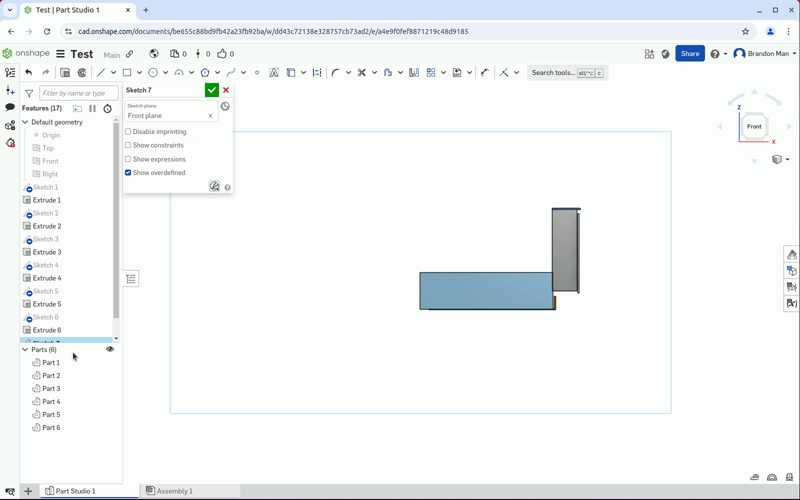
key(y)
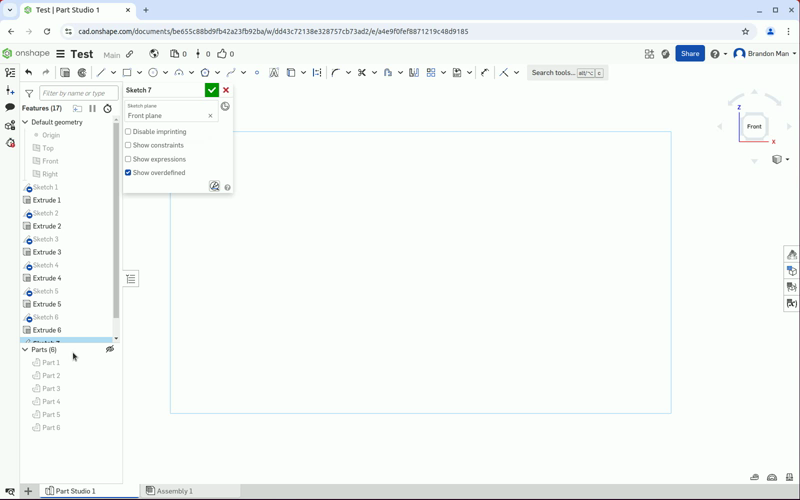
key(l)
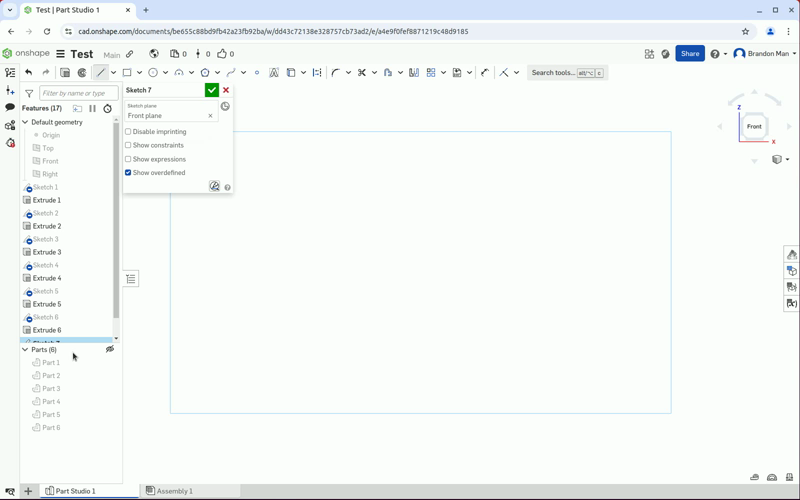
key_down(shift)
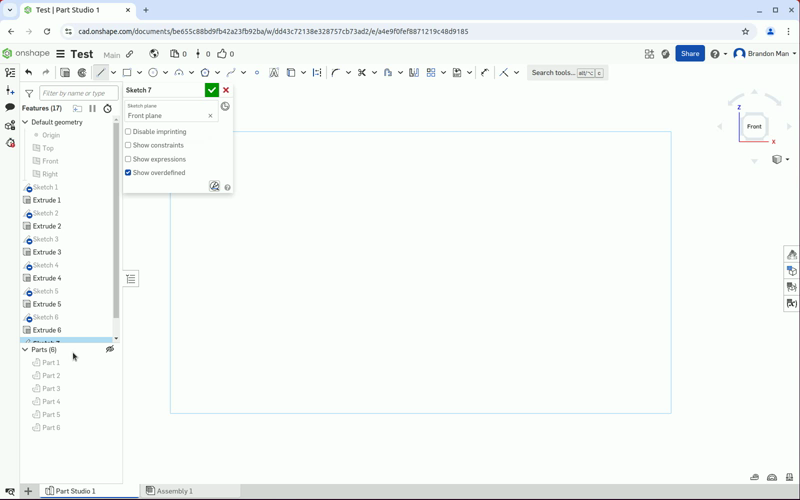
mouse_move(554, 297)
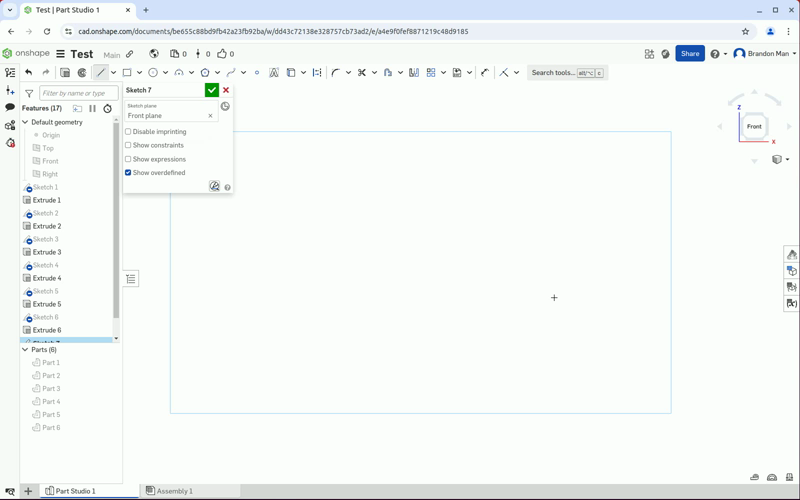
click(554, 297)
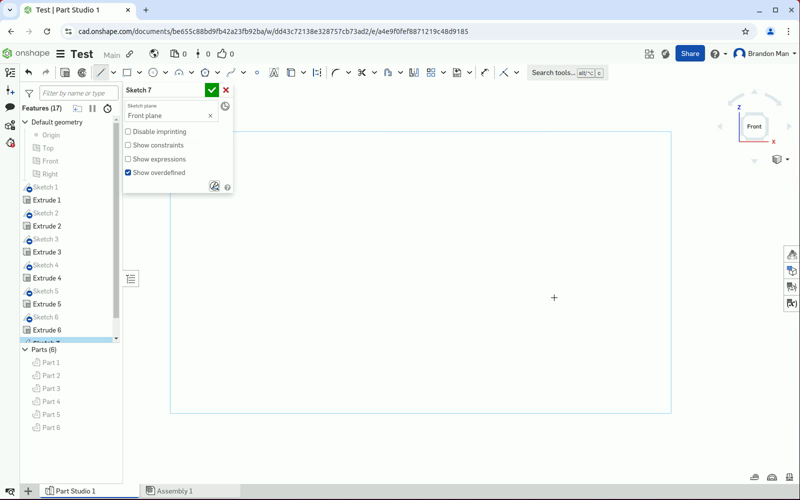
key_up(shift)
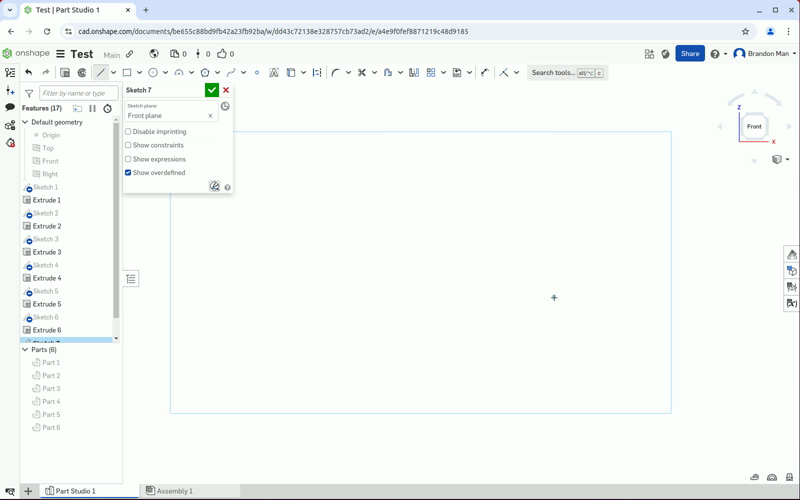
key_down(shift)
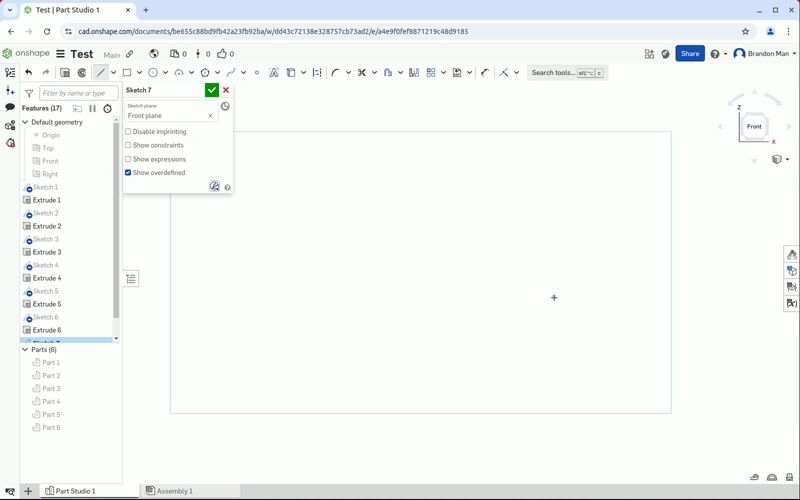
mouse_move(584, 297)
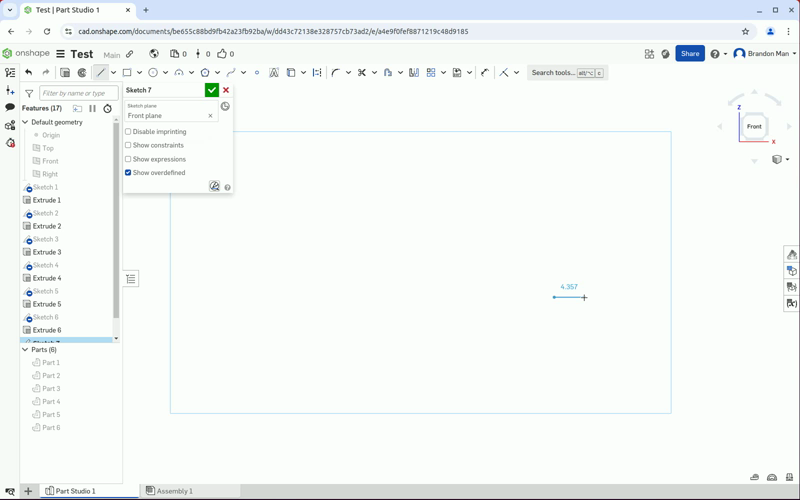
mouse_move(556, 297)
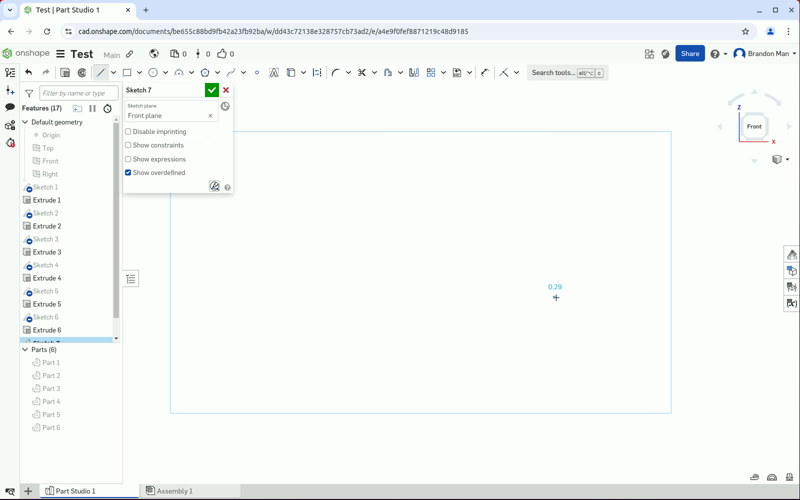
scroll(6)
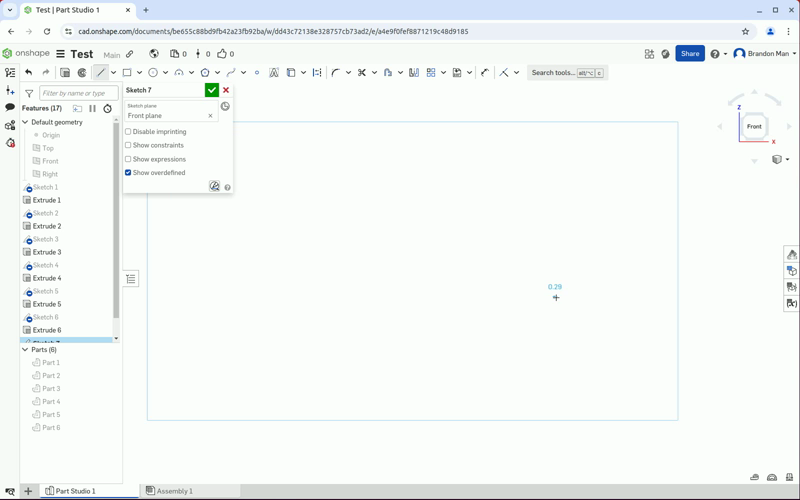
scroll(6)
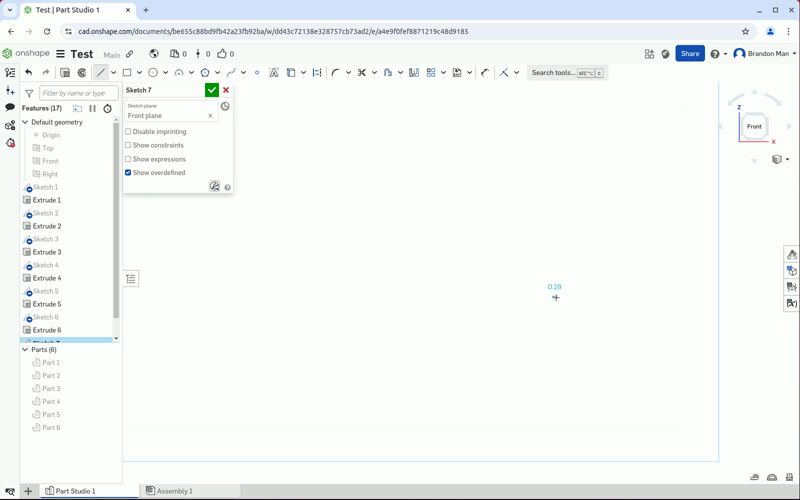
scroll(6)
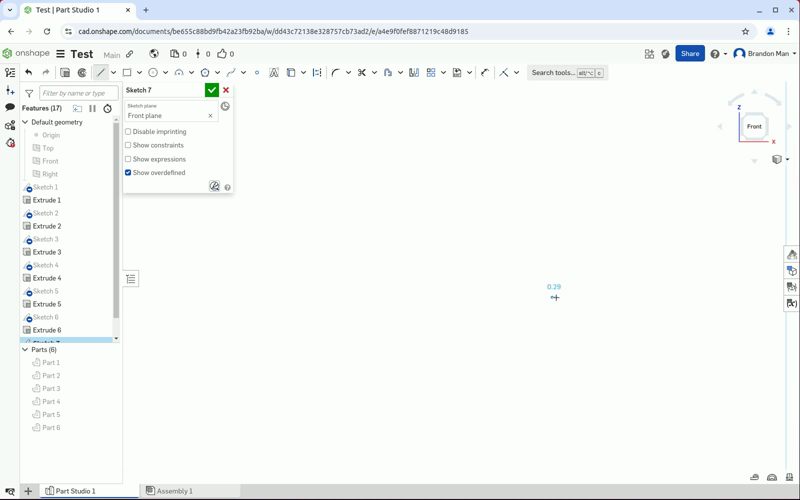
scroll(6)
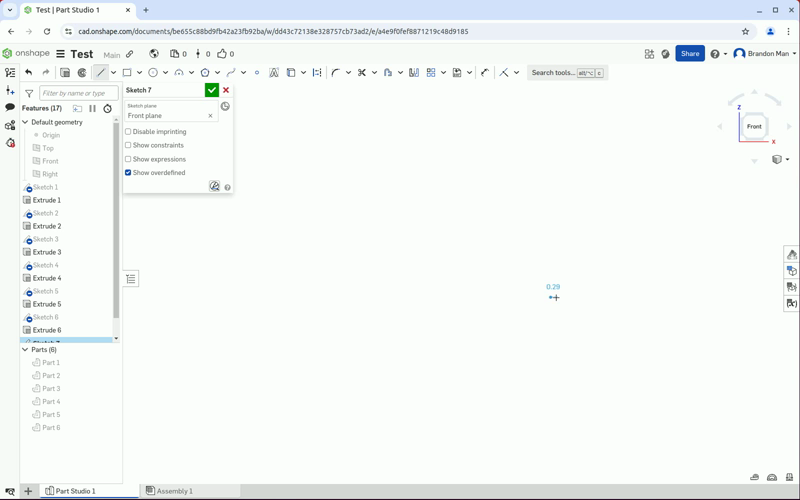
scroll(6)
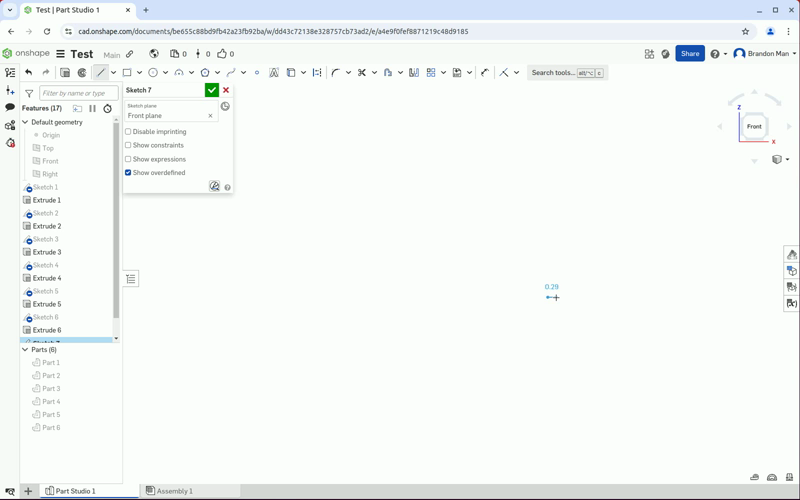
scroll(6)
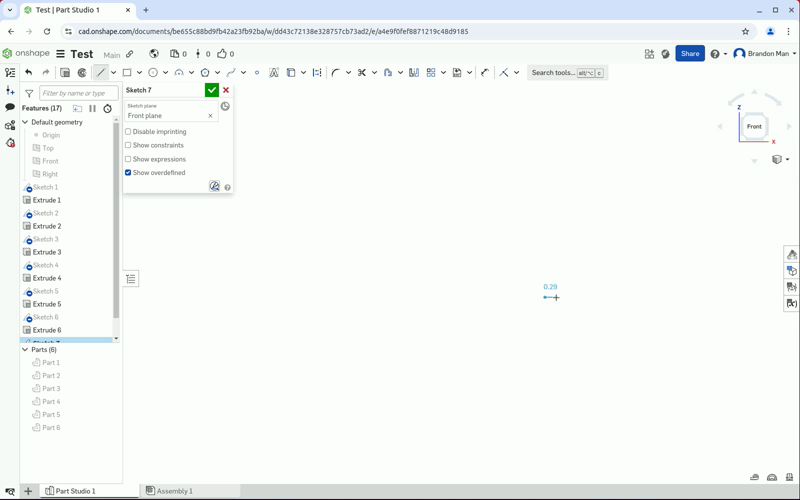
scroll(6)
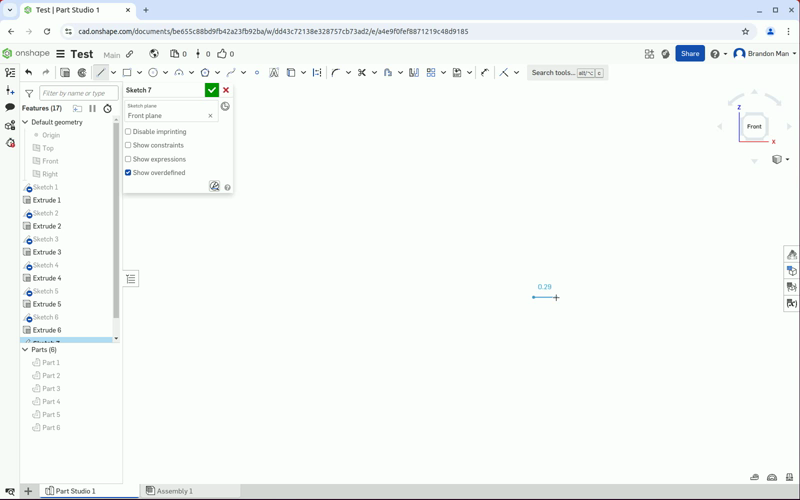
click(556, 297)
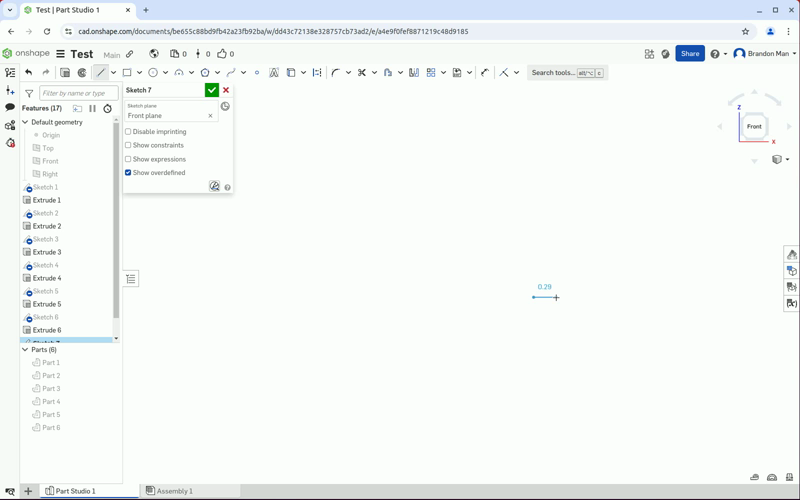
scroll(-6)
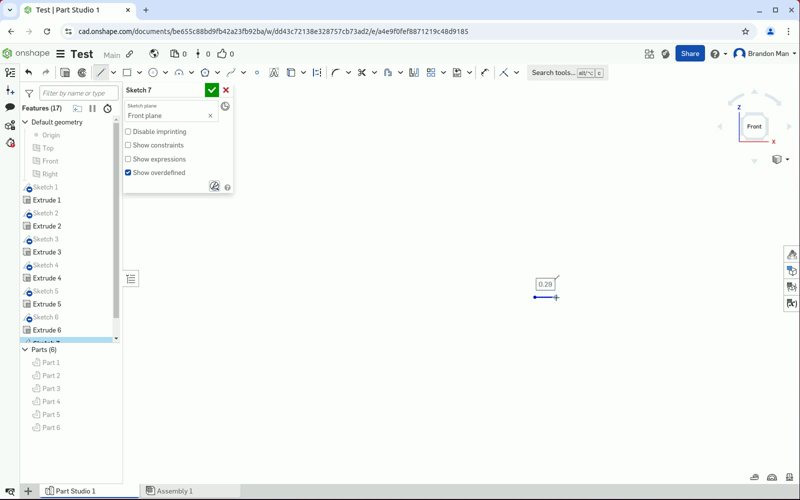
scroll(-6)
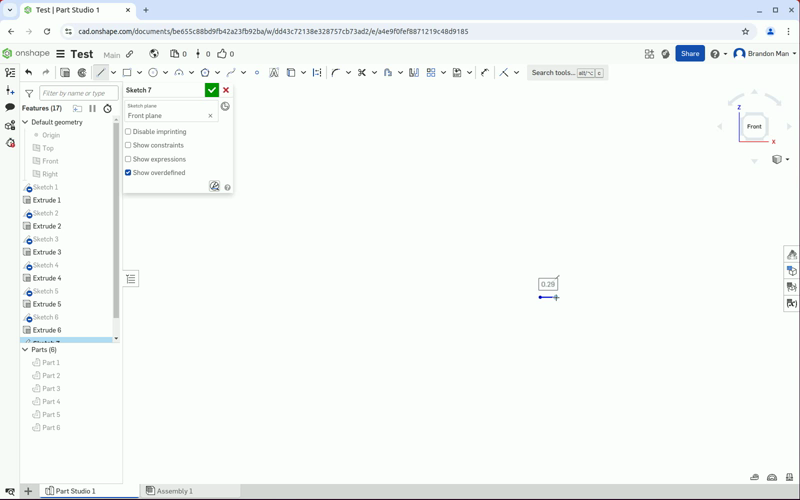
scroll(-6)
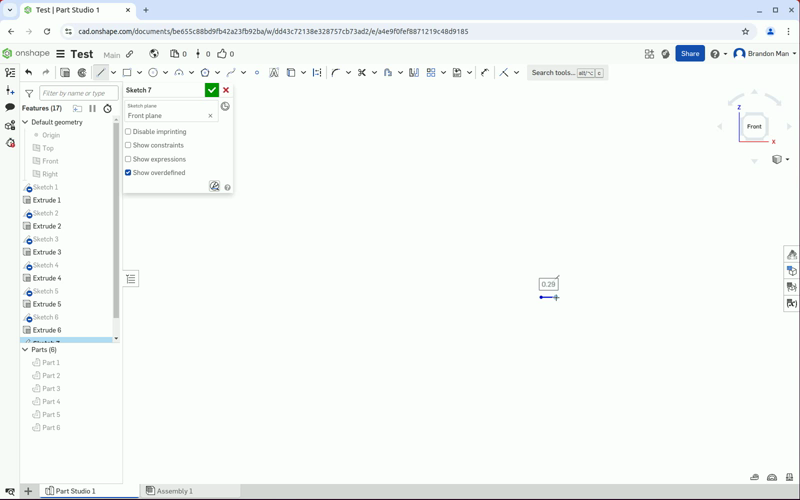
scroll(-6)
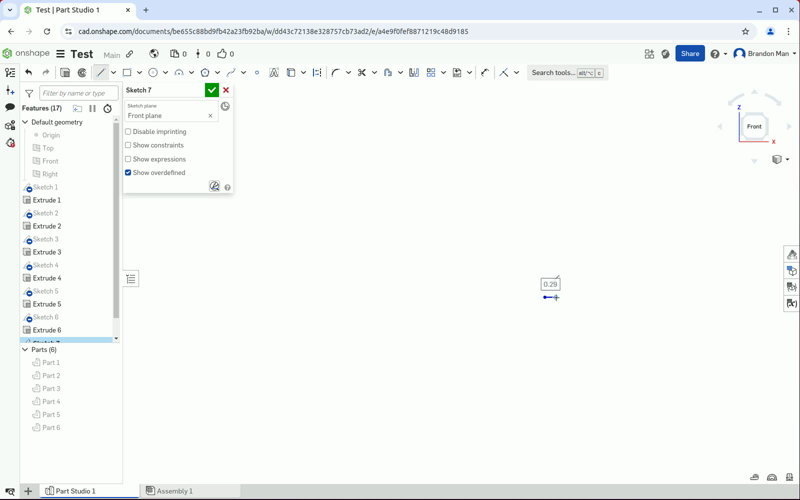
scroll(-6)
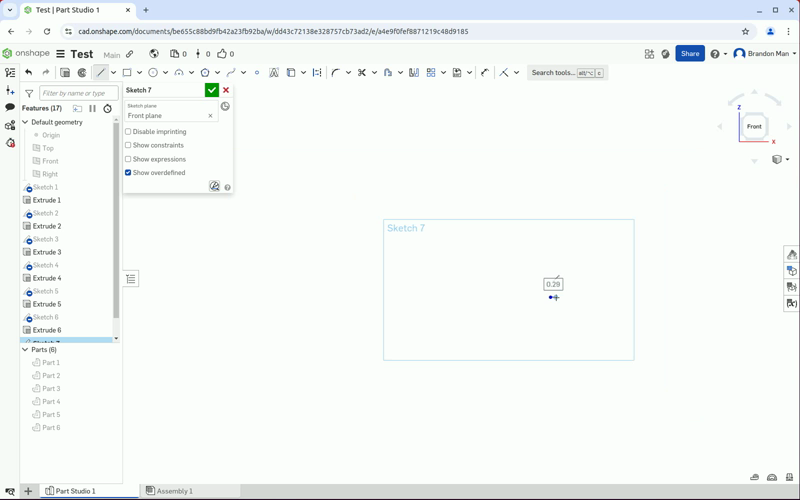
scroll(-6)
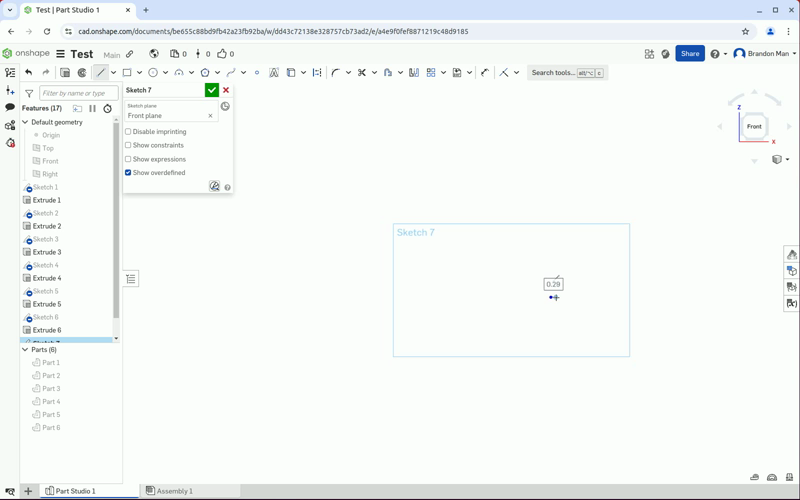
scroll(-6)
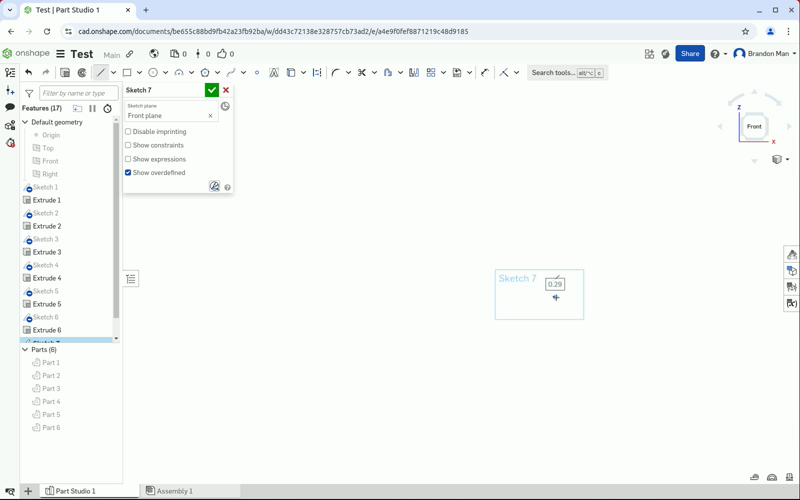
key_up(shift)
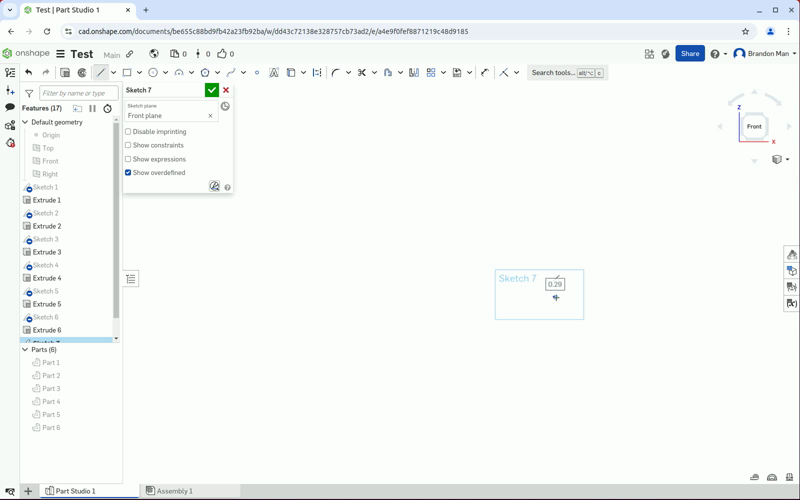
key_down(shift)
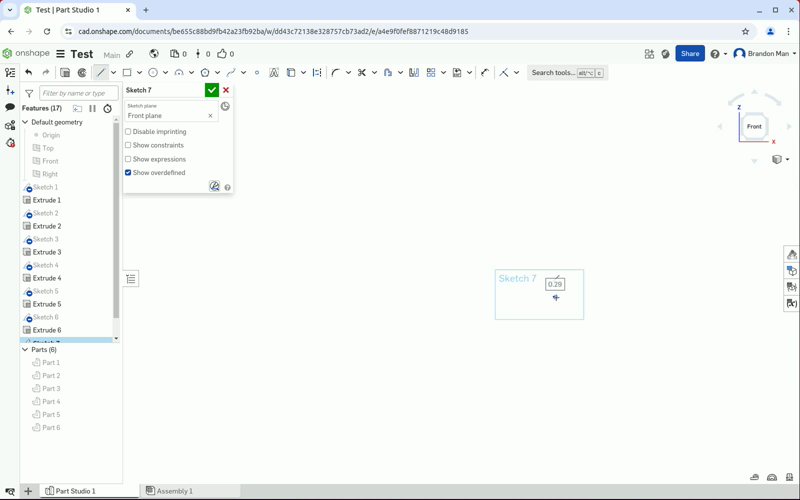
mouse_move(586, 297)
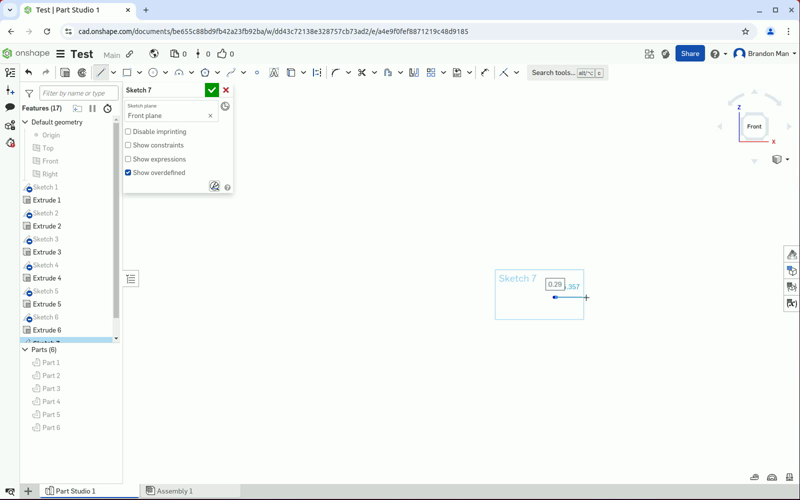
mouse_move(573, 297)
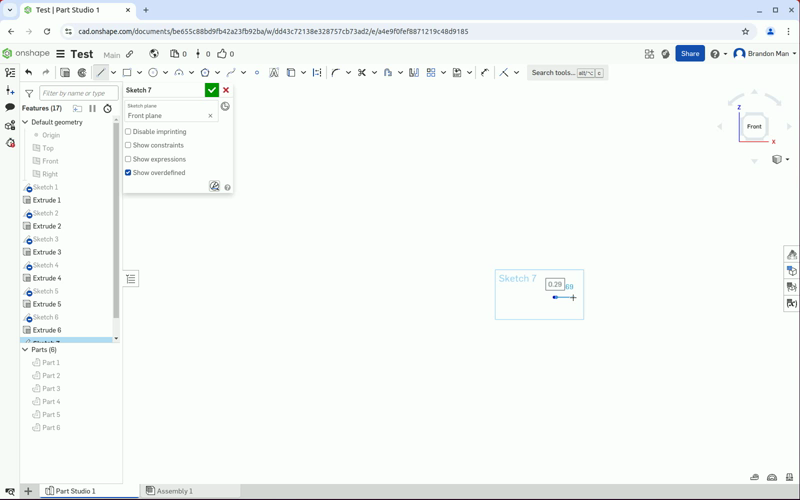
click(573, 297)
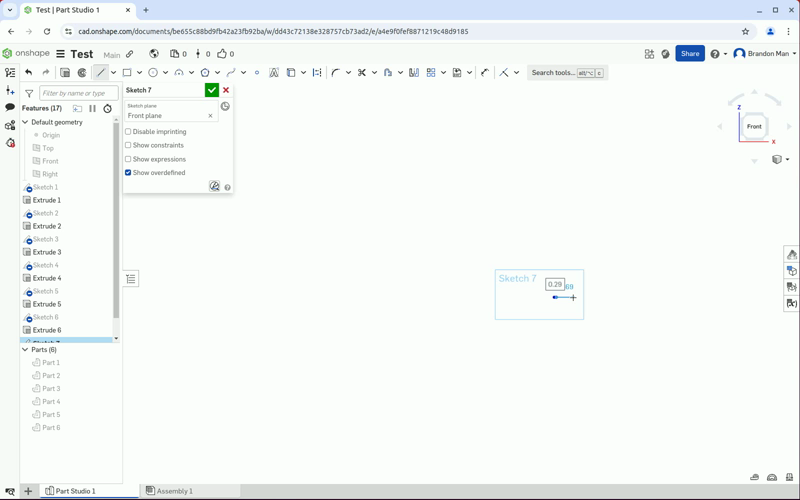
key_up(shift)
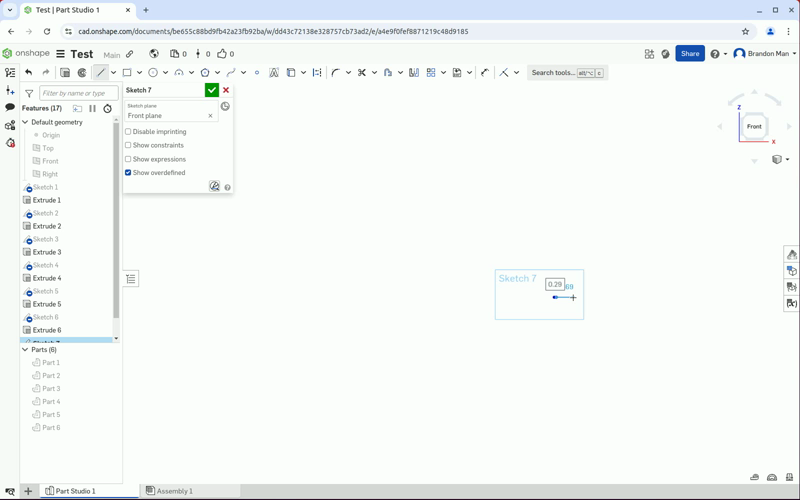
key_down(shift)
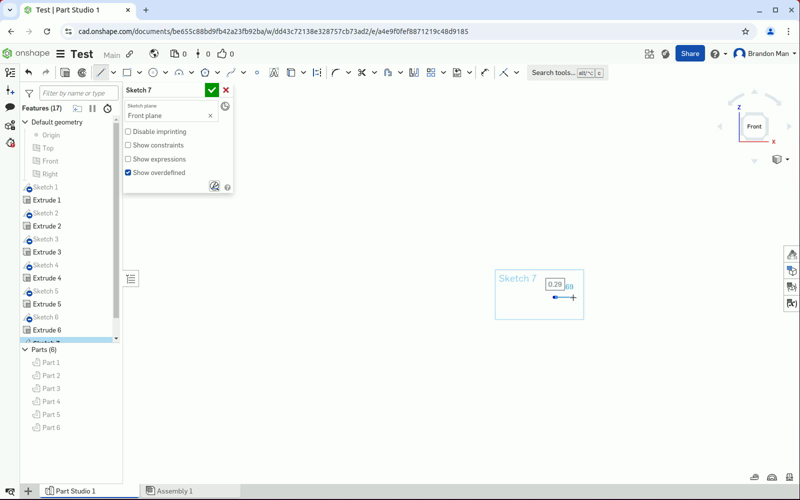
mouse_move(589, 297)
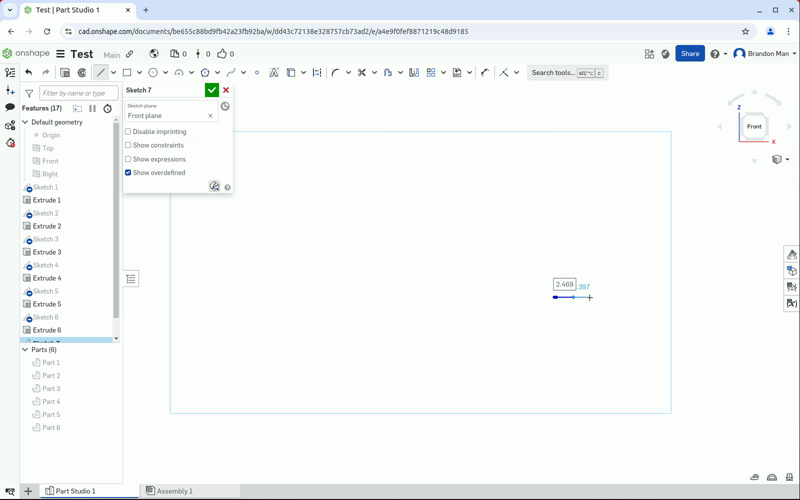
mouse_move(573, 295)
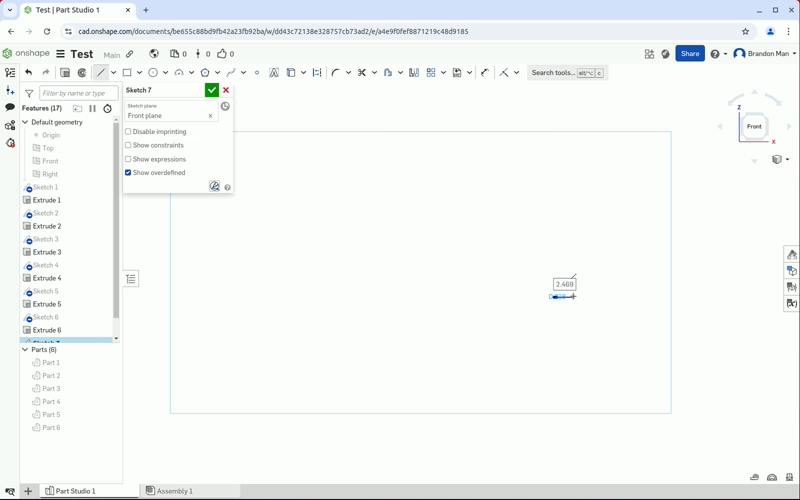
scroll(6)
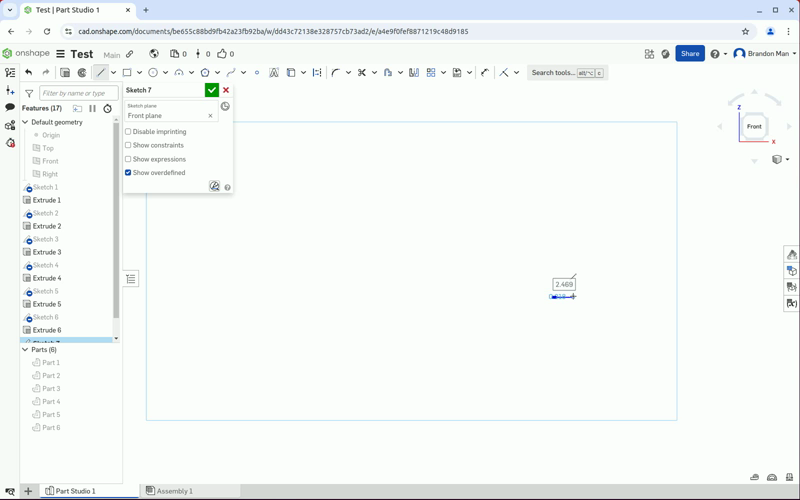
scroll(6)
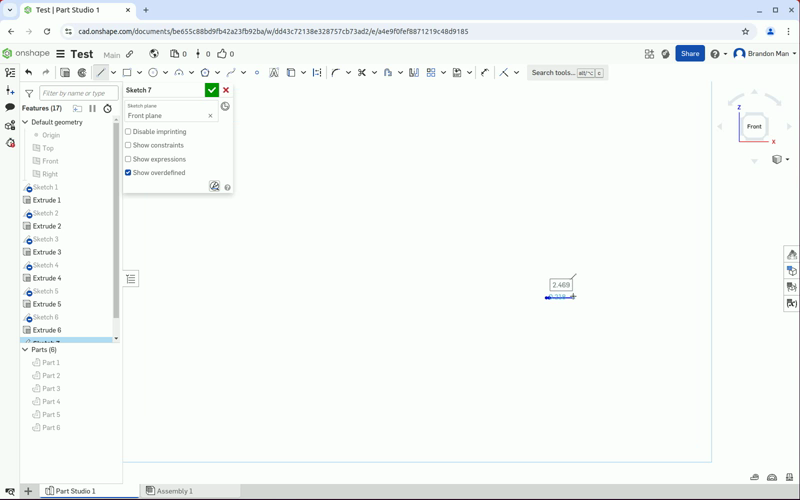
scroll(6)
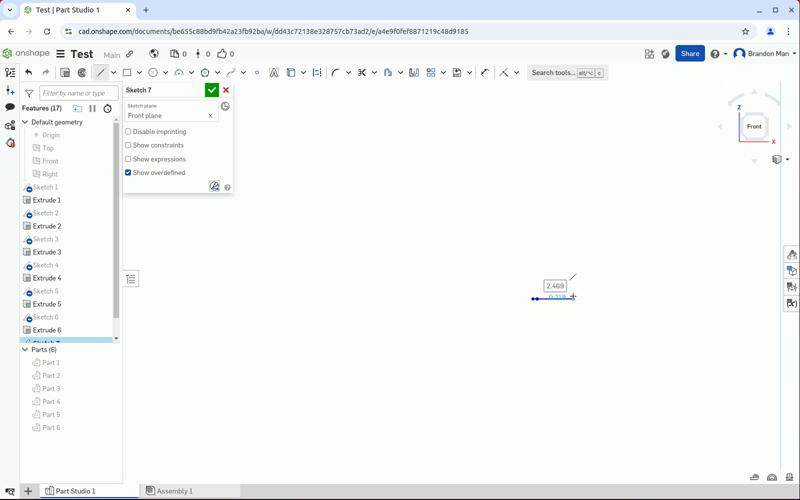
scroll(6)
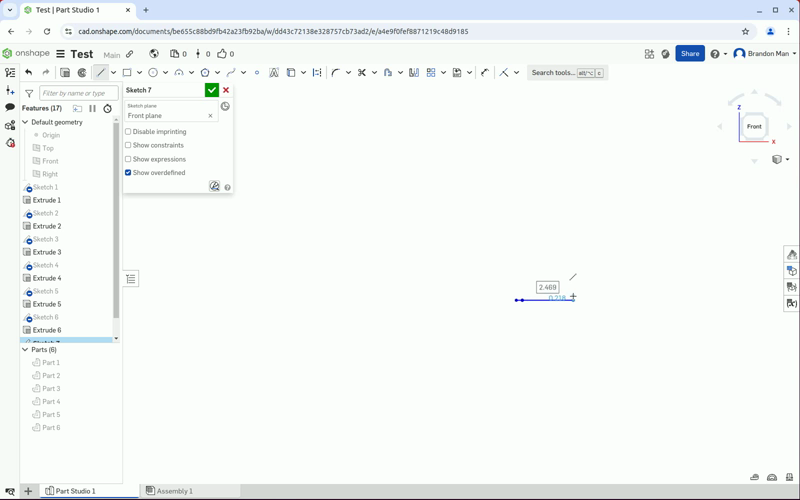
scroll(6)
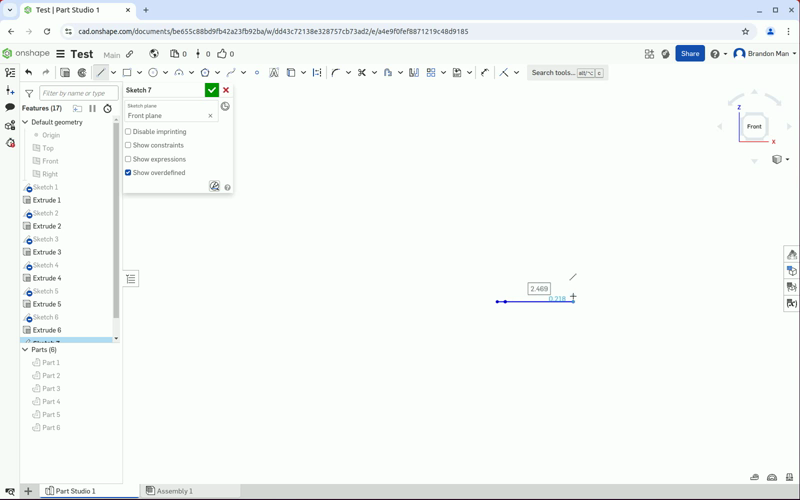
scroll(6)
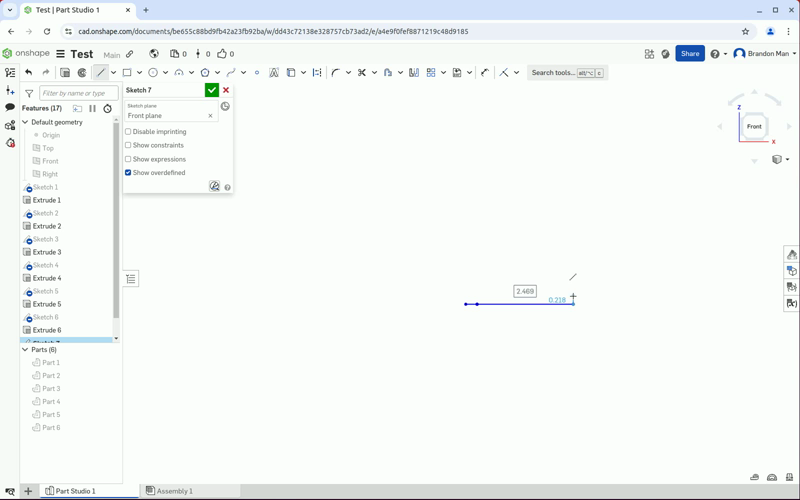
scroll(6)
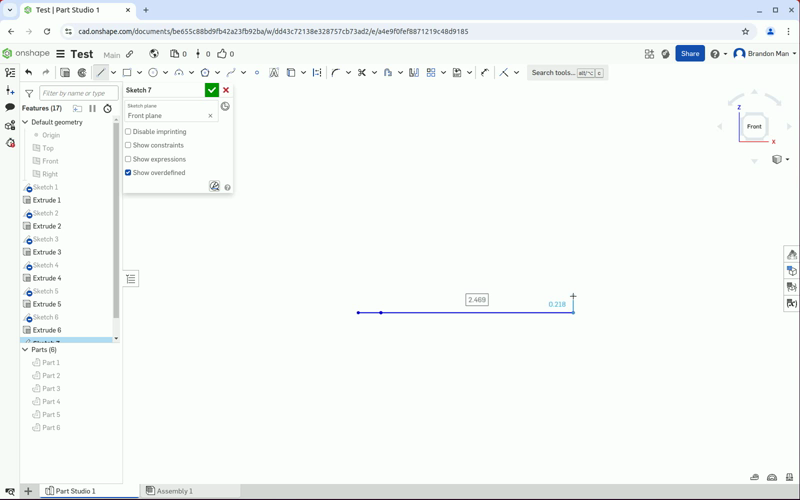
click(573, 295)
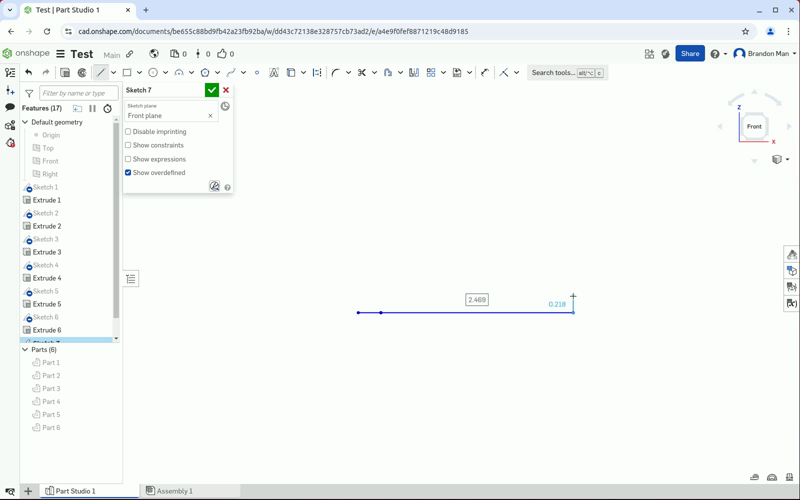
scroll(-6)
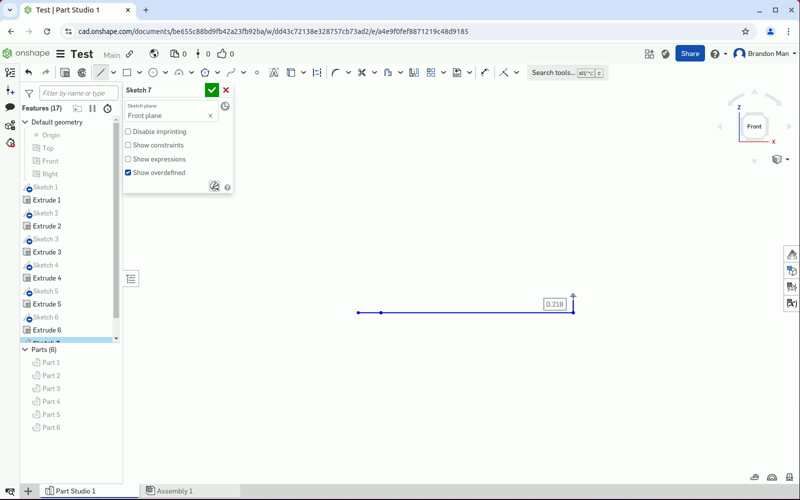
scroll(-6)
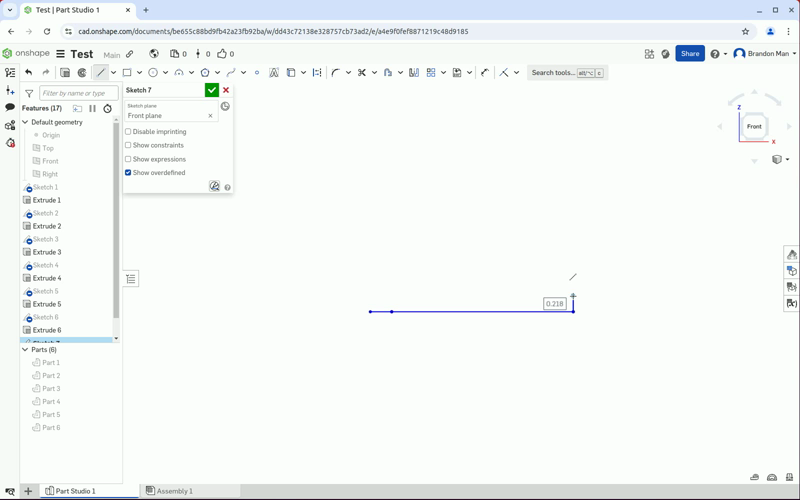
scroll(-6)
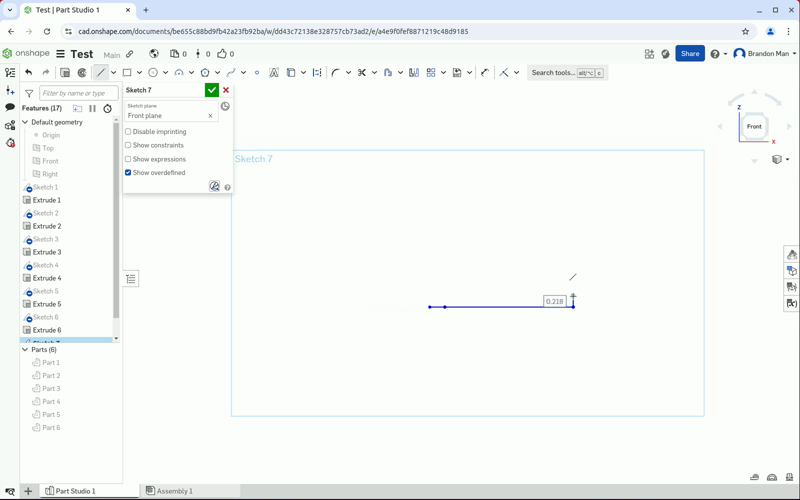
scroll(-6)
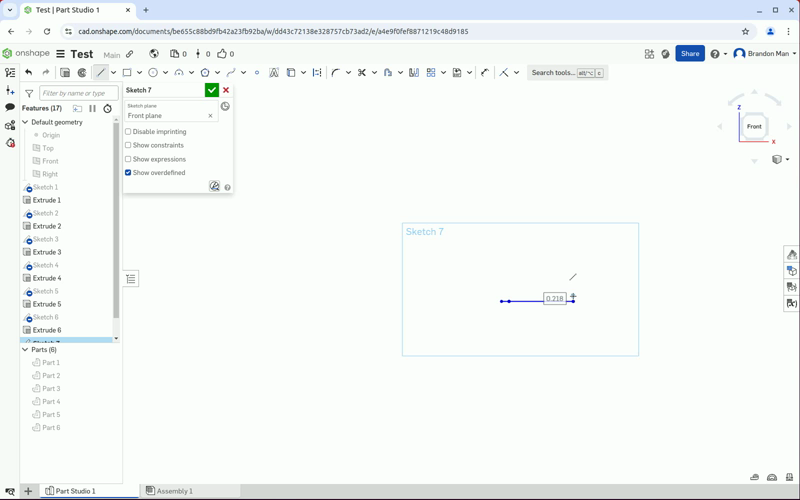
scroll(-6)
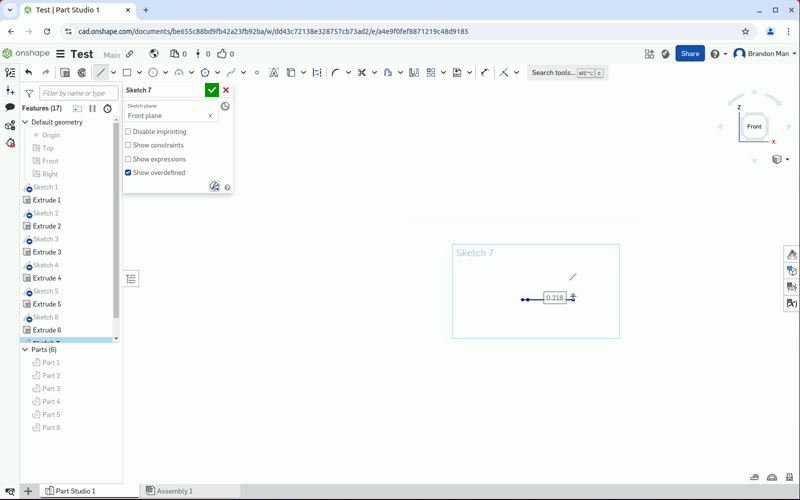
scroll(-6)
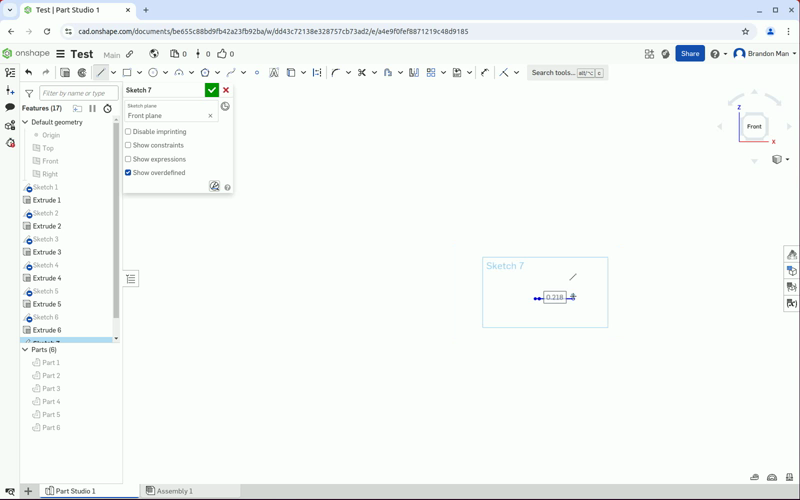
scroll(-6)
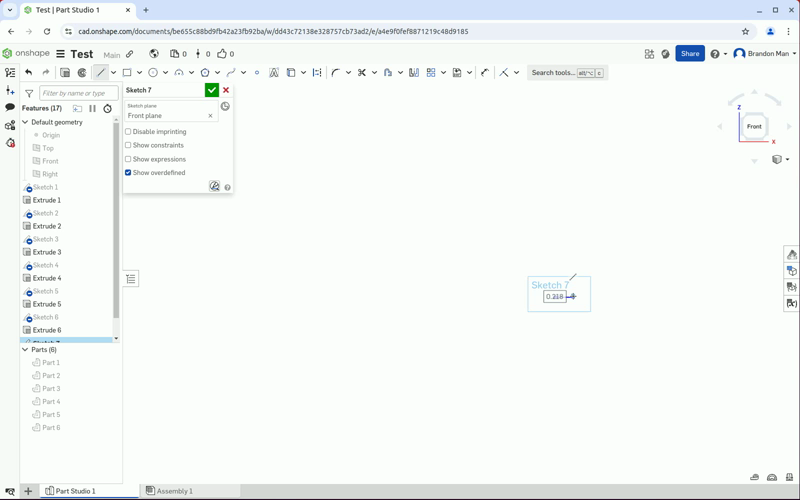
key_up(shift)
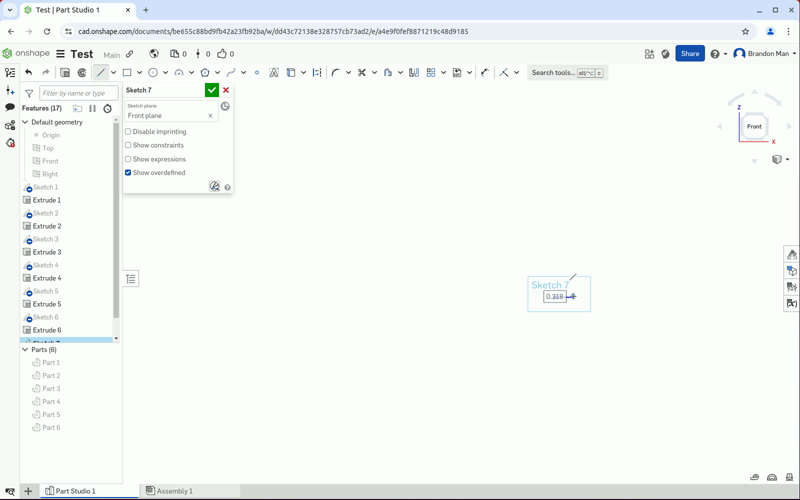
key_down(shift)
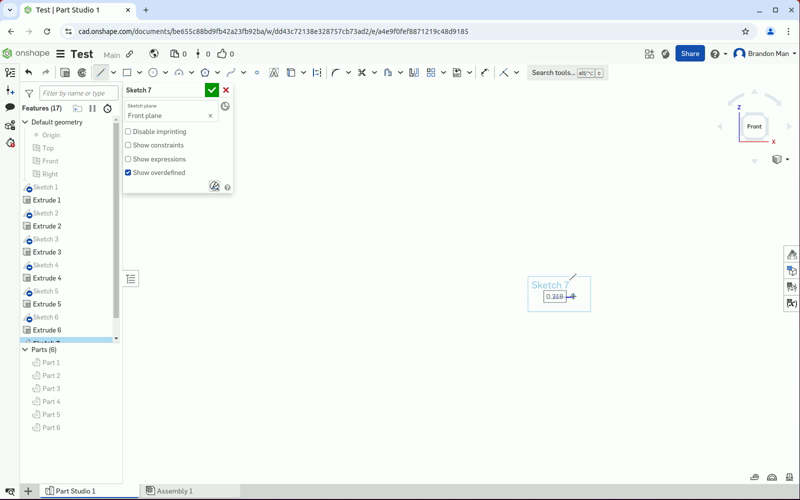
mouse_move(589, 295)
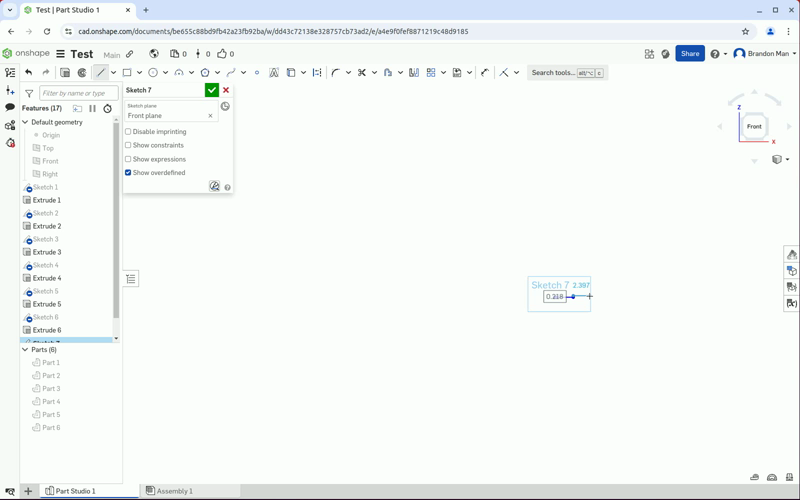
mouse_move(554, 295)
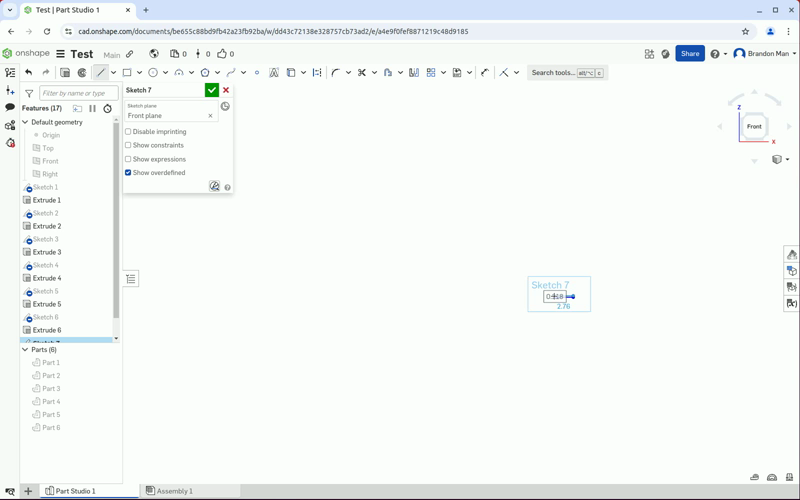
scroll(6)
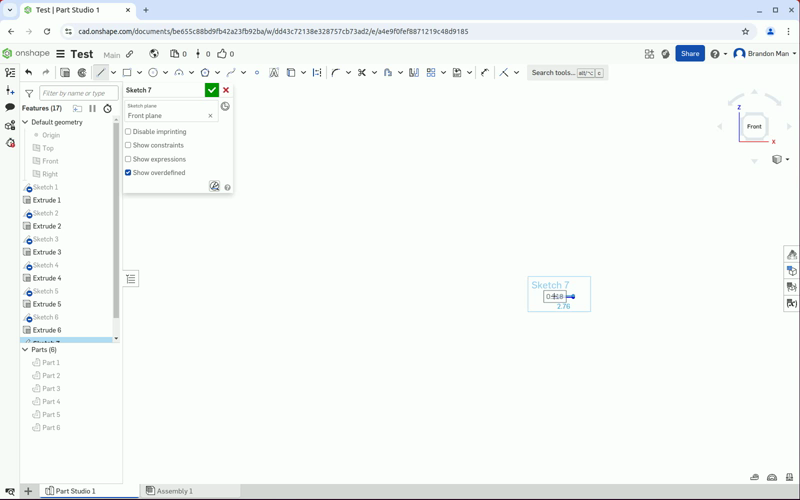
scroll(6)
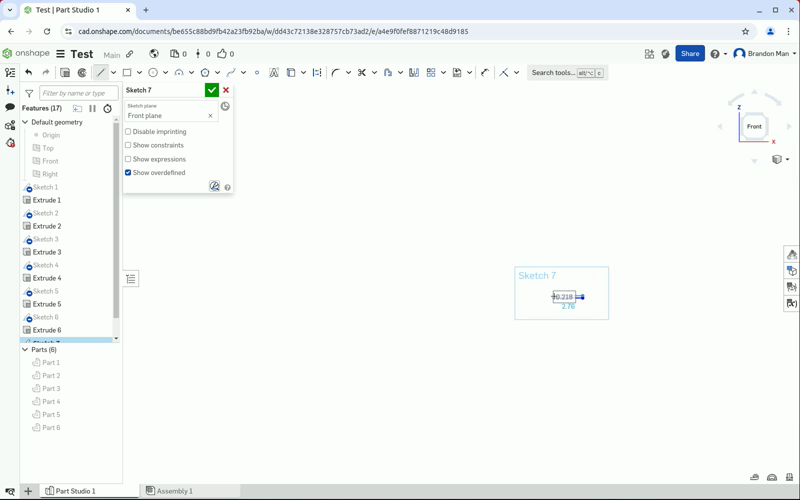
scroll(6)
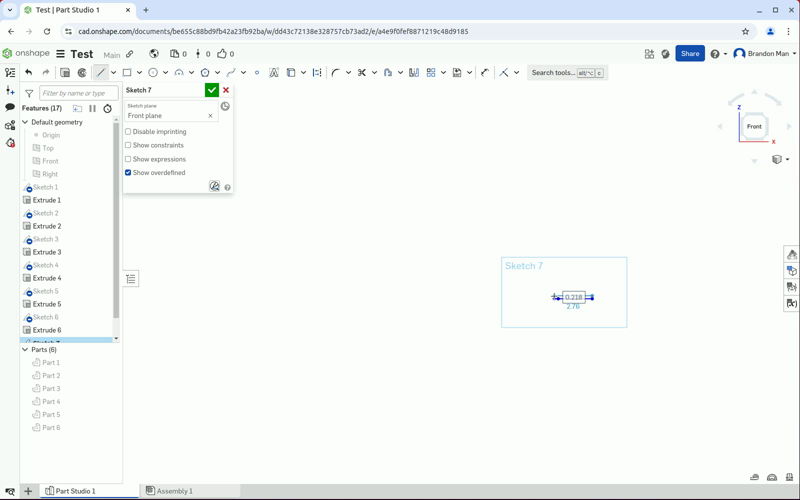
scroll(6)
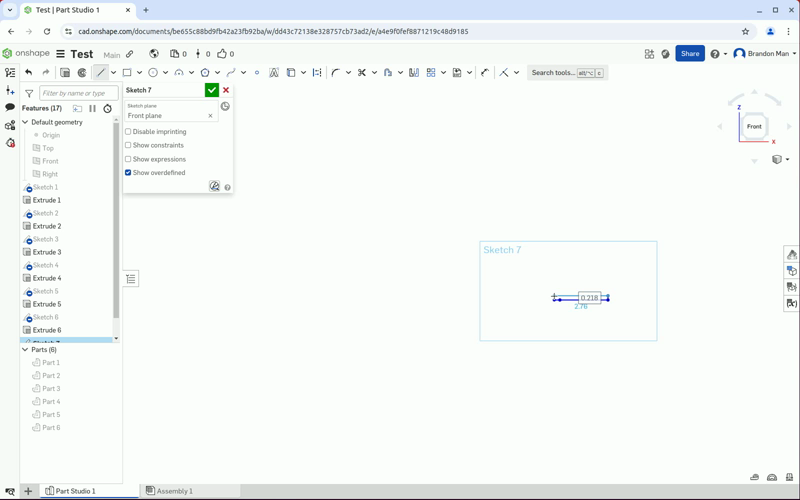
scroll(6)
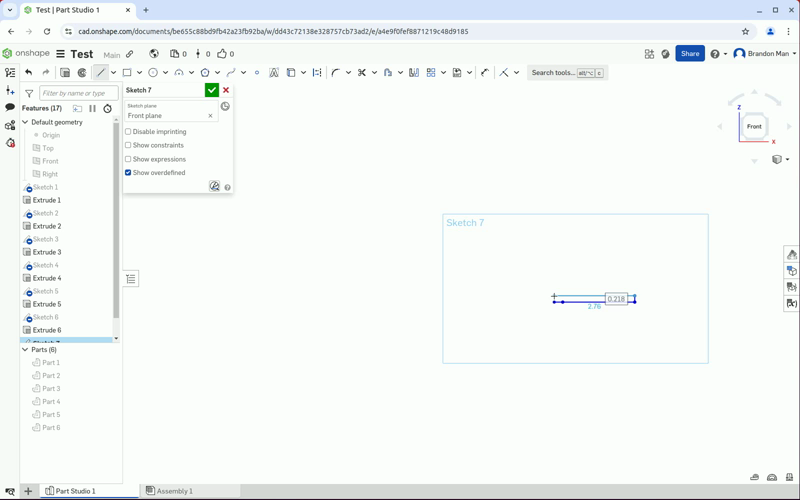
scroll(6)
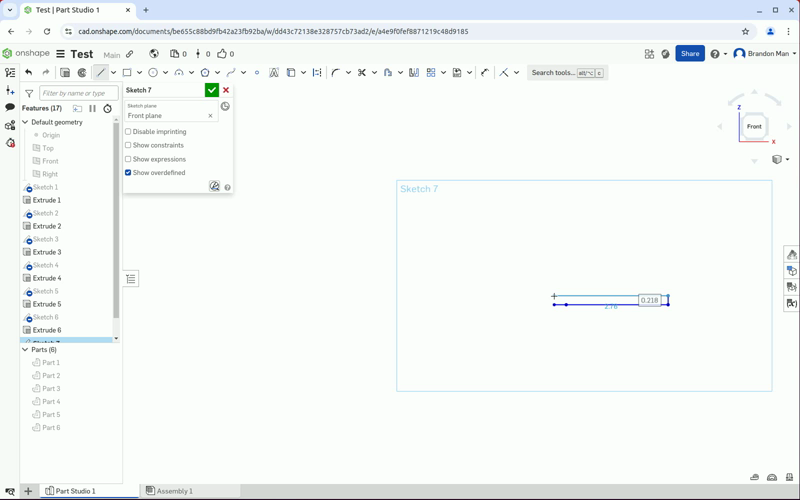
scroll(6)
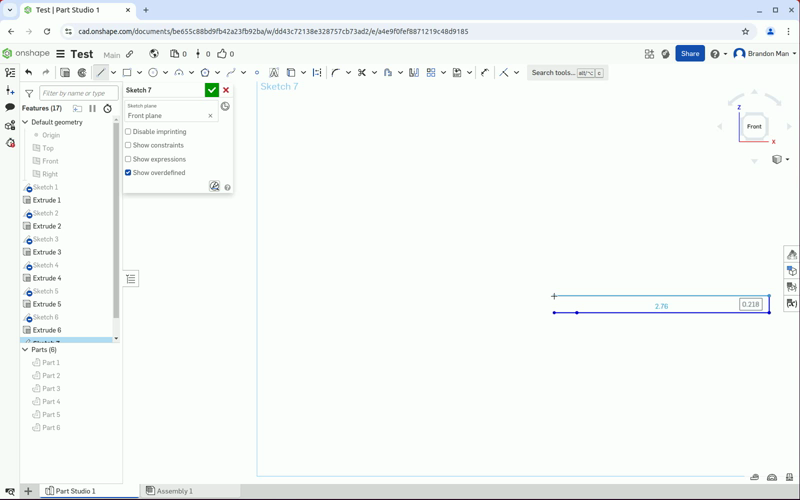
click(554, 295)
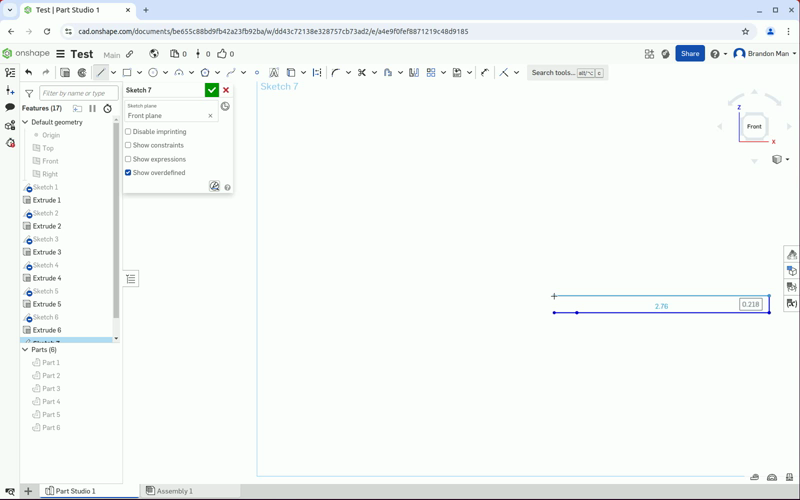
scroll(-6)
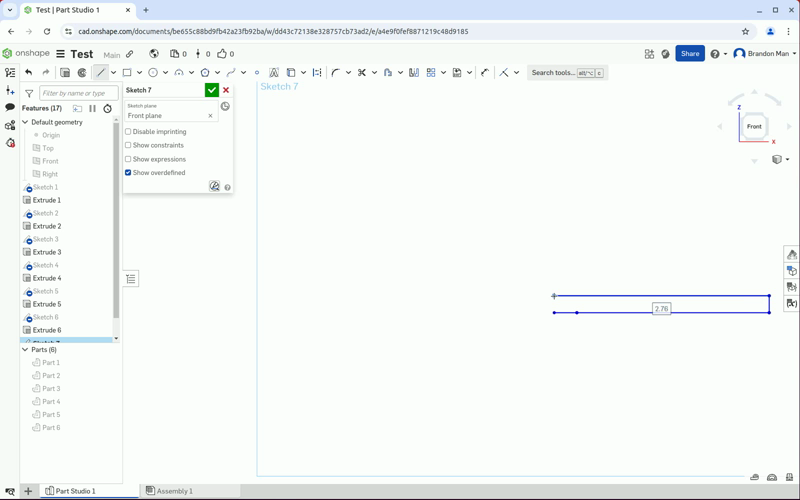
scroll(-6)
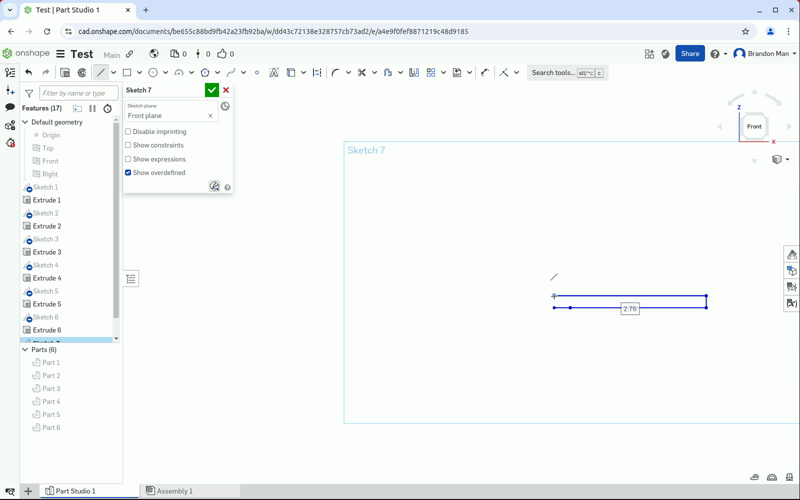
scroll(-6)
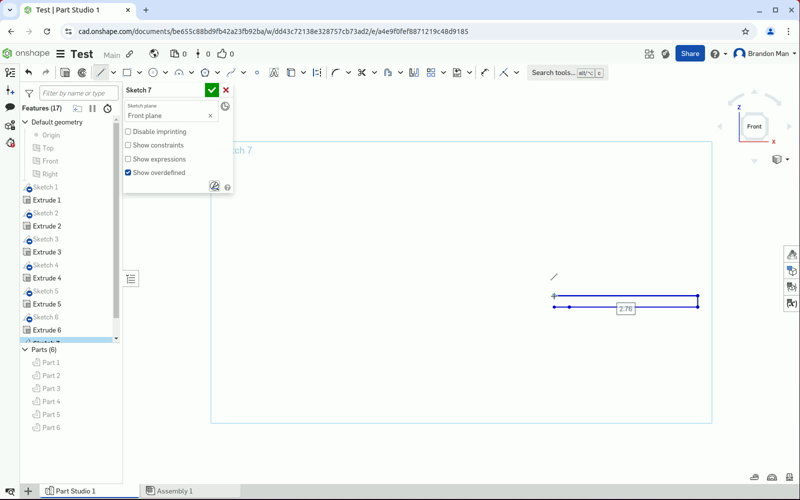
scroll(-6)
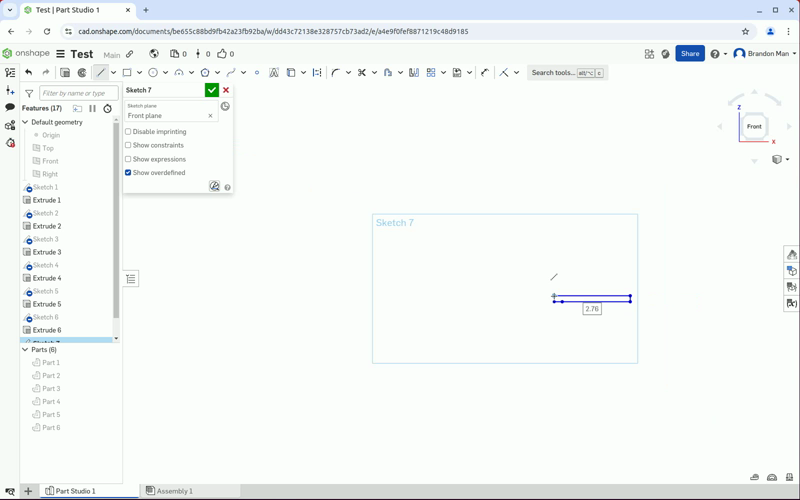
scroll(-6)
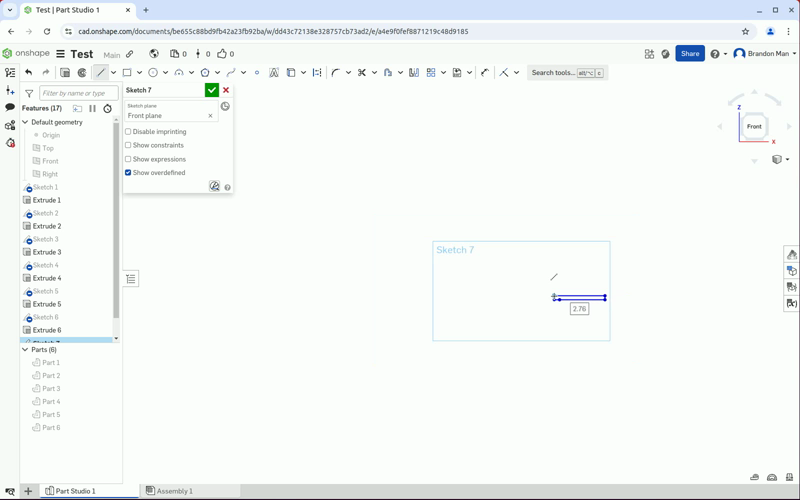
scroll(-6)
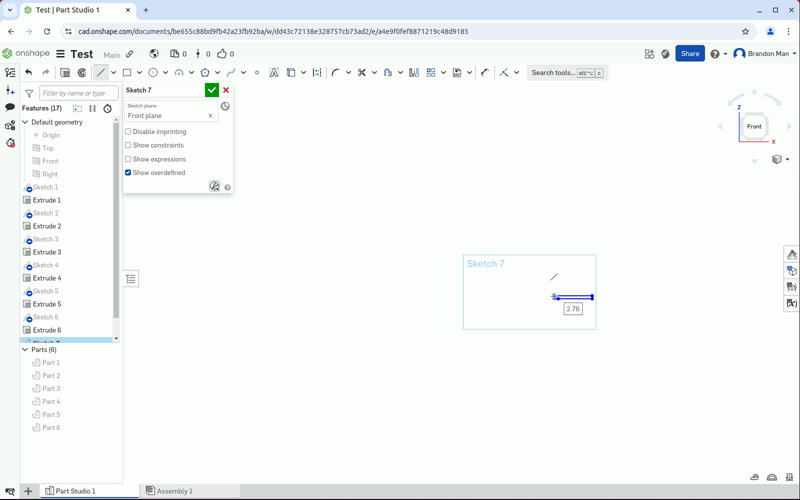
scroll(-6)
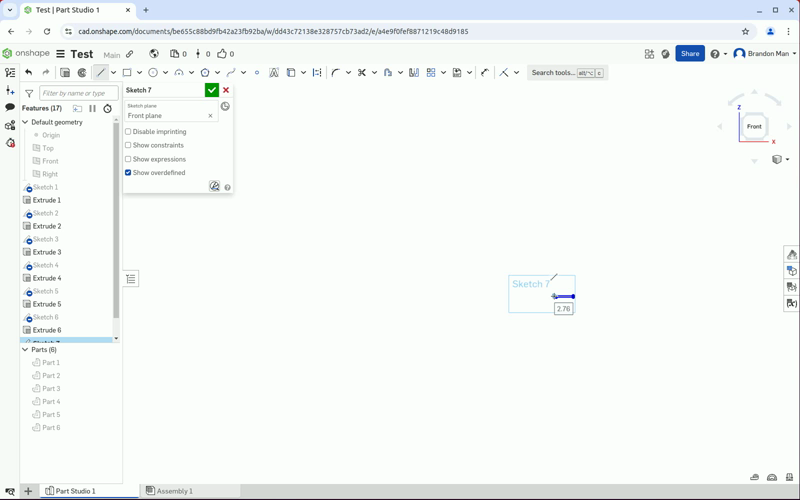
key_up(shift)
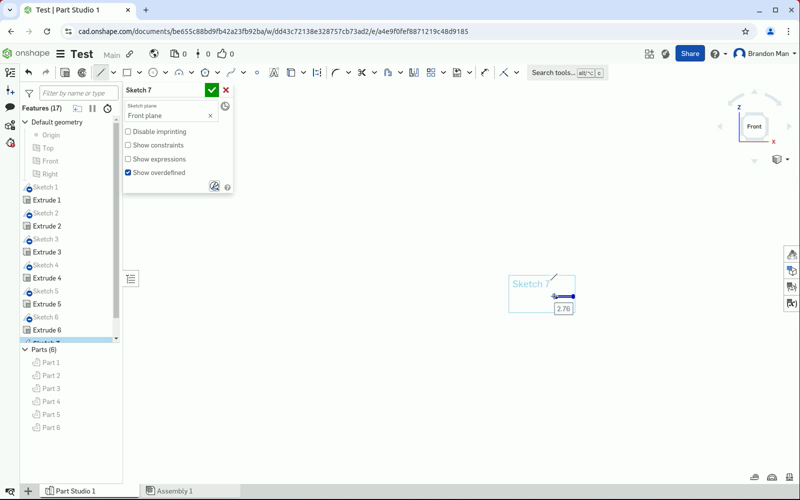
mouse_move(584, 295)
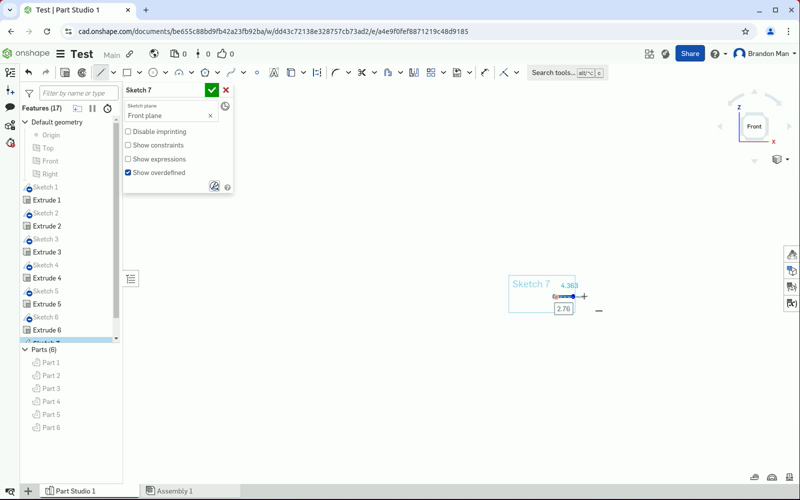
key_down(shift)
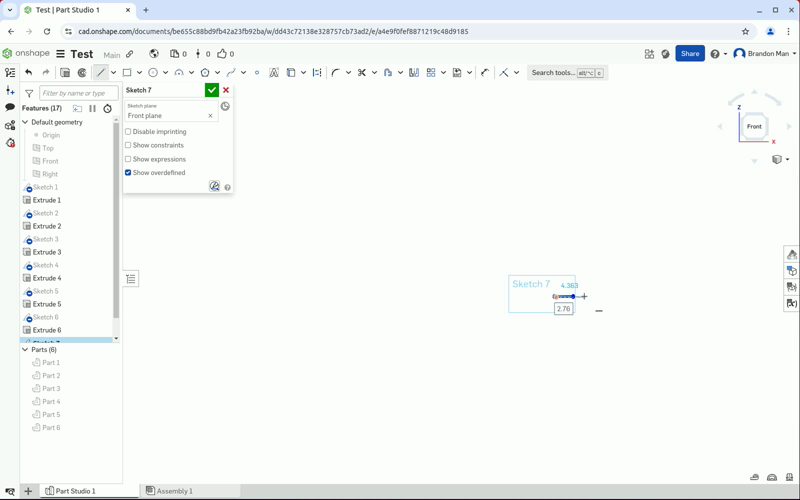
mouse_move(554, 297)
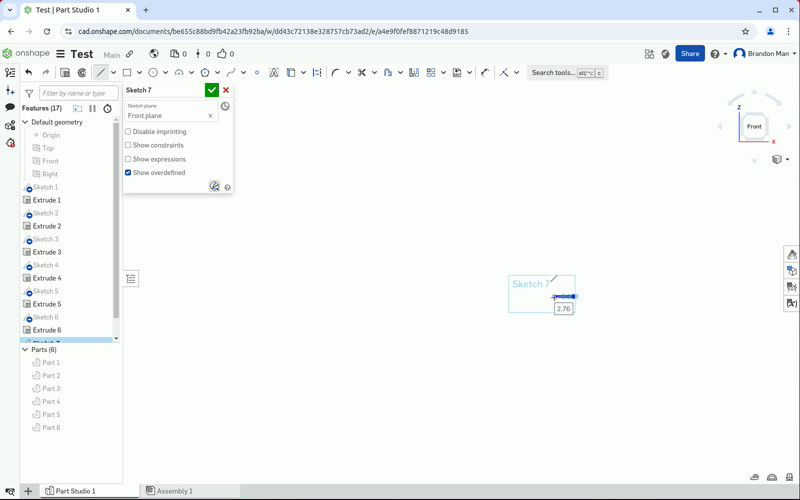
scroll(6)
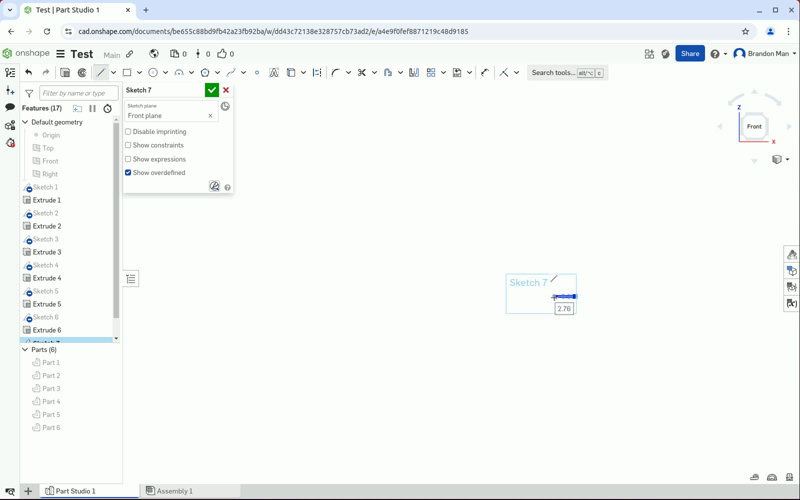
scroll(6)
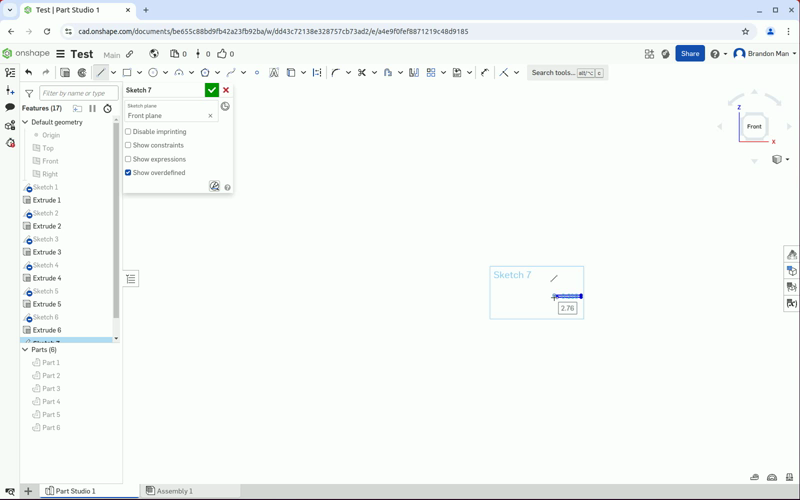
scroll(6)
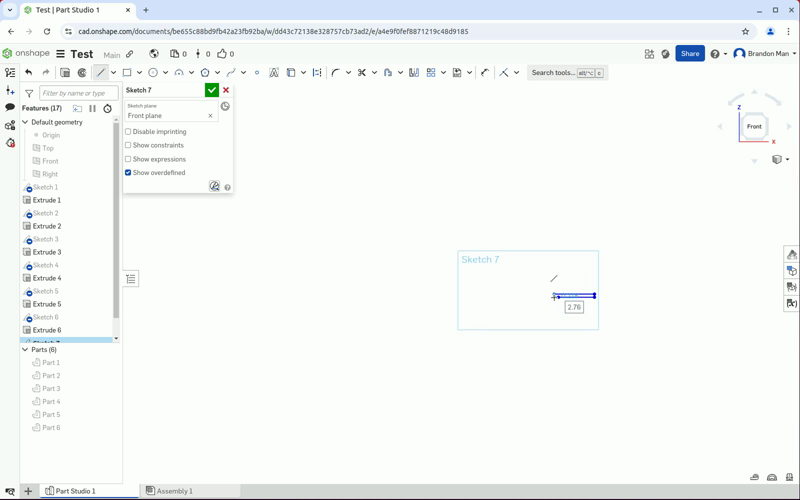
scroll(6)
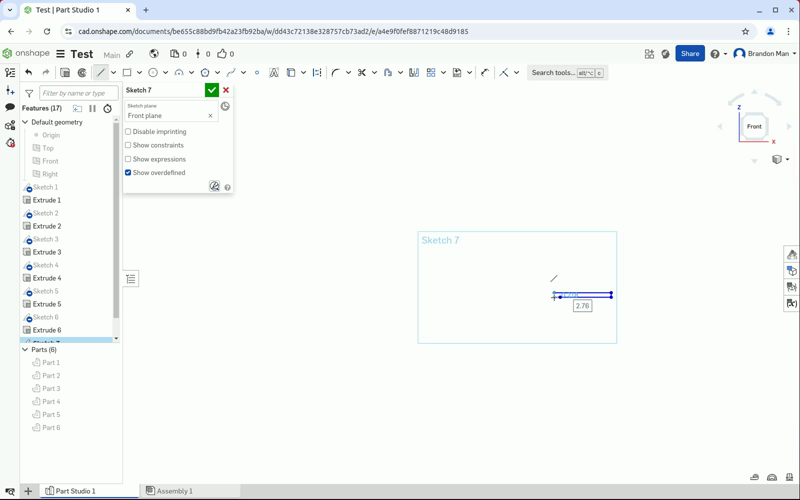
scroll(6)
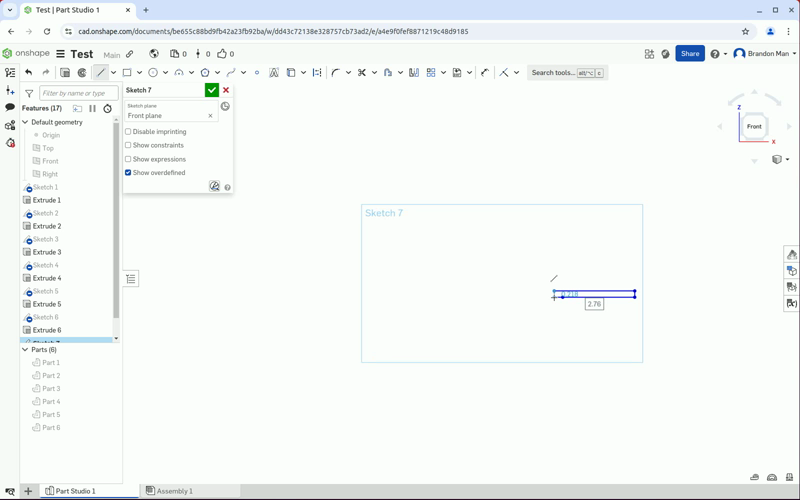
scroll(6)
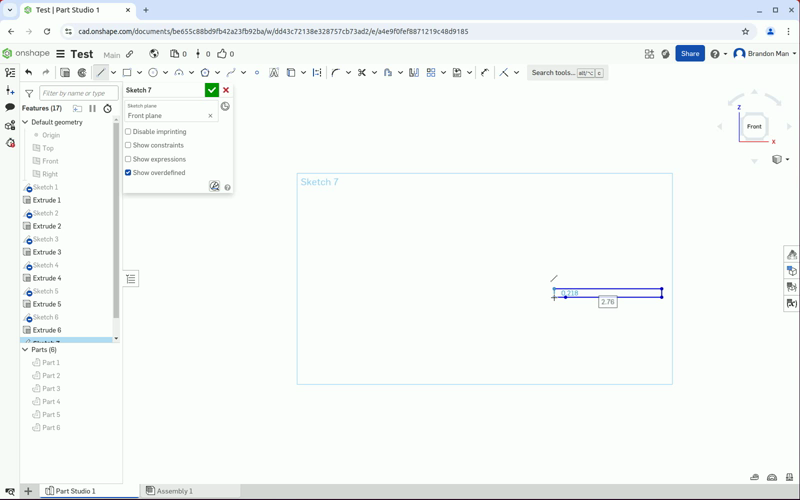
scroll(6)
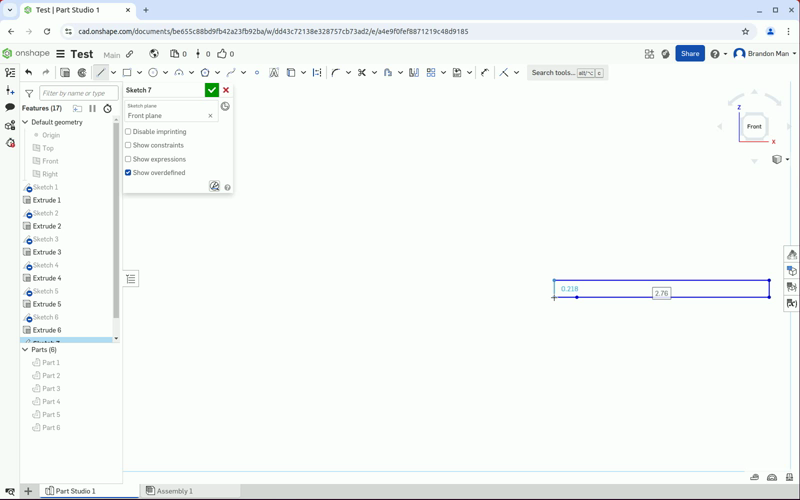
key_up(shift)
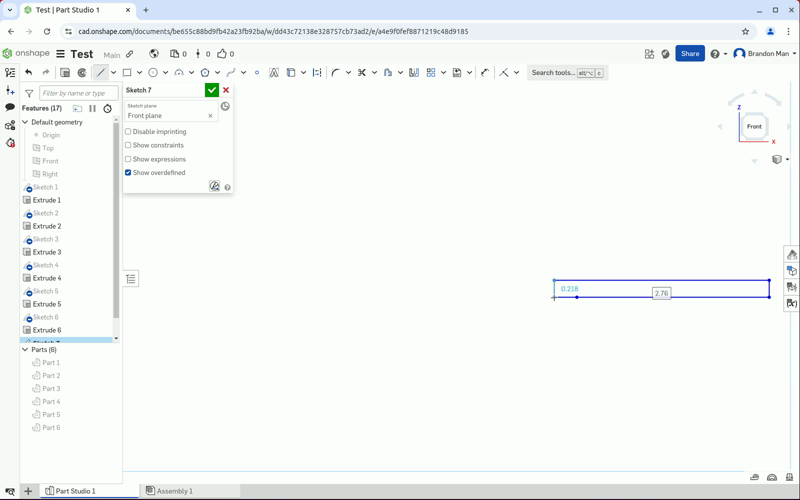
click(554, 297)
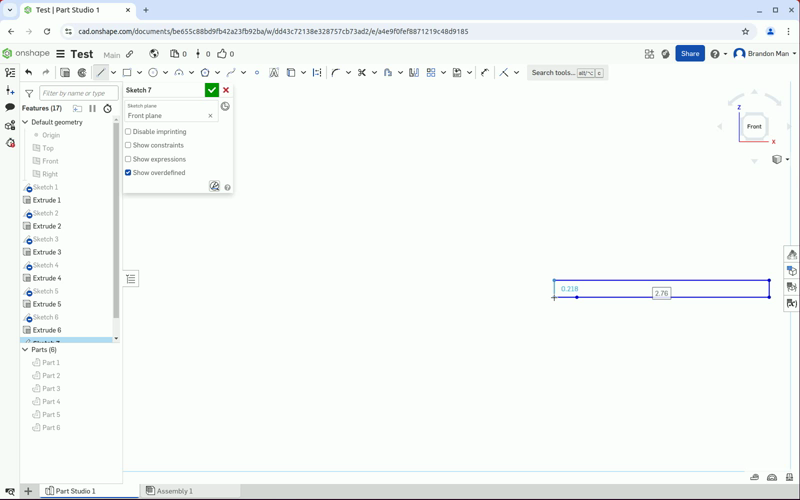
scroll(-6)
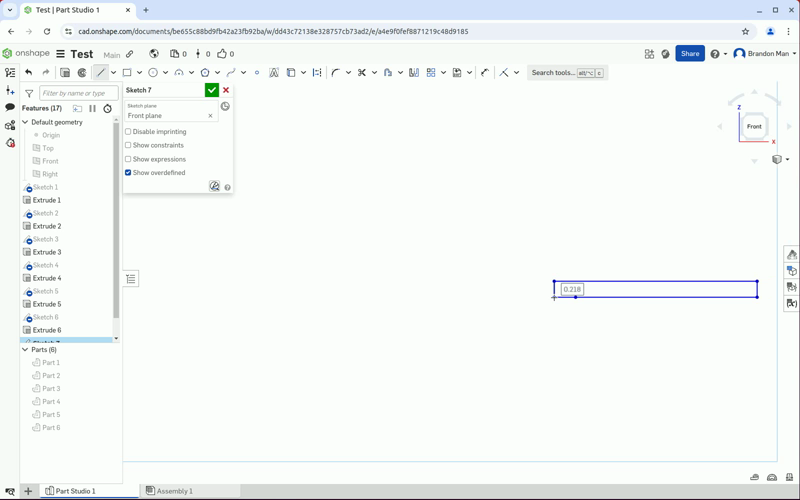
scroll(-6)
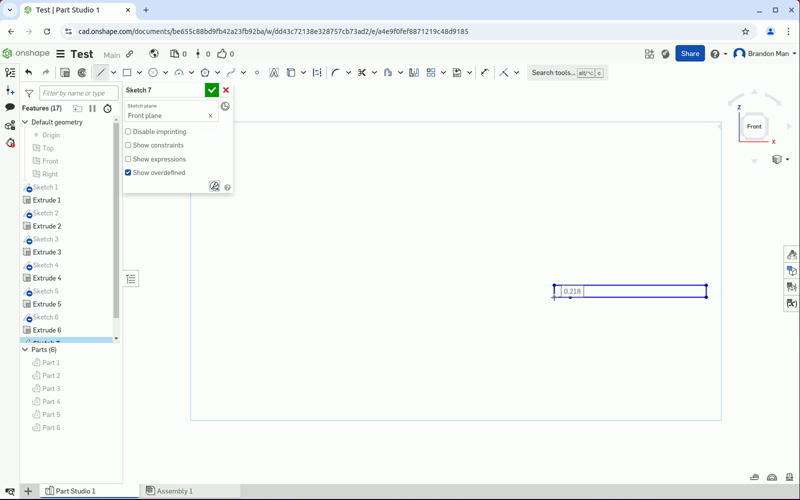
scroll(-6)
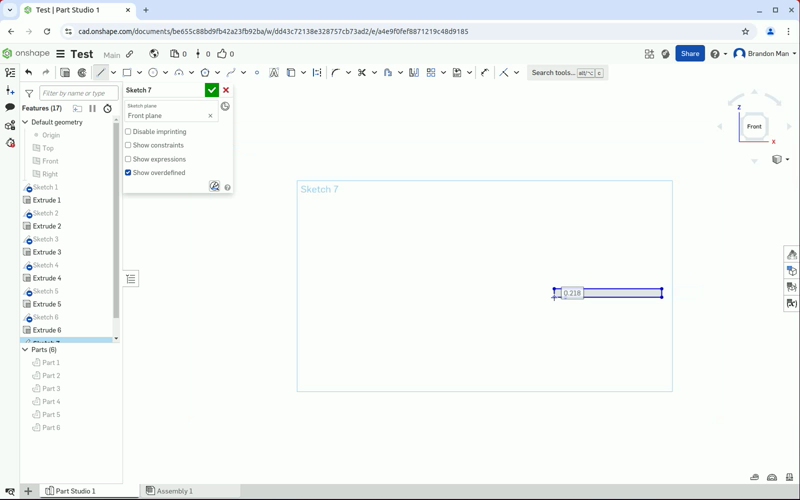
scroll(-6)
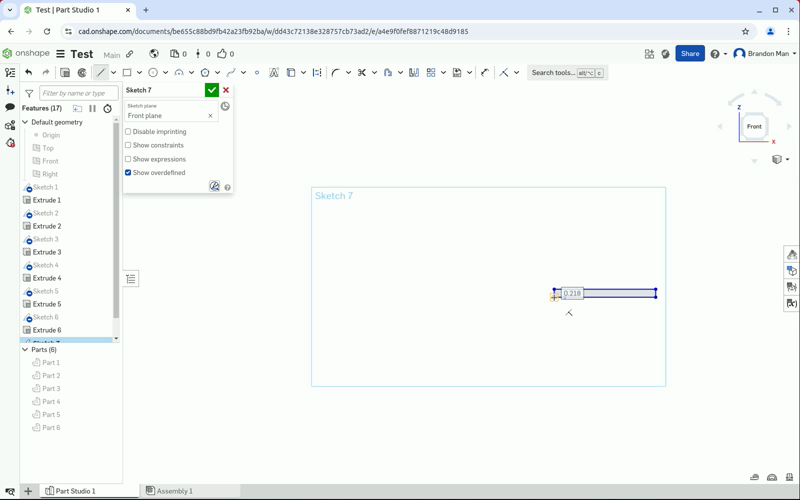
scroll(-6)
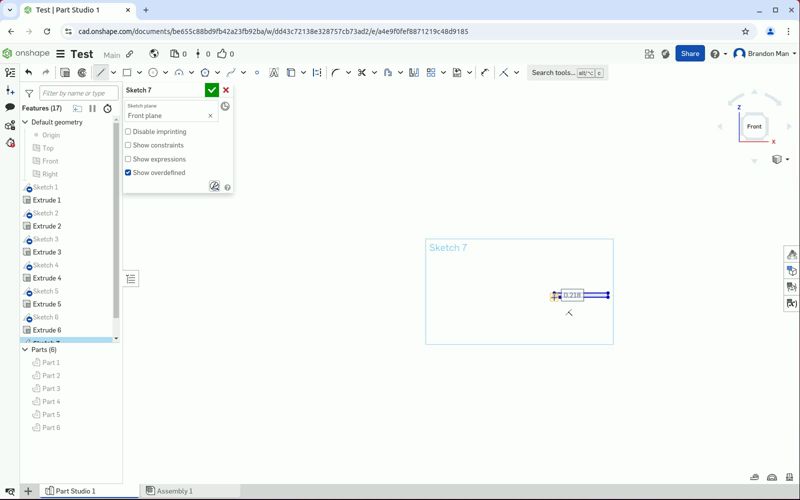
scroll(-6)
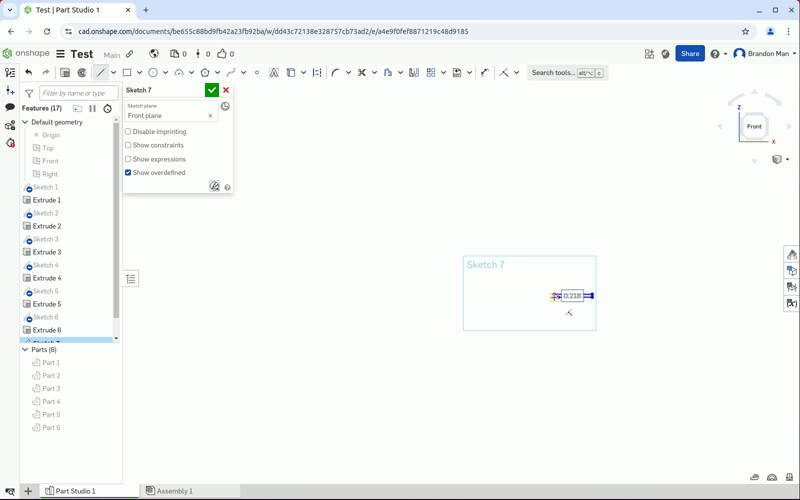
scroll(-6)
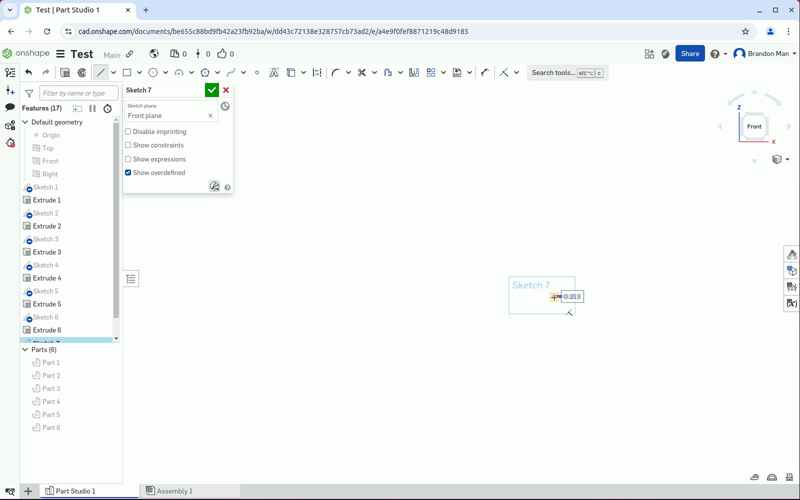
key(esc)
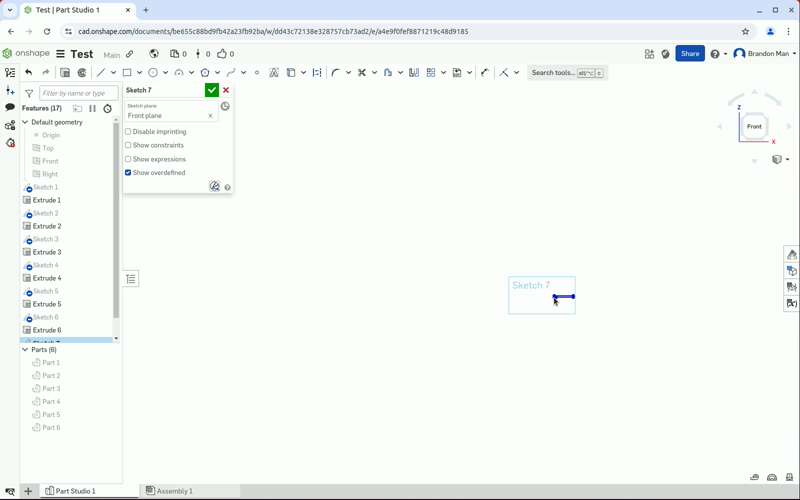
mouse_move(566, 296)
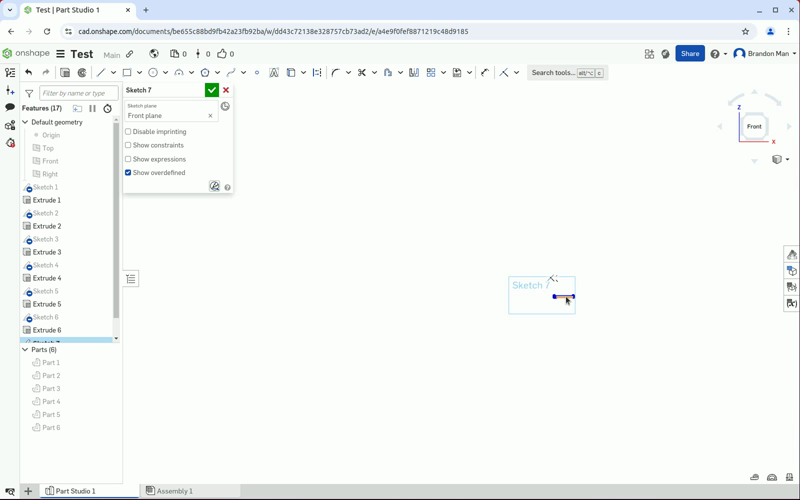
scroll(6)
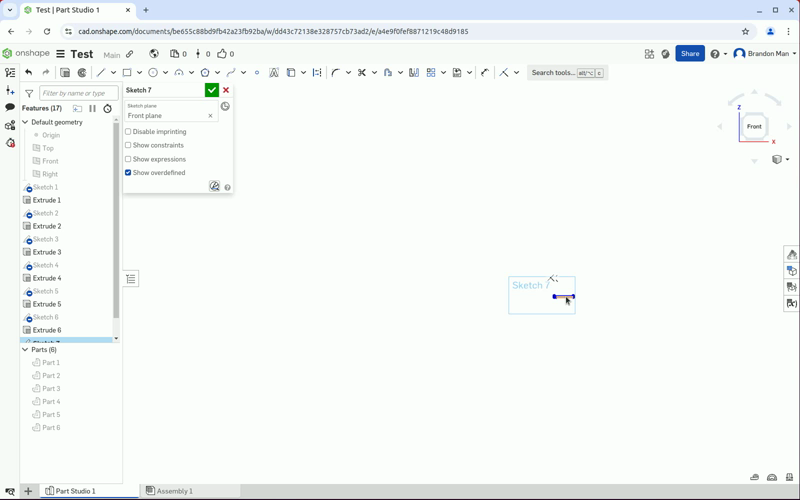
scroll(6)
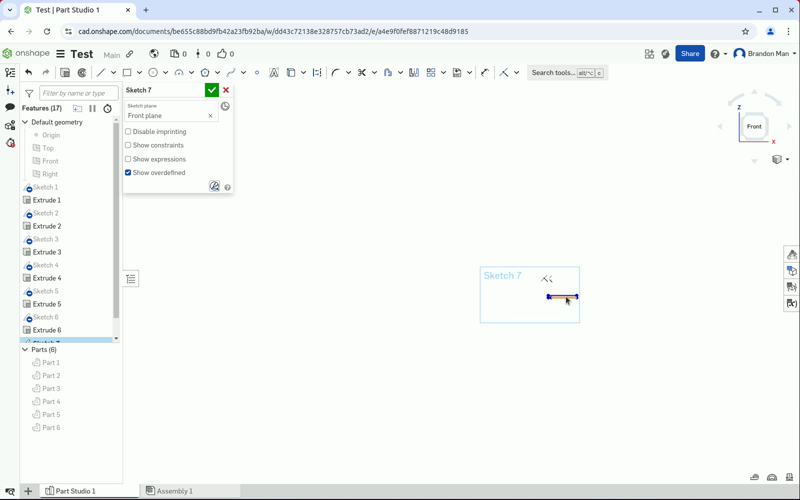
scroll(6)
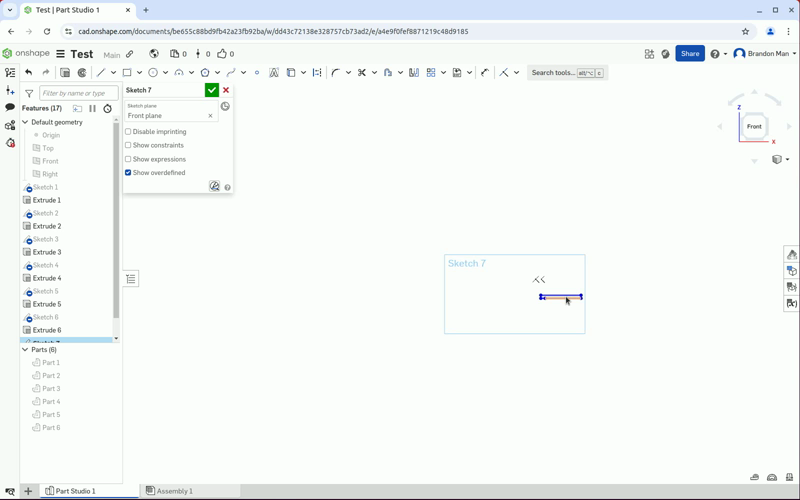
scroll(6)
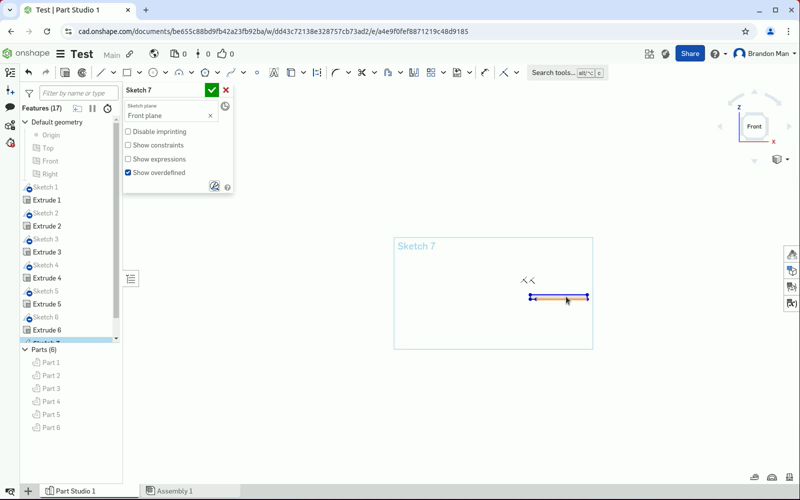
scroll(6)
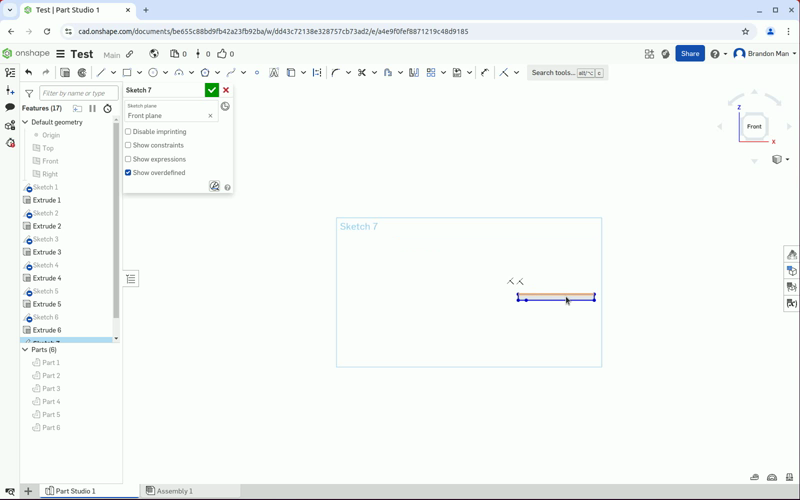
scroll(6)
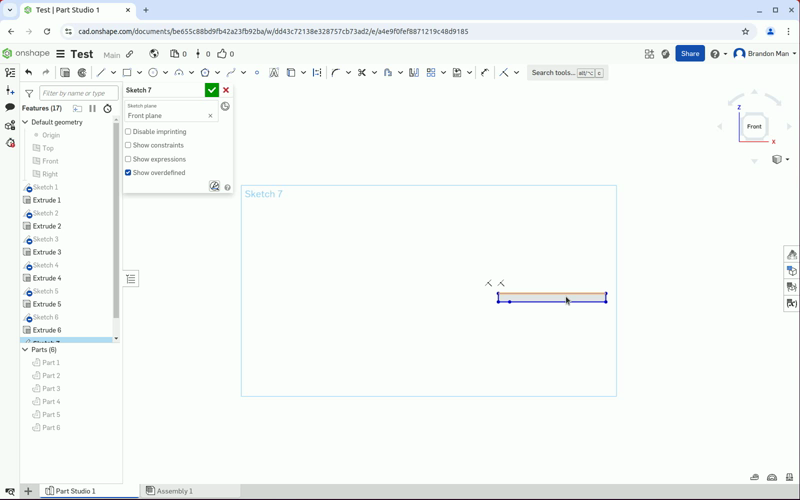
scroll(6)
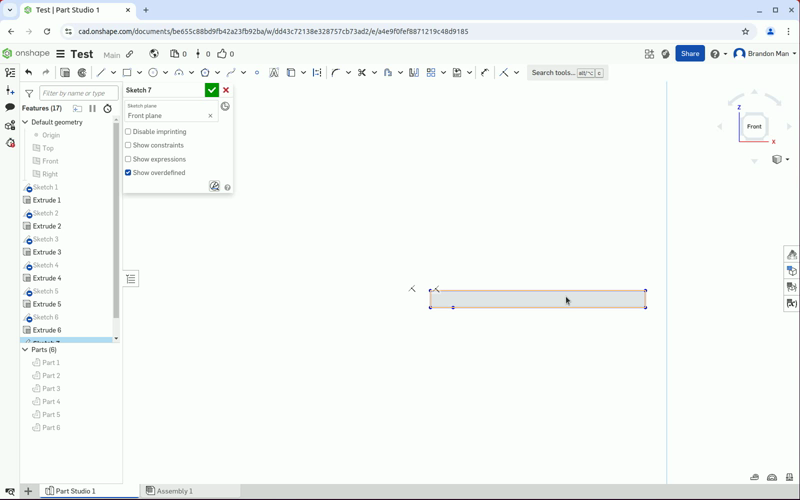
click(566, 296)
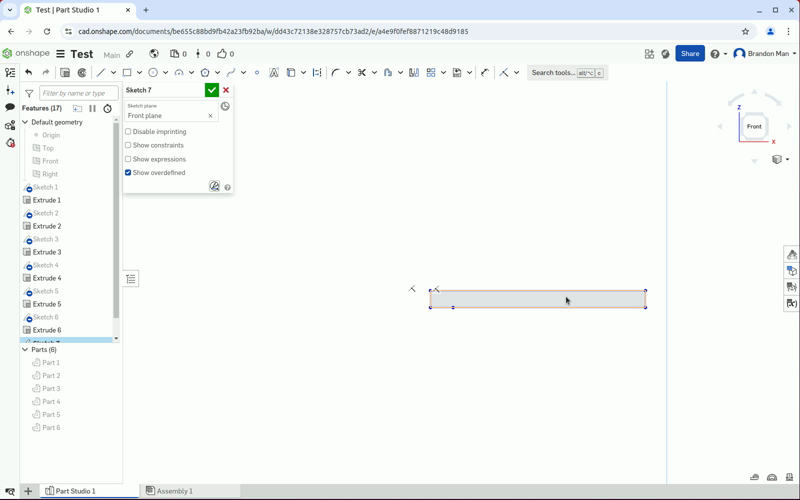
scroll(-6)
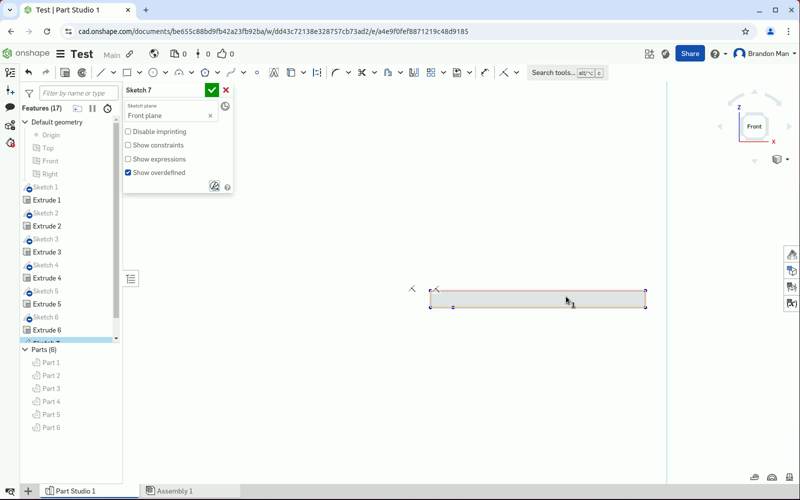
scroll(-6)
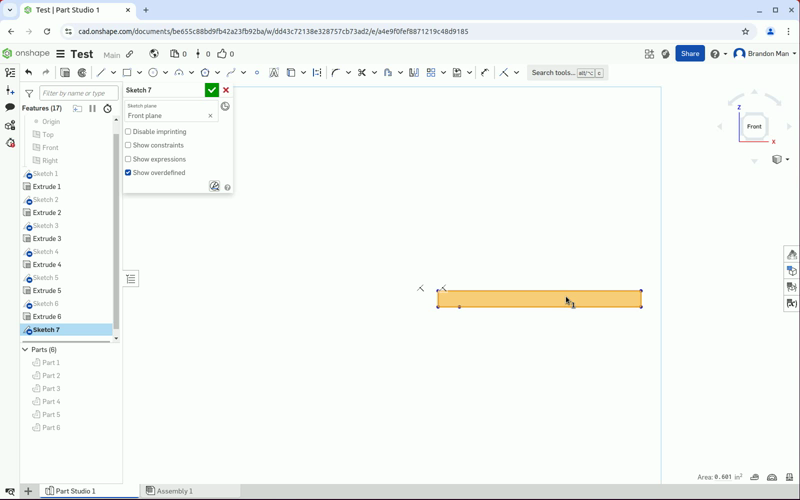
scroll(-6)
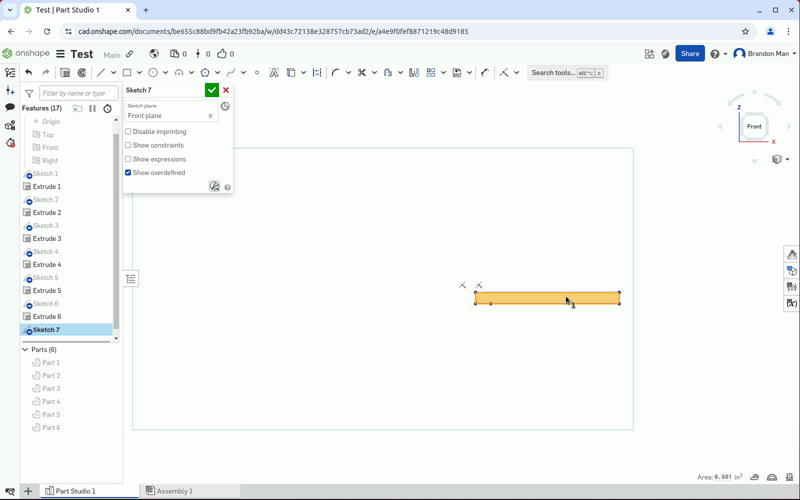
scroll(-6)
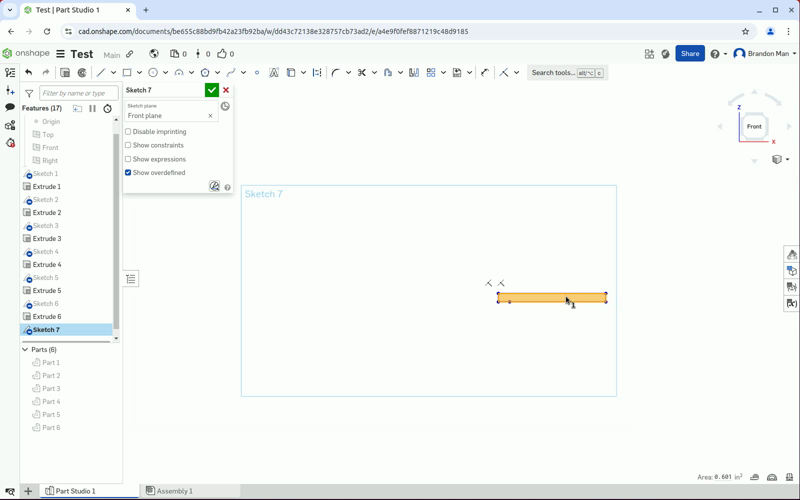
scroll(-6)
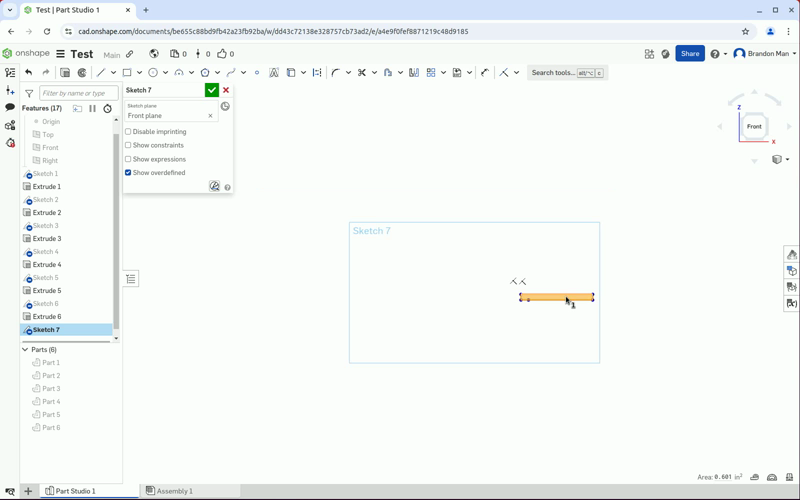
scroll(-6)
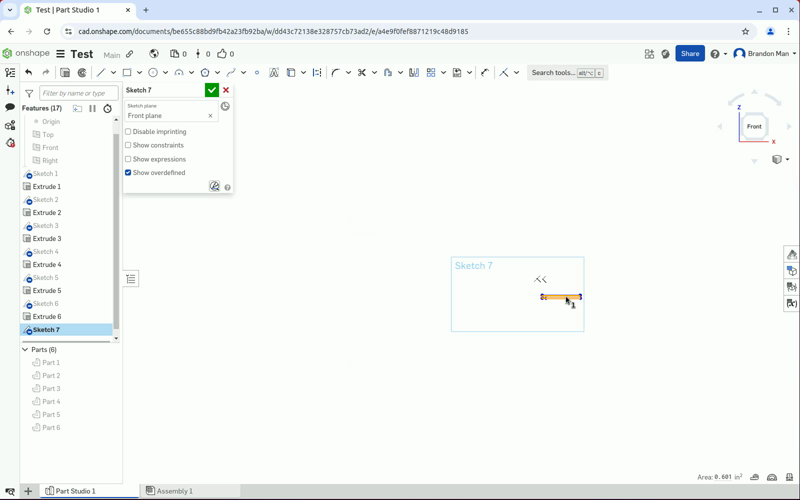
scroll(-6)
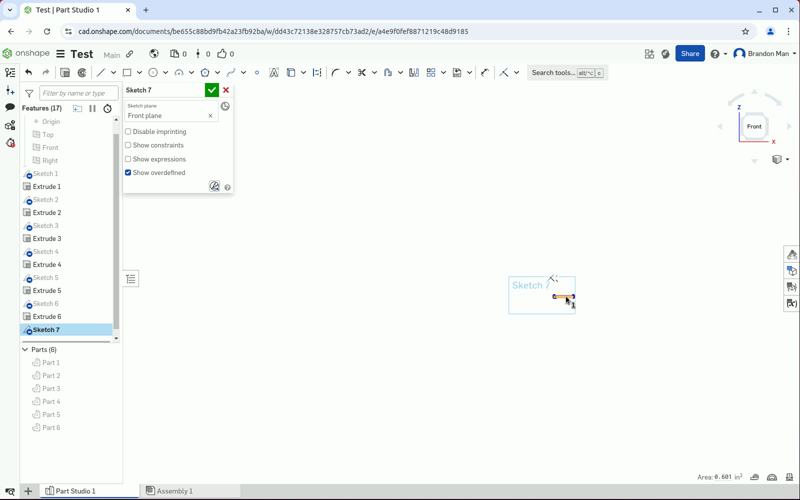
mouse_move(73, 352)
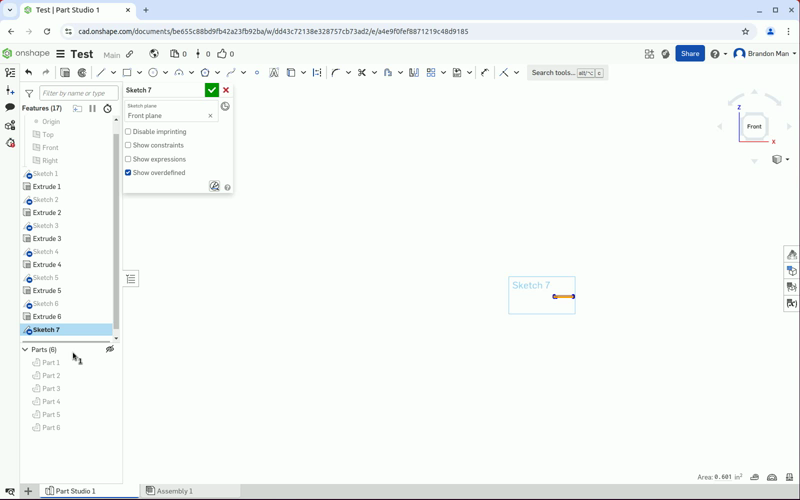
key(shift+y)
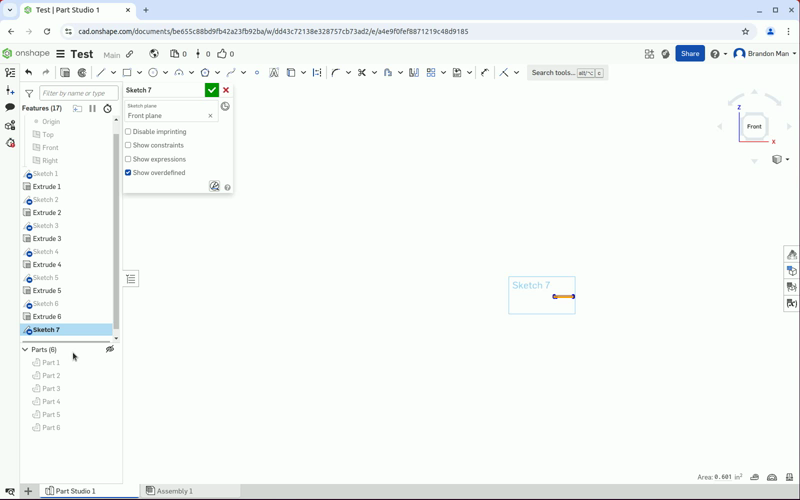
key(shift+e)
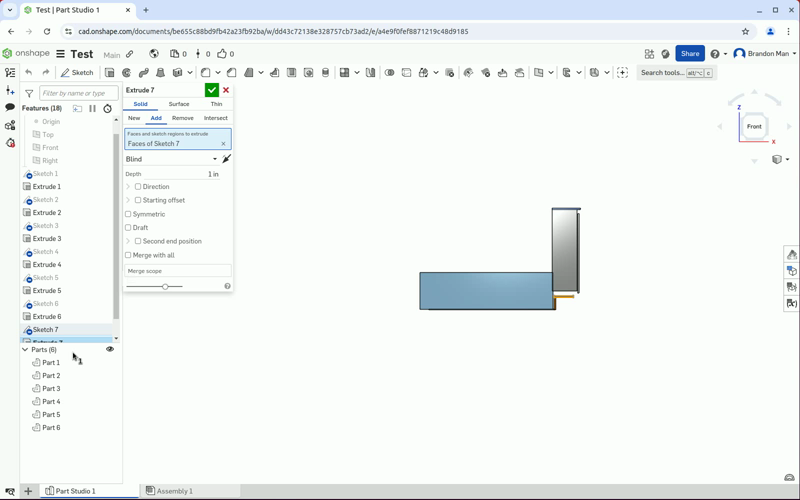
mouse_move(143, 106)
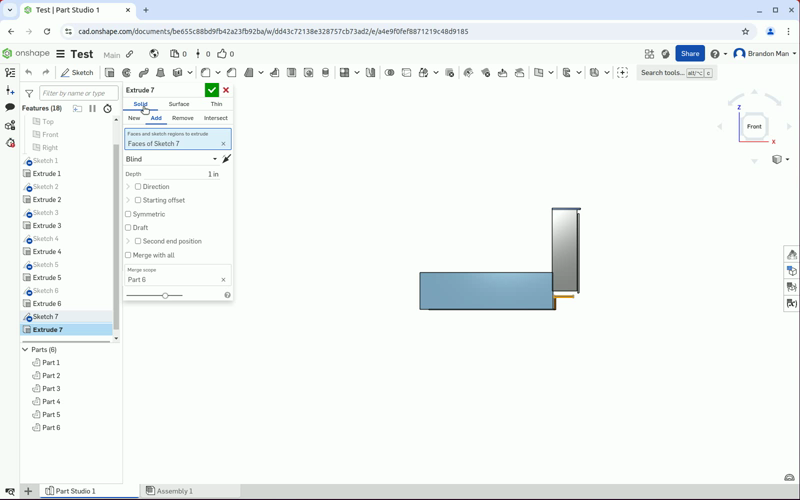
click(143, 106)
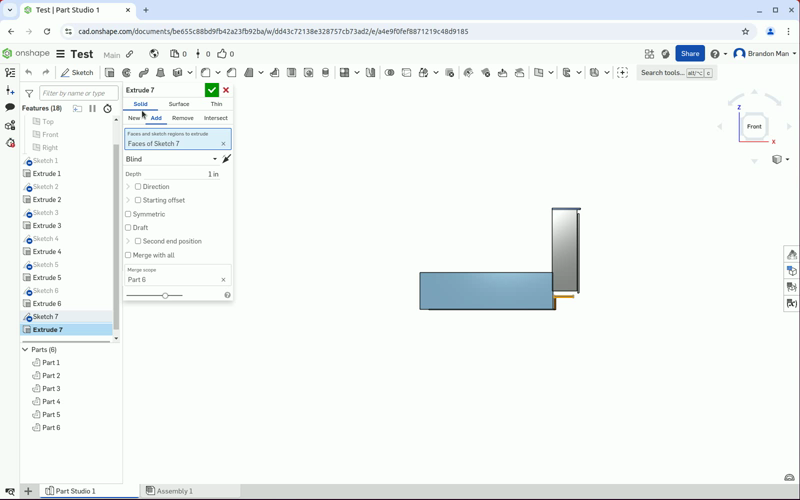
mouse_move(137, 120)
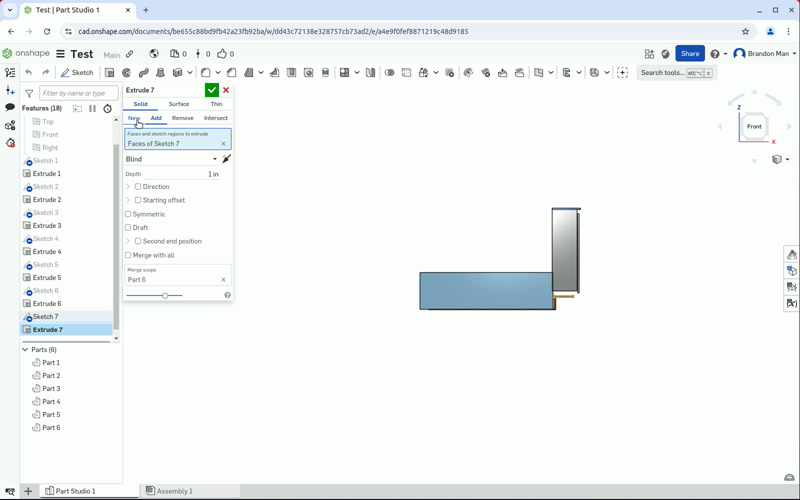
click(137, 120)
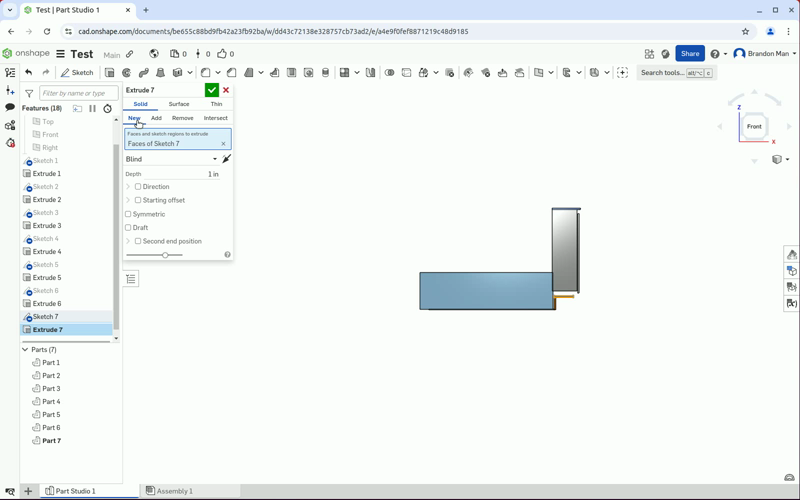
key(tab, 4)
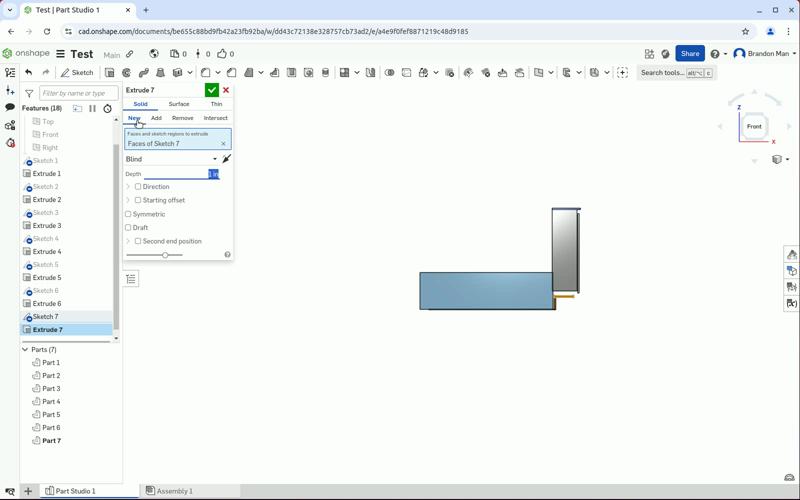
text(19.738)
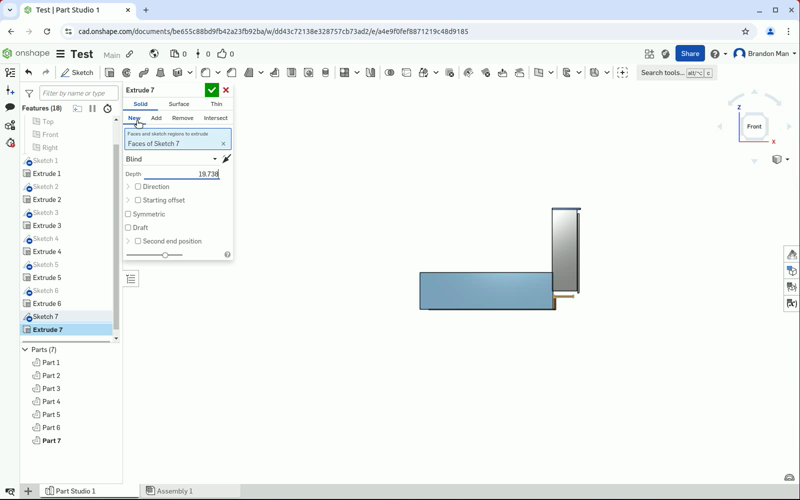
key(tab, 3)
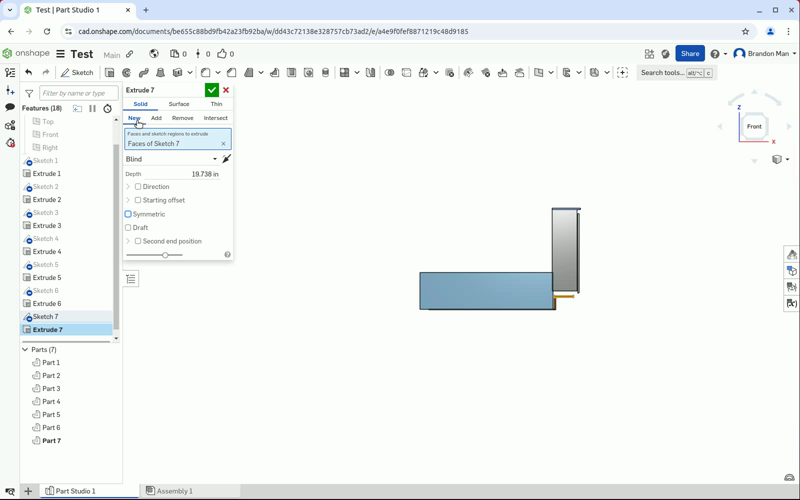
key(space)
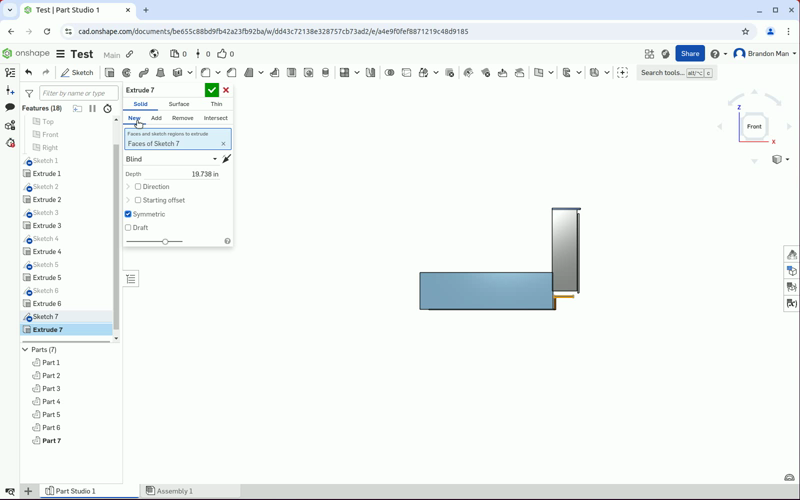
key(enter)
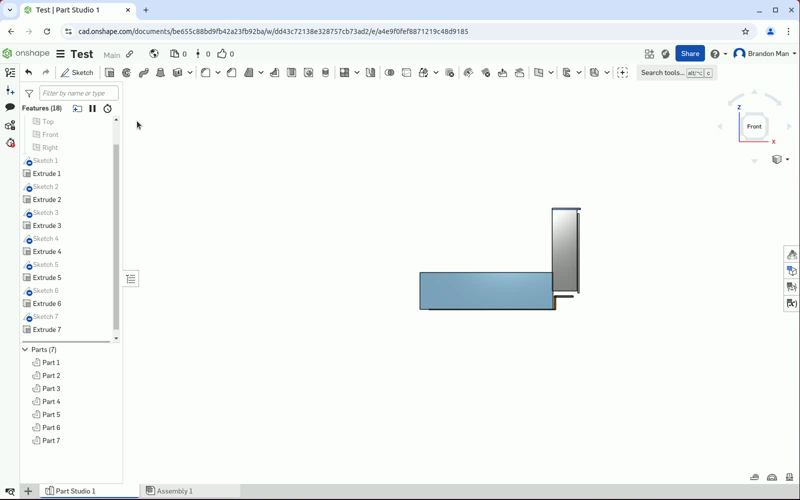
key(shift+h)
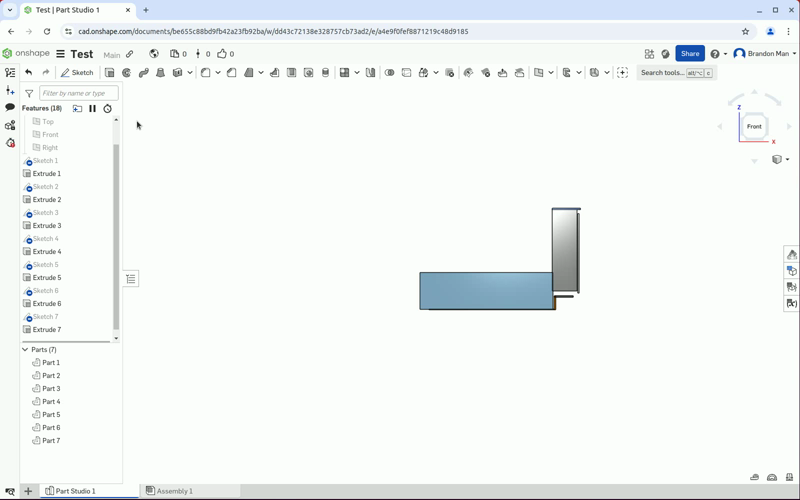
key(shift+h)
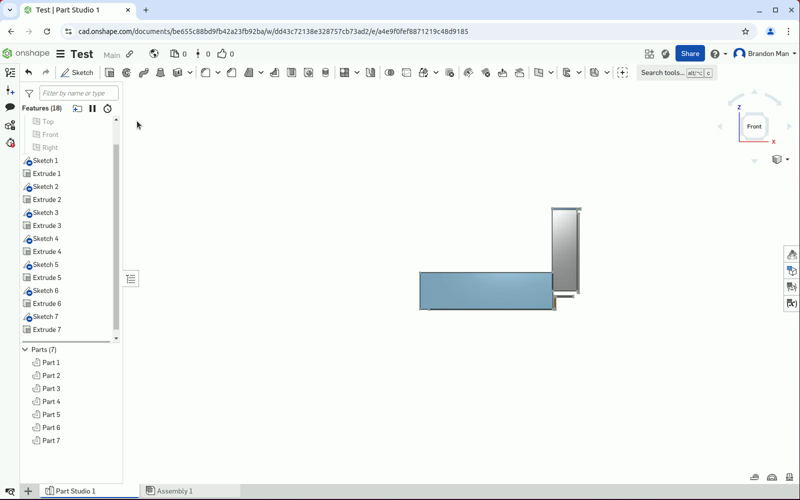
key(shift+7)
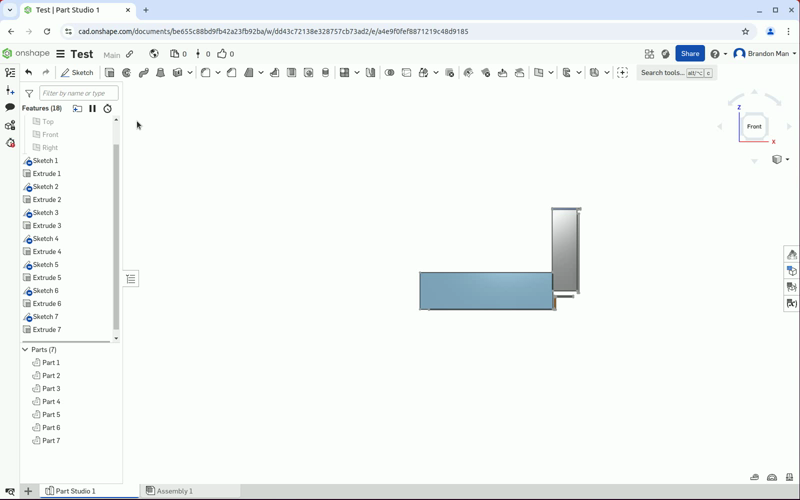
key(left, 2)
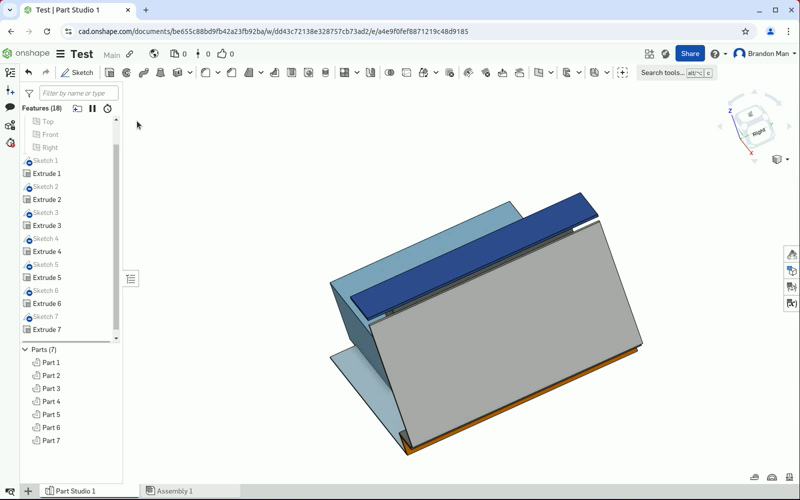
key(down, 2)
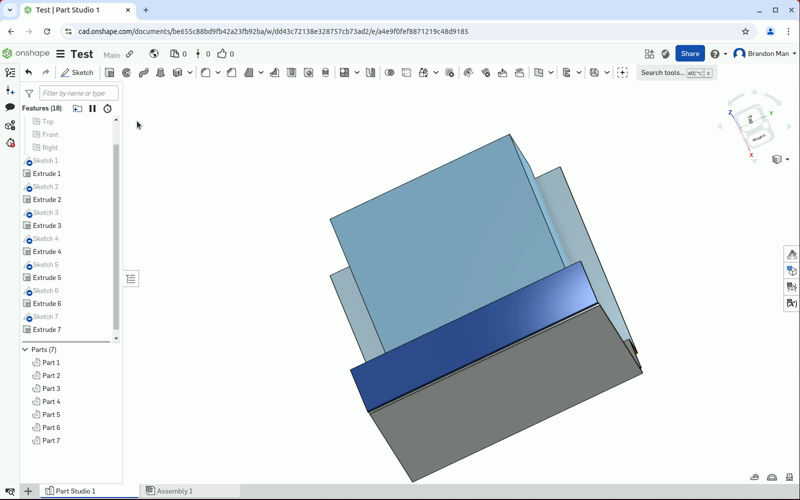
key(up, 2)
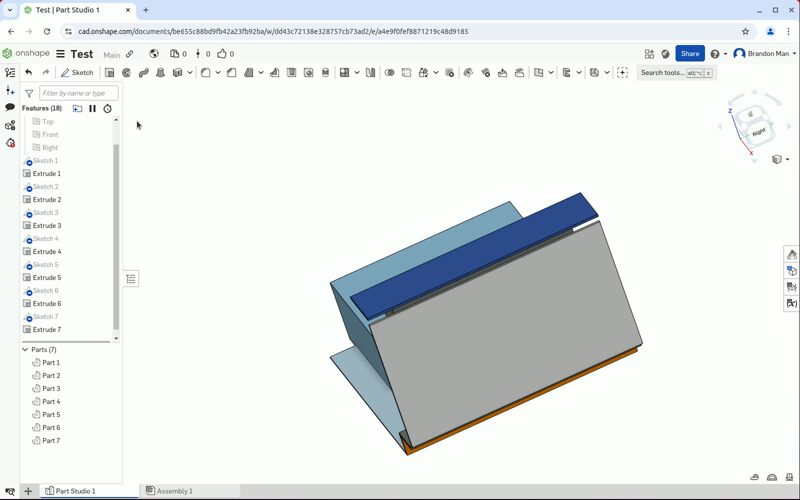
key(right, 2)
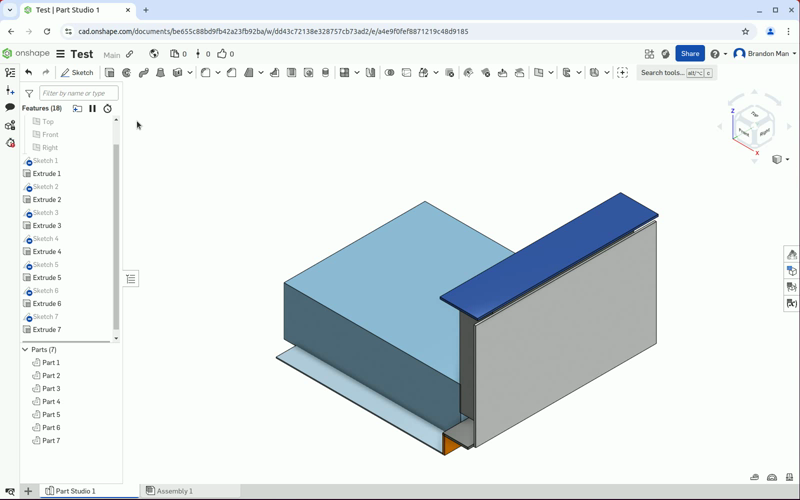
mouse_move(69, 163)
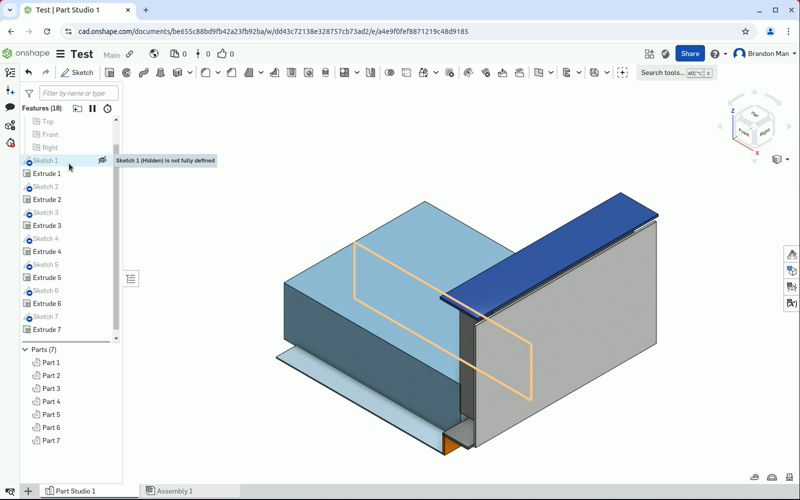
click(69, 163)